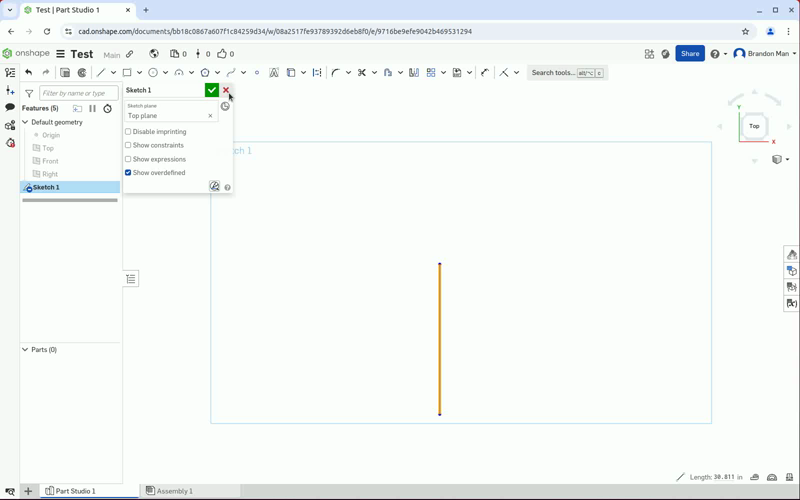
key(shift+h)
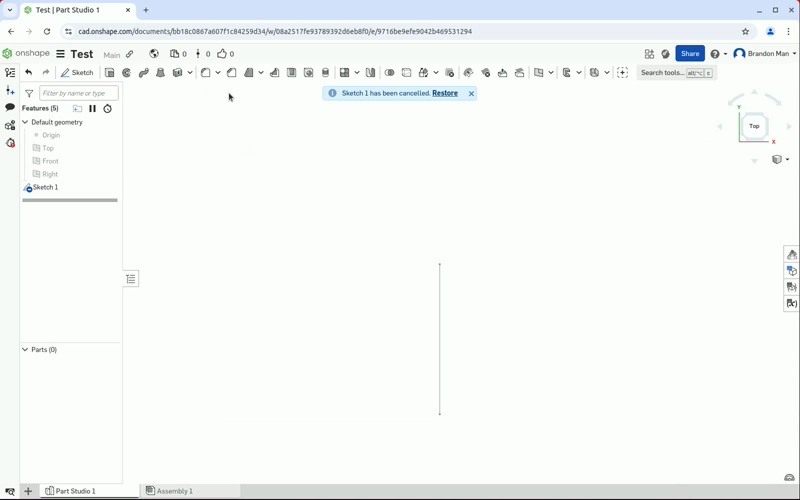
key(shift+s)
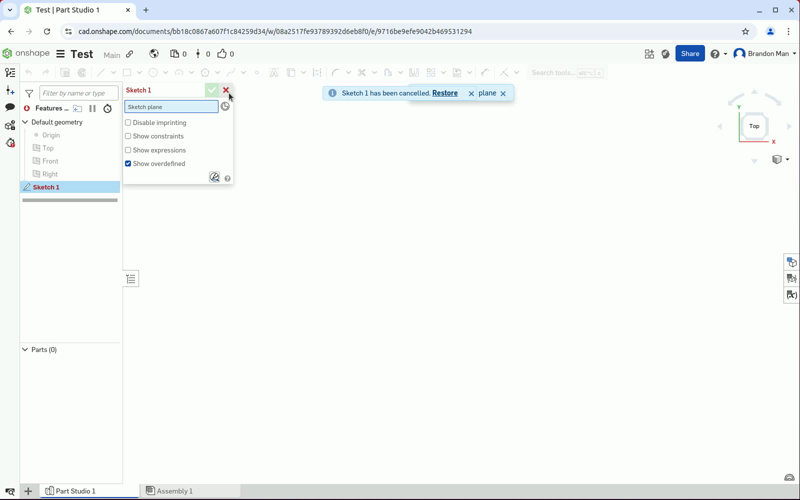
mouse_move(73, 150)
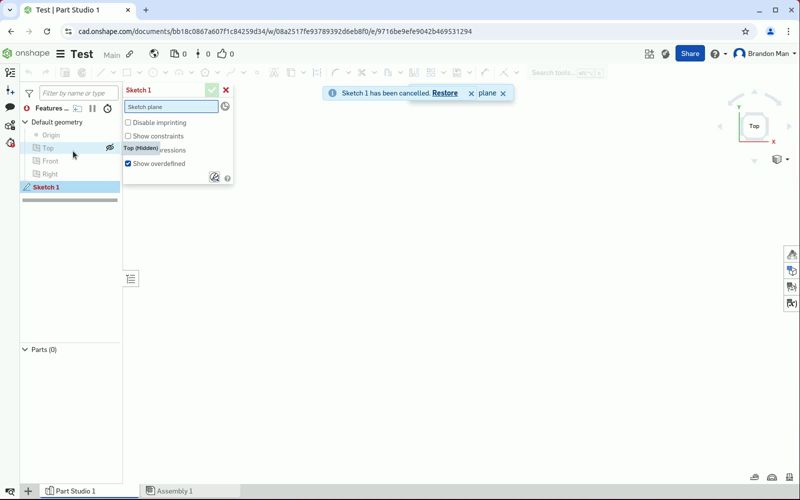
click(73, 150)
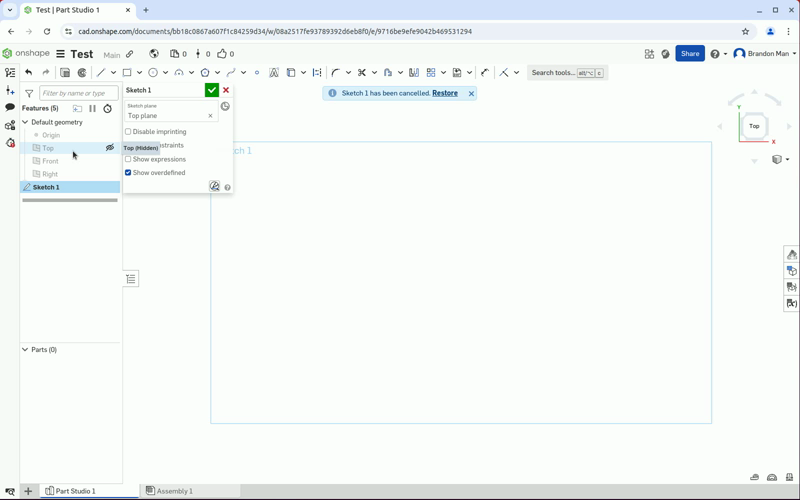
mouse_move(73, 352)
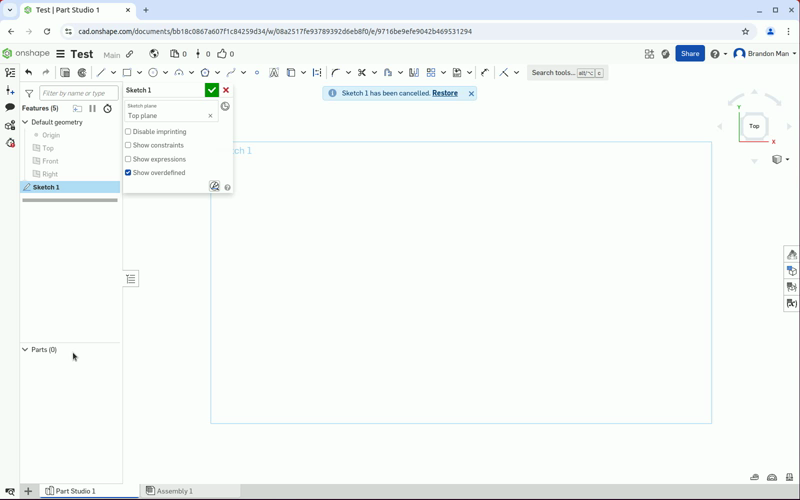
key(y)
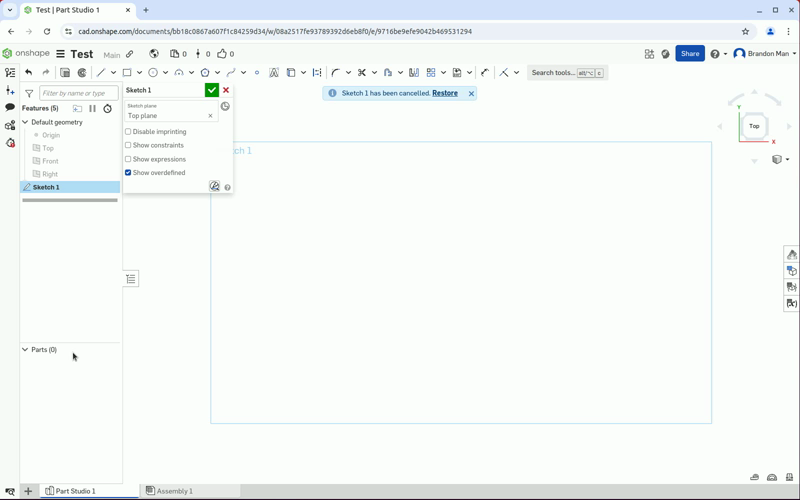
key(l)
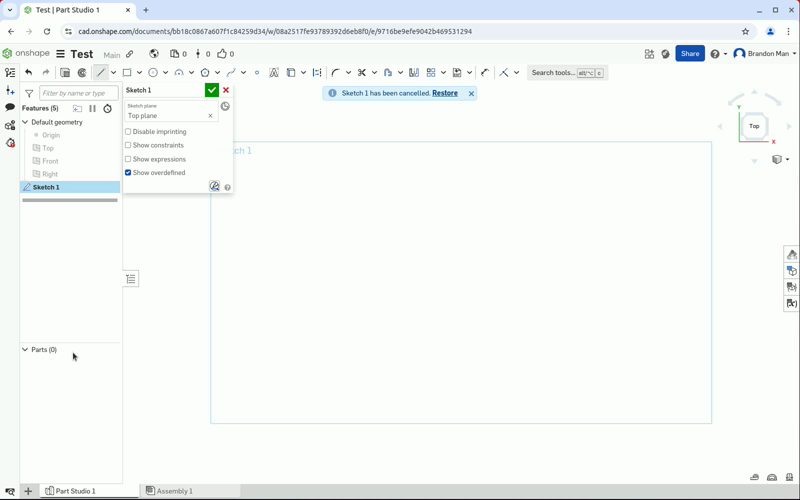
key_down(shift)
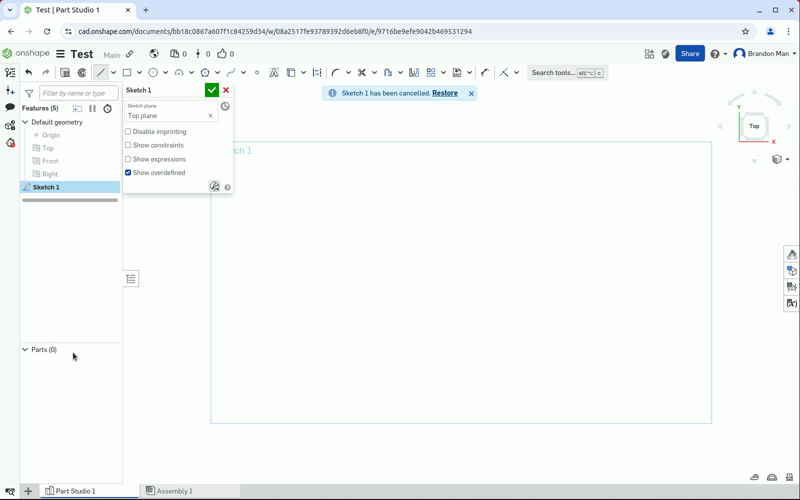
mouse_move(348, 282)
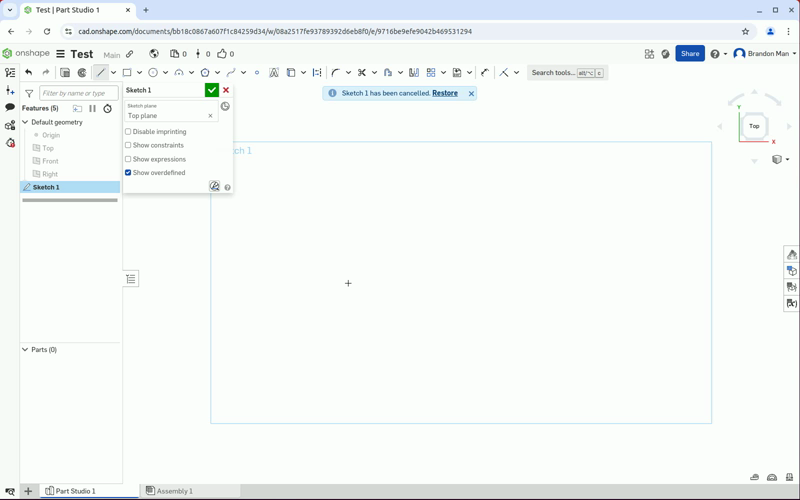
click(348, 282)
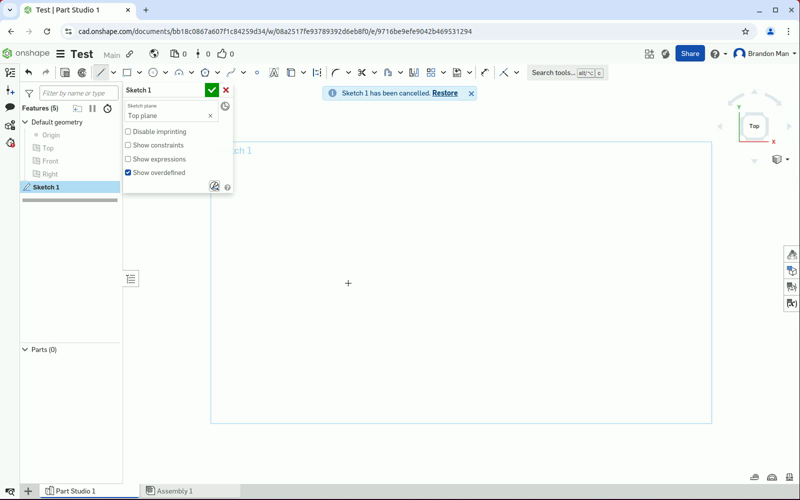
key_up(shift)
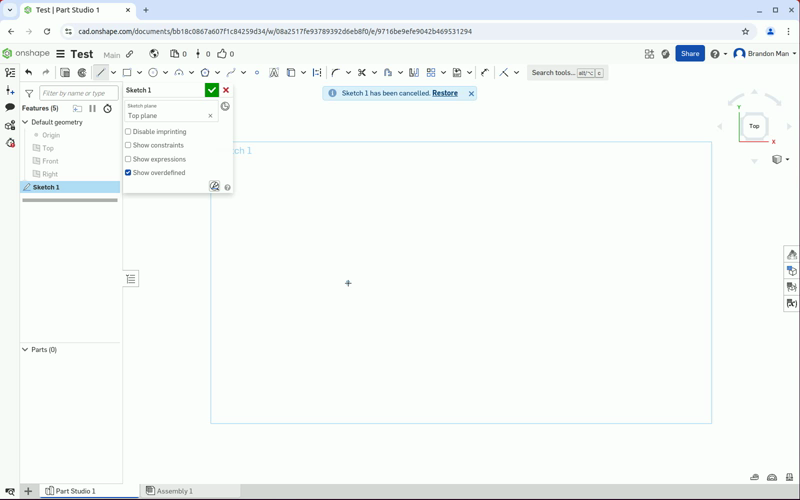
key_down(shift)
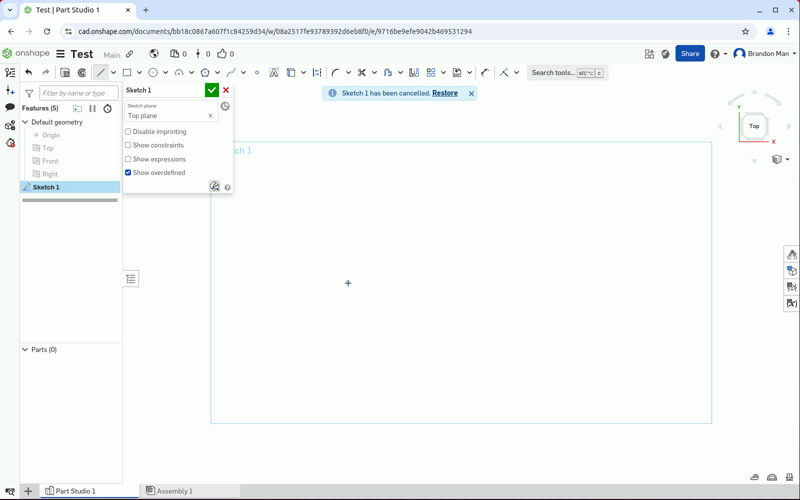
mouse_move(460, 282)
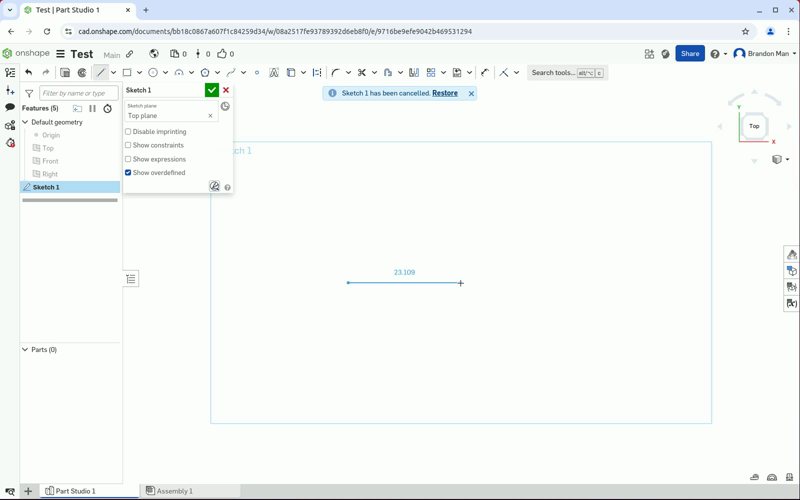
click(460, 282)
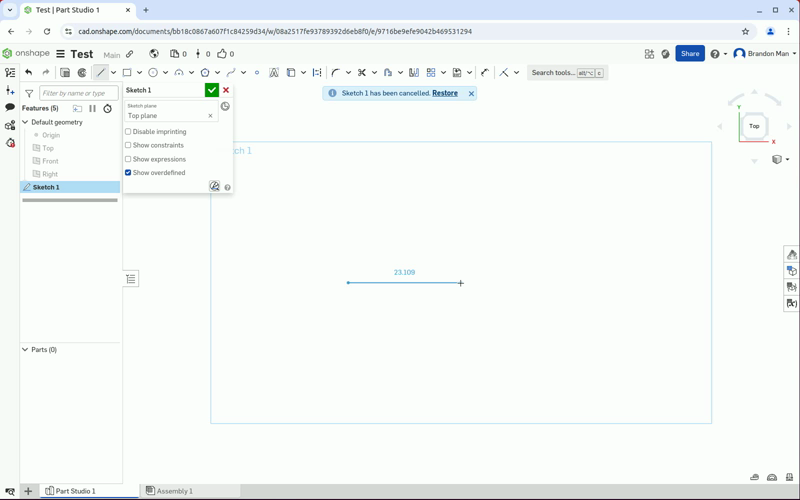
key_up(shift)
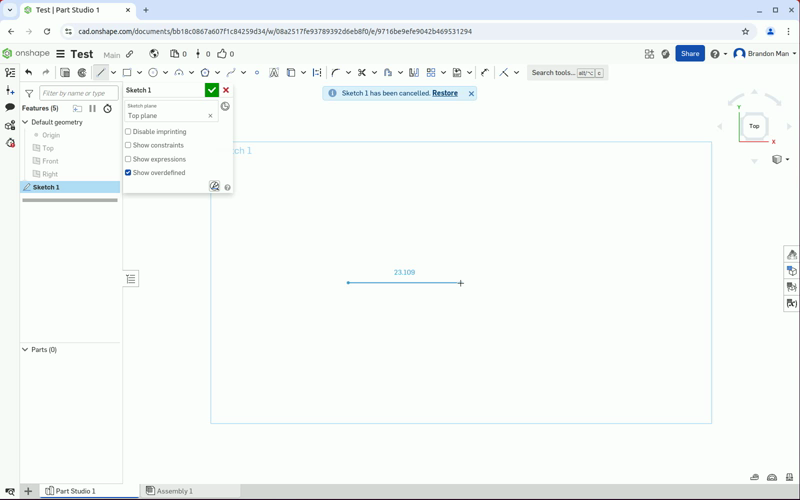
key_down(shift)
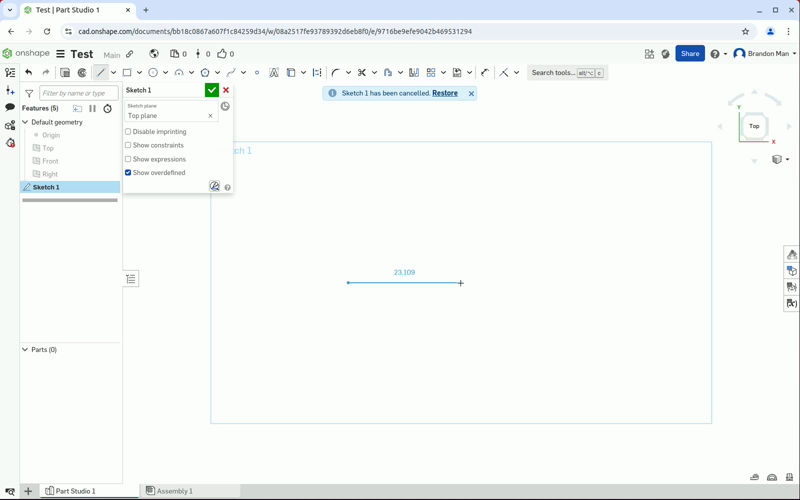
mouse_move(490, 282)
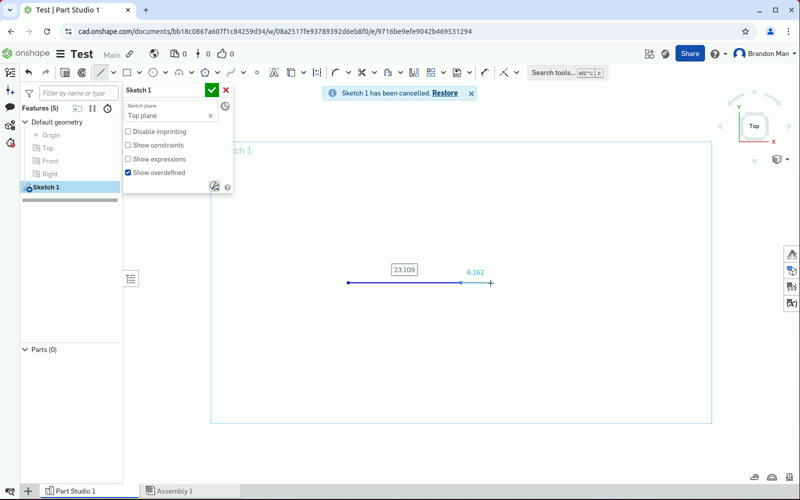
mouse_move(459, 281)
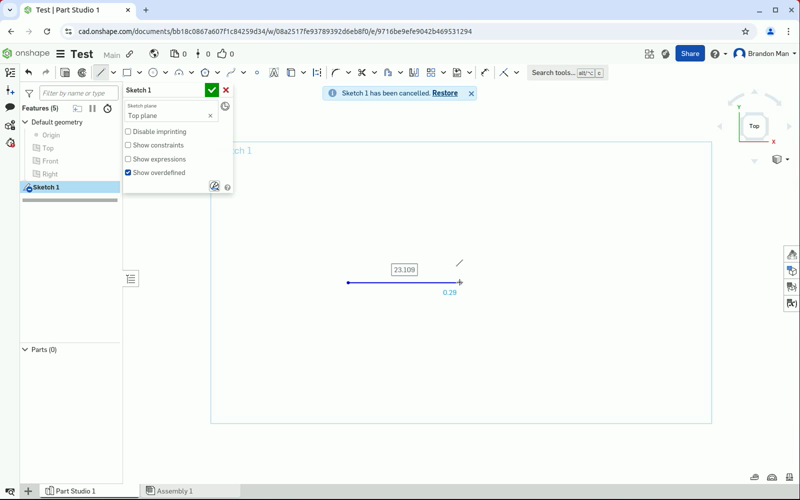
scroll(6)
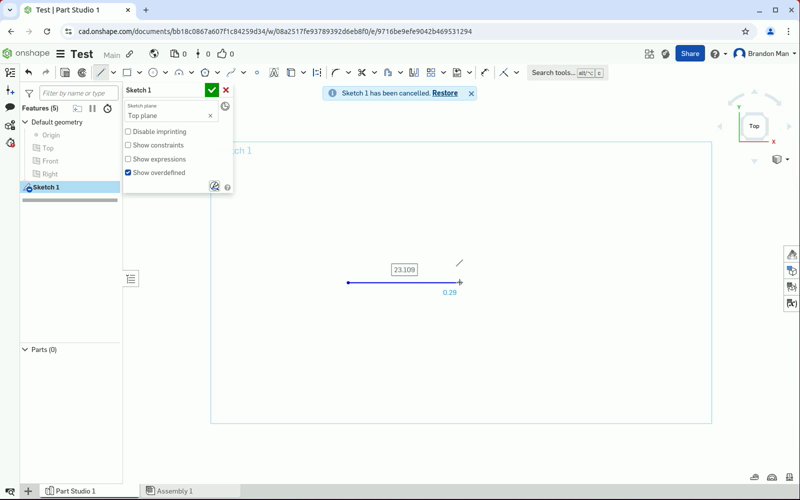
scroll(6)
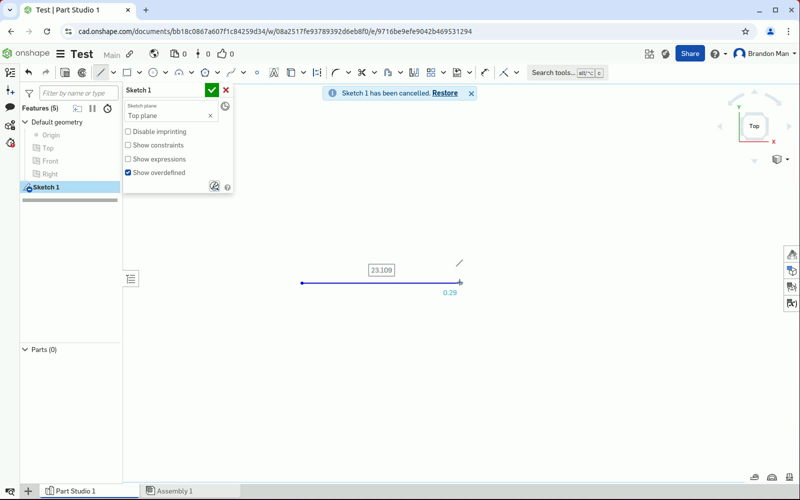
scroll(6)
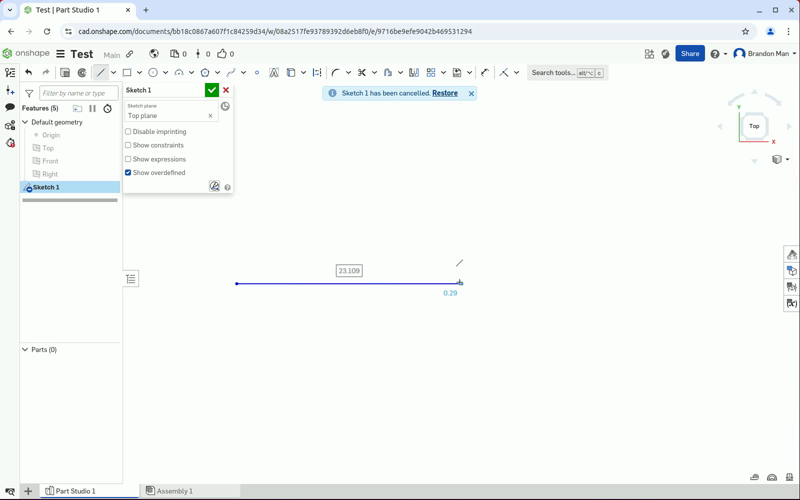
scroll(6)
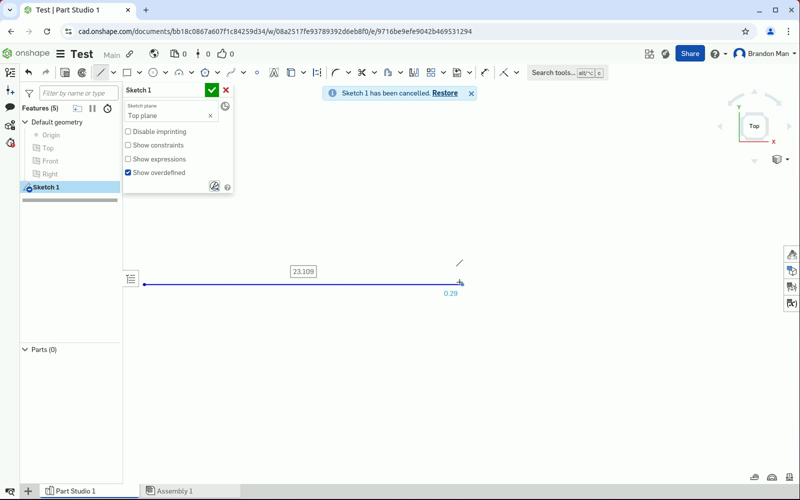
scroll(6)
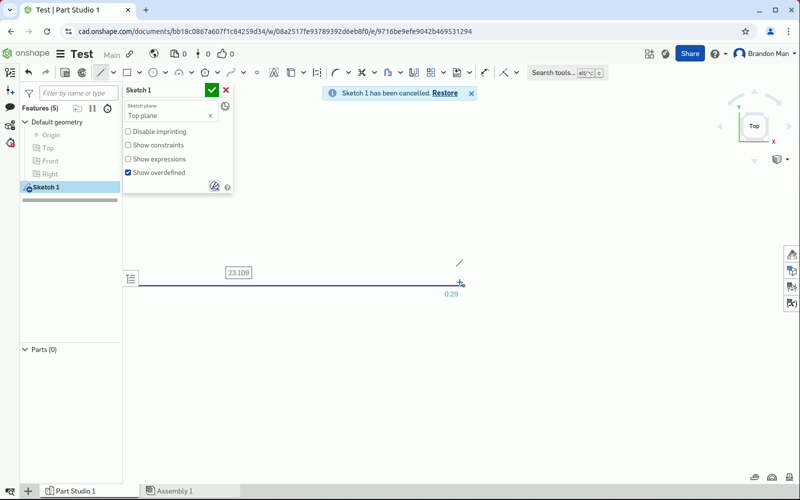
scroll(6)
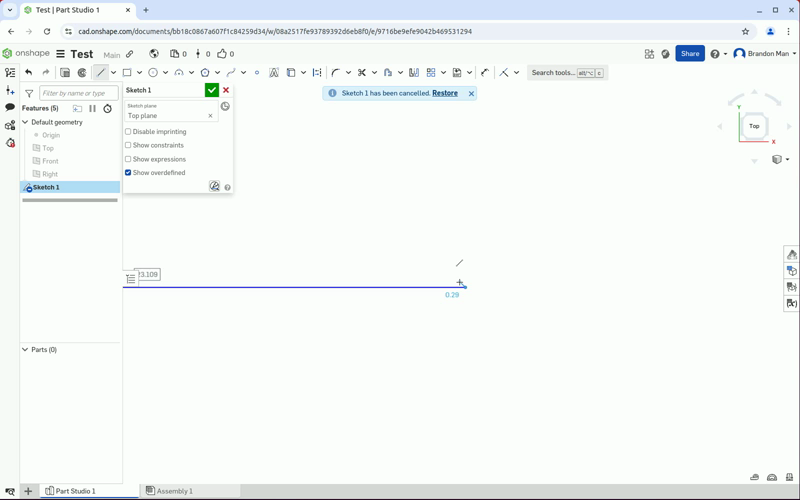
scroll(6)
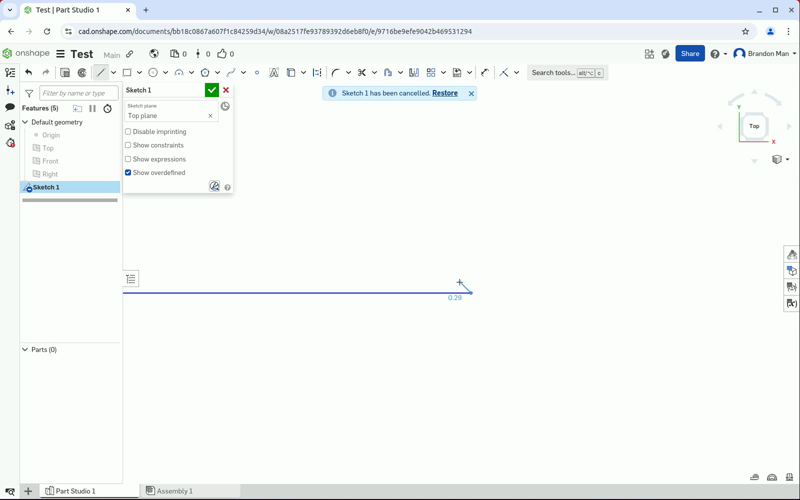
click(459, 281)
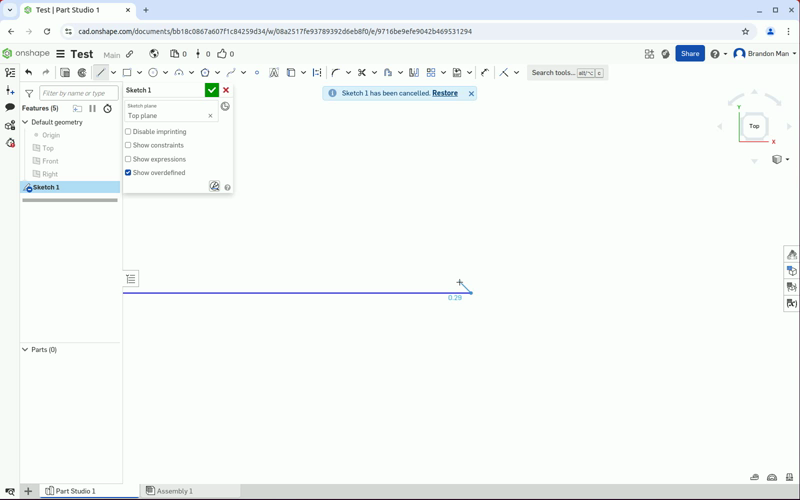
scroll(-6)
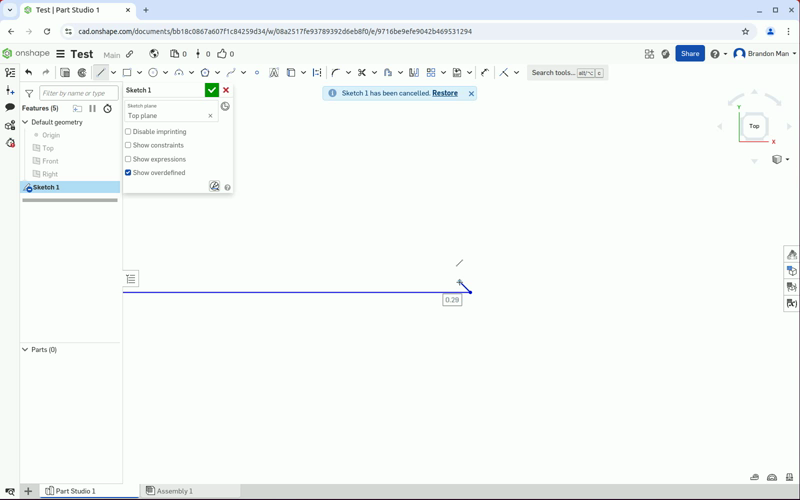
scroll(-6)
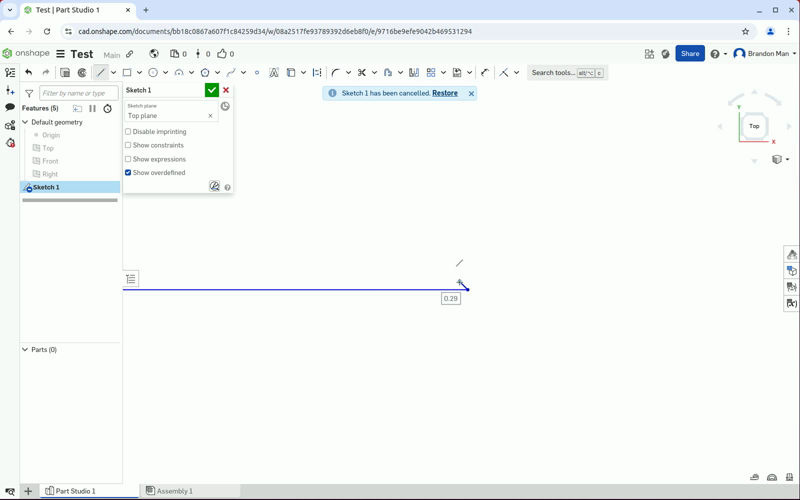
scroll(-6)
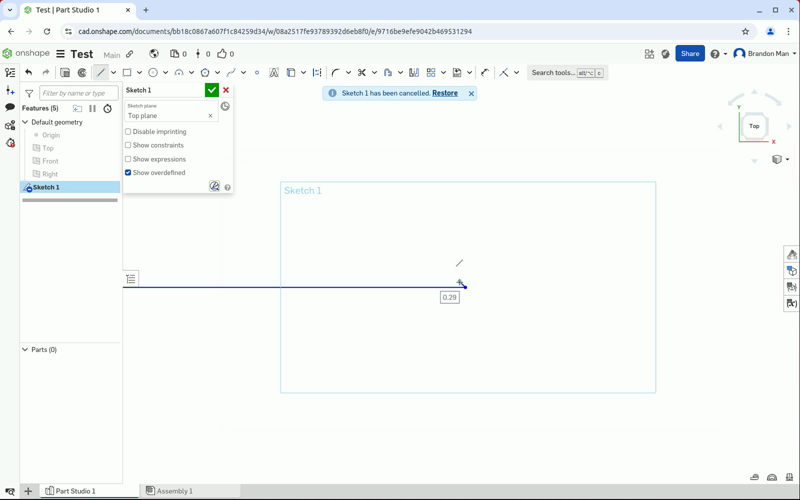
scroll(-6)
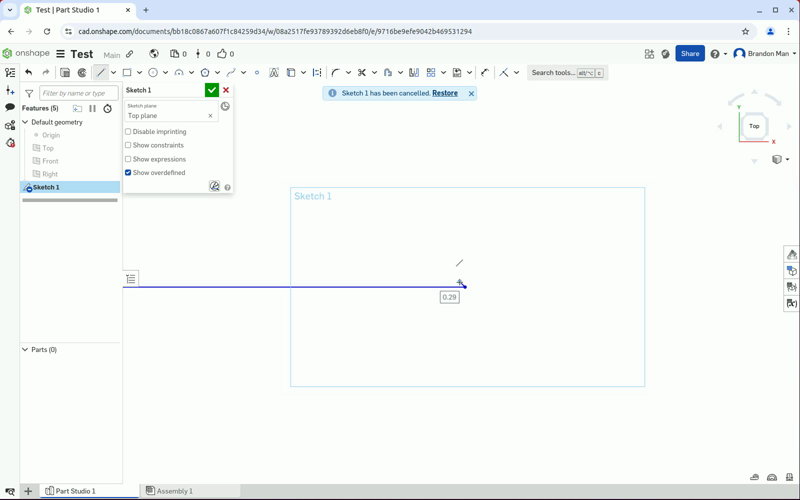
scroll(-6)
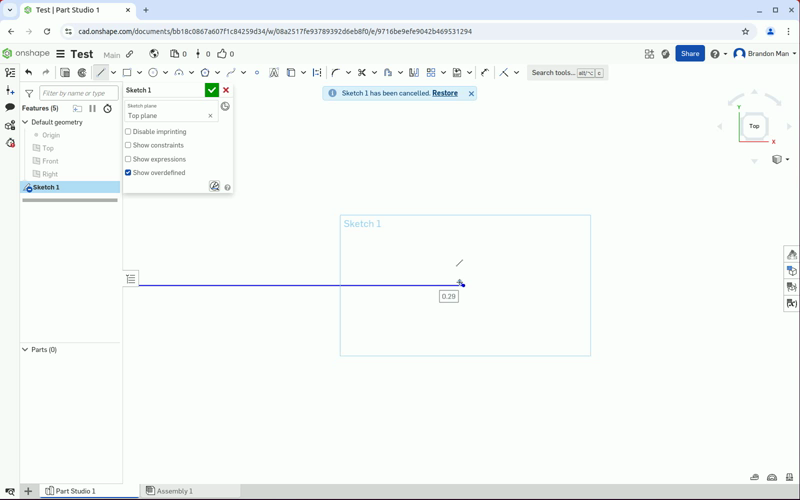
scroll(-6)
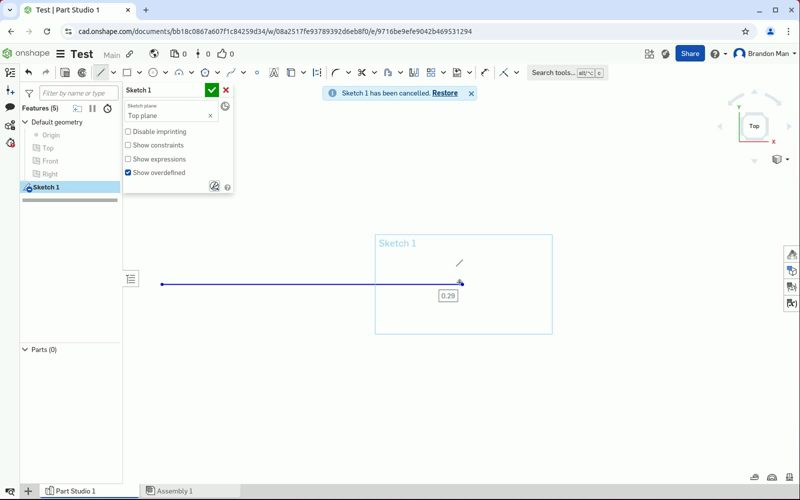
scroll(-6)
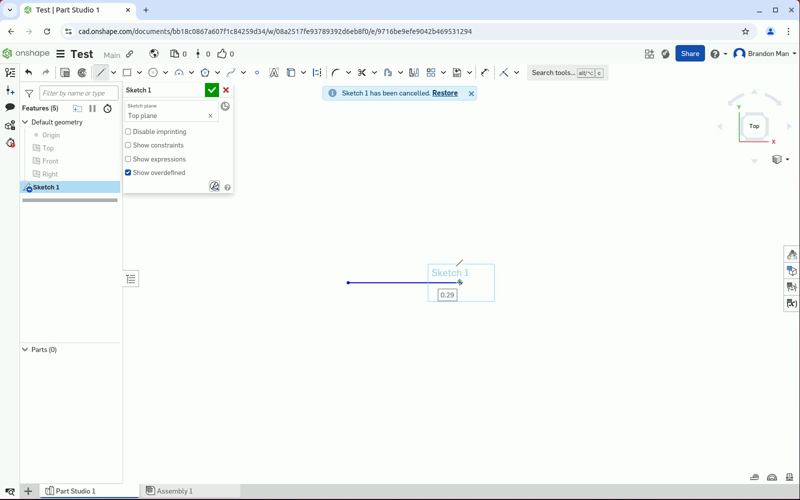
key_up(shift)
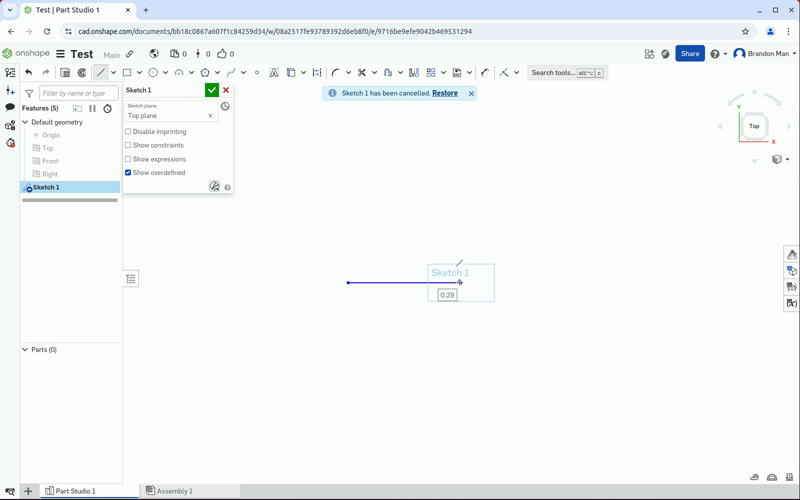
key_down(shift)
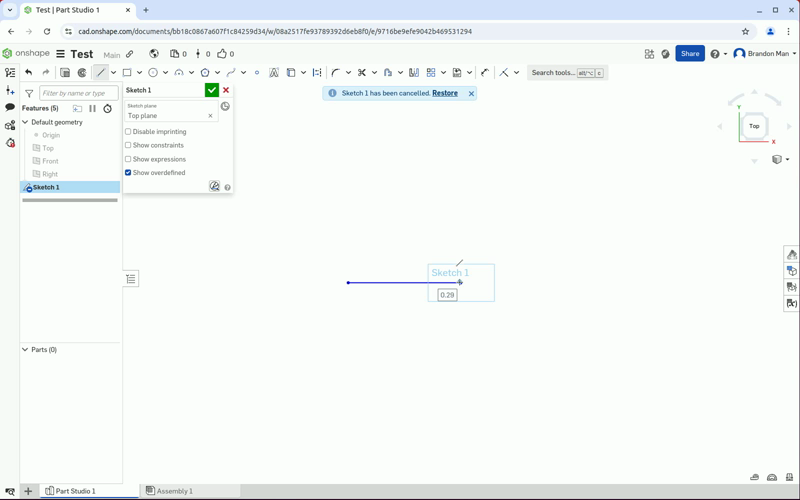
mouse_move(489, 281)
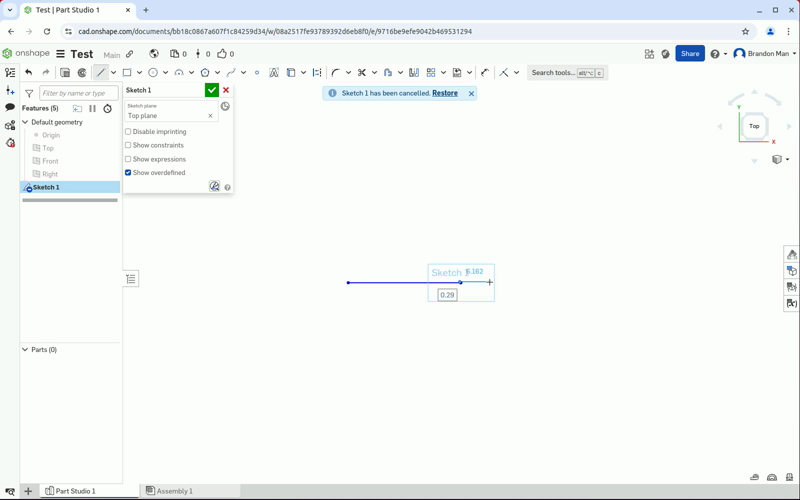
mouse_move(404, 281)
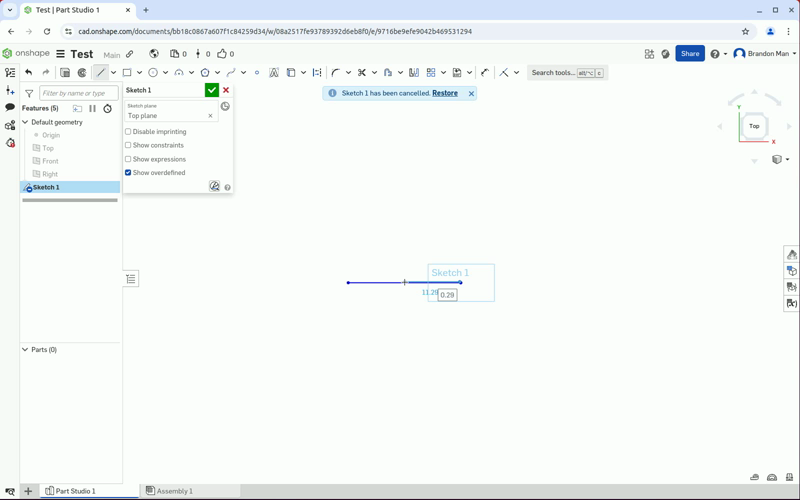
click(404, 281)
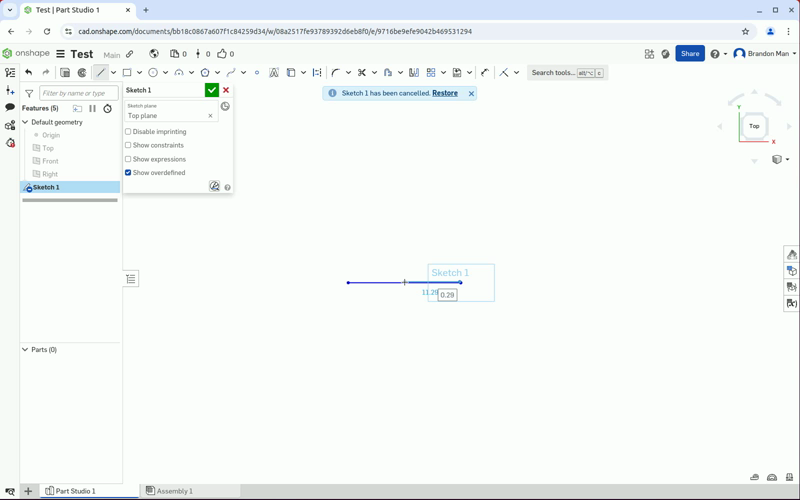
key_up(shift)
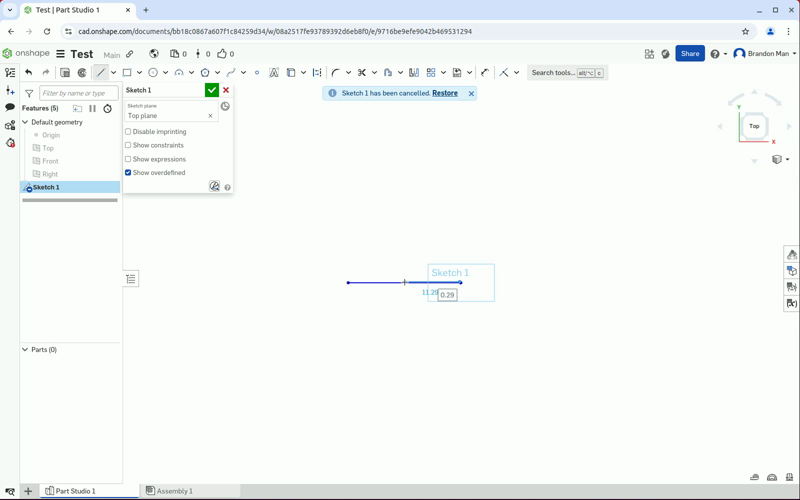
key_down(shift)
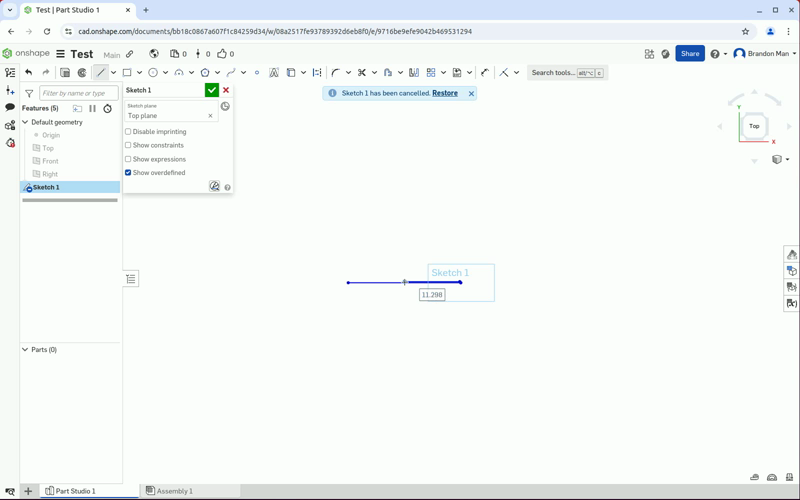
mouse_move(434, 281)
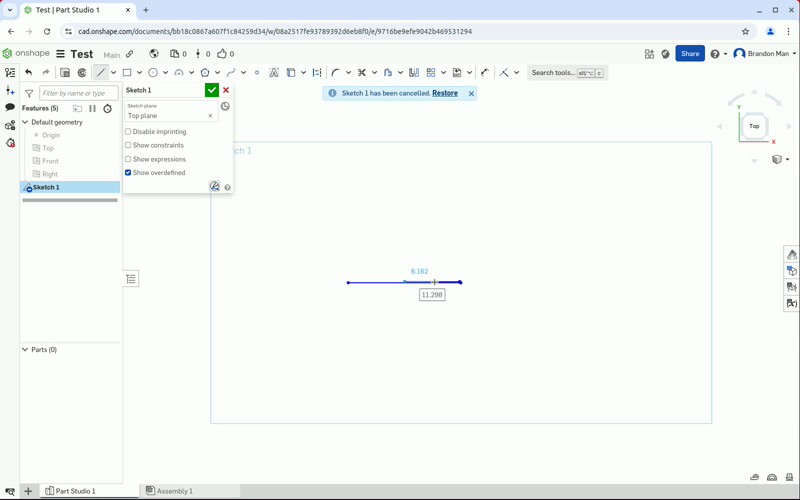
mouse_move(349, 281)
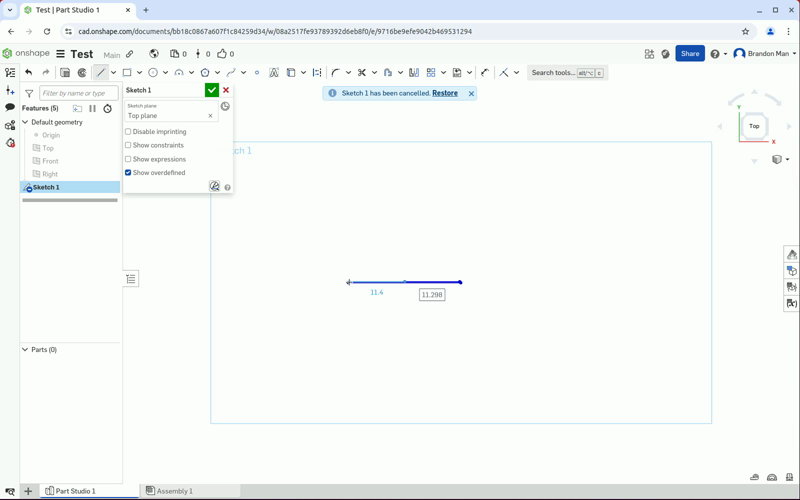
scroll(6)
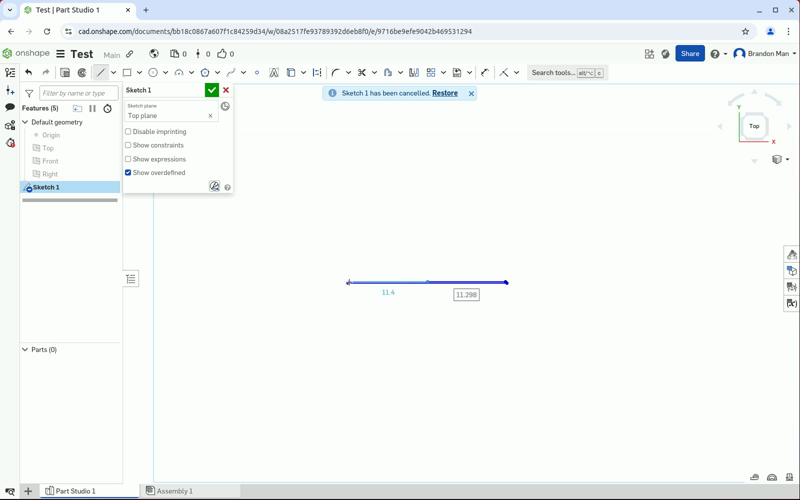
scroll(6)
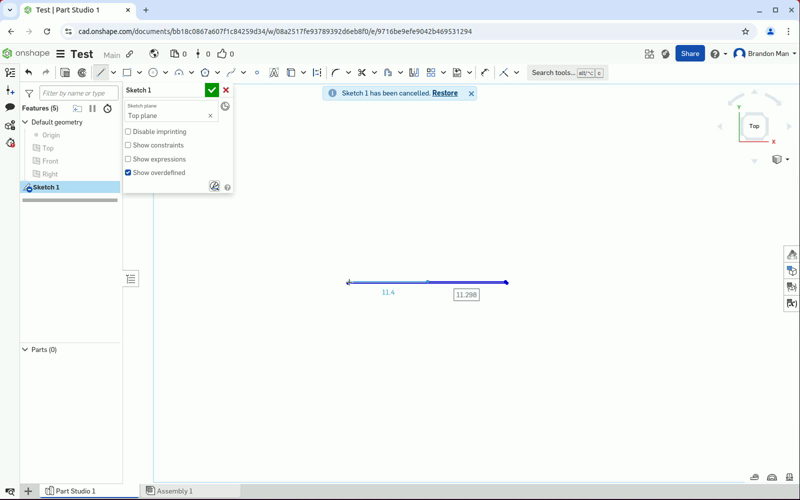
scroll(6)
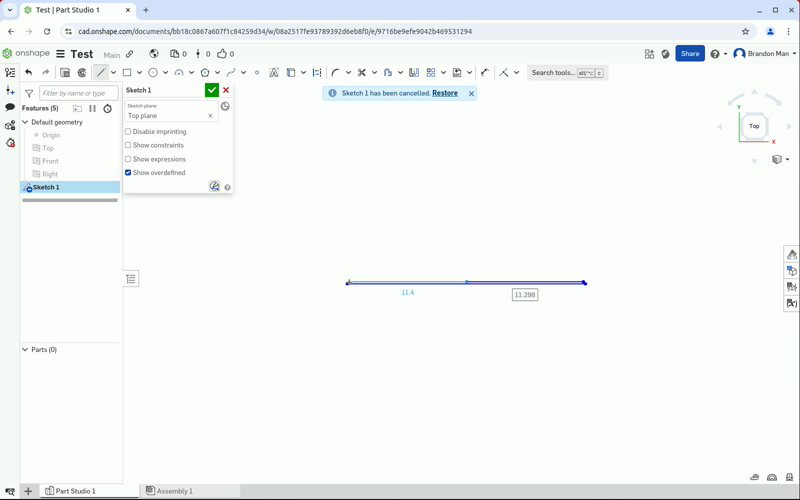
scroll(6)
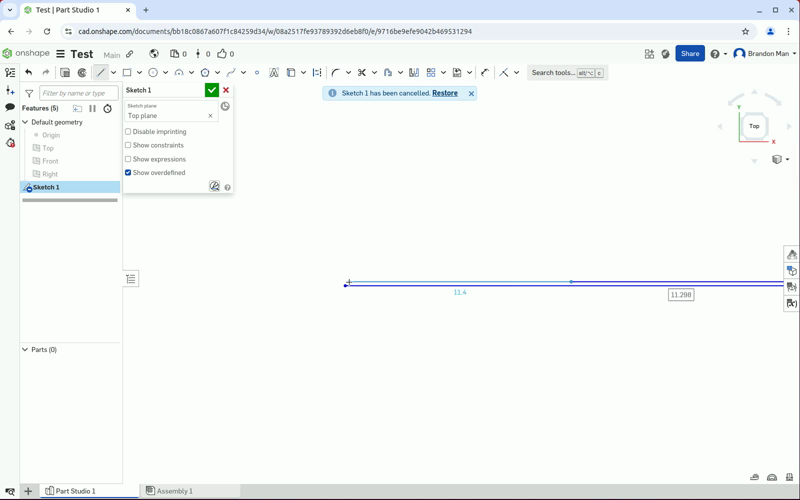
scroll(6)
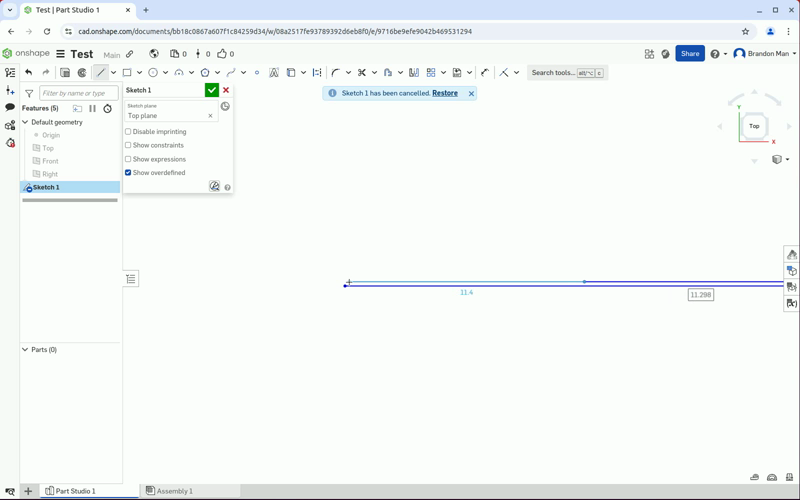
scroll(6)
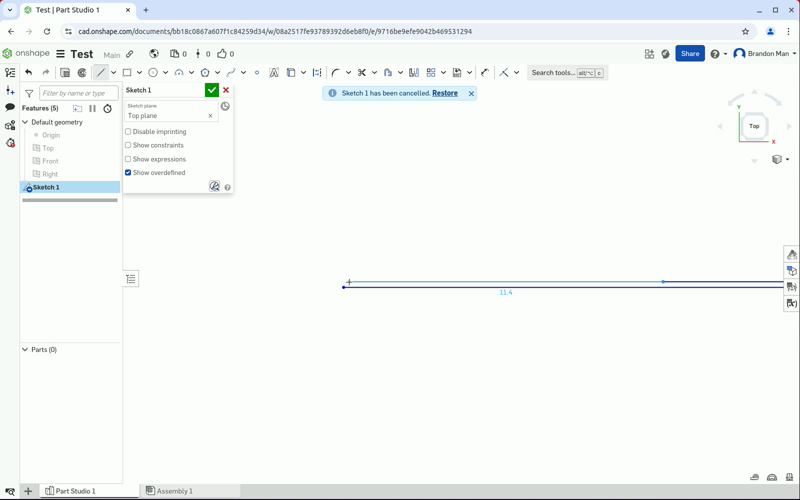
scroll(6)
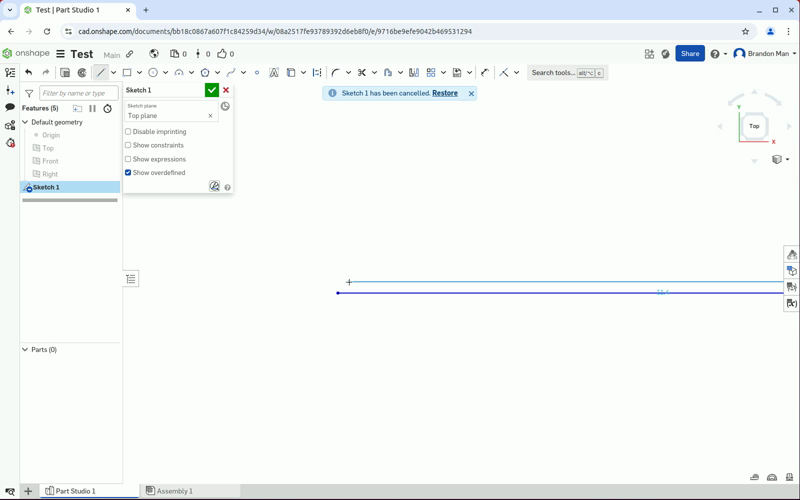
click(349, 281)
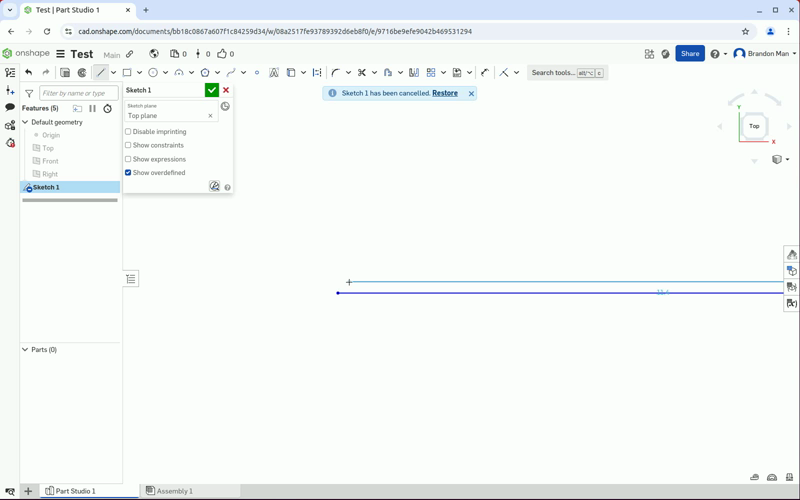
scroll(-6)
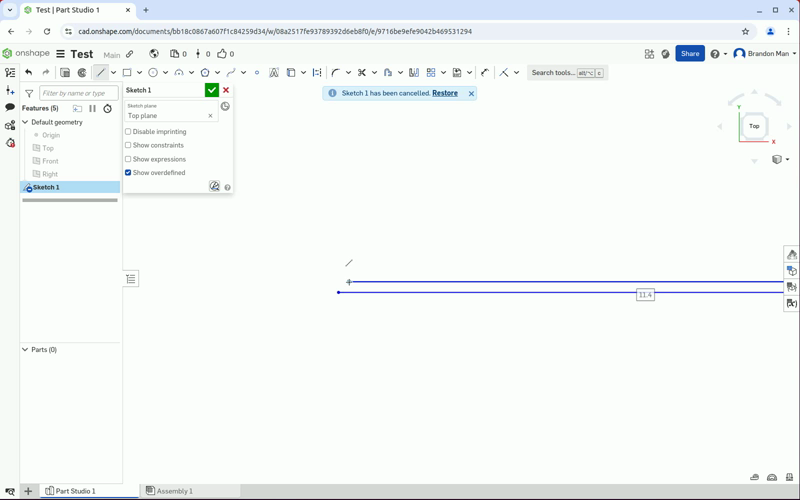
scroll(-6)
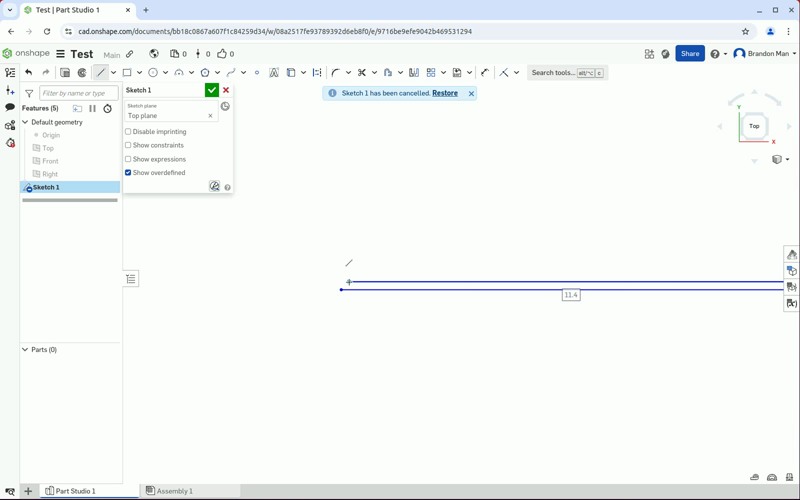
scroll(-6)
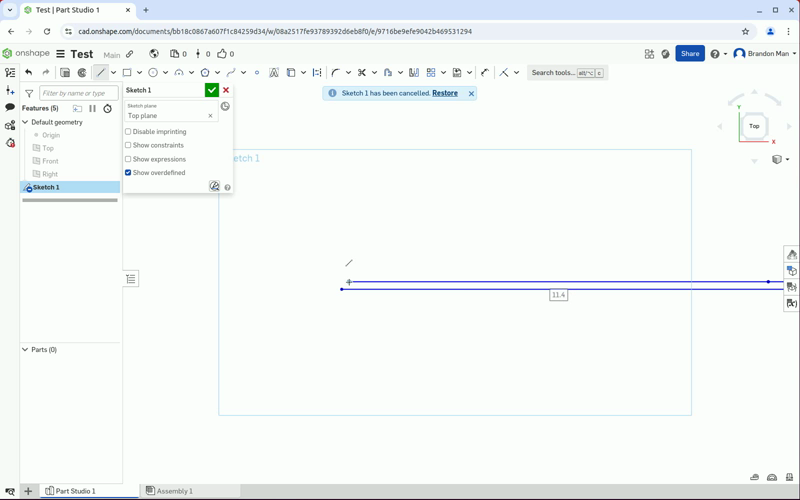
scroll(-6)
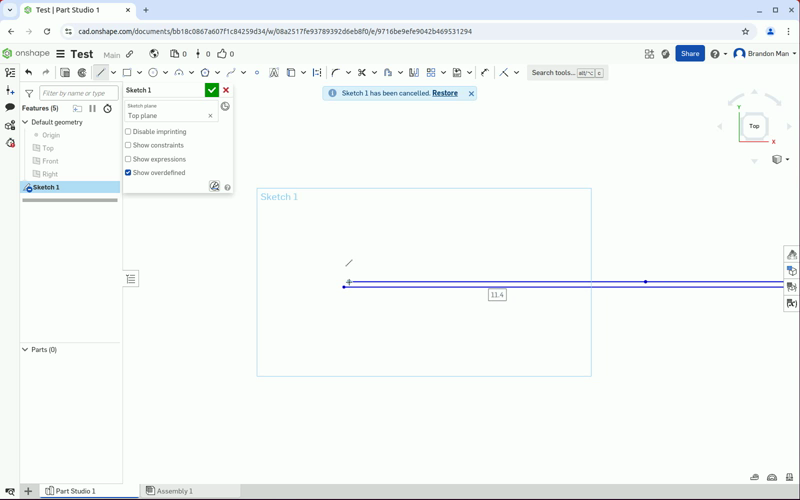
scroll(-6)
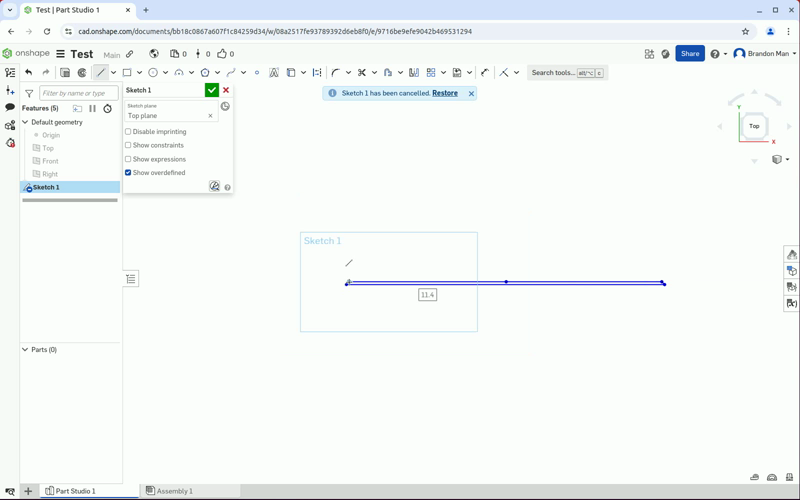
scroll(-6)
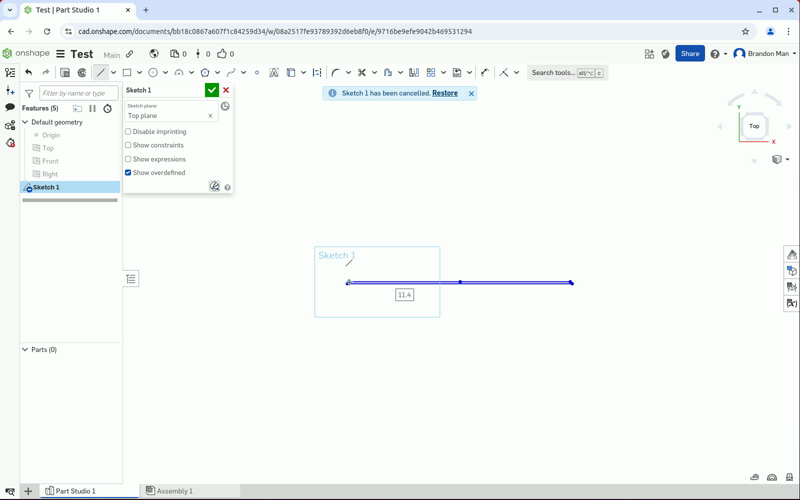
scroll(-6)
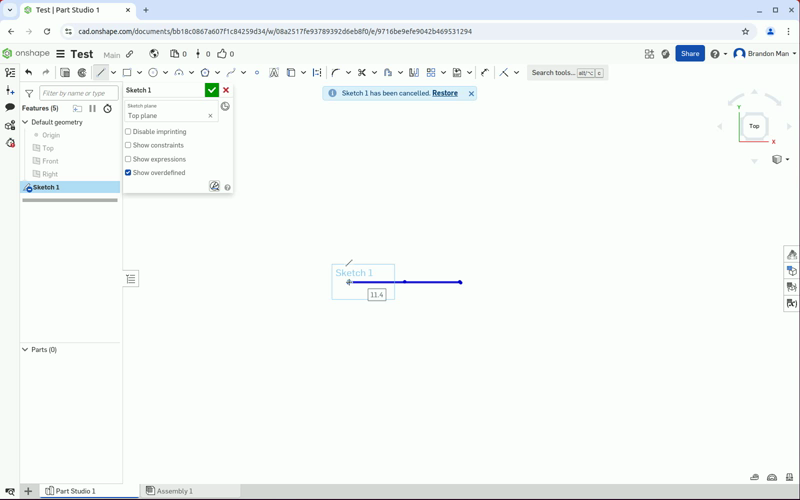
key_up(shift)
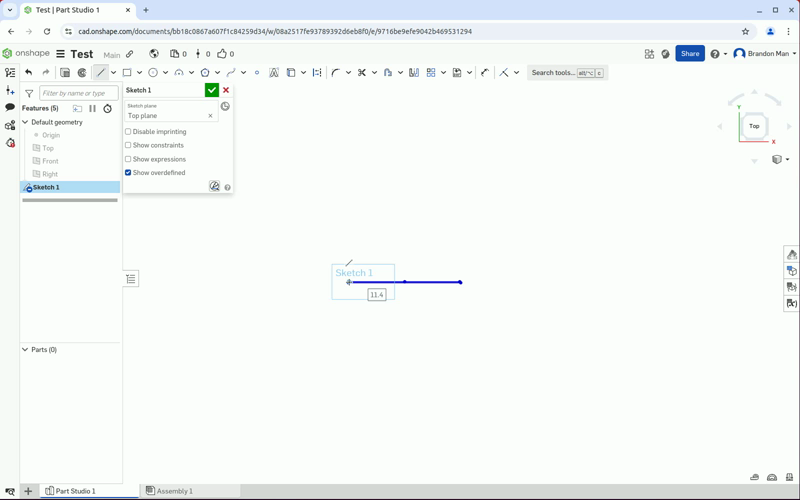
mouse_move(379, 281)
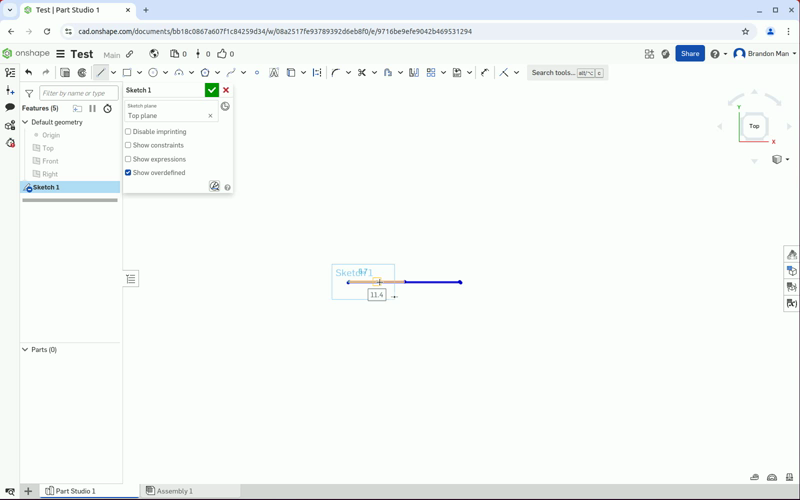
key_down(shift)
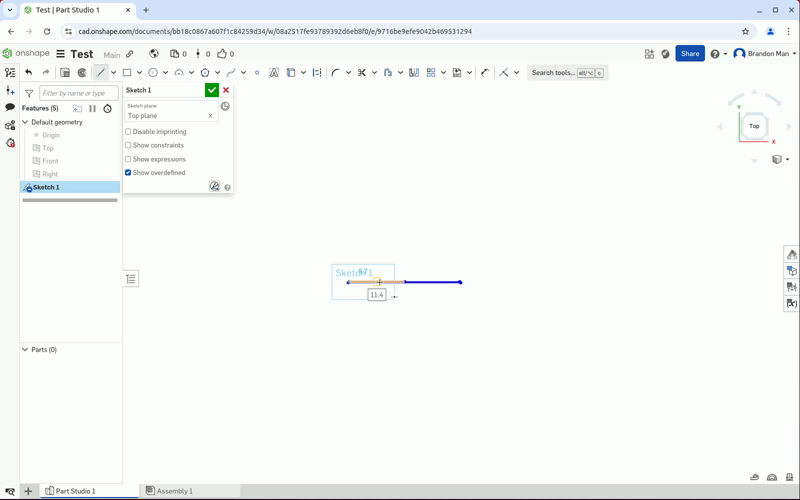
mouse_move(348, 282)
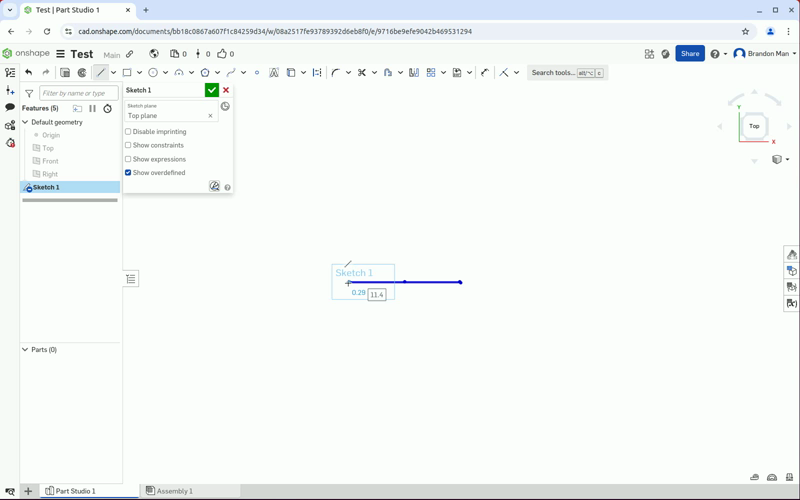
scroll(6)
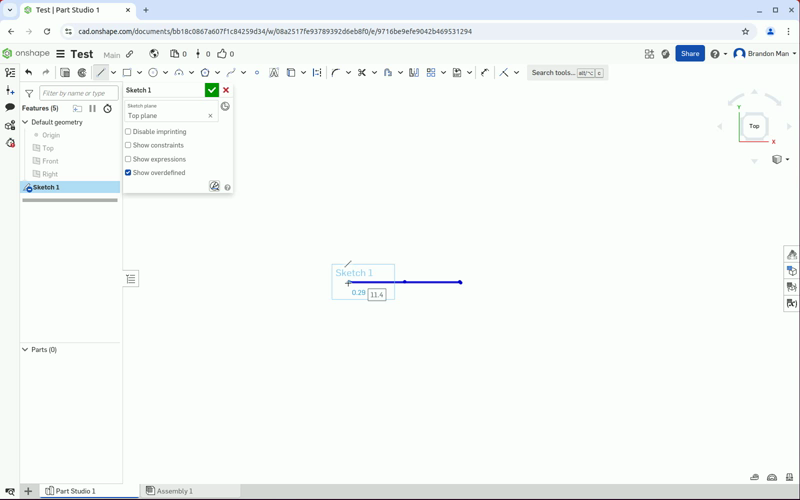
scroll(6)
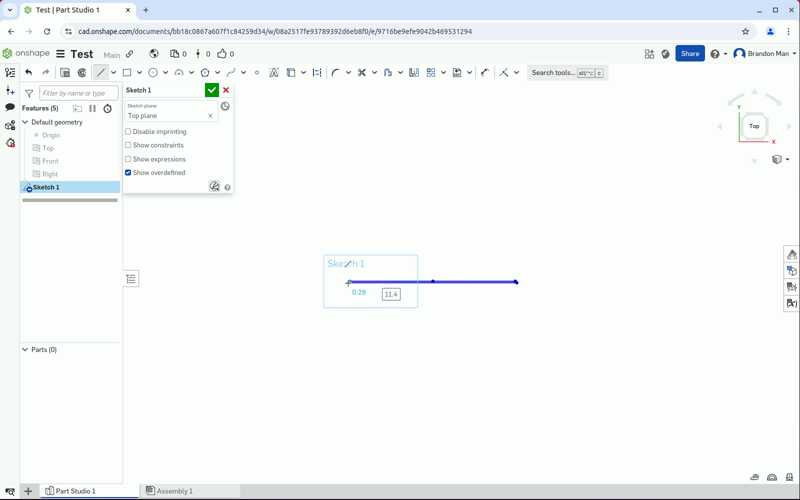
scroll(6)
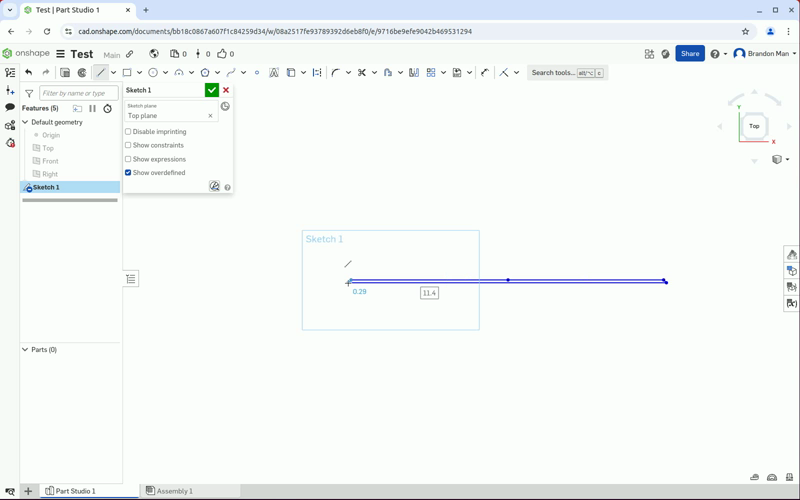
scroll(6)
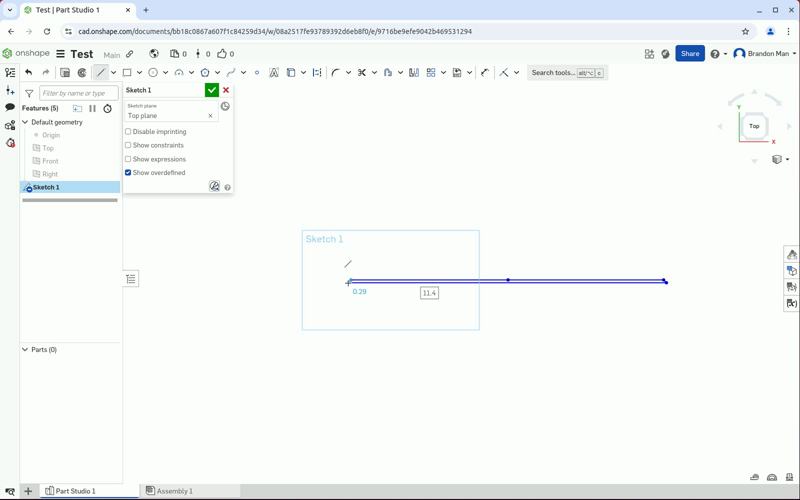
scroll(6)
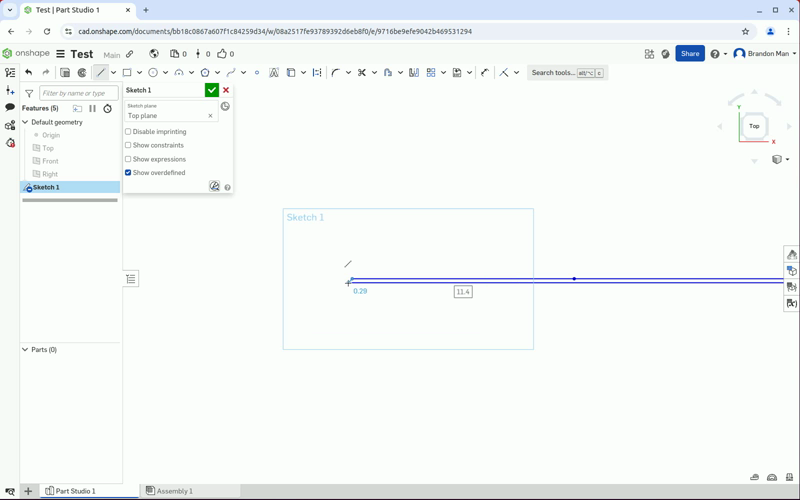
scroll(6)
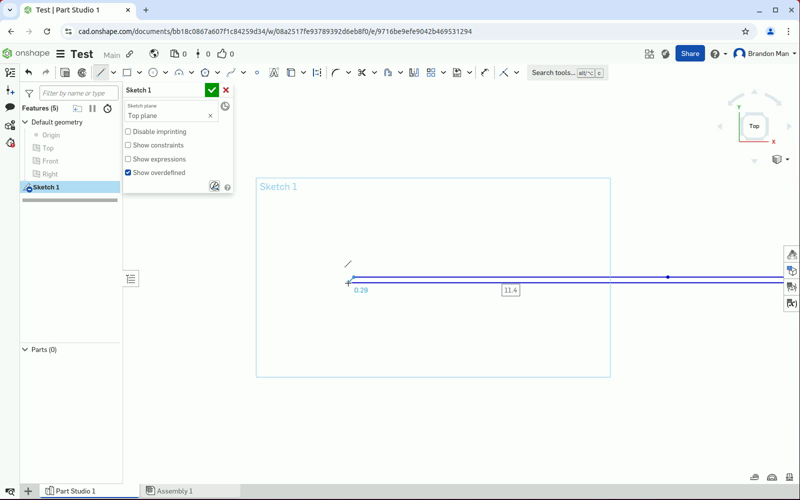
scroll(6)
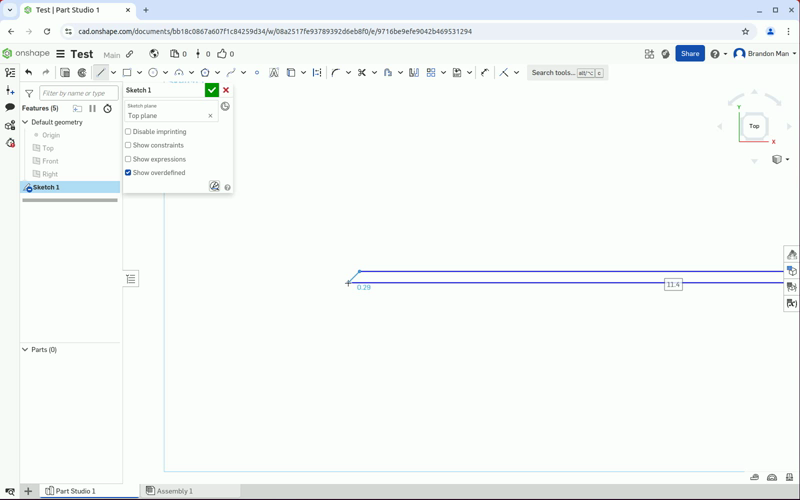
key_up(shift)
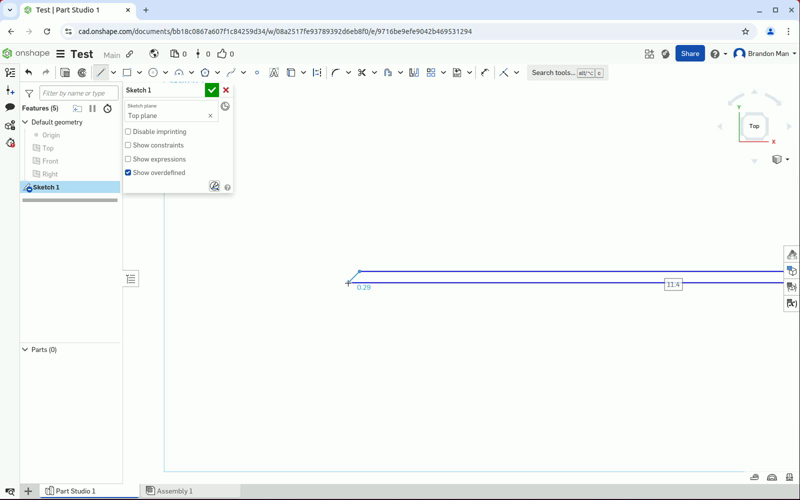
click(348, 282)
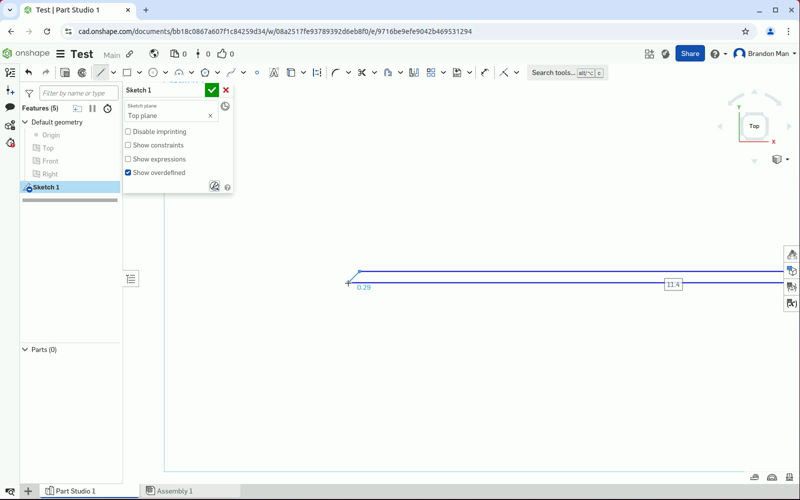
scroll(-6)
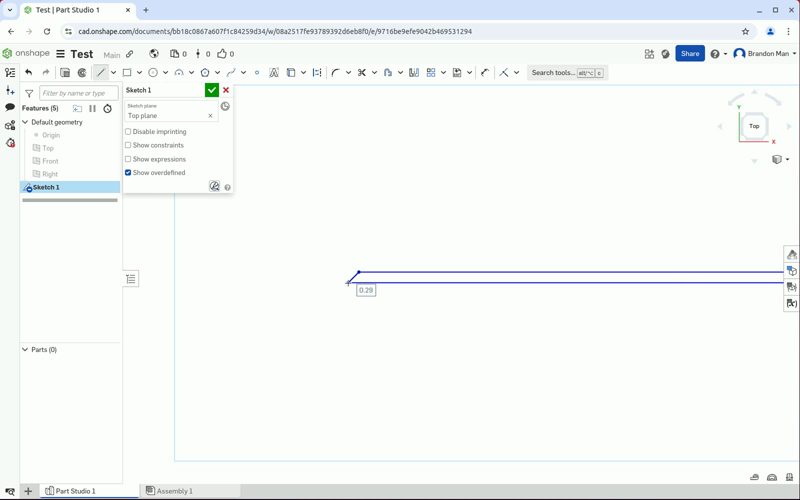
scroll(-6)
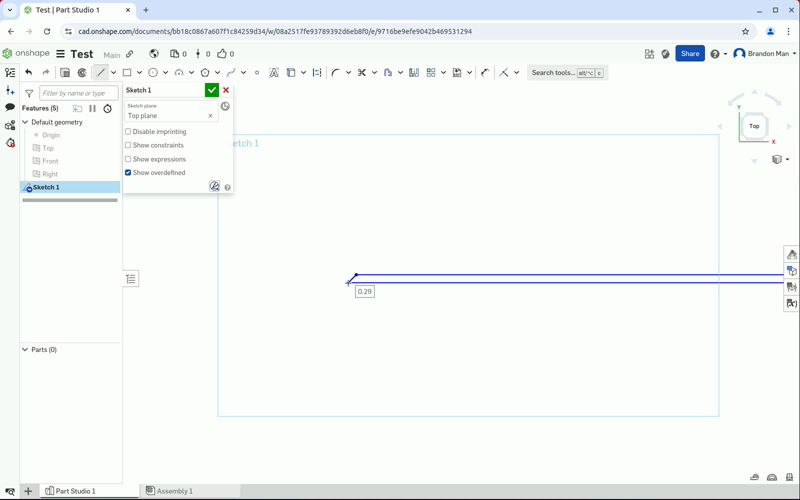
scroll(-6)
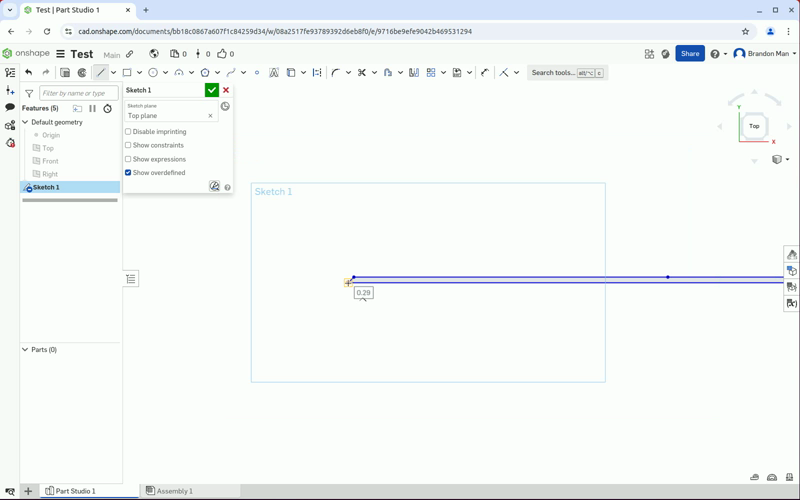
scroll(-6)
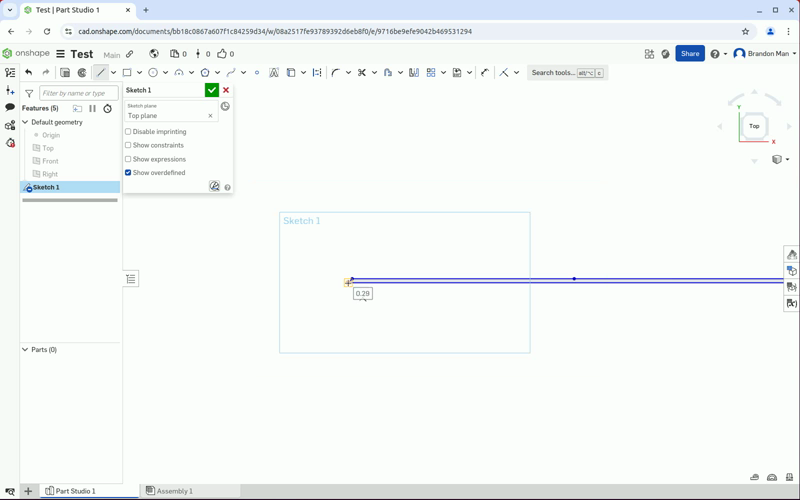
scroll(-6)
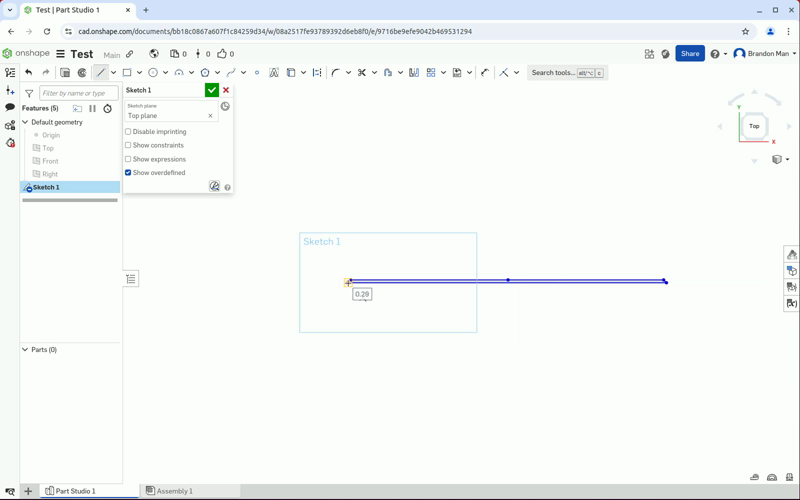
scroll(-6)
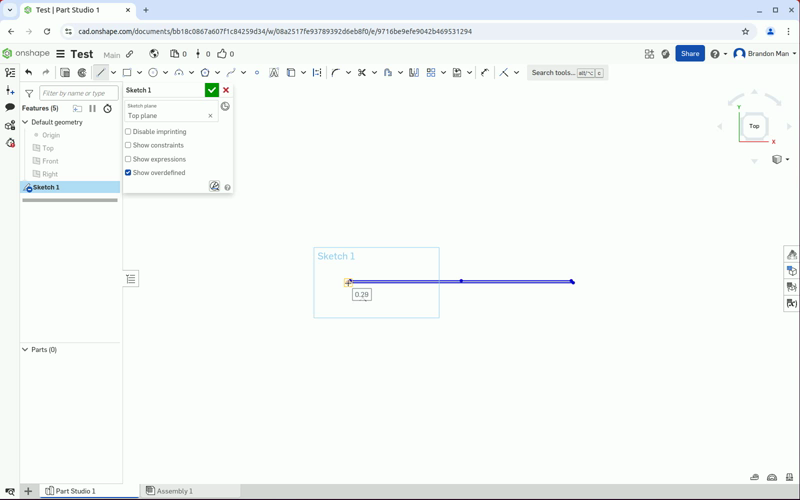
scroll(-6)
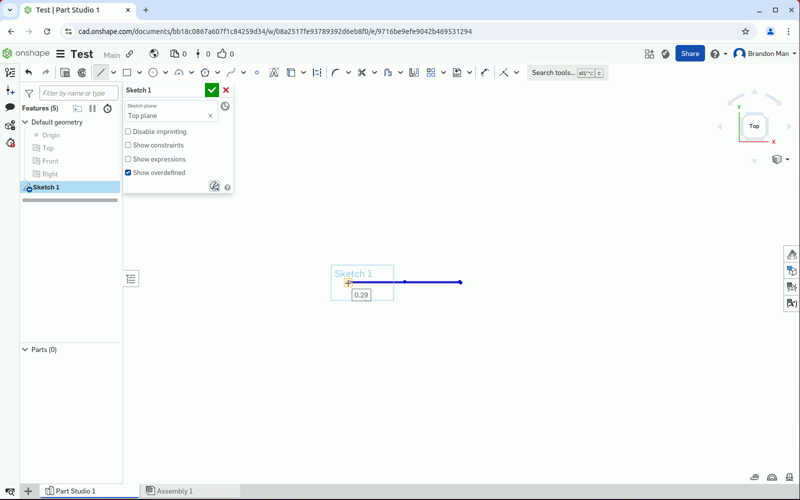
key(esc)
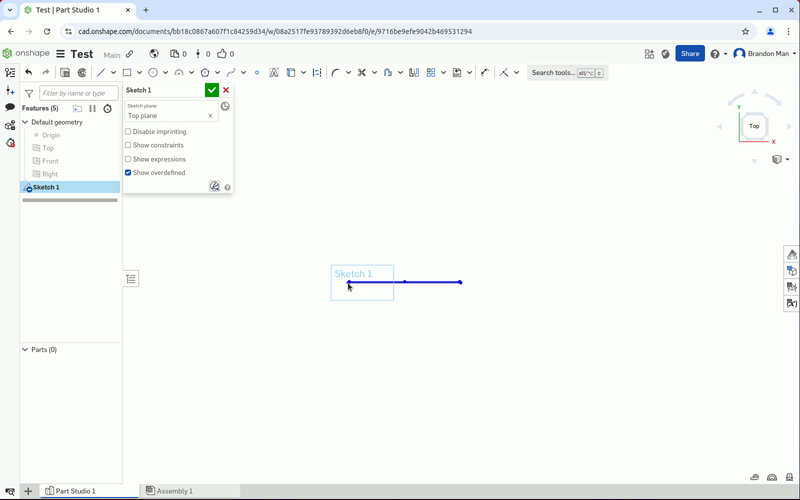
mouse_move(395, 282)
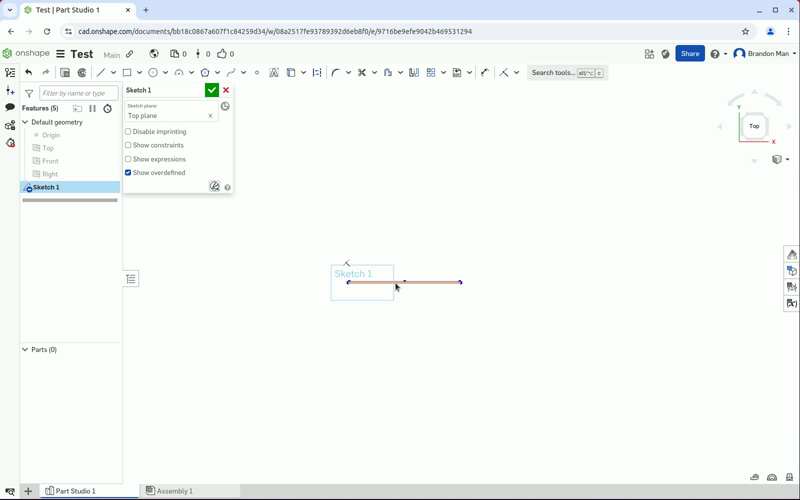
scroll(6)
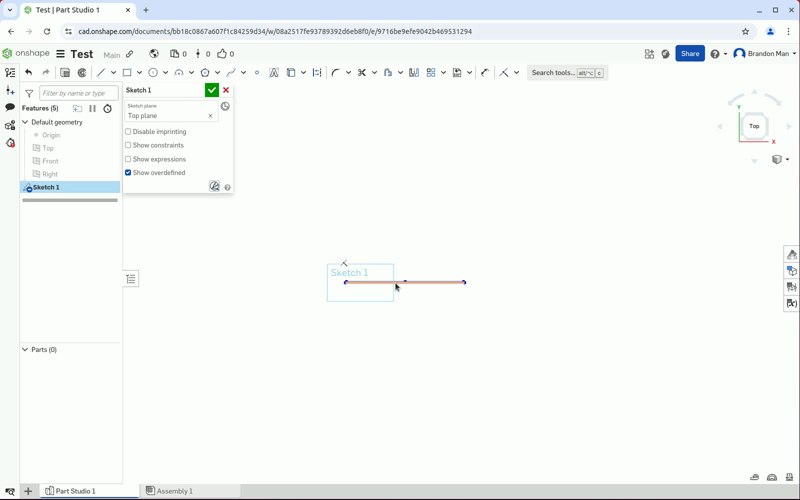
scroll(6)
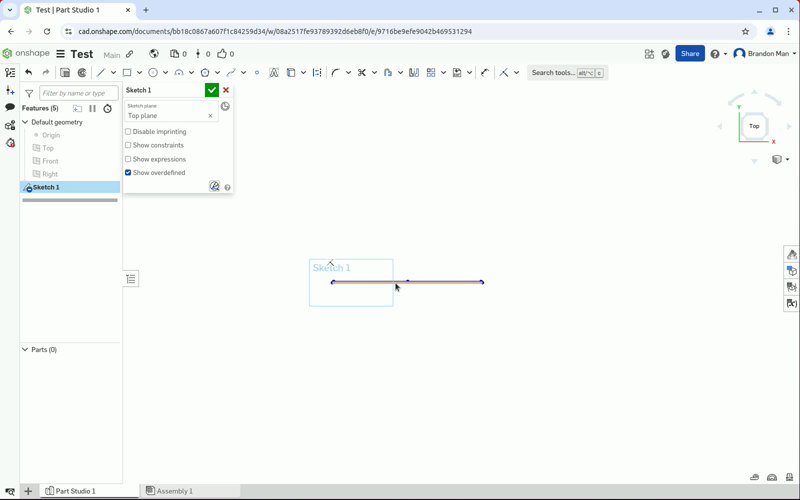
scroll(6)
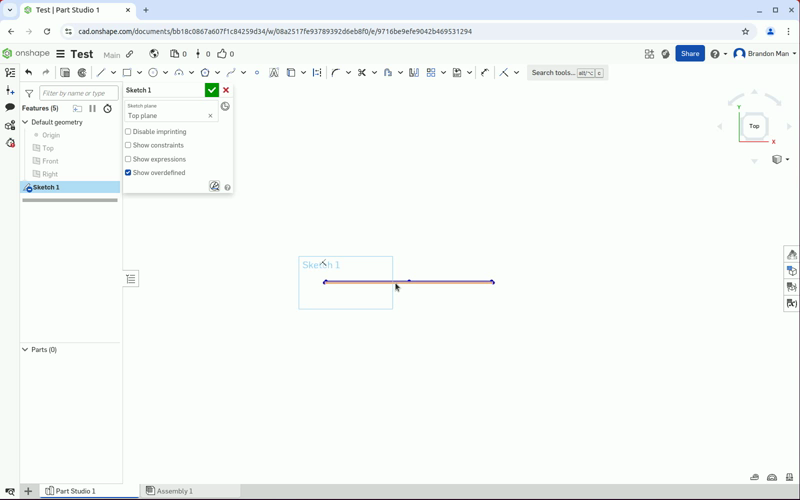
scroll(6)
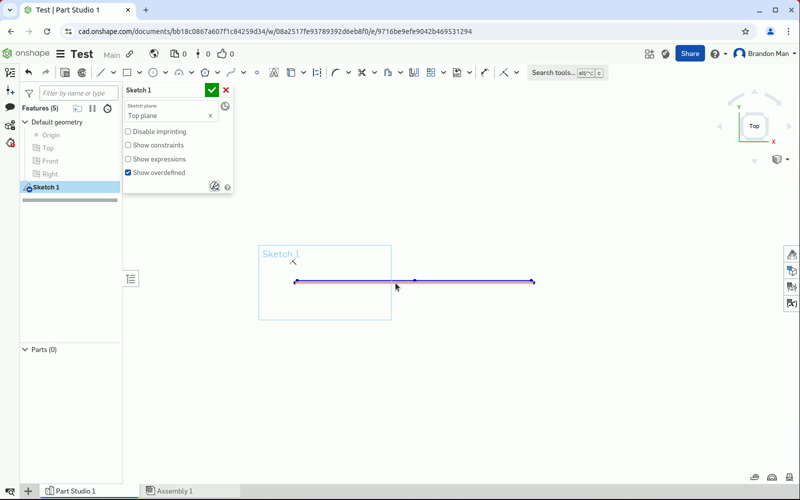
scroll(6)
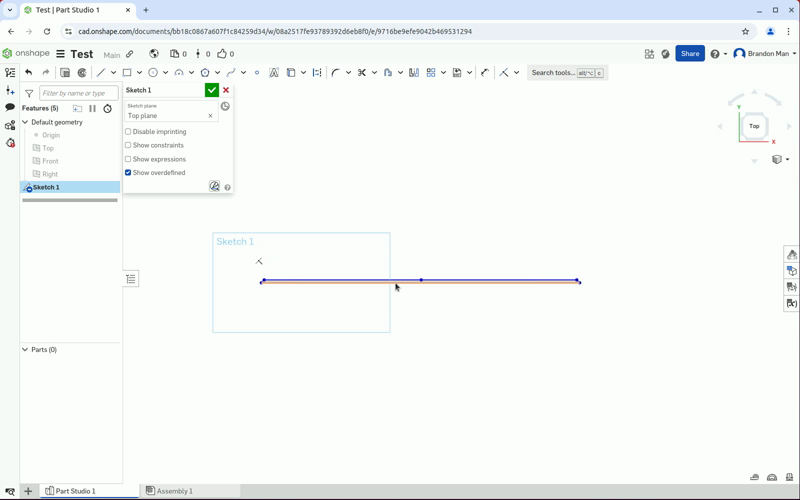
scroll(6)
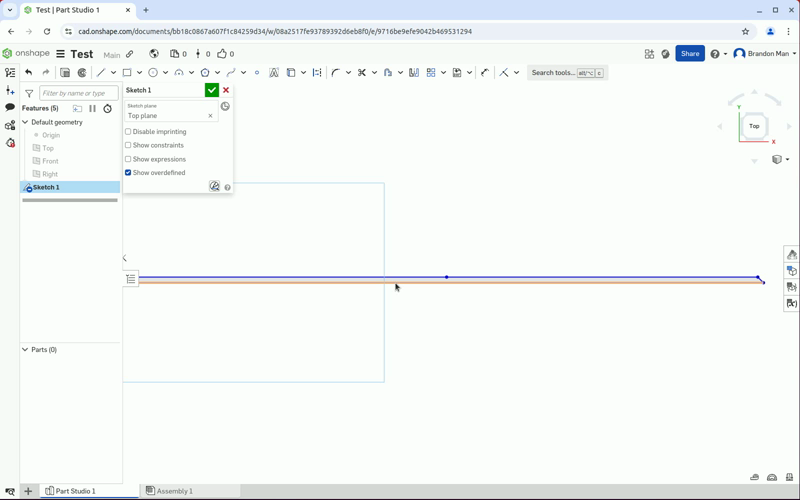
scroll(6)
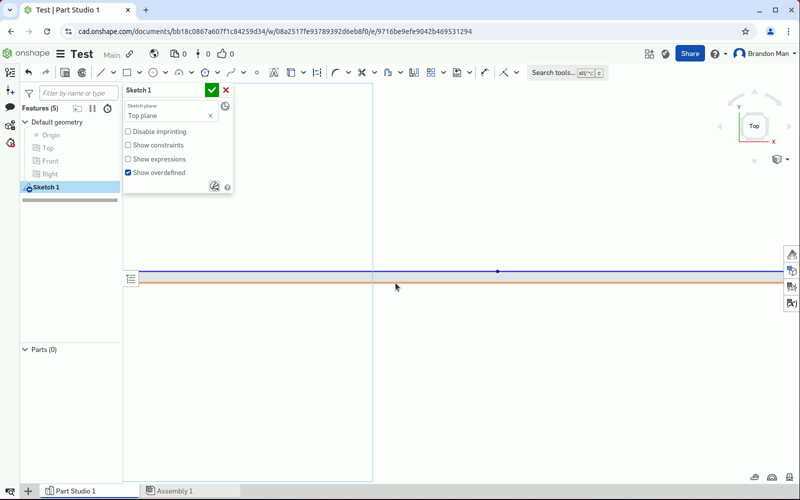
click(395, 282)
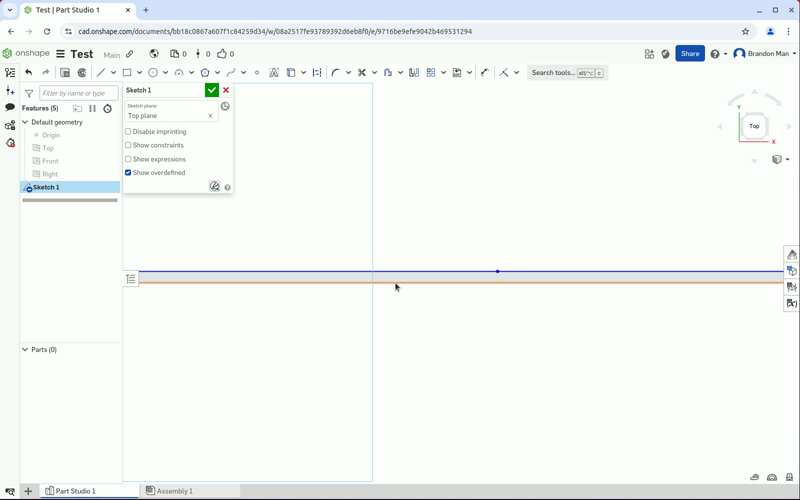
scroll(-6)
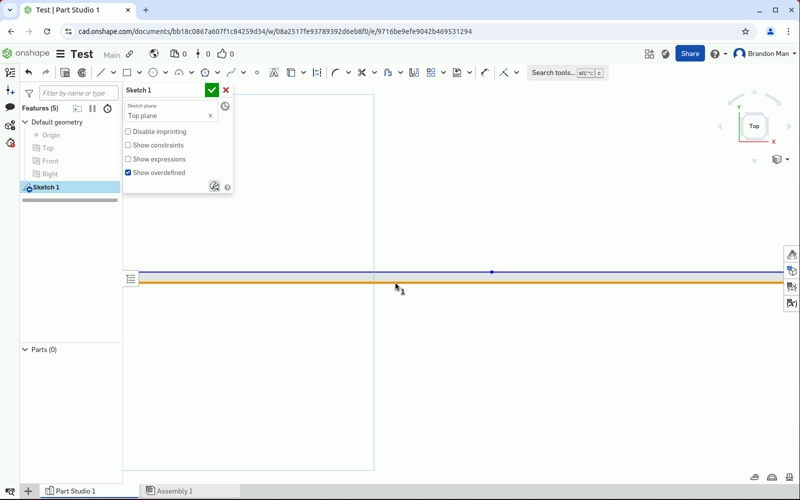
scroll(-6)
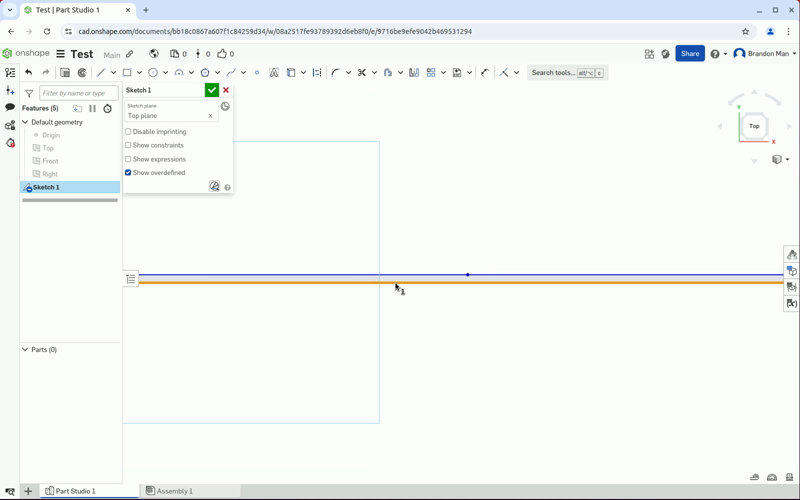
scroll(-6)
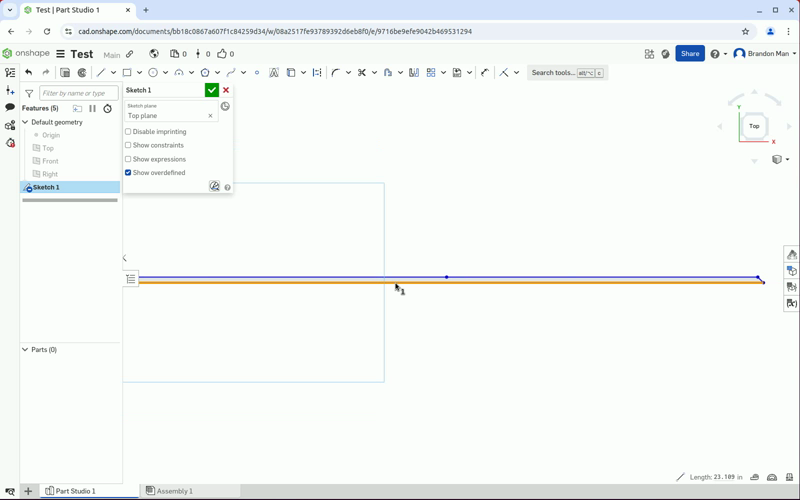
scroll(-6)
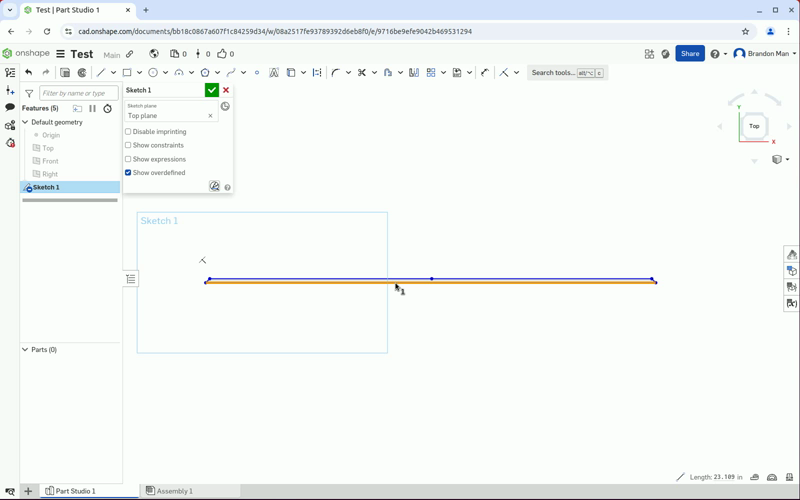
scroll(-6)
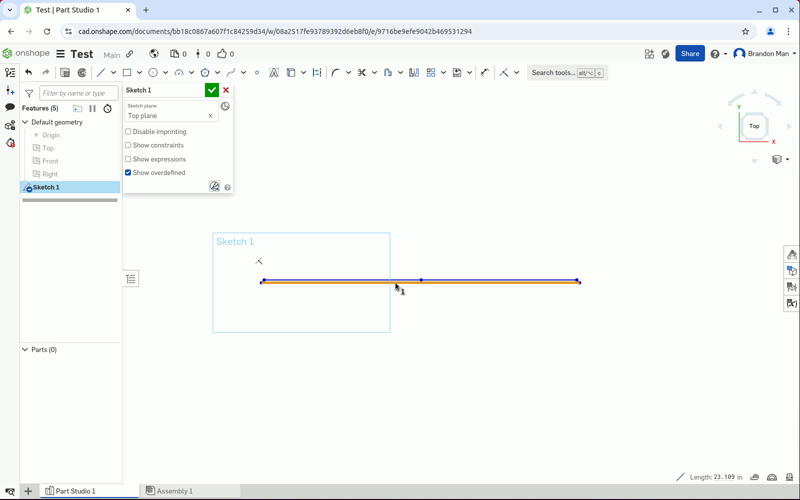
scroll(-6)
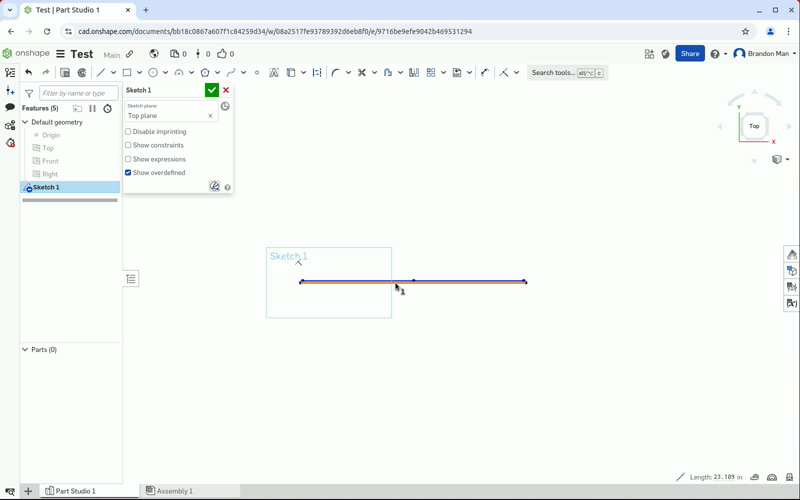
scroll(-6)
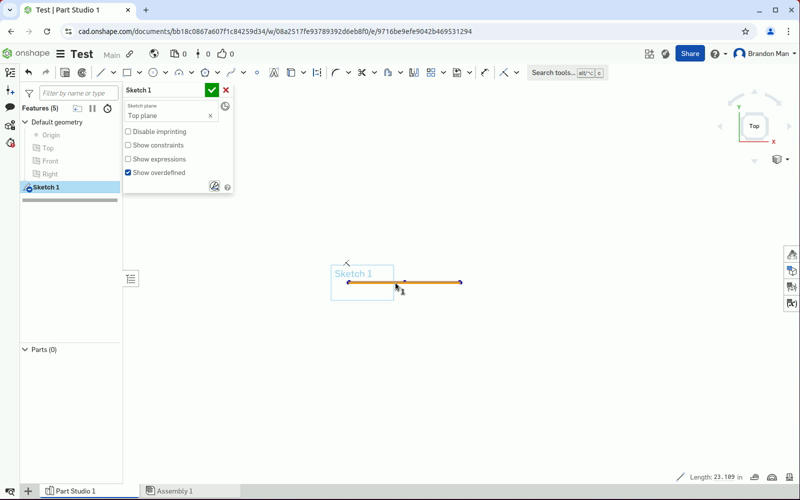
mouse_move(73, 352)
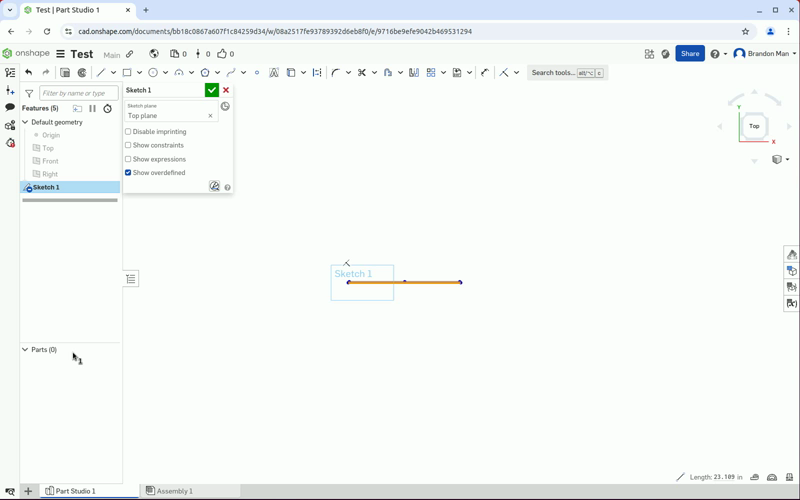
key(shift+y)
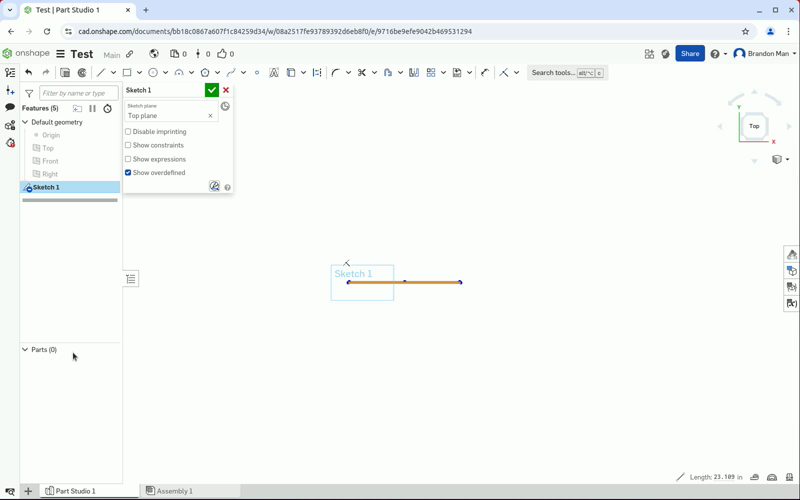
key(shift+e)
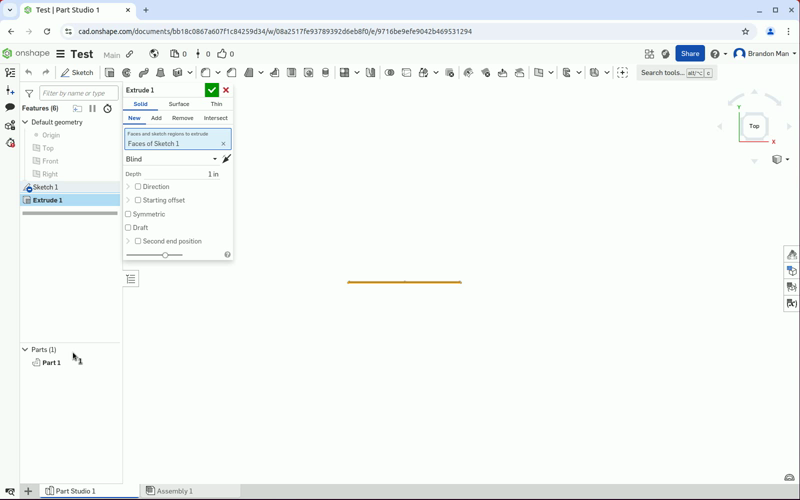
mouse_move(143, 106)
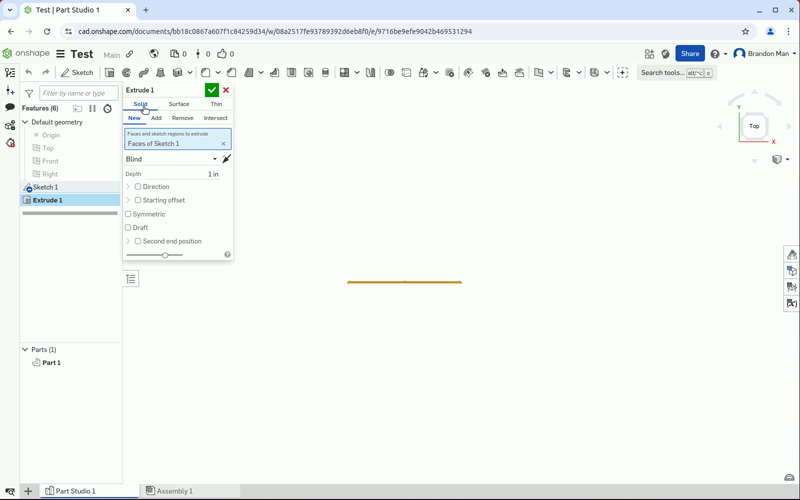
click(143, 106)
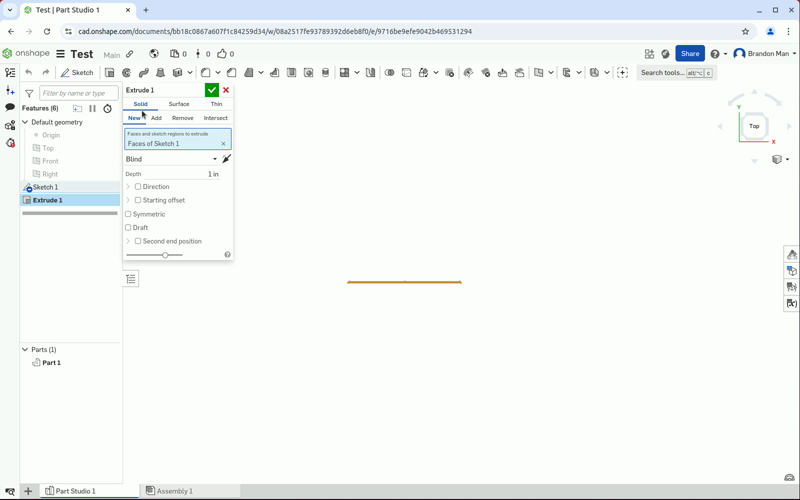
mouse_move(137, 120)
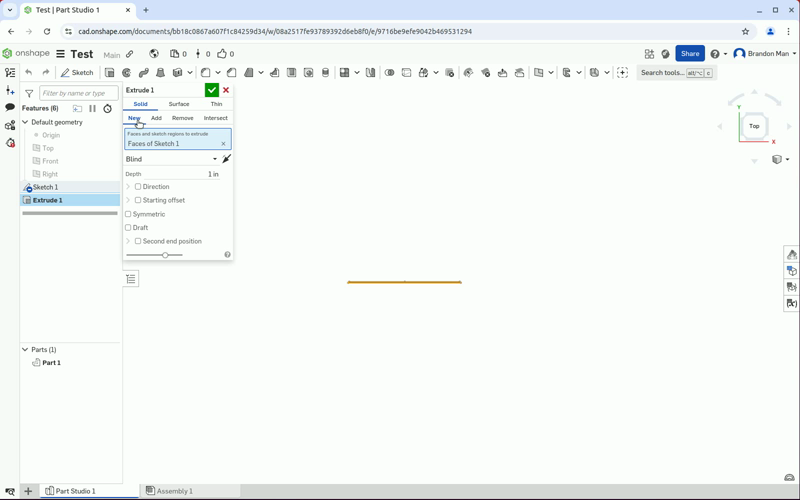
click(137, 120)
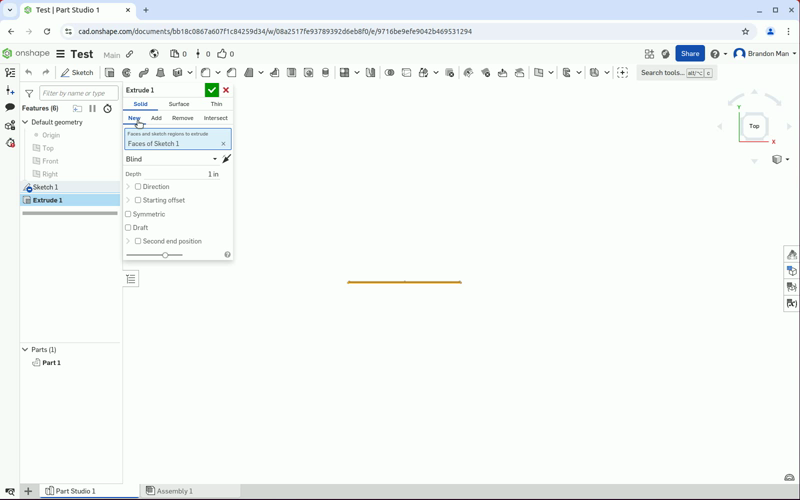
key(tab, 4)
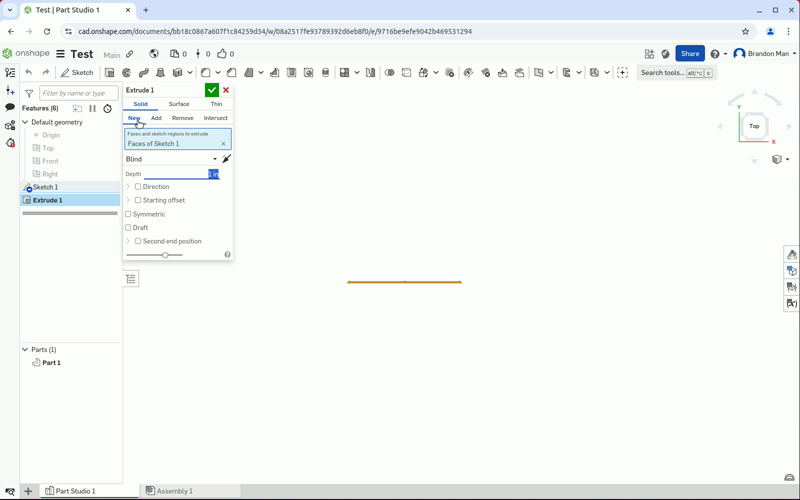
text(0.241)
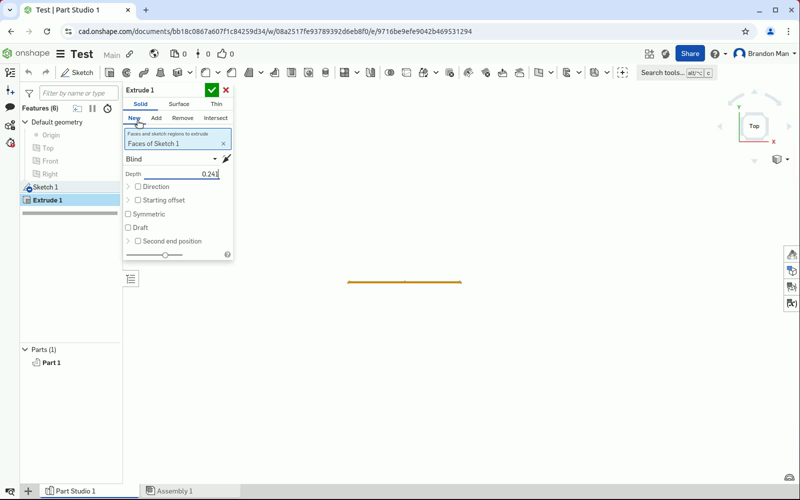
key(enter)
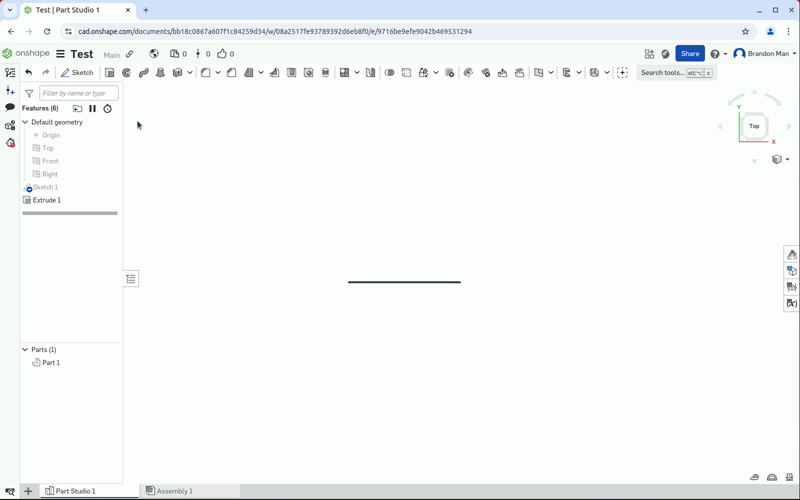
key(shift+h)
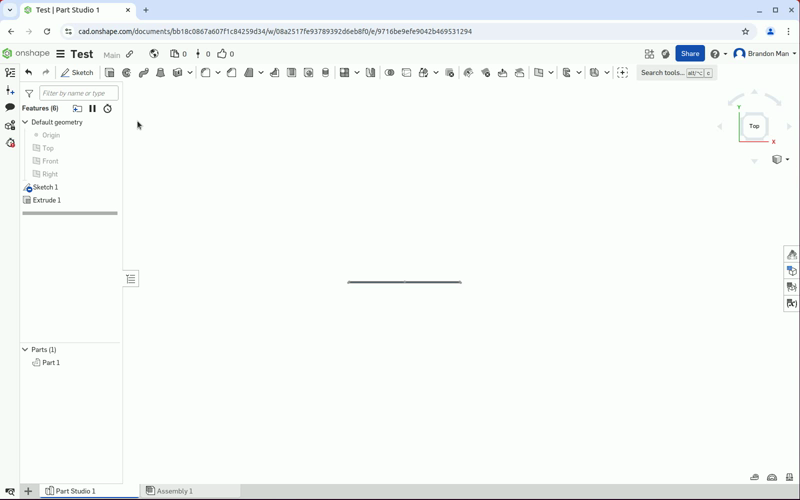
key(shift+h)
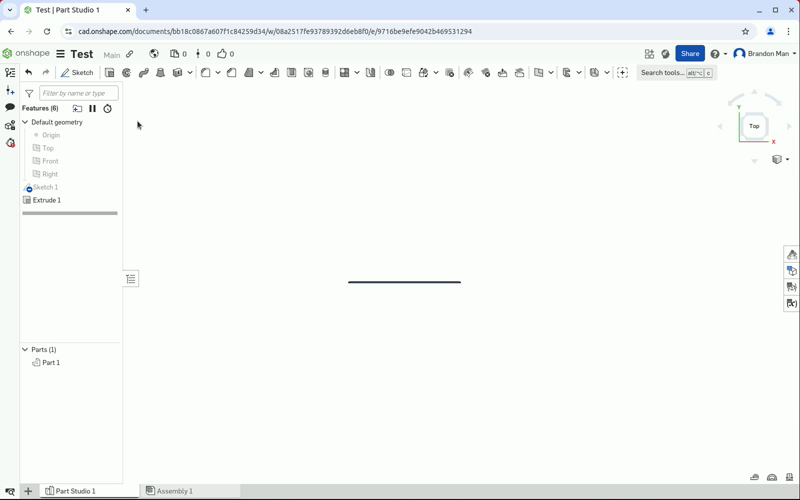
mouse_move(73, 189)
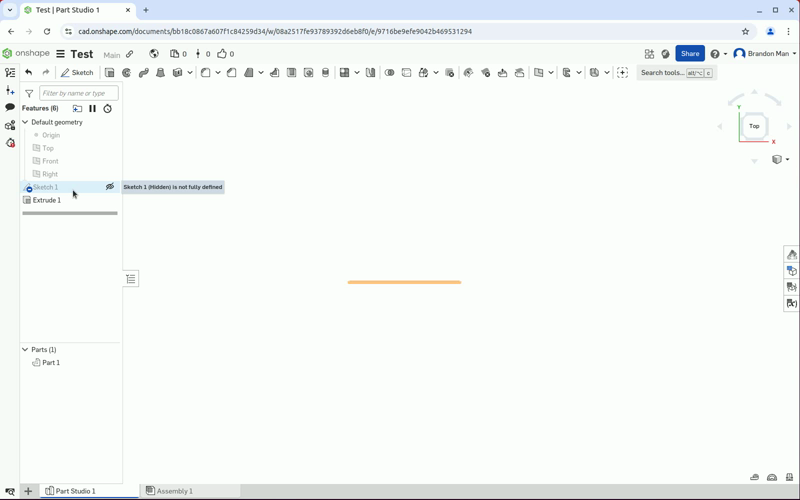
click(73, 189)
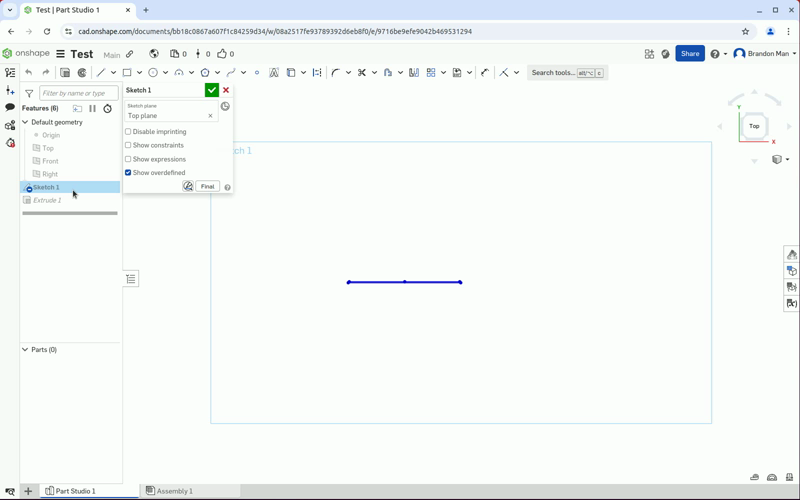
mouse_move(229, 92)
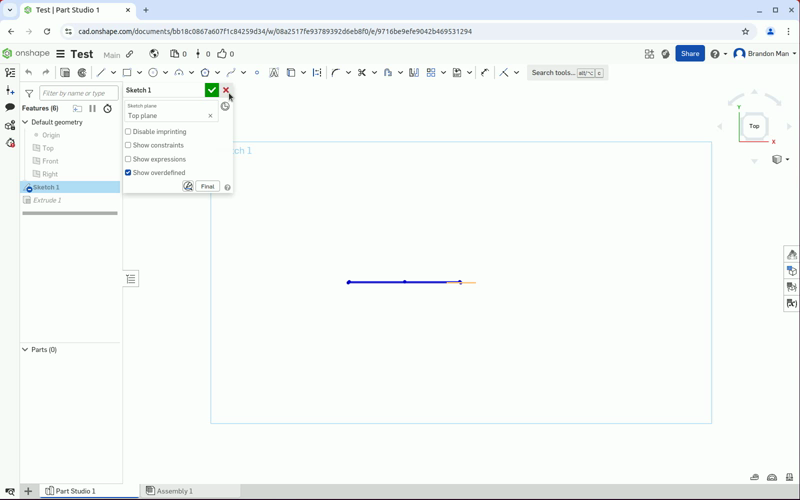
click(229, 92)
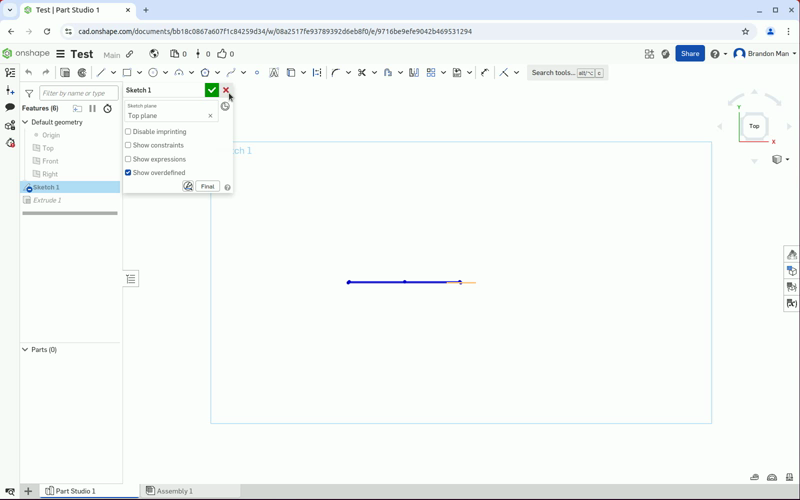
key(shift+s)
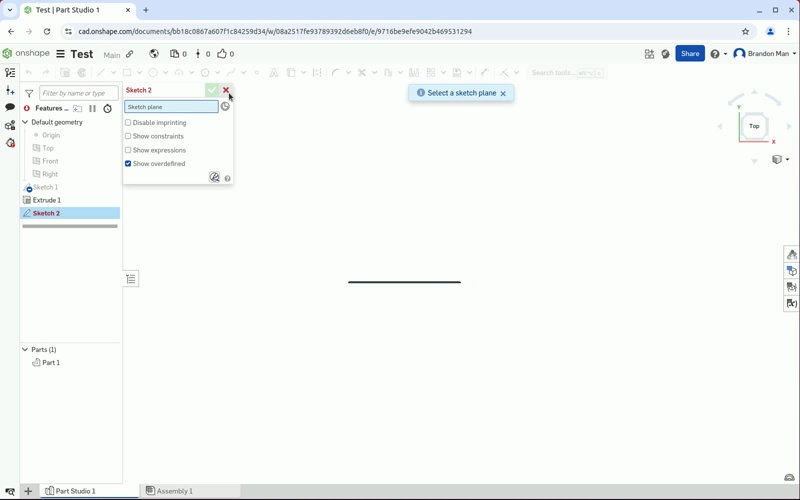
mouse_move(73, 150)
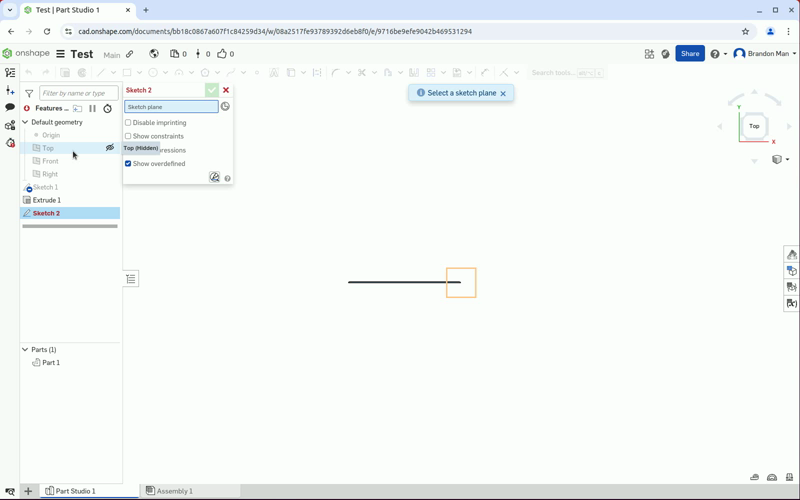
click(73, 150)
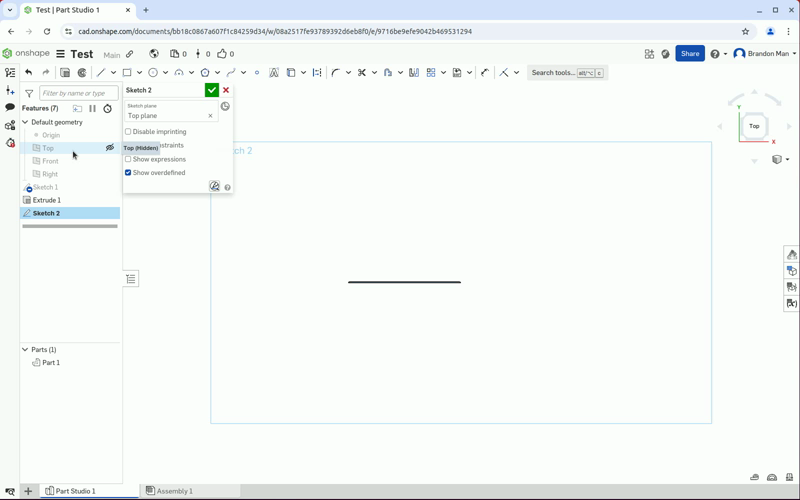
mouse_move(73, 352)
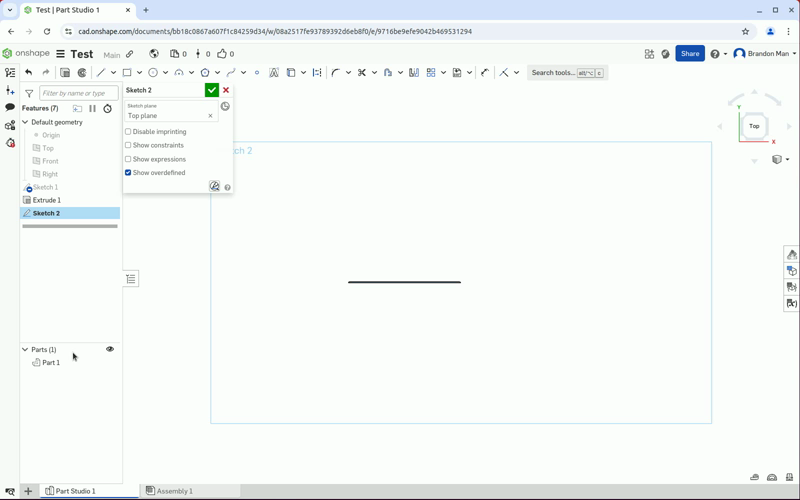
key(y)
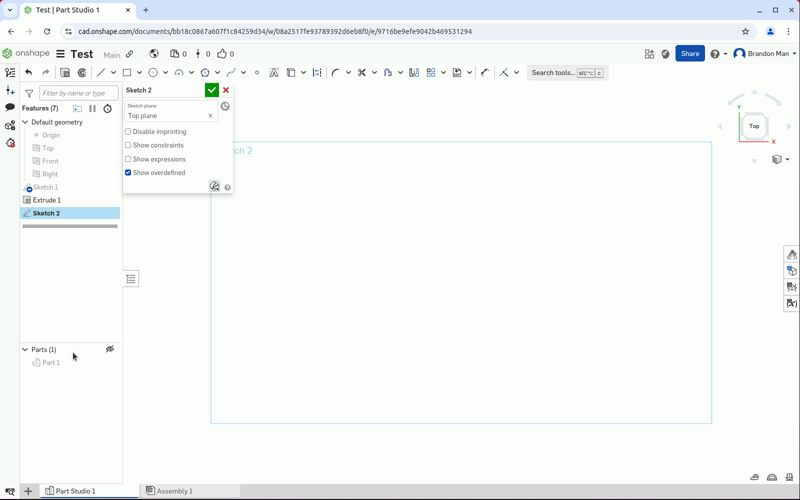
key(l)
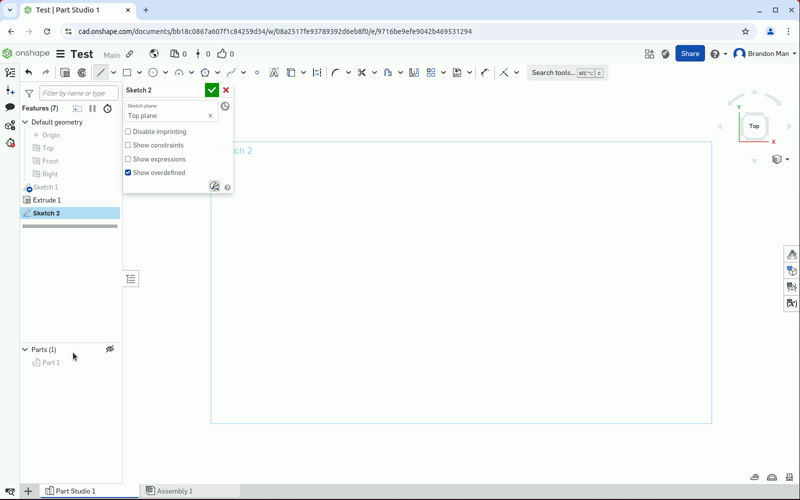
key_down(shift)
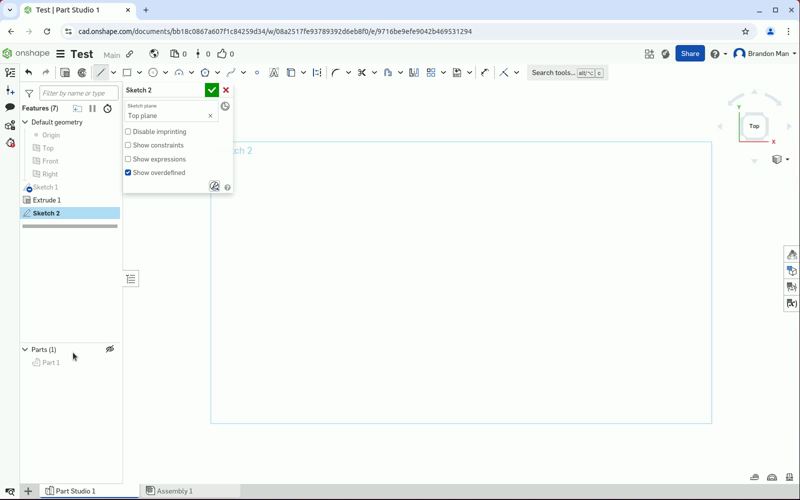
mouse_move(348, 224)
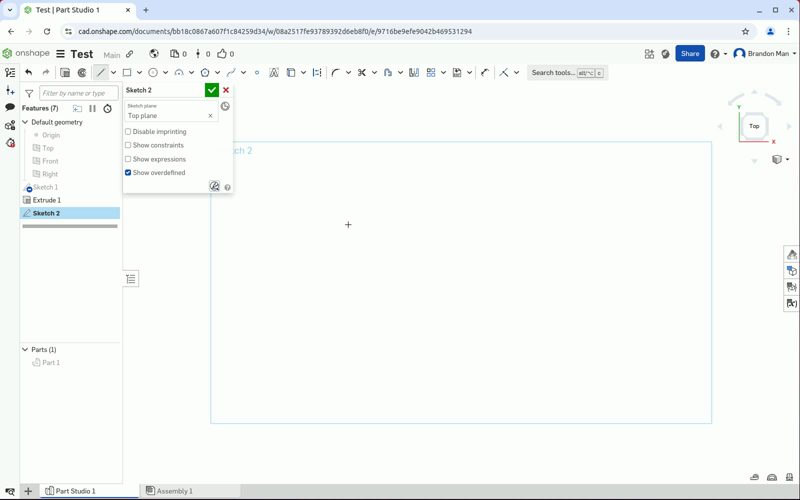
click(348, 224)
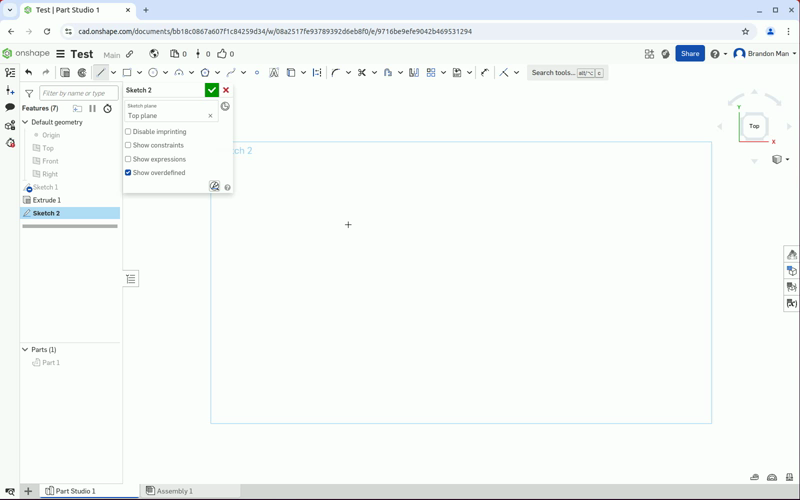
key_up(shift)
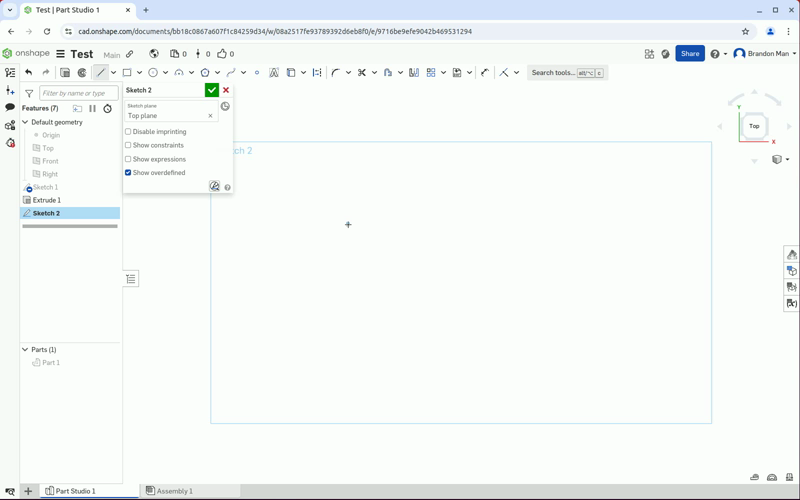
key_down(shift)
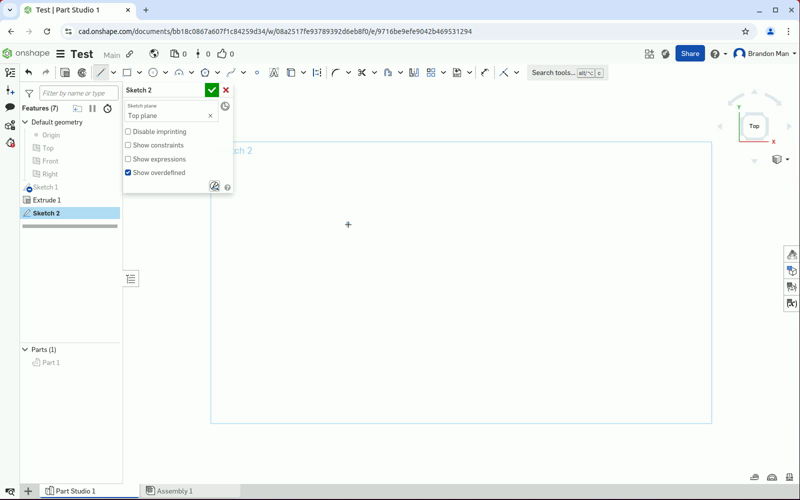
mouse_move(378, 224)
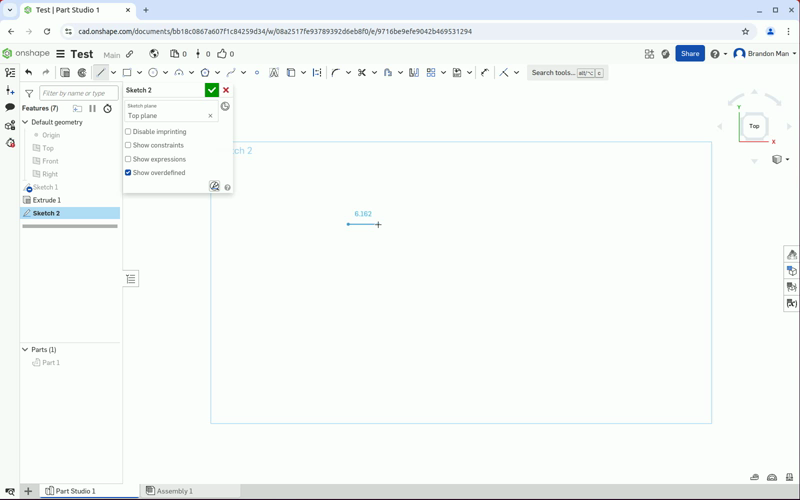
mouse_move(349, 225)
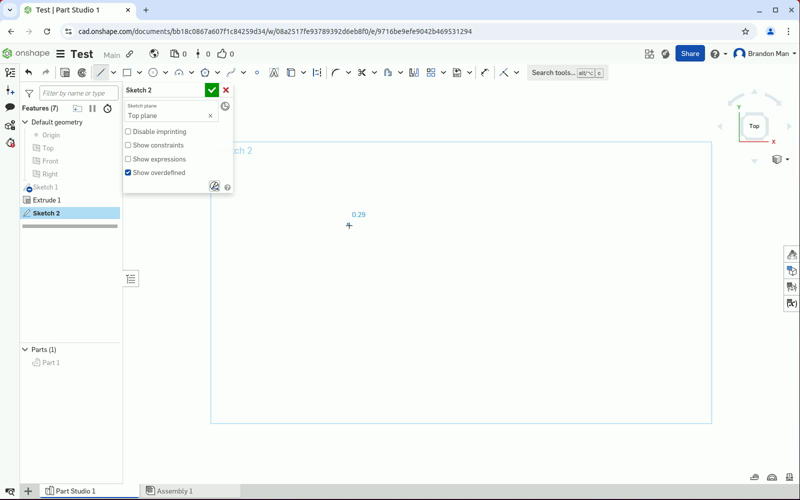
scroll(6)
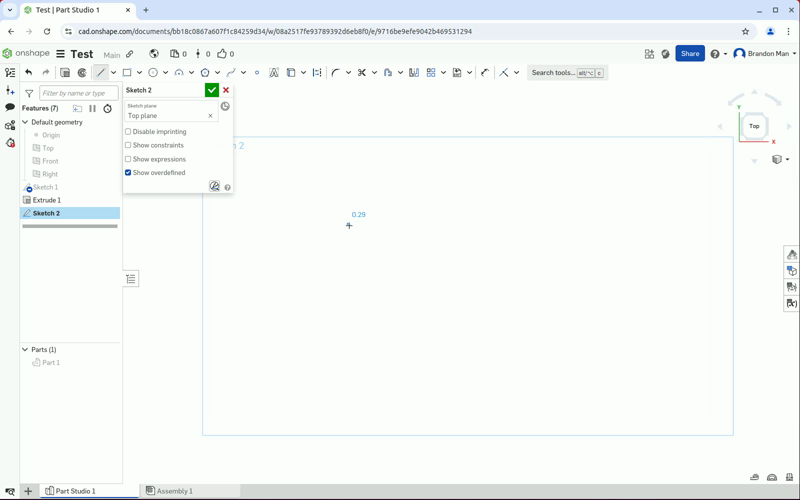
scroll(6)
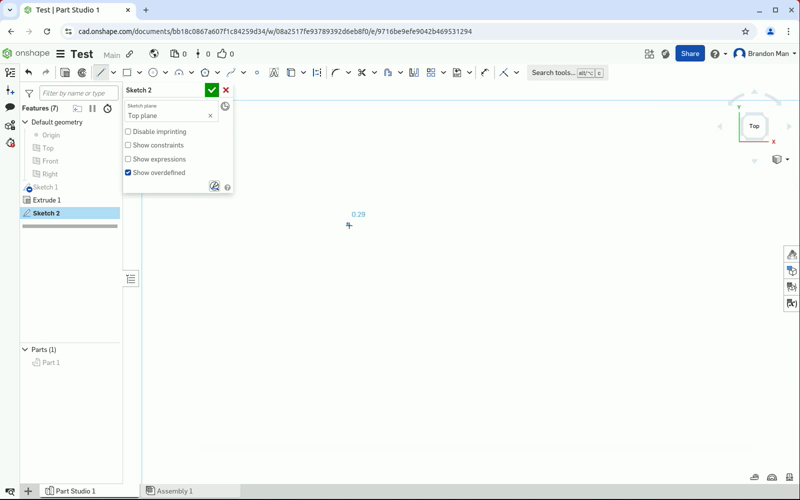
scroll(6)
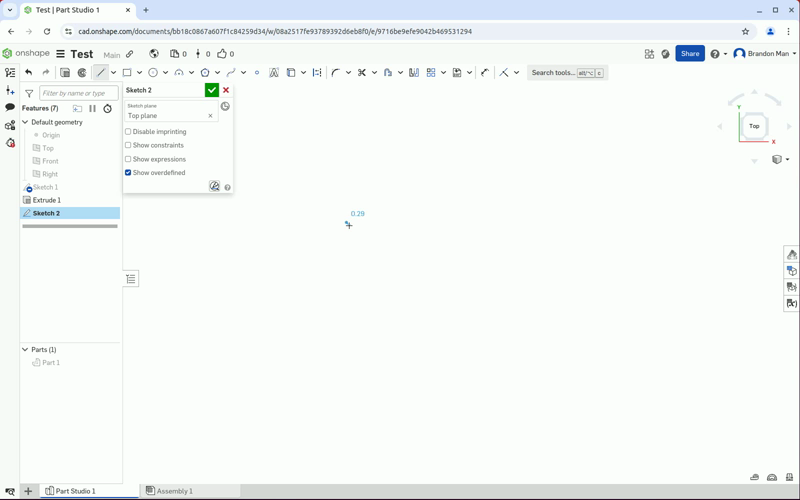
scroll(6)
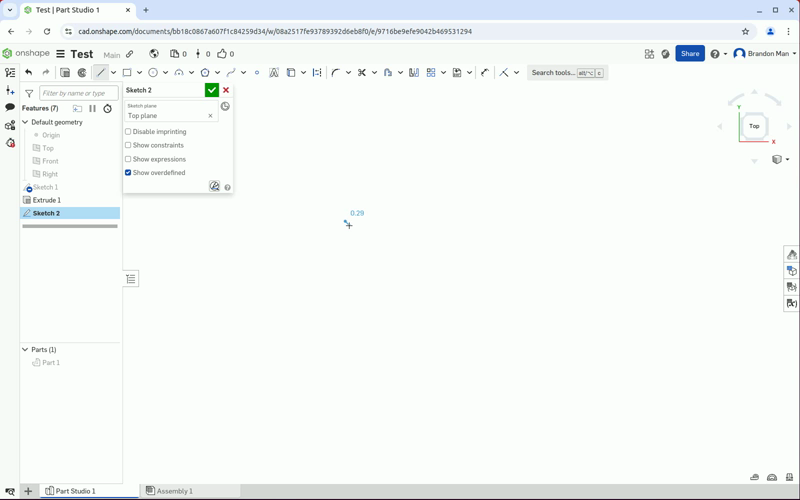
scroll(6)
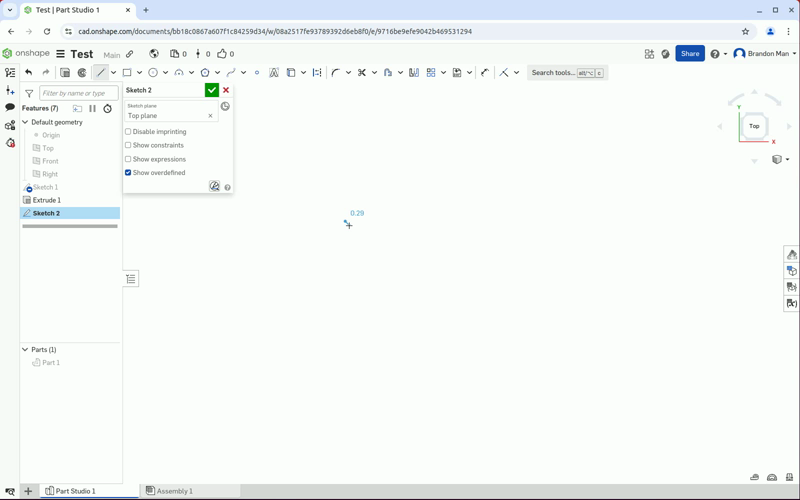
scroll(6)
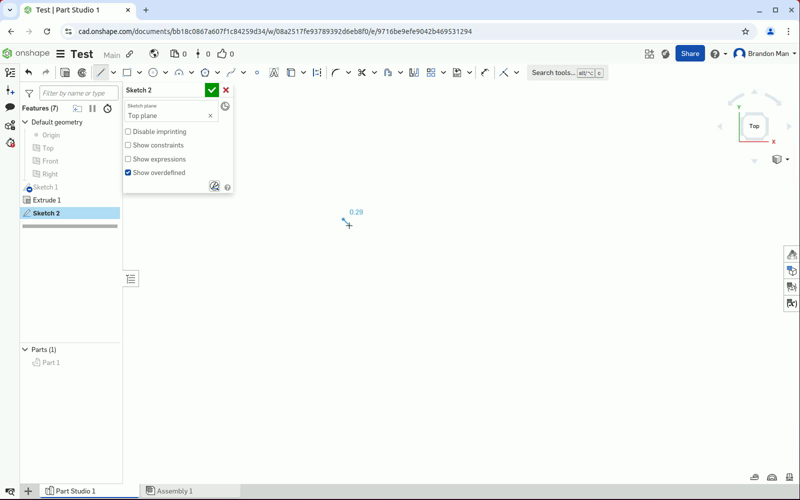
scroll(6)
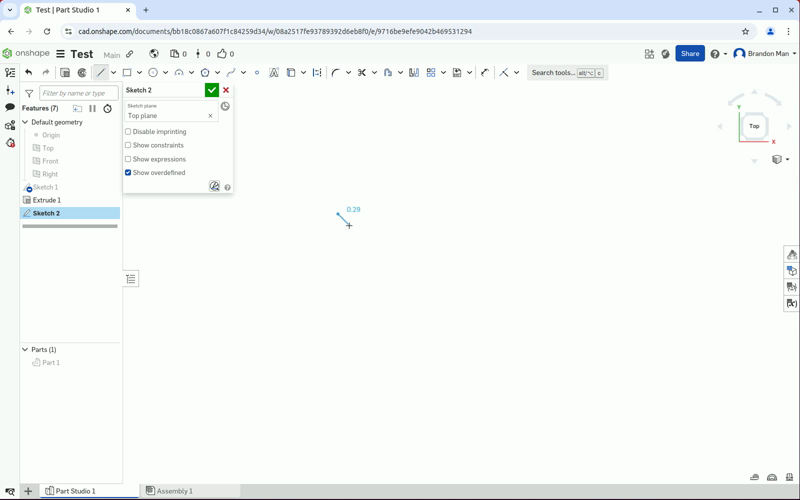
click(349, 225)
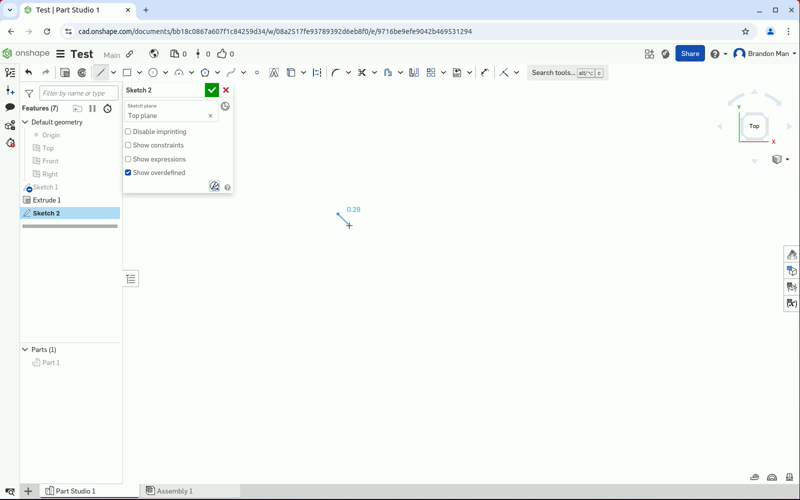
scroll(-6)
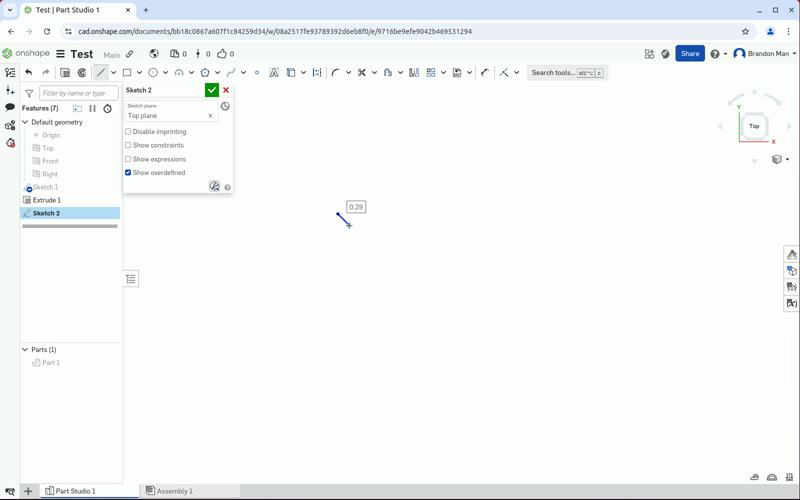
scroll(-6)
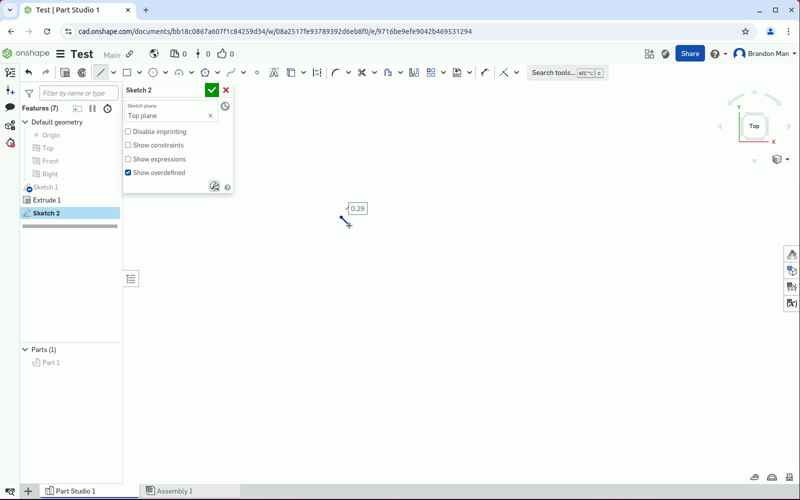
scroll(-6)
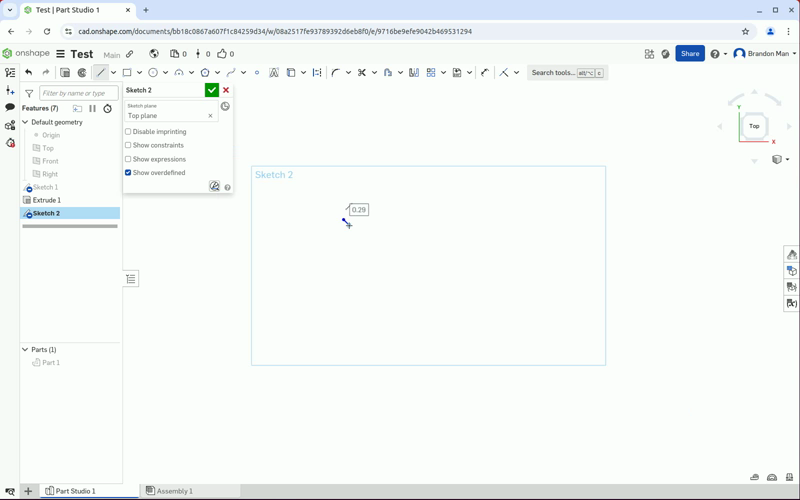
scroll(-6)
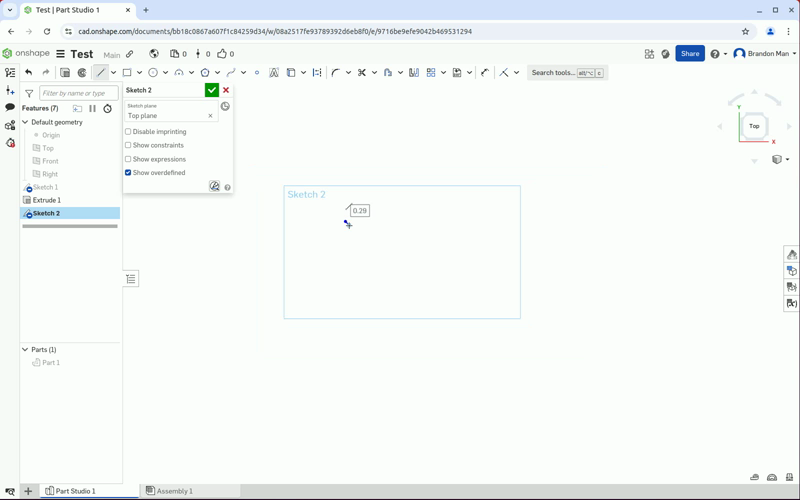
scroll(-6)
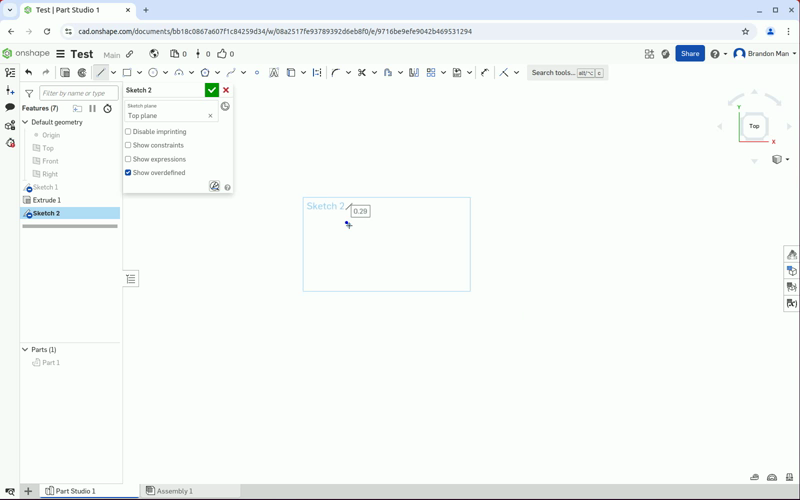
scroll(-6)
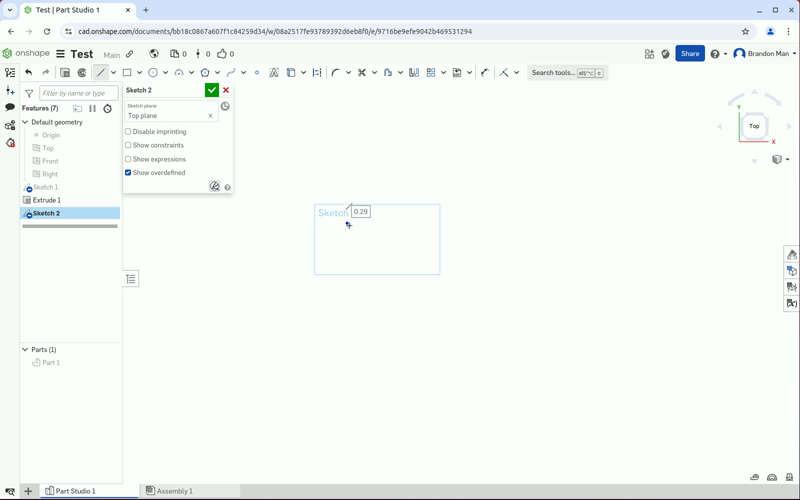
scroll(-6)
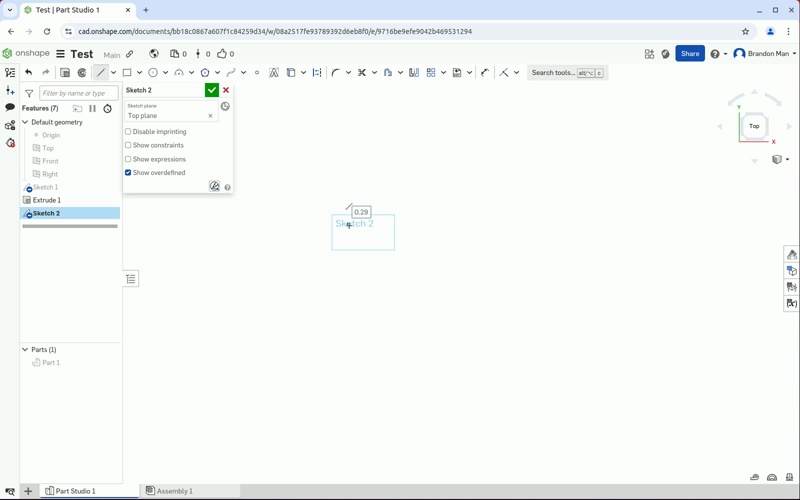
key_up(shift)
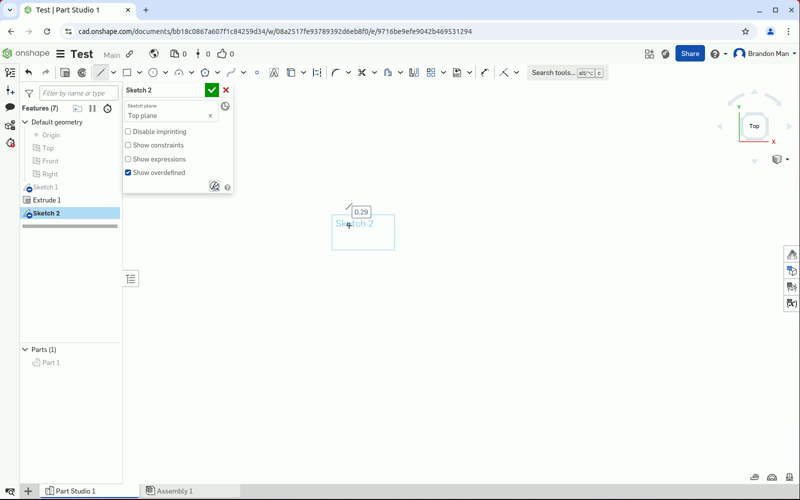
key_down(shift)
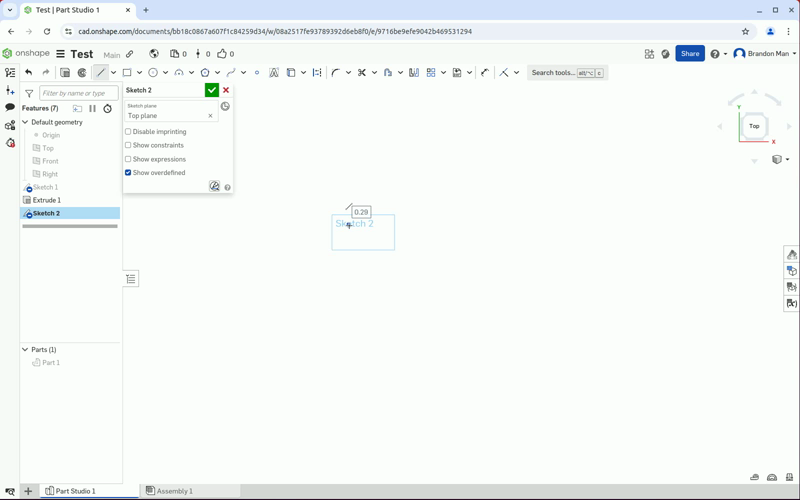
mouse_move(379, 225)
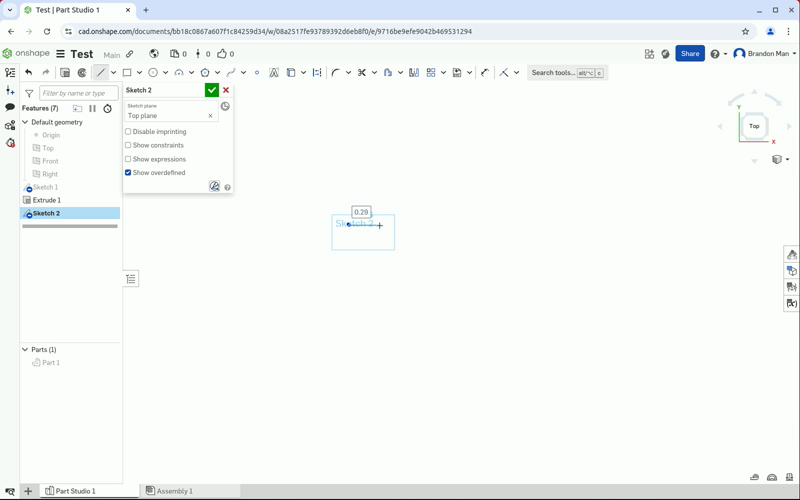
mouse_move(404, 225)
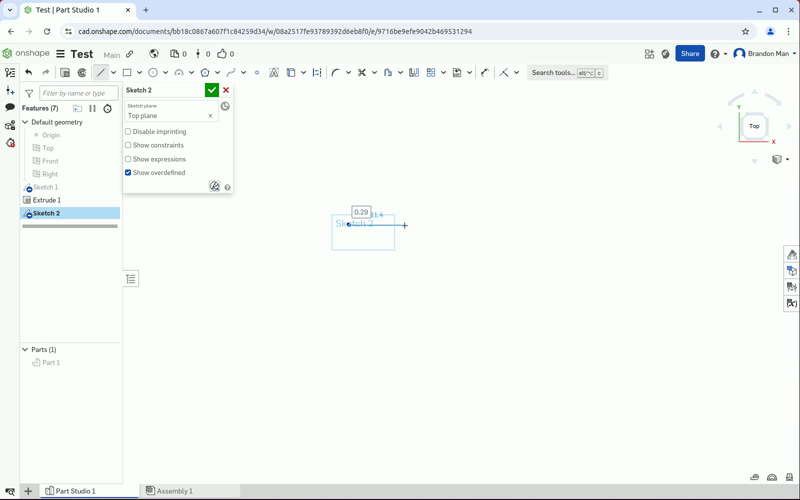
click(404, 225)
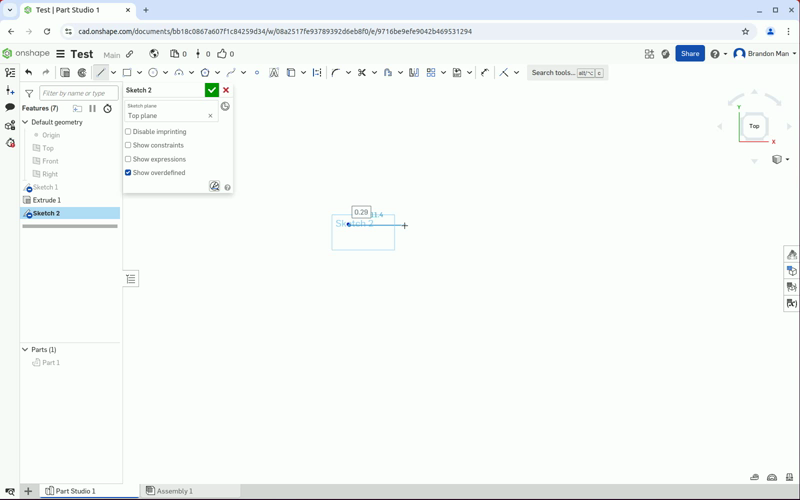
key_up(shift)
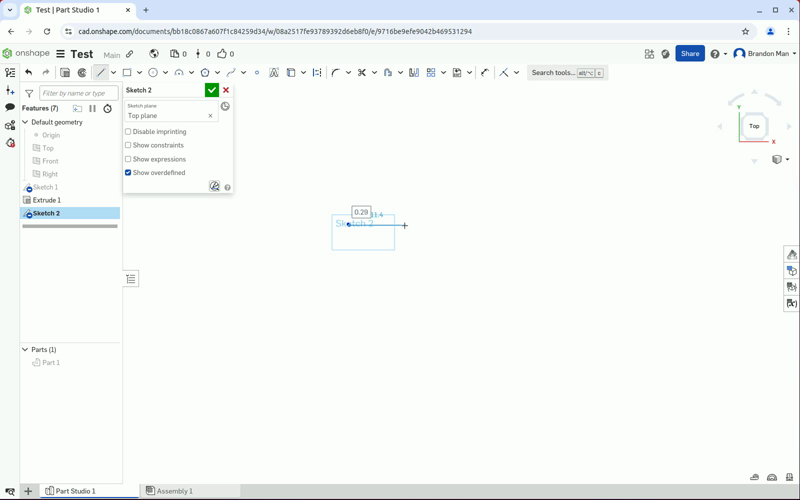
key_down(shift)
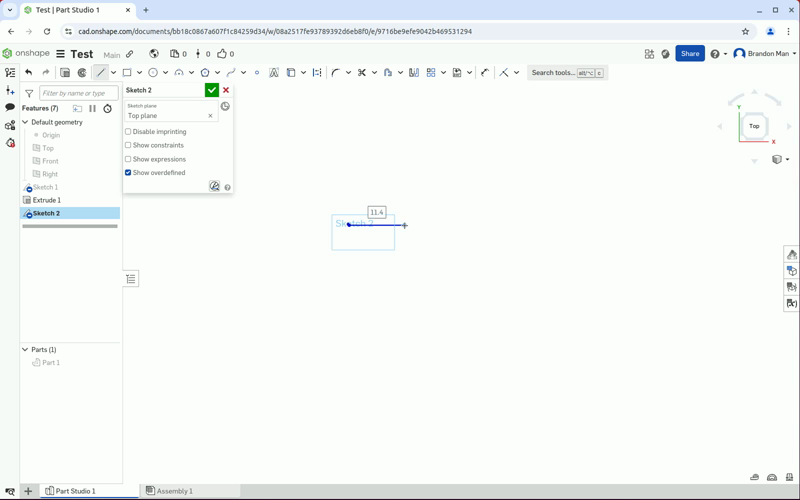
mouse_move(434, 225)
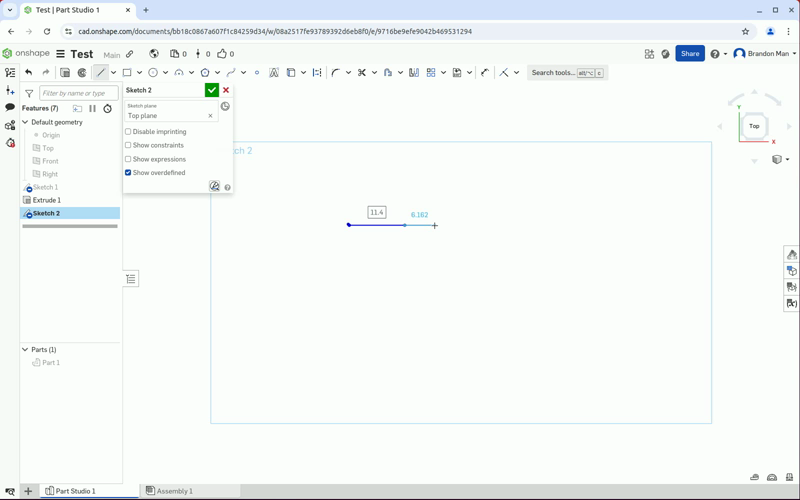
mouse_move(459, 225)
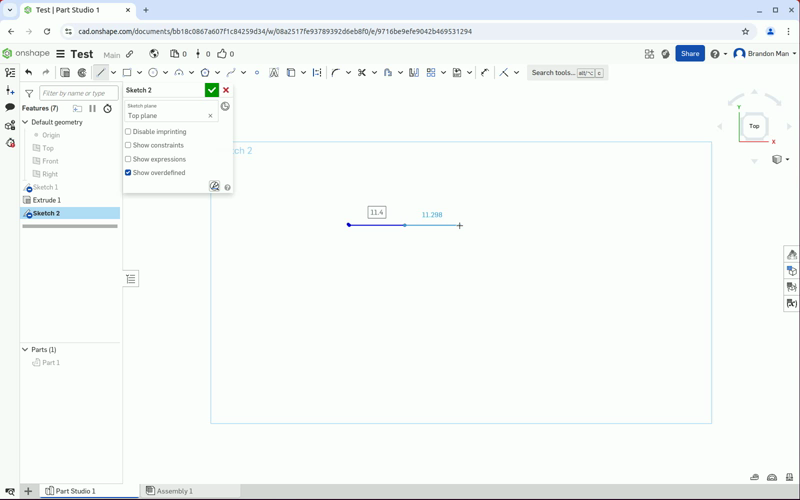
click(459, 225)
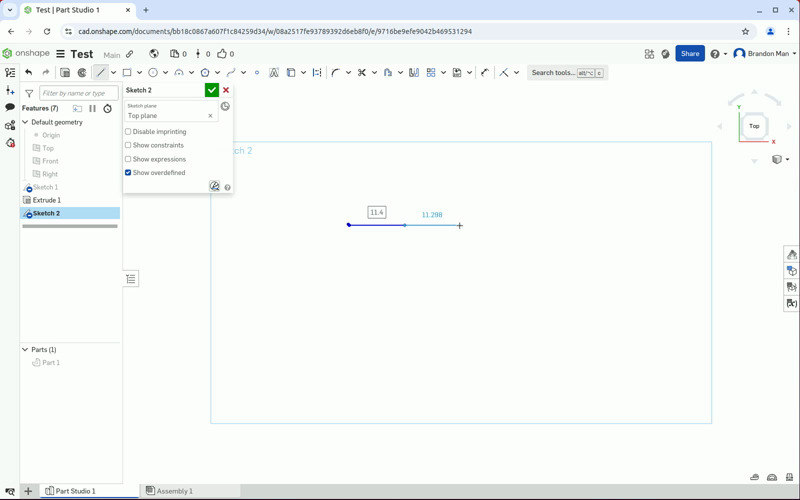
key_up(shift)
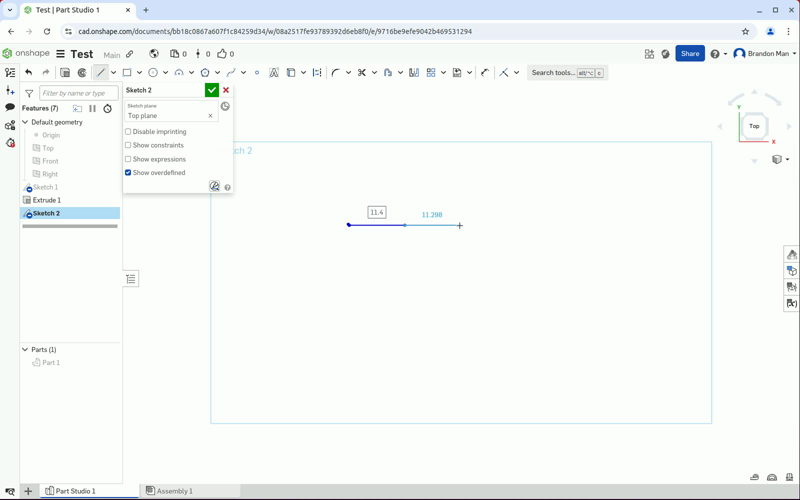
key_down(shift)
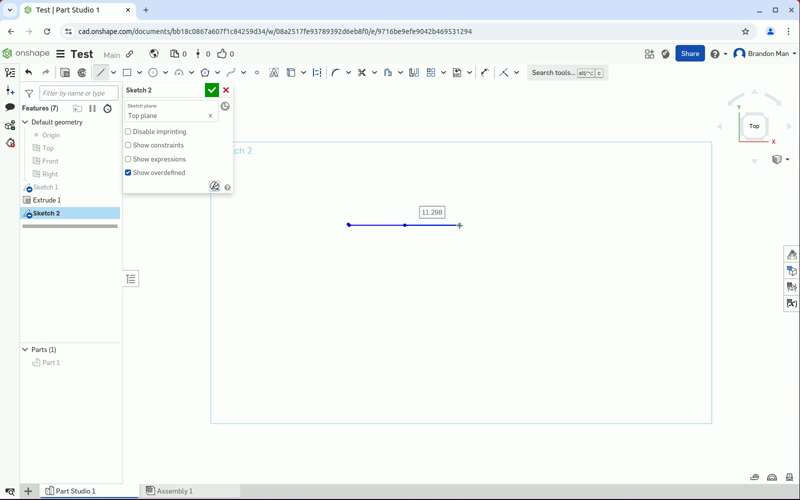
mouse_move(489, 225)
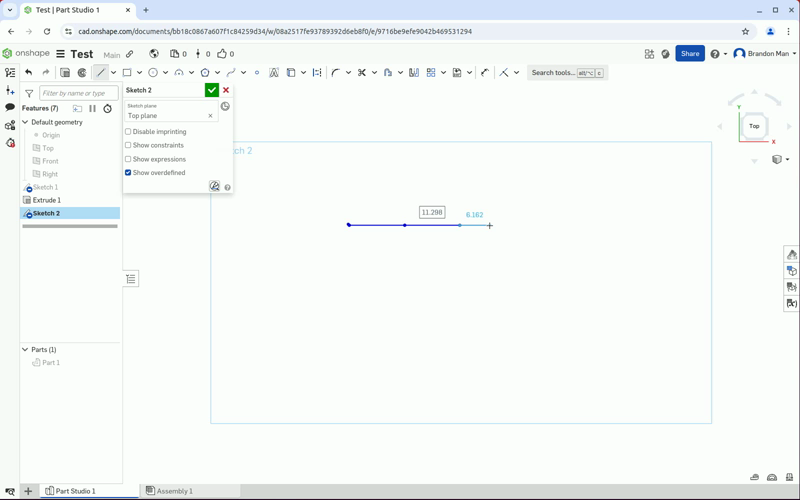
mouse_move(460, 224)
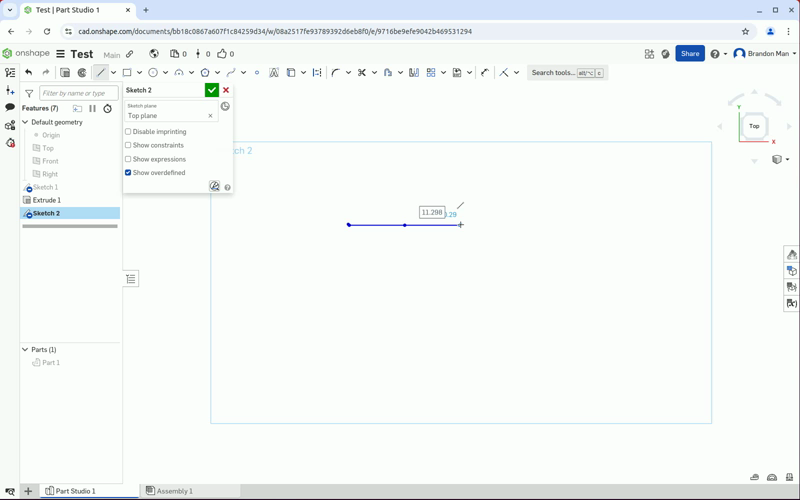
scroll(6)
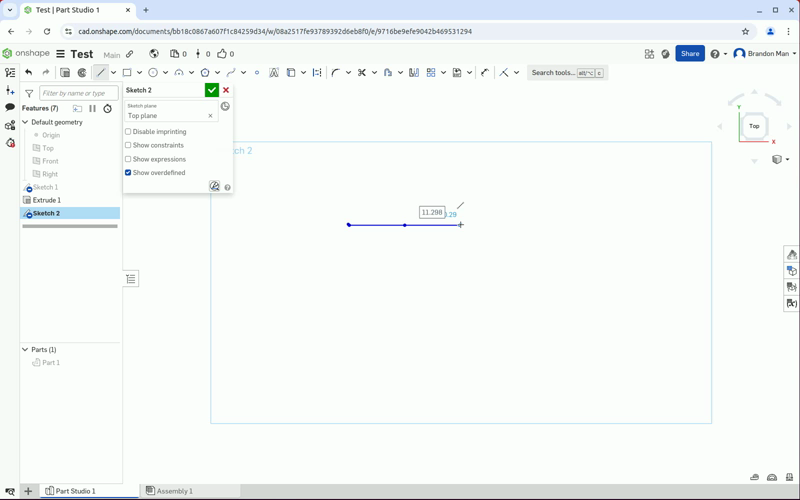
scroll(6)
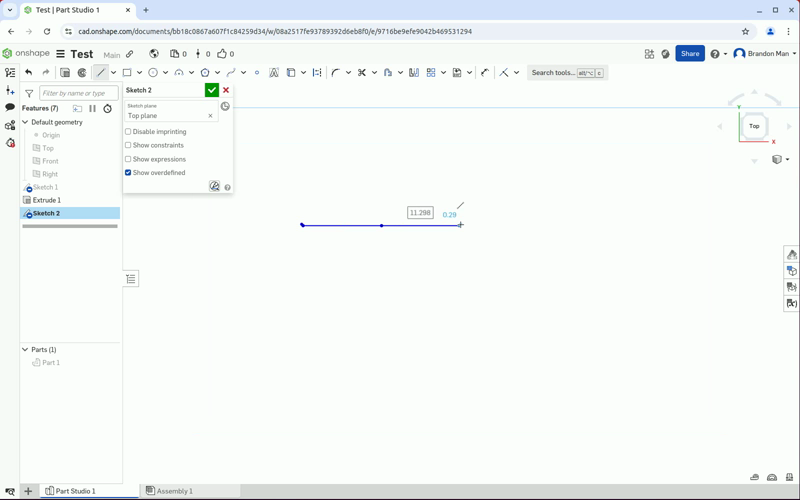
scroll(6)
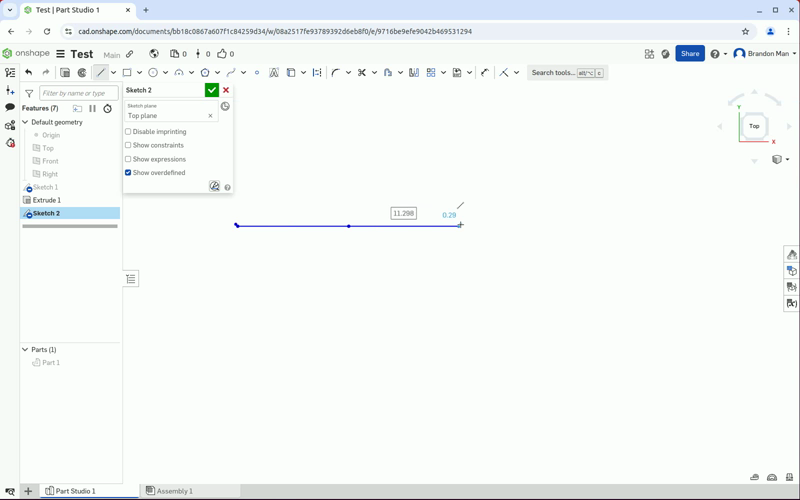
scroll(6)
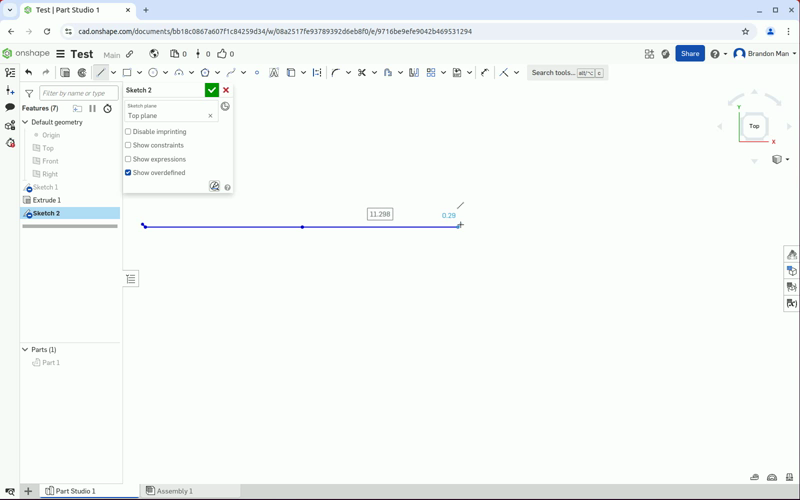
scroll(6)
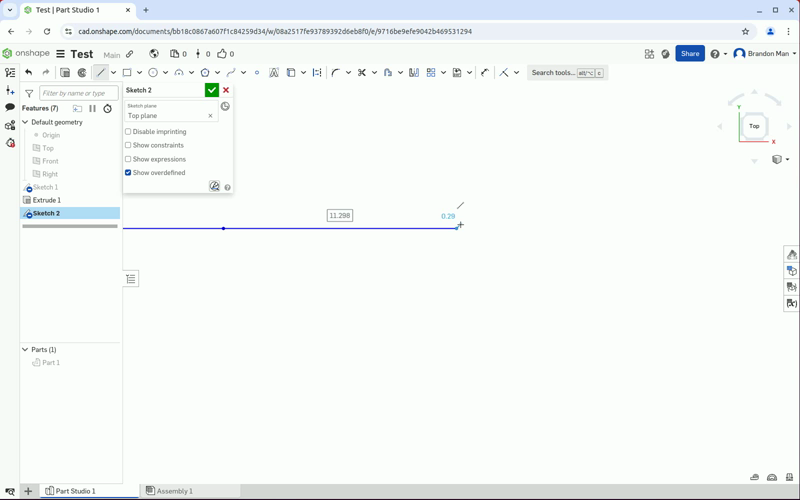
scroll(6)
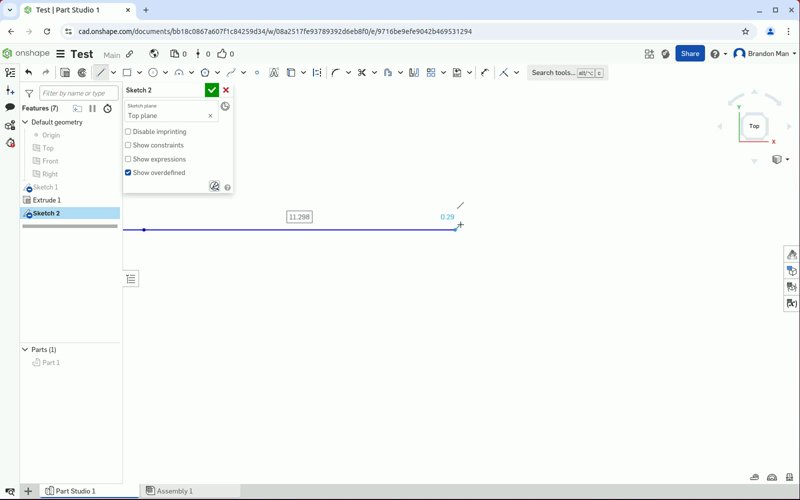
scroll(6)
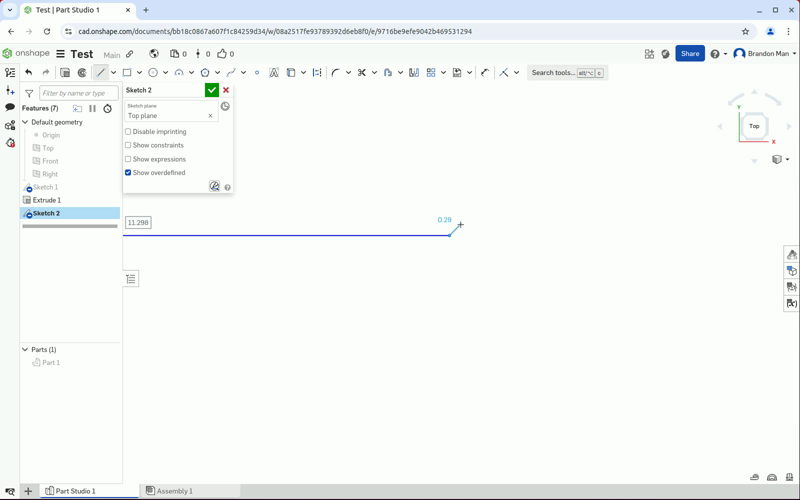
click(460, 224)
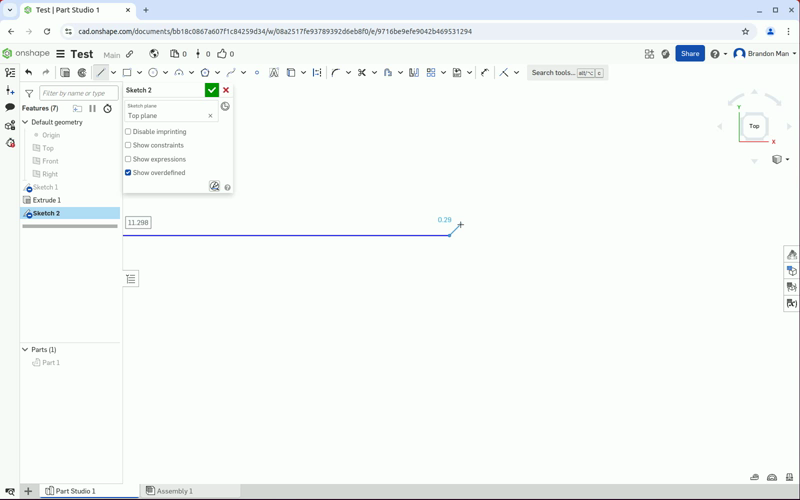
scroll(-6)
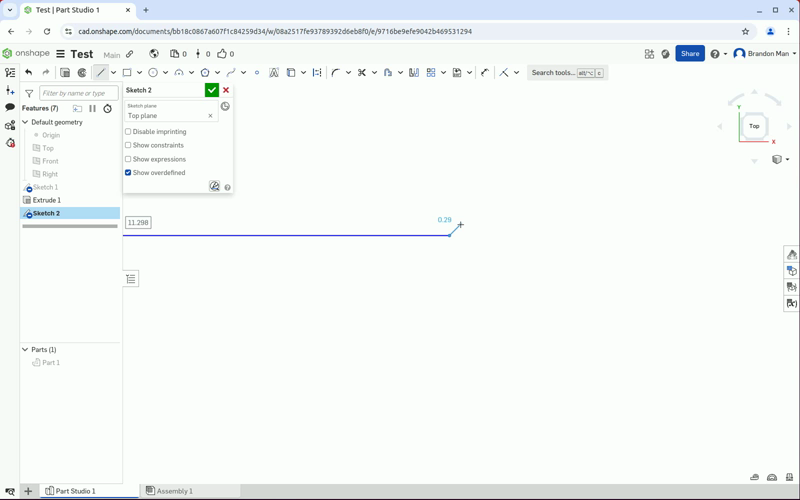
scroll(-6)
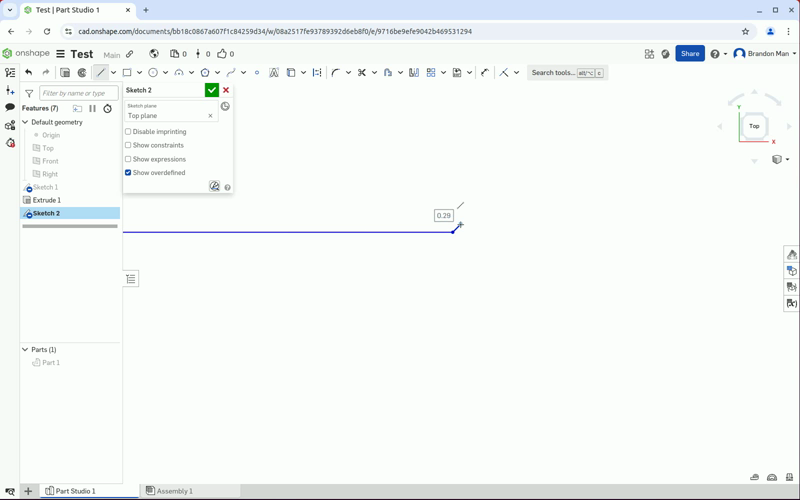
scroll(-6)
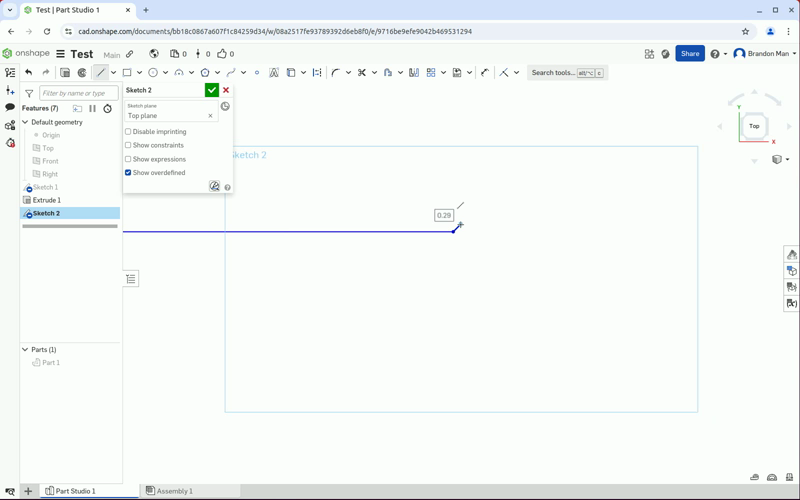
scroll(-6)
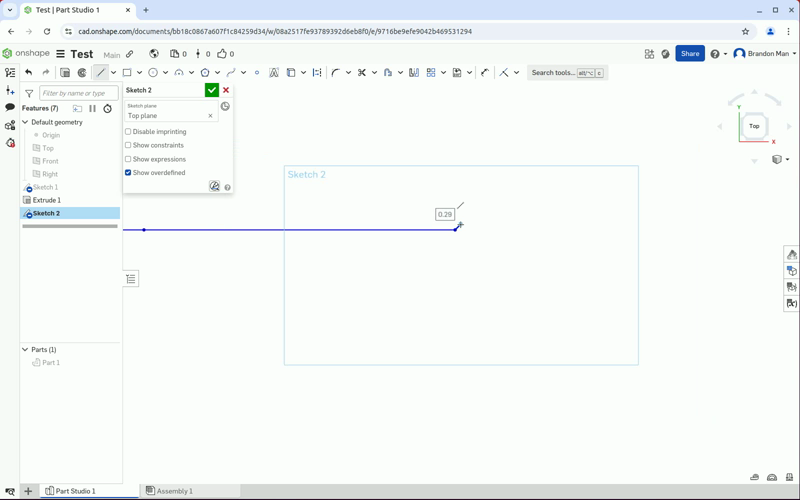
scroll(-6)
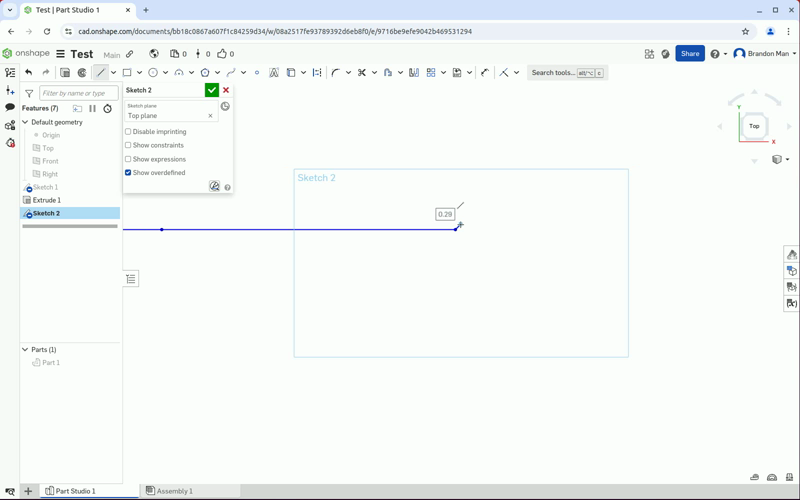
scroll(-6)
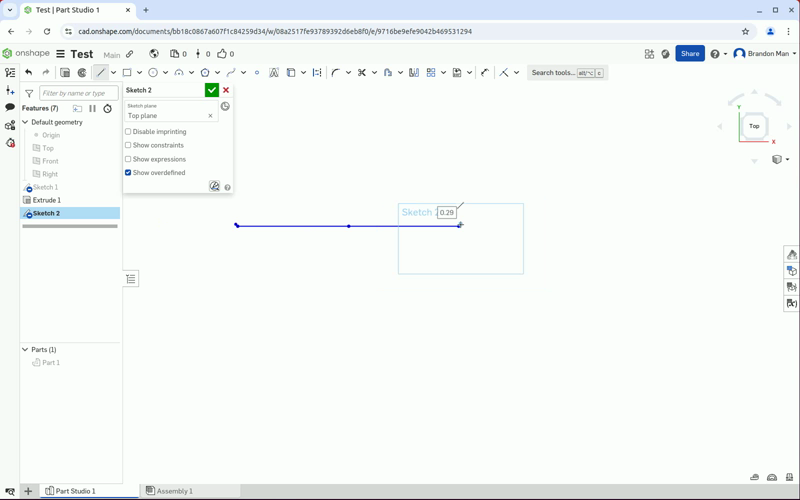
scroll(-6)
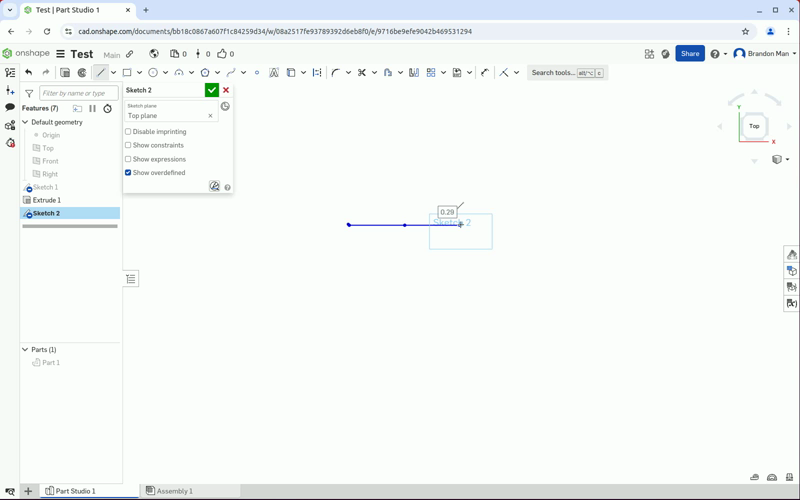
key_up(shift)
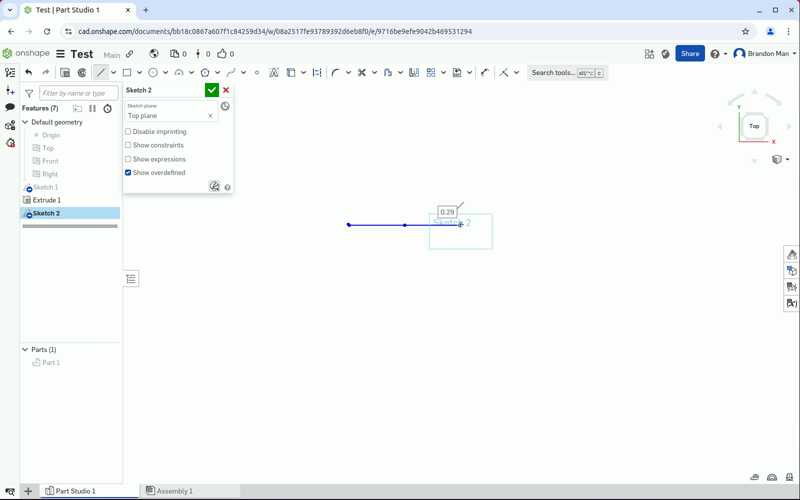
key_down(shift)
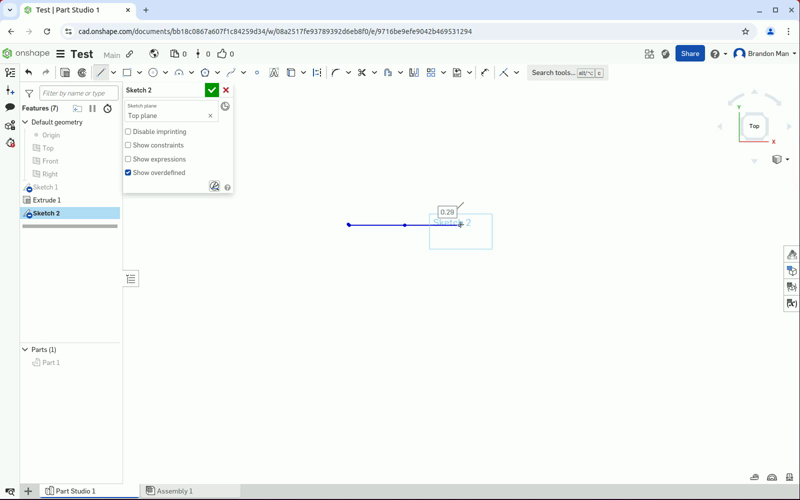
mouse_move(348, 224)
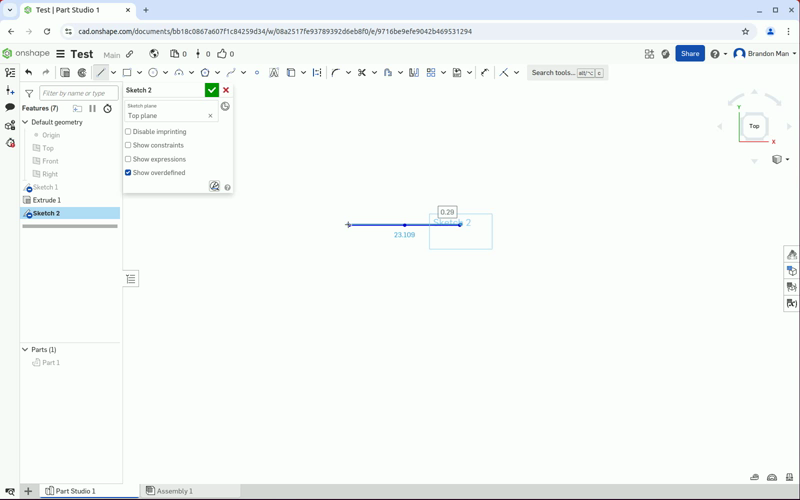
scroll(6)
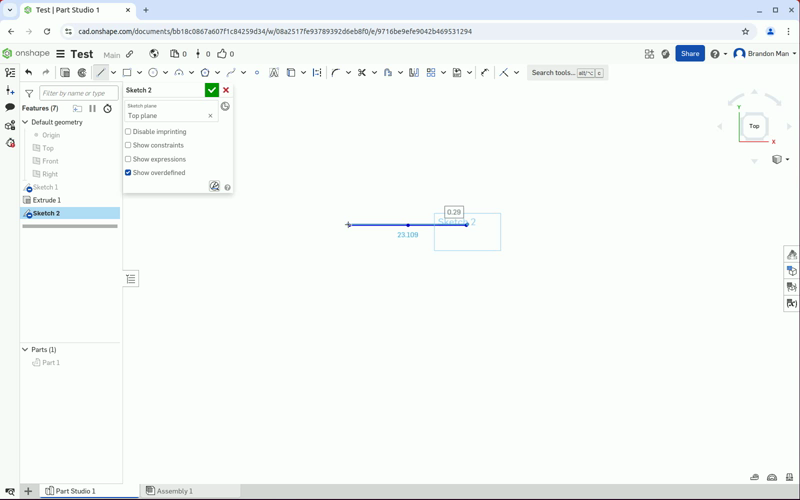
scroll(6)
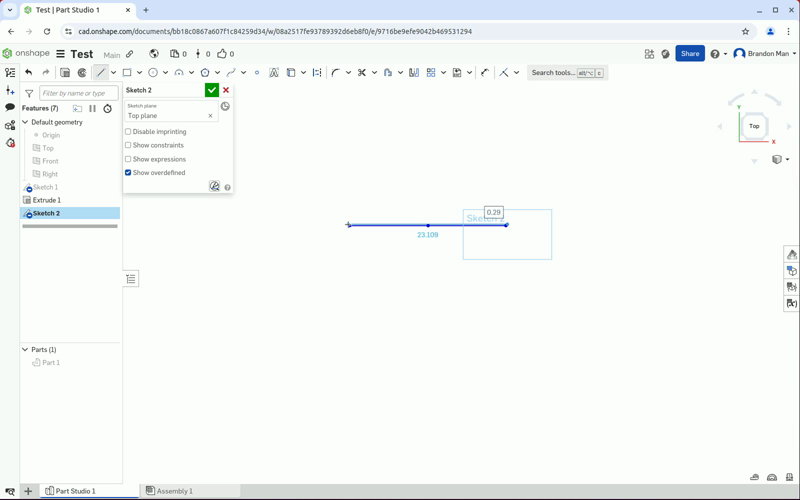
scroll(6)
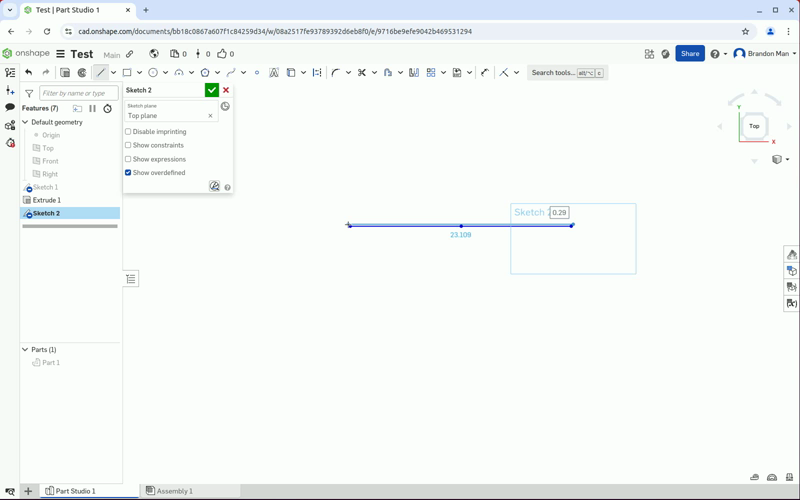
scroll(6)
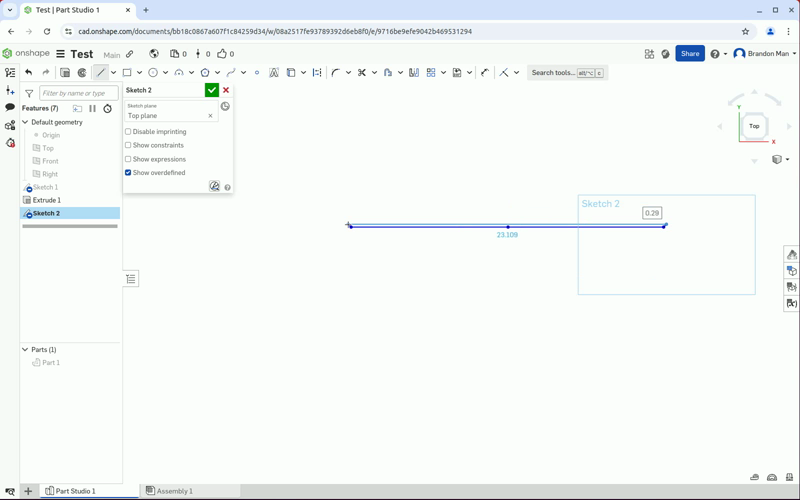
scroll(6)
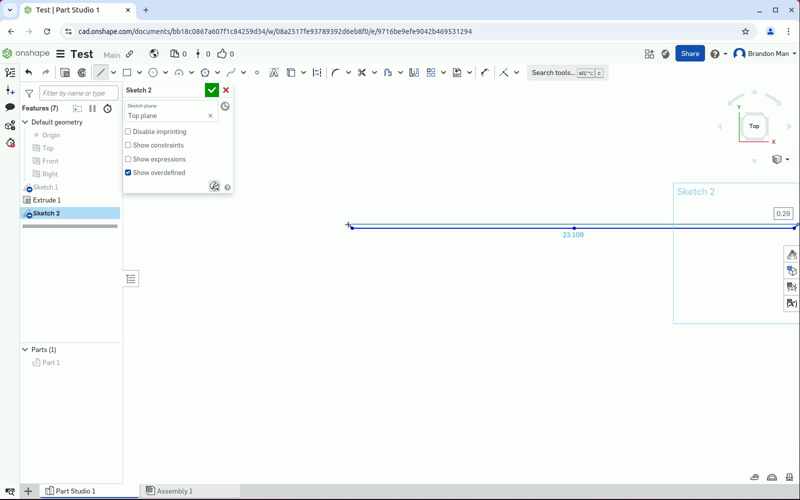
scroll(6)
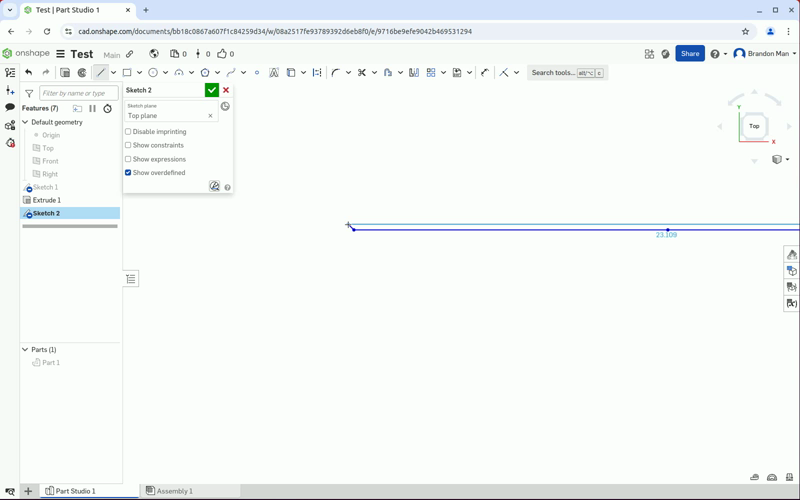
scroll(6)
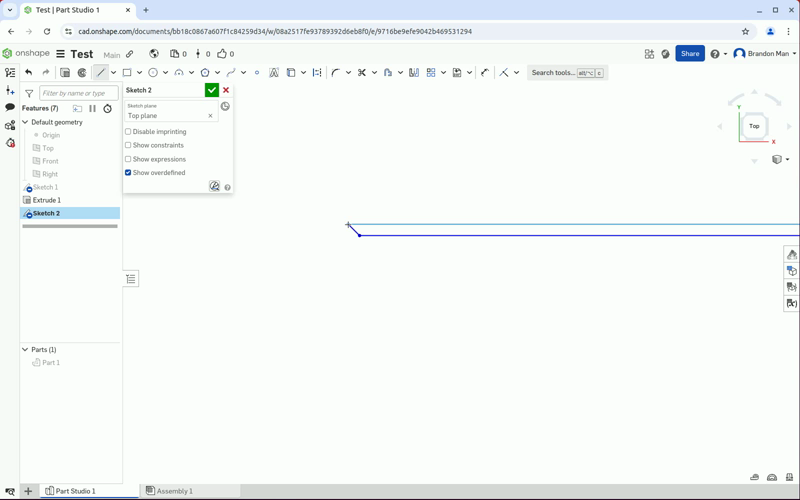
key_up(shift)
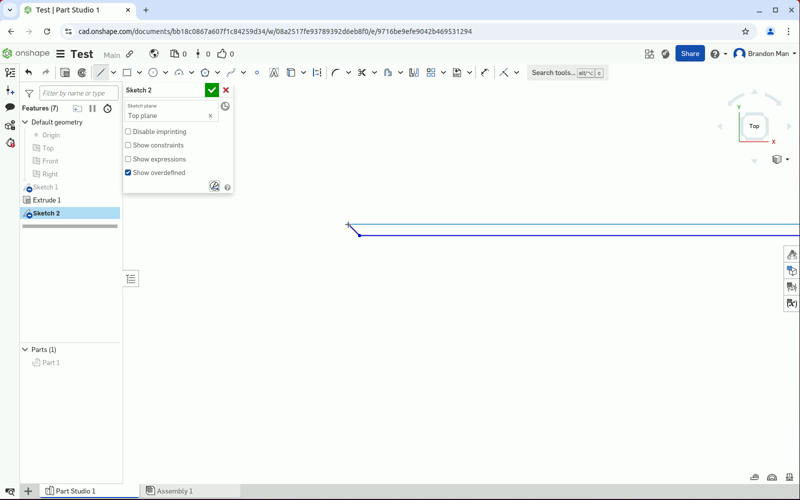
click(348, 224)
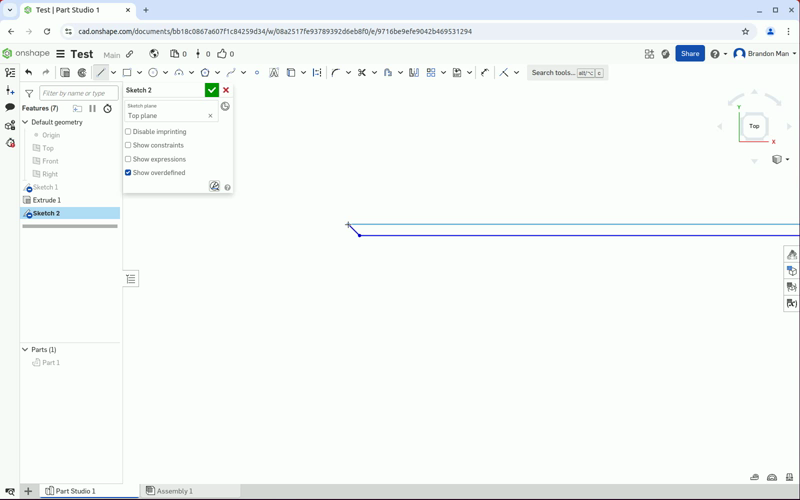
scroll(-6)
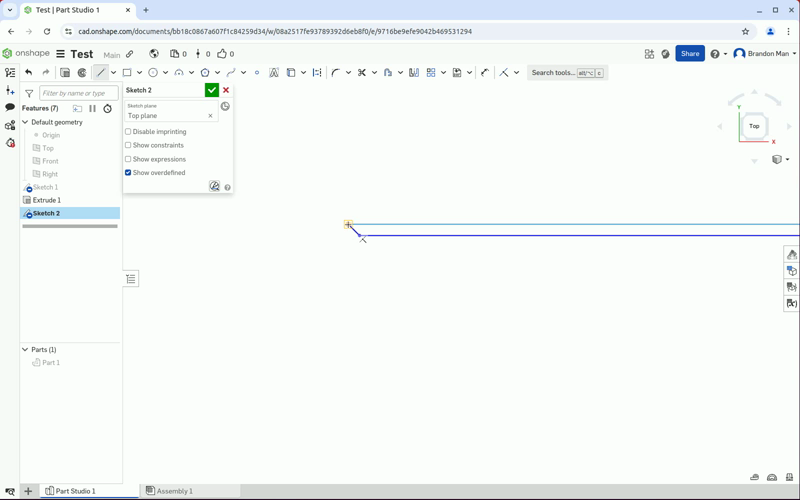
scroll(-6)
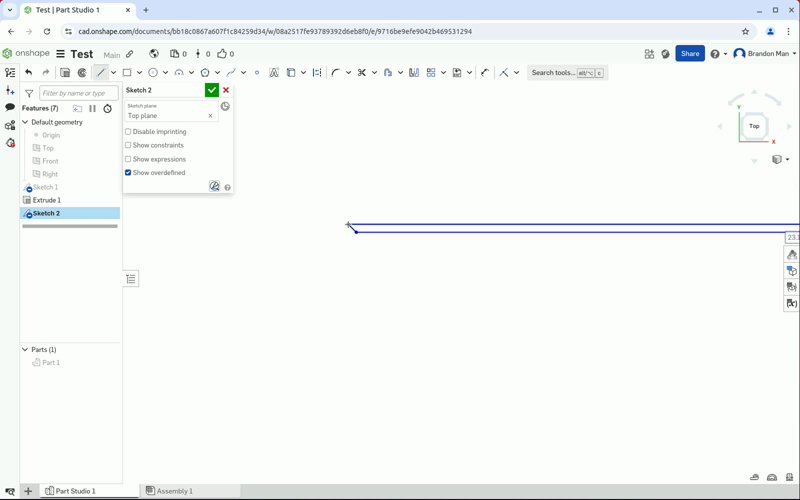
scroll(-6)
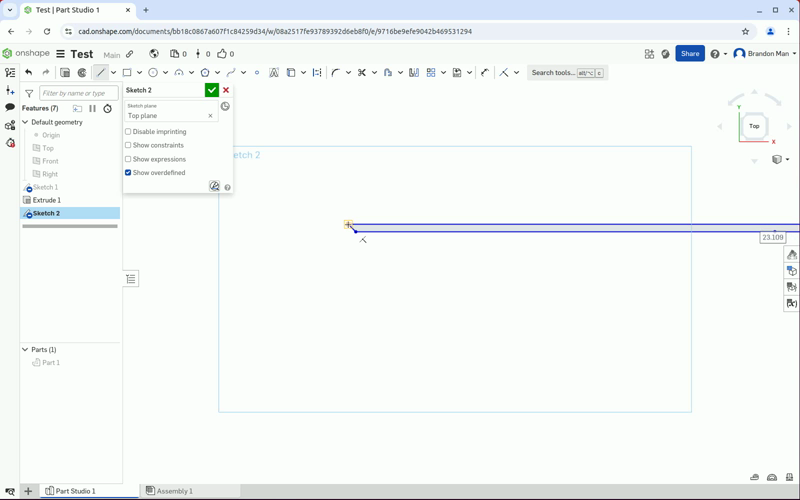
scroll(-6)
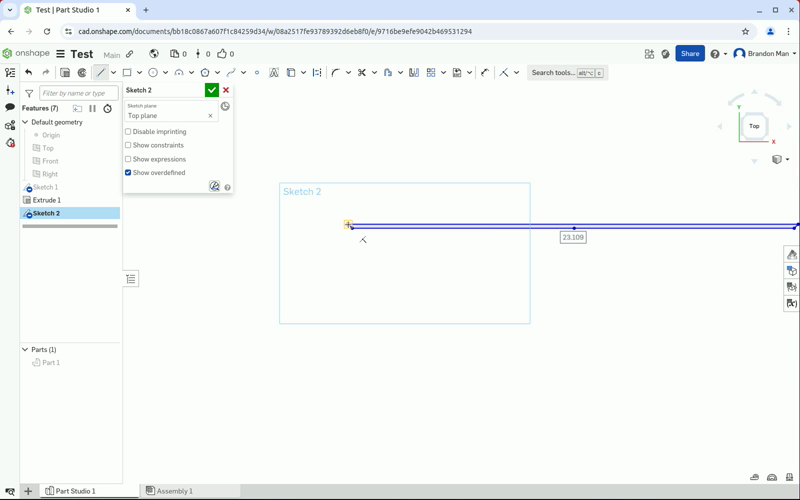
scroll(-6)
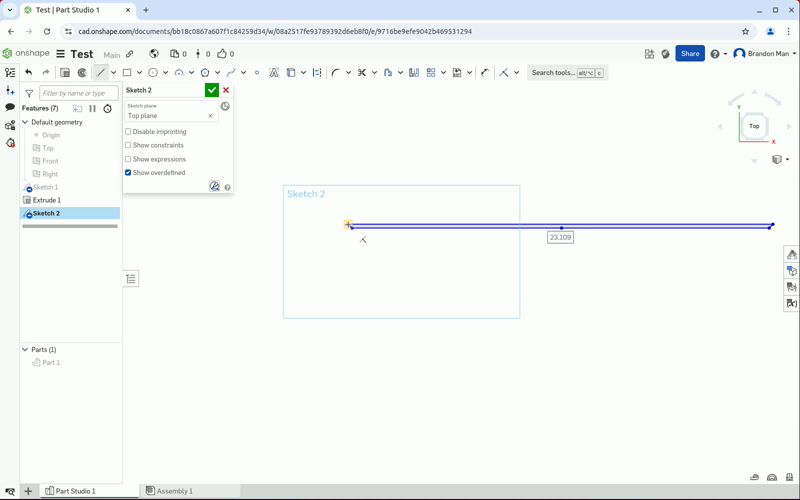
scroll(-6)
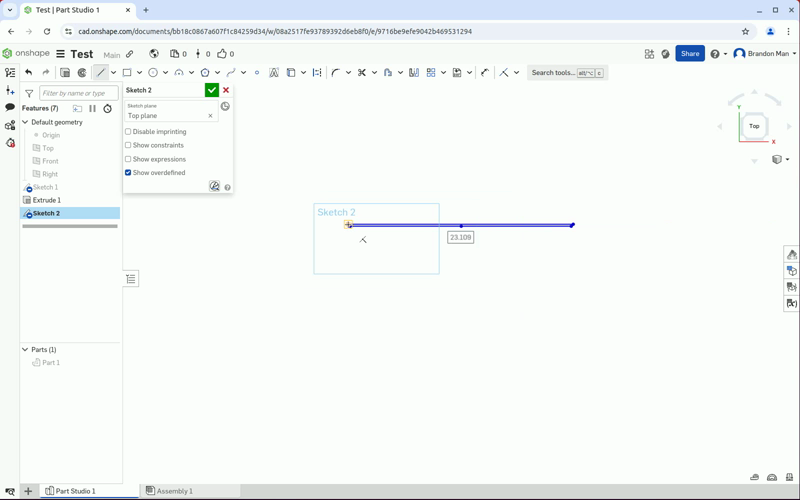
scroll(-6)
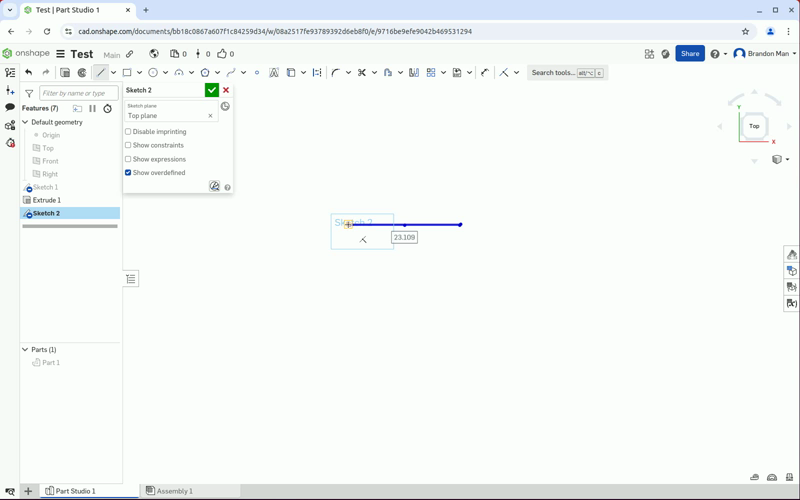
key(esc)
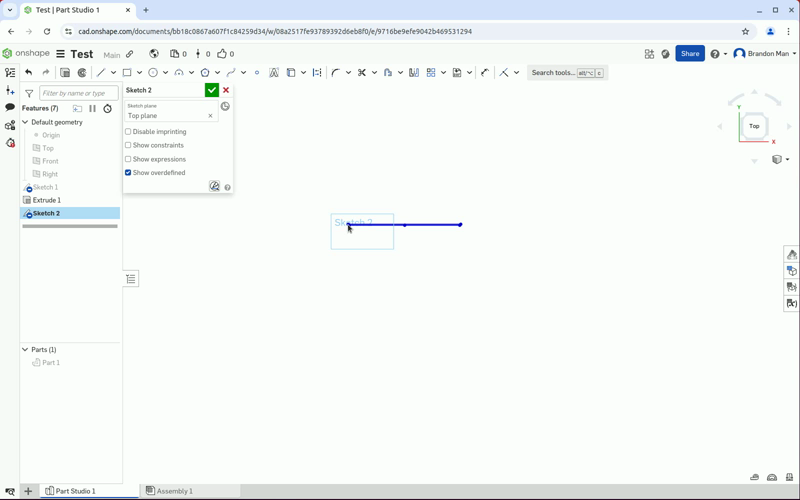
mouse_move(428, 224)
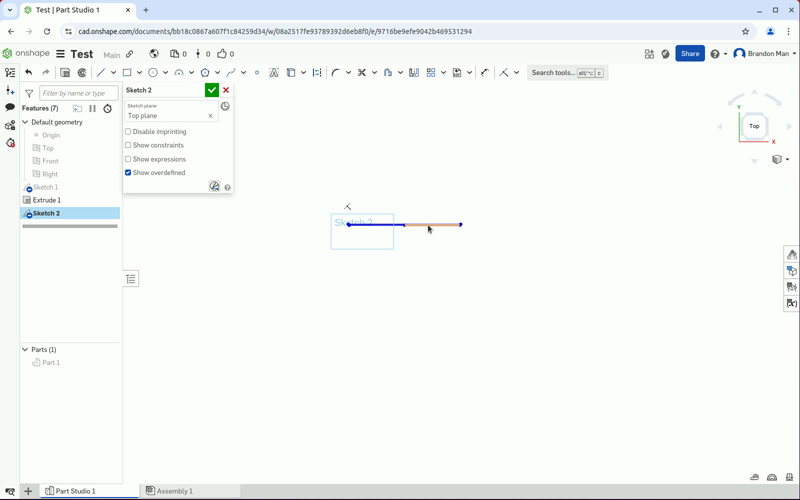
scroll(6)
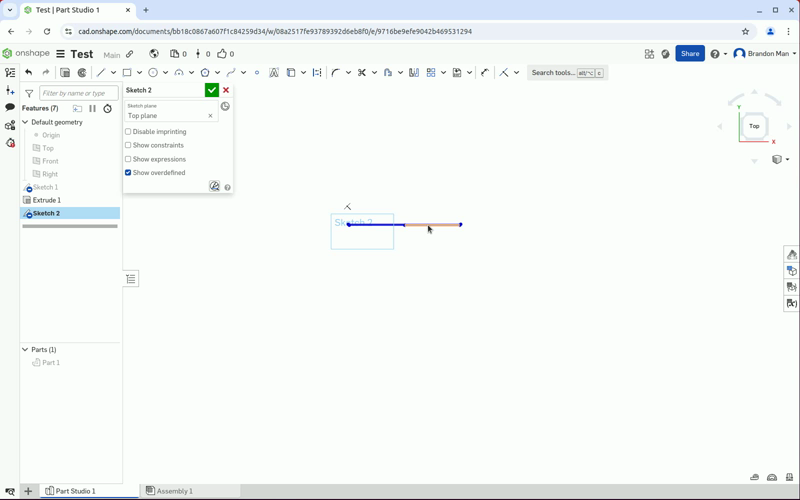
scroll(6)
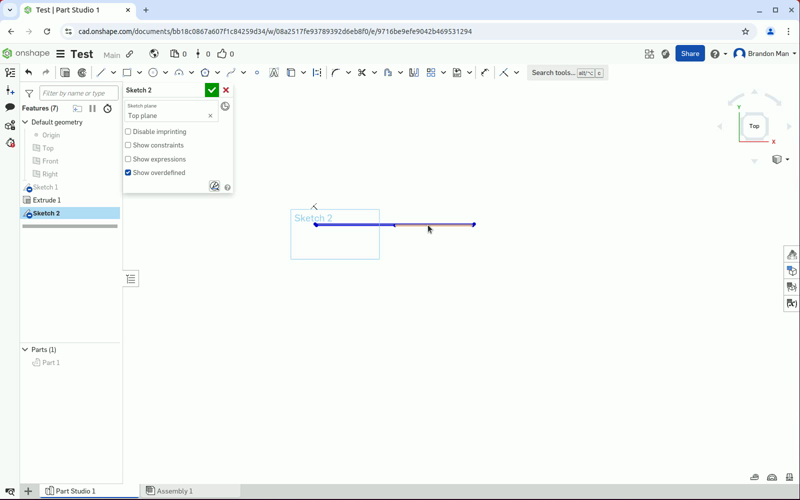
scroll(6)
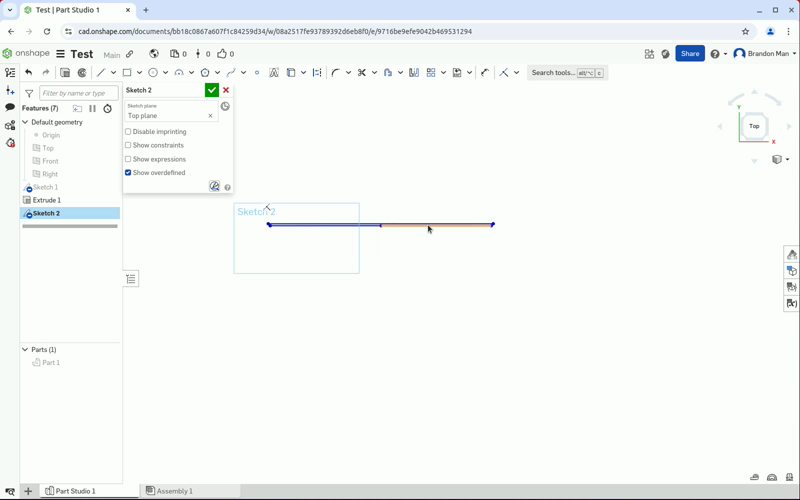
scroll(6)
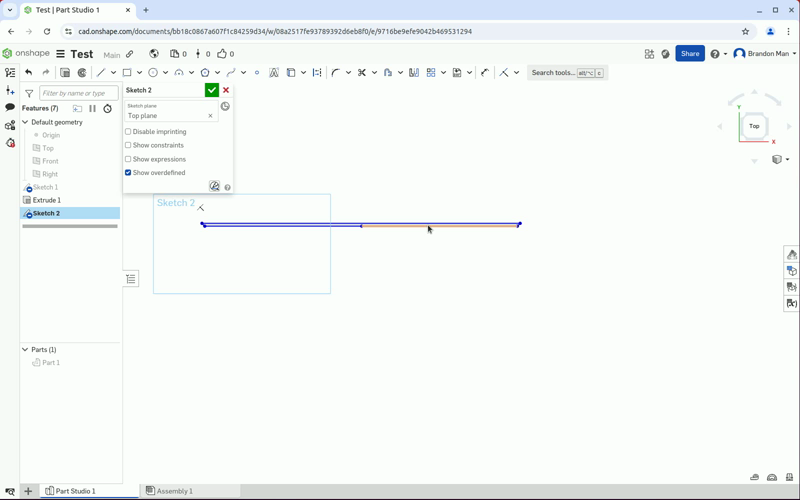
scroll(6)
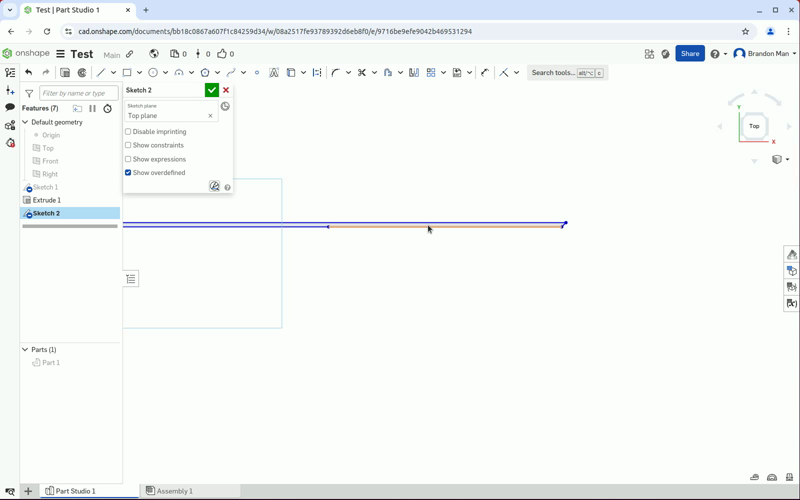
scroll(6)
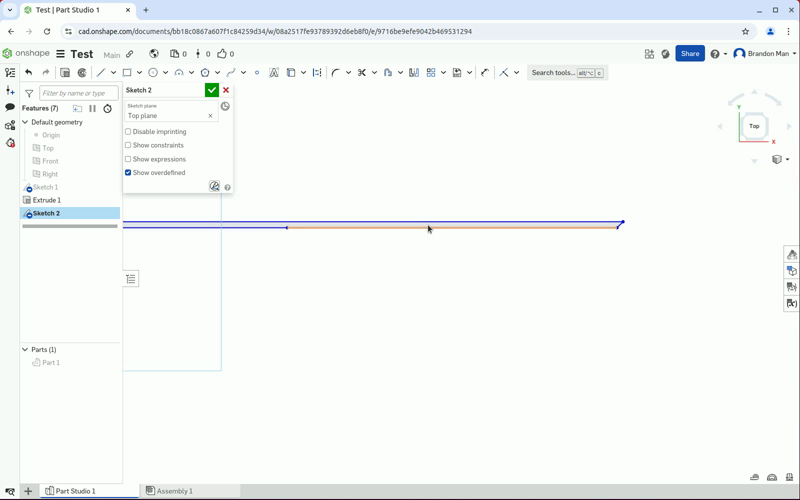
scroll(6)
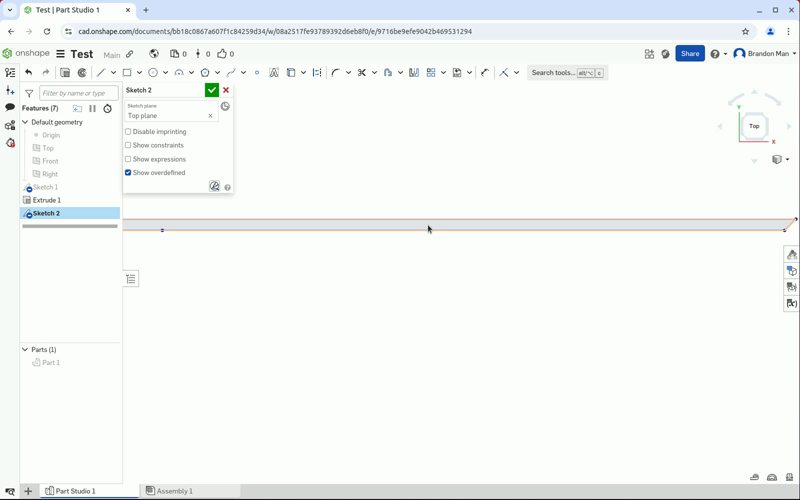
click(428, 224)
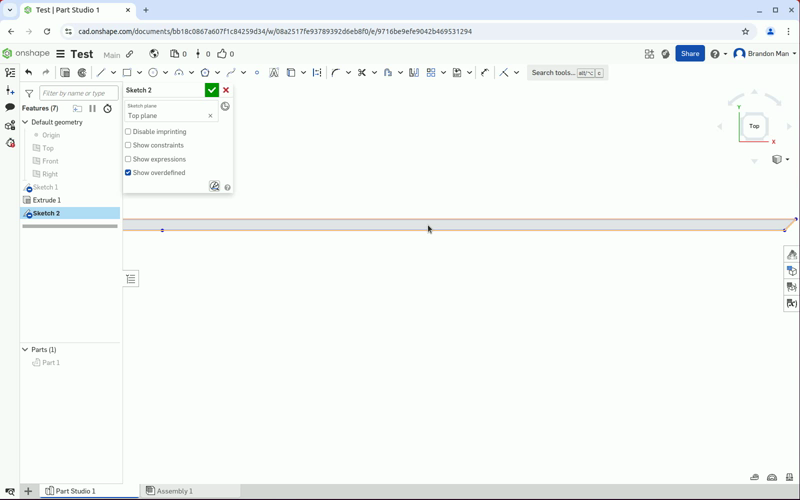
scroll(-6)
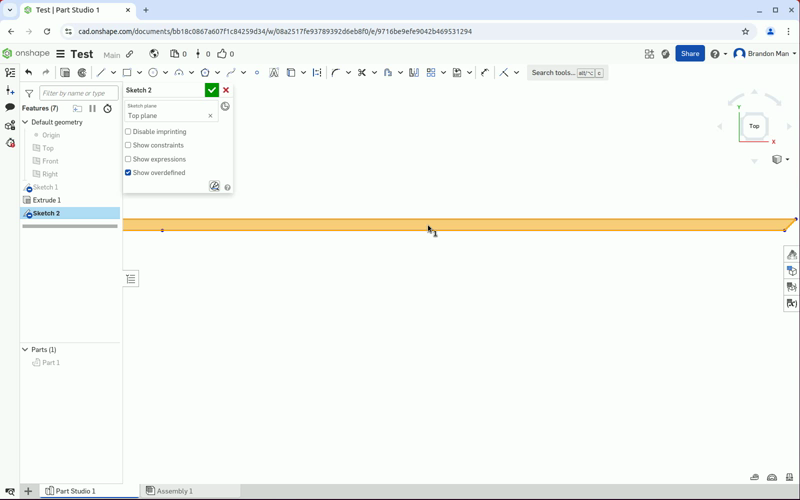
scroll(-6)
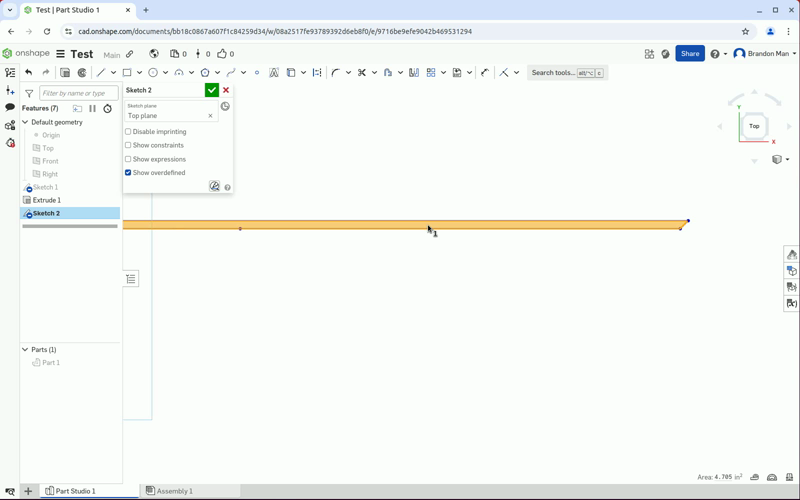
scroll(-6)
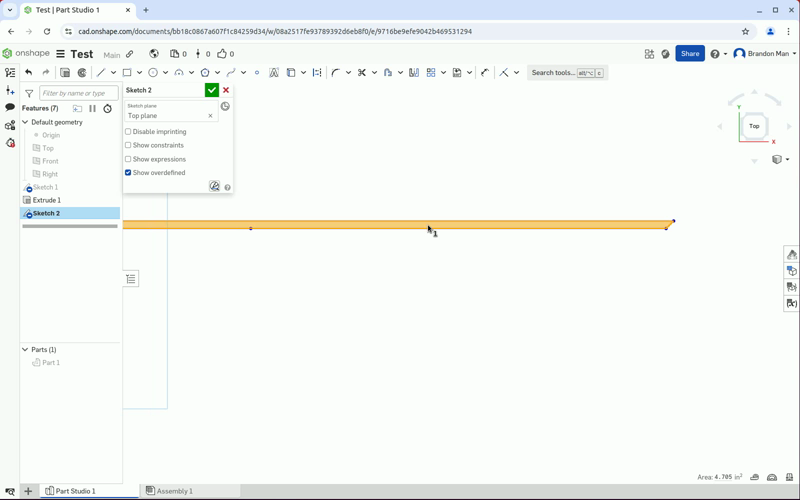
scroll(-6)
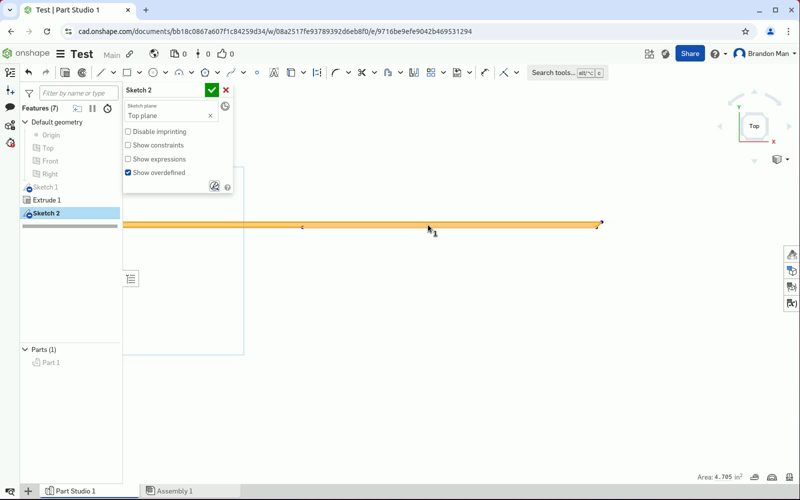
scroll(-6)
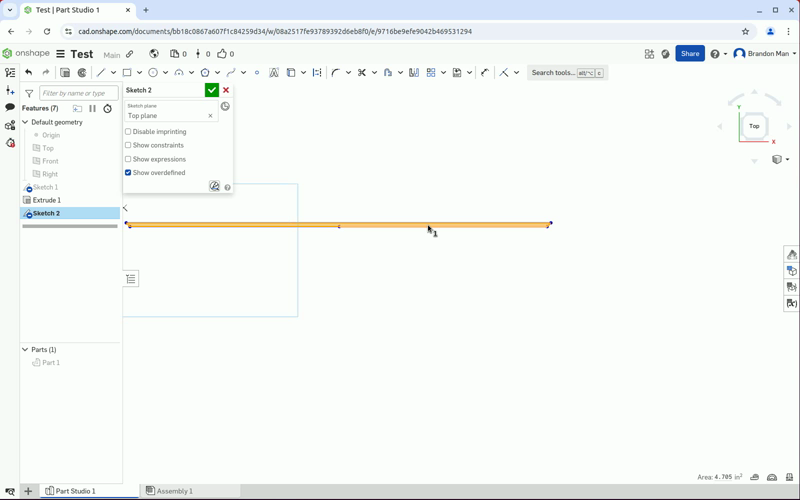
scroll(-6)
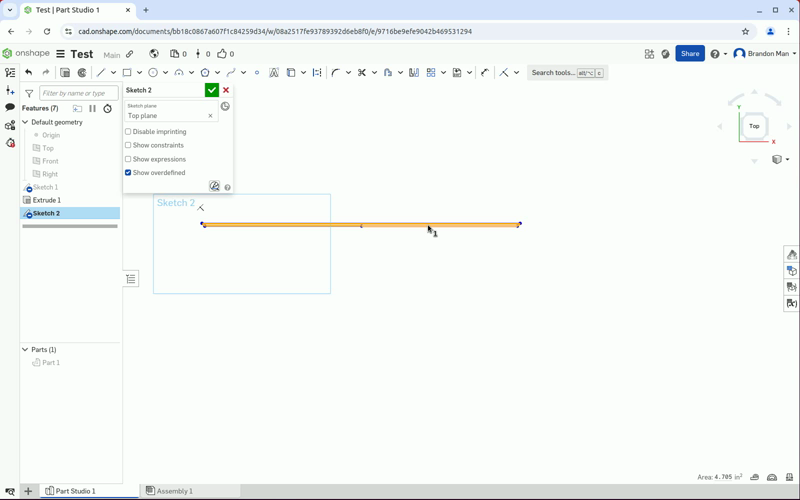
scroll(-6)
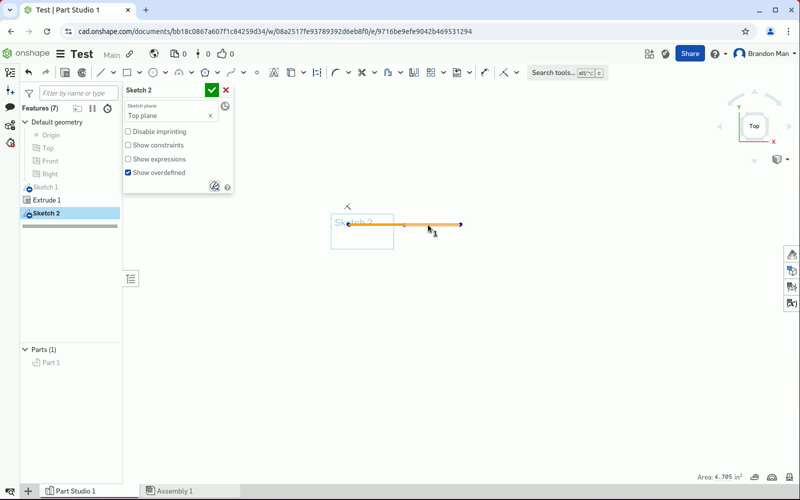
mouse_move(73, 352)
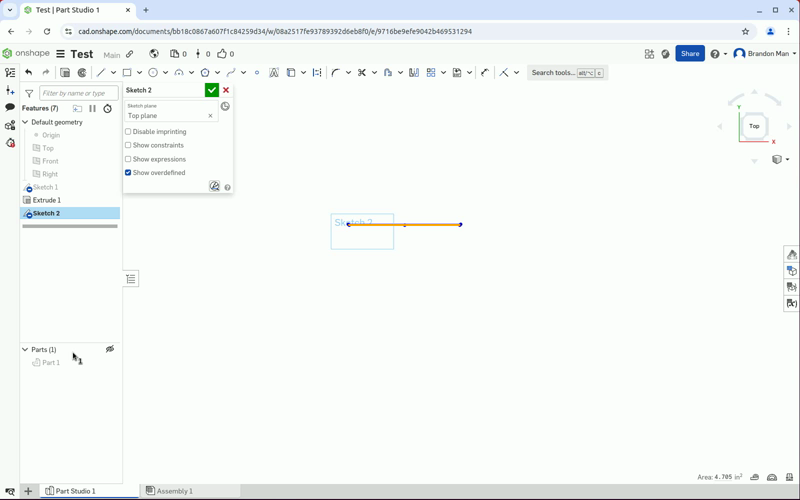
key(shift+y)
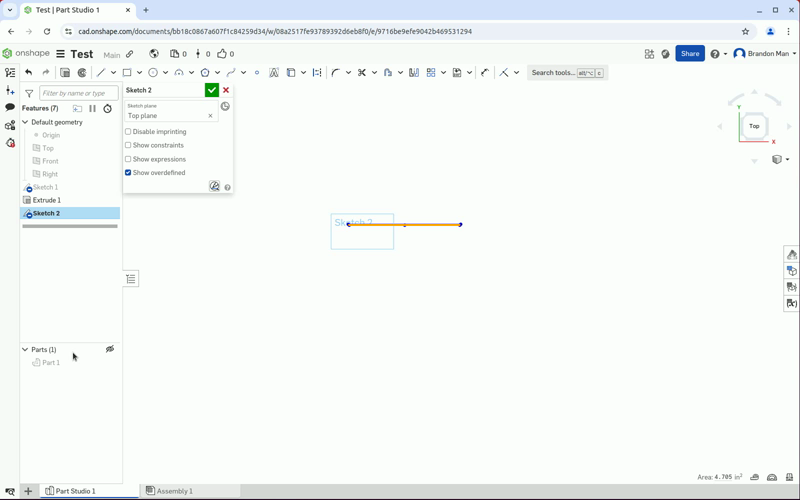
key(shift+e)
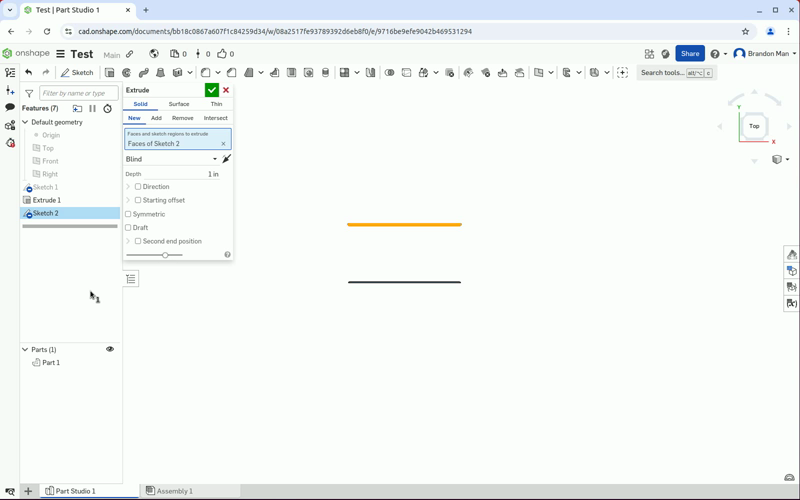
mouse_move(143, 106)
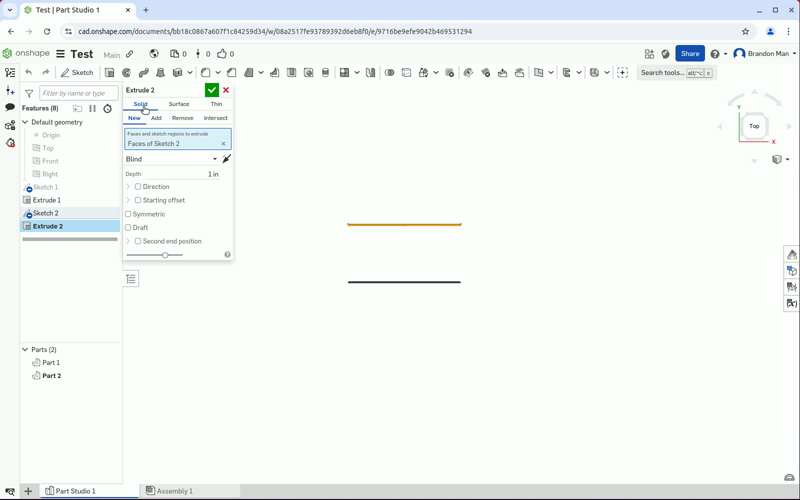
click(143, 106)
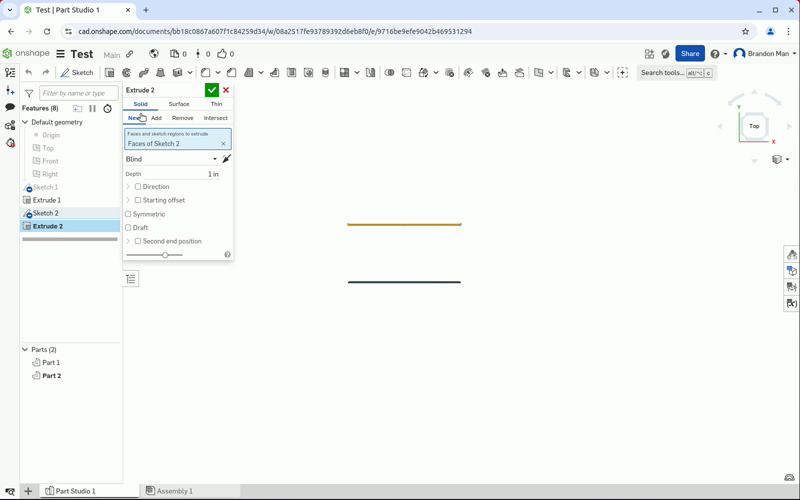
mouse_move(137, 120)
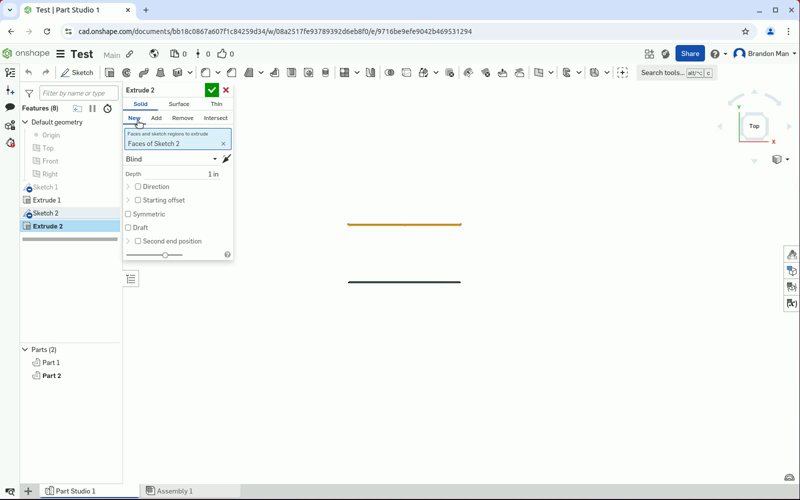
click(137, 120)
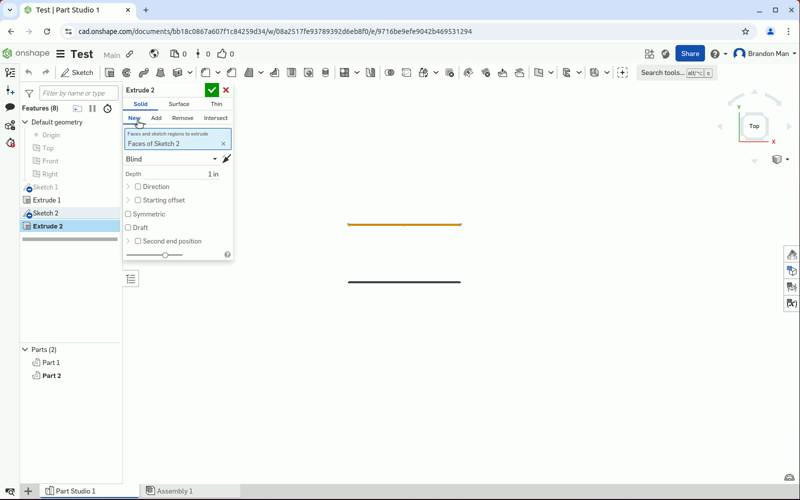
key(tab, 4)
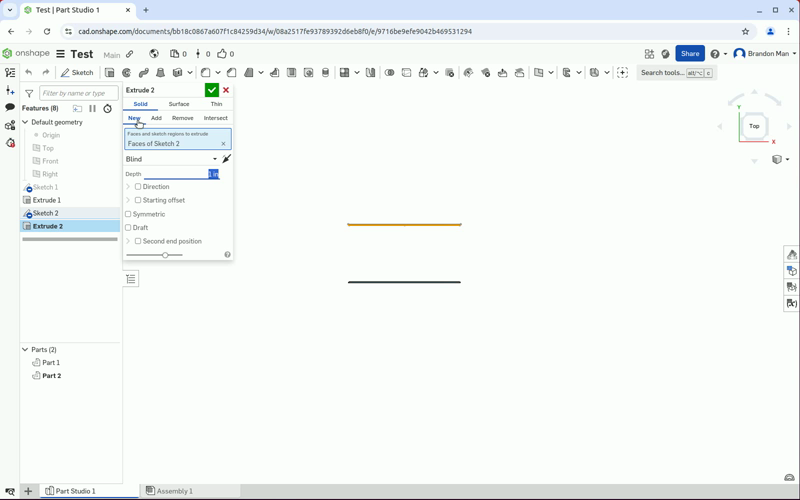
text(0.241)
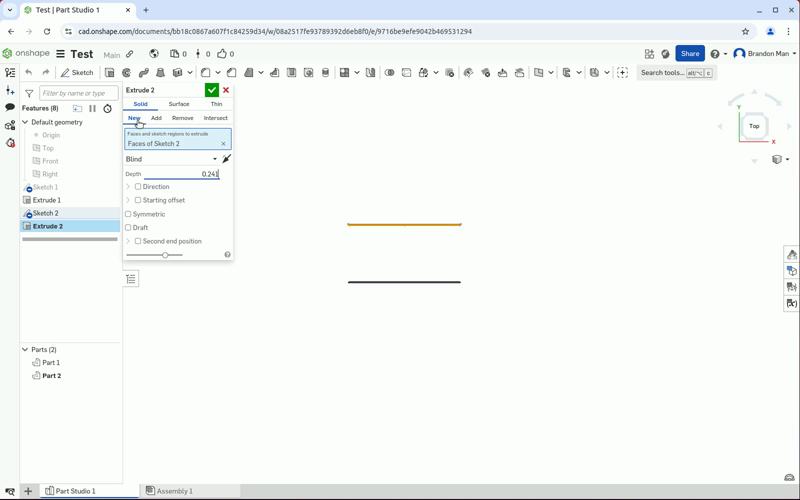
key(enter)
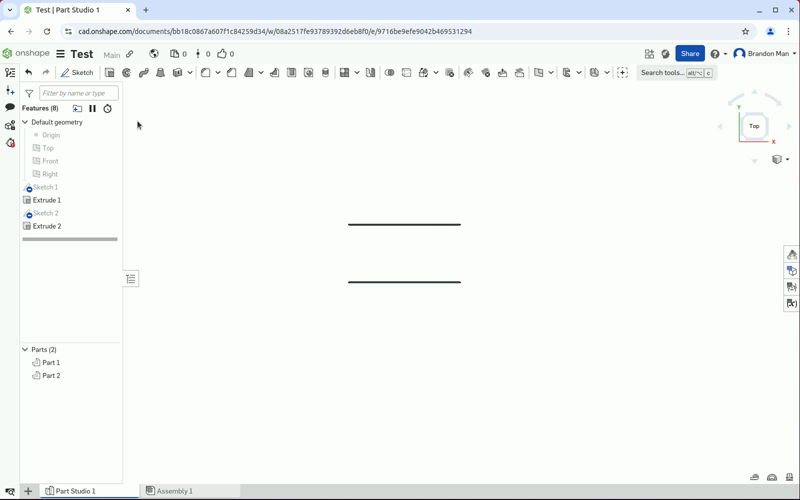
key(shift+h)
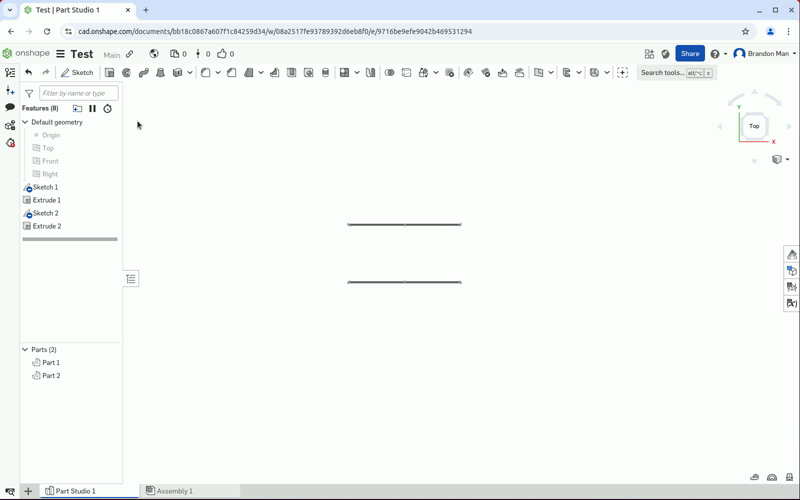
key(shift+h)
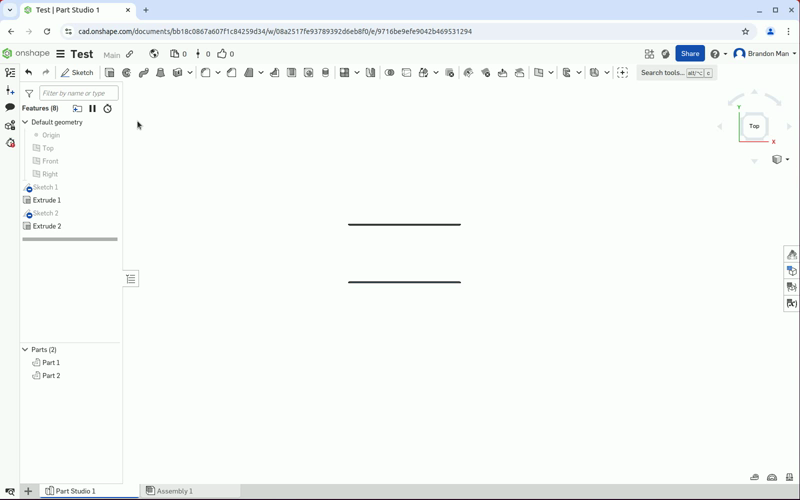
mouse_move(73, 189)
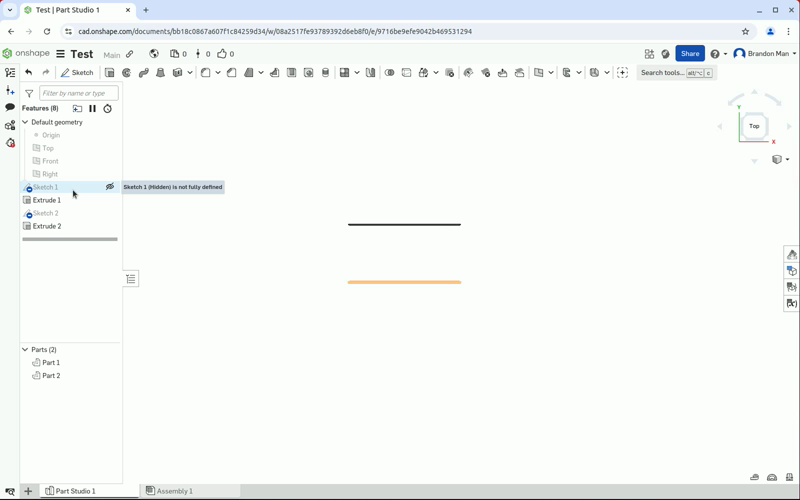
click(73, 189)
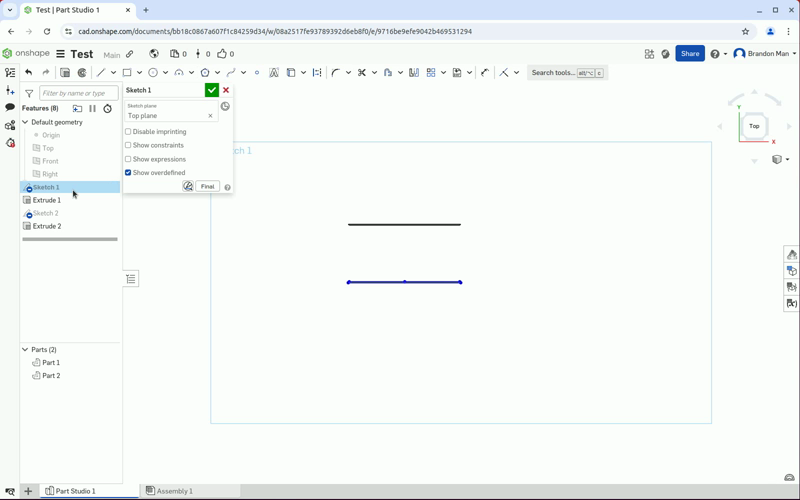
mouse_move(229, 92)
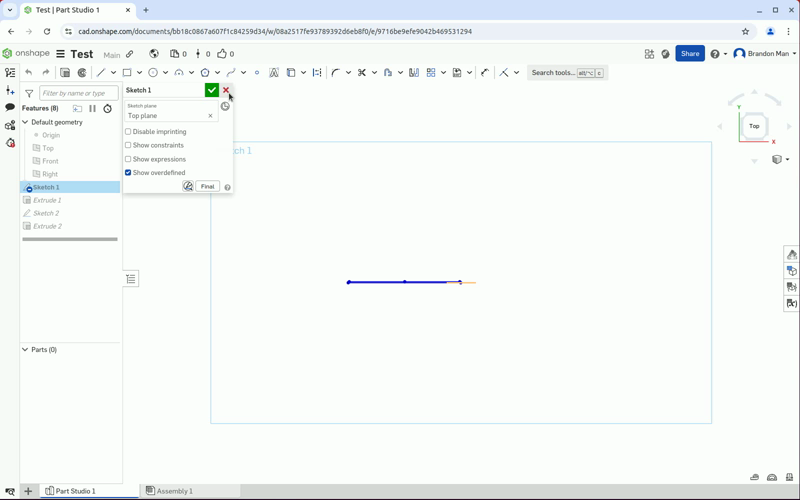
click(229, 92)
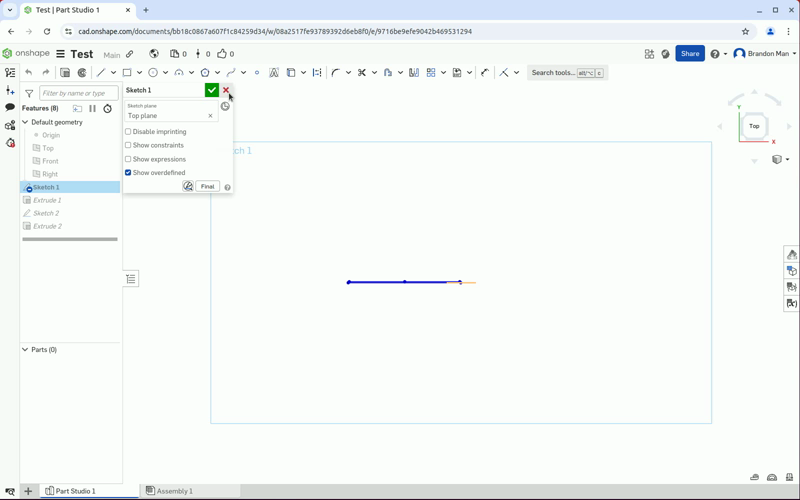
key(shift+s)
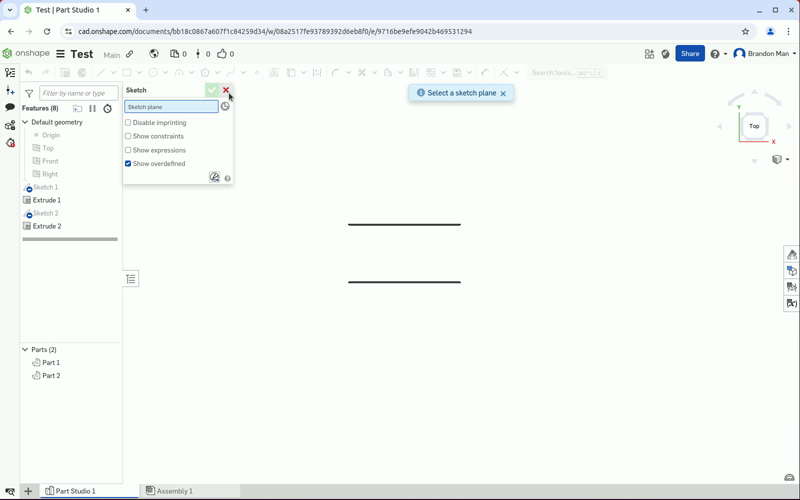
mouse_move(73, 150)
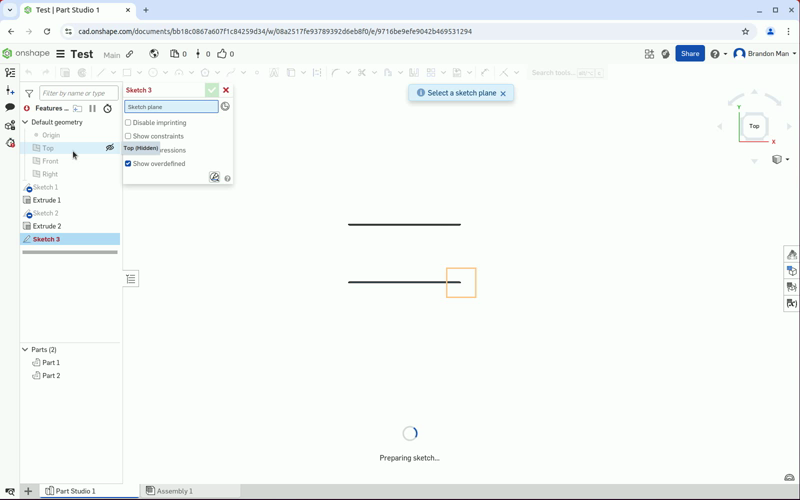
click(73, 150)
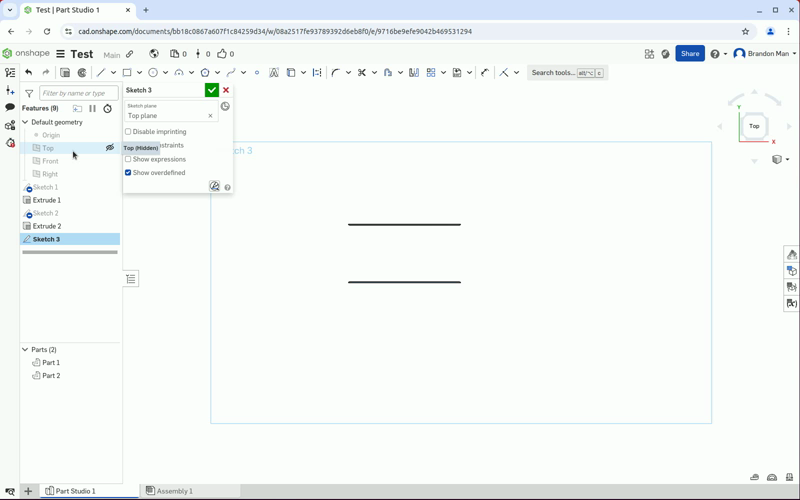
mouse_move(73, 352)
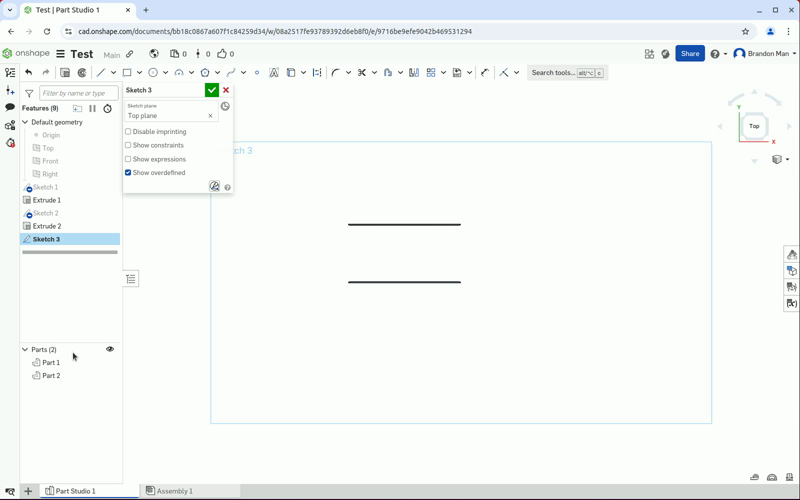
key(y)
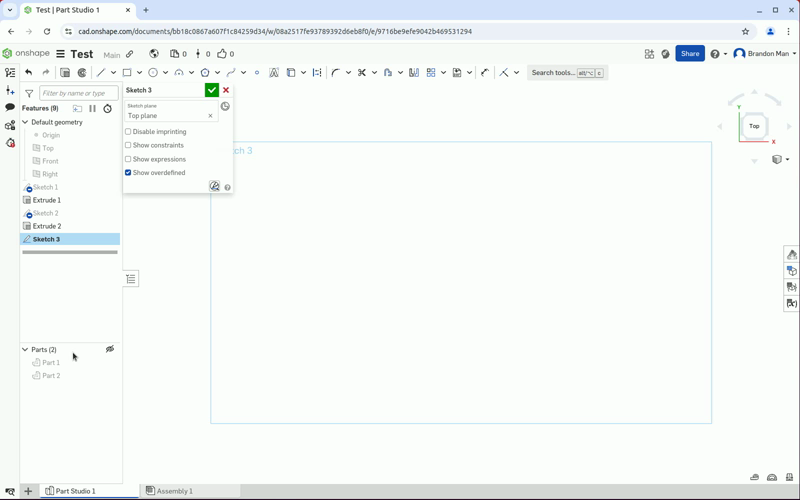
key(l)
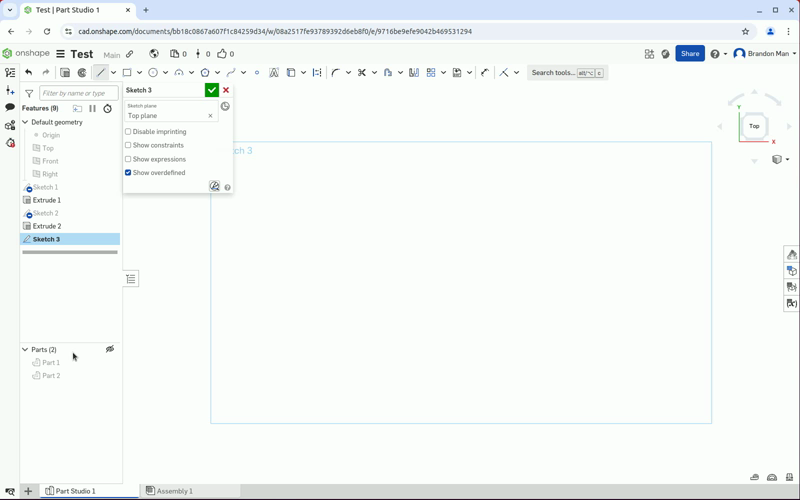
key_down(shift)
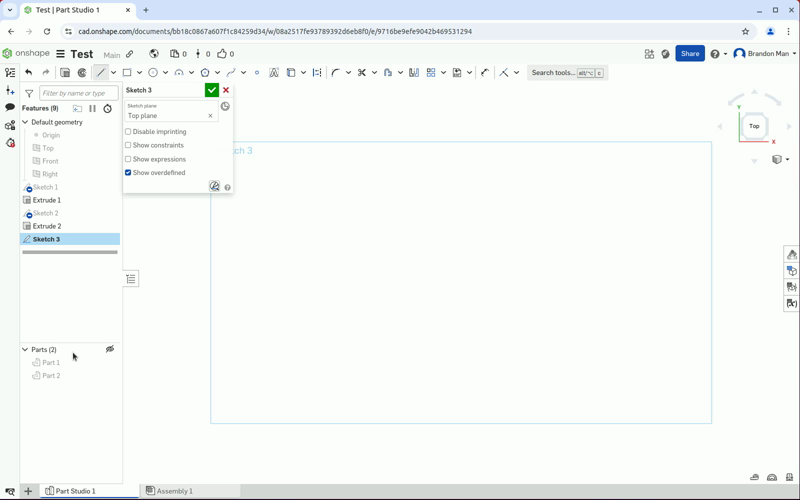
mouse_move(459, 281)
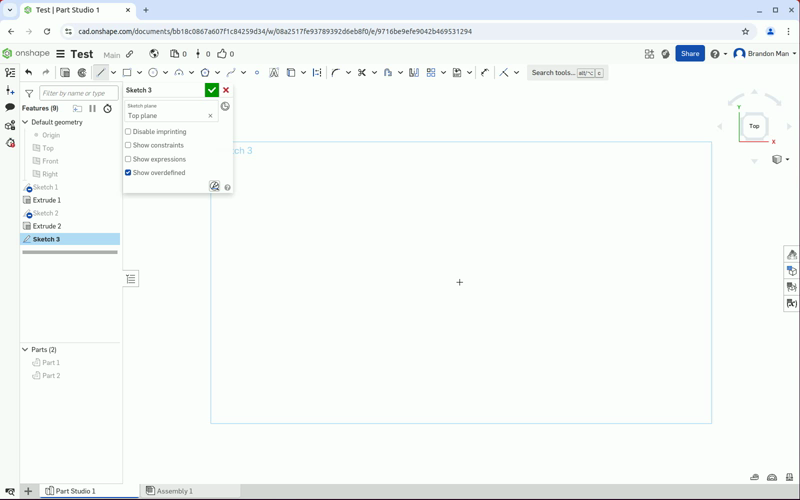
click(459, 281)
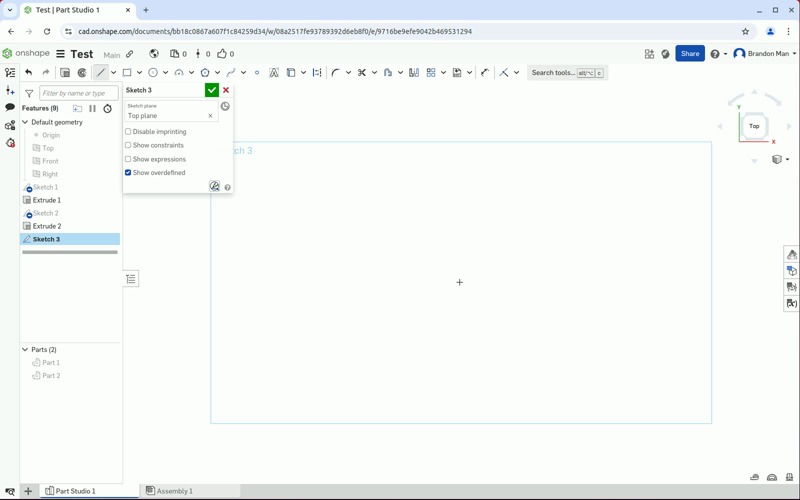
key_up(shift)
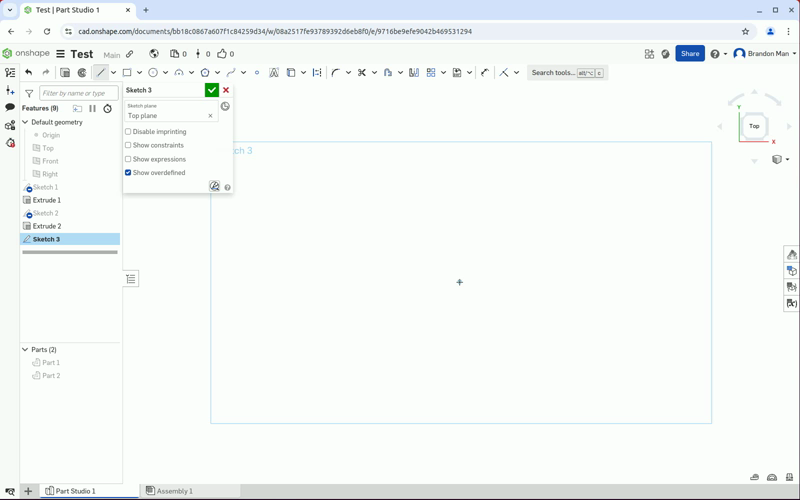
key_down(shift)
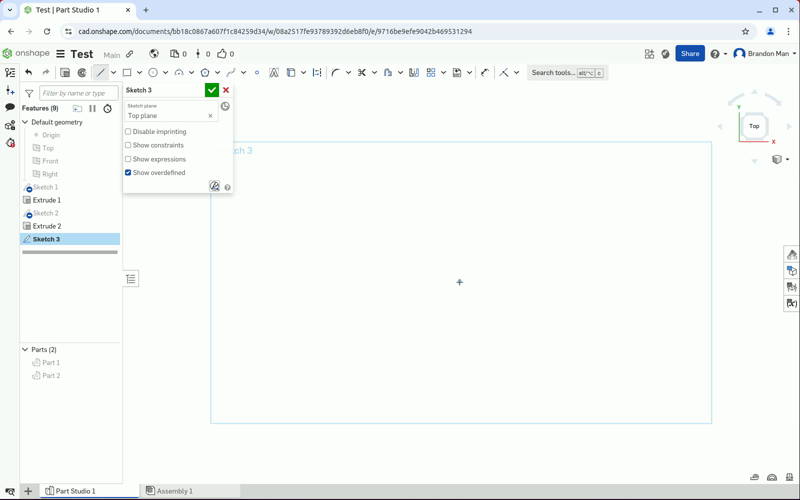
mouse_move(489, 281)
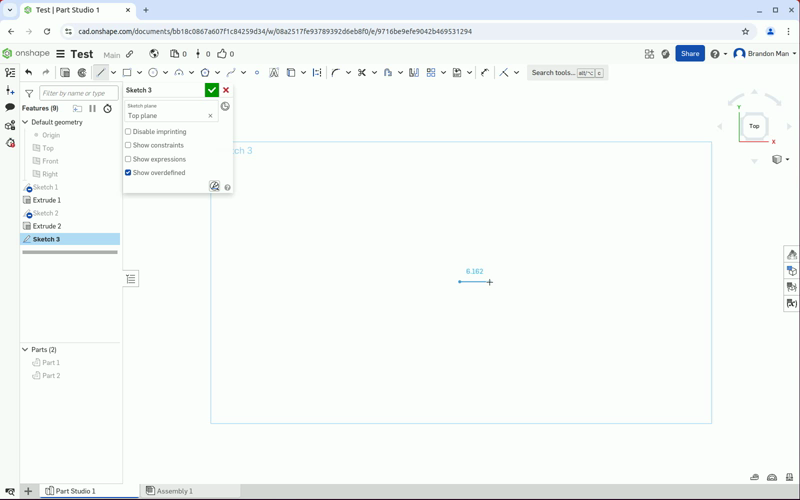
mouse_move(461, 283)
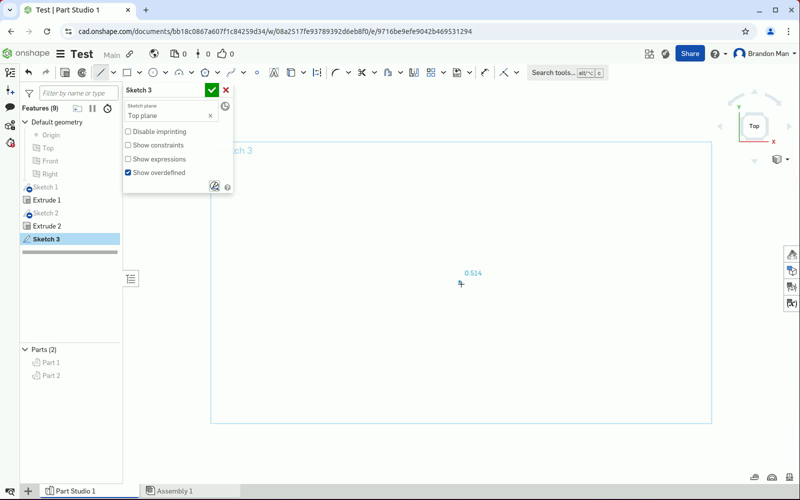
scroll(6)
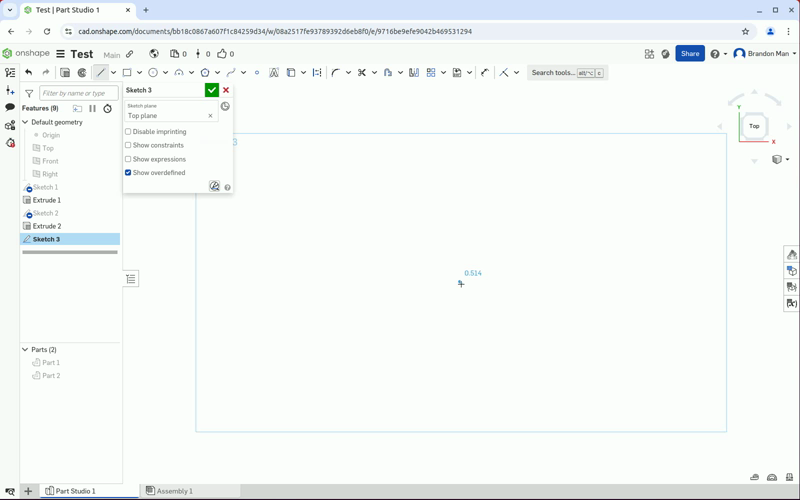
scroll(6)
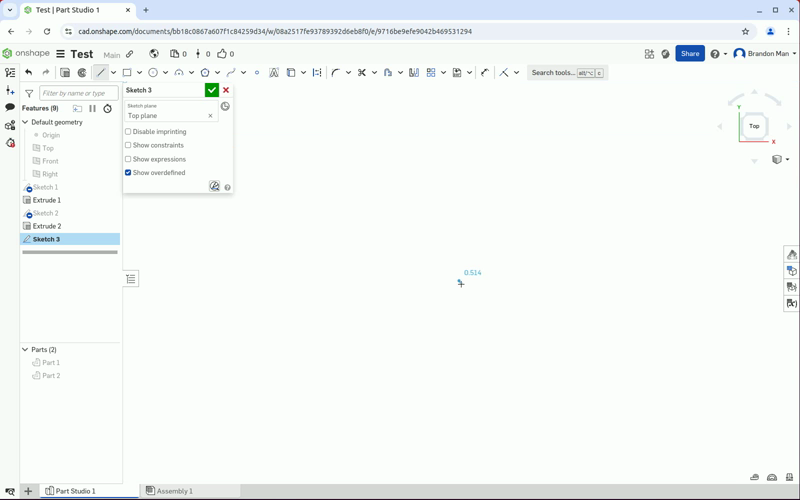
scroll(6)
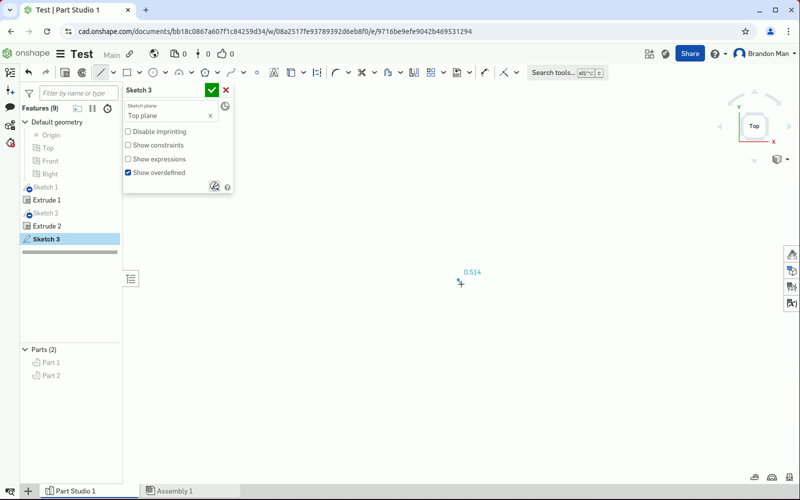
scroll(6)
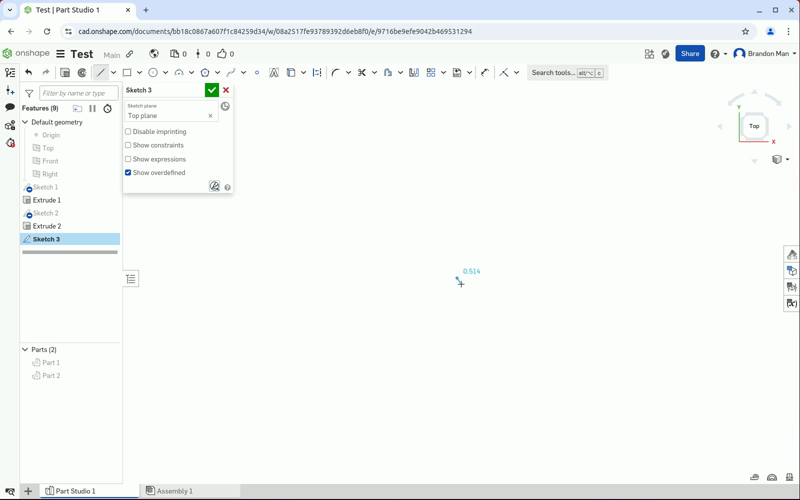
scroll(6)
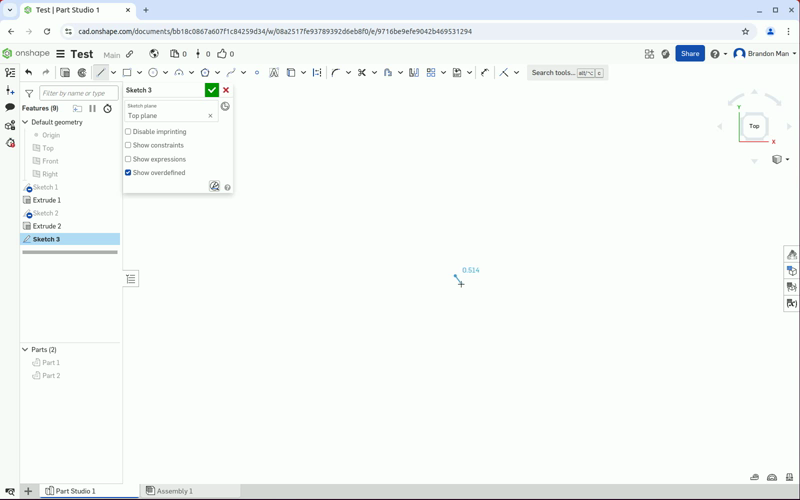
scroll(6)
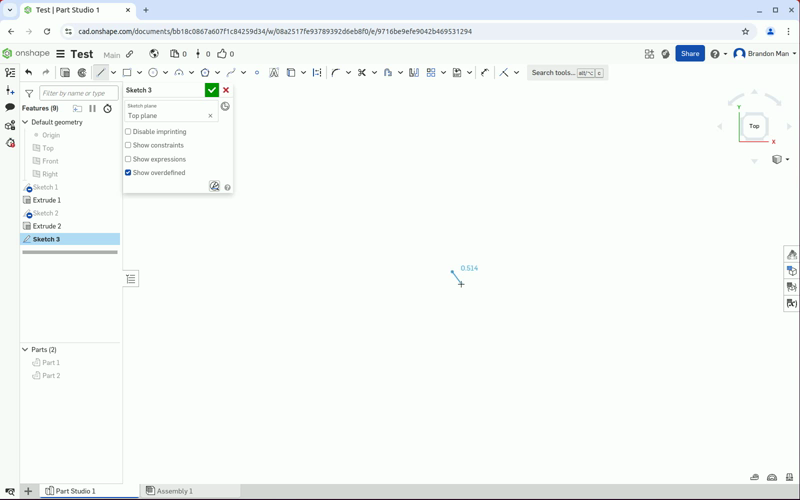
scroll(6)
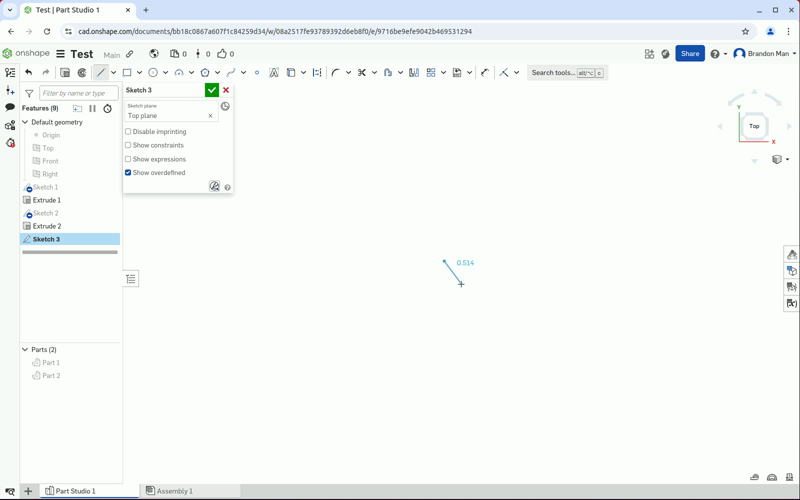
click(461, 283)
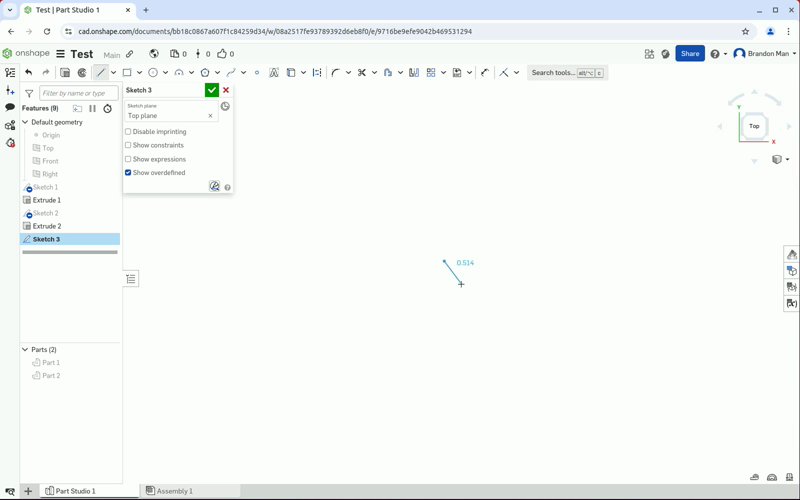
scroll(-6)
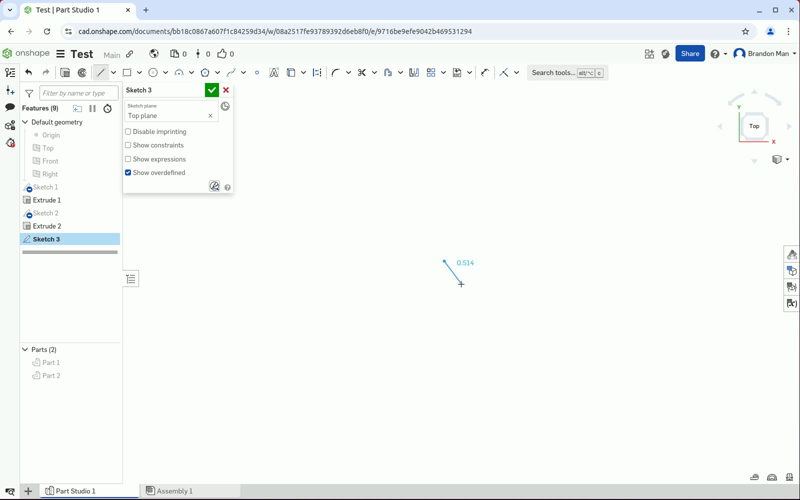
scroll(-6)
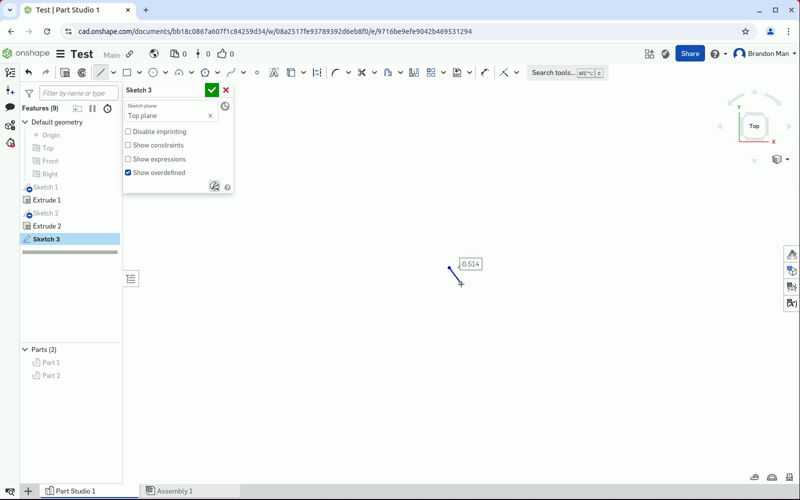
scroll(-6)
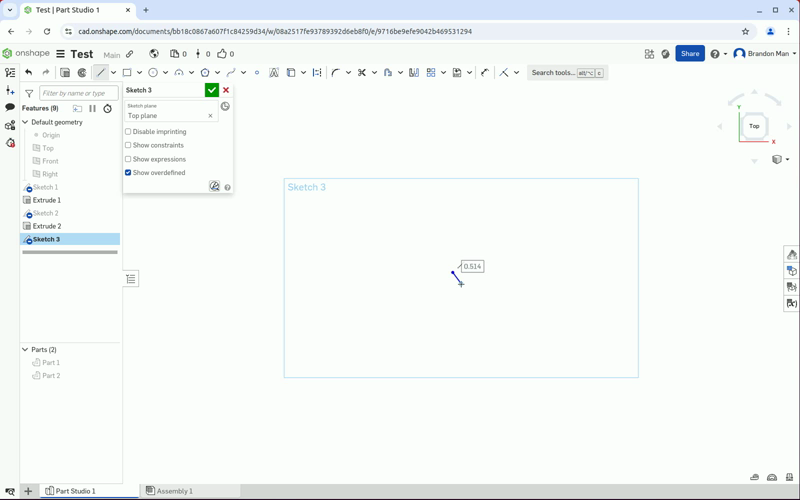
scroll(-6)
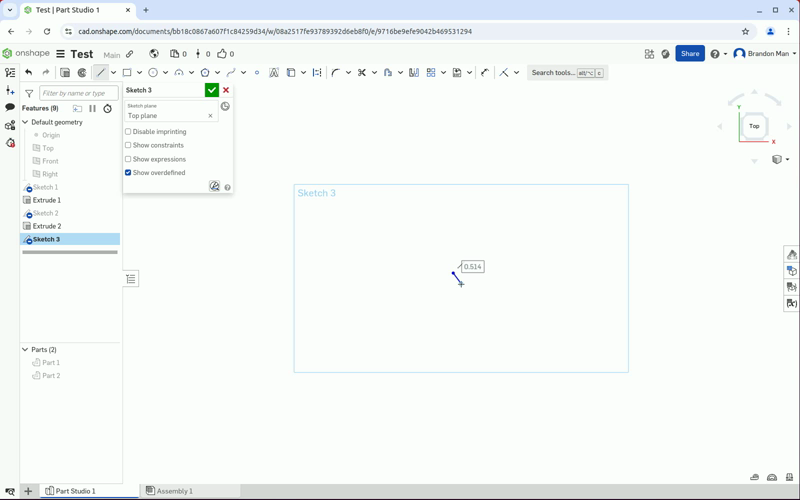
scroll(-6)
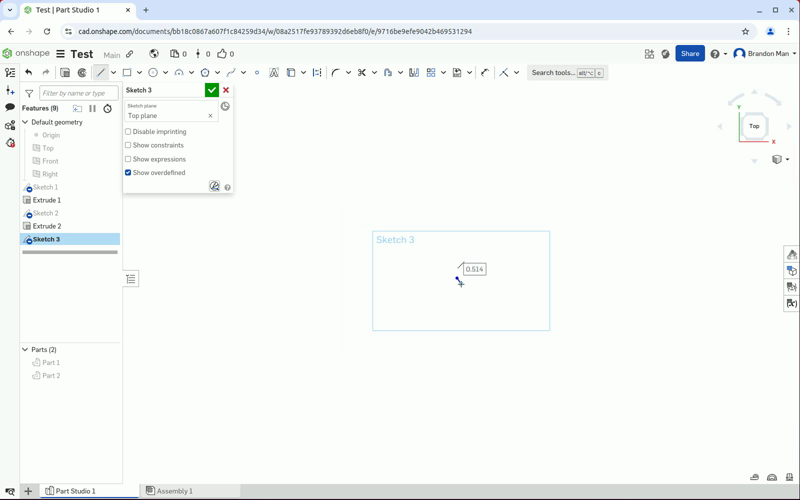
scroll(-6)
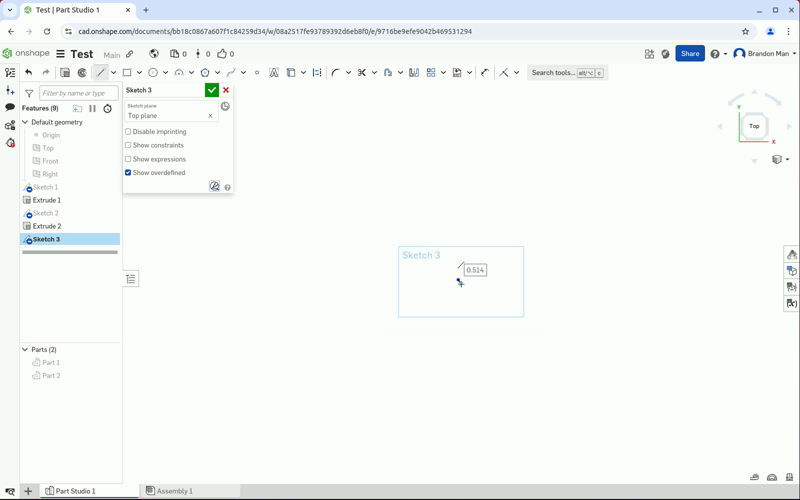
scroll(-6)
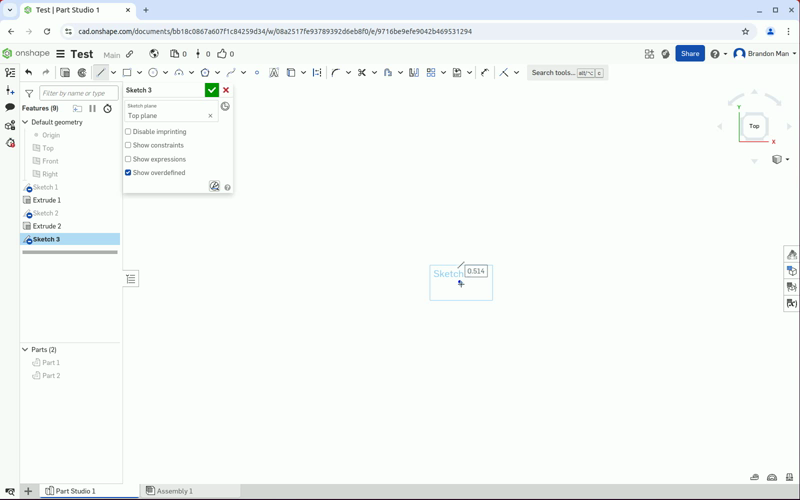
key_up(shift)
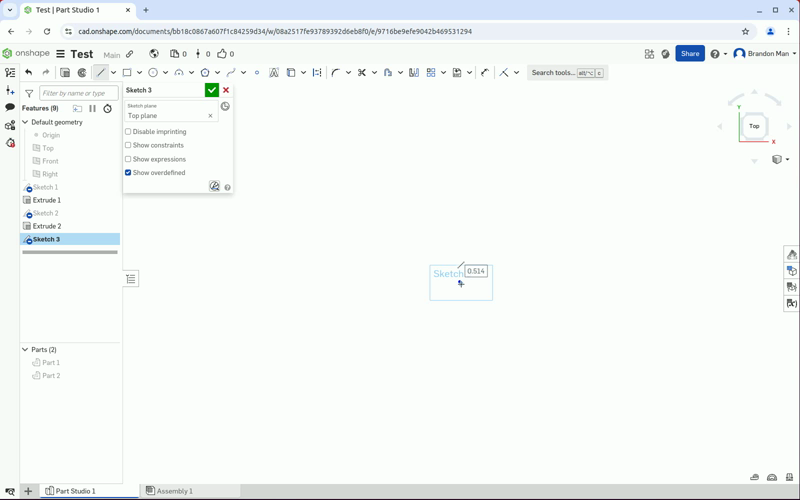
key_down(shift)
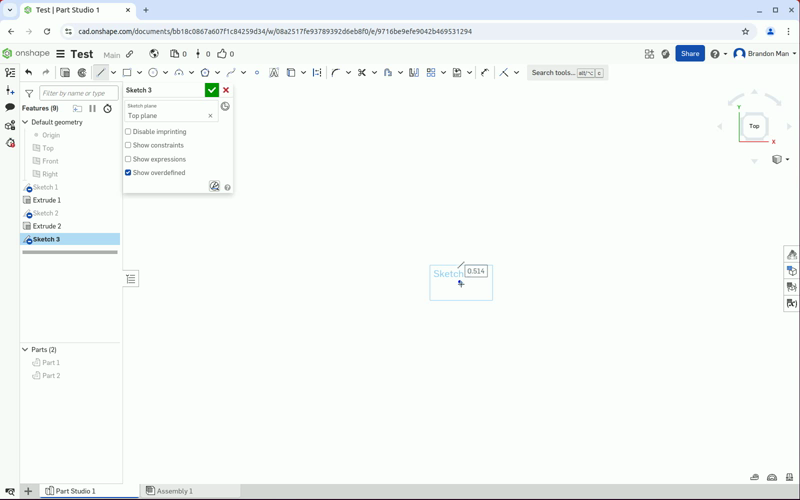
mouse_move(491, 283)
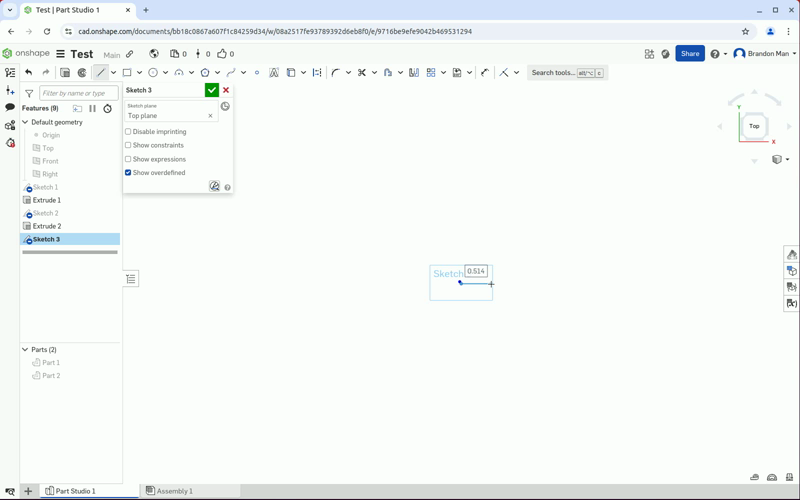
mouse_move(461, 225)
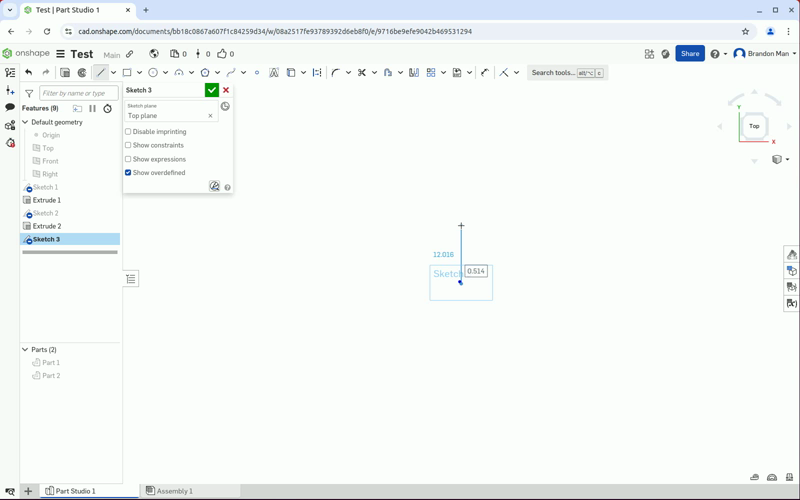
click(461, 225)
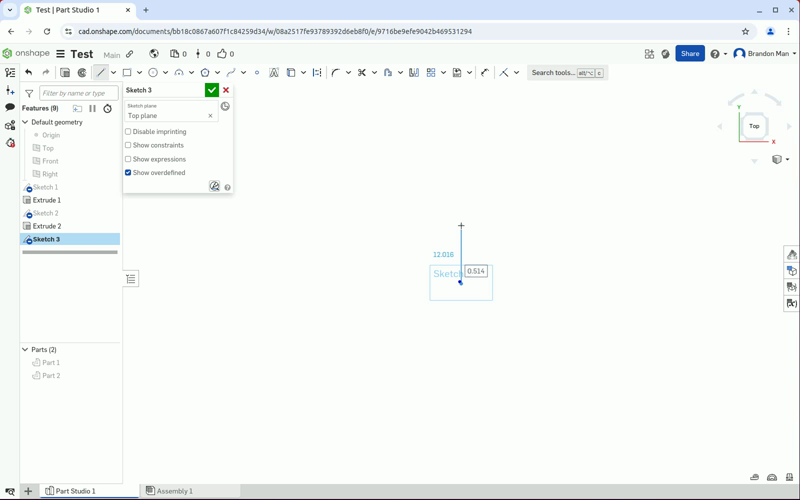
key_up(shift)
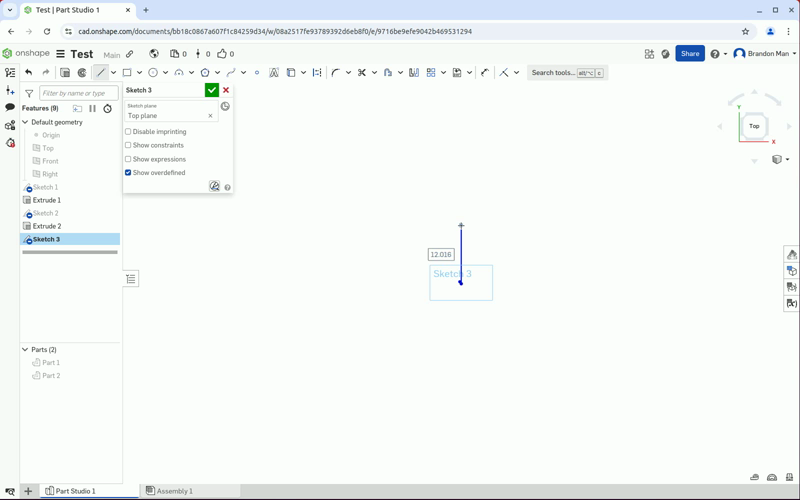
key_down(shift)
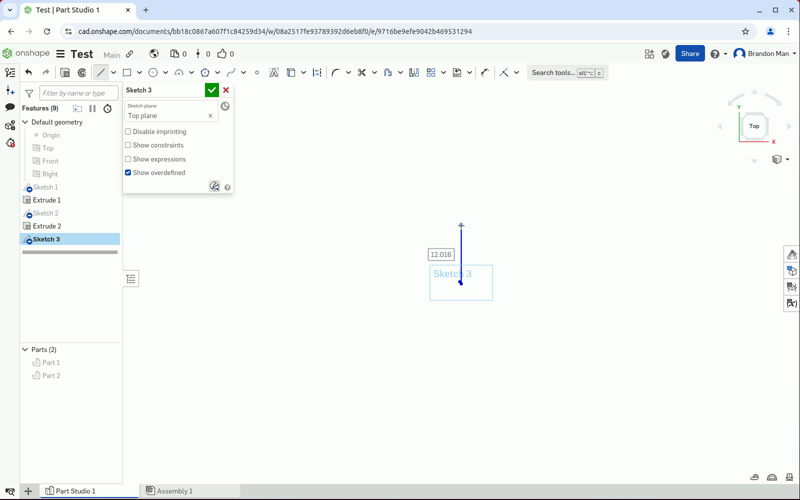
mouse_move(491, 225)
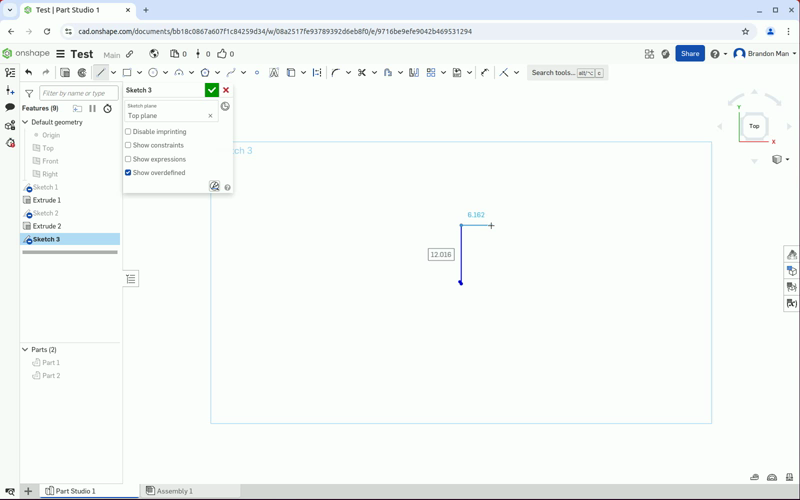
mouse_move(459, 226)
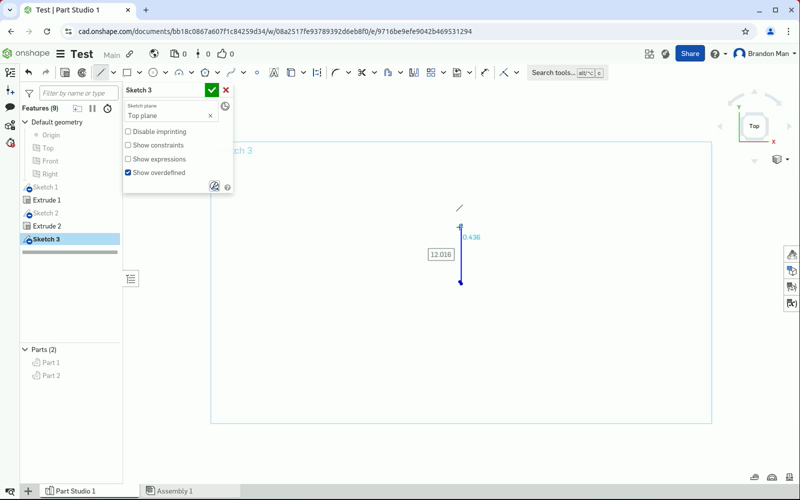
scroll(6)
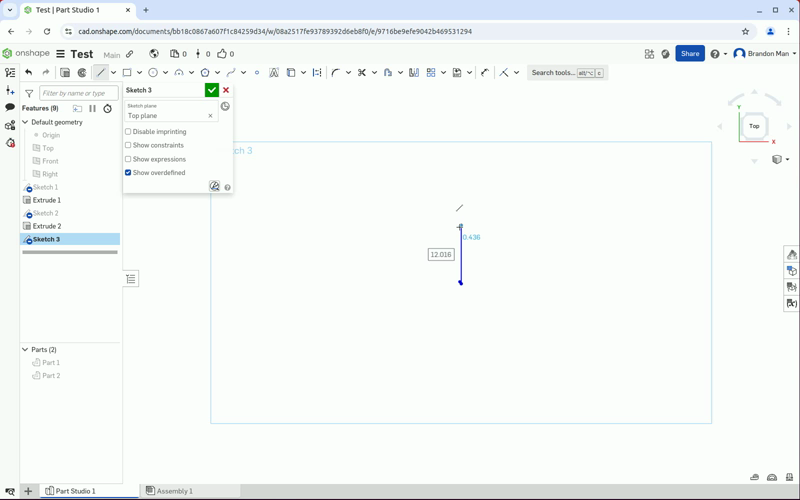
scroll(6)
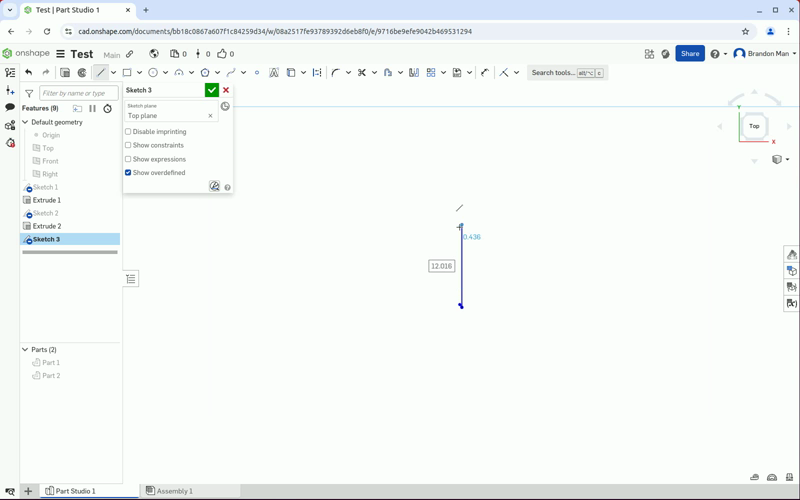
scroll(6)
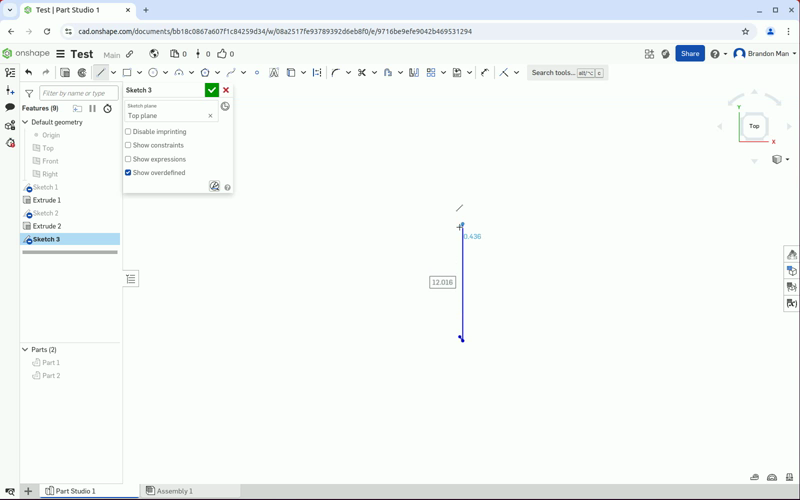
scroll(6)
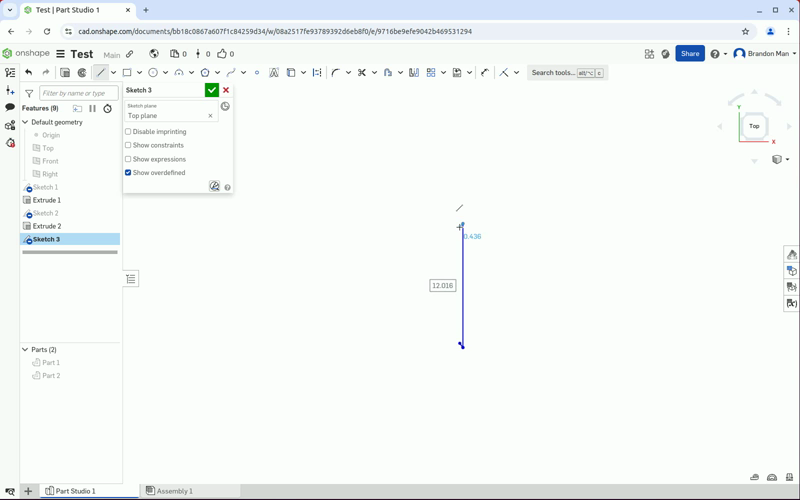
scroll(6)
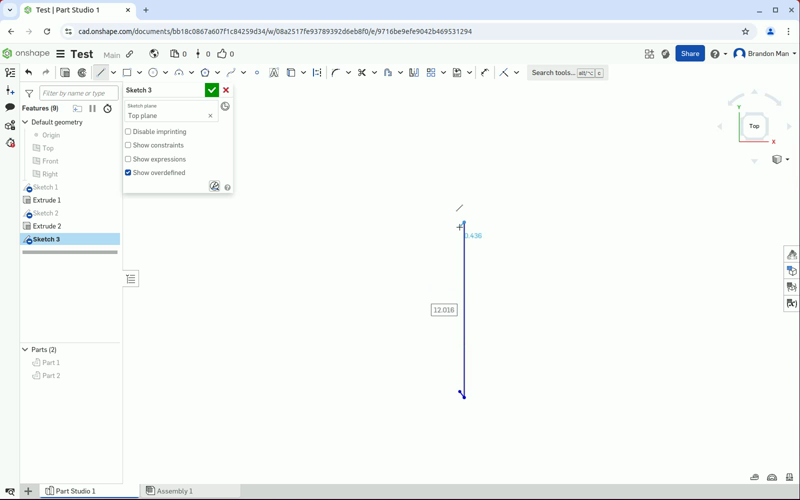
scroll(6)
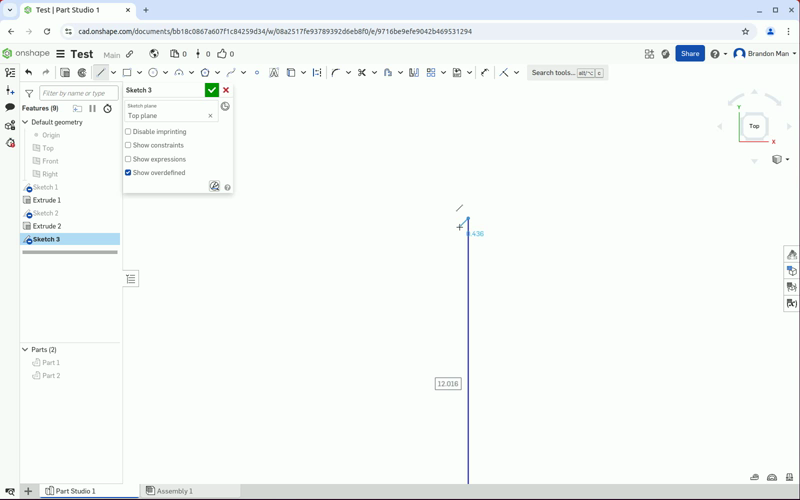
scroll(6)
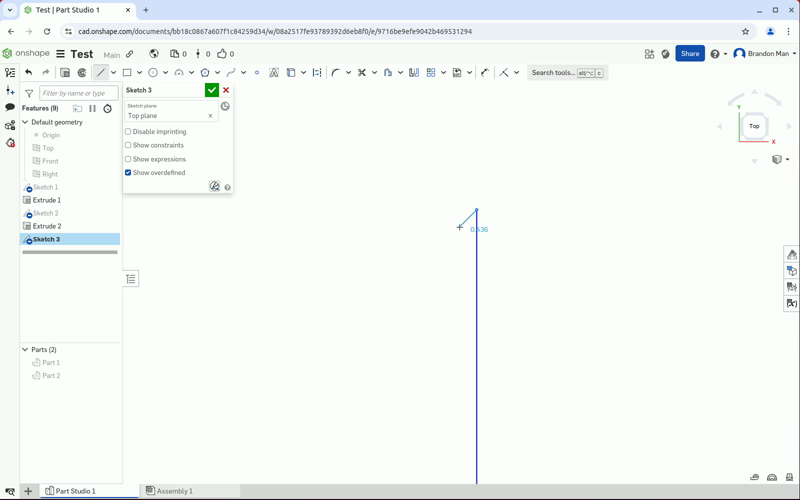
click(459, 226)
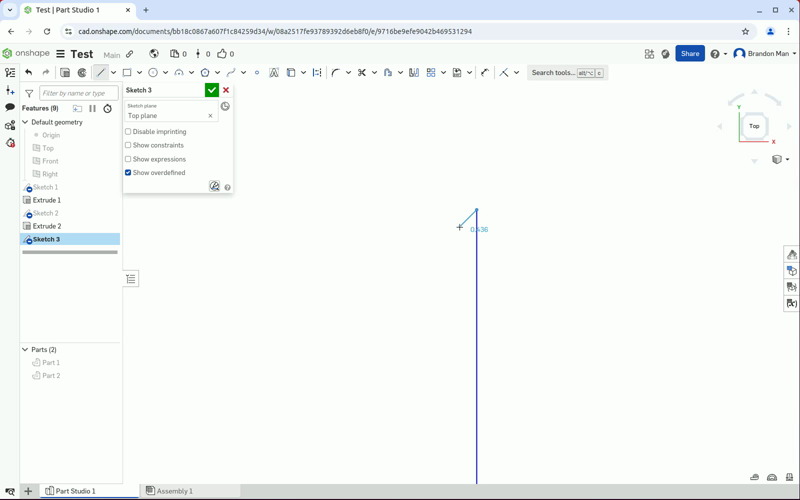
scroll(-6)
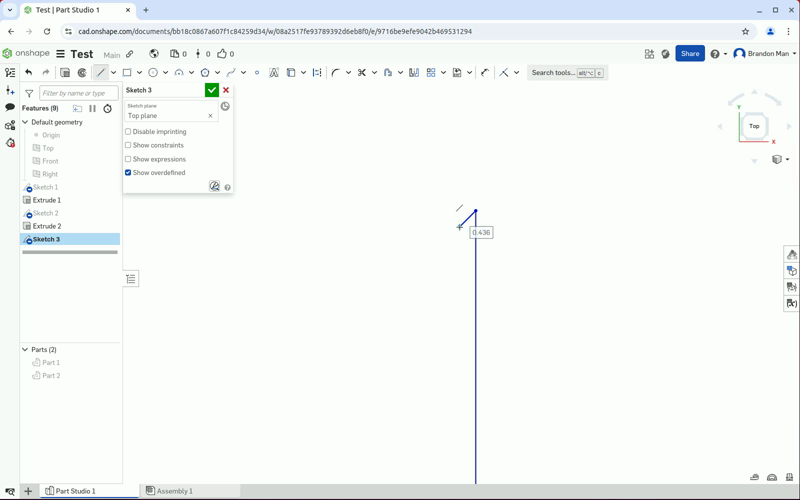
scroll(-6)
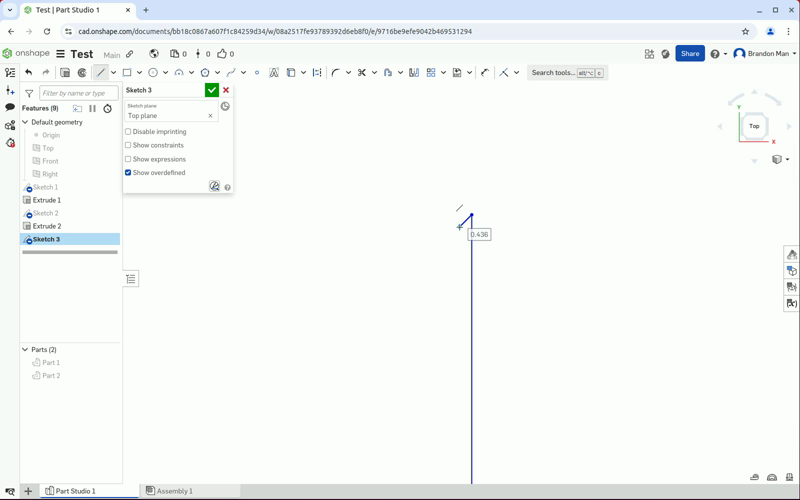
scroll(-6)
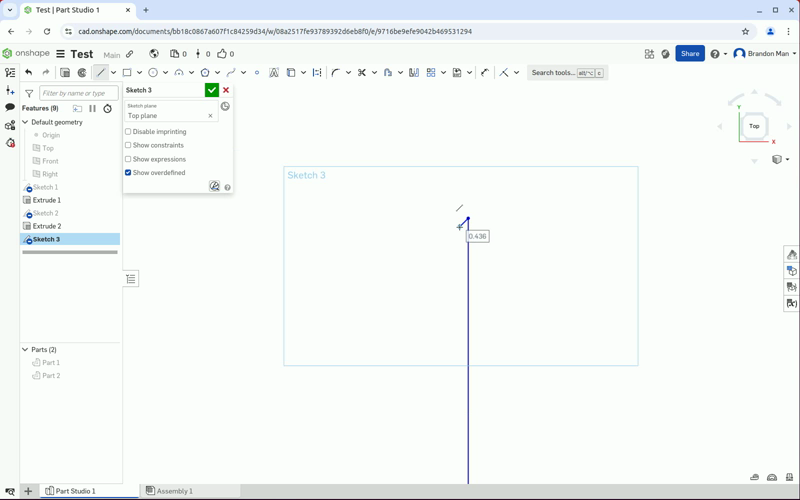
scroll(-6)
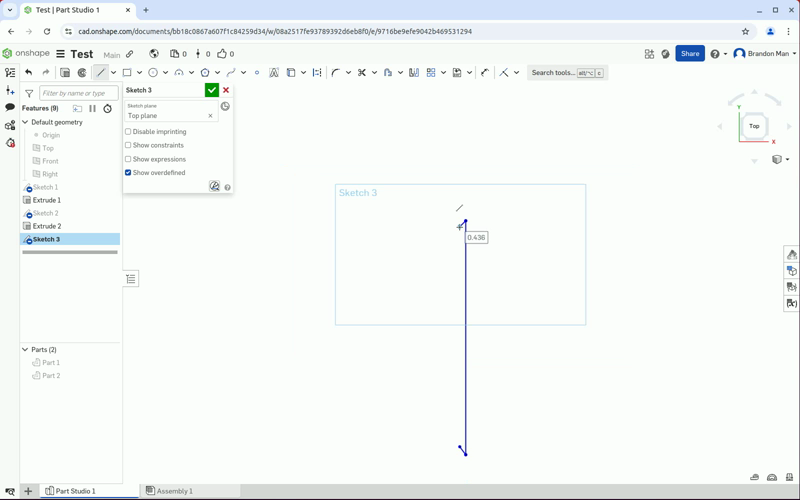
scroll(-6)
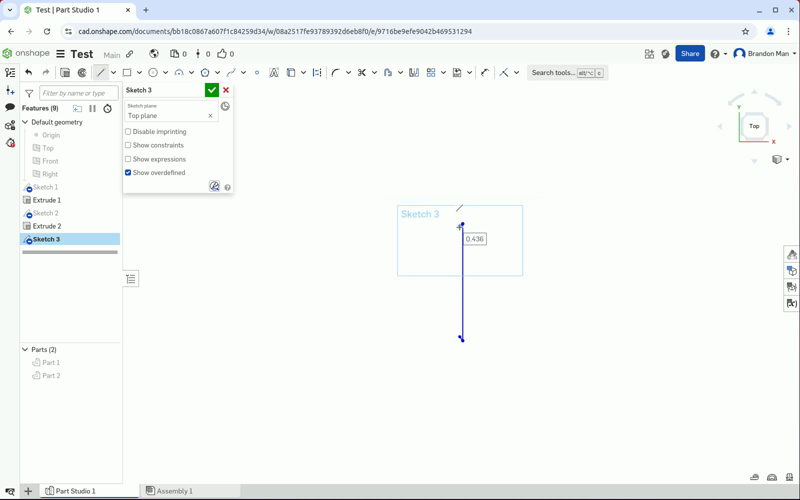
scroll(-6)
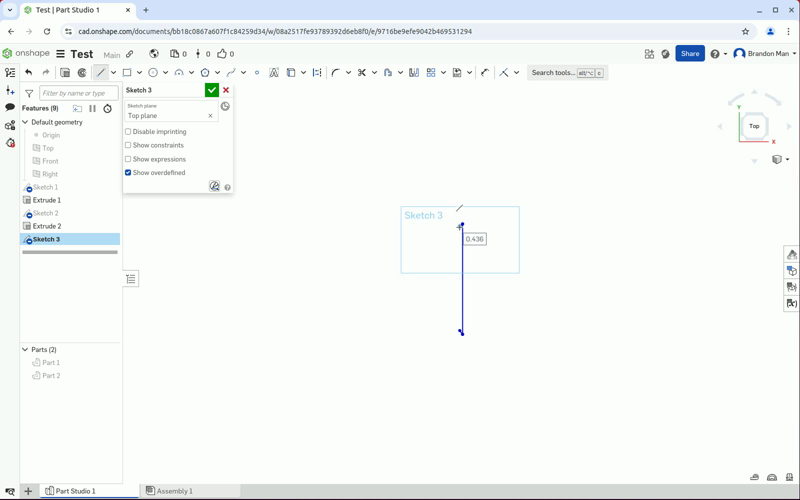
scroll(-6)
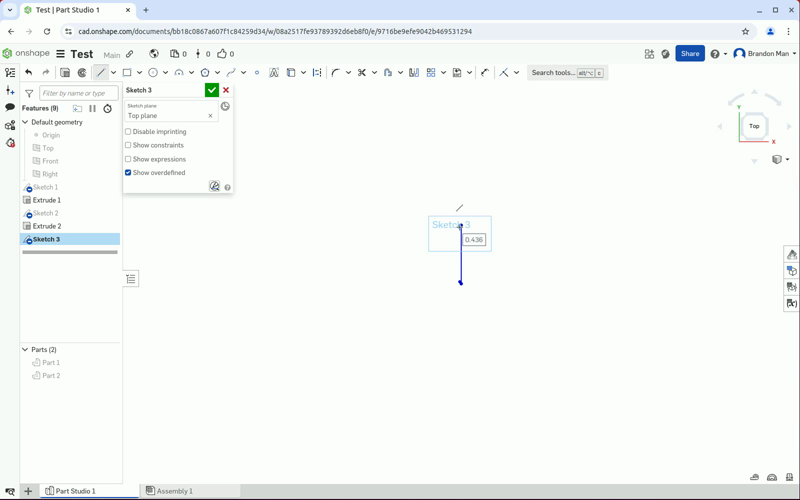
key_up(shift)
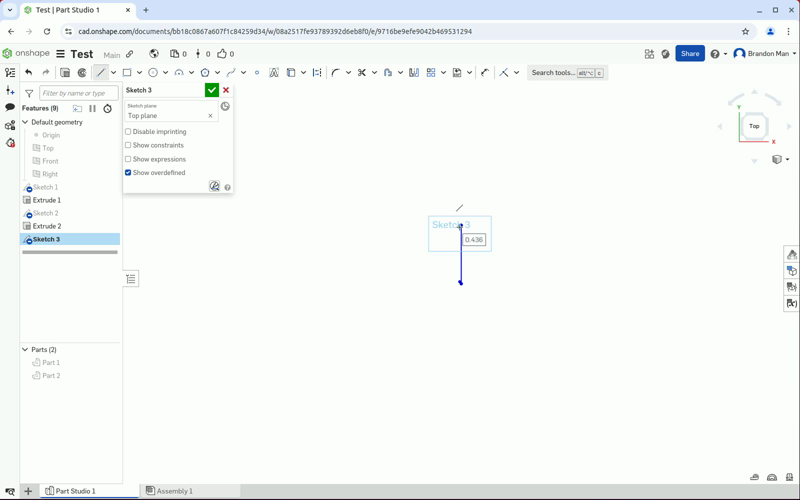
key_down(shift)
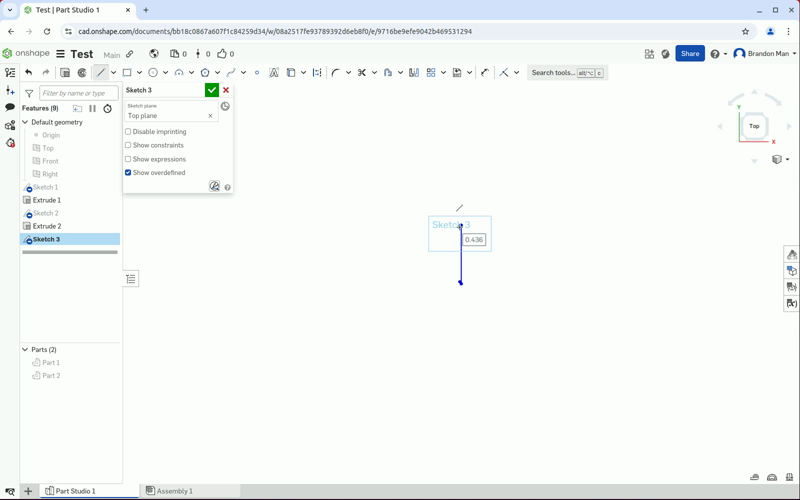
mouse_move(489, 226)
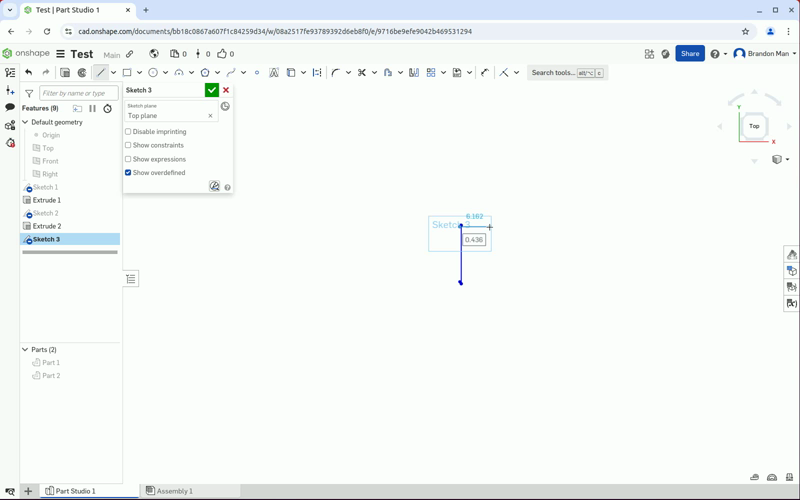
mouse_move(459, 254)
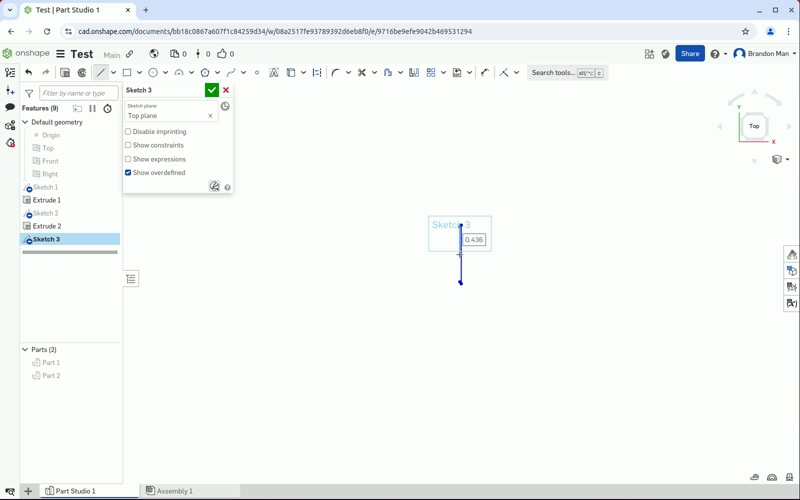
click(459, 254)
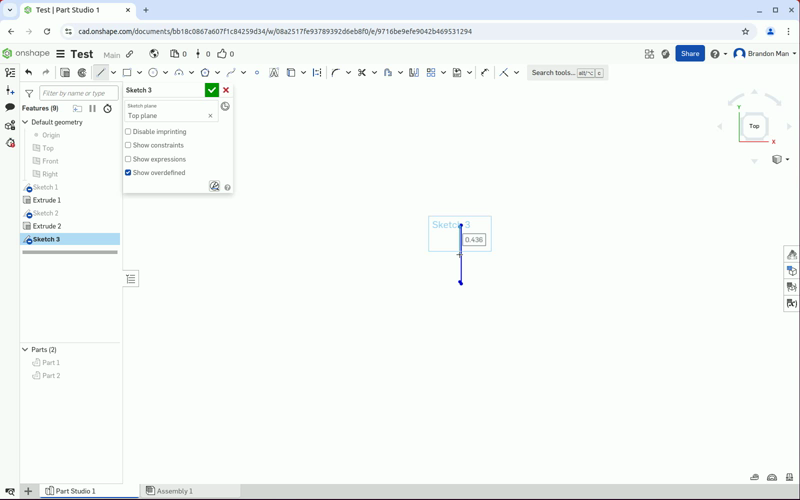
key_up(shift)
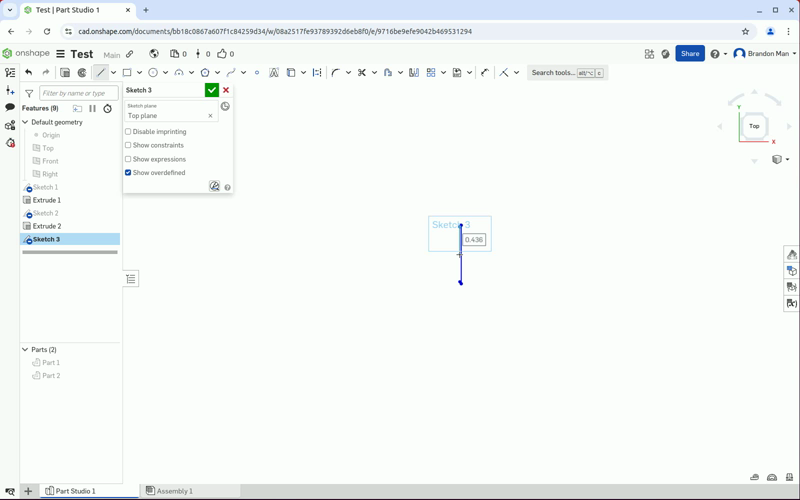
mouse_move(489, 254)
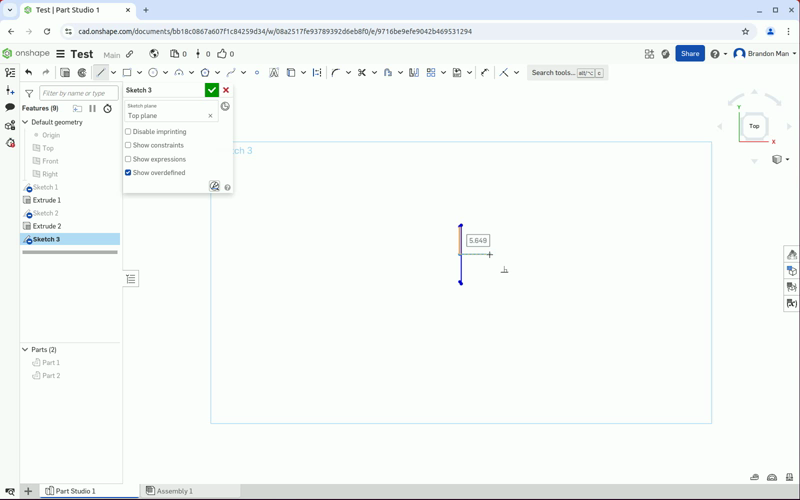
key_down(shift)
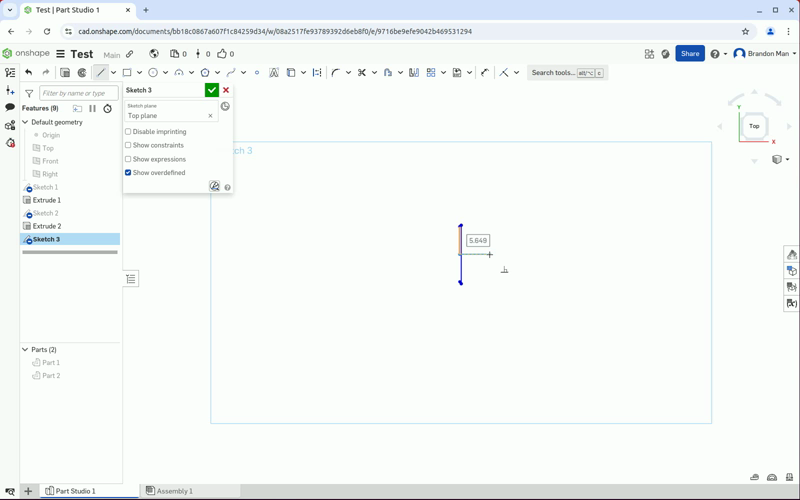
mouse_move(459, 281)
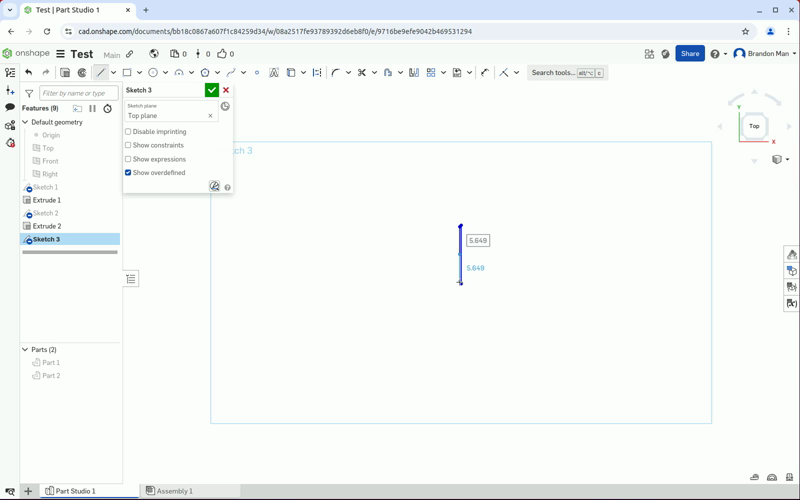
scroll(6)
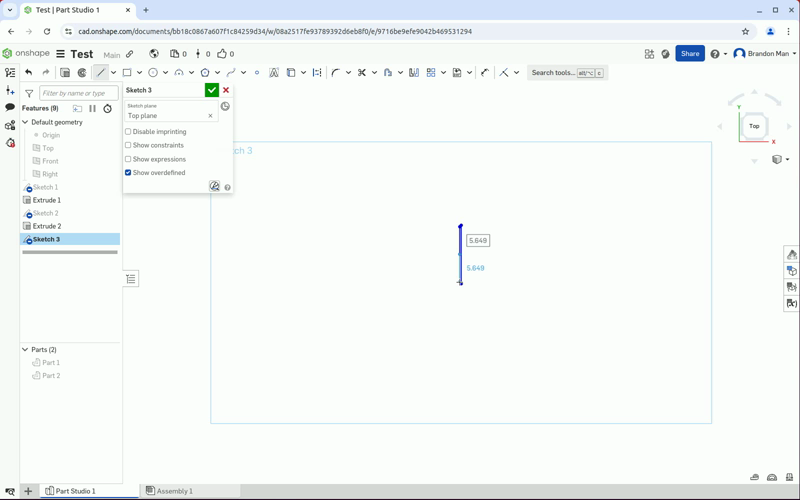
scroll(6)
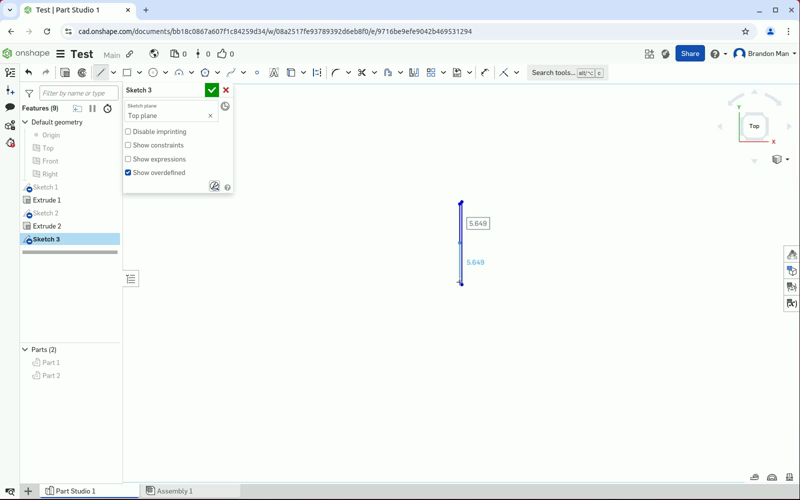
scroll(6)
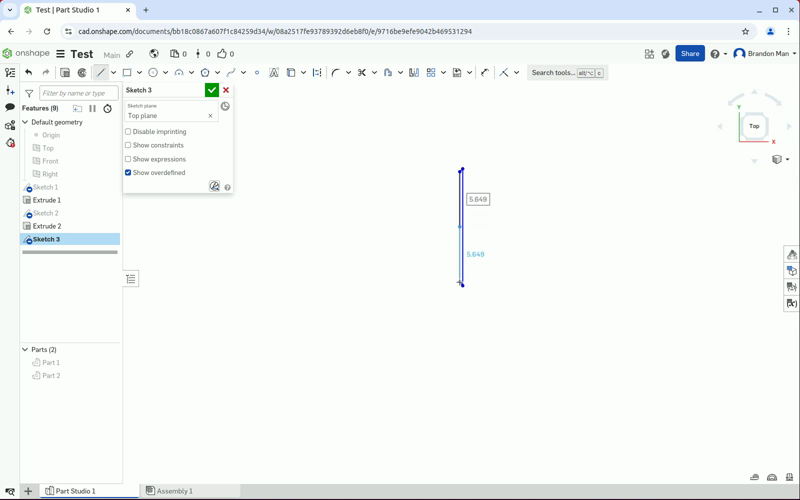
scroll(6)
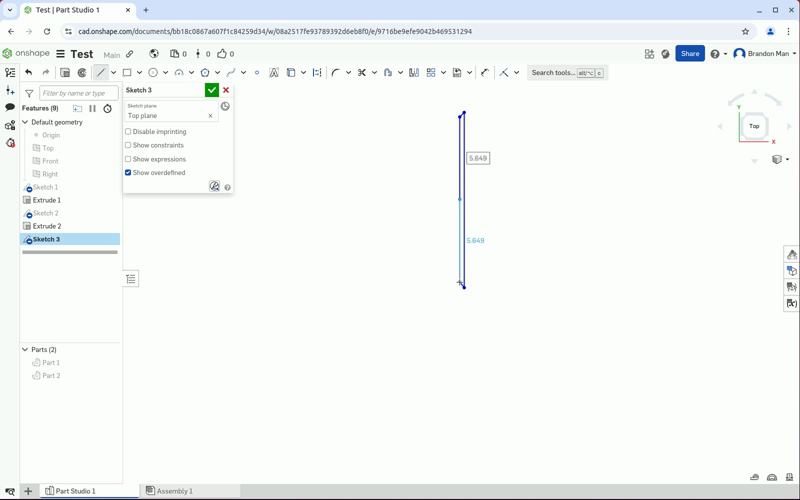
scroll(6)
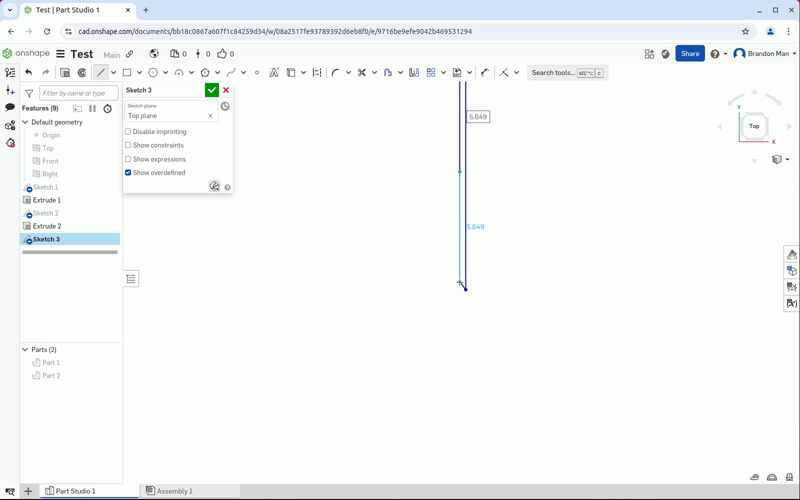
scroll(6)
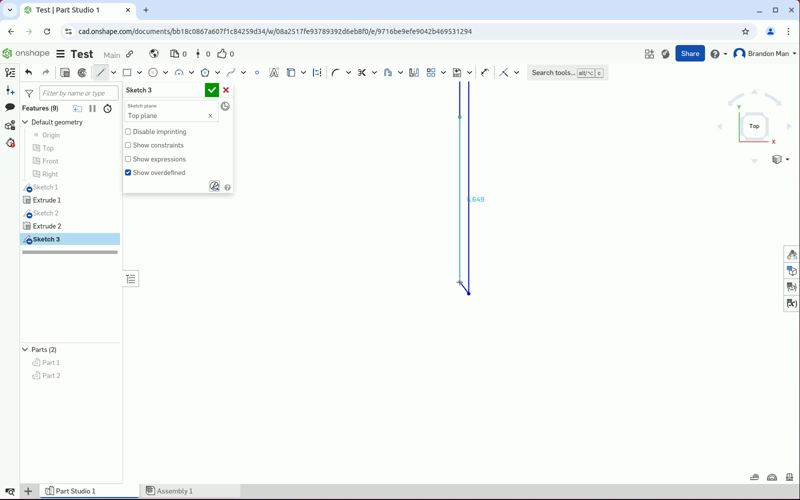
scroll(6)
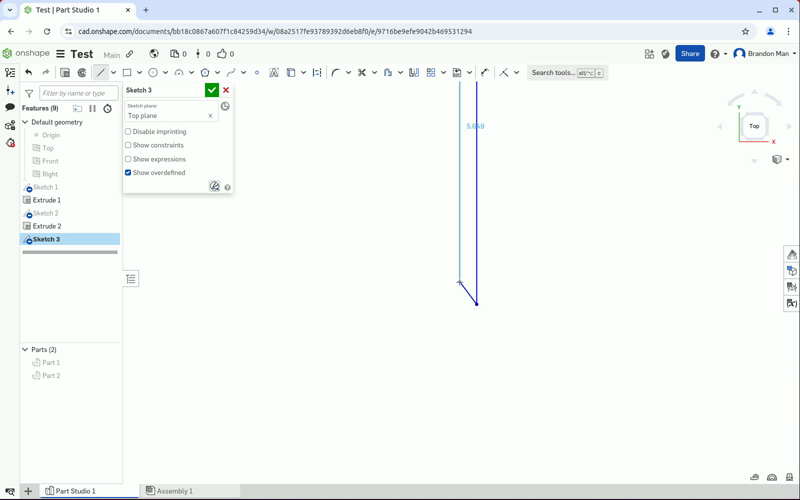
key_up(shift)
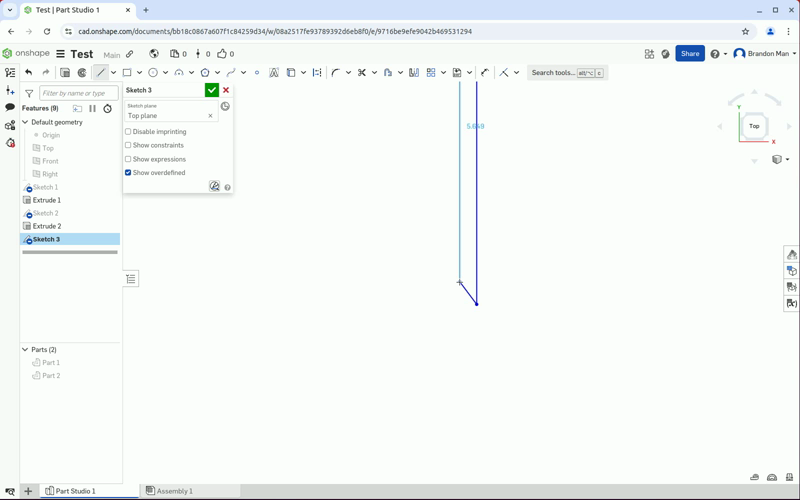
click(459, 281)
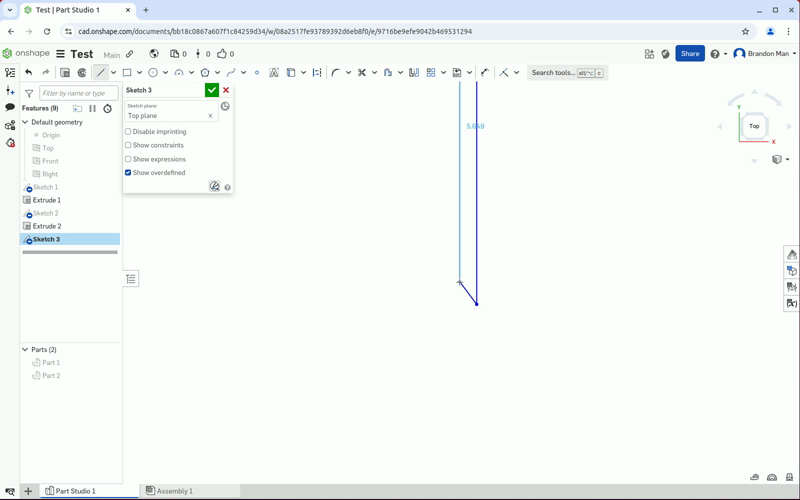
scroll(-6)
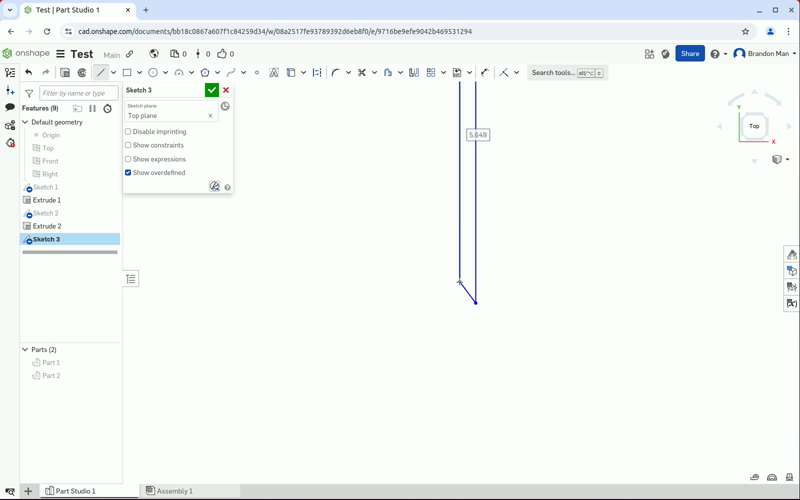
scroll(-6)
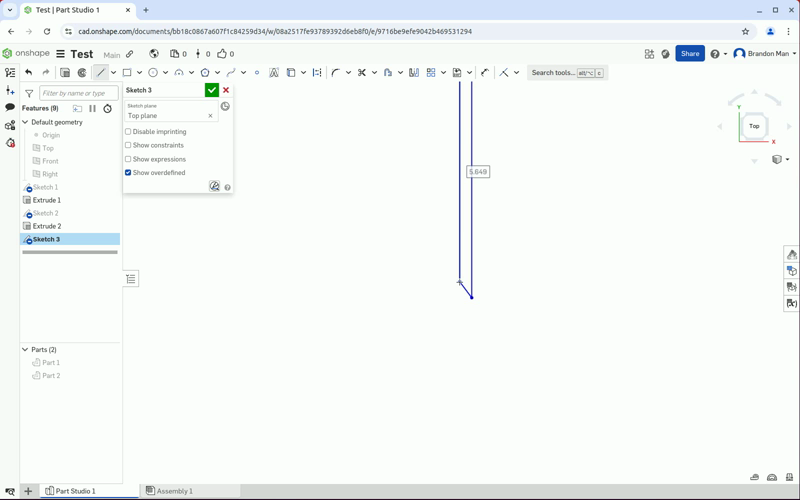
scroll(-6)
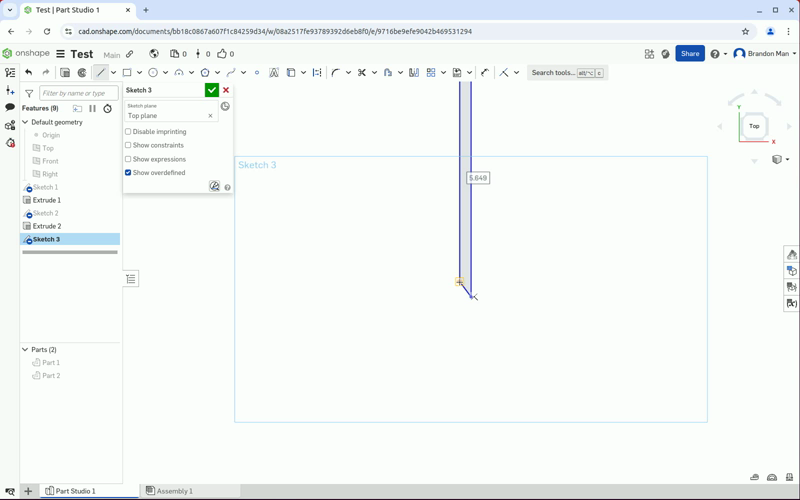
scroll(-6)
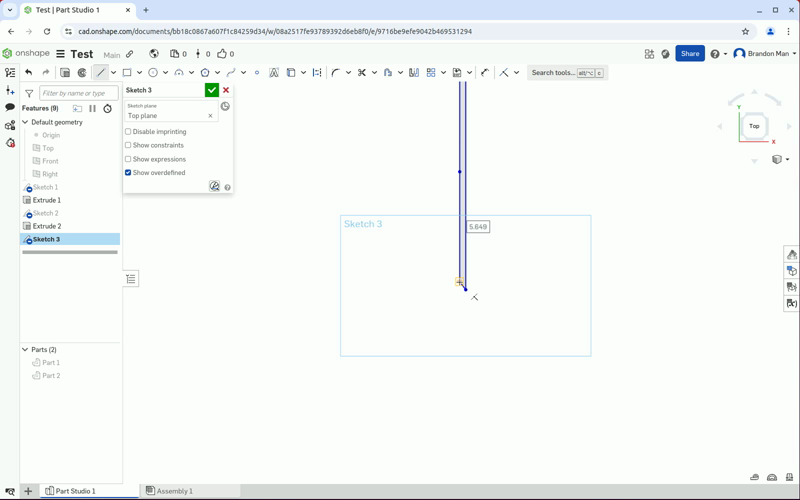
scroll(-6)
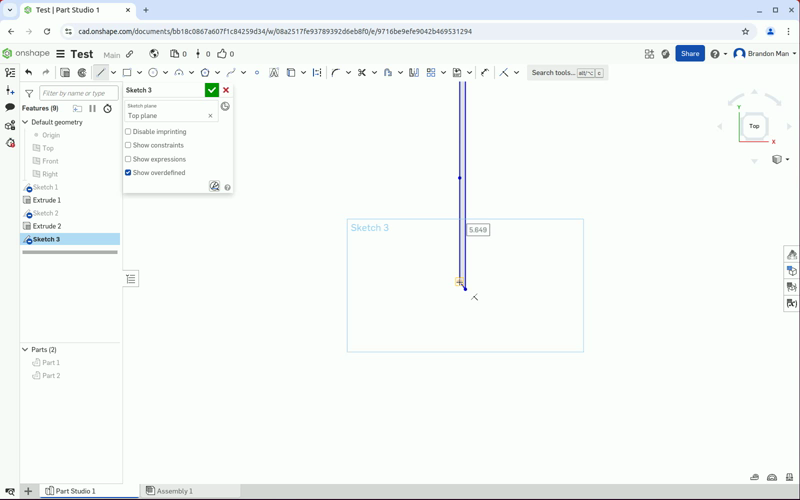
scroll(-6)
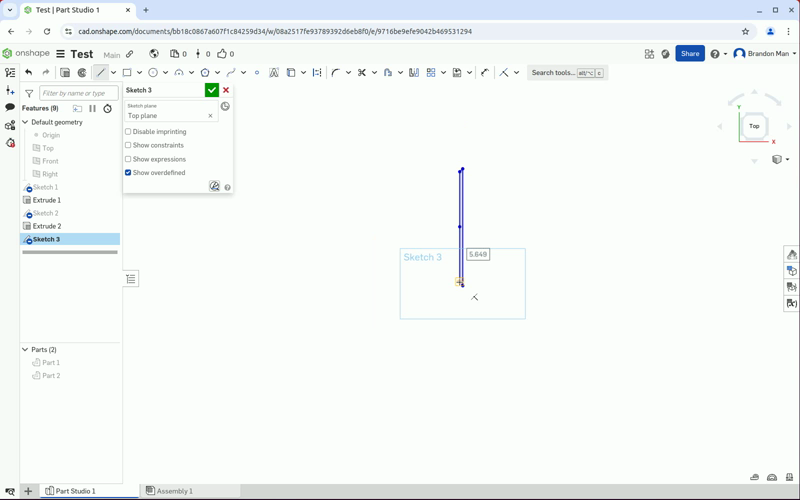
scroll(-6)
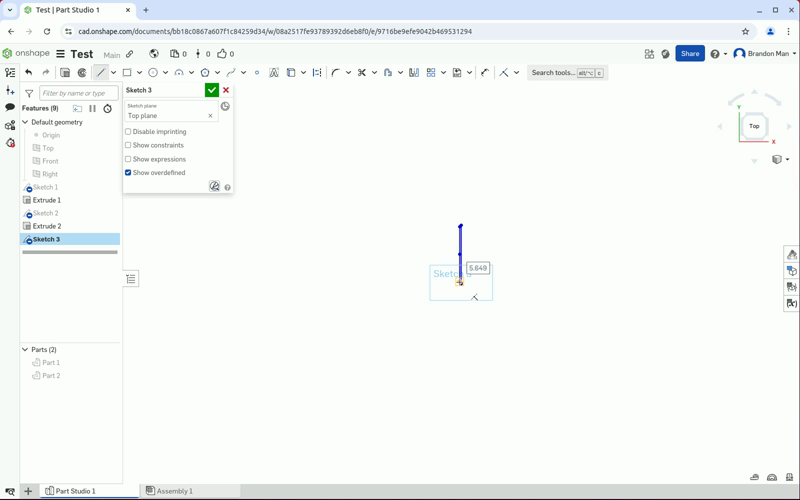
key(esc)
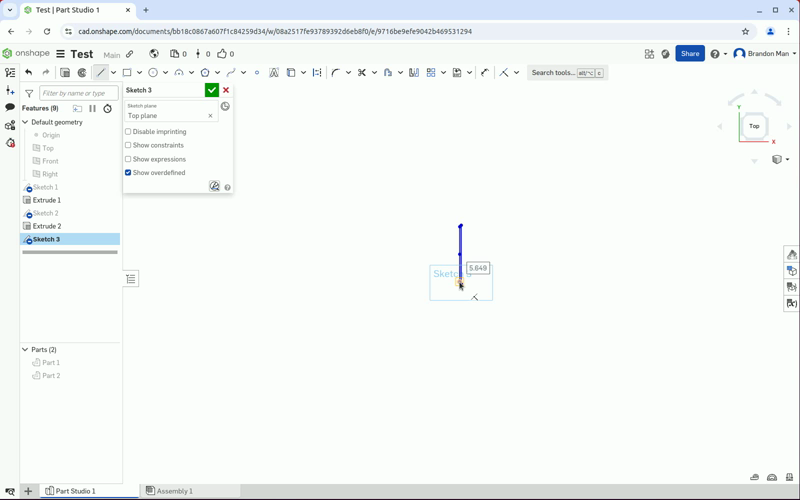
mouse_move(460, 239)
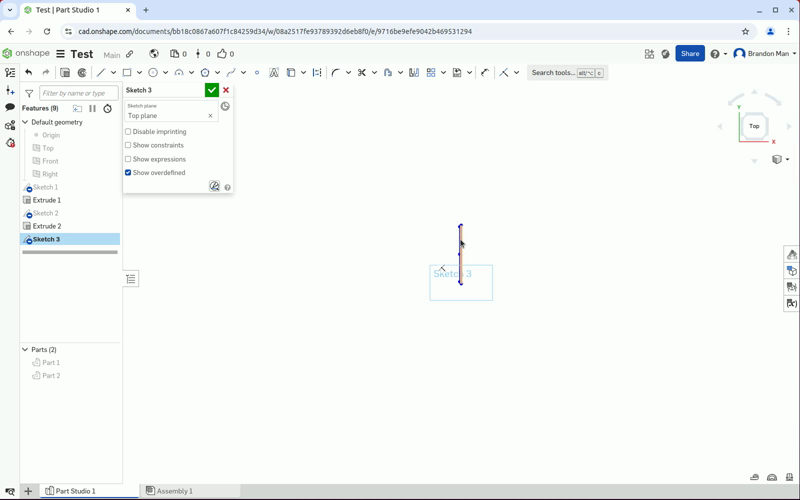
scroll(6)
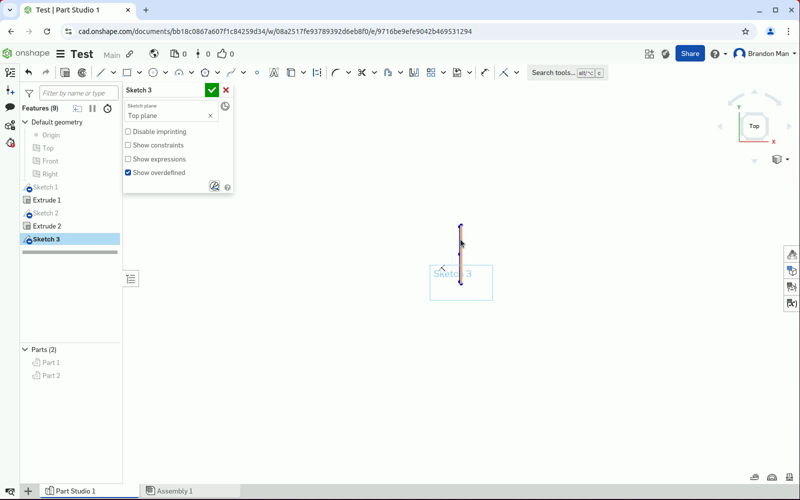
scroll(6)
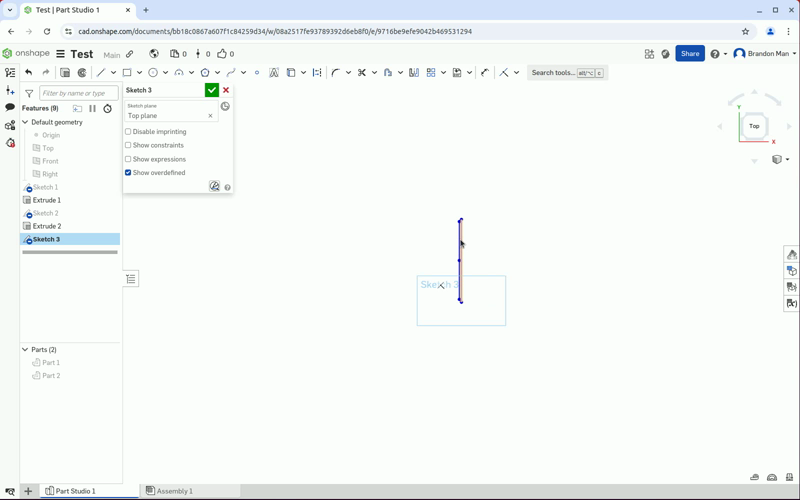
scroll(6)
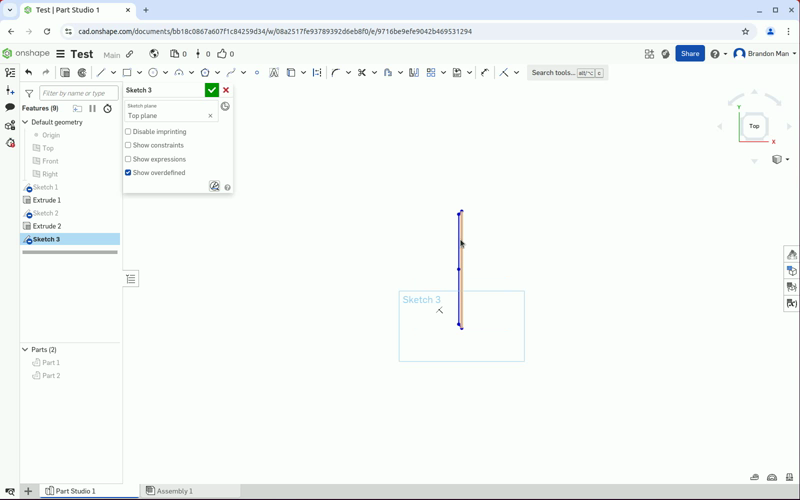
scroll(6)
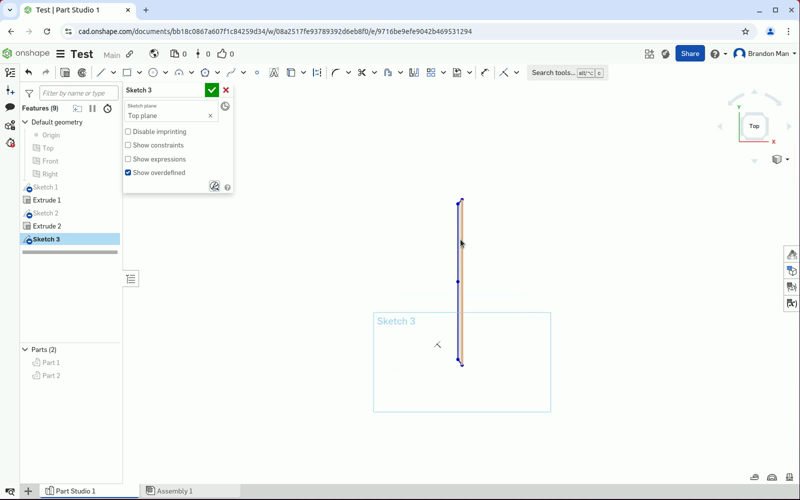
scroll(6)
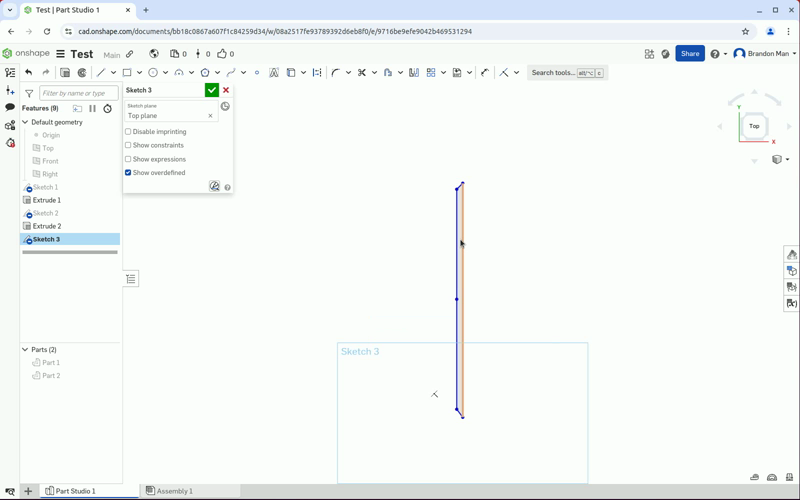
scroll(6)
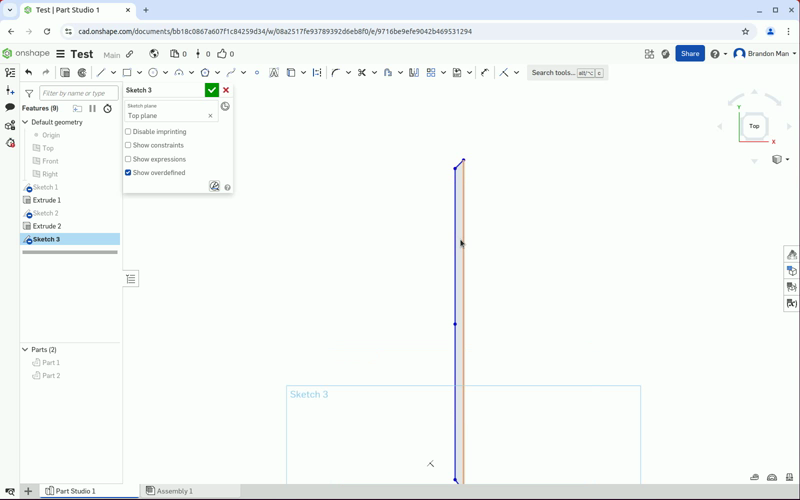
scroll(6)
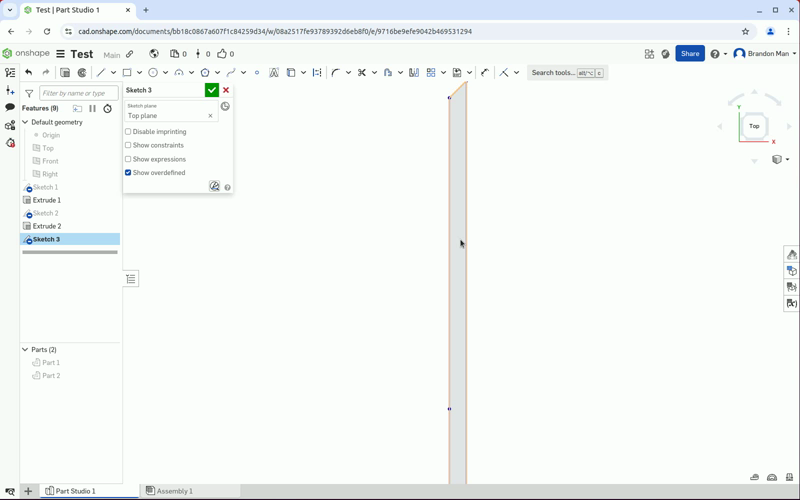
click(460, 239)
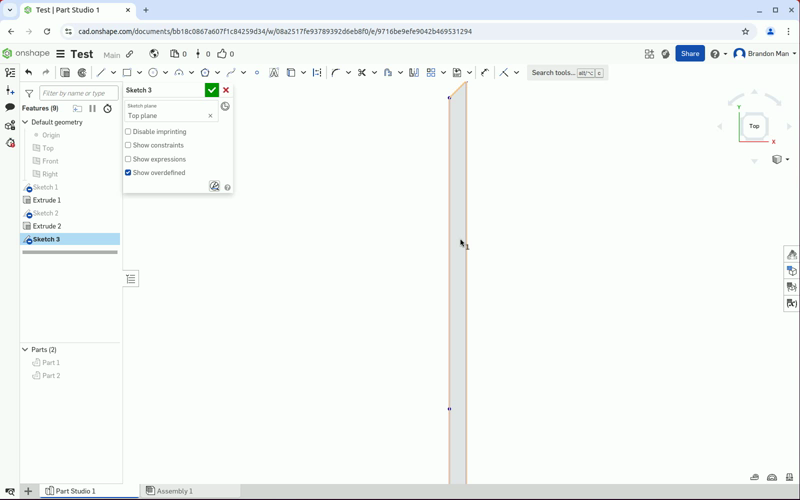
scroll(-6)
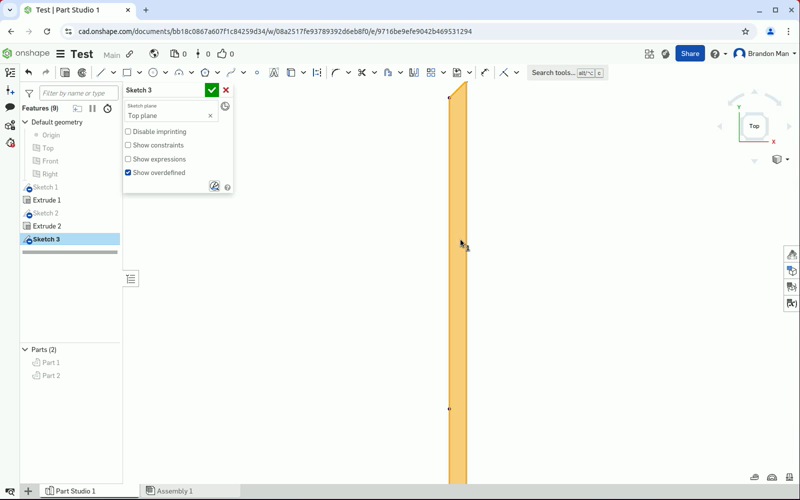
scroll(-6)
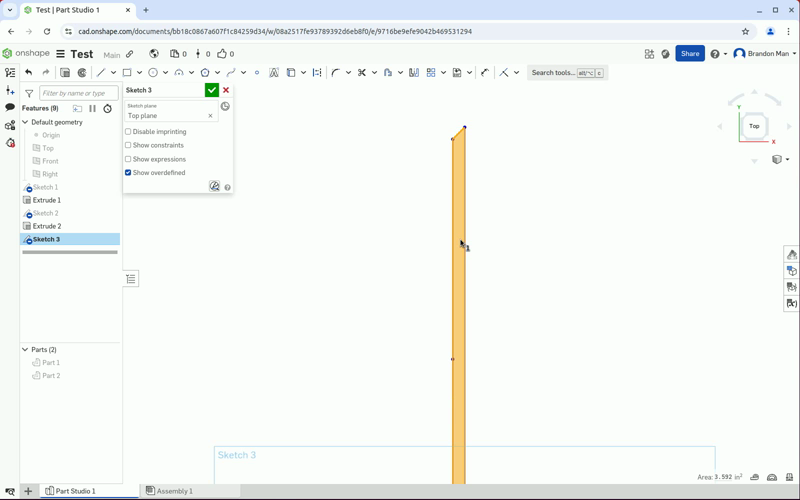
scroll(-6)
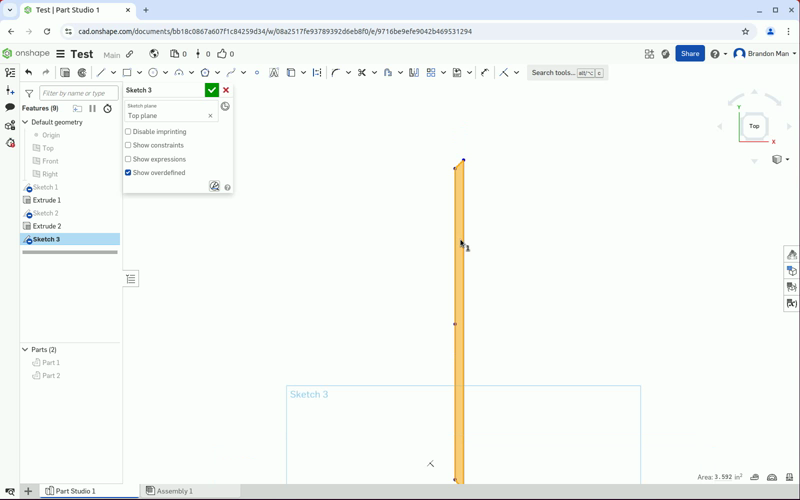
scroll(-6)
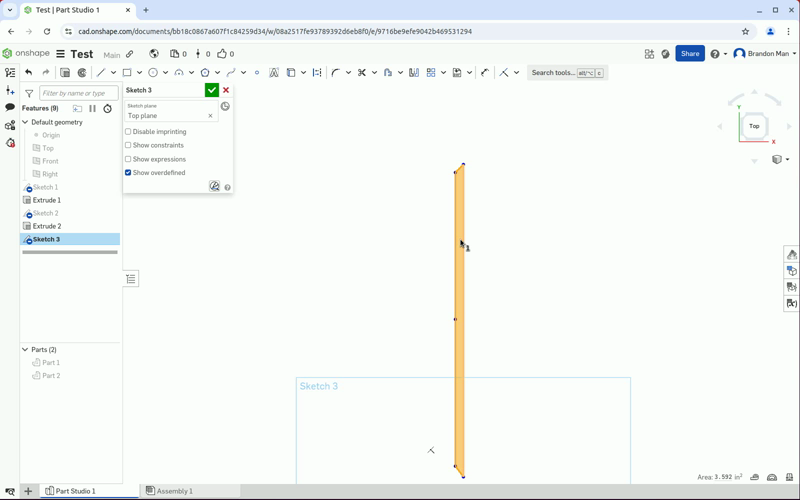
scroll(-6)
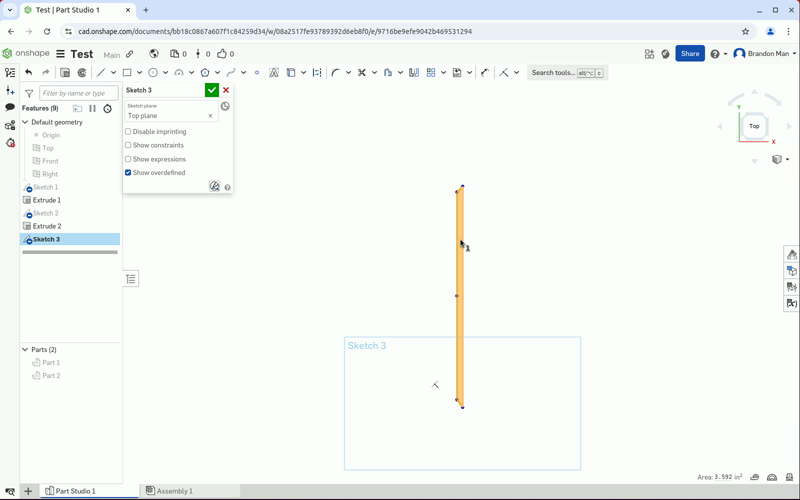
scroll(-6)
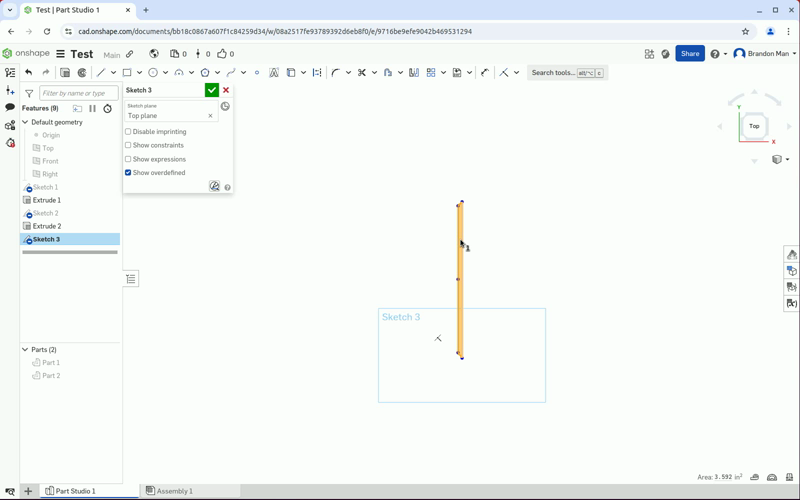
scroll(-6)
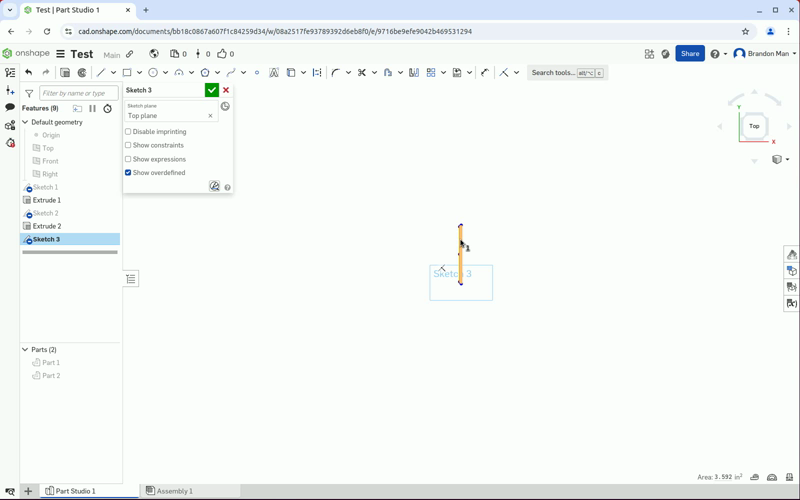
mouse_move(73, 352)
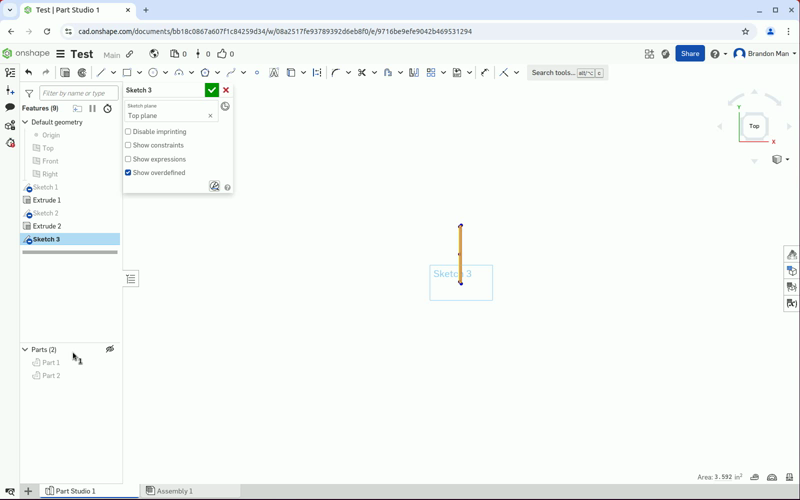
key(shift+y)
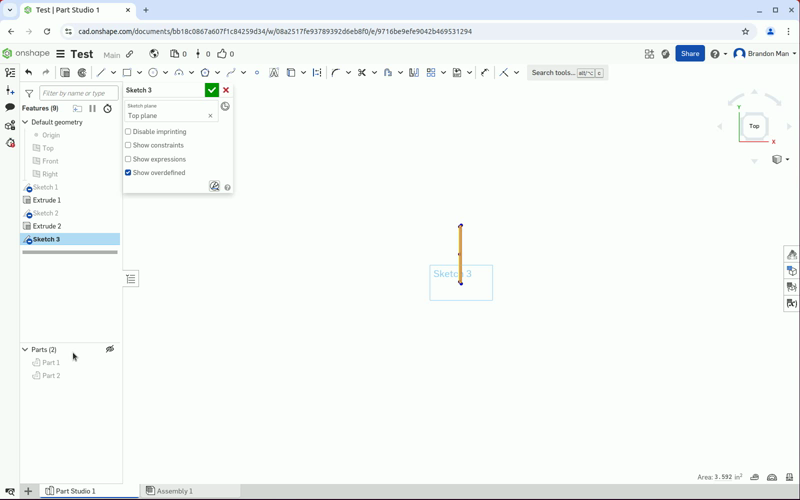
key(shift+e)
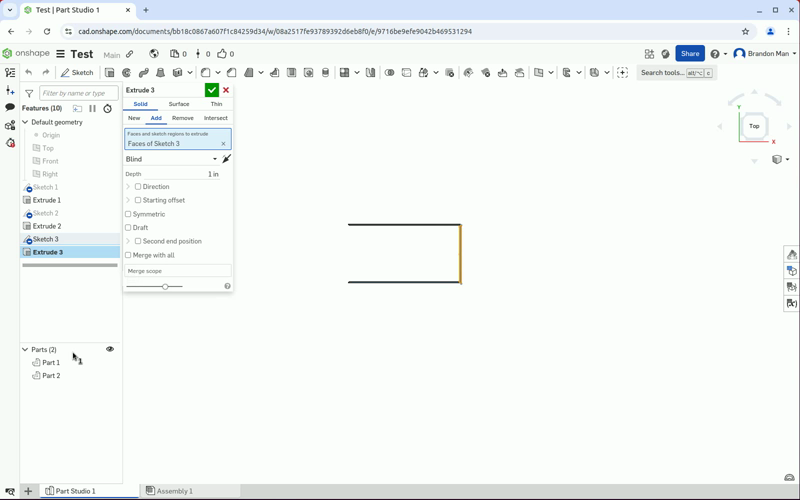
mouse_move(143, 106)
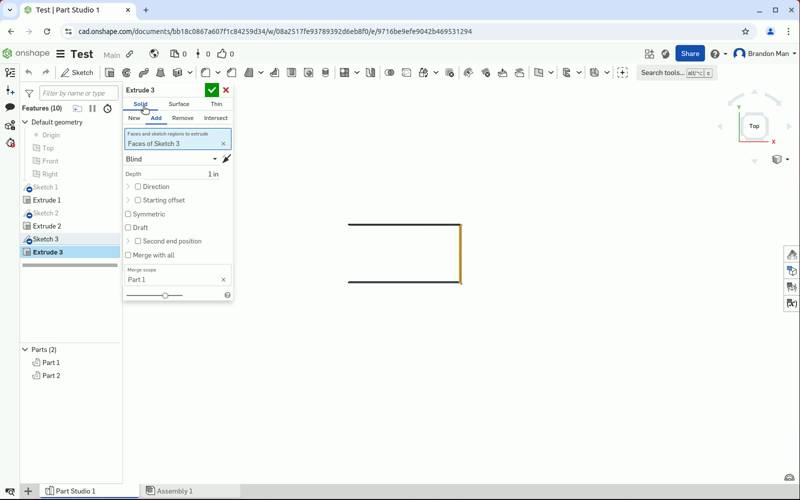
click(143, 106)
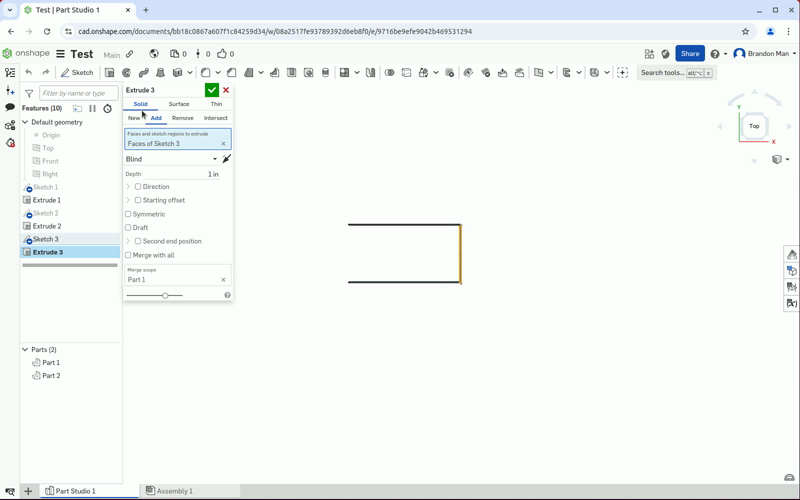
mouse_move(137, 120)
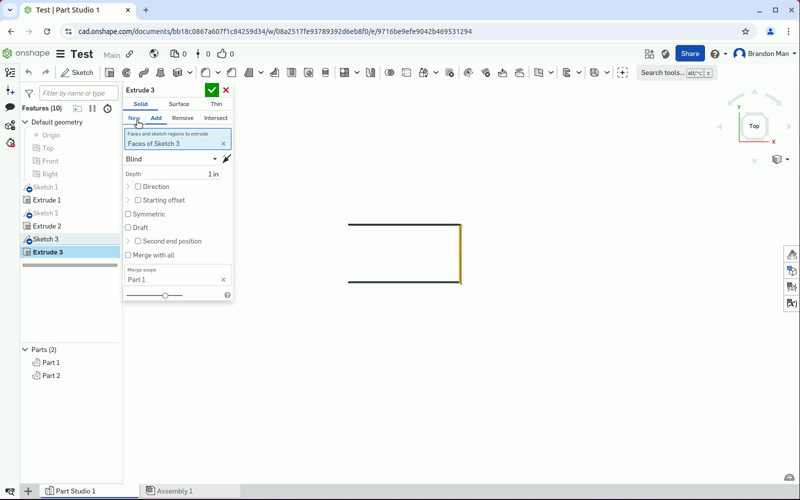
click(137, 120)
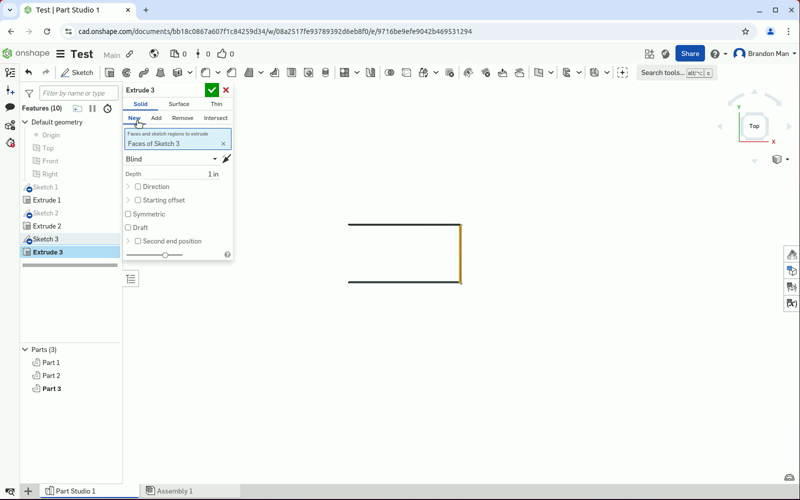
key(tab, 4)
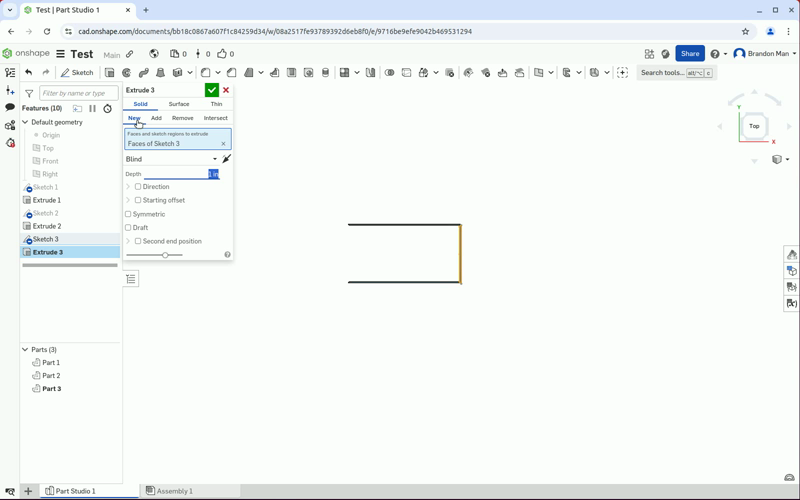
text(0.241)
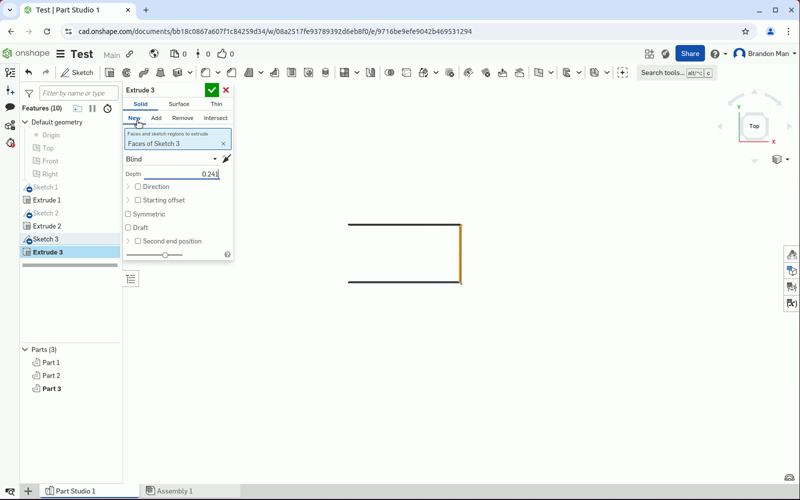
key(enter)
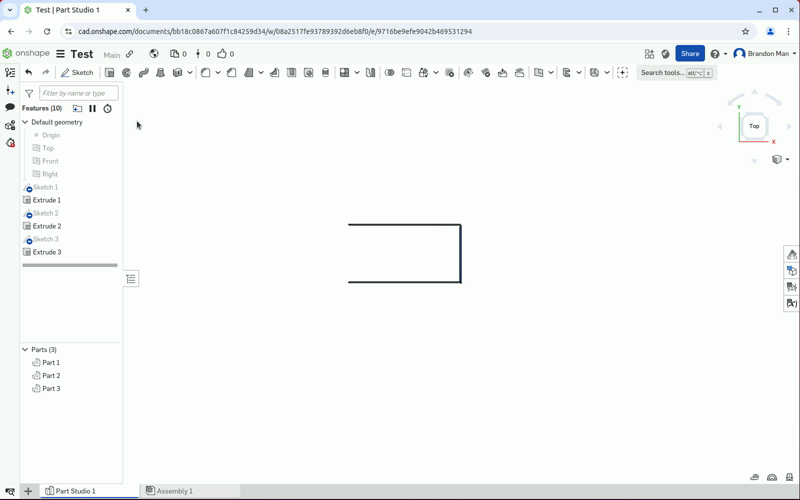
key(shift+h)
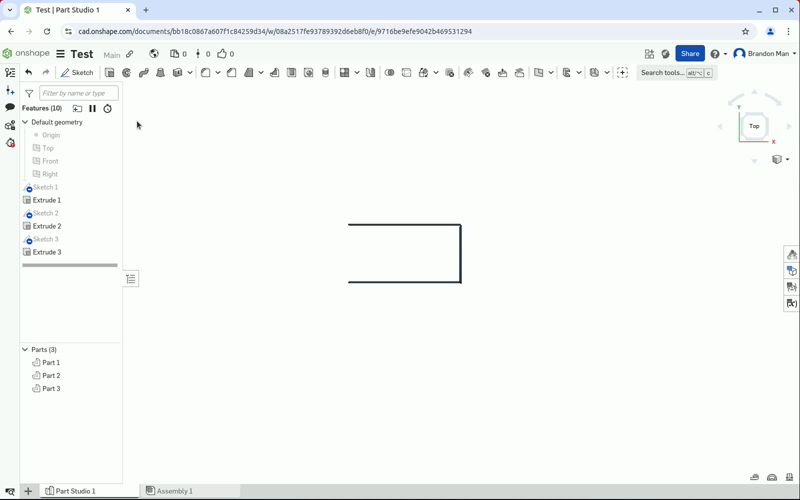
key(shift+h)
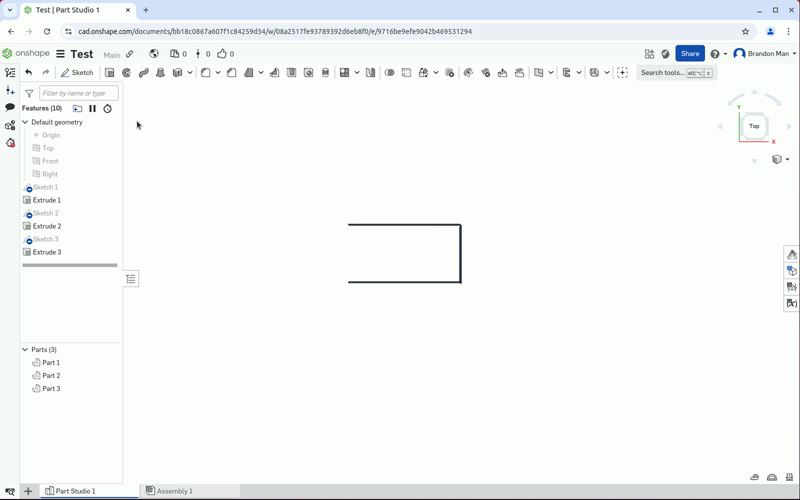
mouse_move(73, 189)
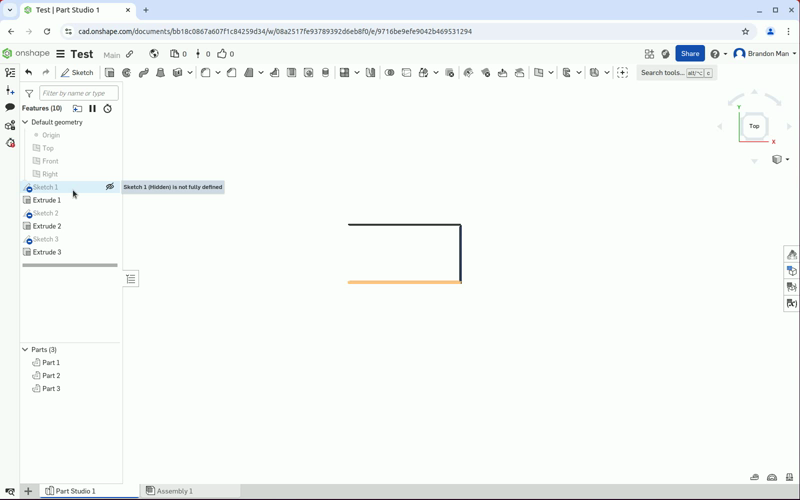
click(73, 189)
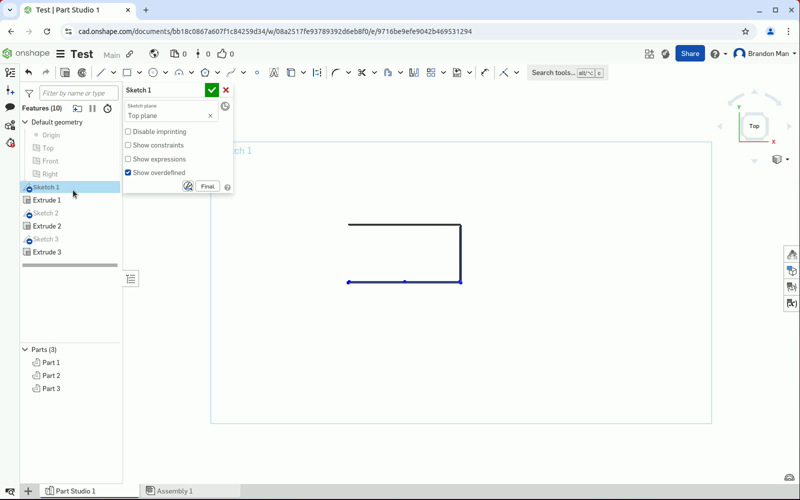
mouse_move(229, 92)
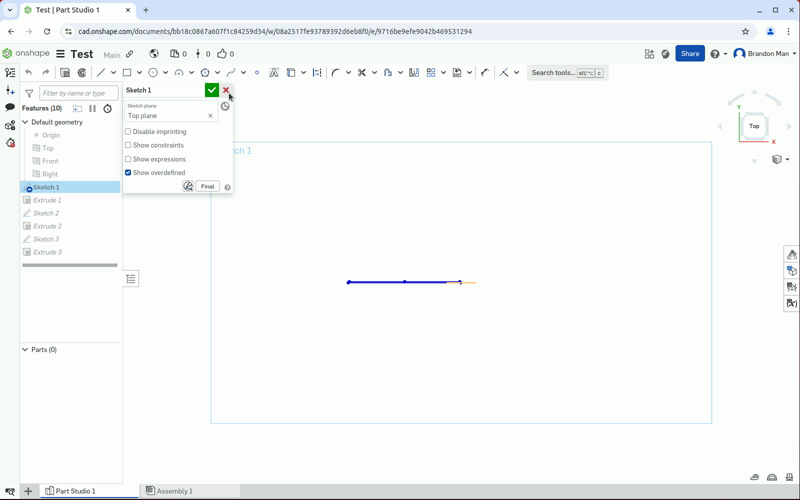
click(229, 92)
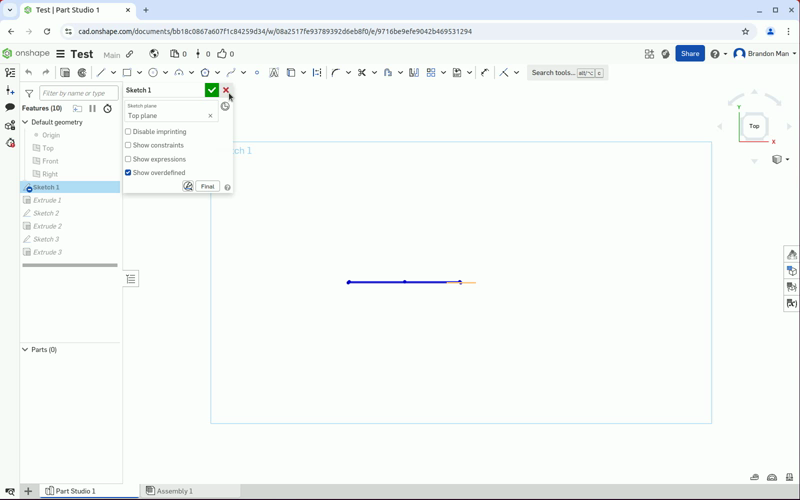
key(shift+s)
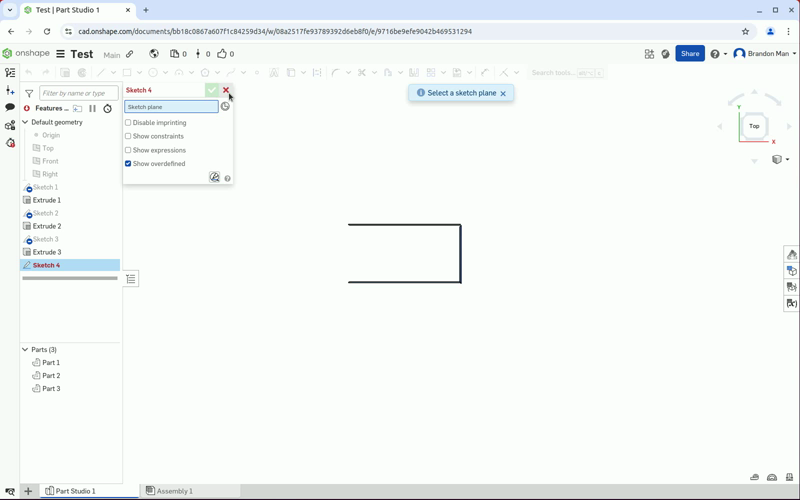
mouse_move(73, 150)
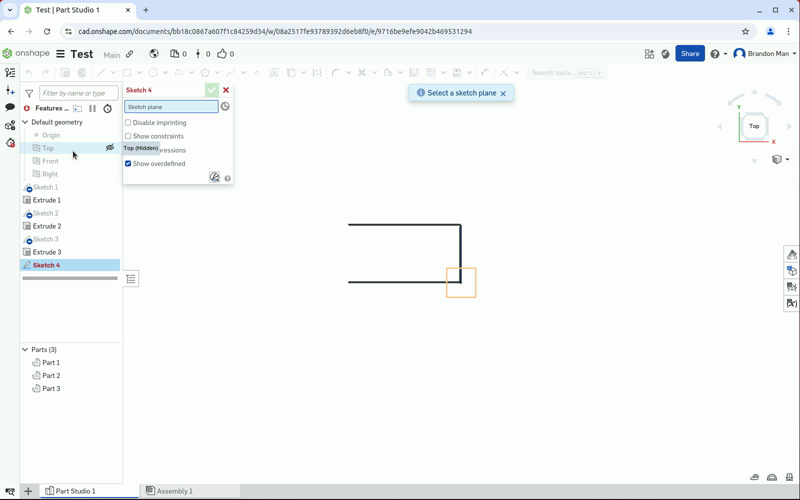
click(73, 150)
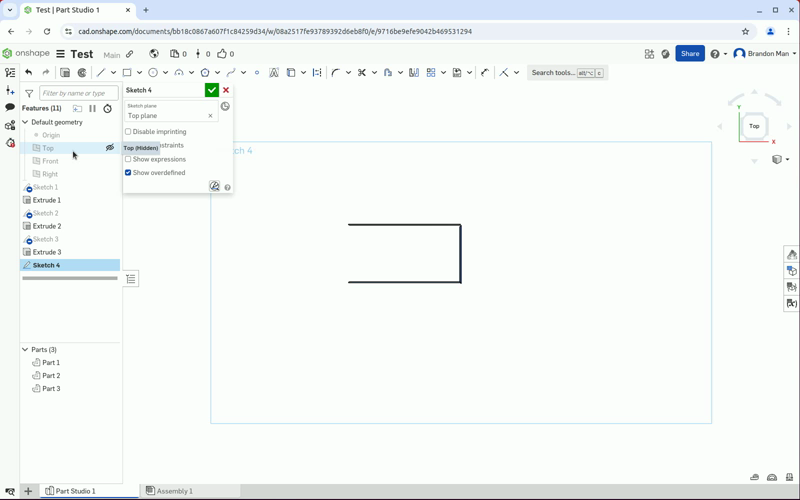
mouse_move(73, 352)
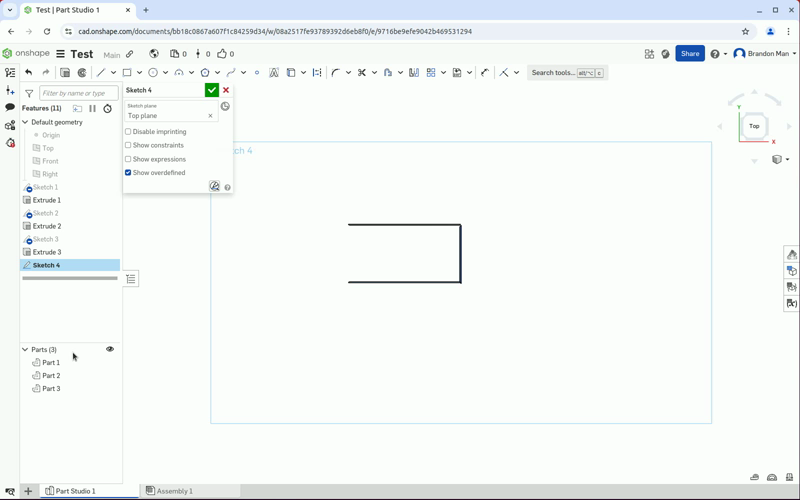
key(y)
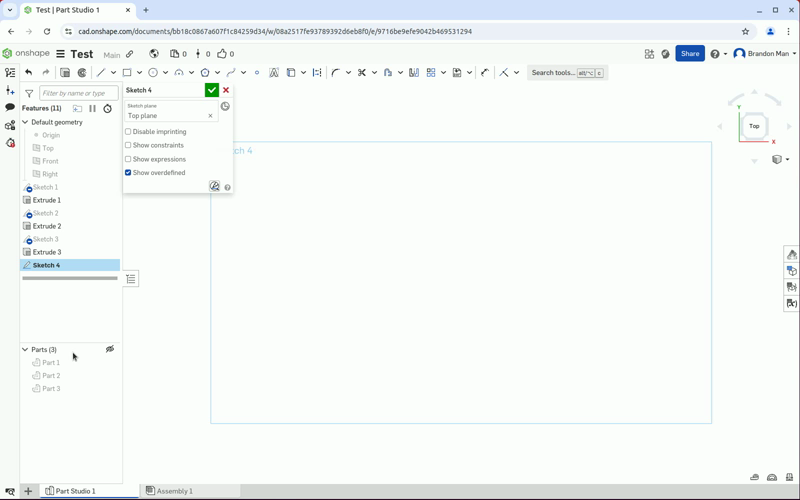
key(l)
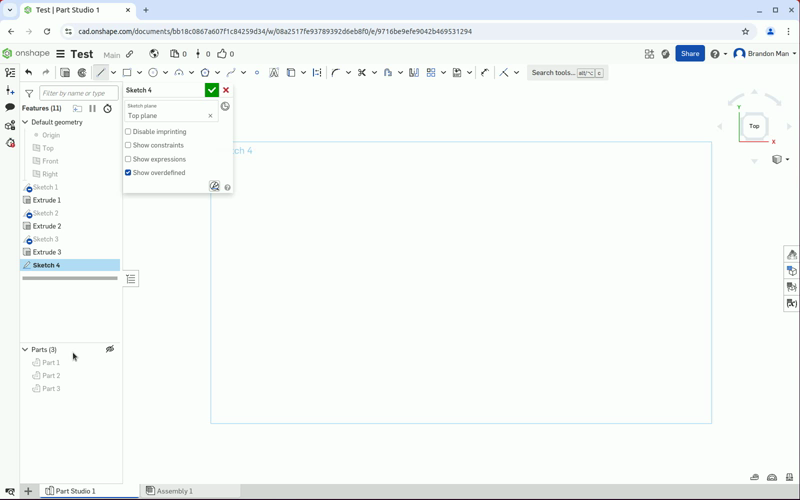
key_down(shift)
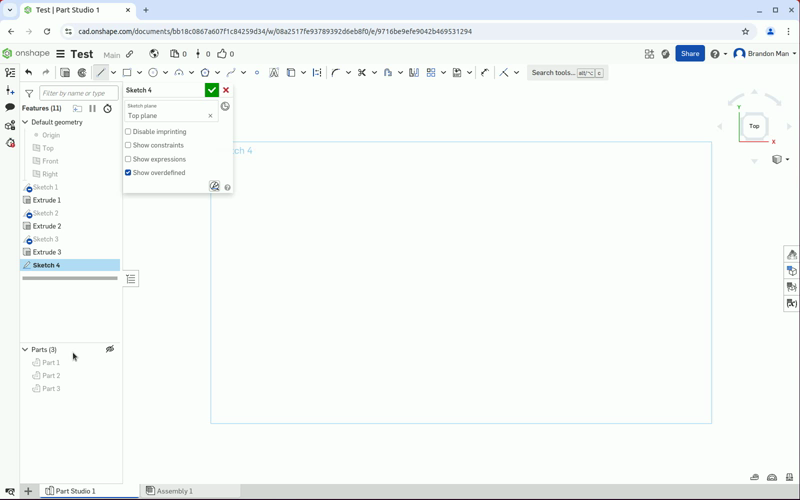
mouse_move(348, 282)
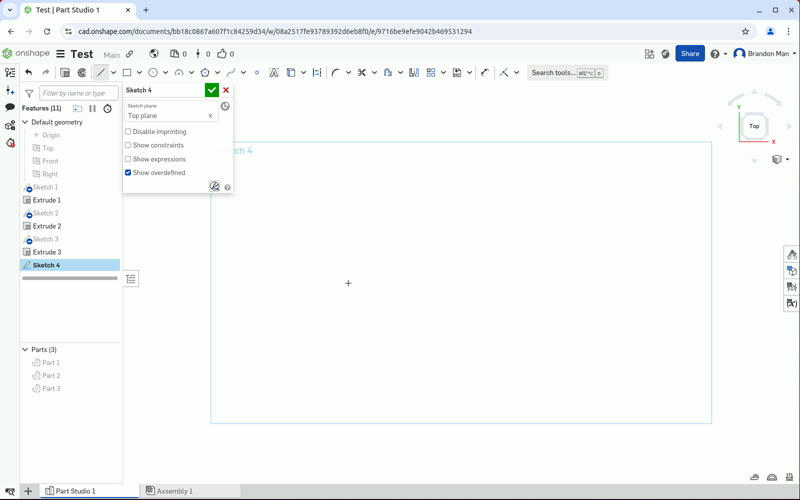
click(348, 282)
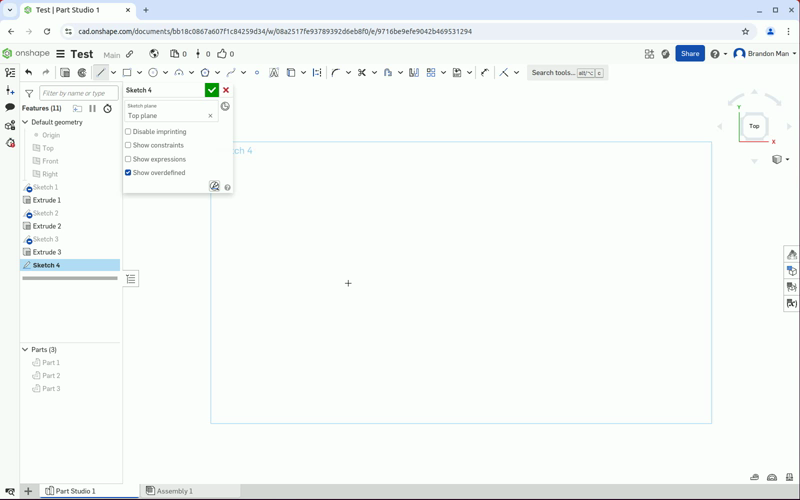
key_up(shift)
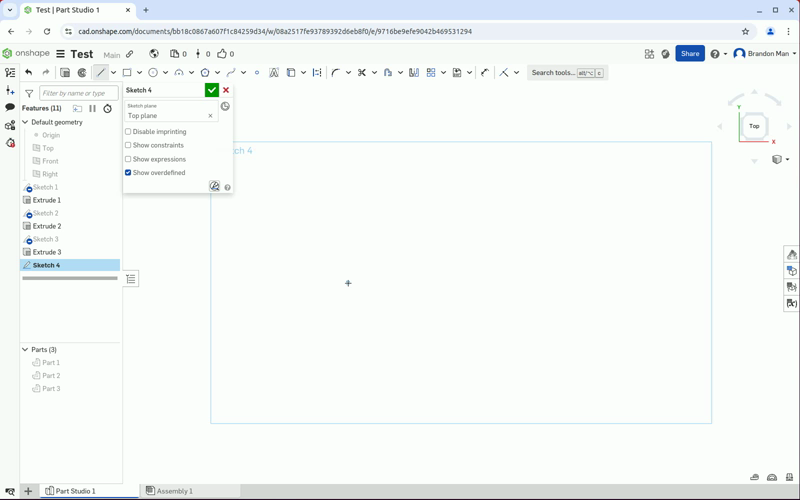
key_down(shift)
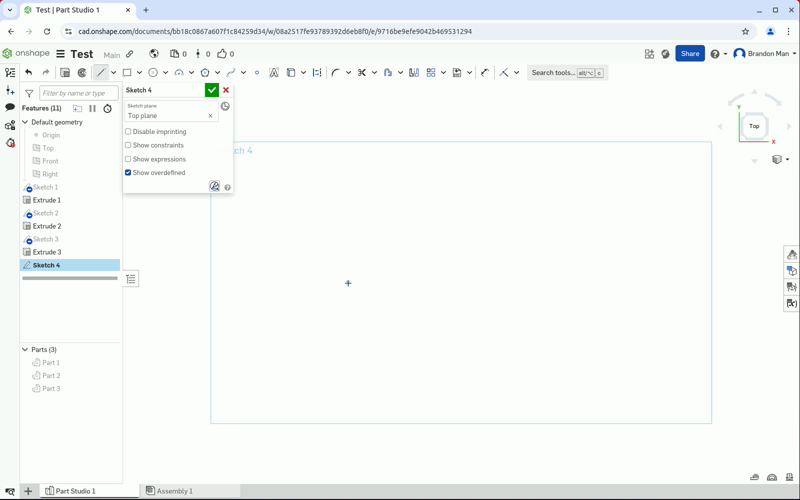
mouse_move(378, 282)
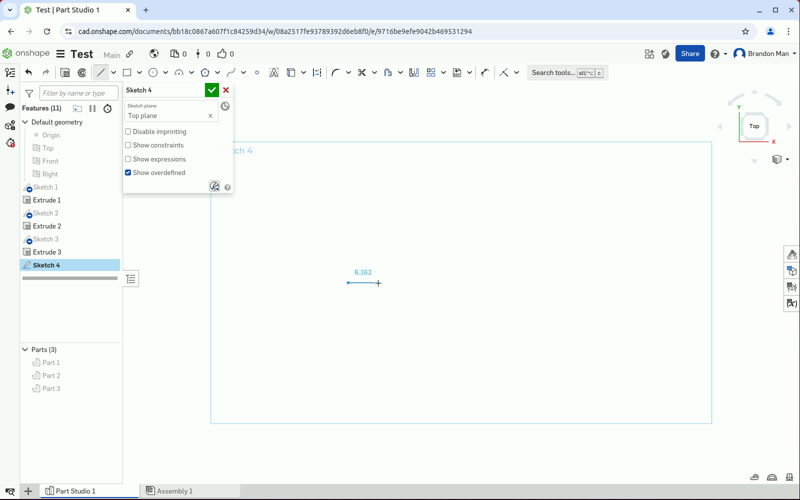
mouse_move(350, 281)
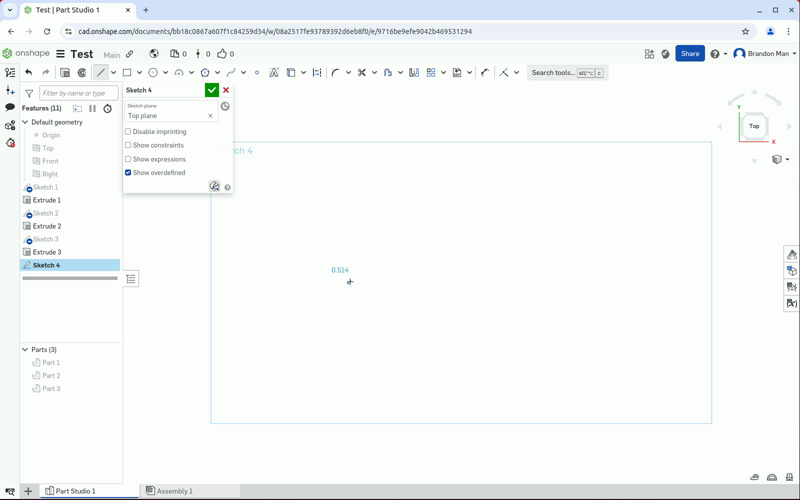
scroll(6)
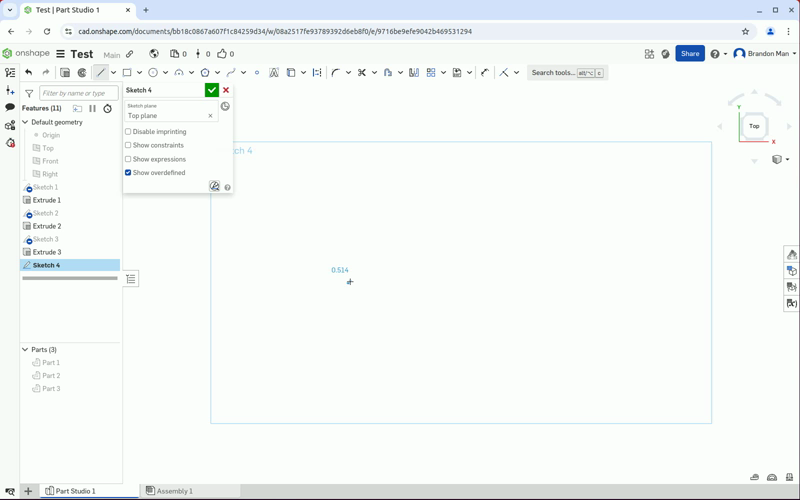
scroll(6)
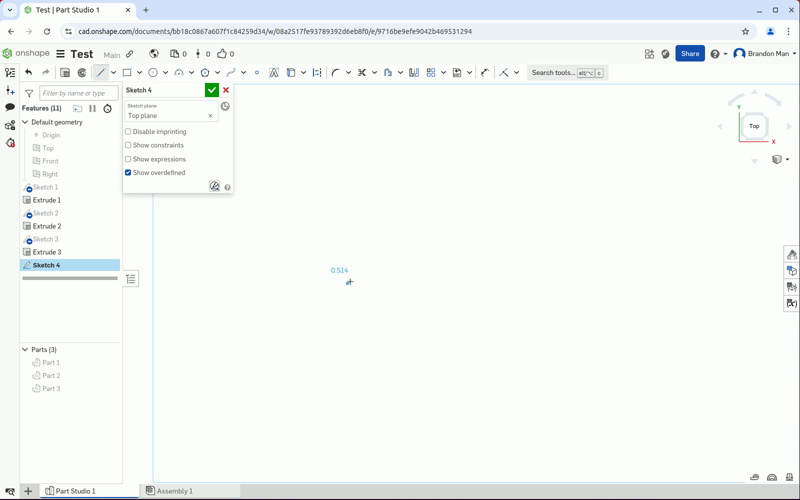
scroll(6)
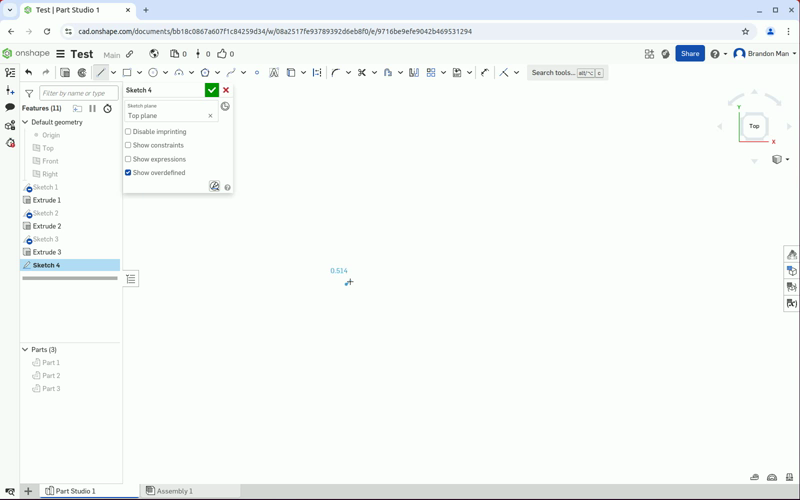
scroll(6)
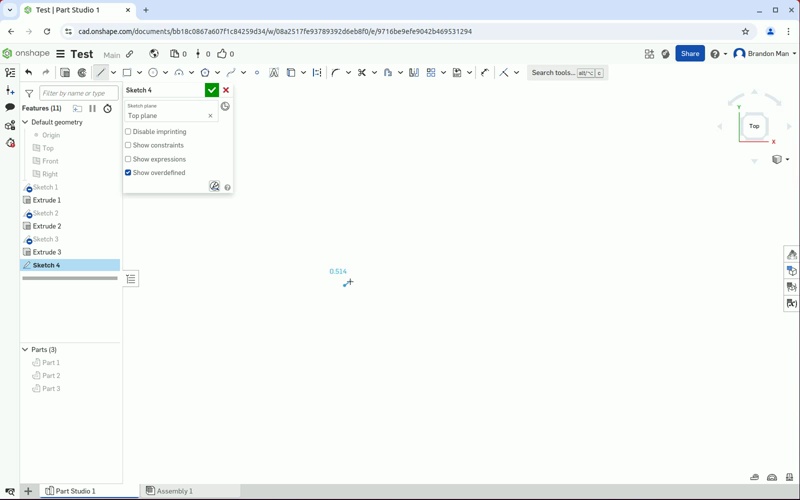
scroll(6)
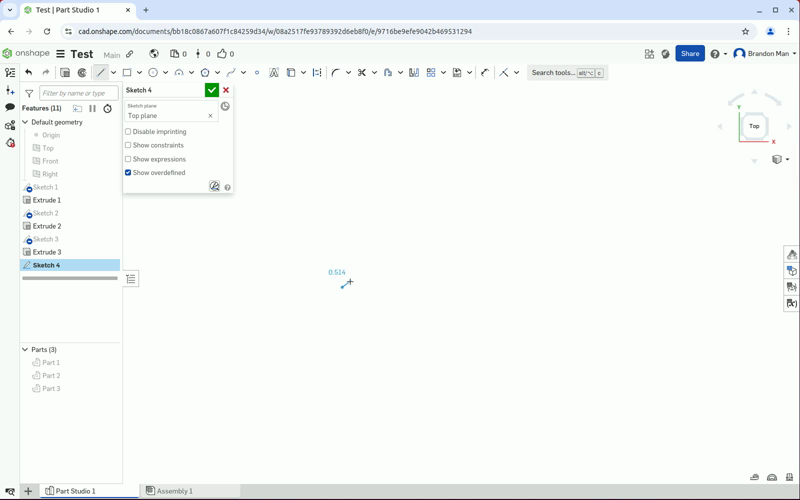
scroll(6)
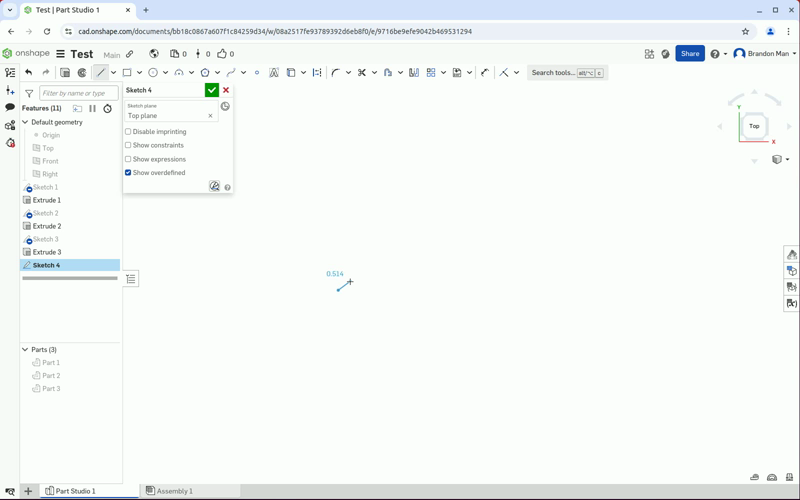
scroll(6)
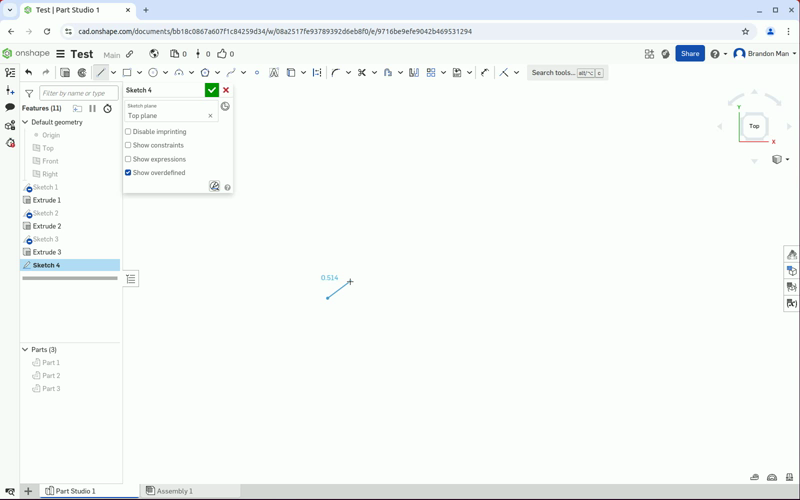
click(350, 281)
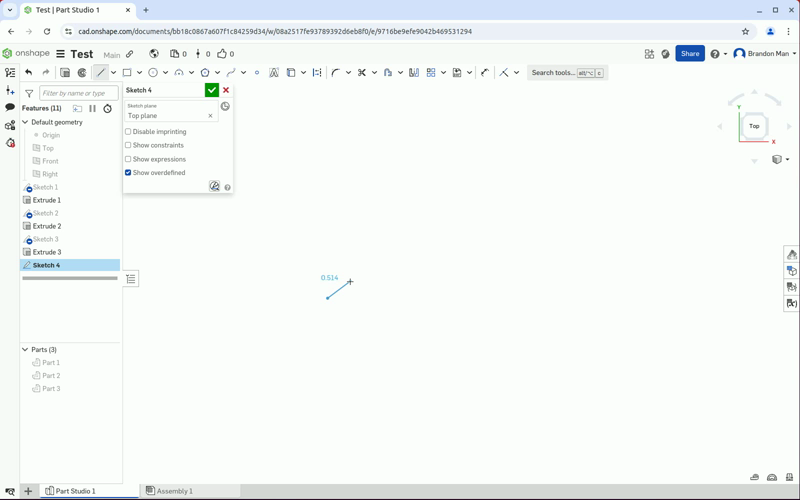
scroll(-6)
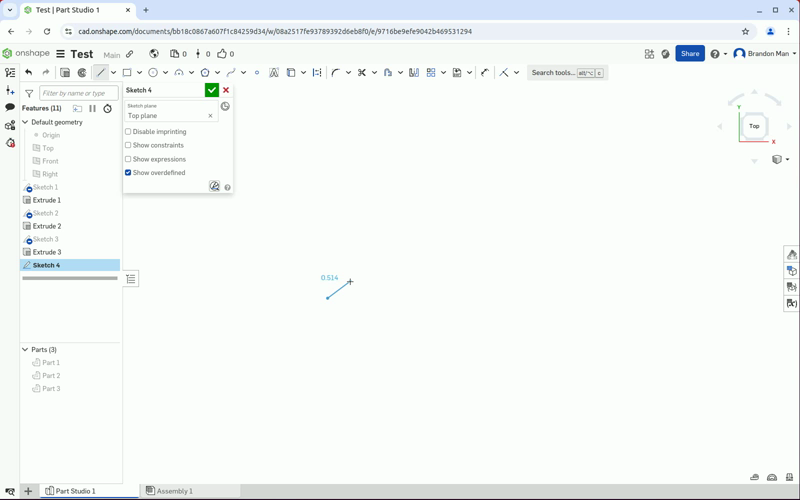
scroll(-6)
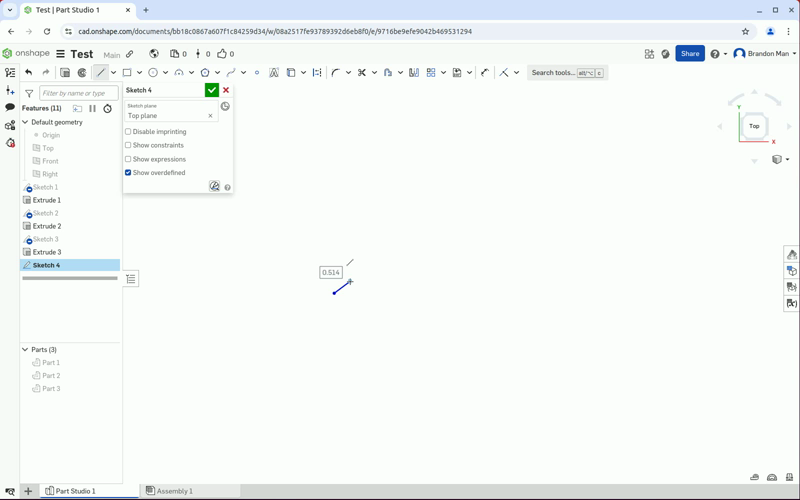
scroll(-6)
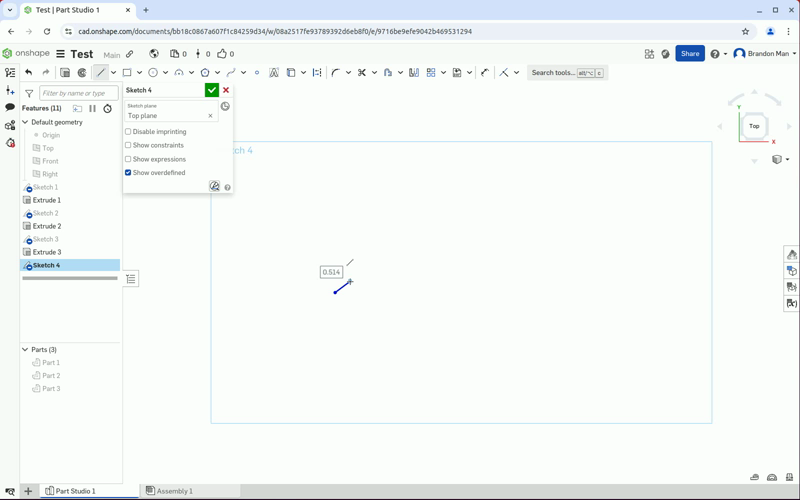
scroll(-6)
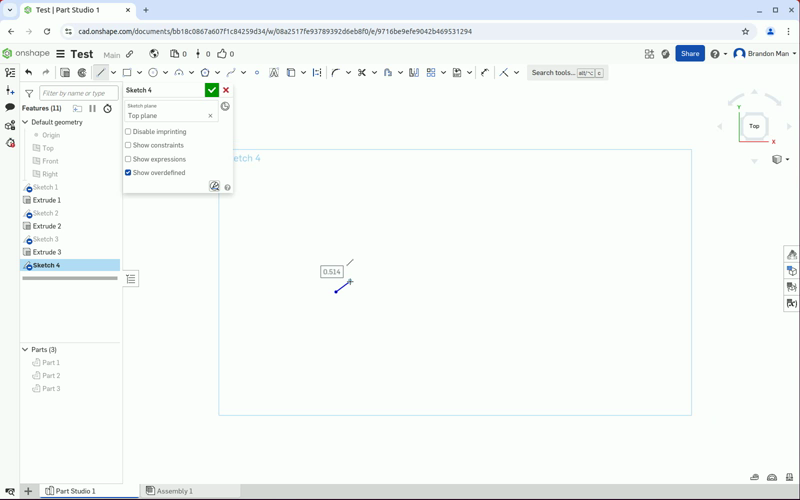
scroll(-6)
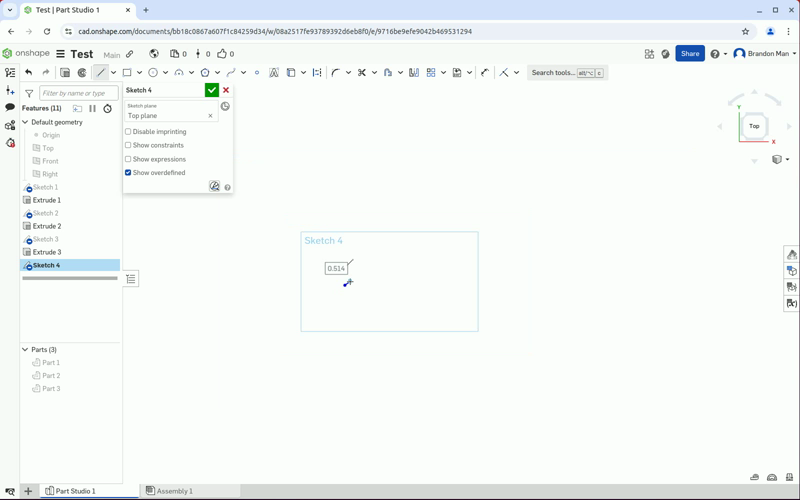
scroll(-6)
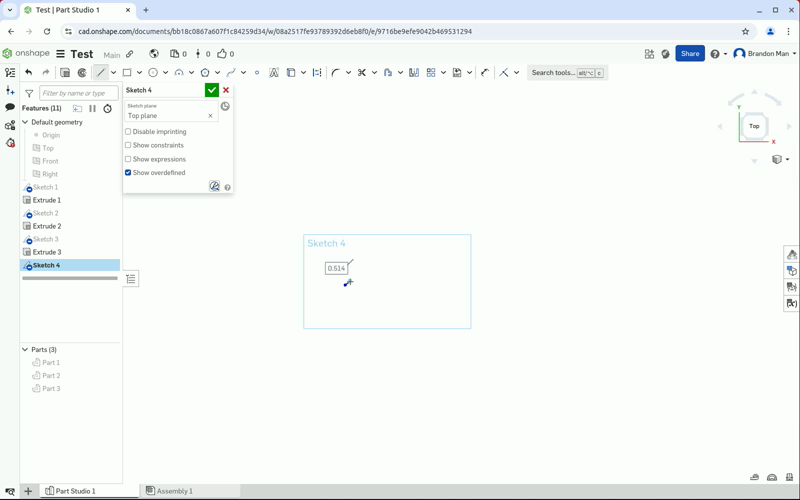
scroll(-6)
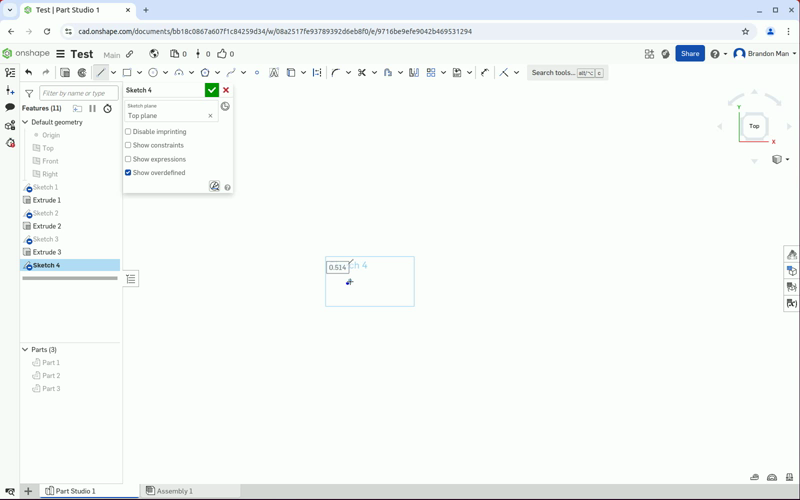
key_up(shift)
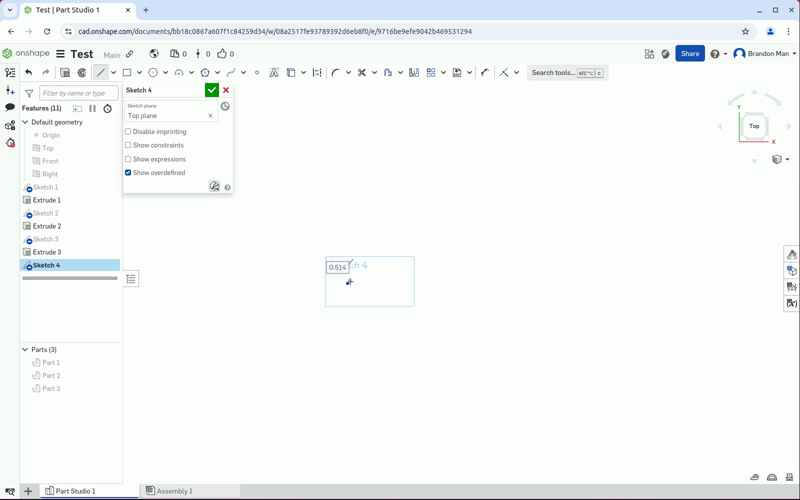
key_down(shift)
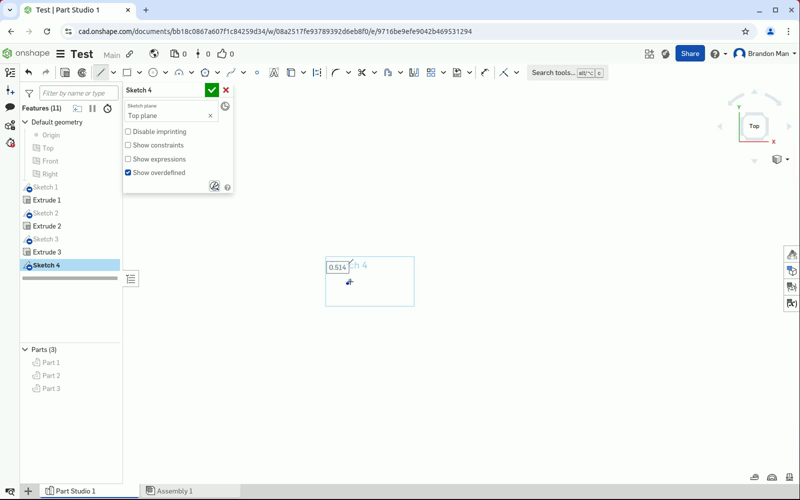
mouse_move(380, 281)
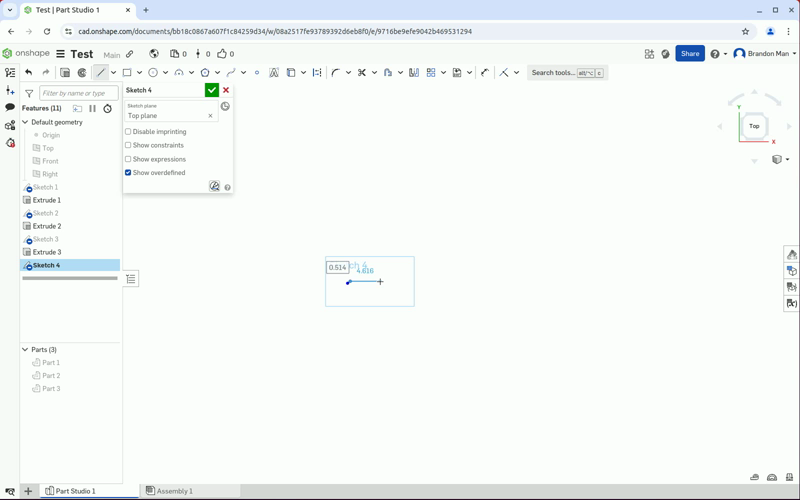
mouse_move(350, 252)
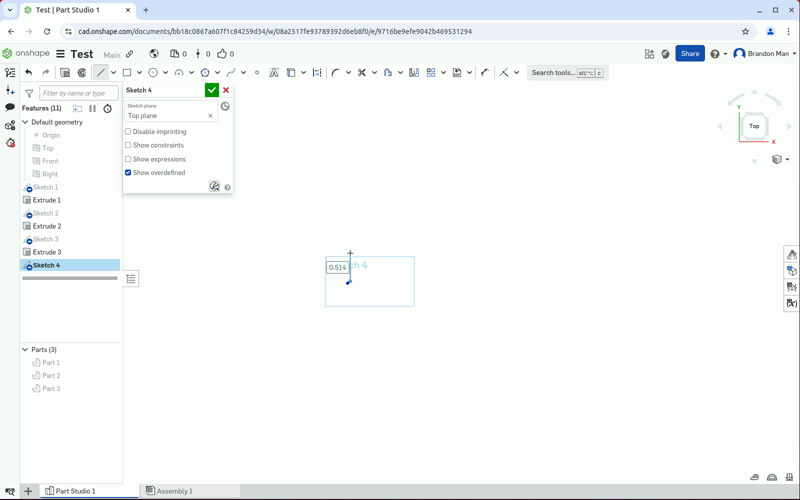
click(350, 252)
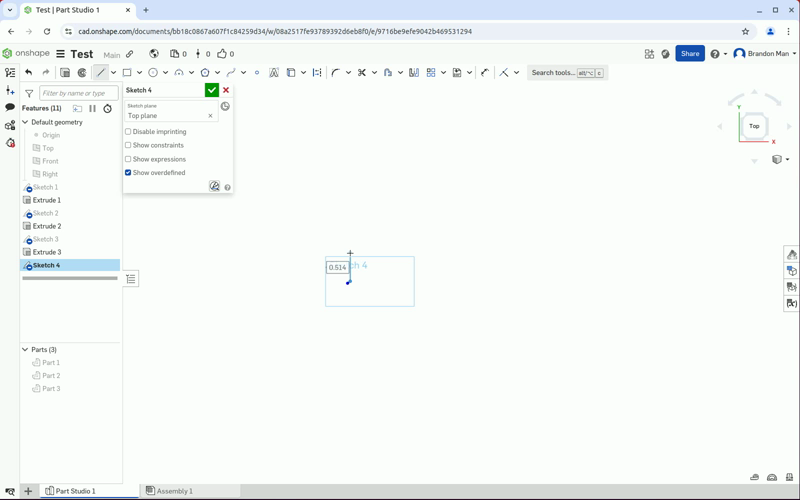
key_up(shift)
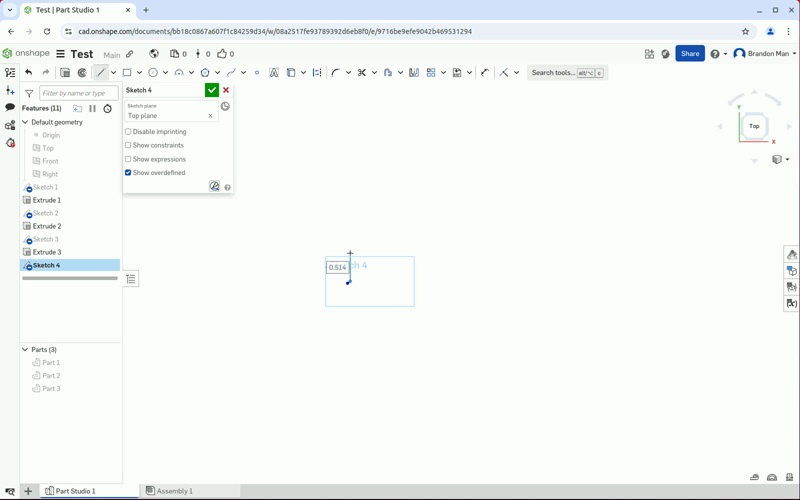
key_down(shift)
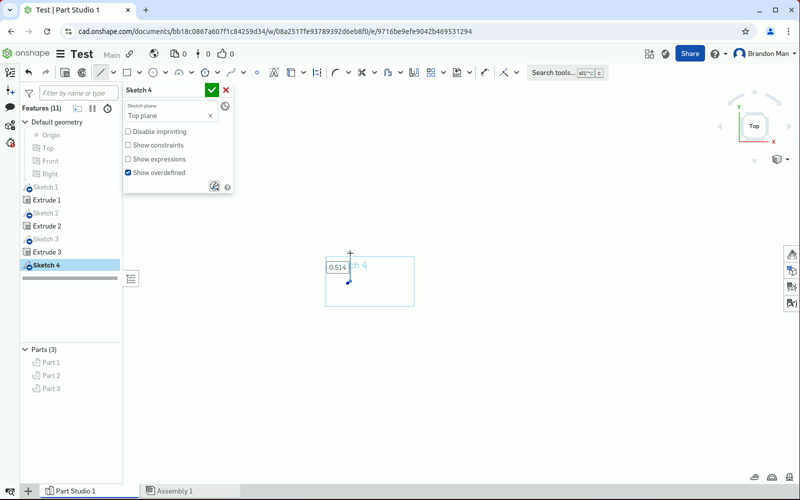
mouse_move(380, 252)
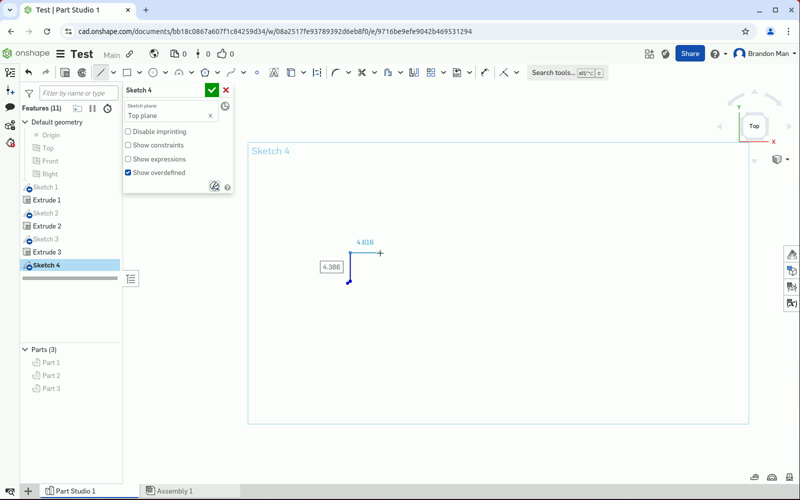
mouse_move(350, 225)
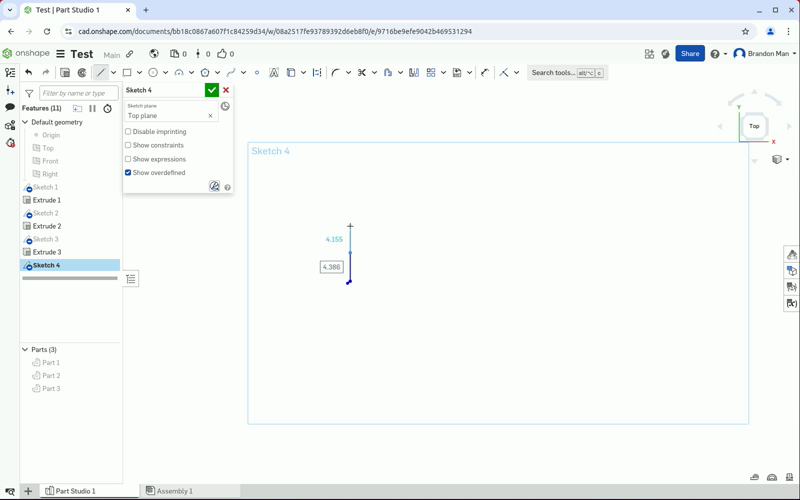
click(350, 225)
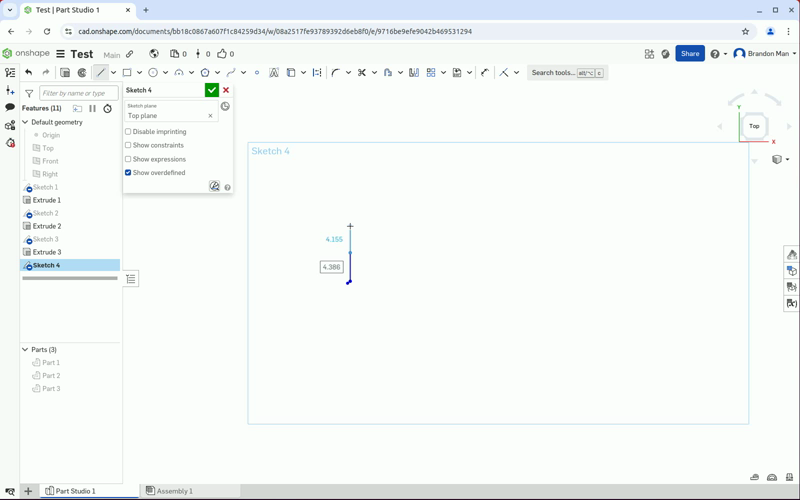
key_up(shift)
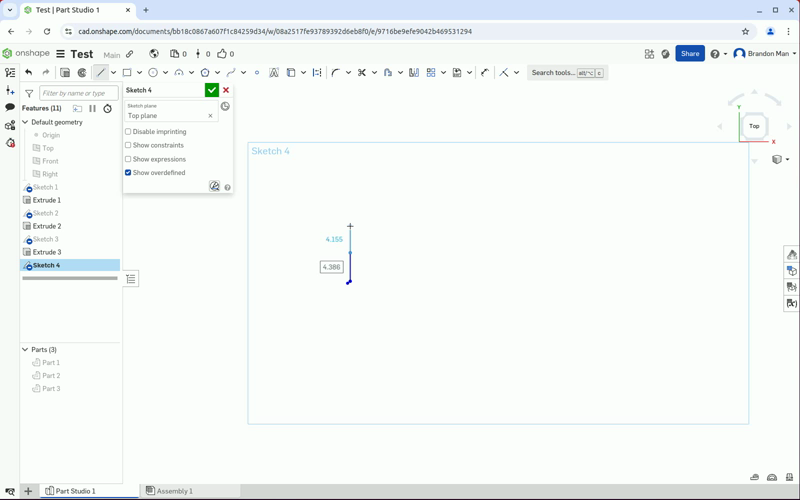
key_down(shift)
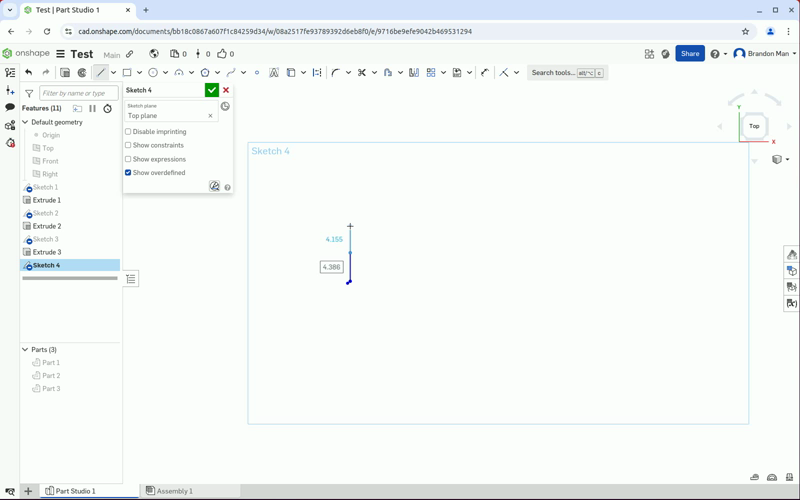
mouse_move(380, 225)
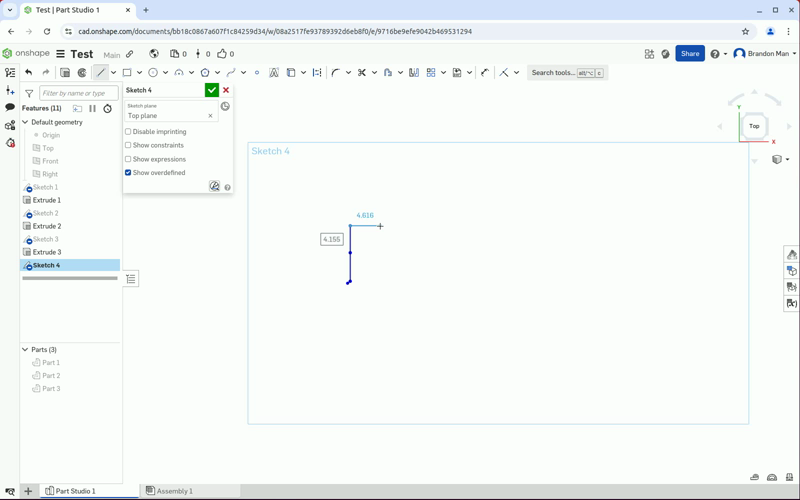
mouse_move(348, 223)
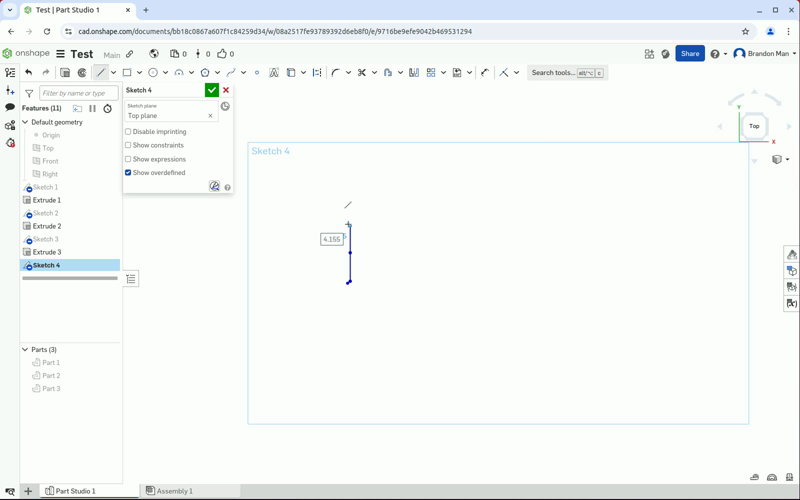
scroll(6)
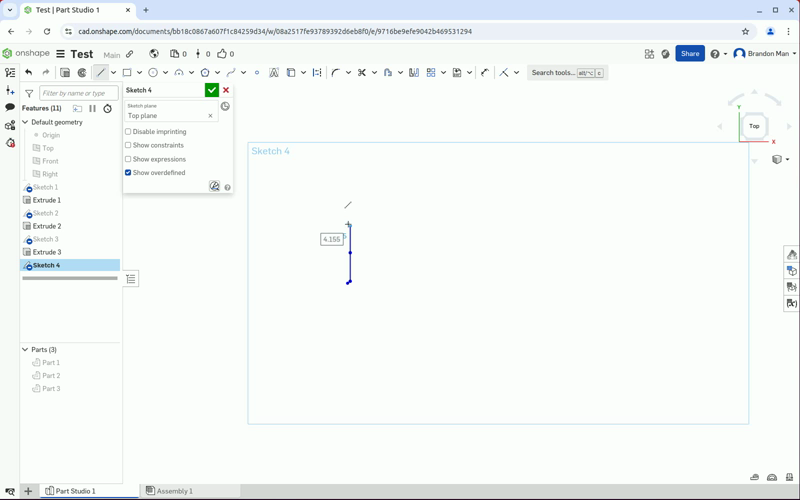
scroll(6)
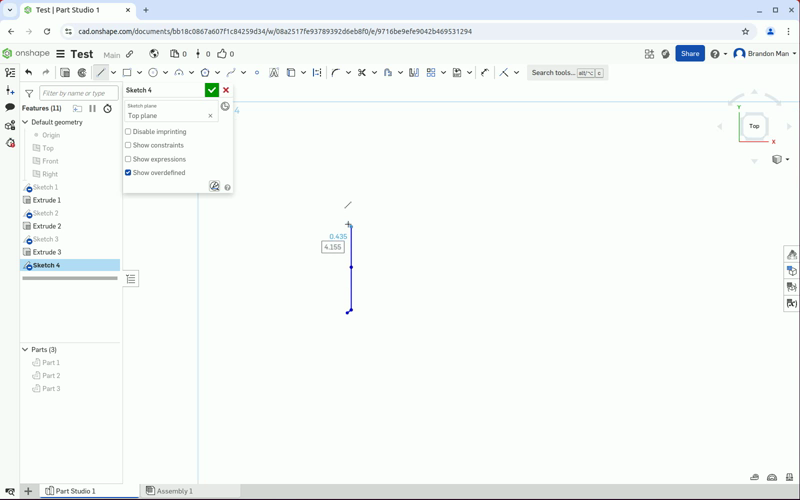
scroll(6)
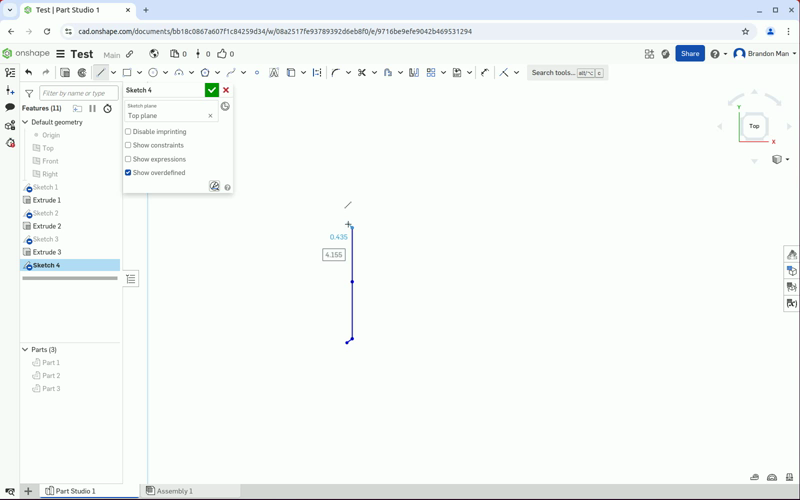
scroll(6)
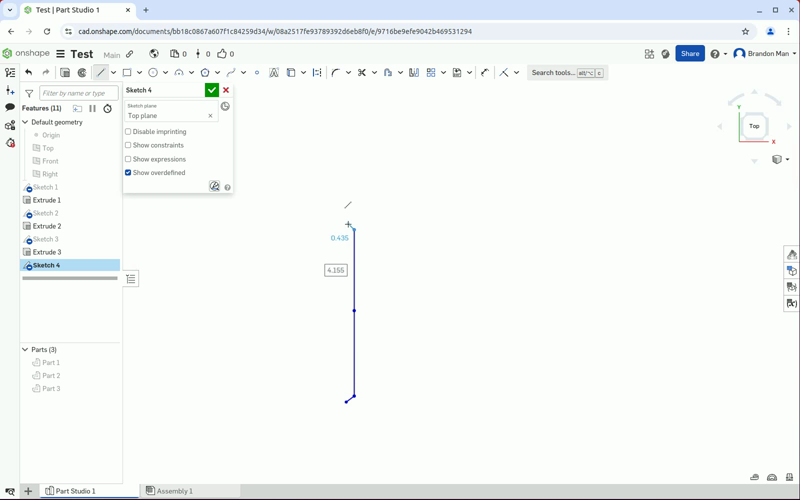
scroll(6)
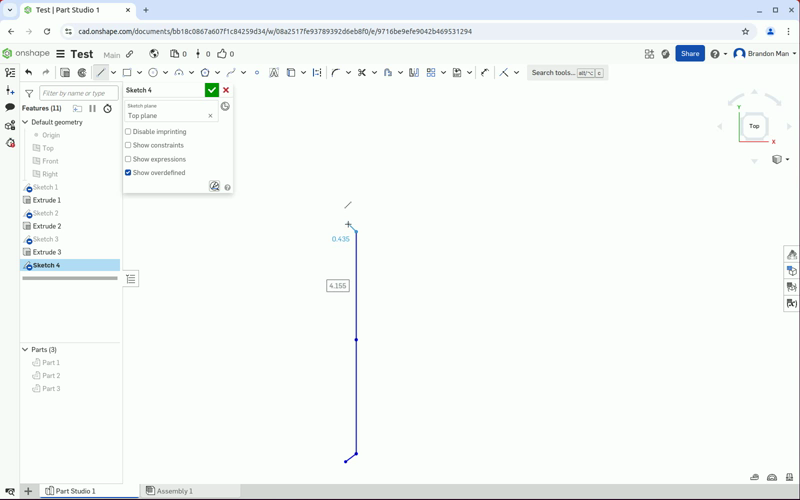
scroll(6)
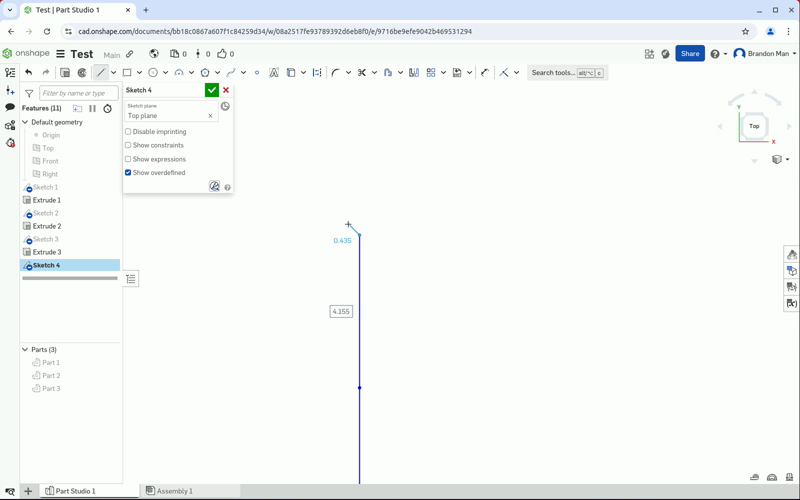
scroll(6)
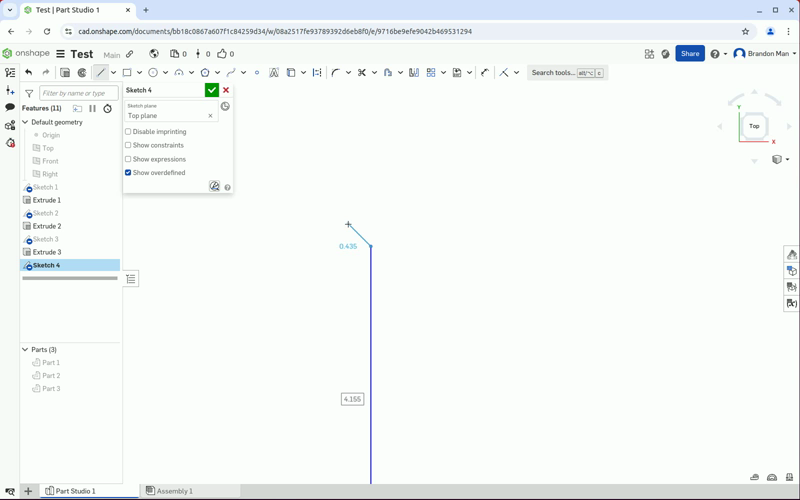
click(348, 223)
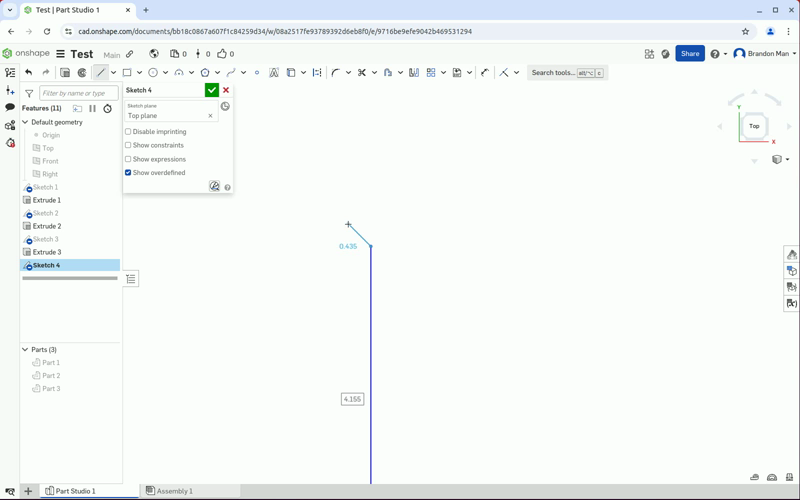
scroll(-6)
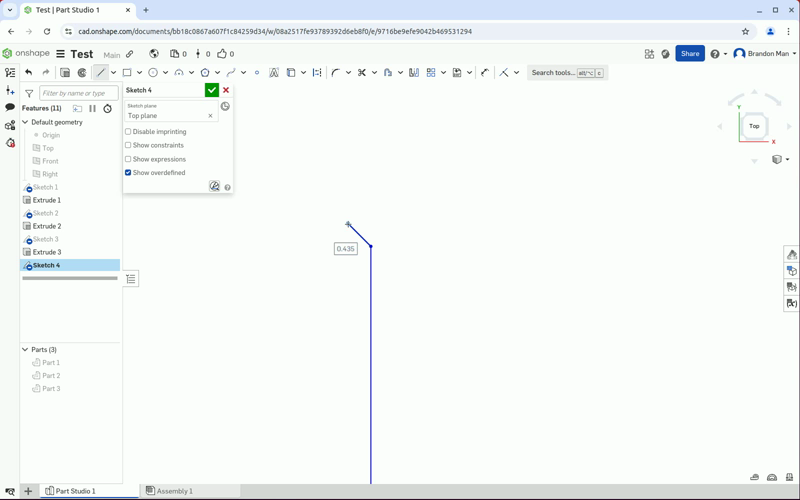
scroll(-6)
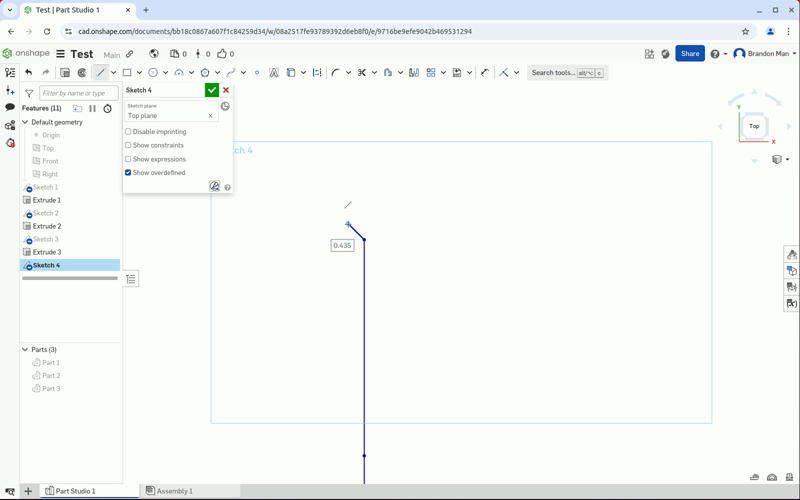
scroll(-6)
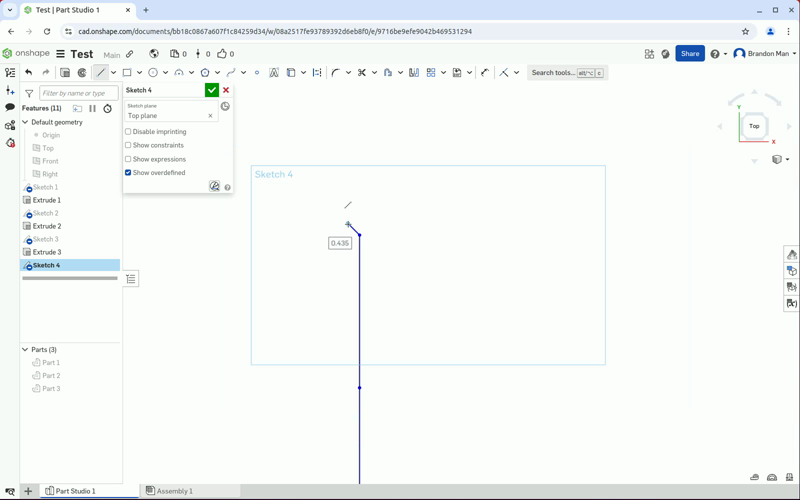
scroll(-6)
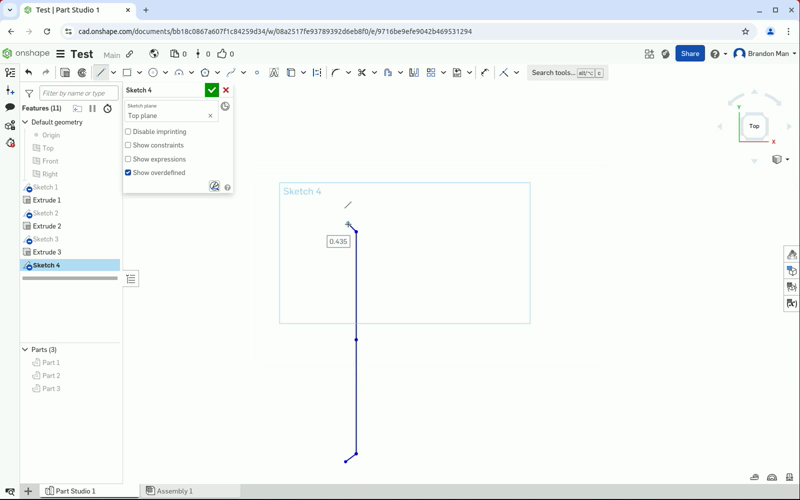
scroll(-6)
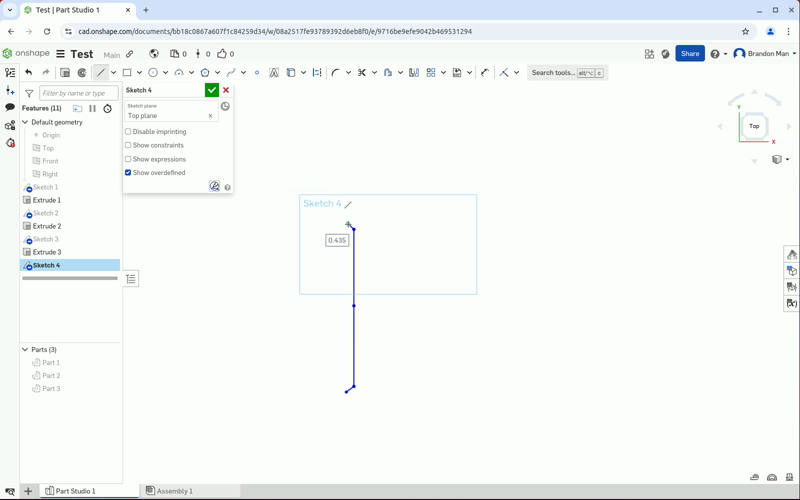
scroll(-6)
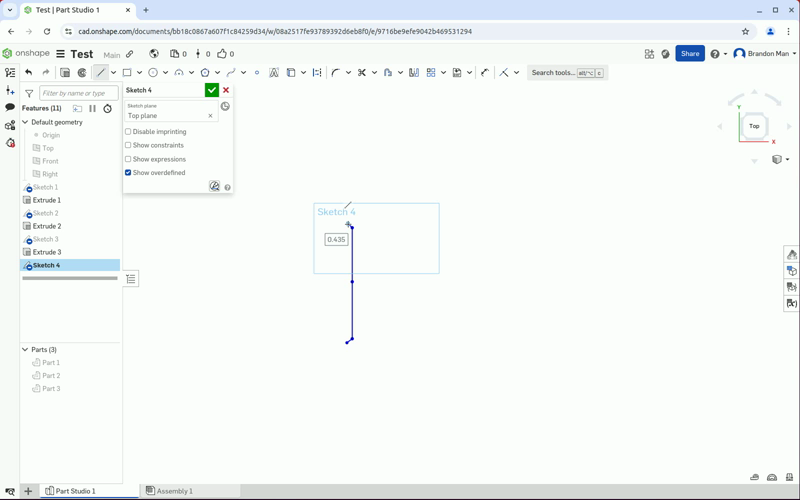
scroll(-6)
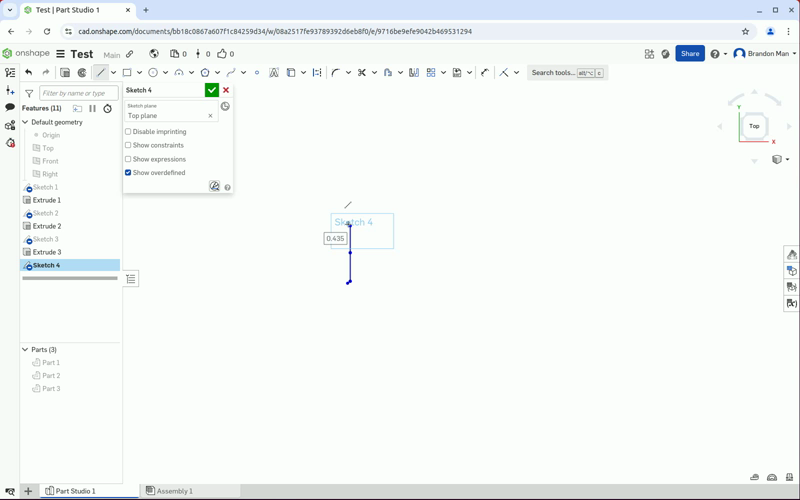
key_up(shift)
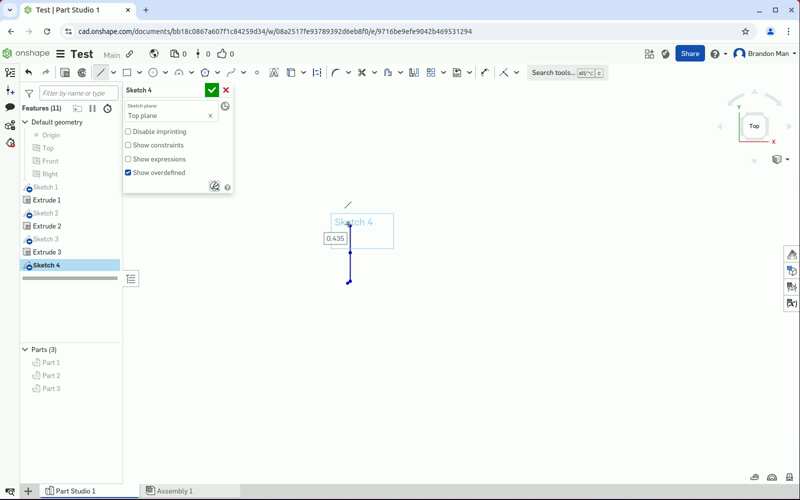
mouse_move(378, 223)
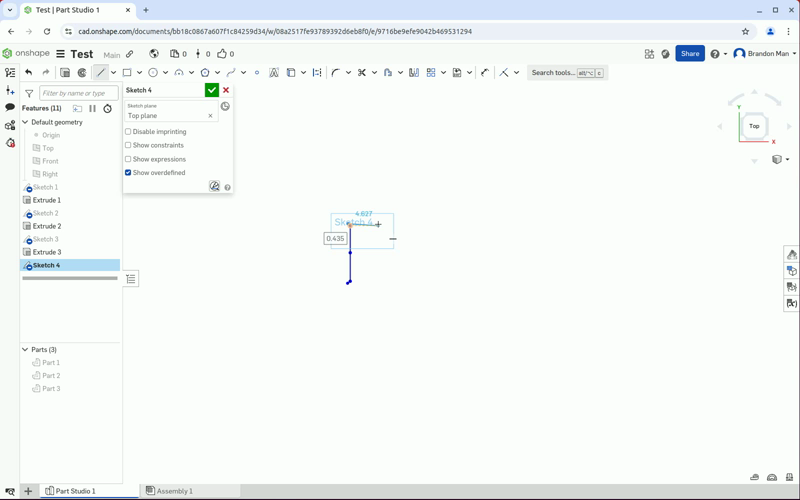
key_down(shift)
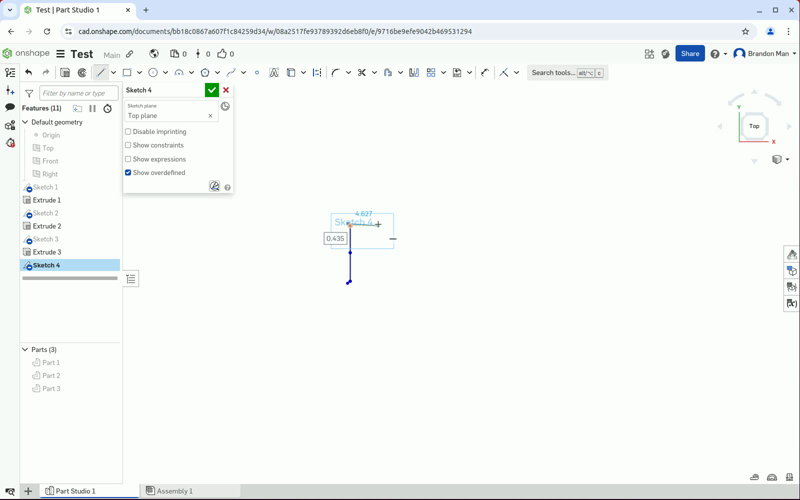
mouse_move(348, 282)
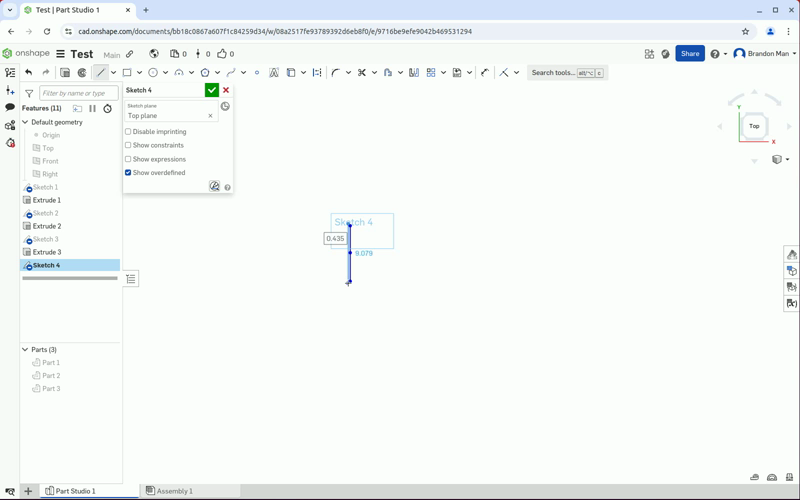
scroll(6)
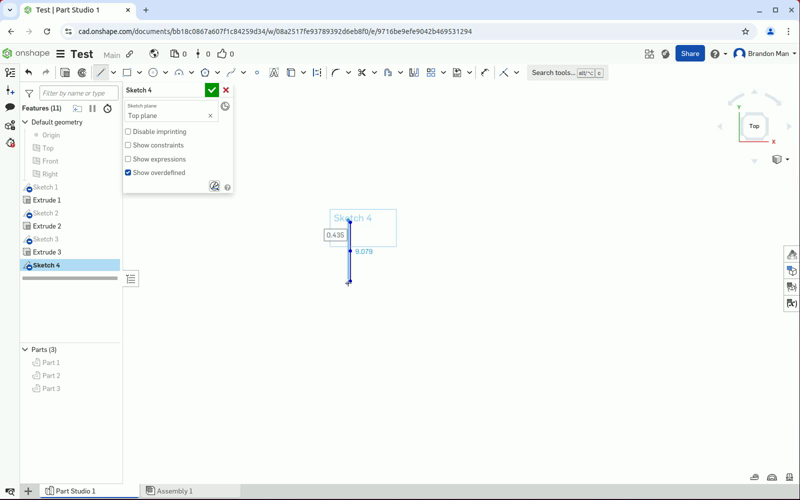
scroll(6)
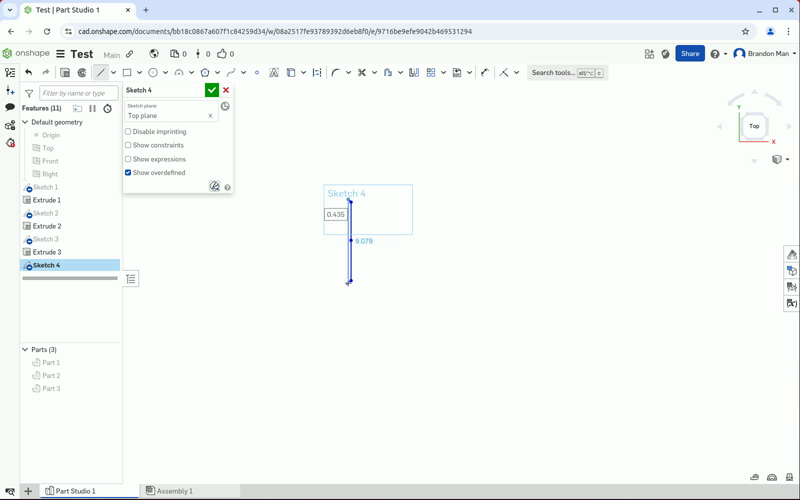
scroll(6)
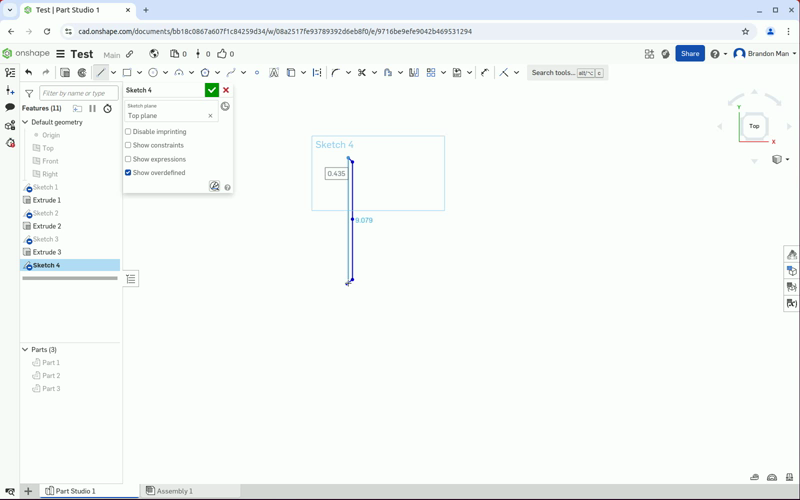
scroll(6)
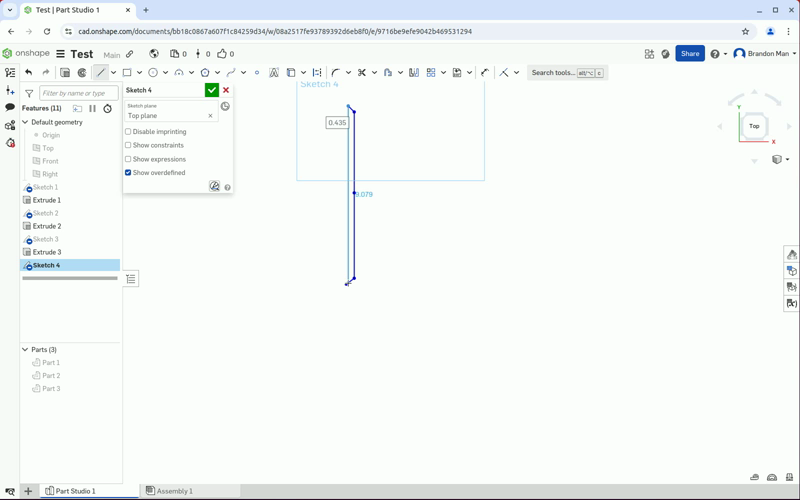
scroll(6)
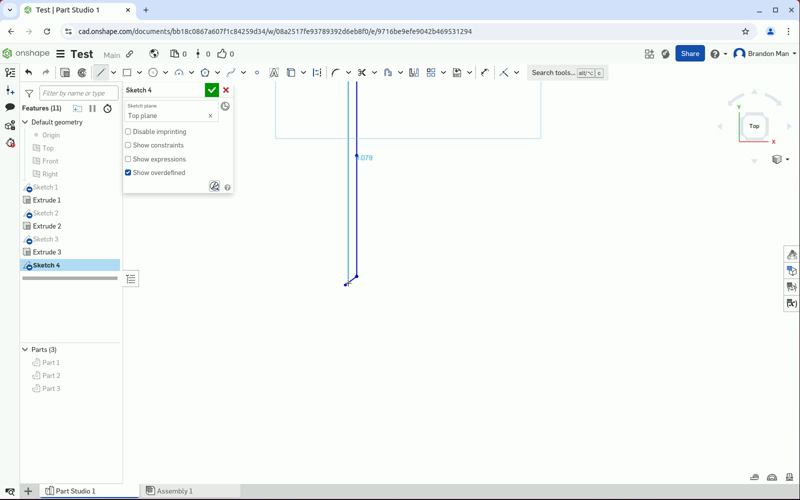
scroll(6)
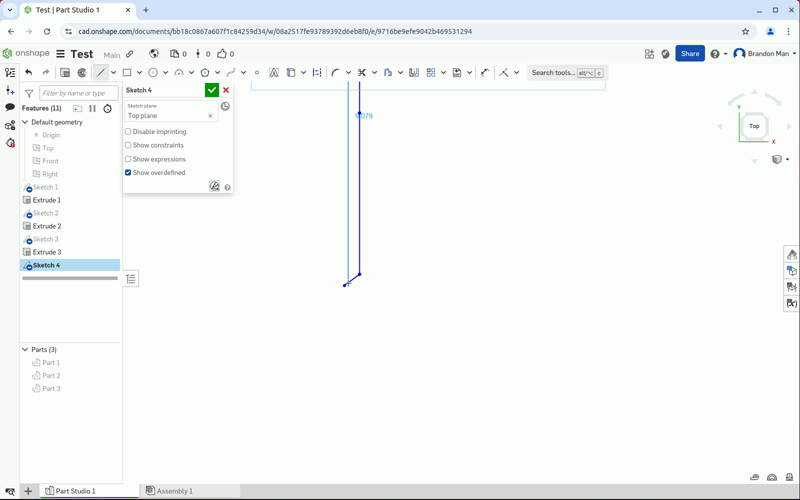
scroll(6)
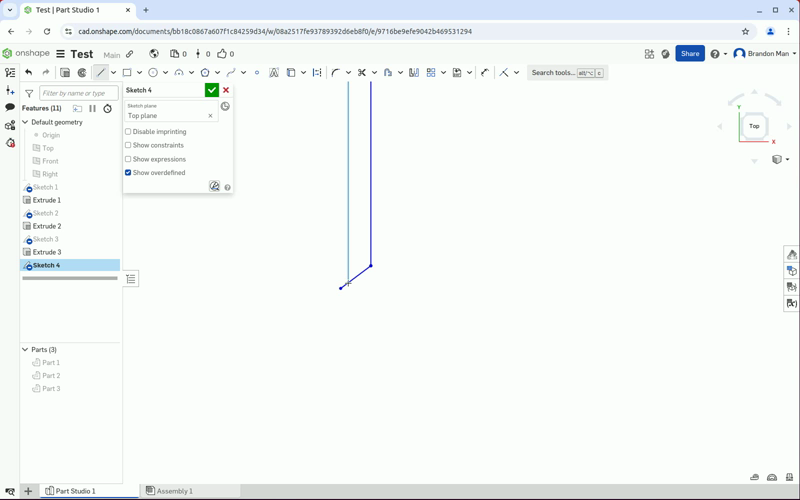
key_up(shift)
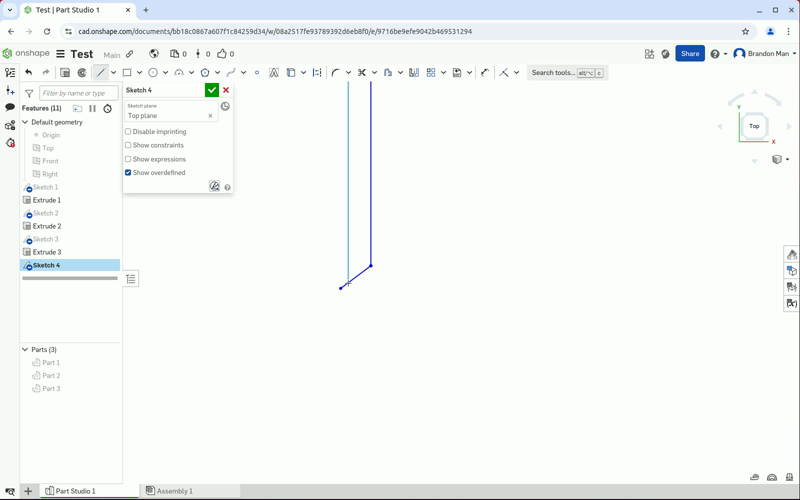
click(348, 282)
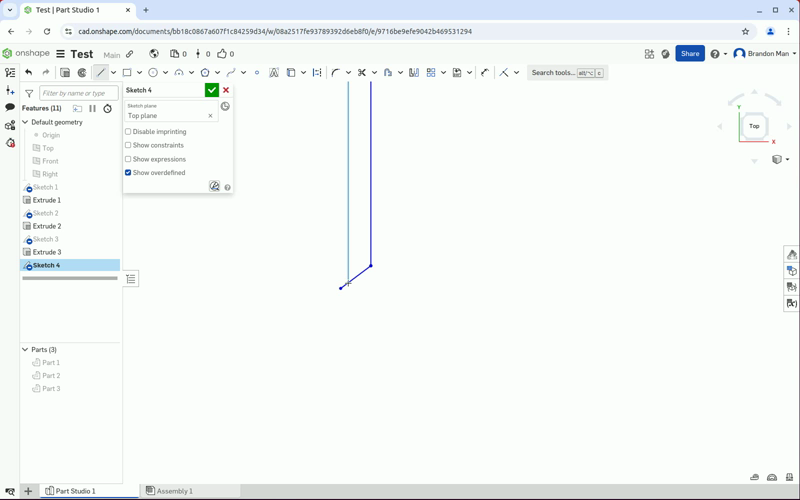
scroll(-6)
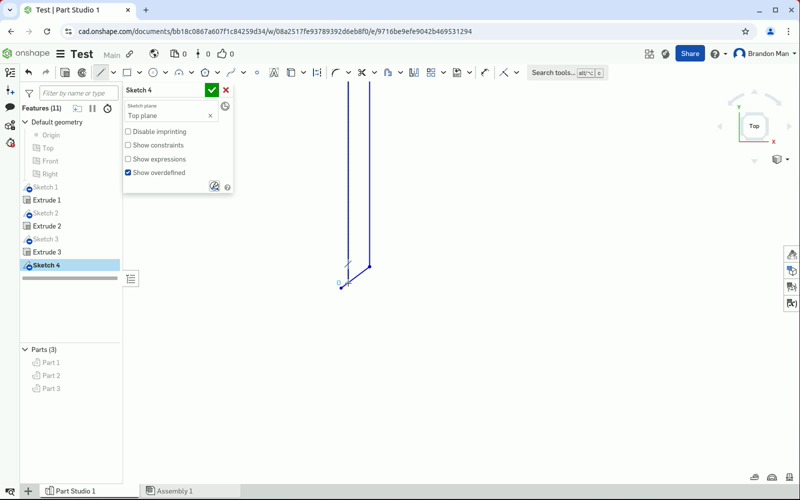
scroll(-6)
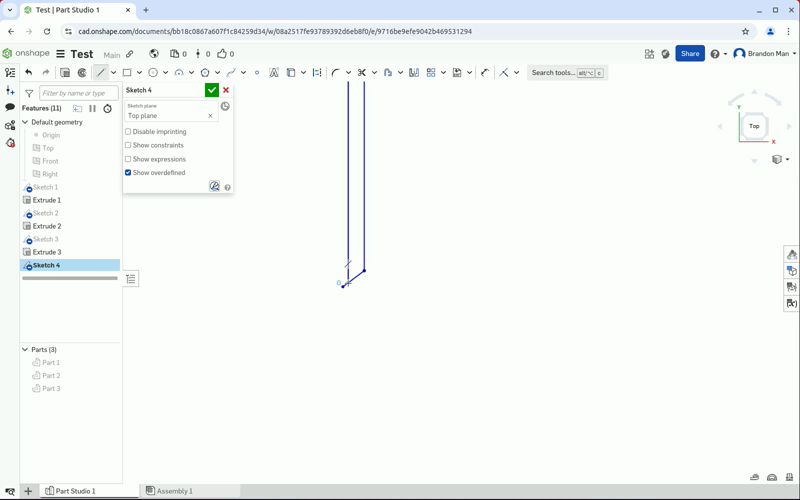
scroll(-6)
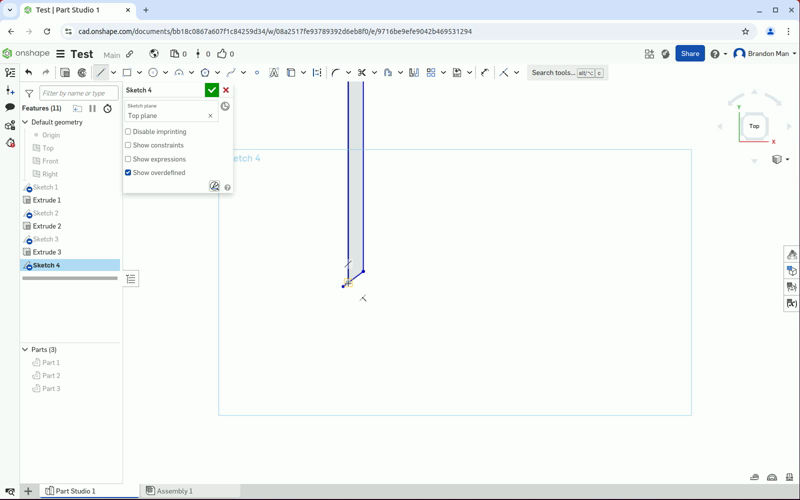
scroll(-6)
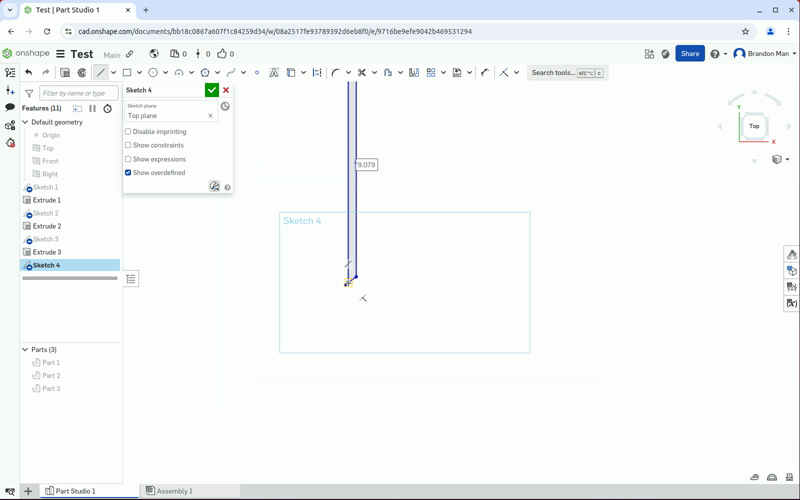
scroll(-6)
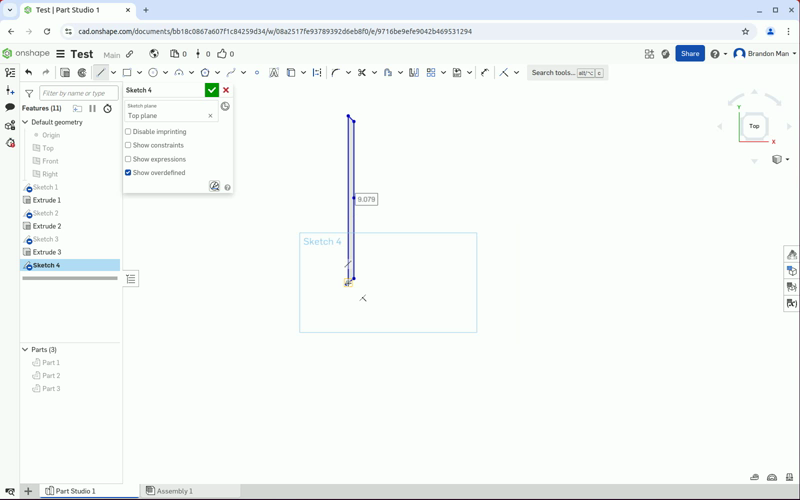
scroll(-6)
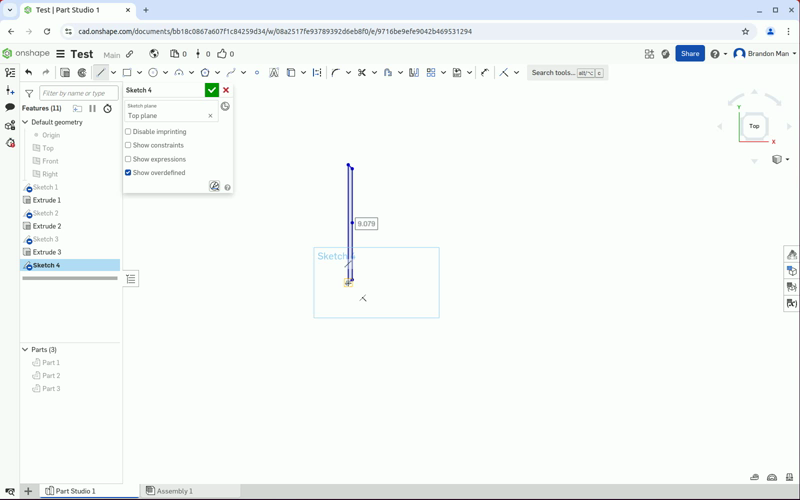
scroll(-6)
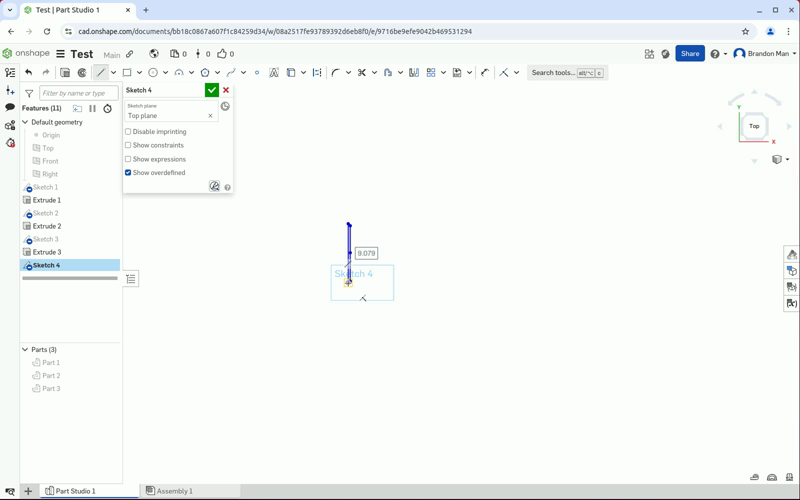
key(esc)
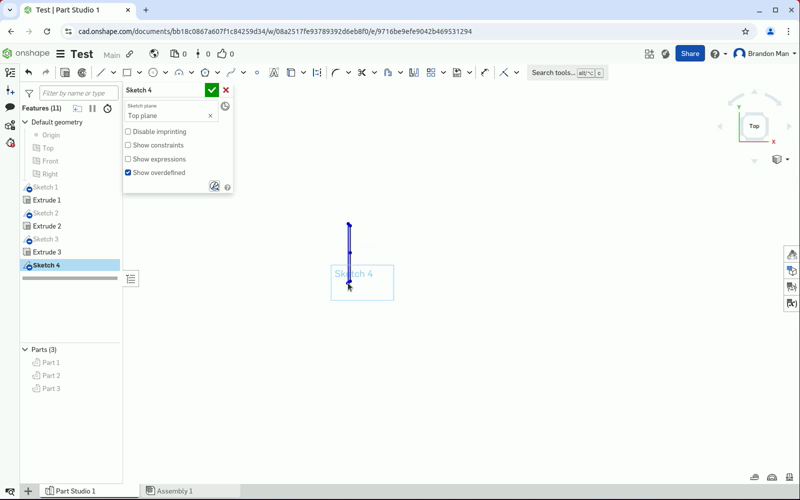
mouse_move(349, 251)
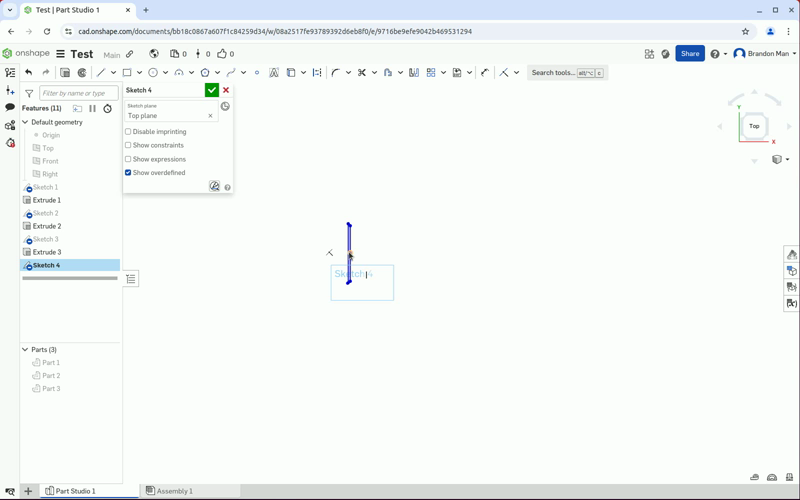
scroll(6)
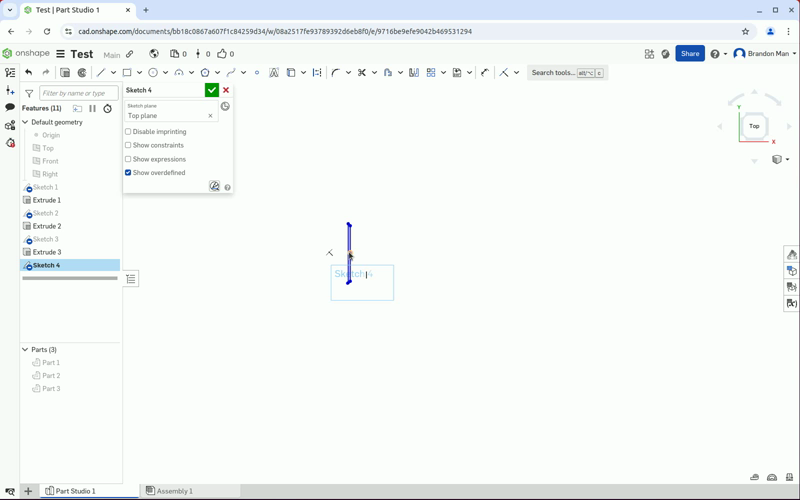
scroll(6)
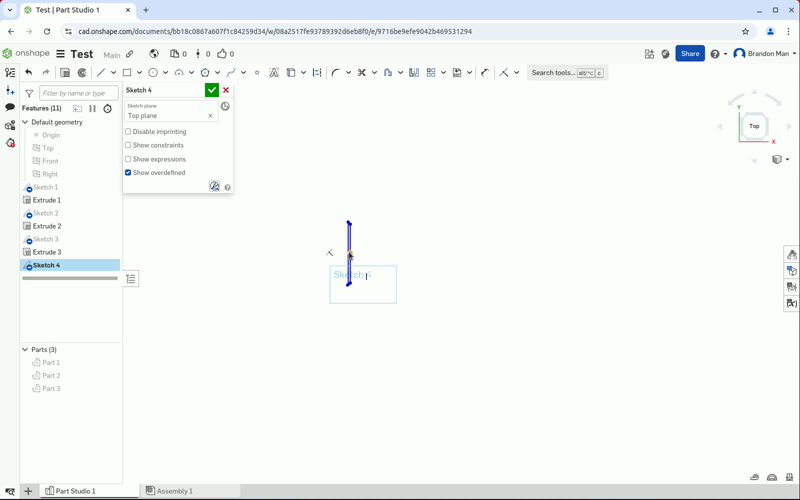
scroll(6)
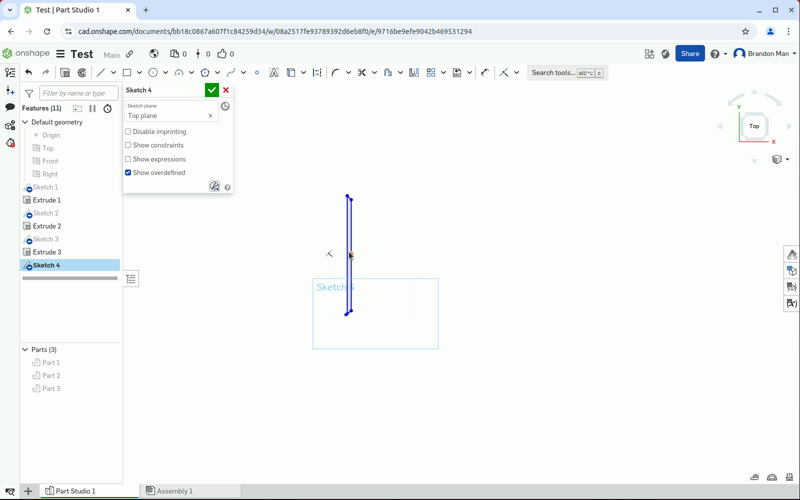
scroll(6)
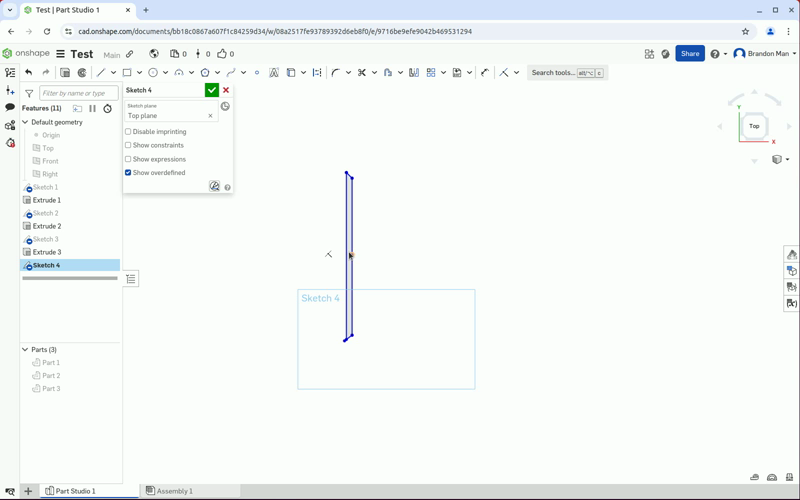
scroll(6)
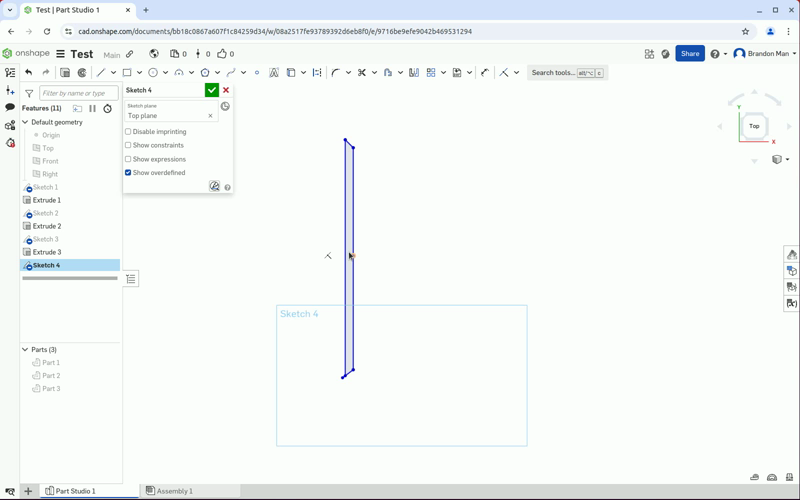
scroll(6)
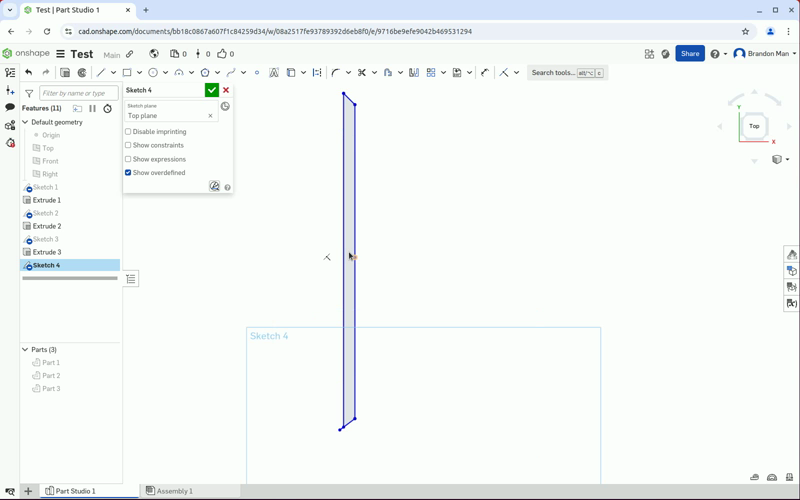
scroll(6)
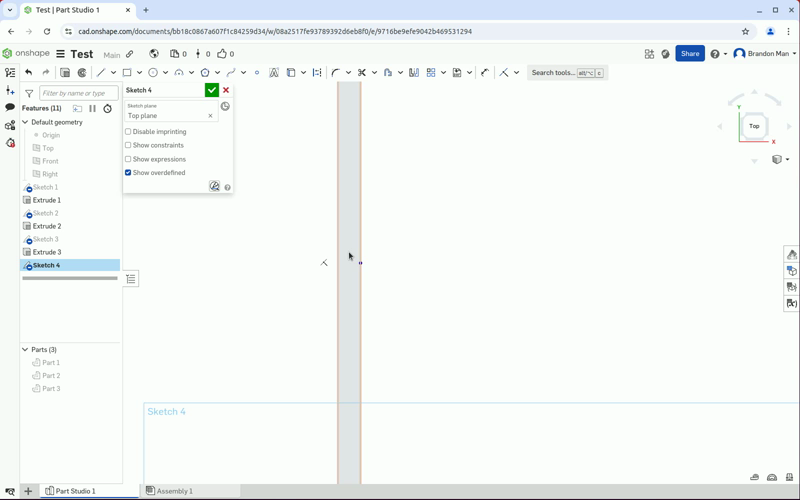
click(349, 251)
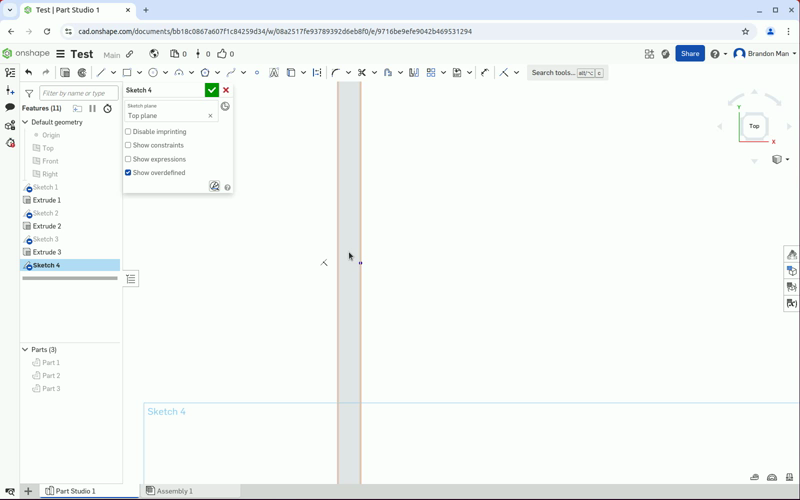
scroll(-6)
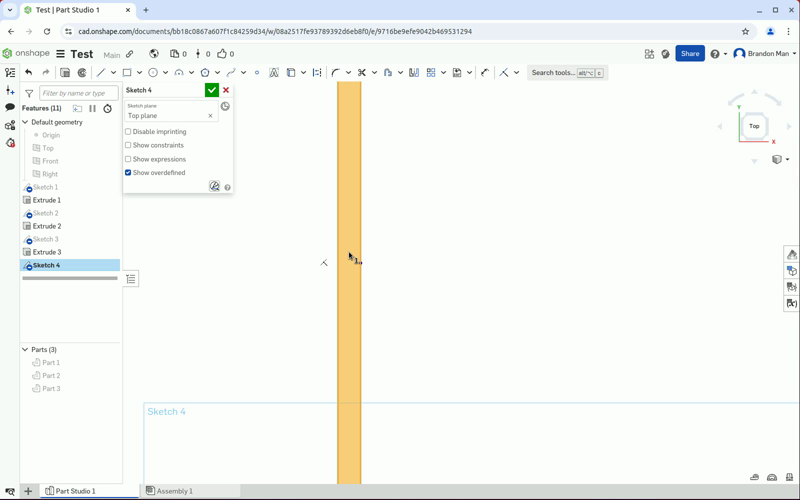
scroll(-6)
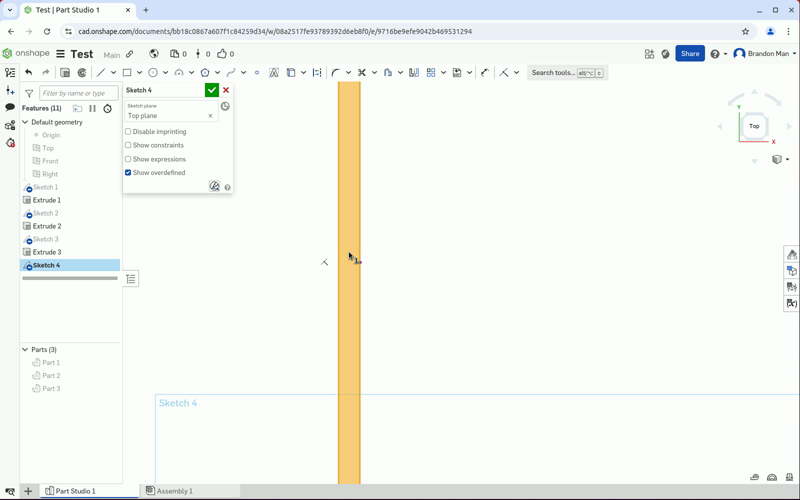
scroll(-6)
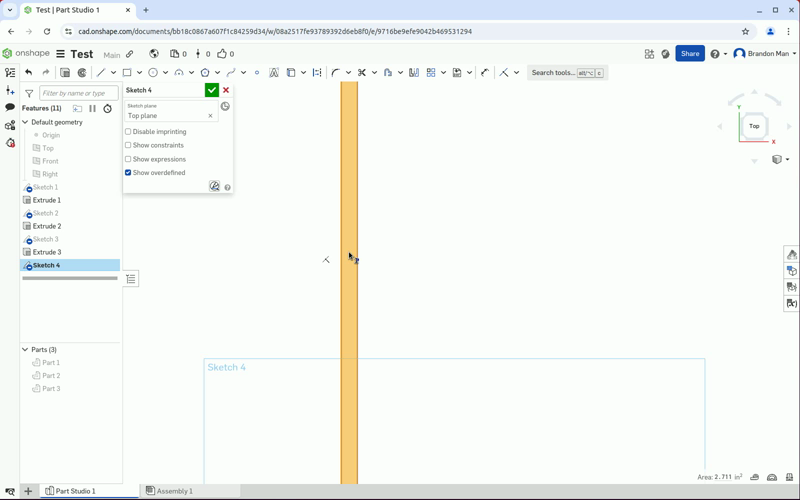
scroll(-6)
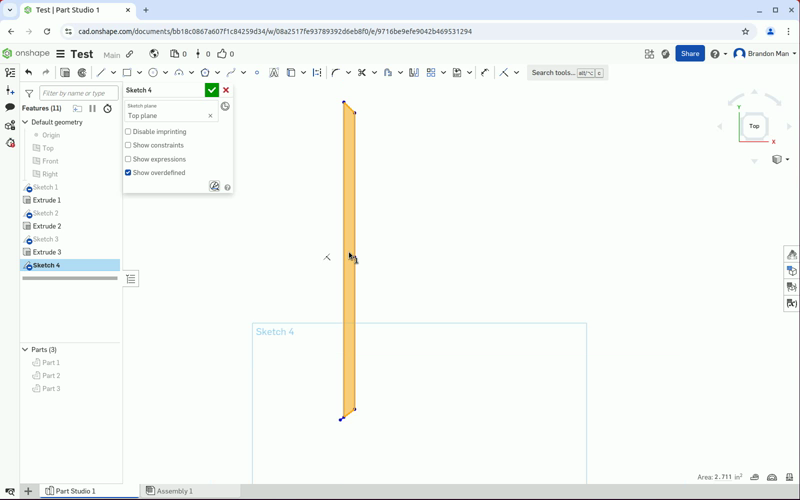
scroll(-6)
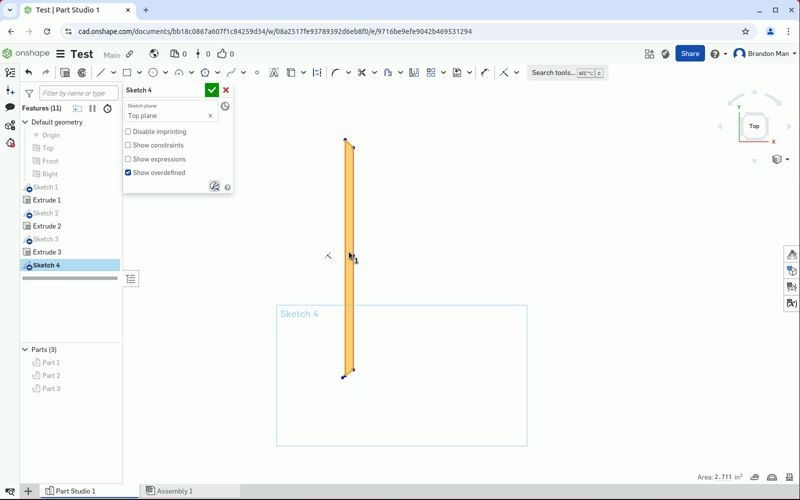
scroll(-6)
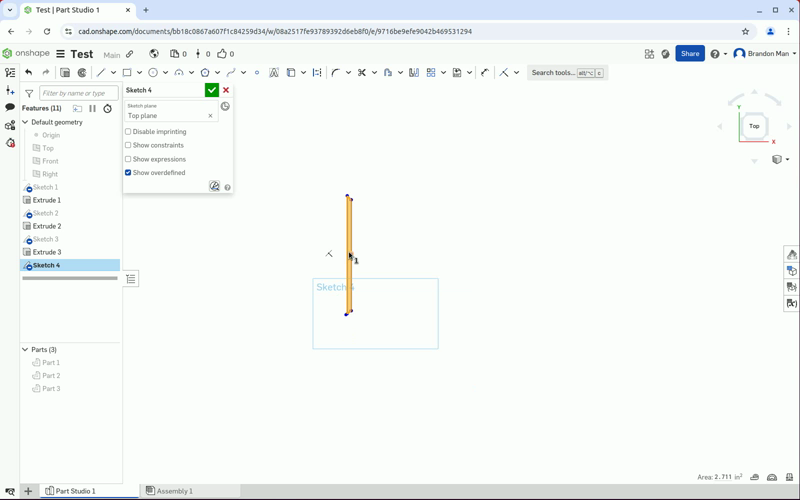
scroll(-6)
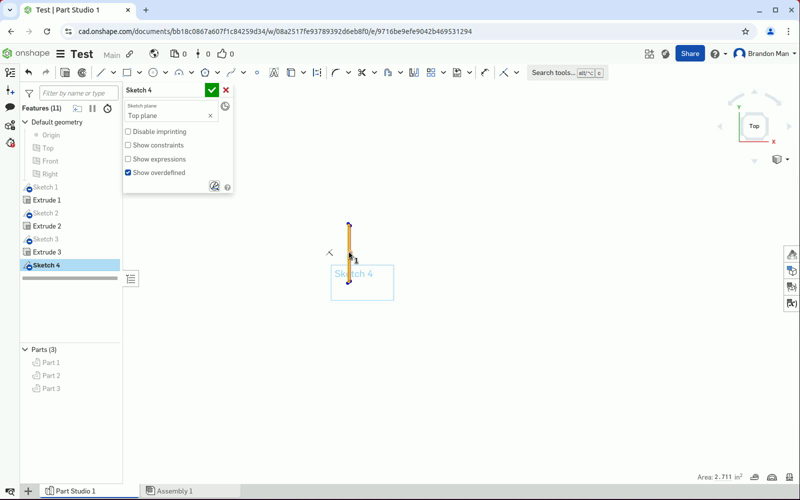
mouse_move(73, 352)
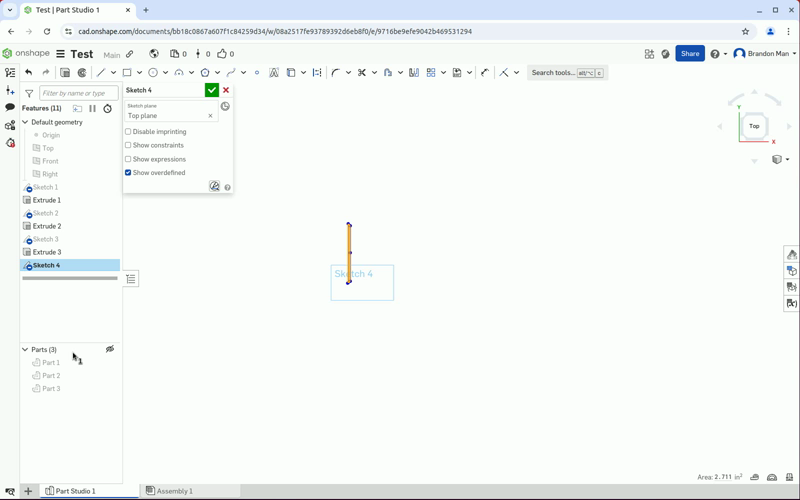
key(shift+y)
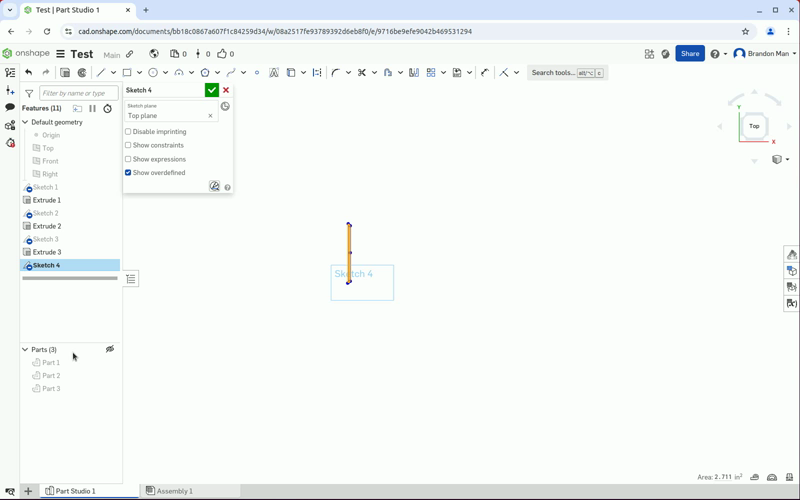
key(shift+e)
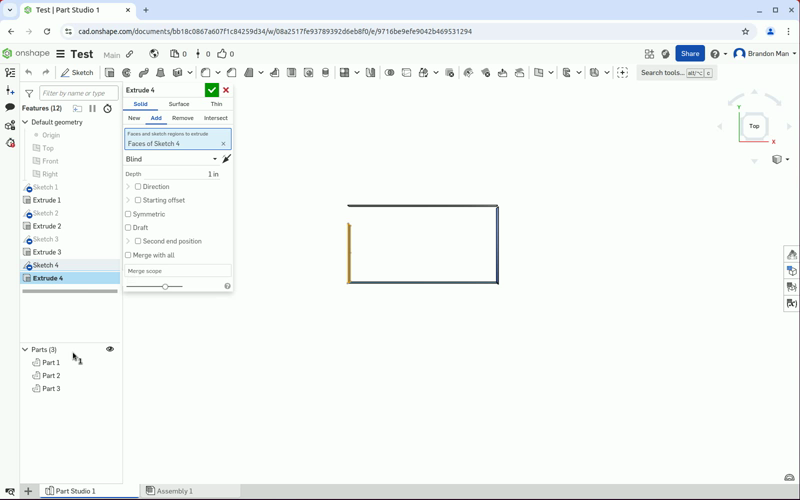
mouse_move(143, 106)
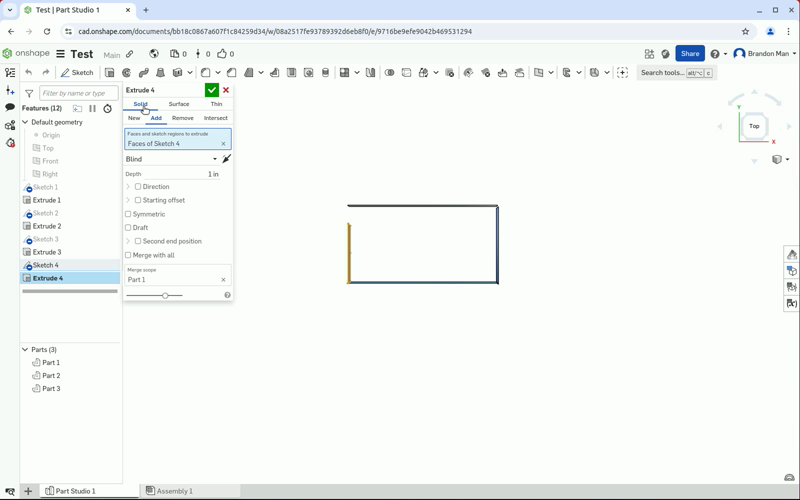
click(143, 106)
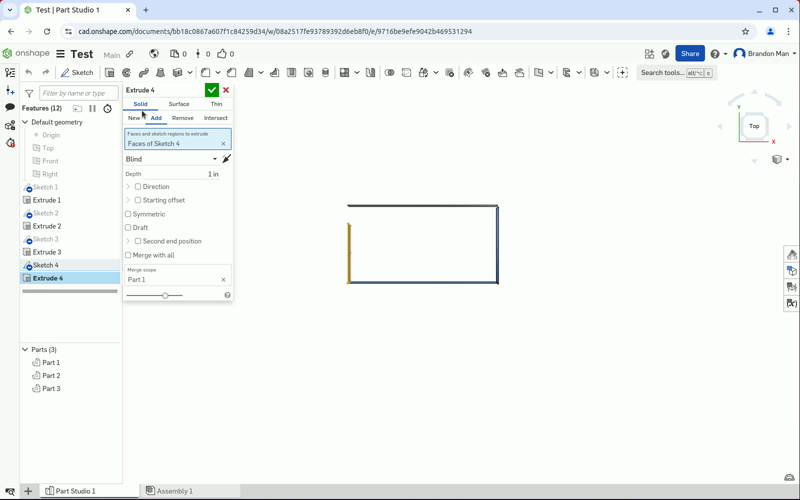
mouse_move(137, 120)
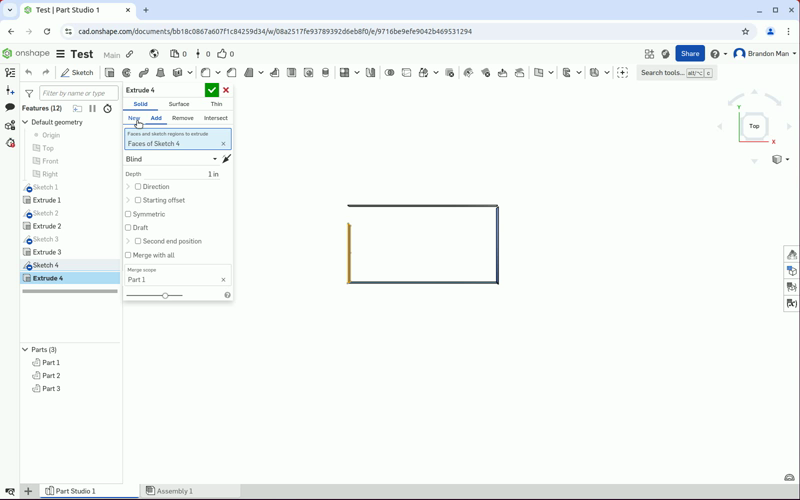
click(137, 120)
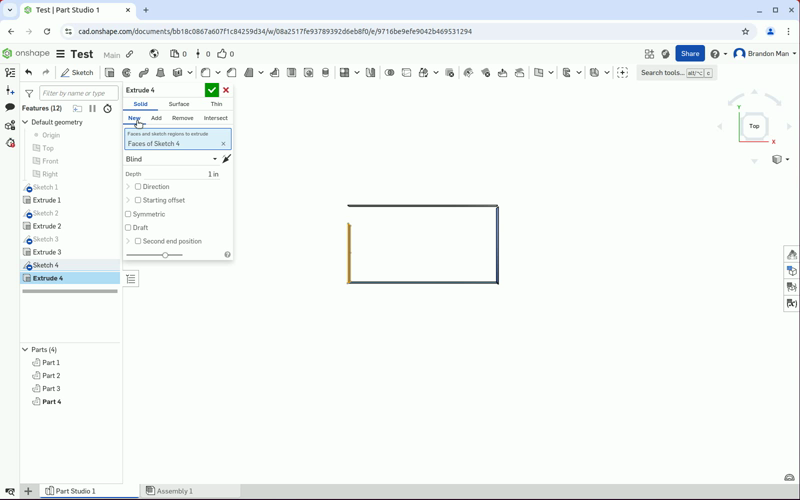
key(tab, 4)
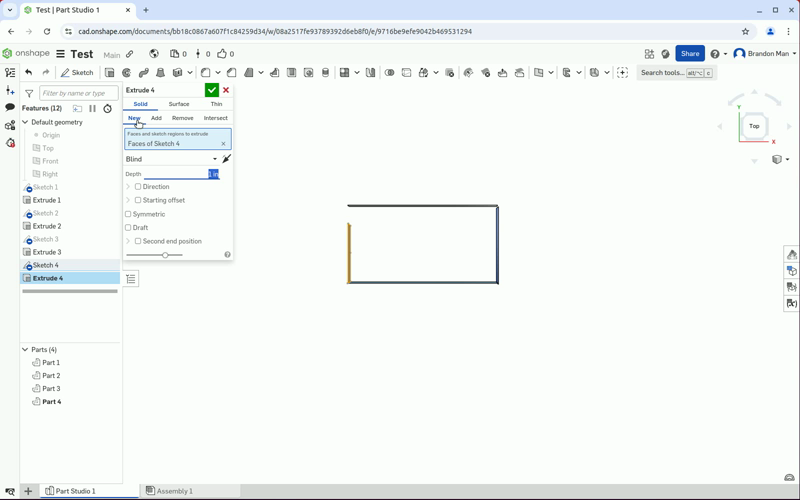
text(0.241)
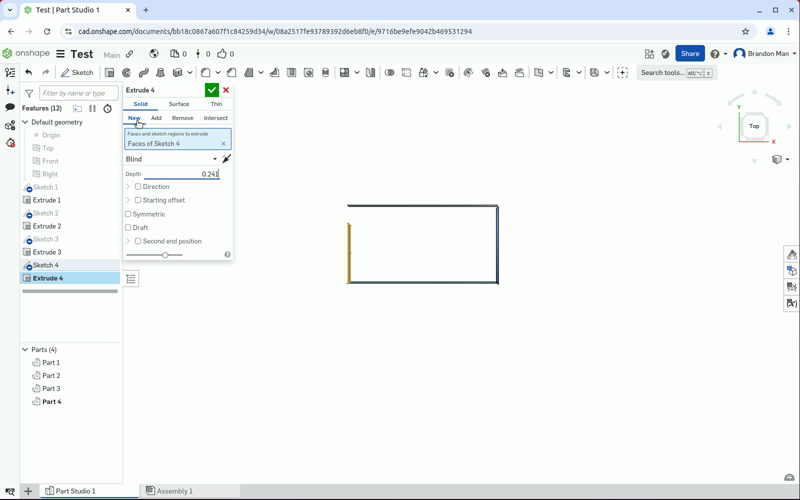
key(enter)
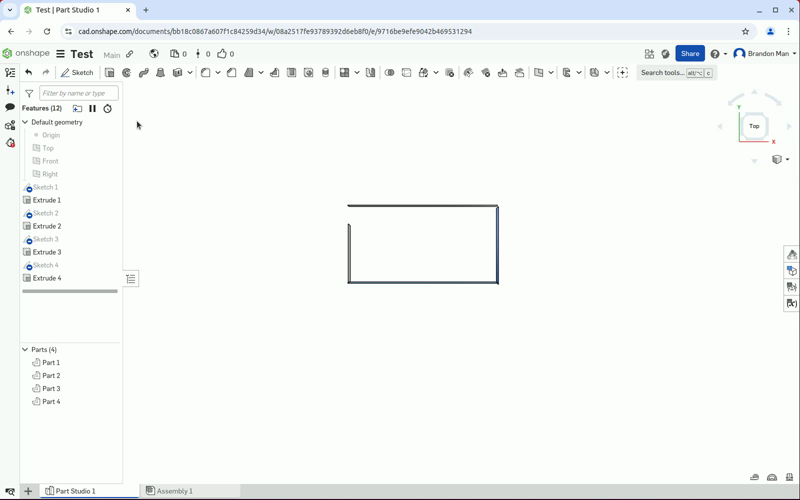
key(shift+h)
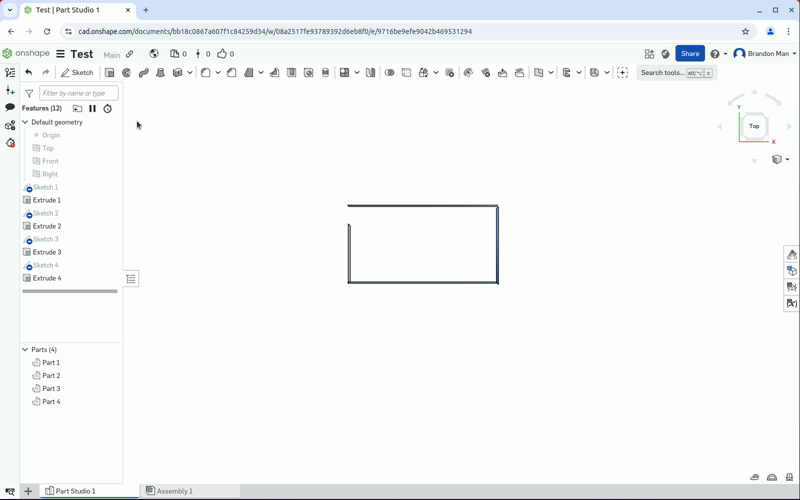
key(shift+h)
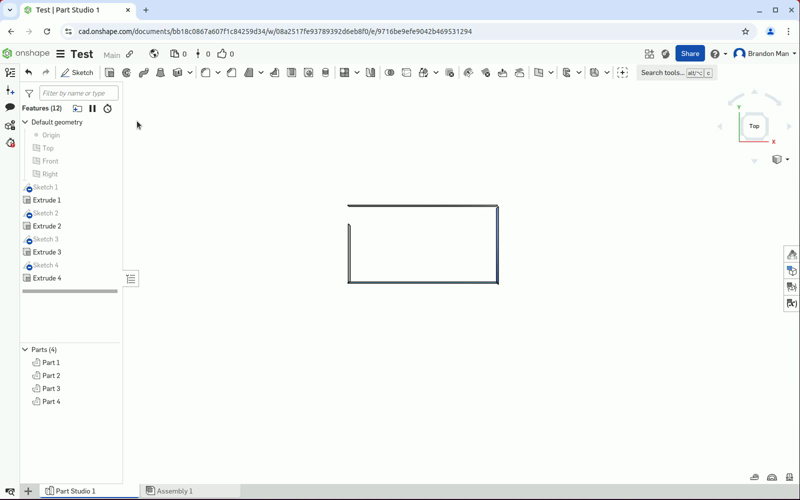
mouse_move(73, 189)
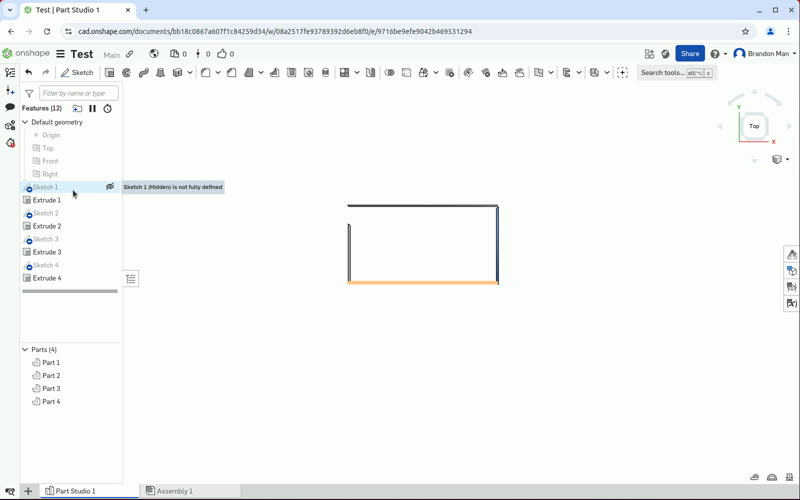
click(73, 189)
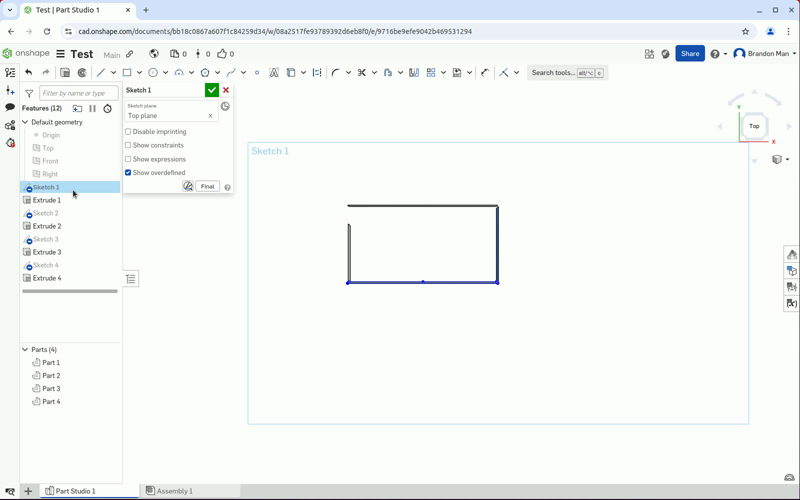
mouse_move(229, 92)
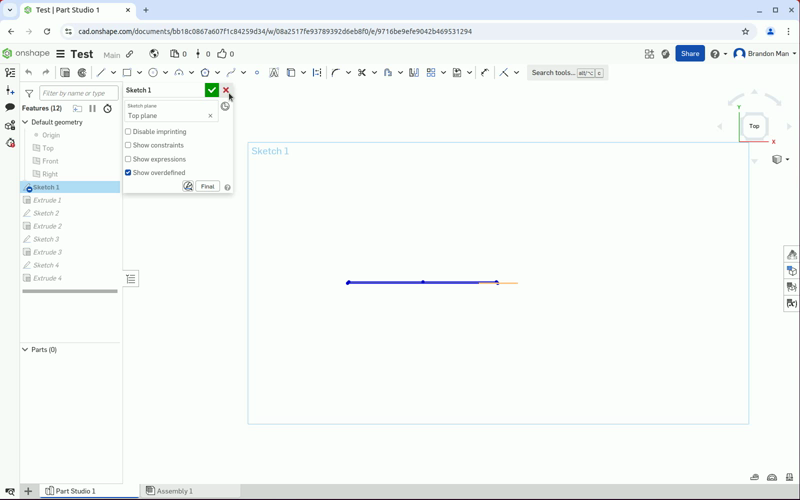
click(229, 92)
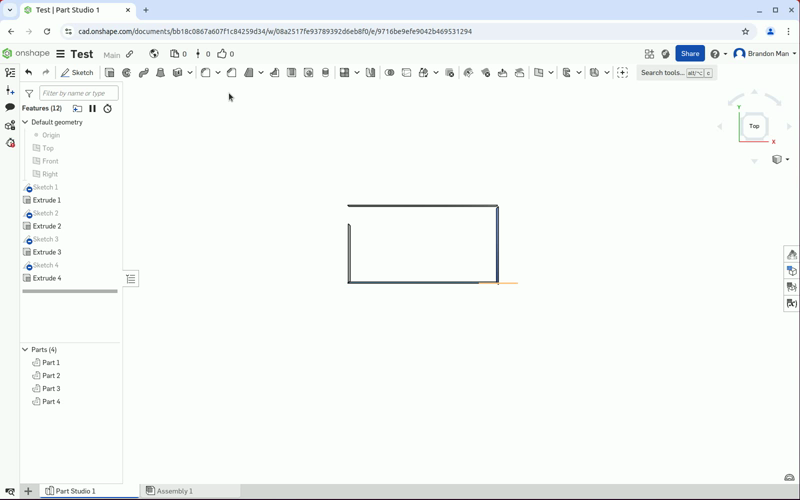
mouse_move(541, 75)
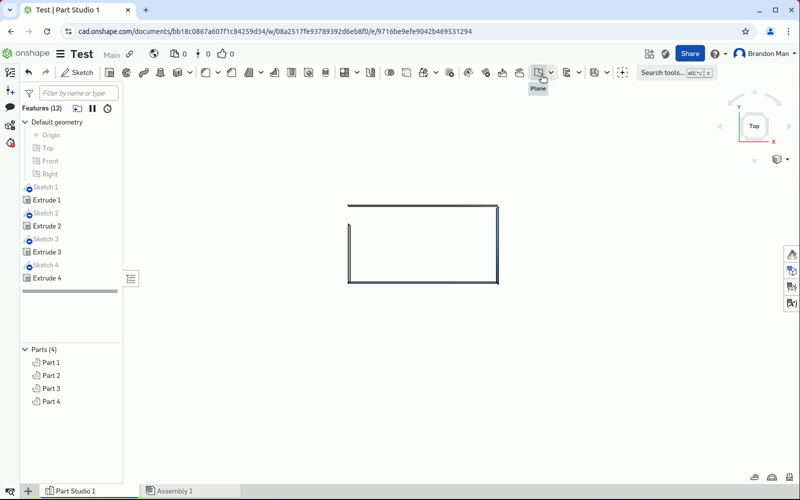
click(541, 75)
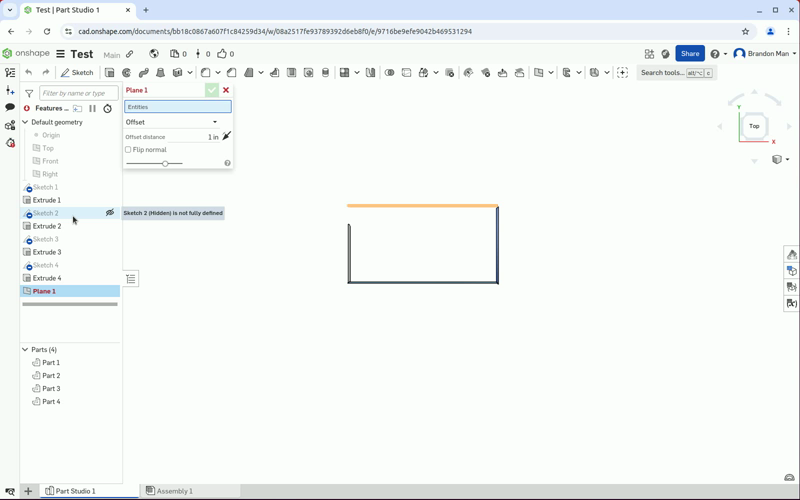
scroll(3)
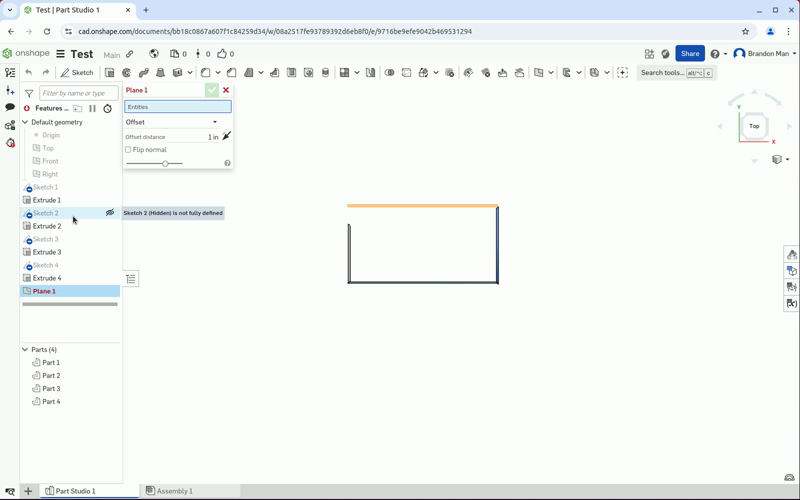
mouse_move(73, 150)
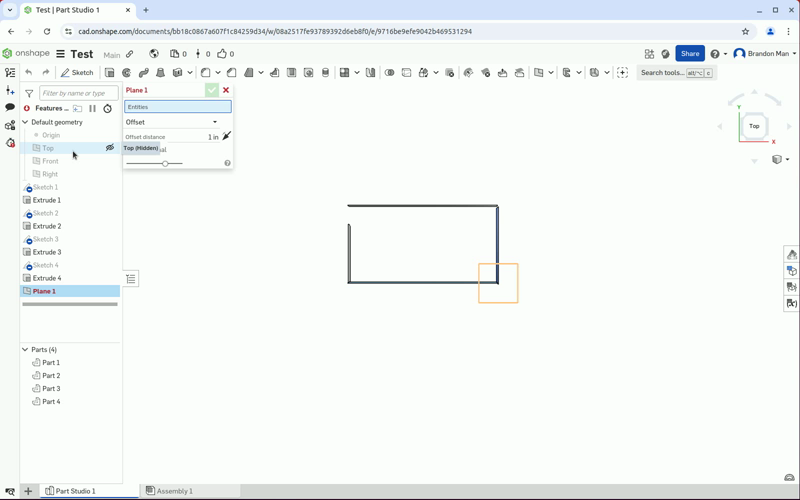
click(73, 150)
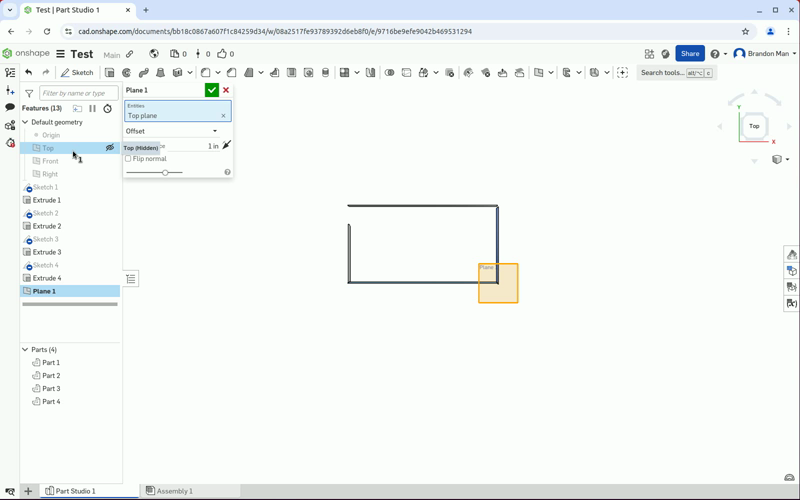
key(tab, 2)
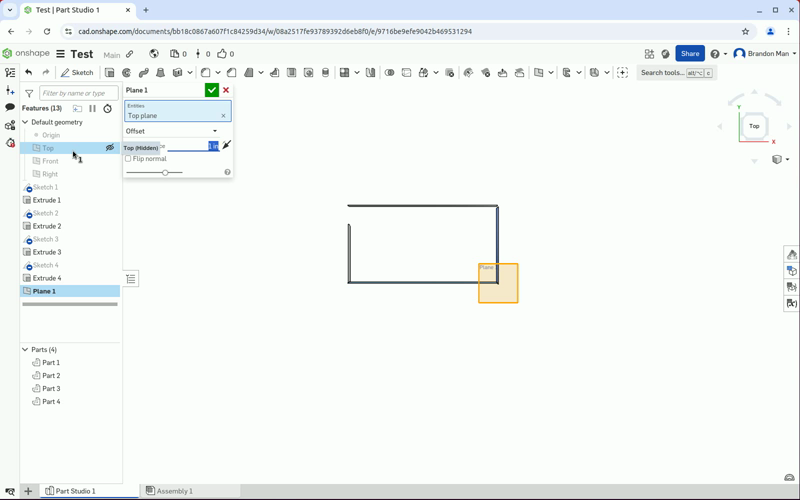
text(0.246)
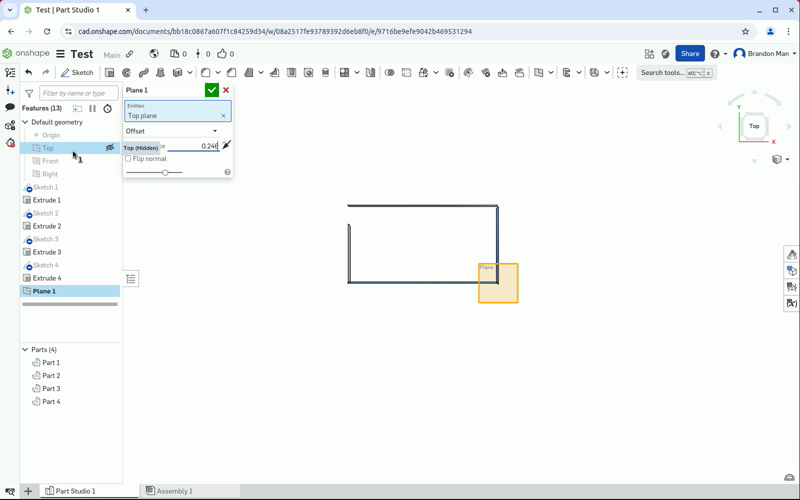
key(enter, 2)
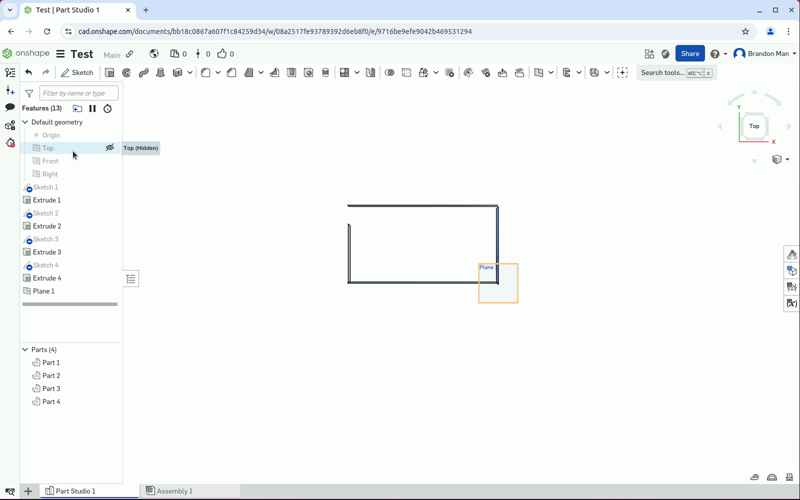
key(shift+s)
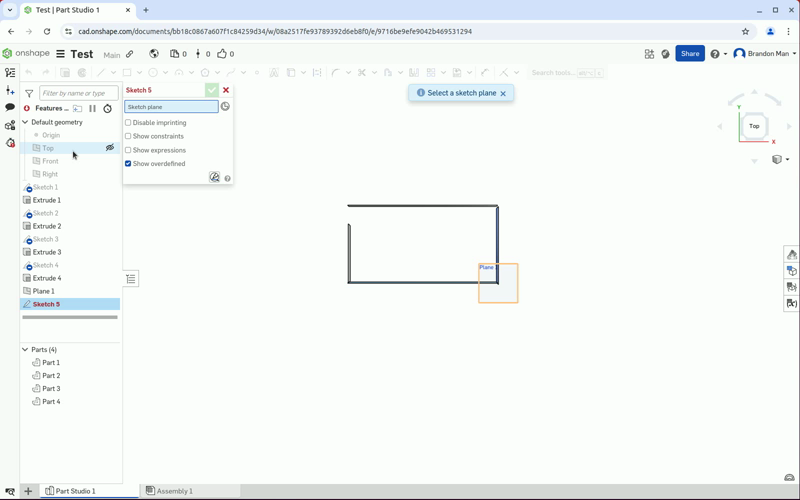
mouse_move(73, 293)
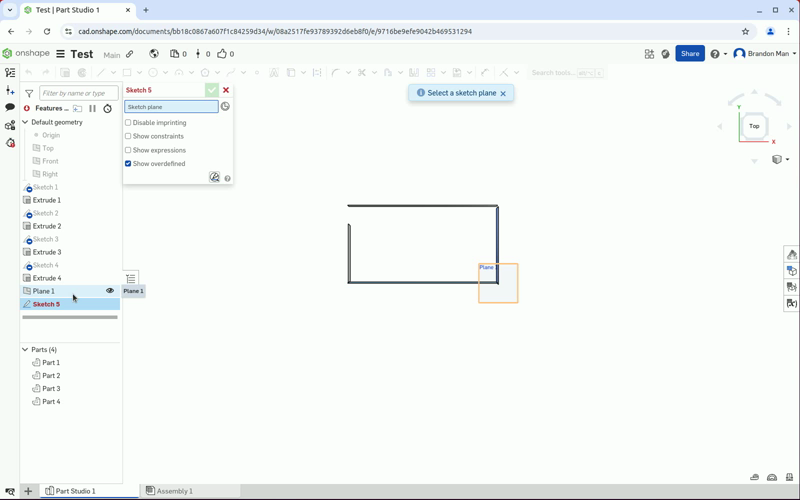
click(73, 293)
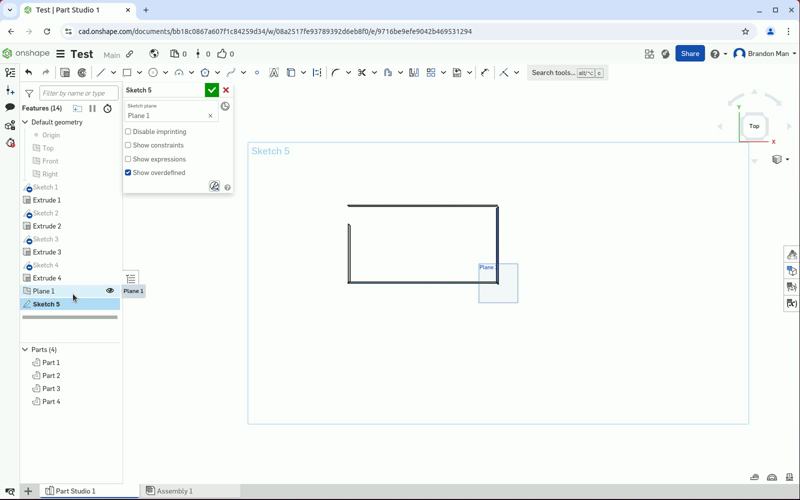
mouse_move(73, 352)
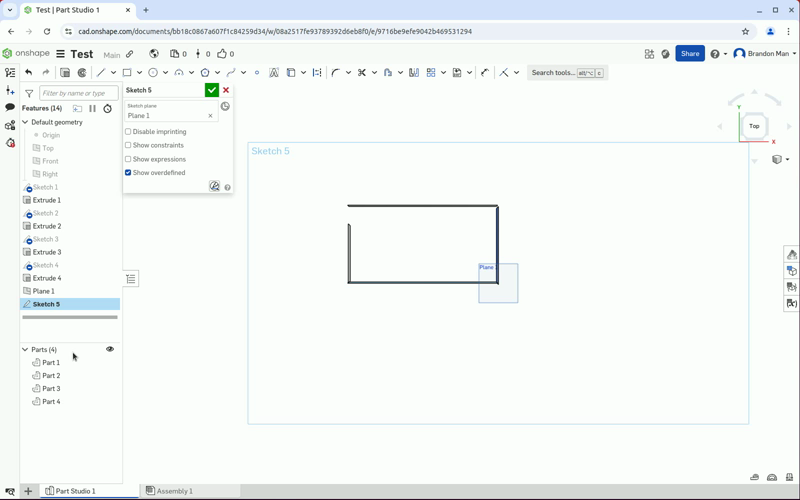
key(y)
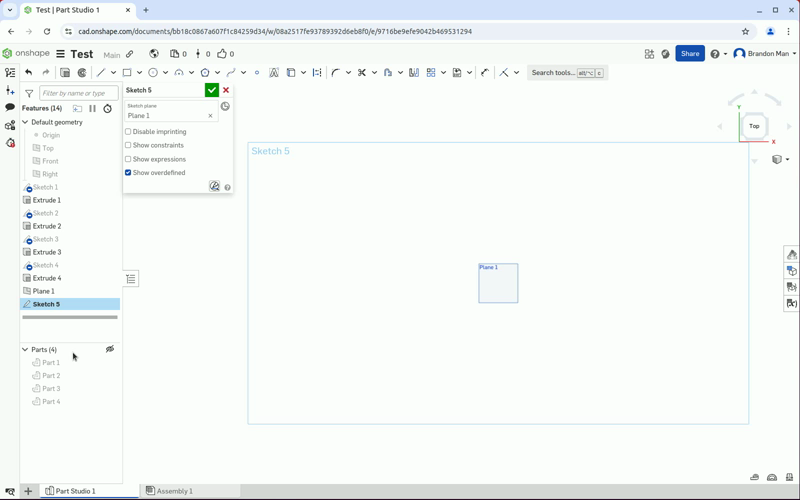
key(l)
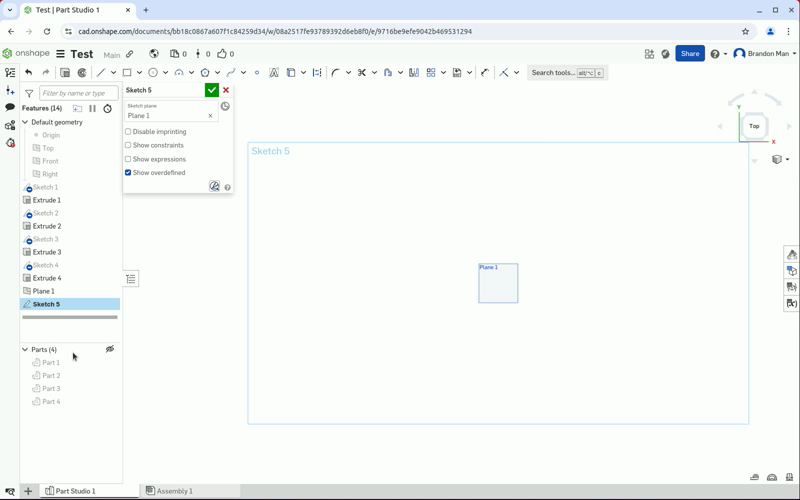
key_down(shift)
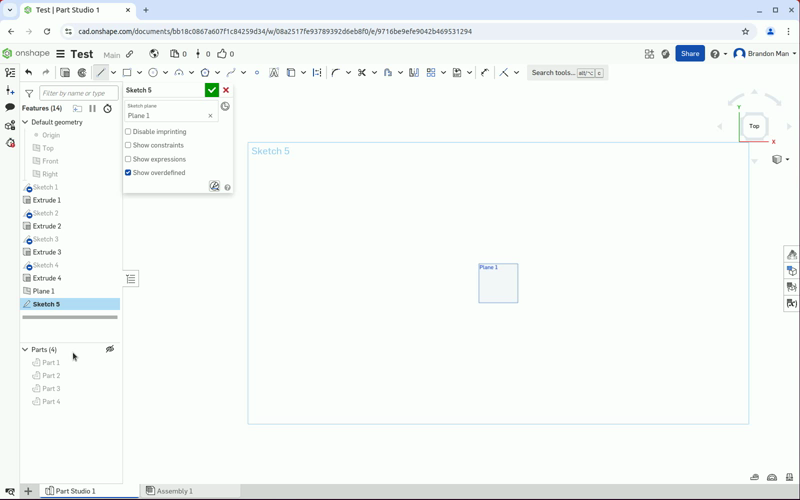
mouse_move(348, 282)
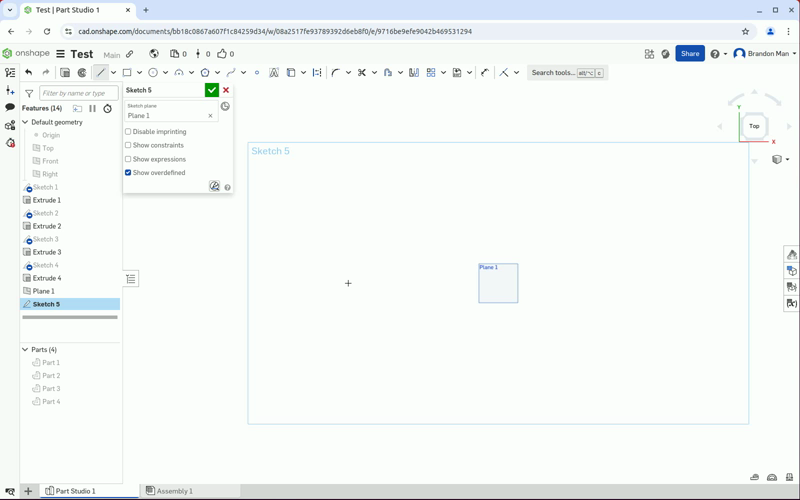
click(348, 282)
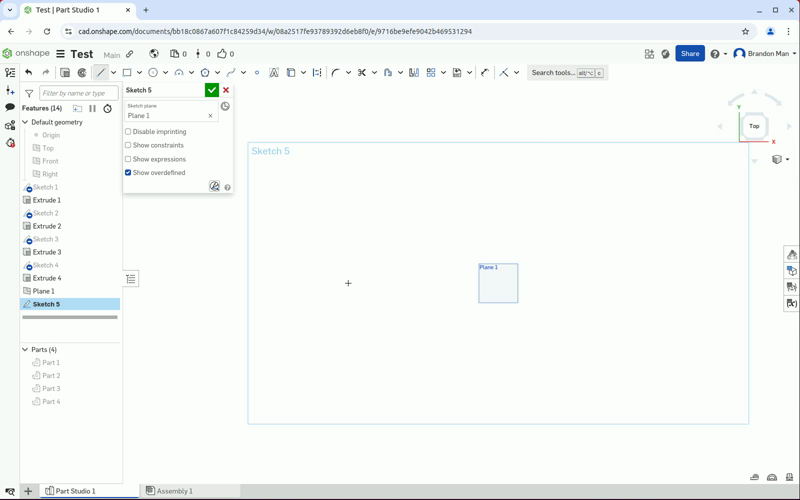
key_up(shift)
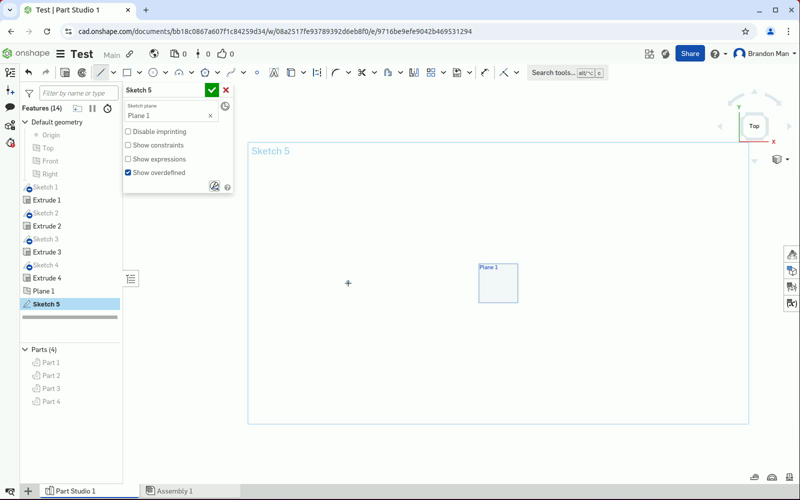
key_down(shift)
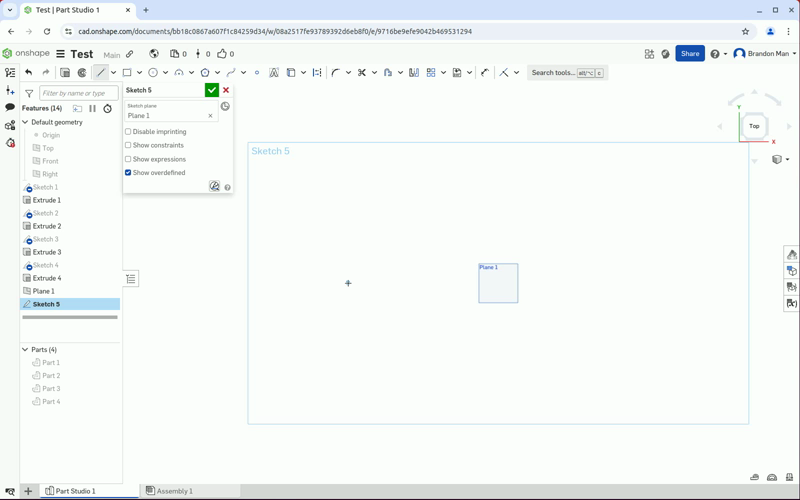
mouse_move(378, 282)
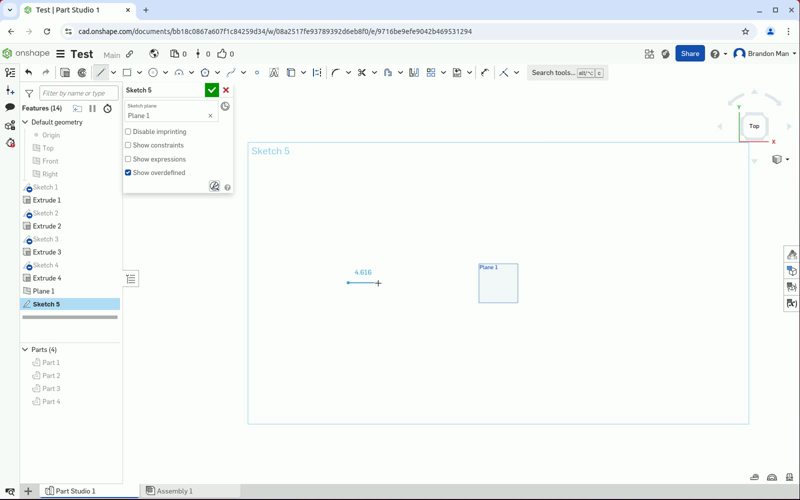
mouse_move(350, 282)
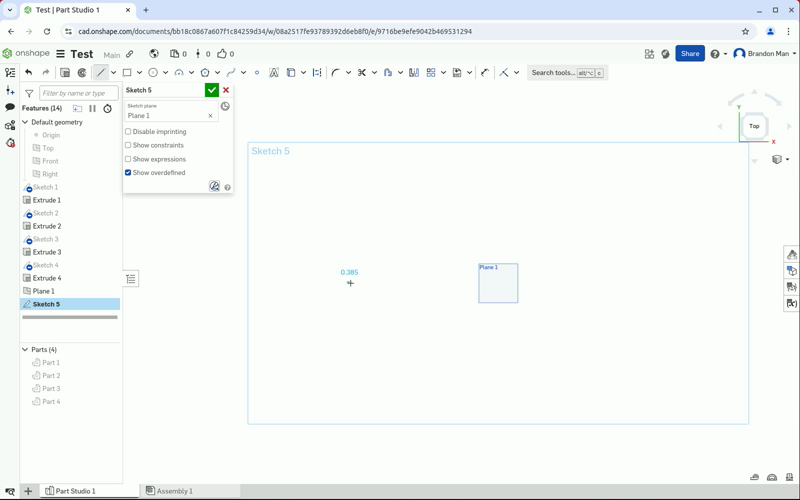
scroll(6)
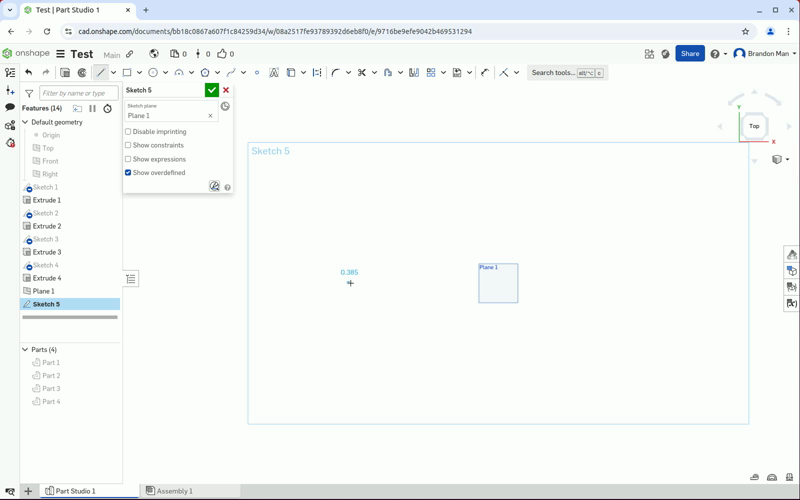
scroll(6)
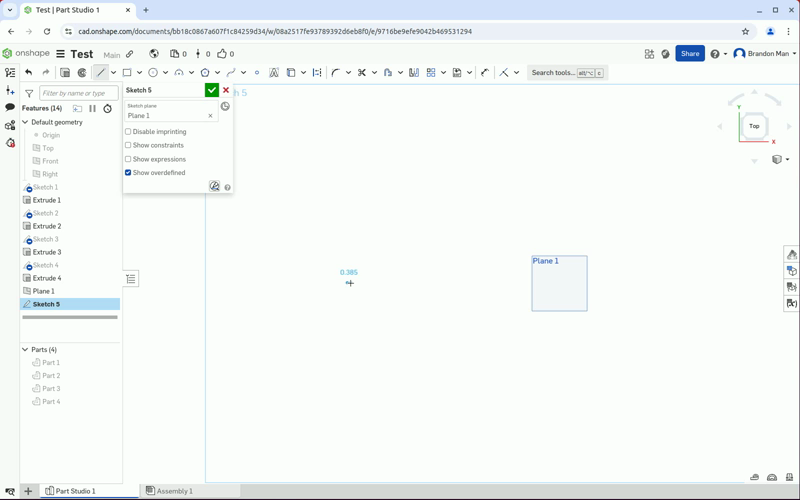
scroll(6)
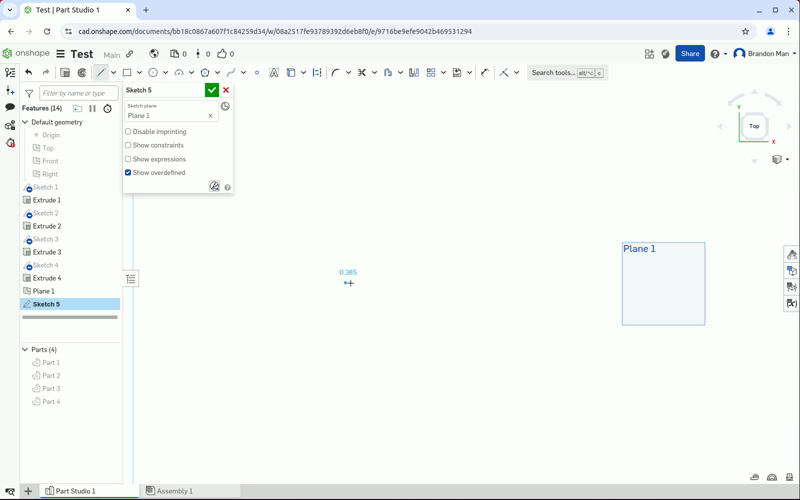
scroll(6)
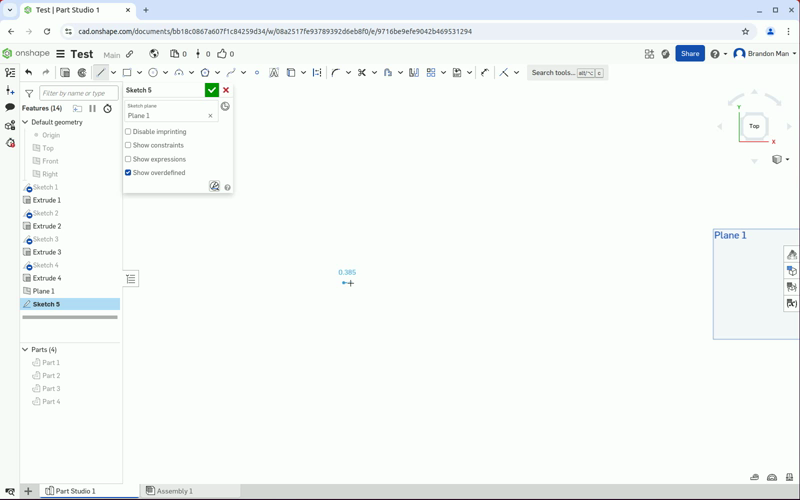
scroll(6)
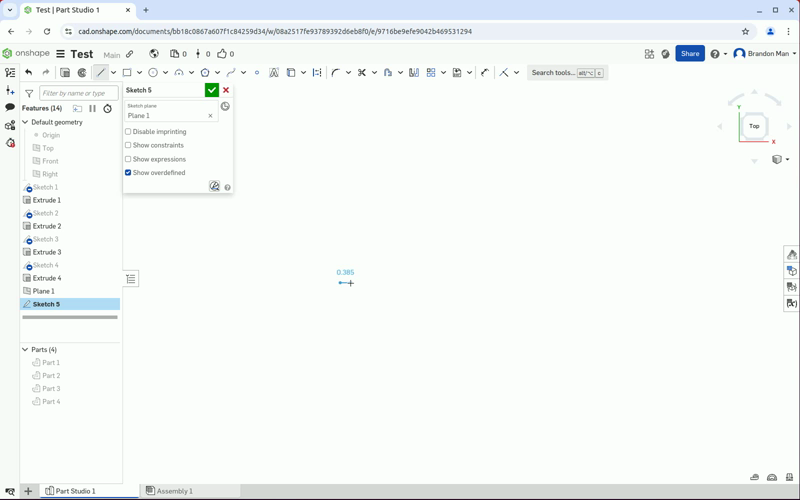
scroll(6)
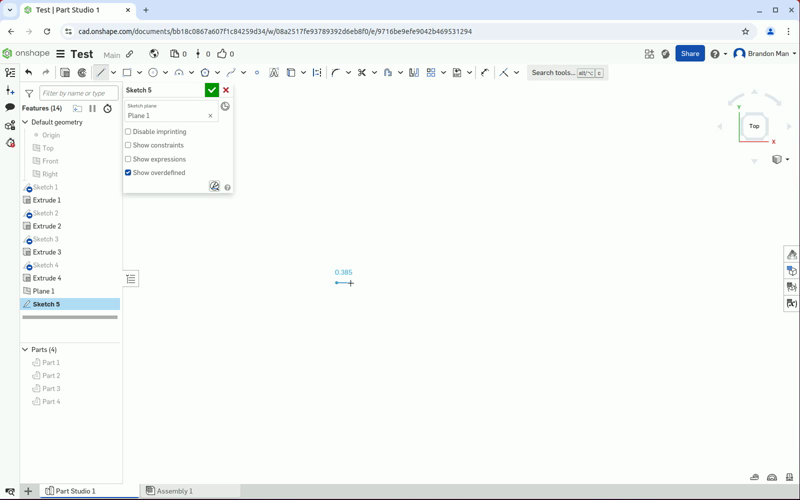
scroll(6)
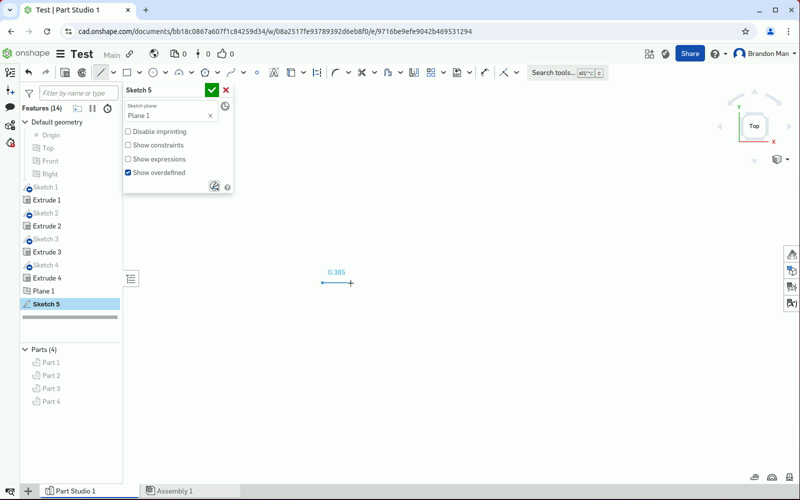
click(350, 282)
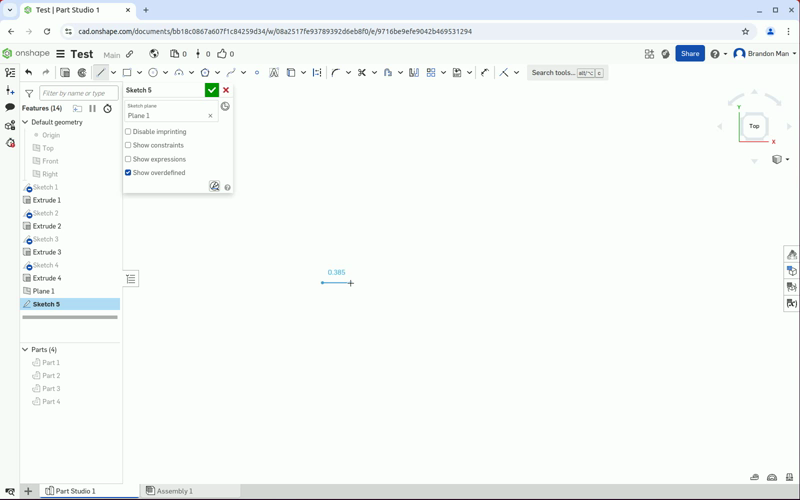
scroll(-6)
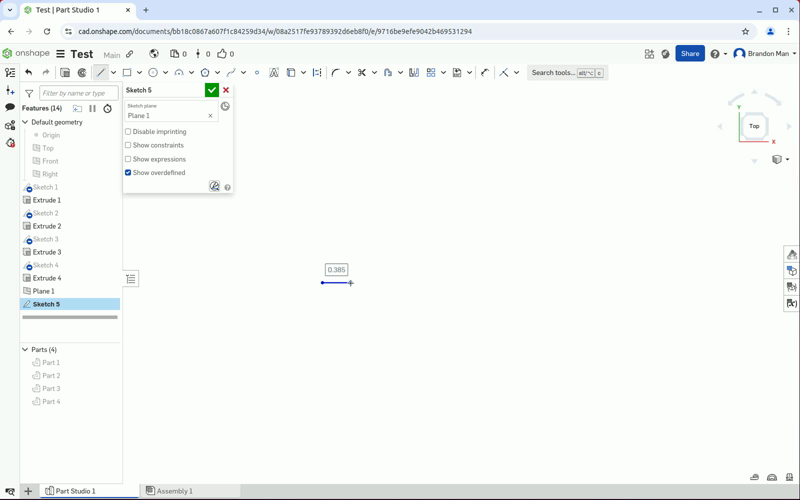
scroll(-6)
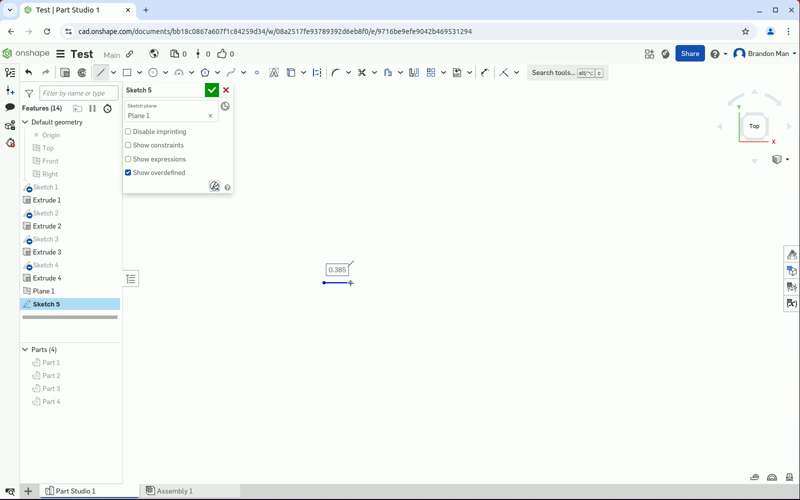
scroll(-6)
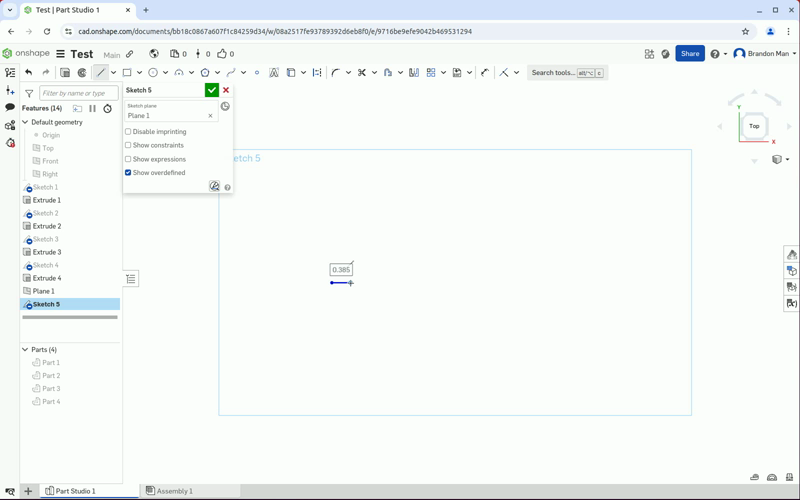
scroll(-6)
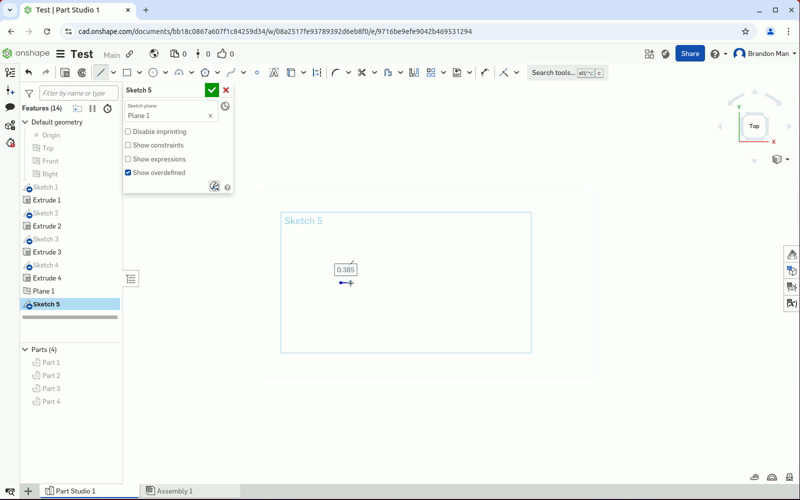
scroll(-6)
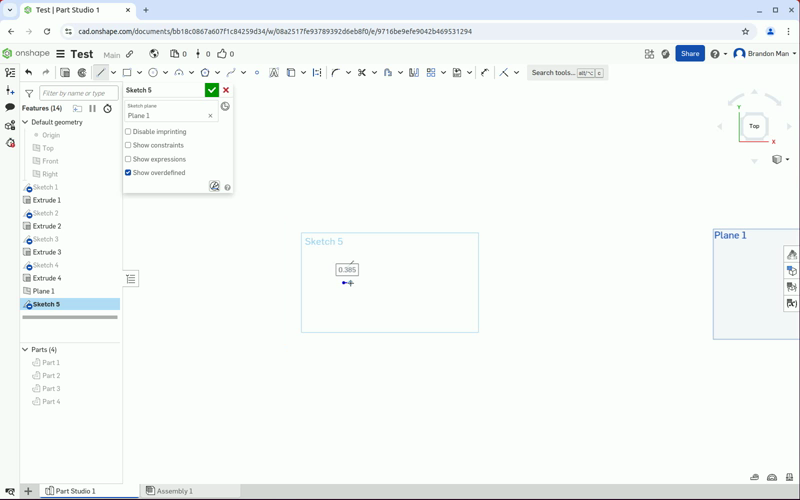
scroll(-6)
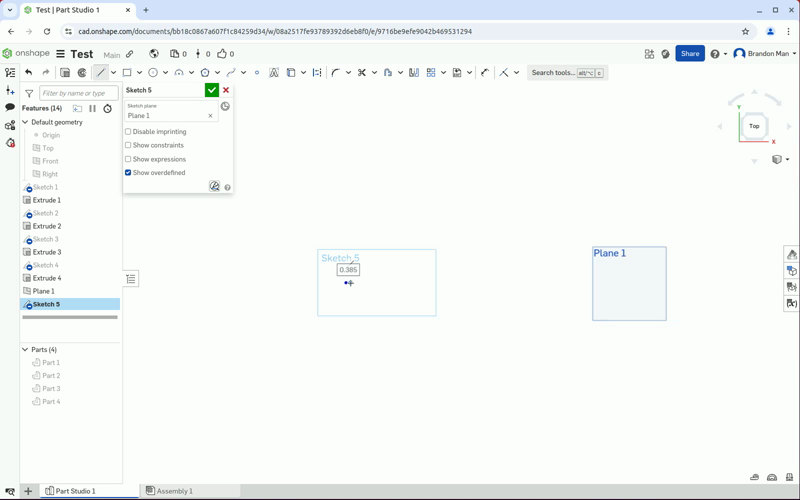
scroll(-6)
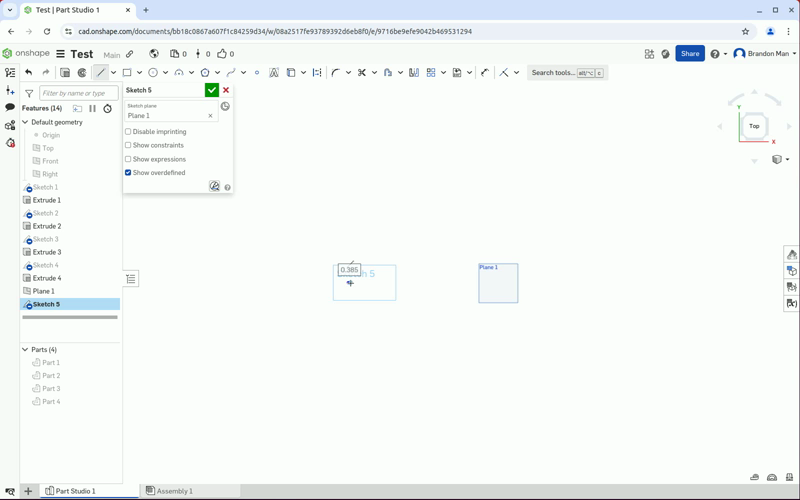
key_up(shift)
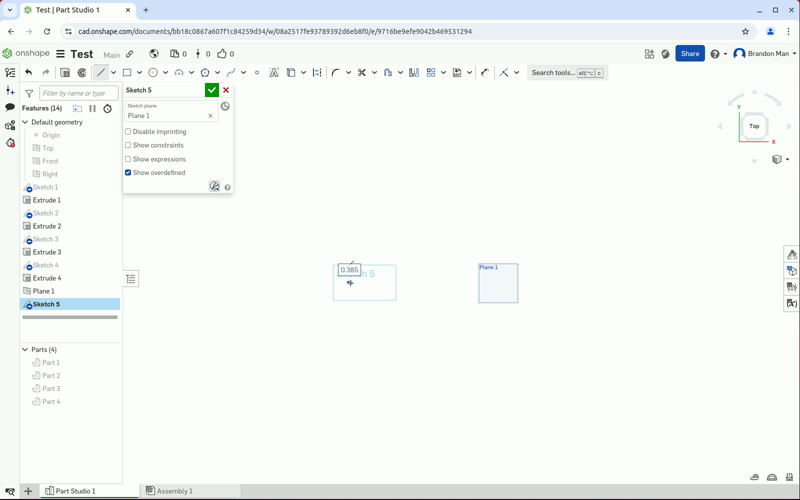
key_down(shift)
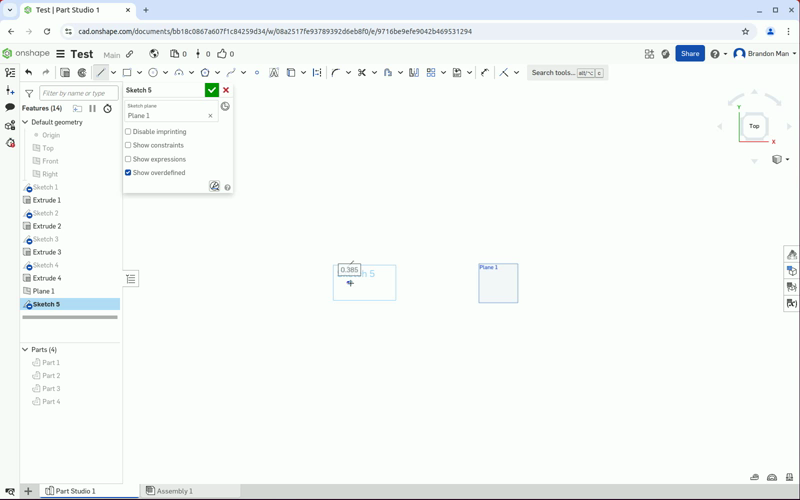
mouse_move(380, 282)
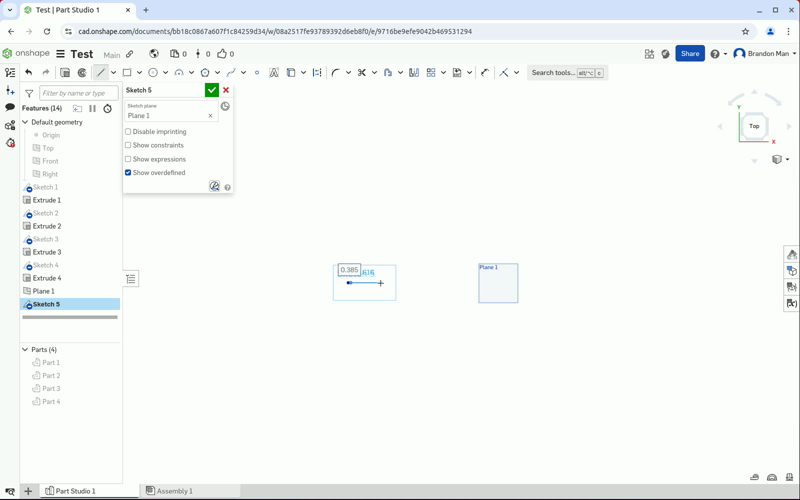
mouse_move(350, 280)
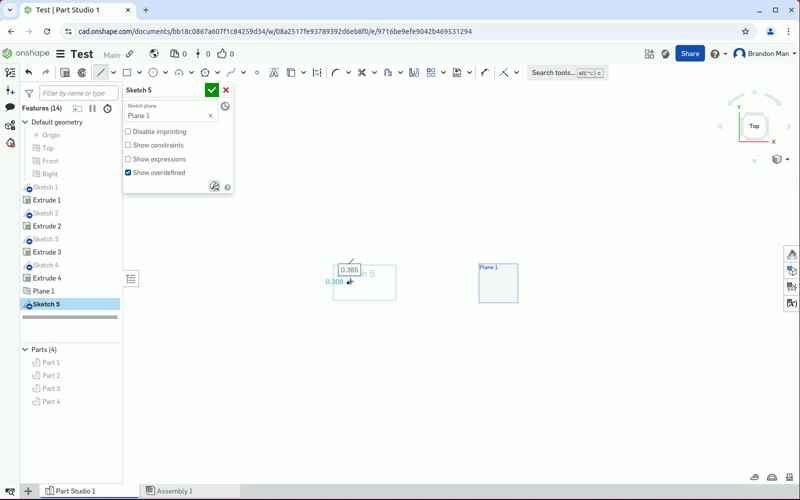
scroll(6)
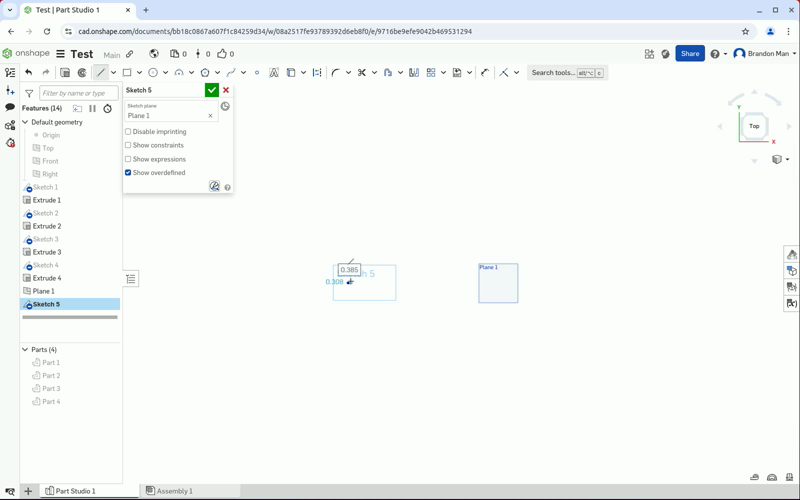
scroll(6)
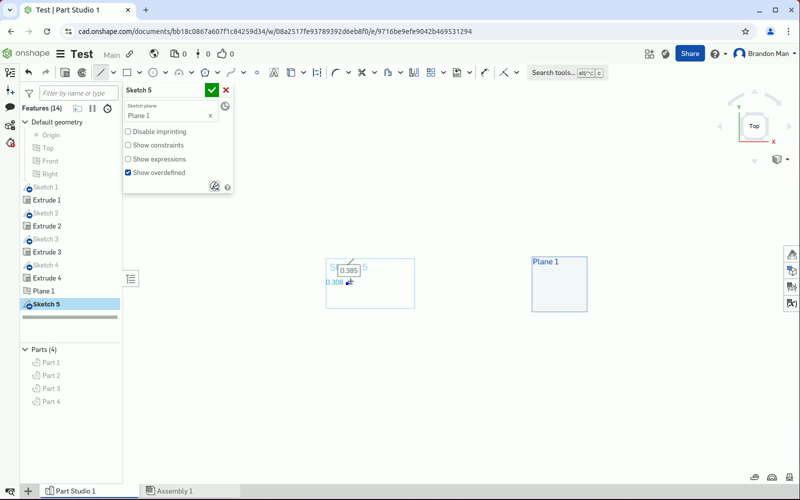
scroll(6)
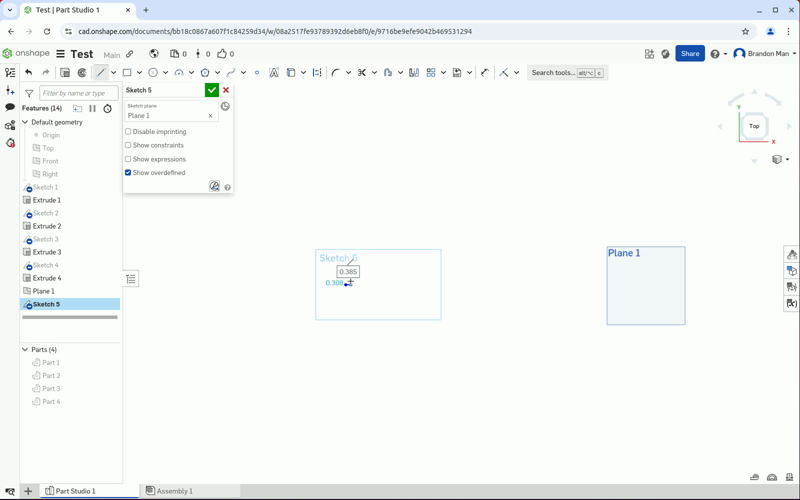
scroll(6)
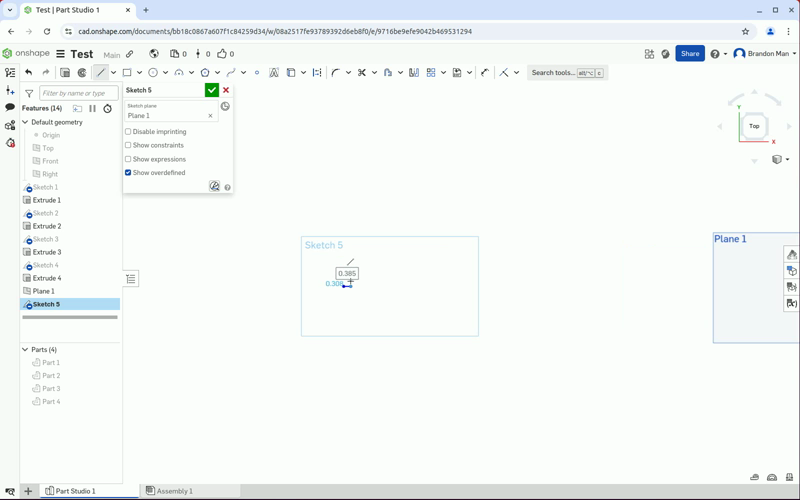
scroll(6)
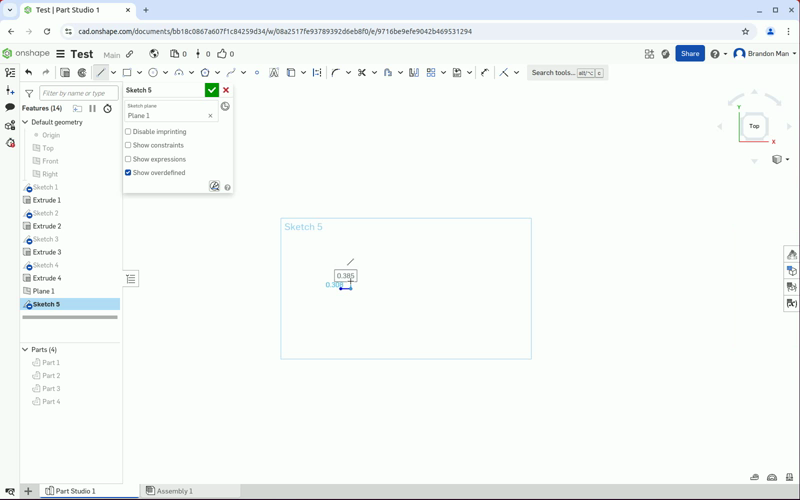
scroll(6)
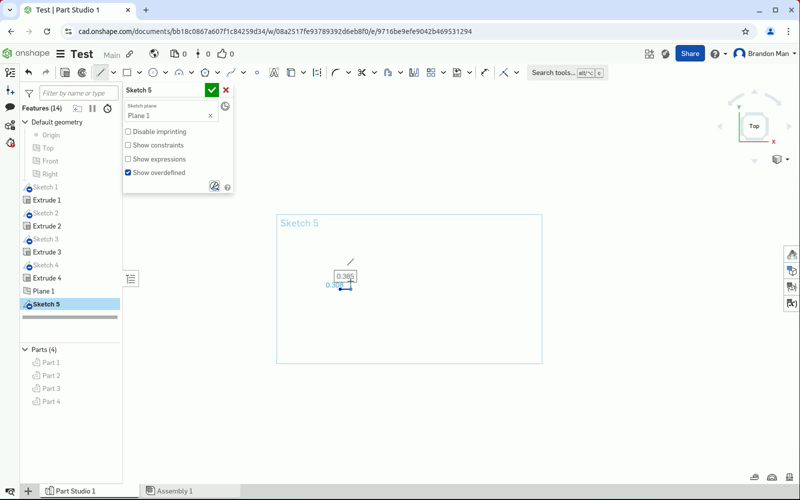
scroll(6)
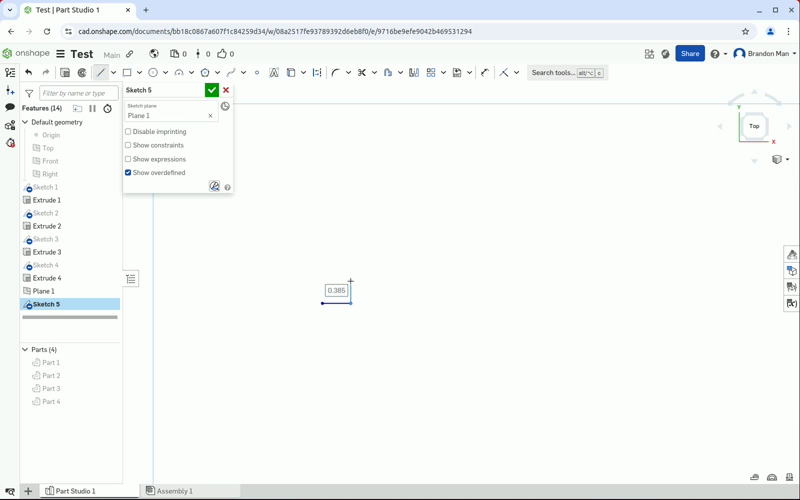
click(350, 280)
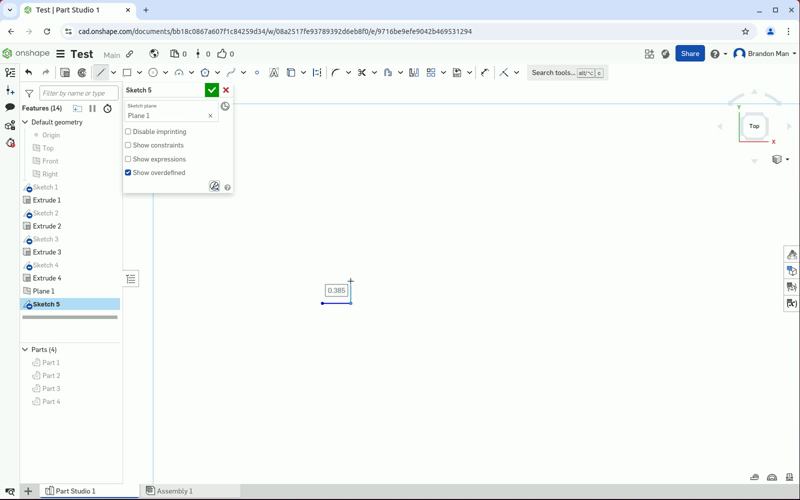
scroll(-6)
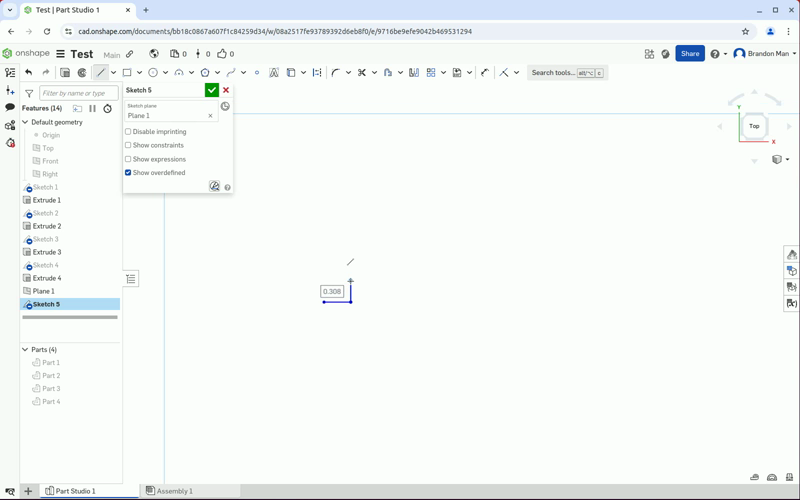
scroll(-6)
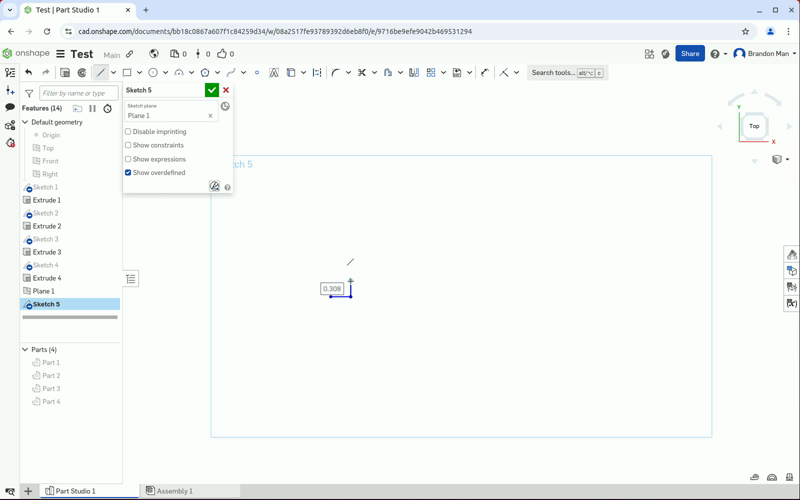
scroll(-6)
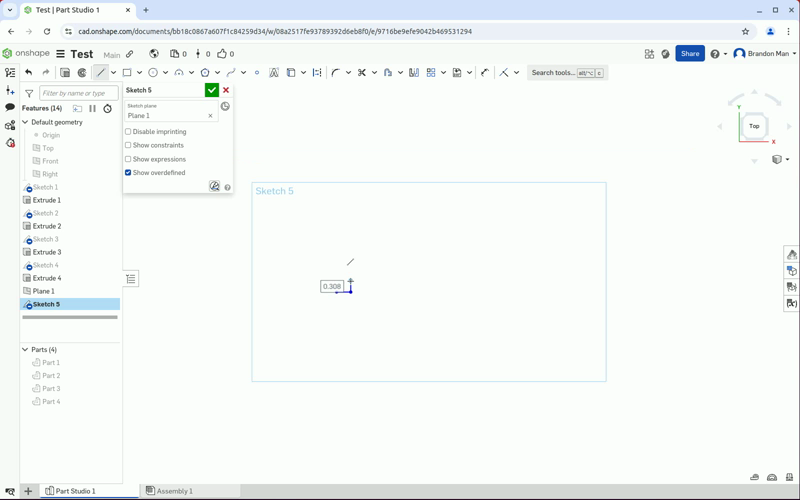
scroll(-6)
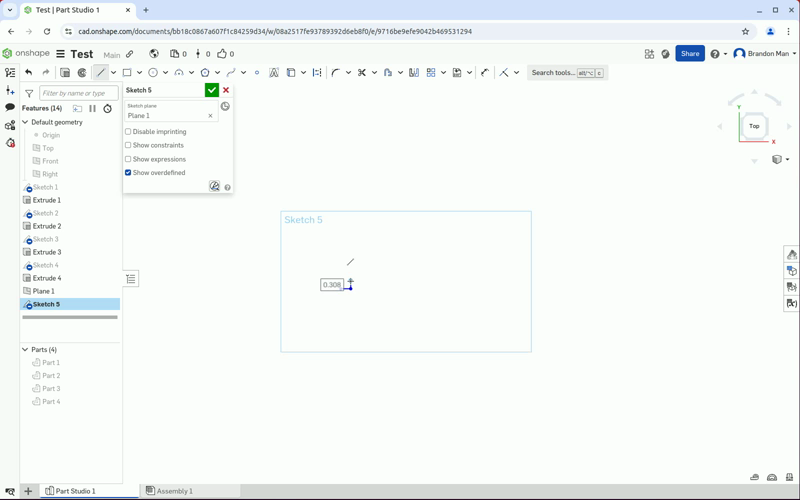
scroll(-6)
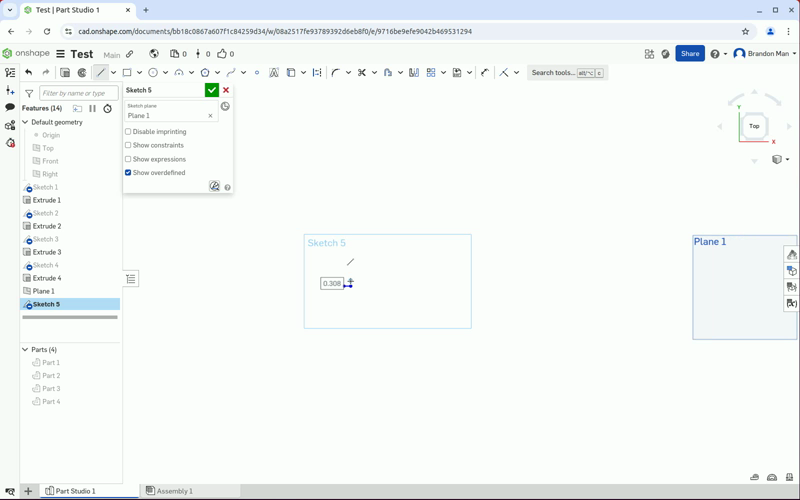
scroll(-6)
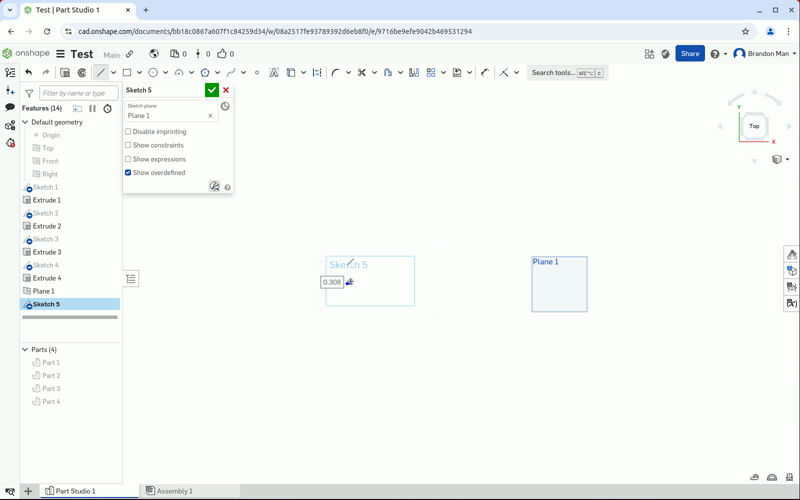
scroll(-6)
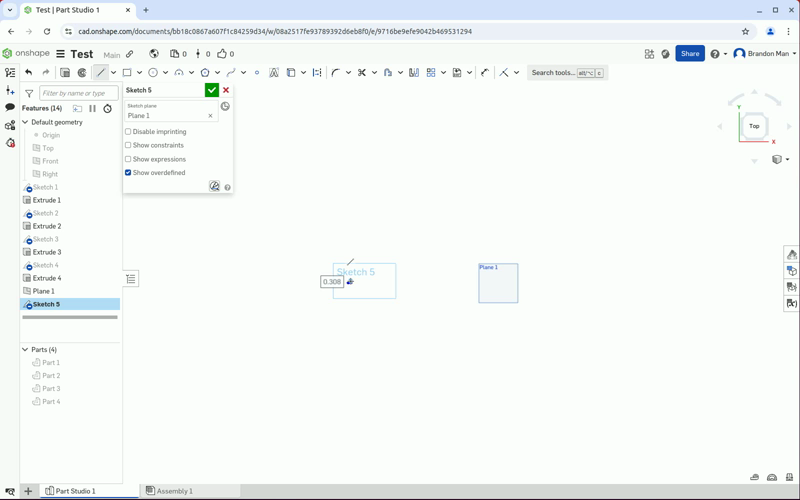
key_up(shift)
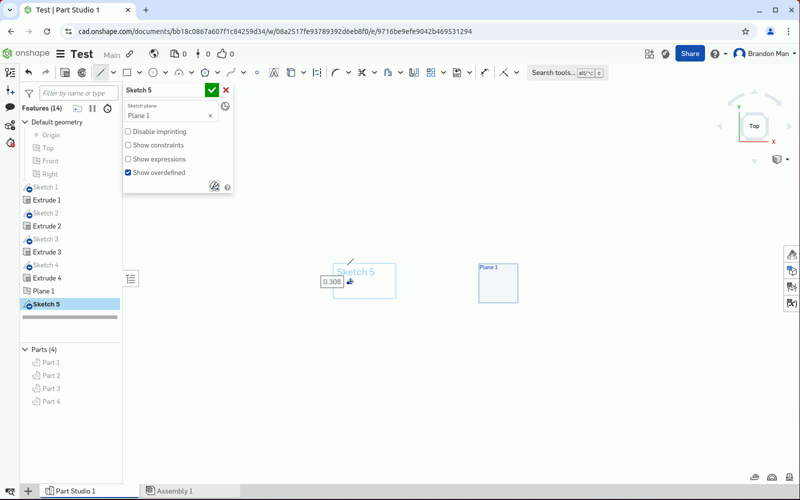
key_down(shift)
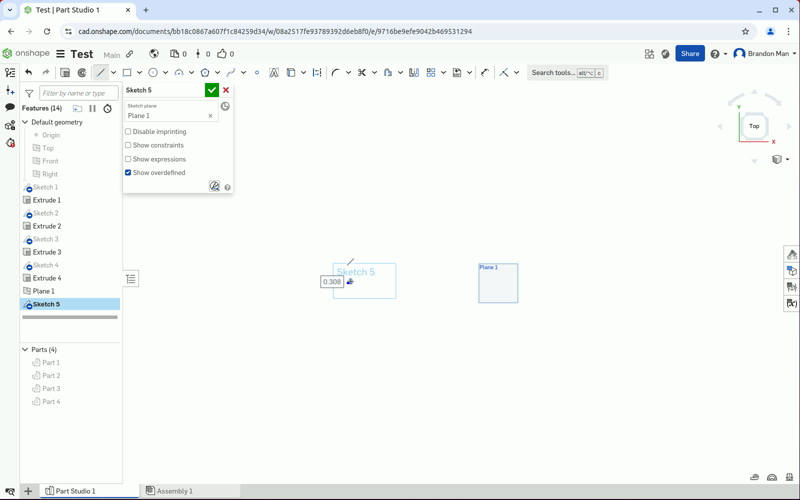
mouse_move(380, 280)
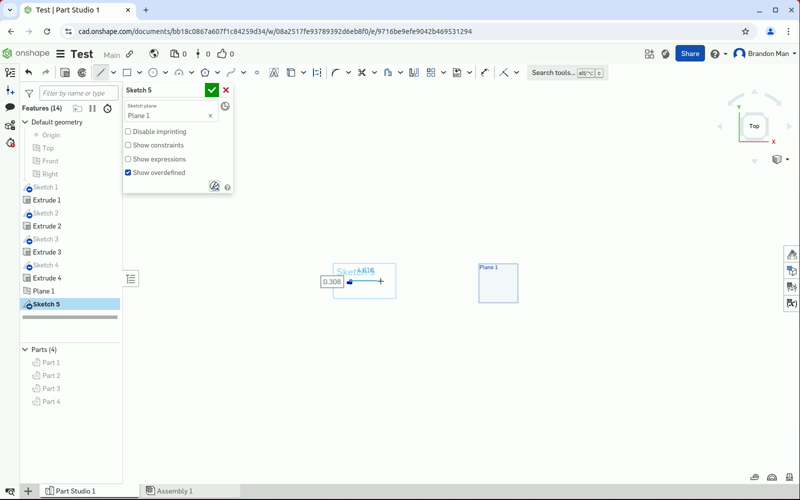
mouse_move(348, 280)
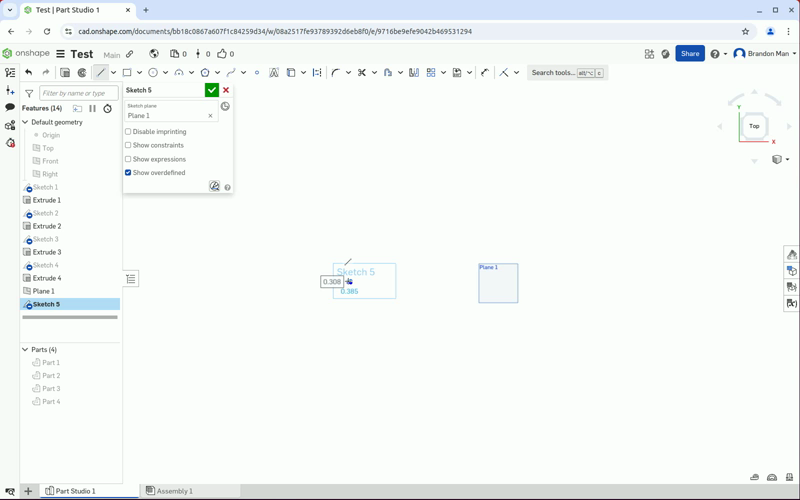
scroll(6)
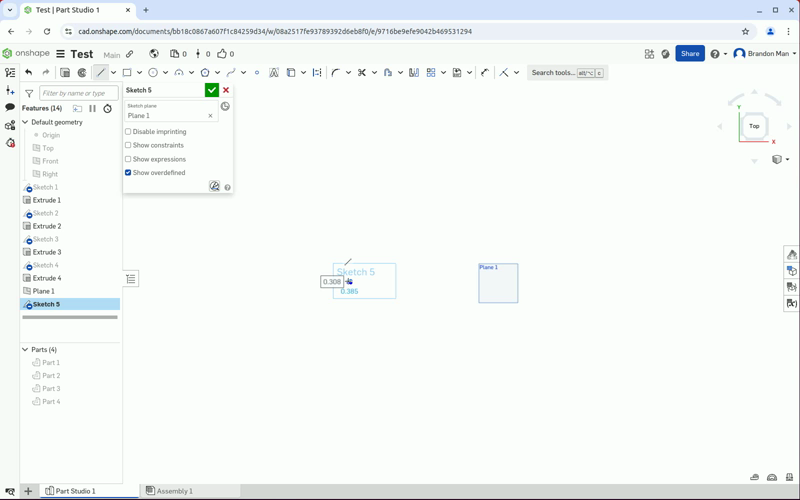
scroll(6)
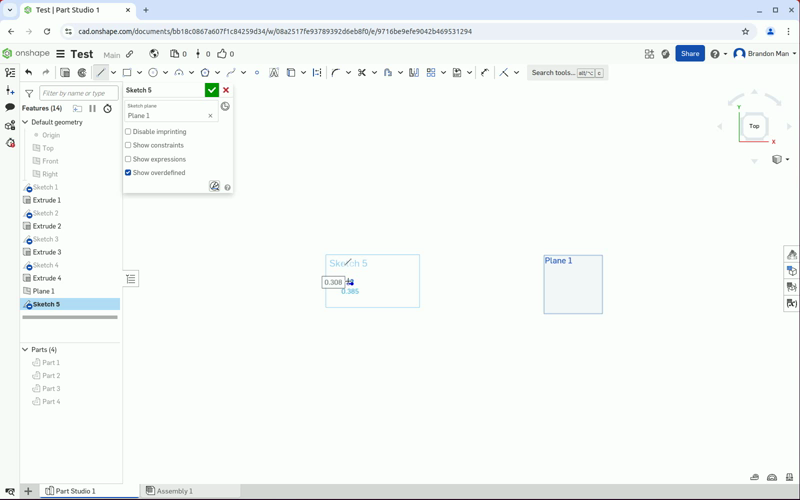
scroll(6)
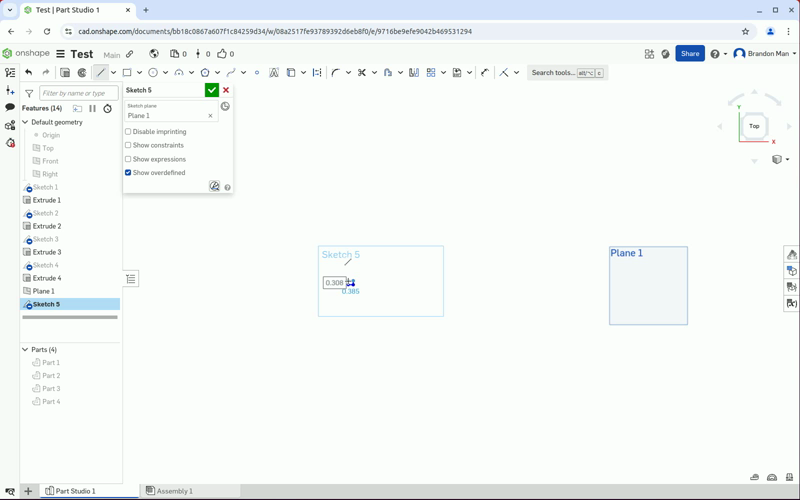
scroll(6)
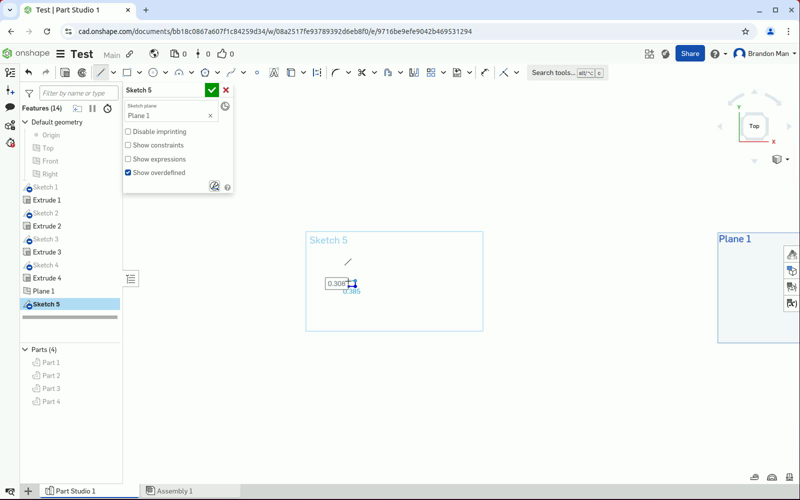
scroll(6)
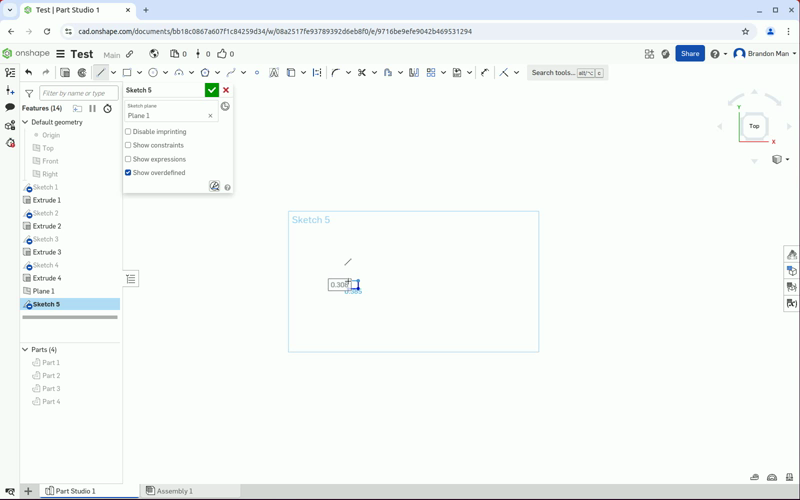
scroll(6)
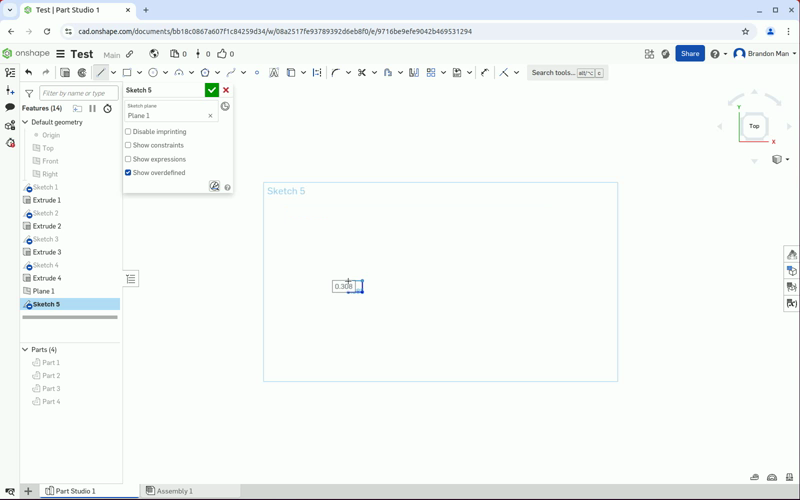
scroll(6)
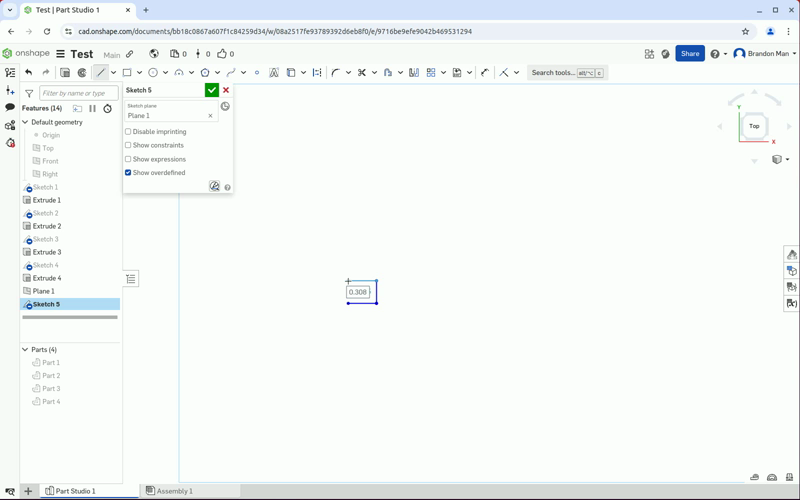
click(348, 280)
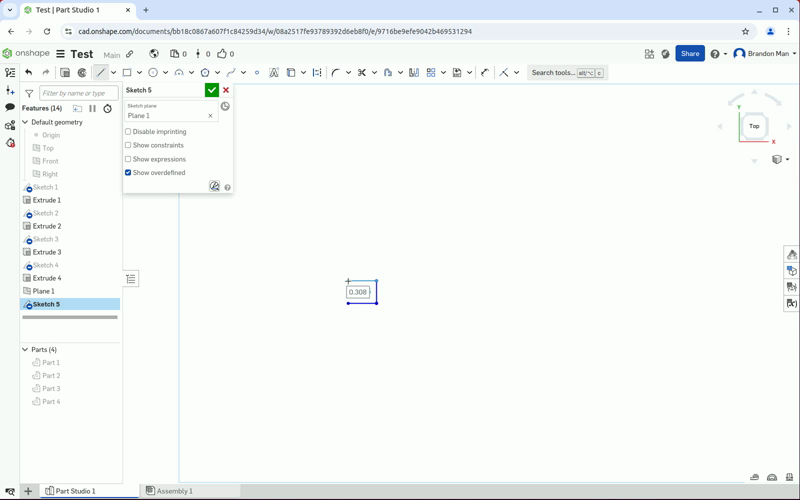
scroll(-6)
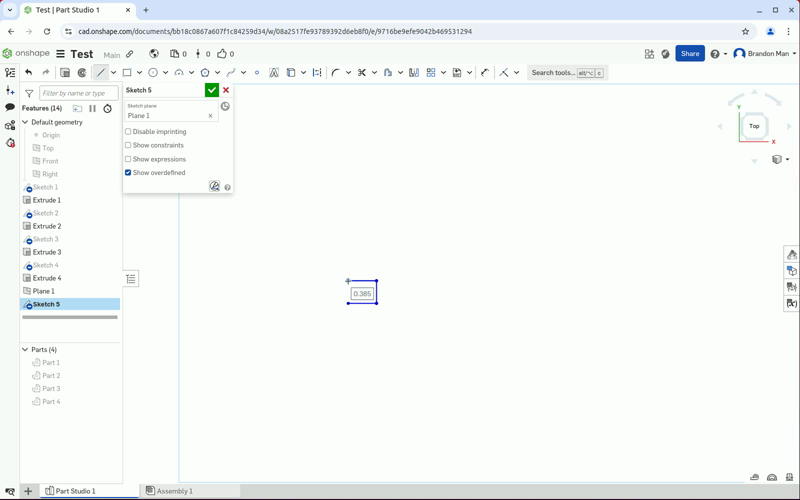
scroll(-6)
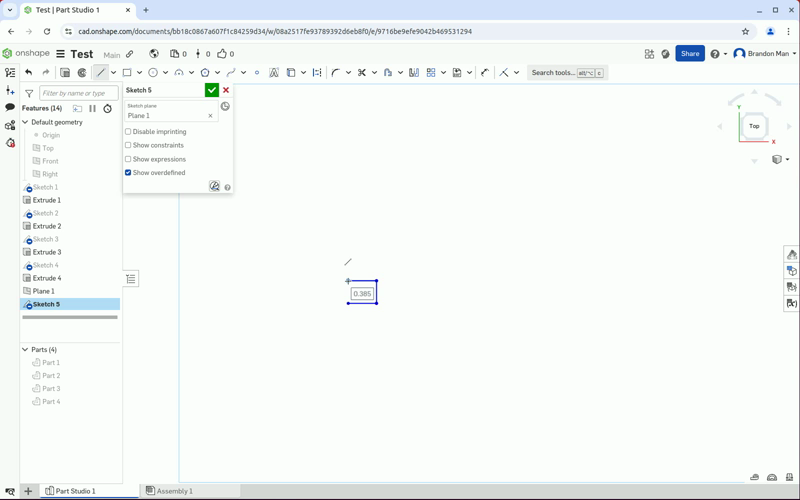
scroll(-6)
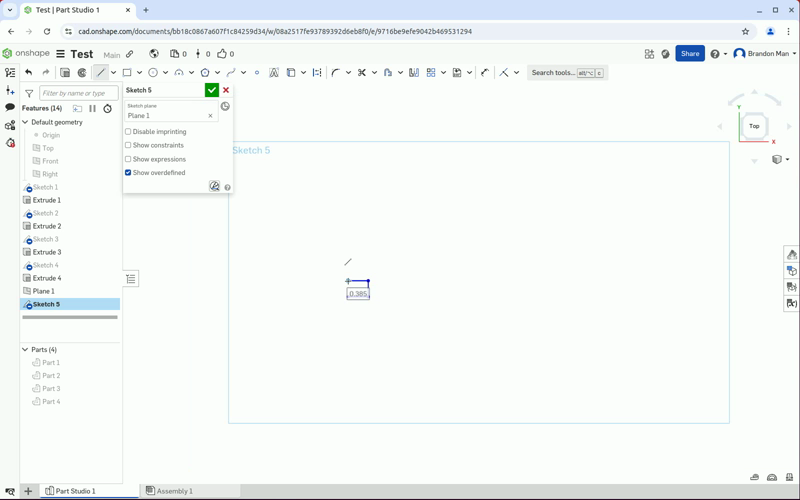
scroll(-6)
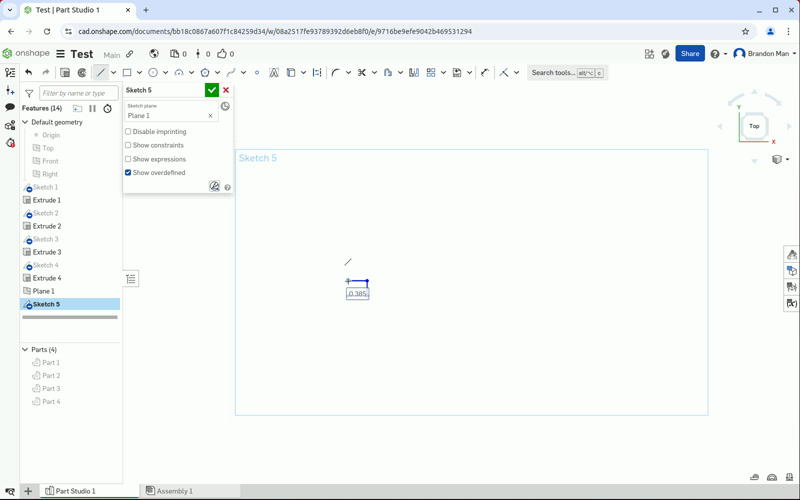
scroll(-6)
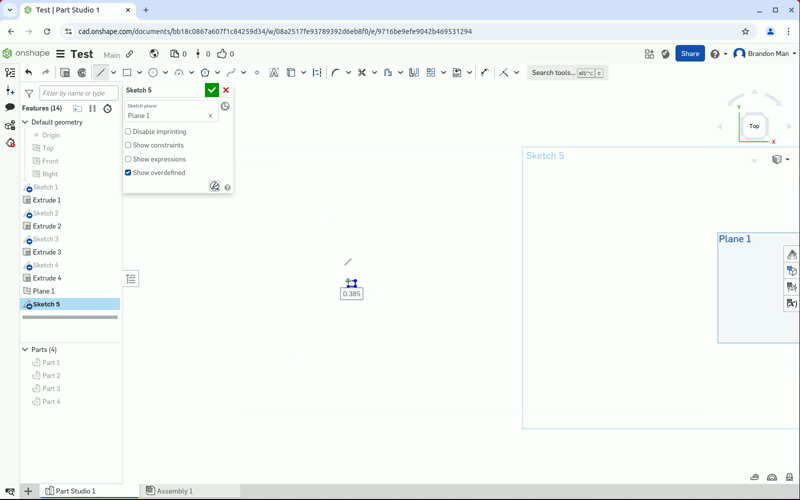
scroll(-6)
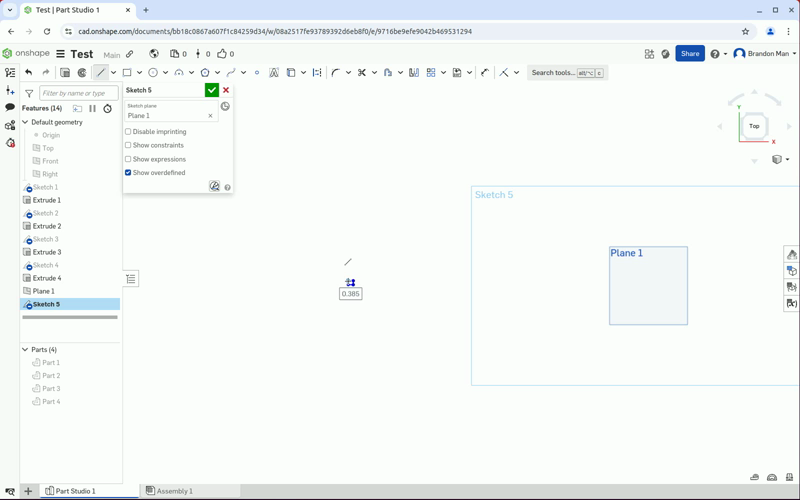
scroll(-6)
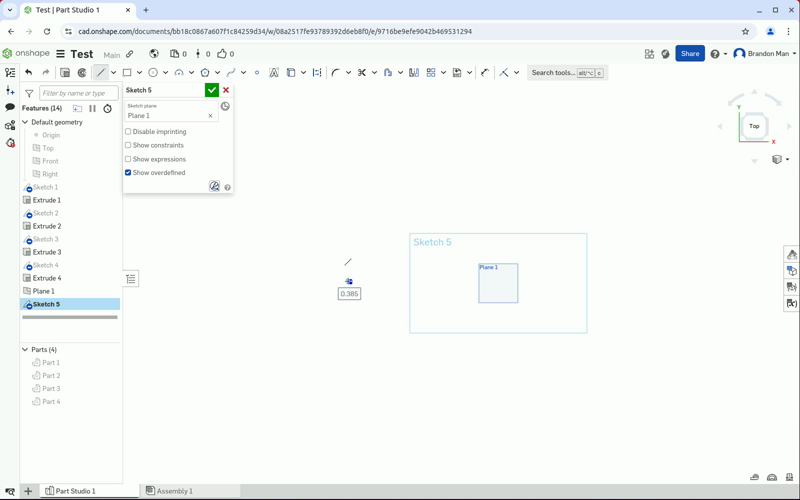
key_up(shift)
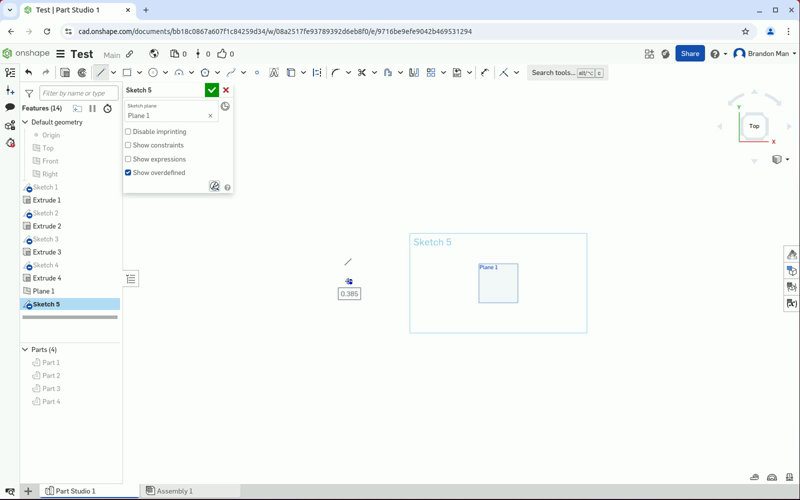
mouse_move(378, 280)
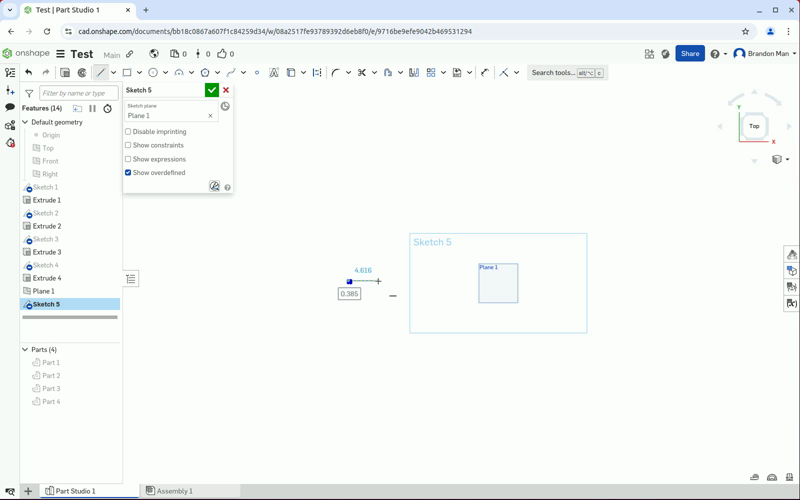
key_down(shift)
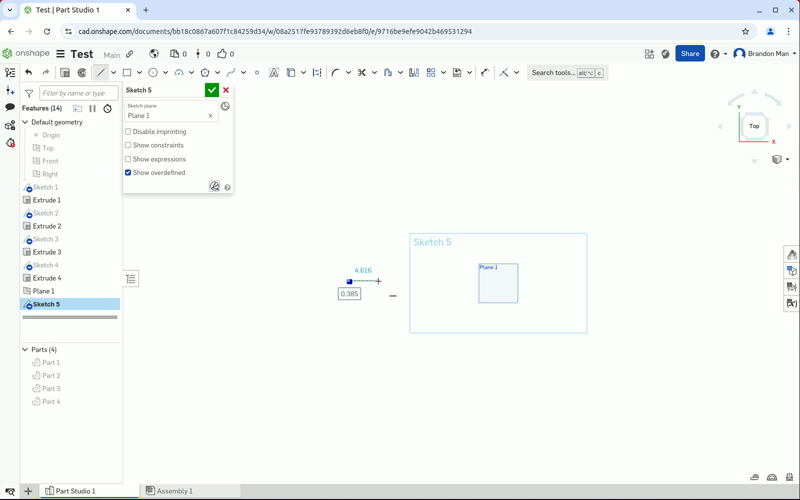
mouse_move(348, 282)
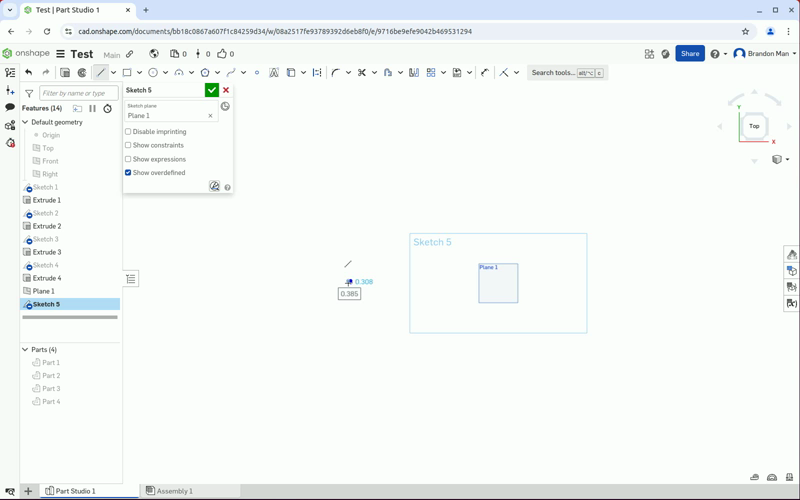
scroll(6)
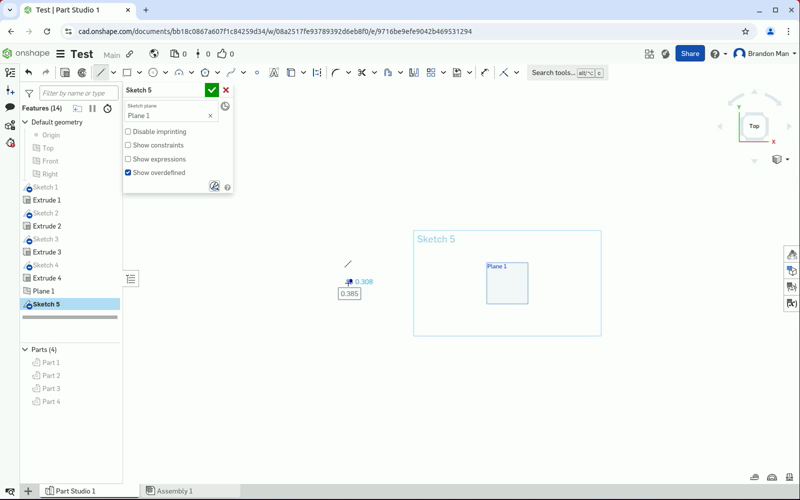
scroll(6)
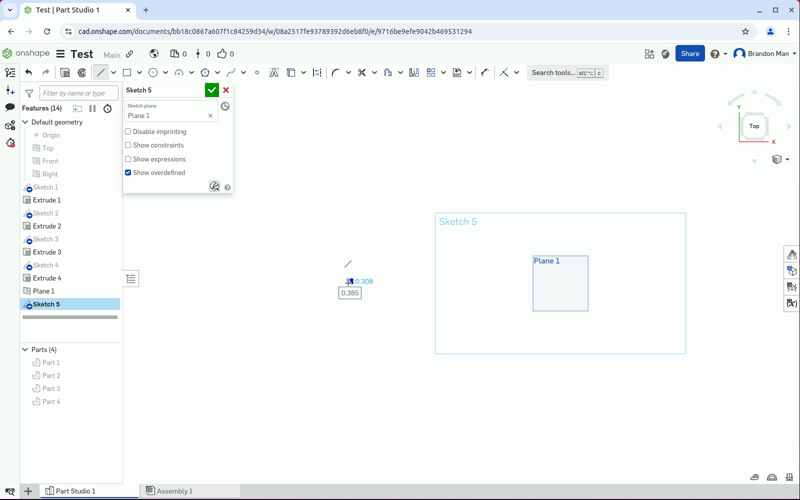
scroll(6)
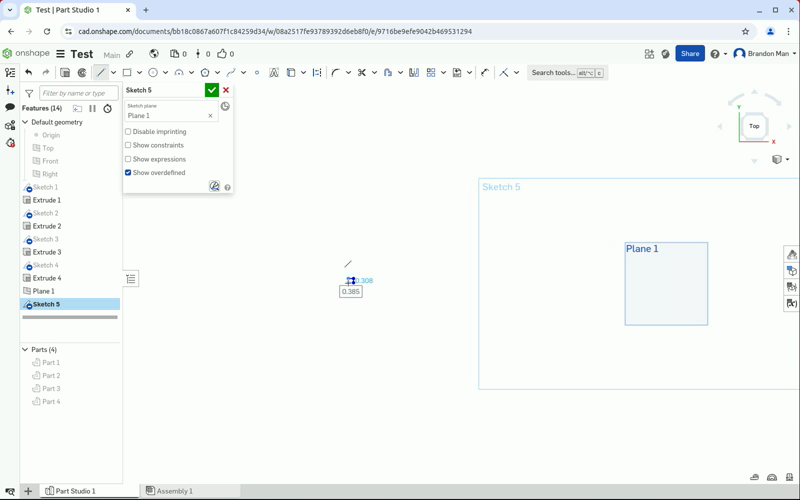
scroll(6)
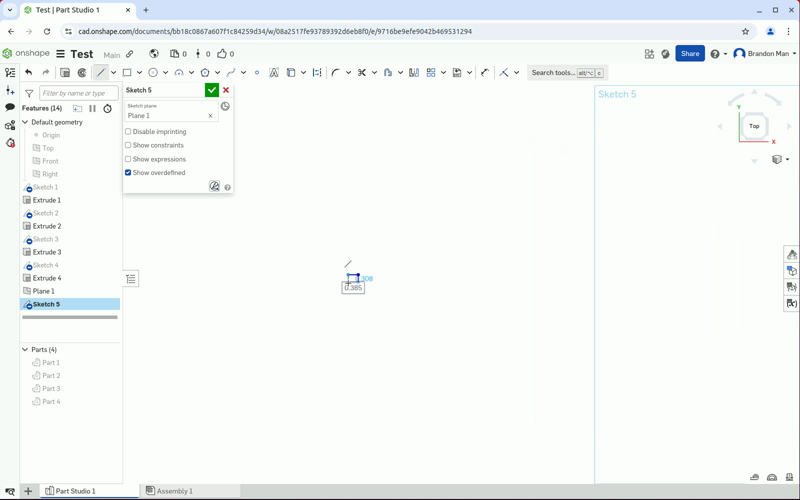
scroll(6)
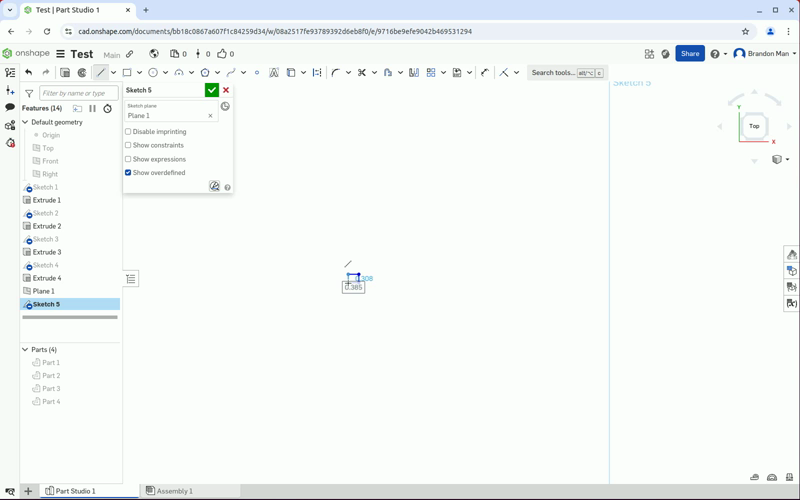
scroll(6)
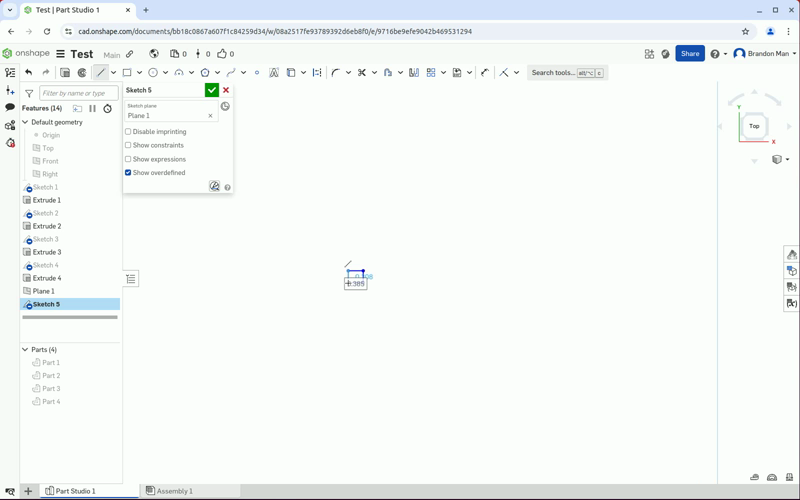
scroll(6)
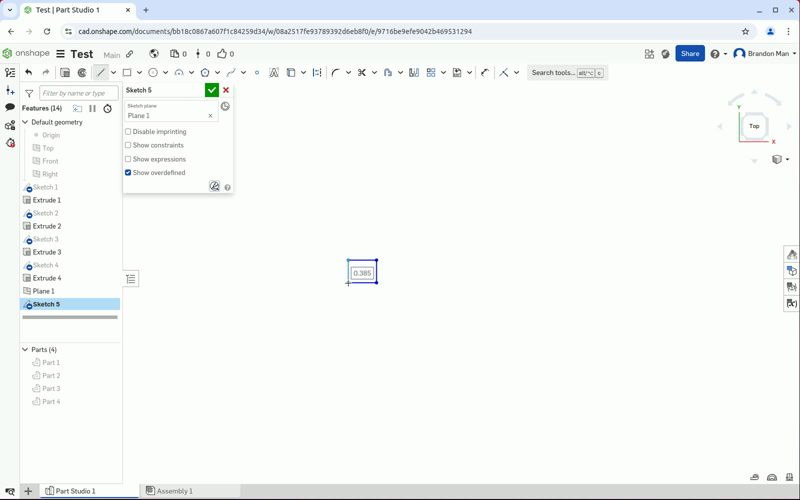
key_up(shift)
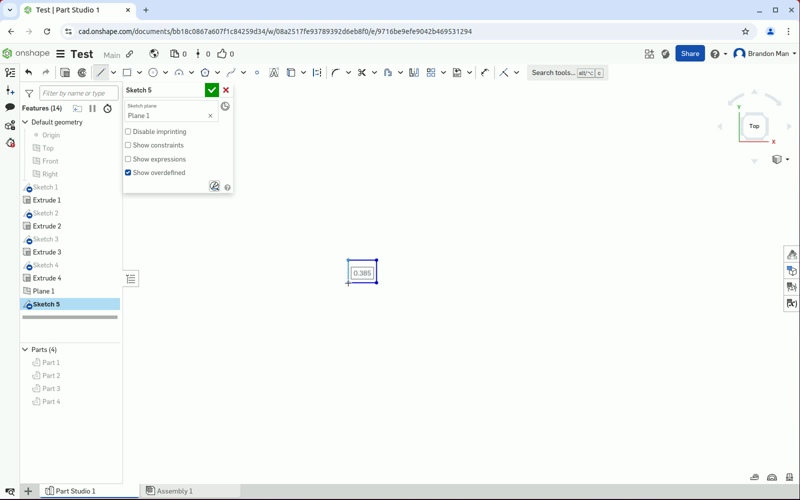
click(348, 282)
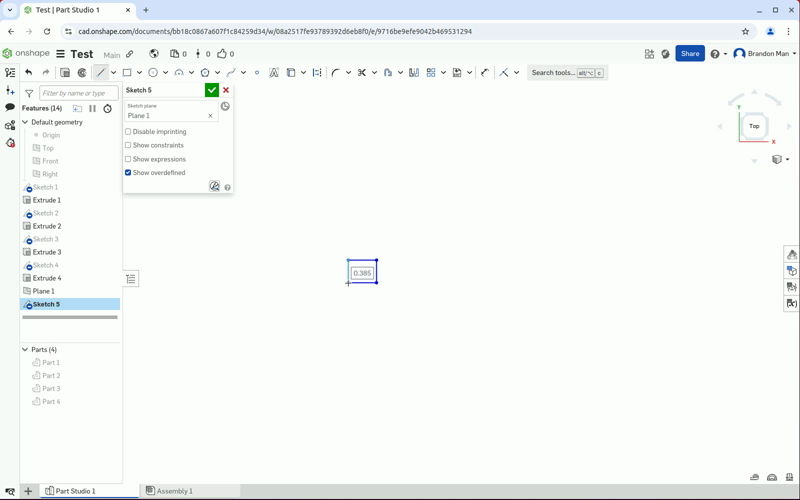
scroll(-6)
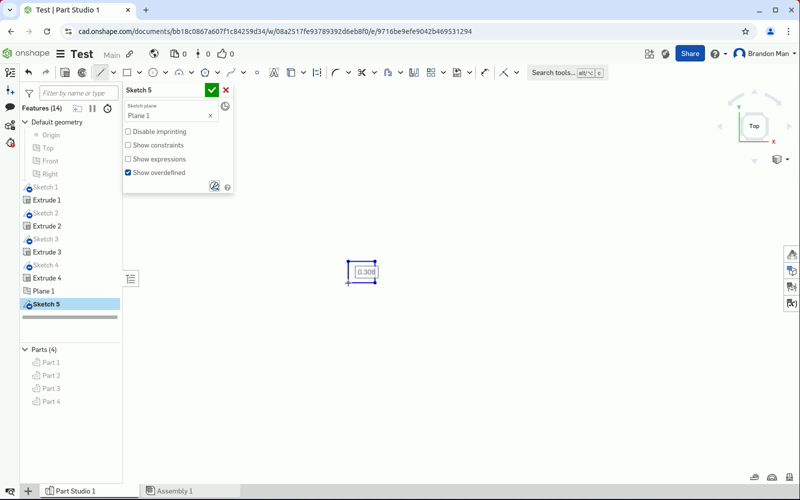
scroll(-6)
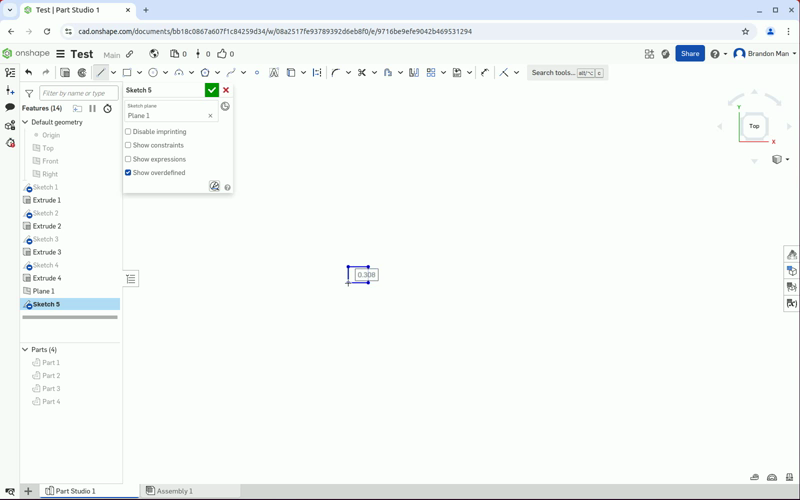
scroll(-6)
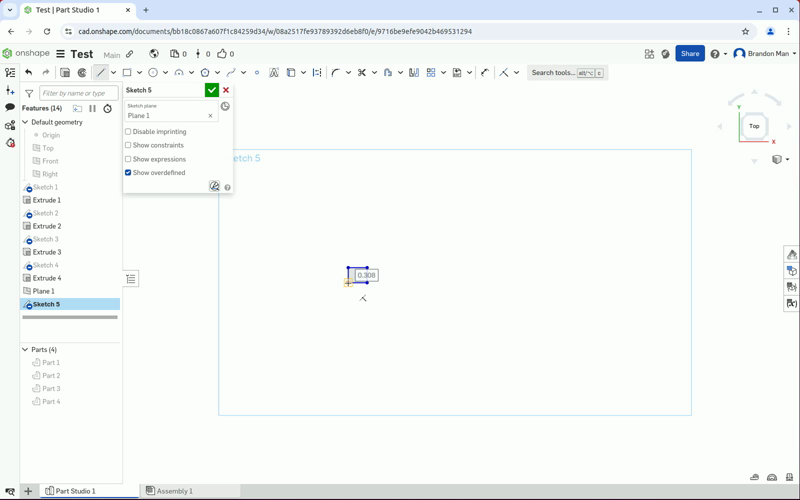
scroll(-6)
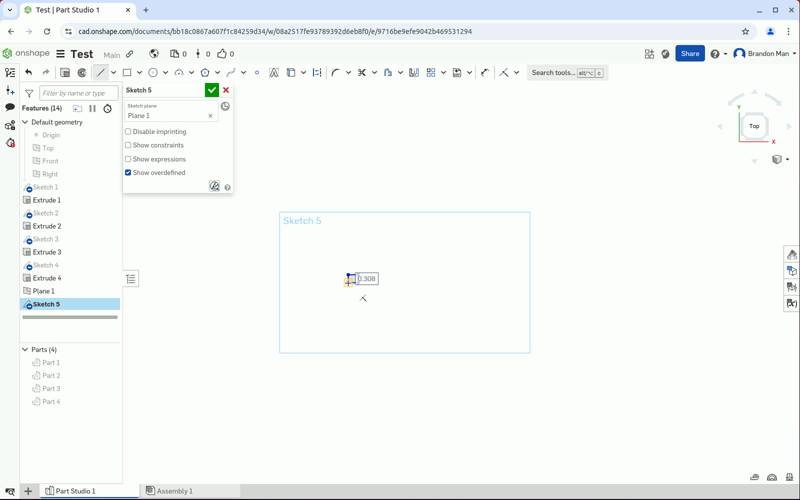
scroll(-6)
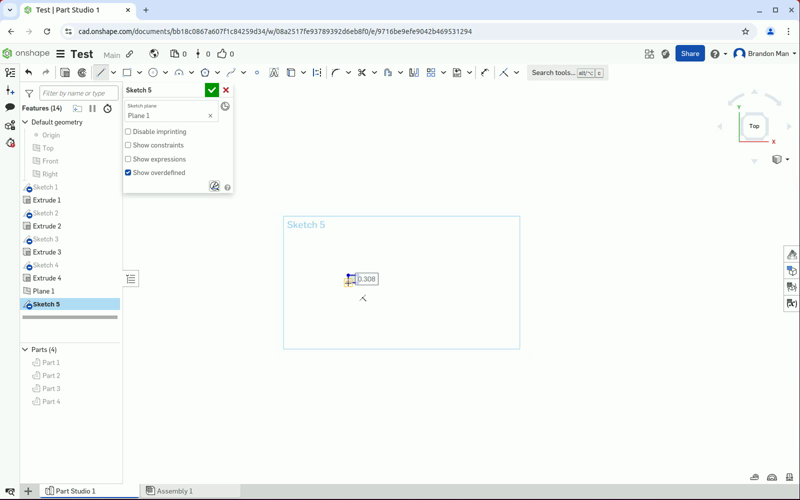
scroll(-6)
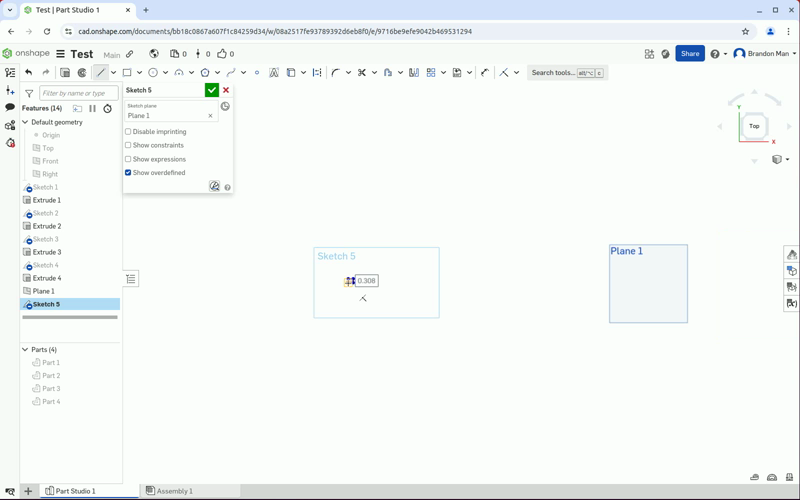
scroll(-6)
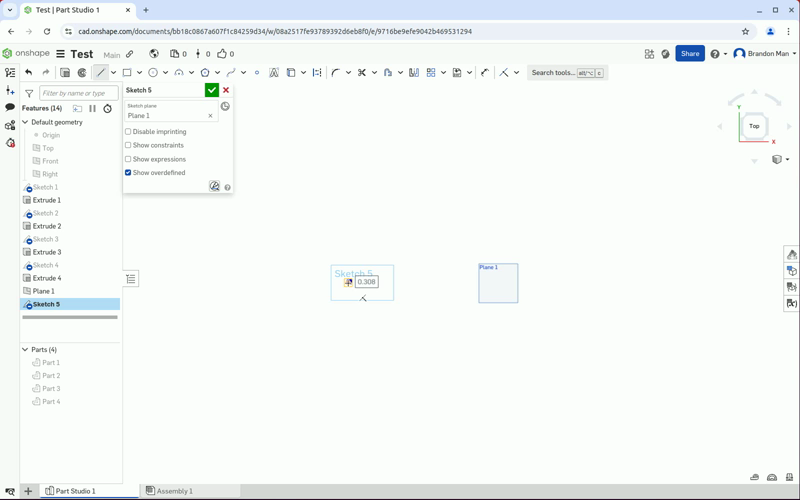
key(esc)
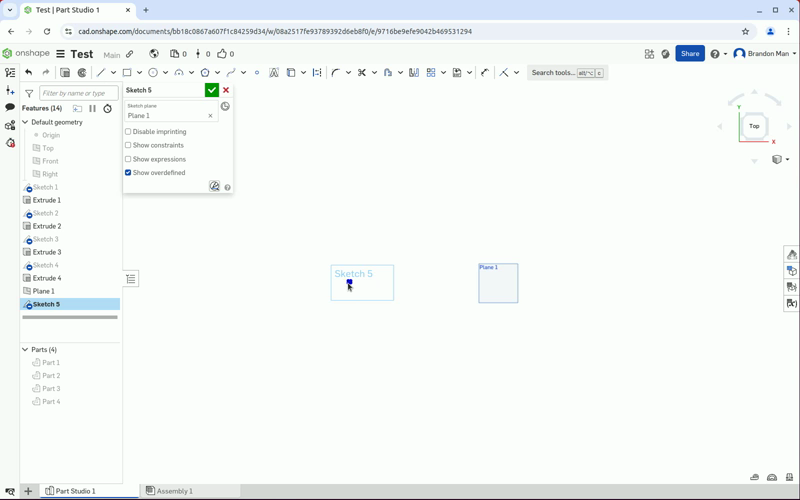
mouse_move(349, 280)
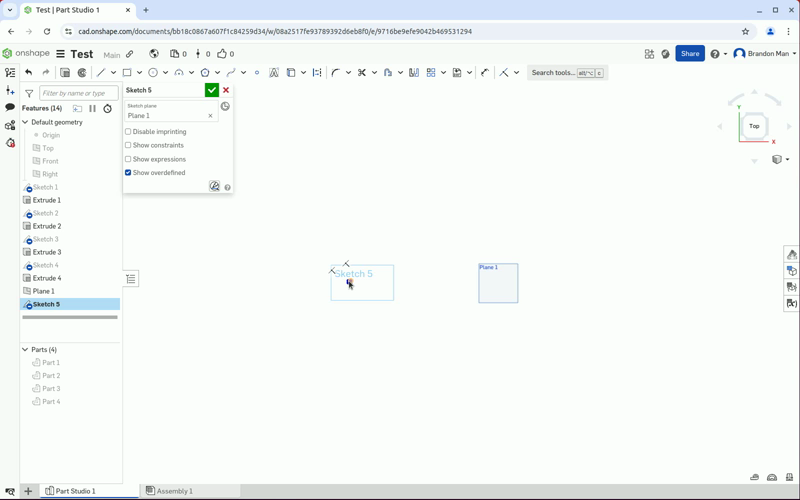
scroll(6)
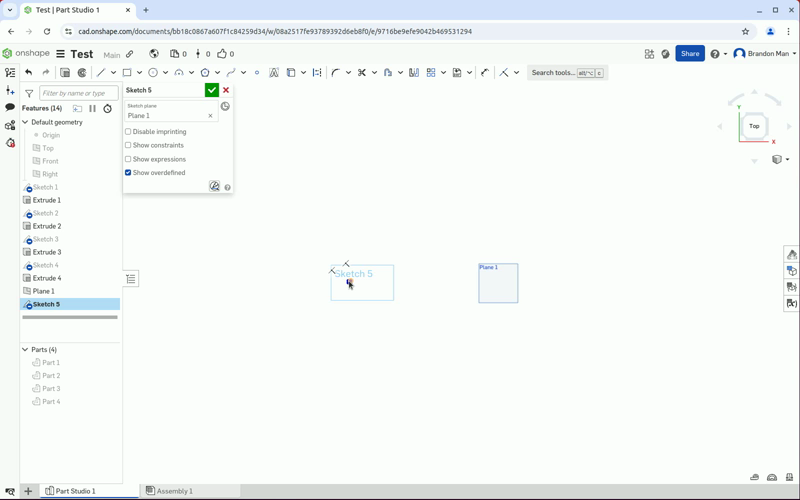
scroll(6)
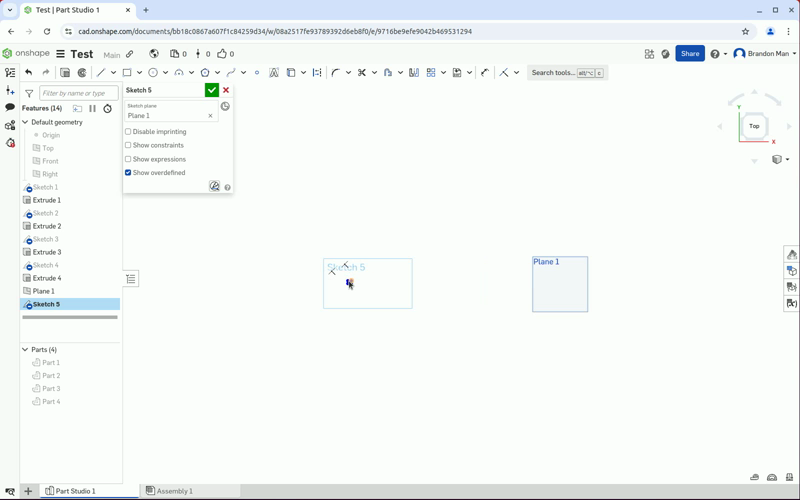
scroll(6)
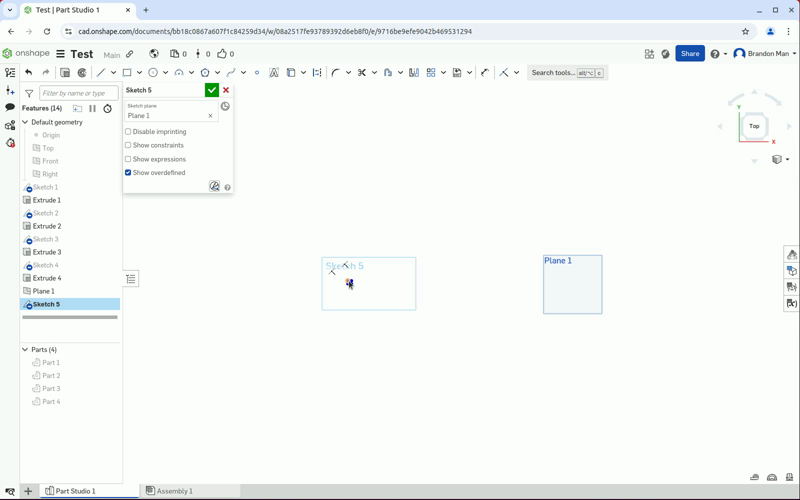
scroll(6)
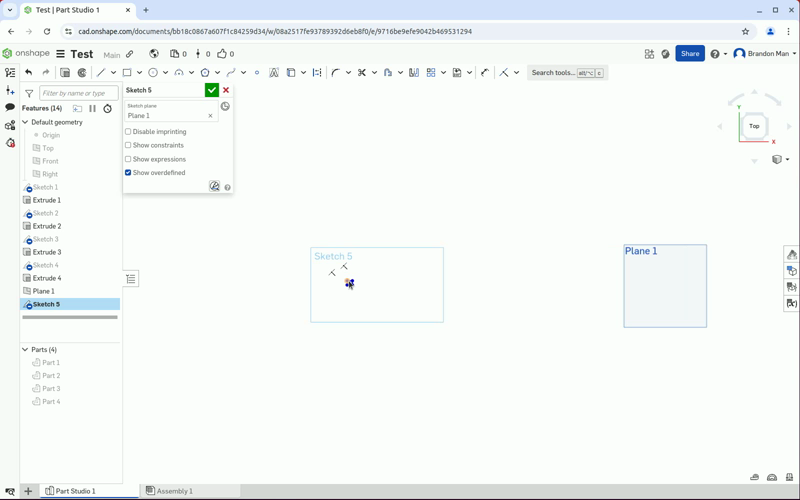
scroll(6)
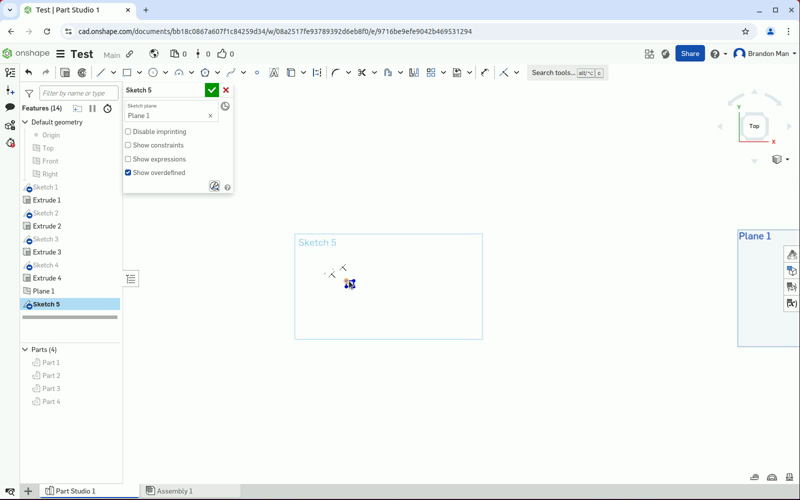
scroll(6)
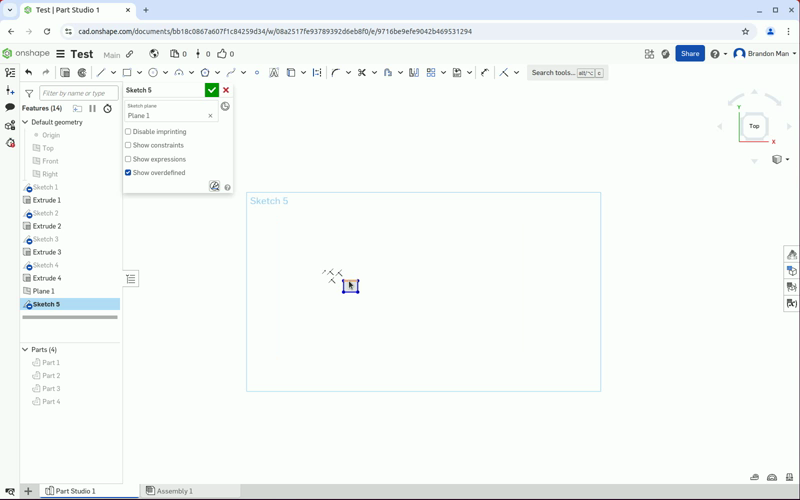
scroll(6)
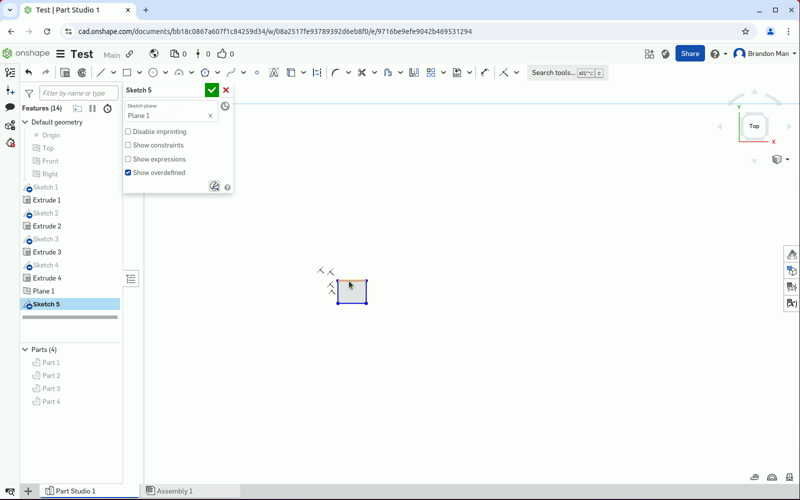
click(349, 280)
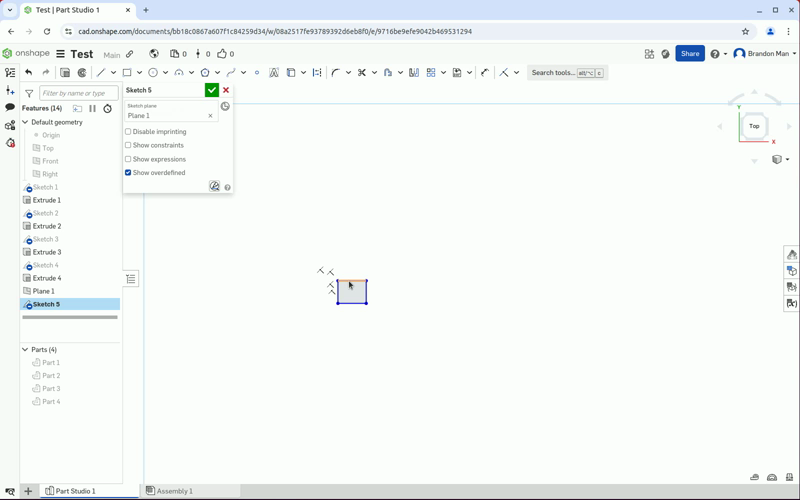
scroll(-6)
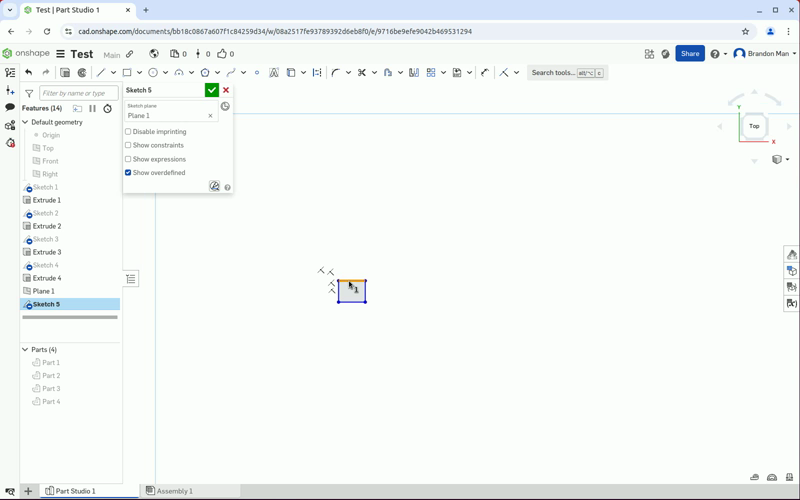
scroll(-6)
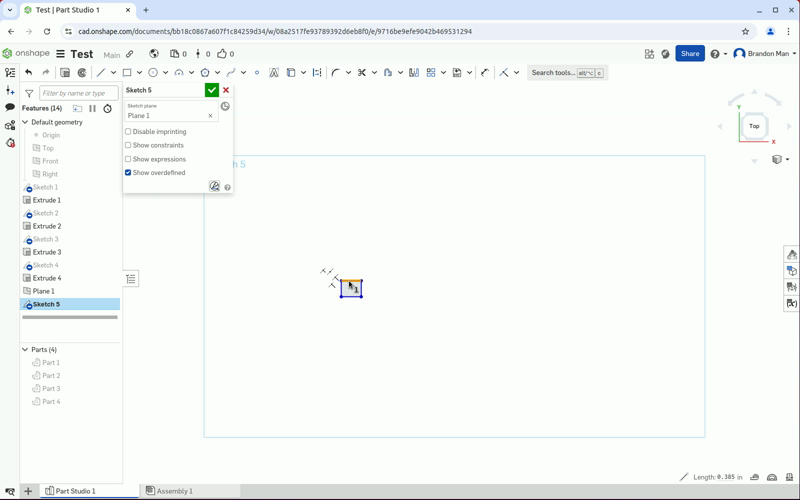
scroll(-6)
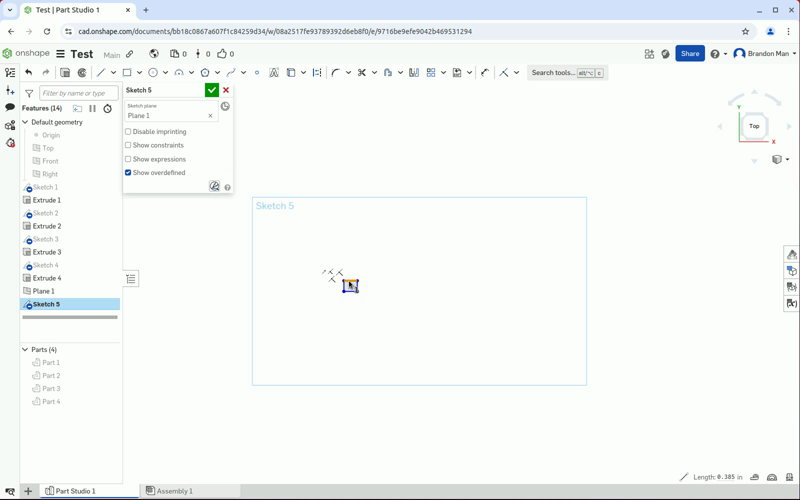
scroll(-6)
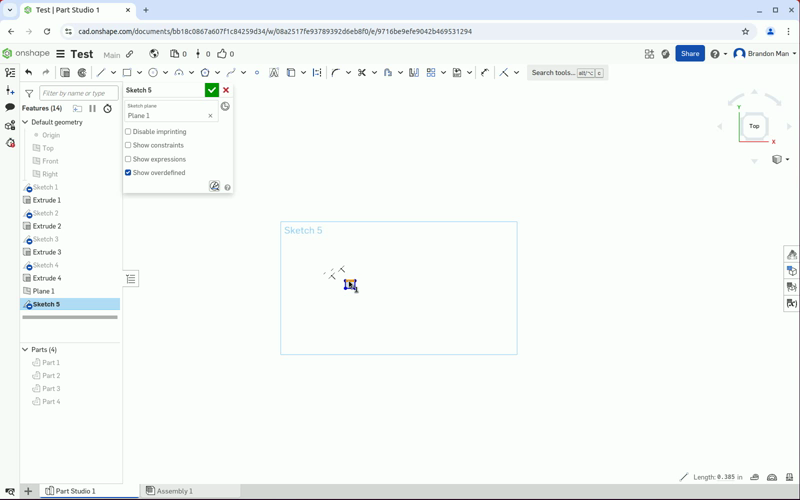
scroll(-6)
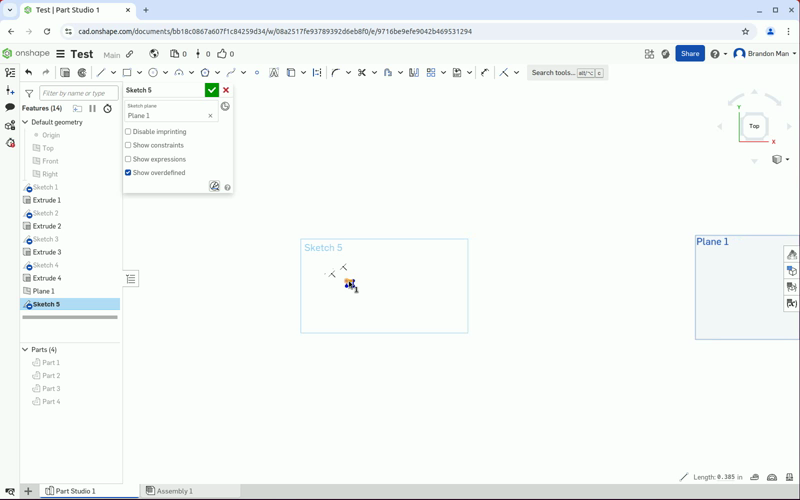
scroll(-6)
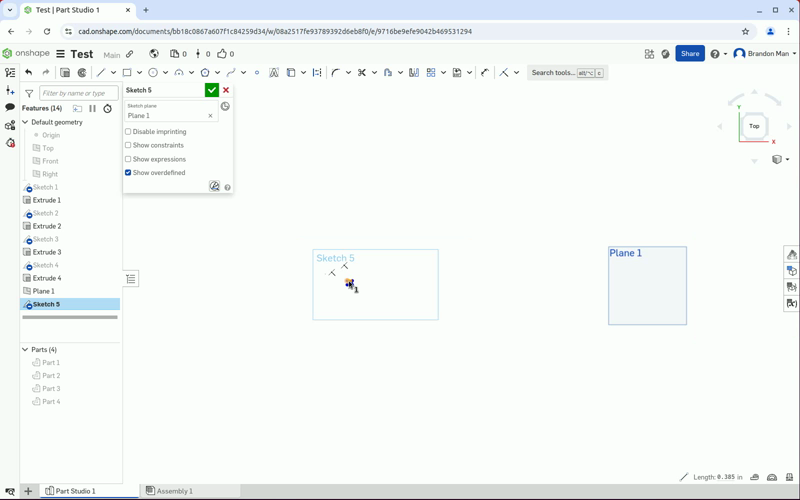
scroll(-6)
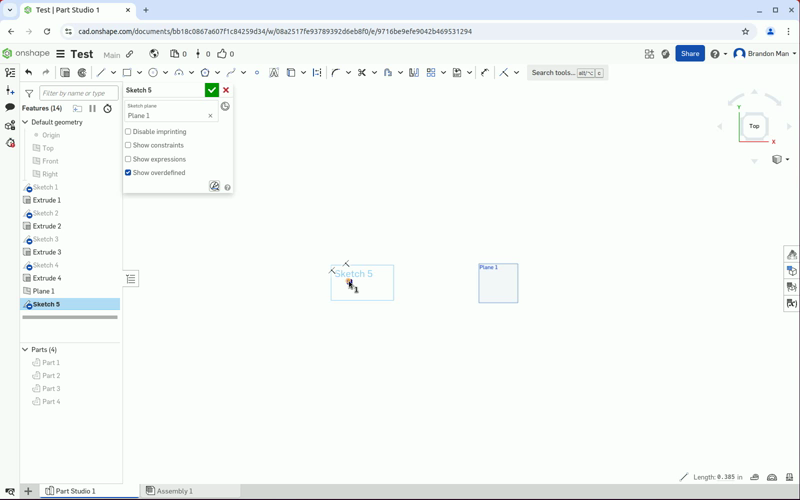
mouse_move(73, 352)
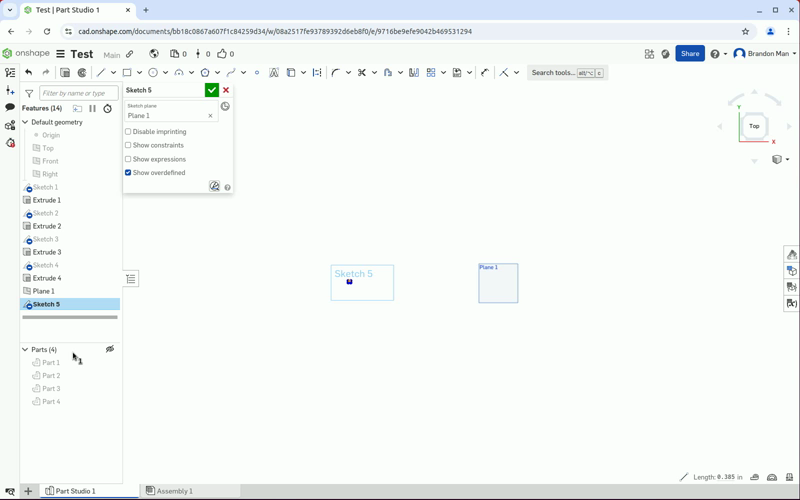
key(shift+y)
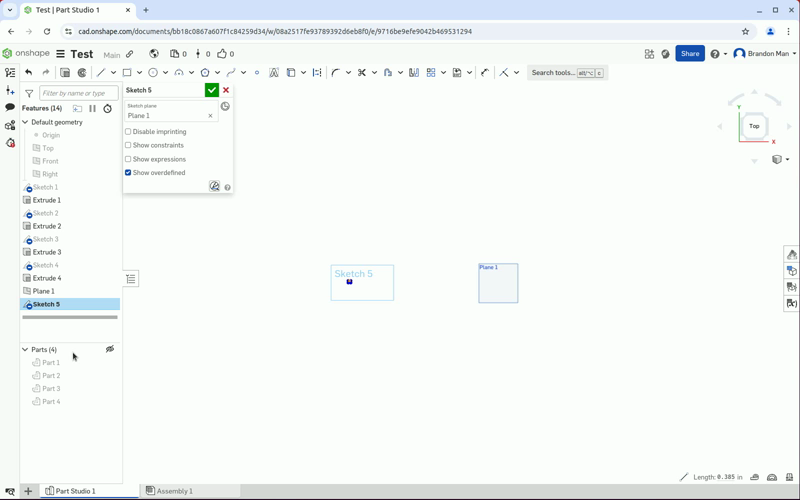
key(shift+e)
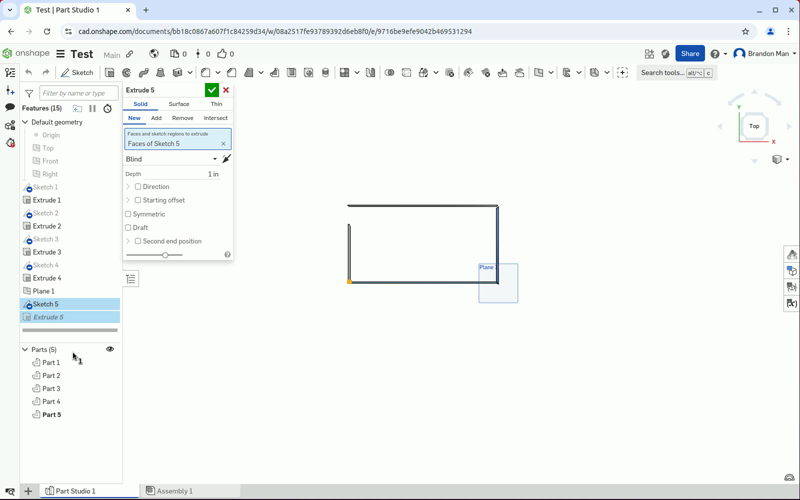
mouse_move(143, 106)
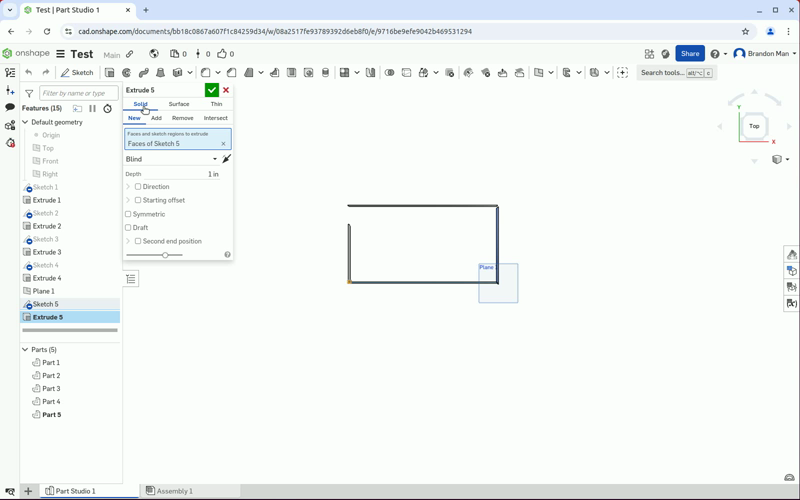
click(143, 106)
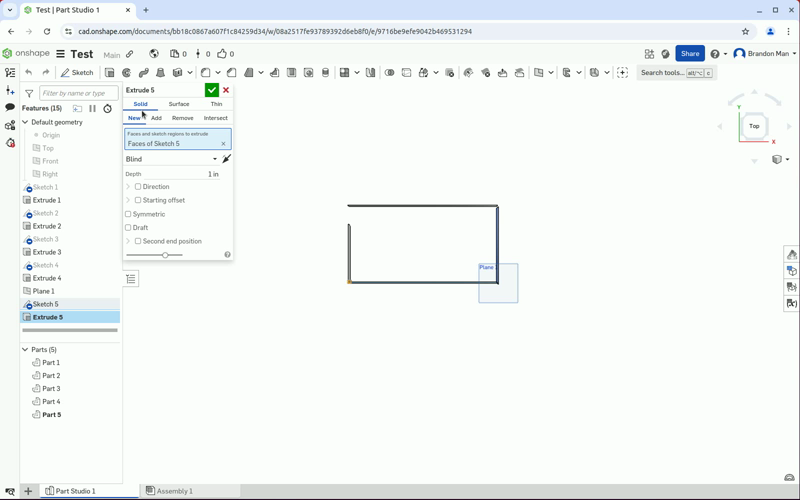
mouse_move(137, 120)
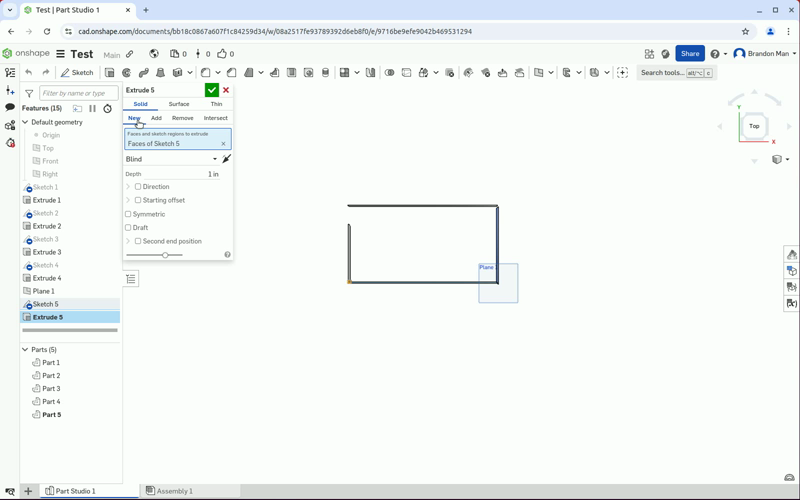
click(137, 120)
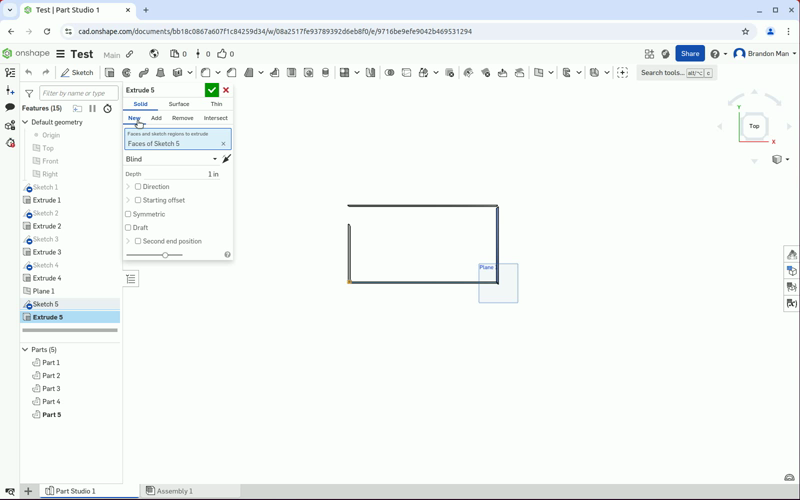
key(tab, 4)
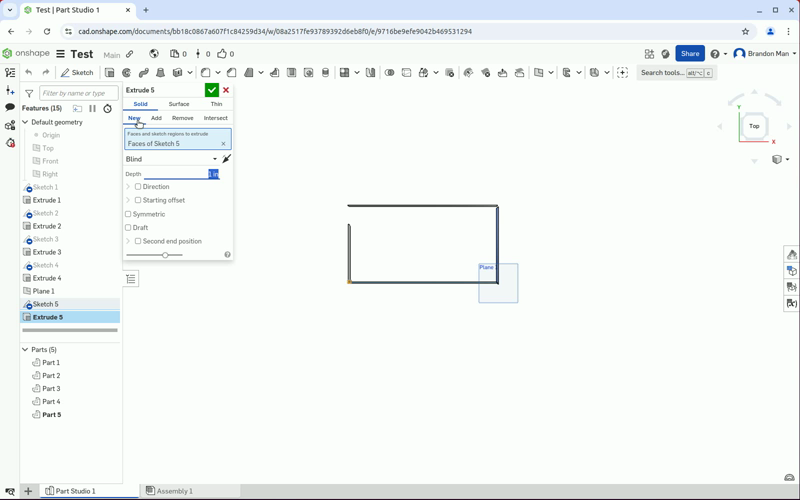
text(6.499)
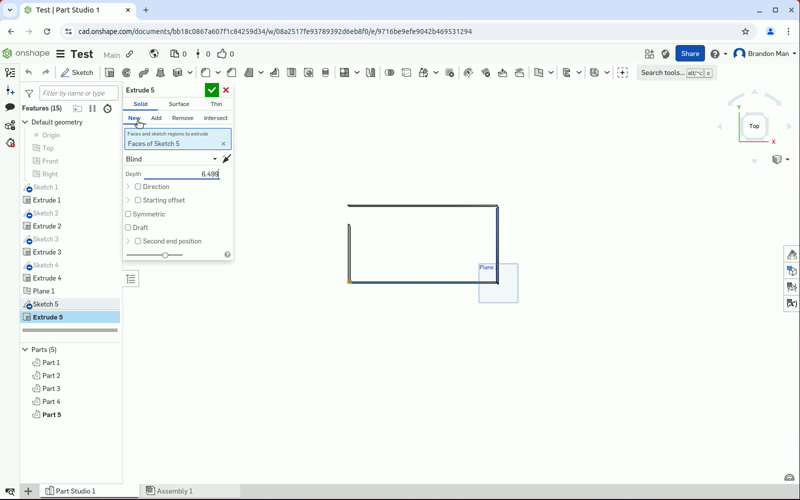
key(enter)
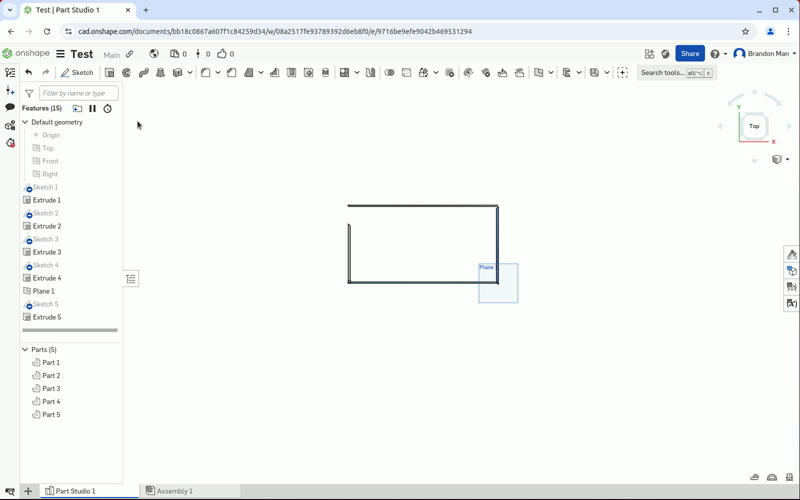
key(shift+h)
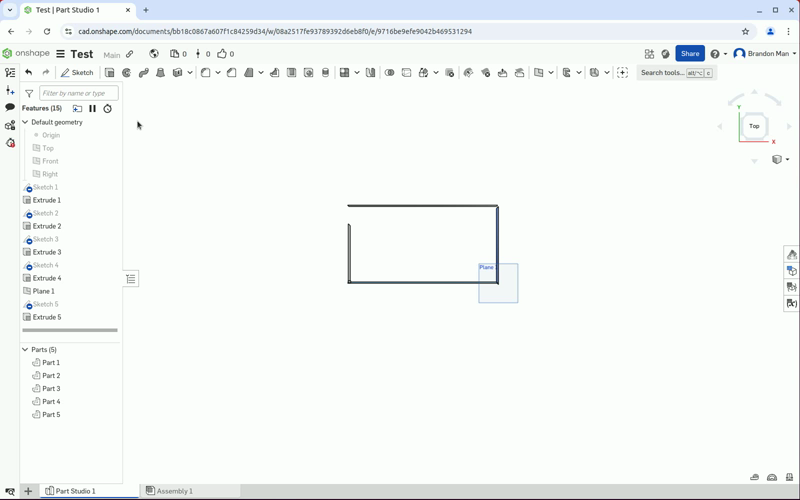
key(shift+h)
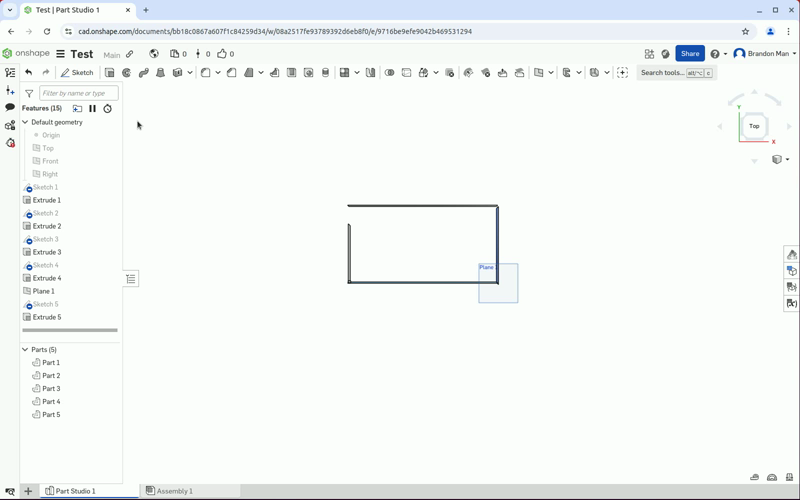
mouse_move(73, 189)
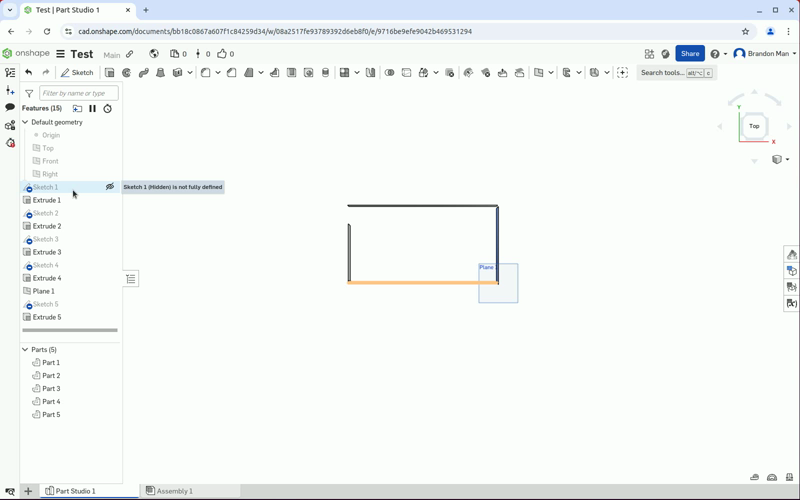
click(73, 189)
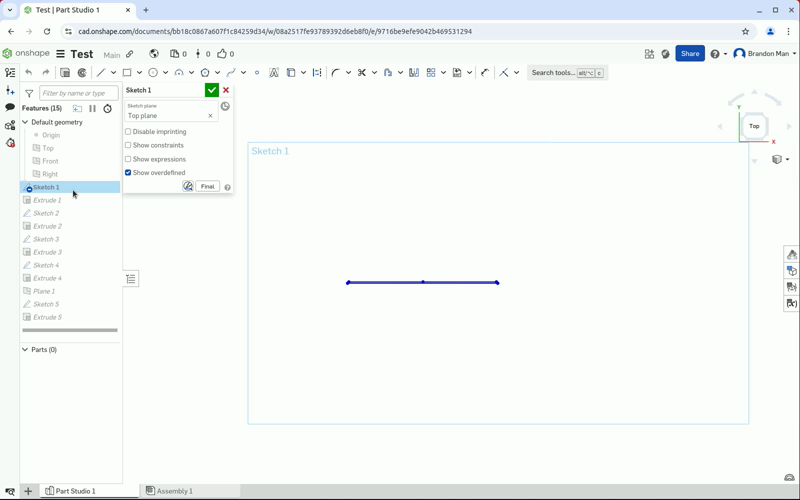
mouse_move(229, 92)
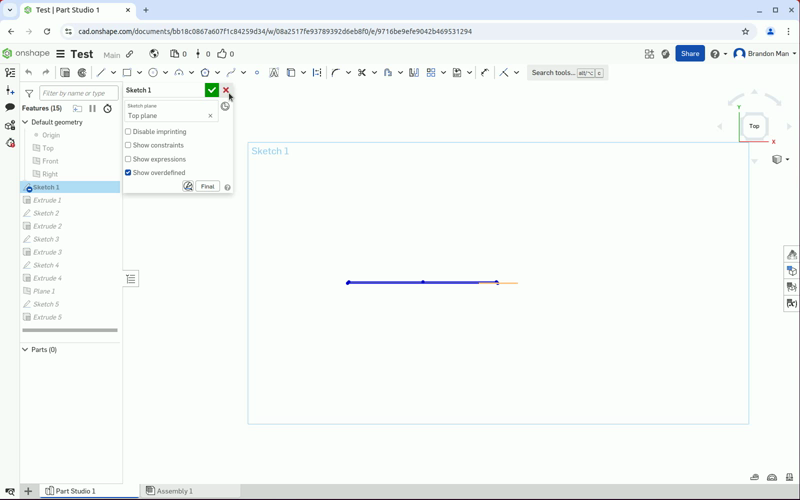
click(229, 92)
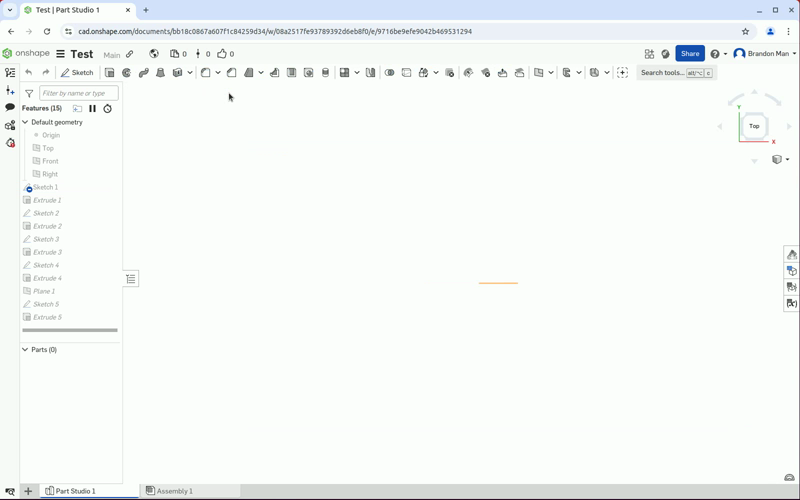
key(shift+s)
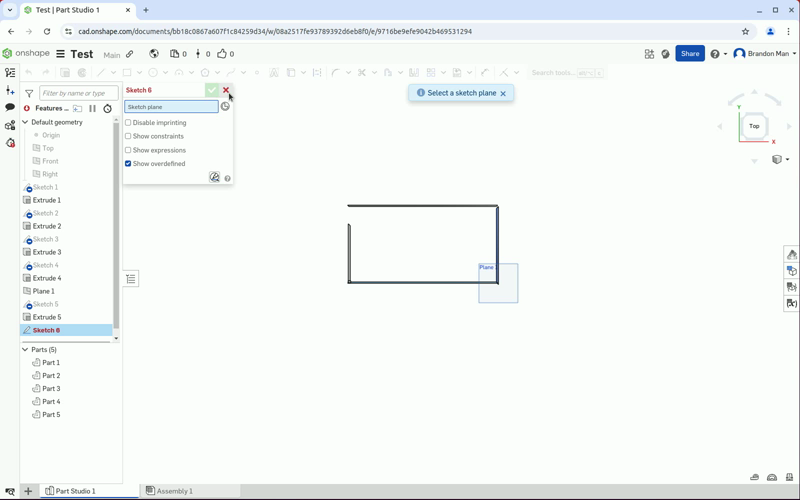
mouse_move(69, 293)
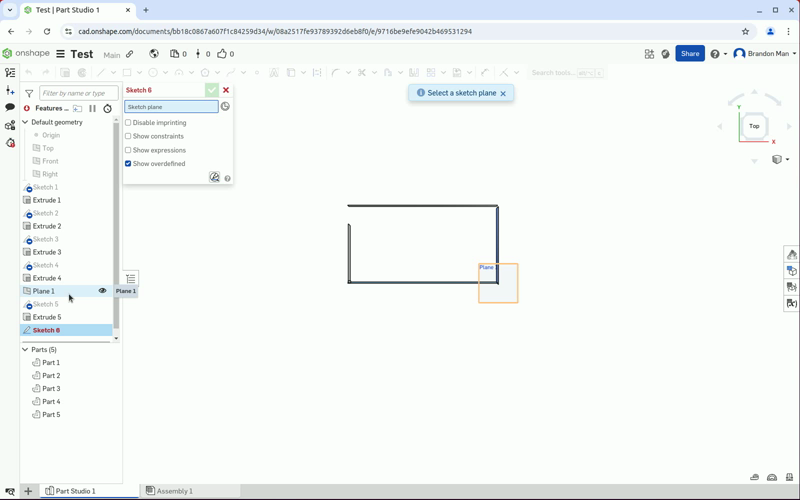
click(69, 293)
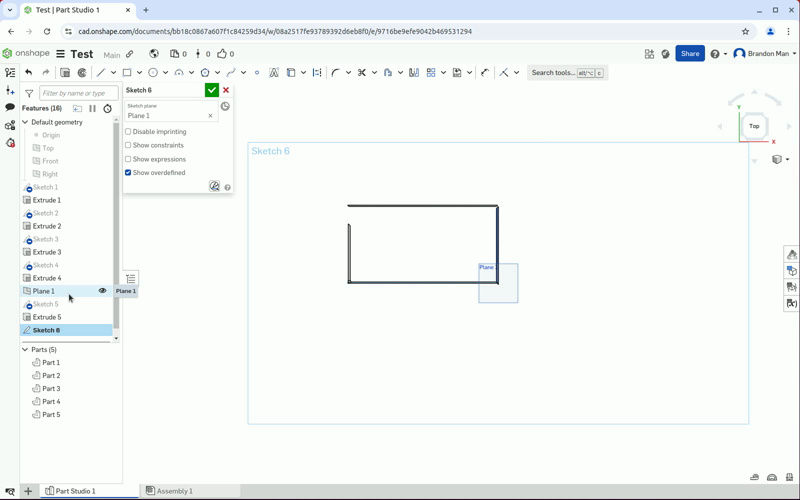
mouse_move(73, 352)
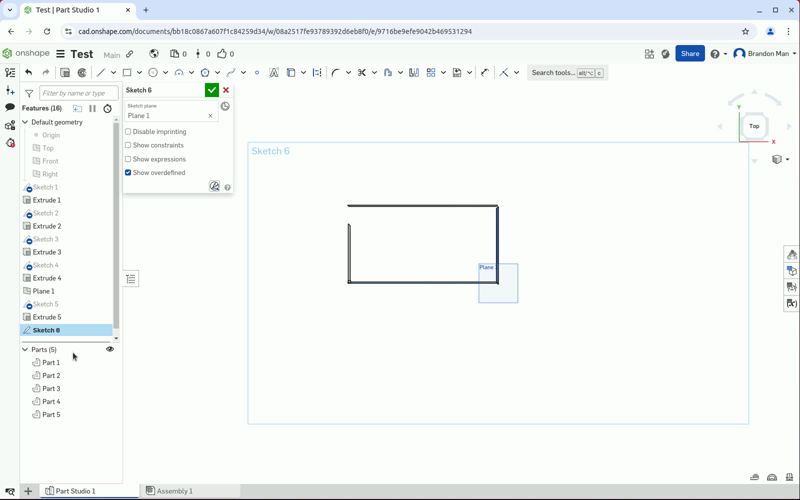
key(y)
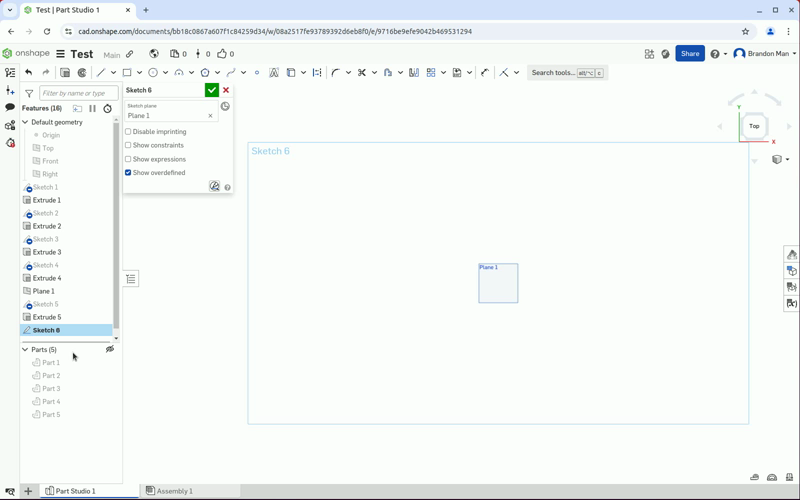
key(l)
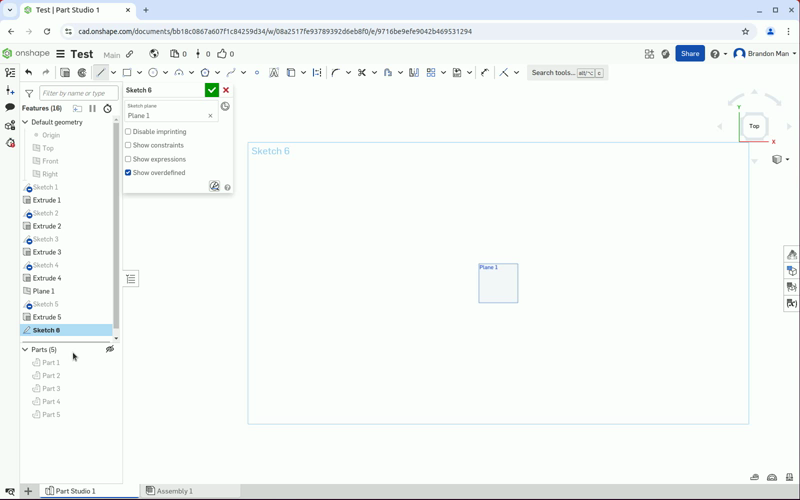
key_down(shift)
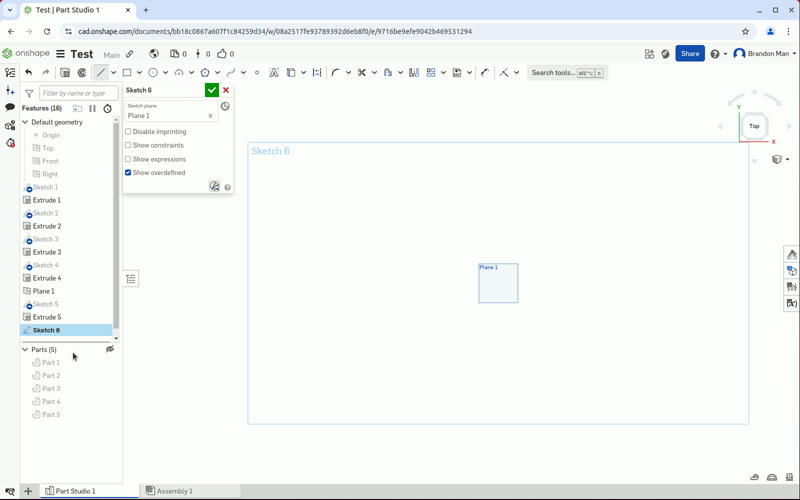
mouse_move(348, 226)
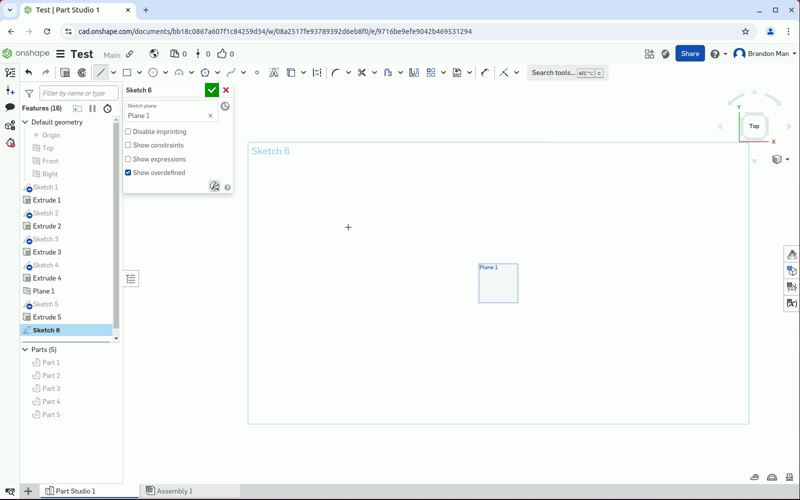
click(348, 226)
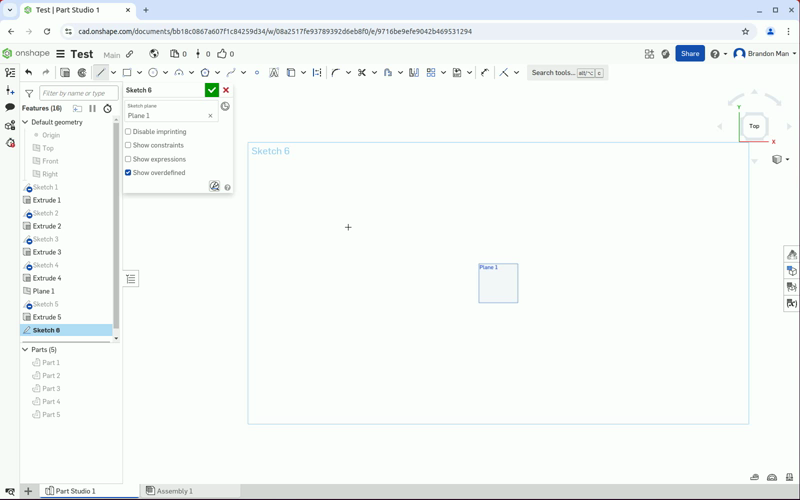
key_up(shift)
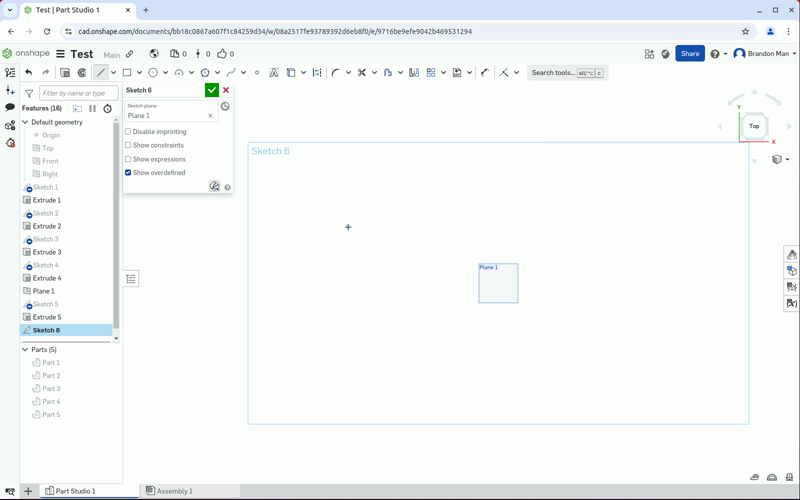
key_down(shift)
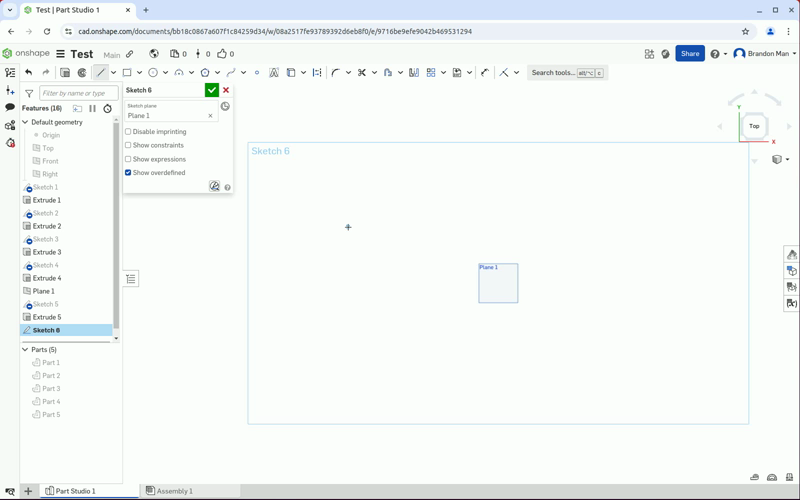
mouse_move(378, 226)
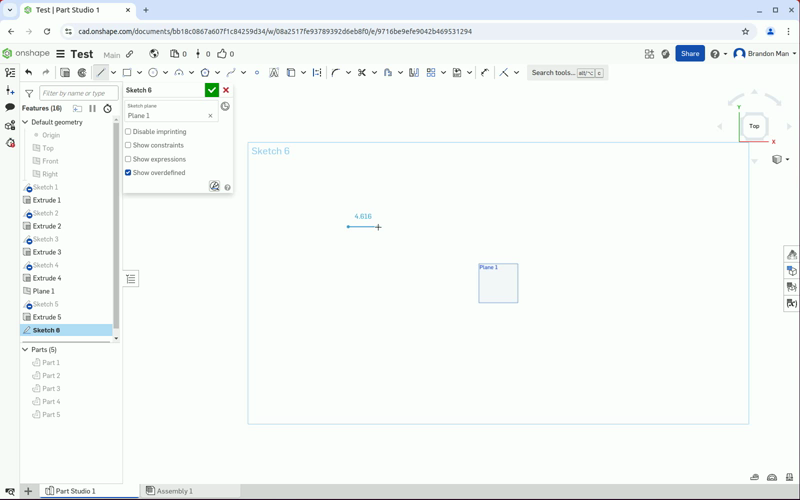
mouse_move(350, 226)
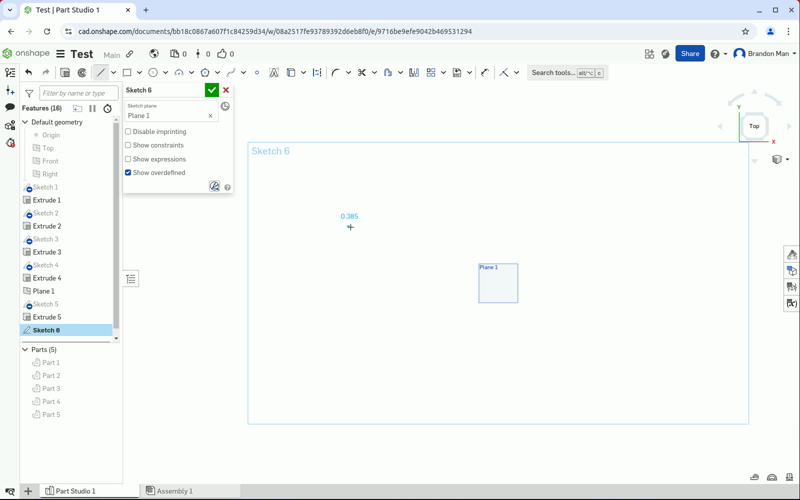
scroll(6)
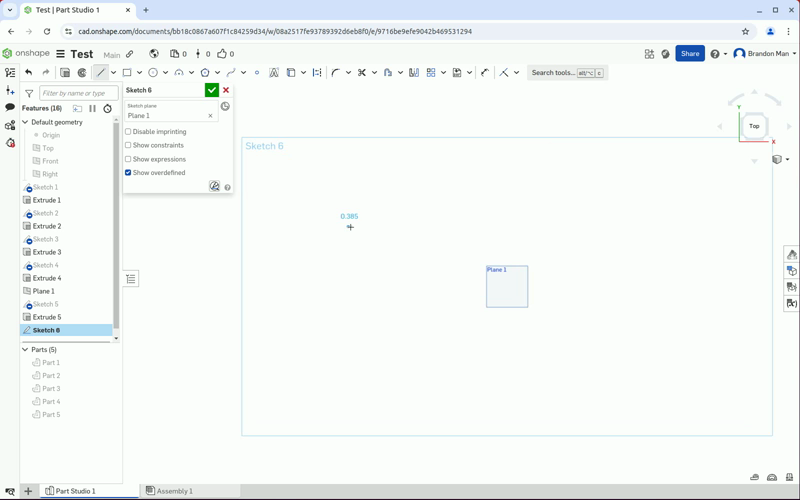
scroll(6)
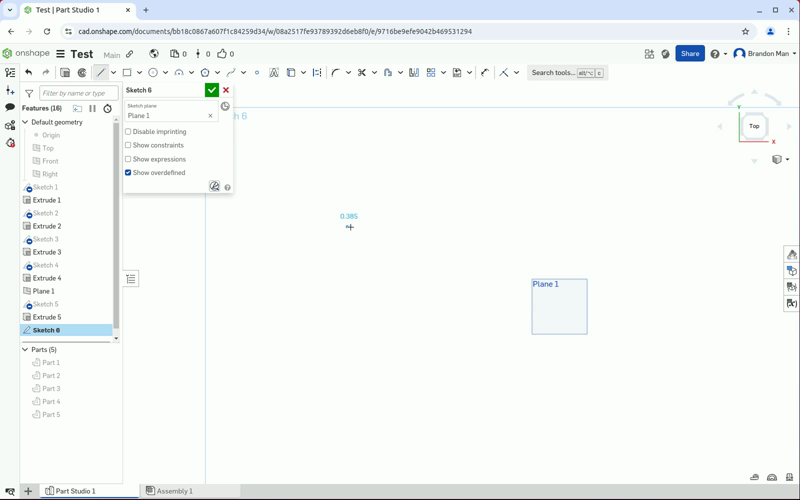
scroll(6)
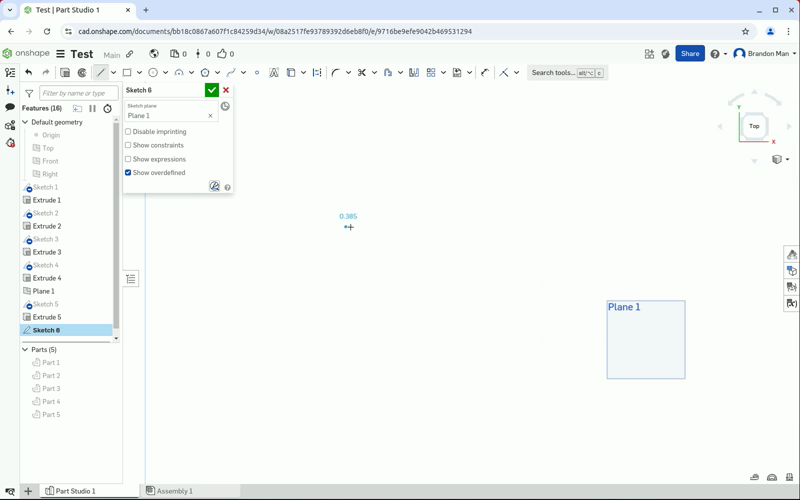
scroll(6)
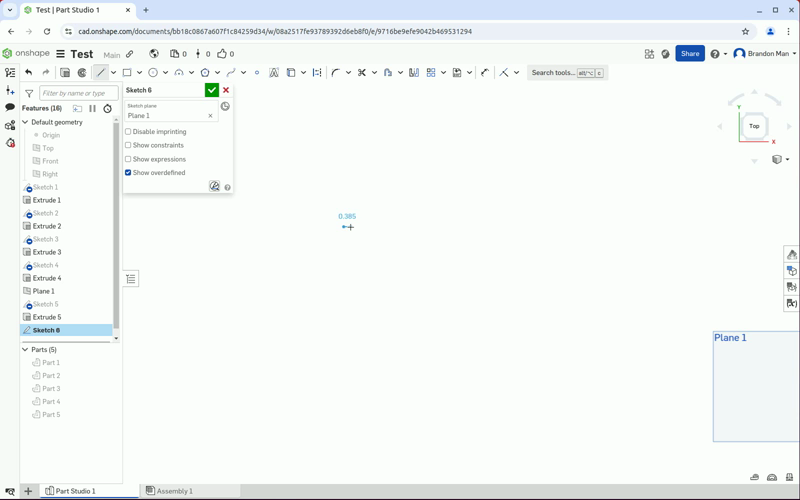
scroll(6)
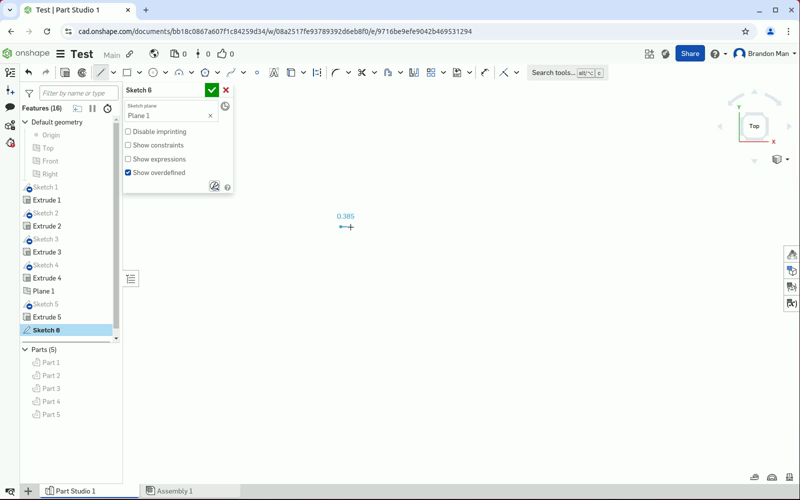
scroll(6)
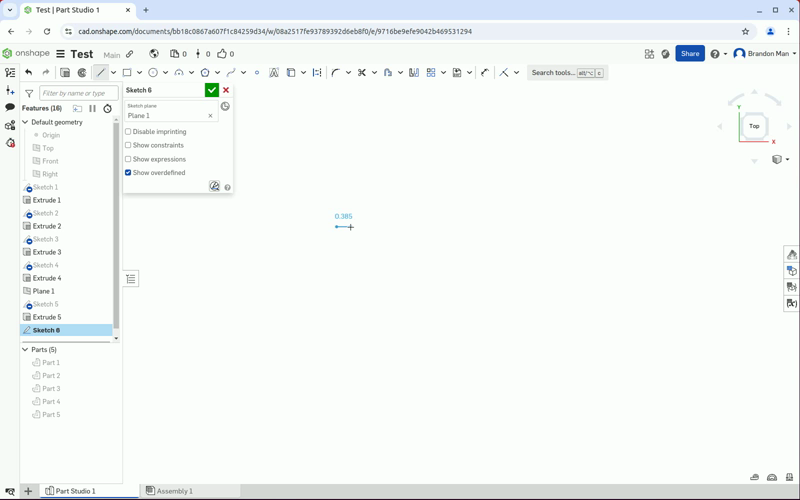
scroll(6)
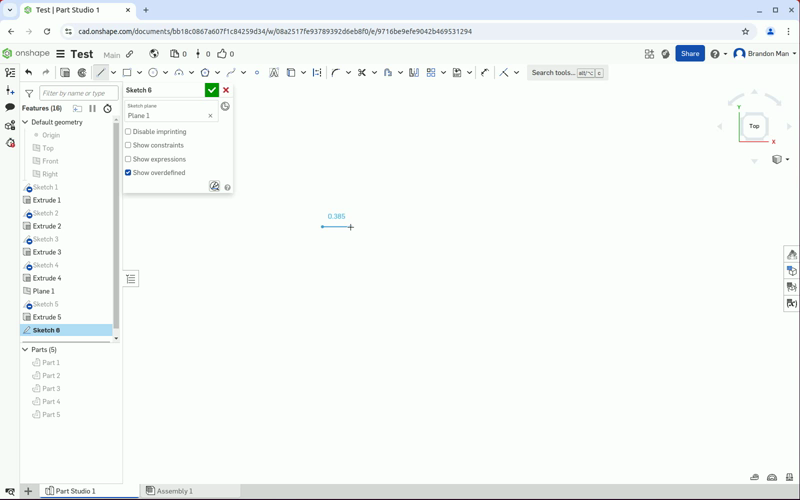
click(350, 226)
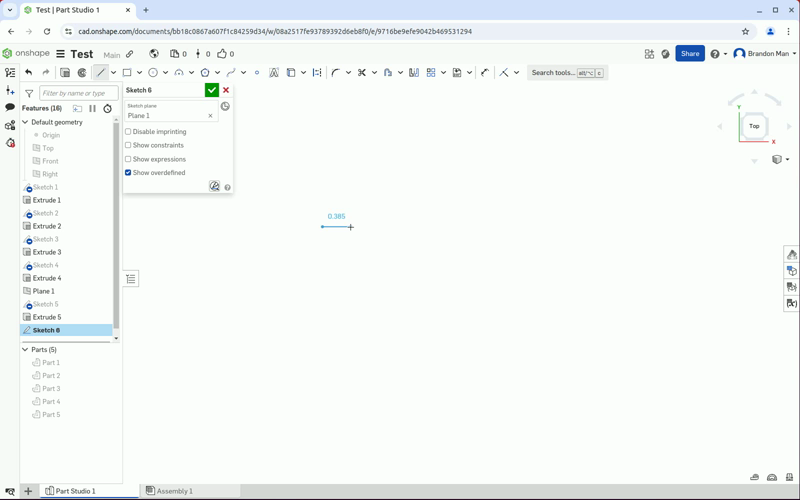
scroll(-6)
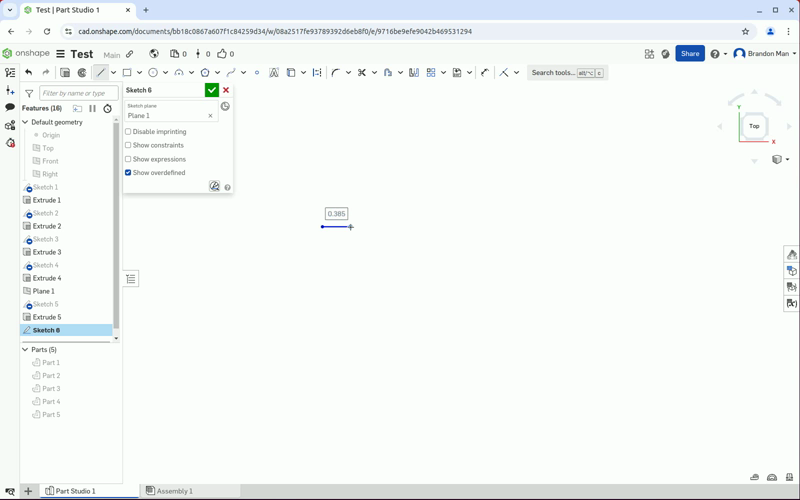
scroll(-6)
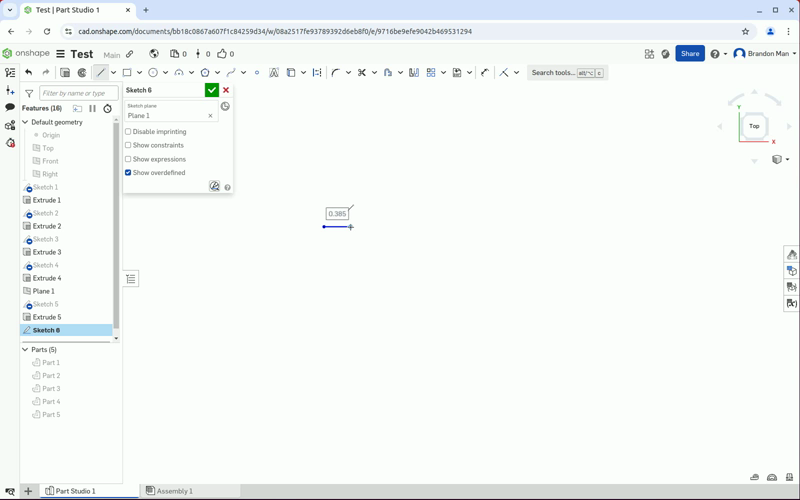
scroll(-6)
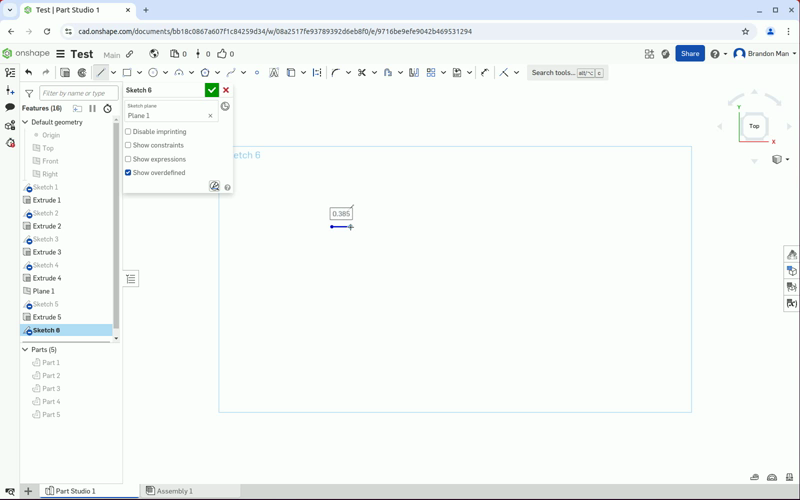
scroll(-6)
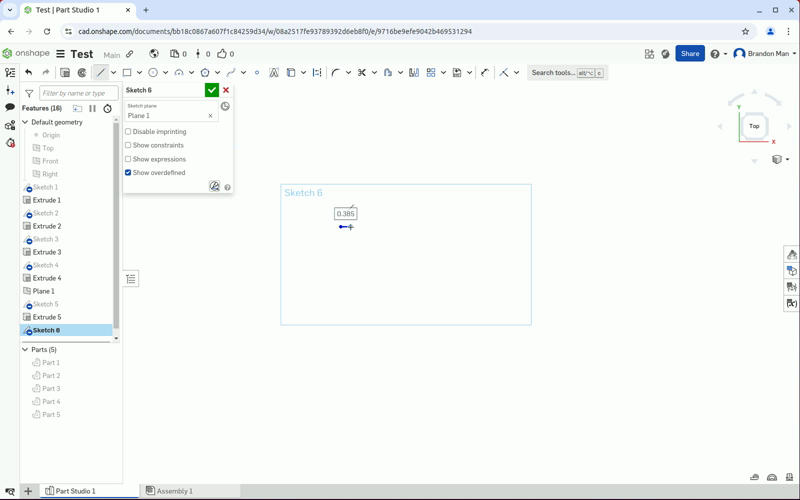
scroll(-6)
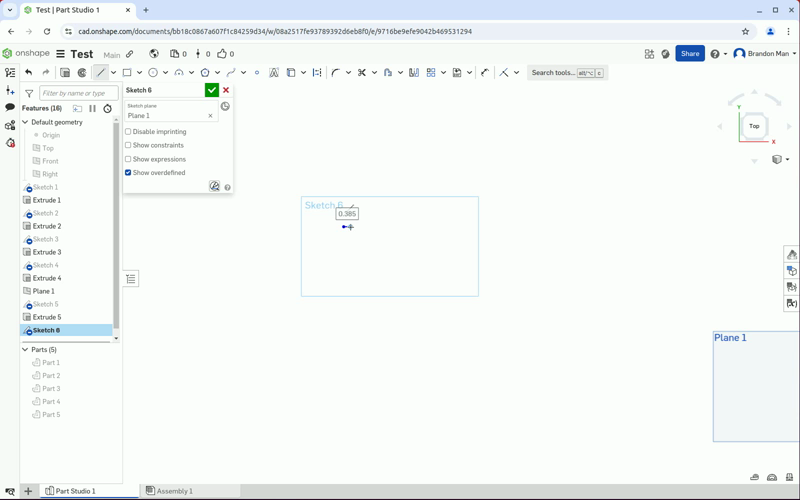
scroll(-6)
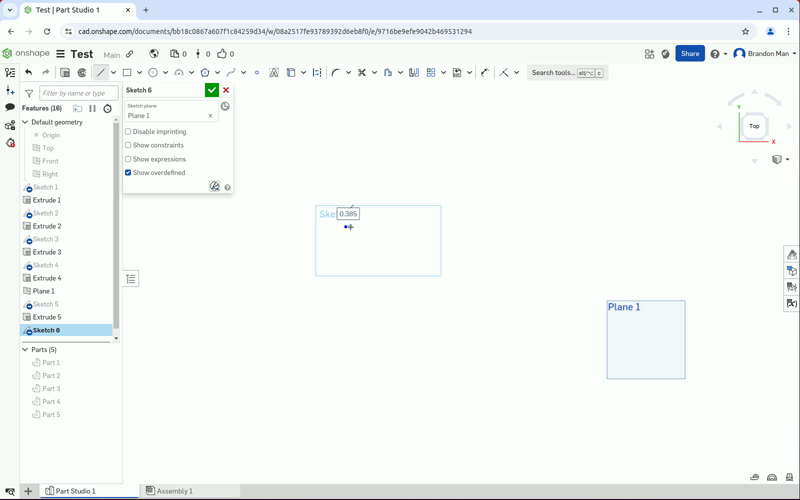
scroll(-6)
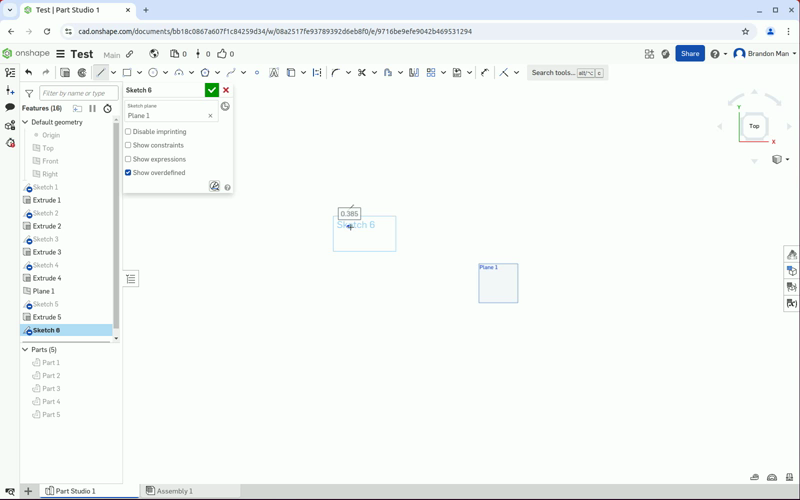
key_up(shift)
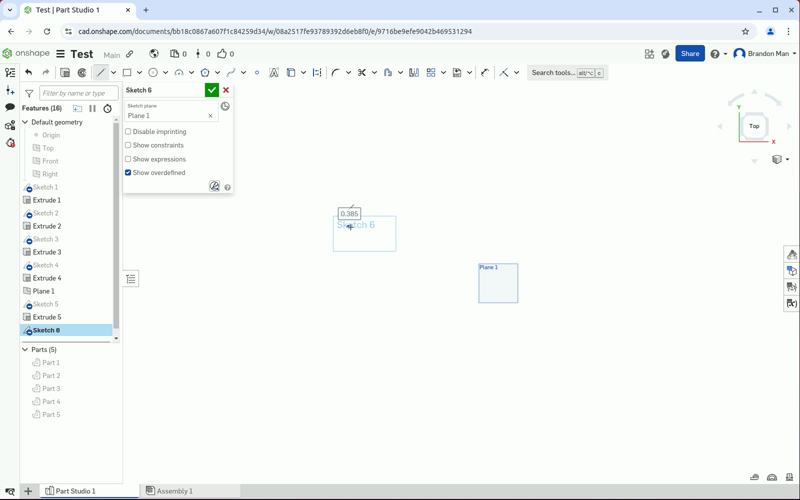
key_down(shift)
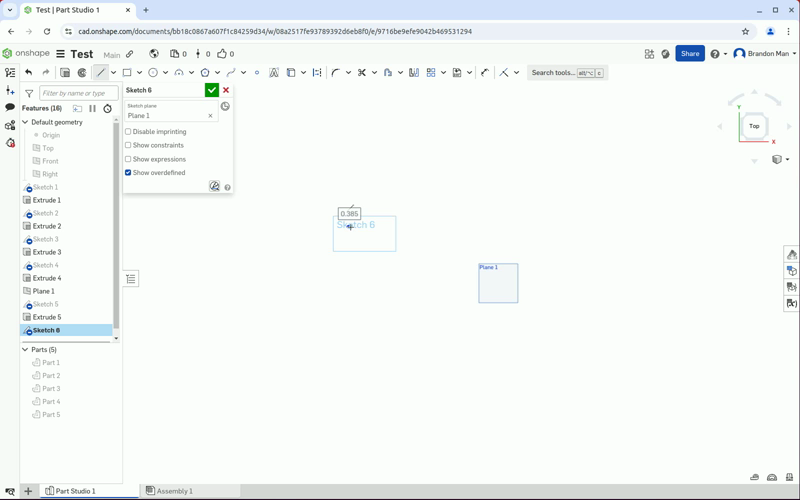
mouse_move(380, 226)
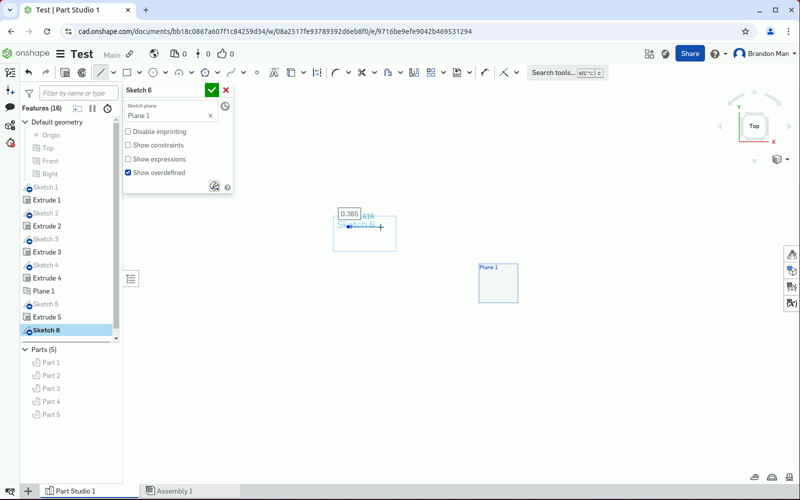
mouse_move(350, 224)
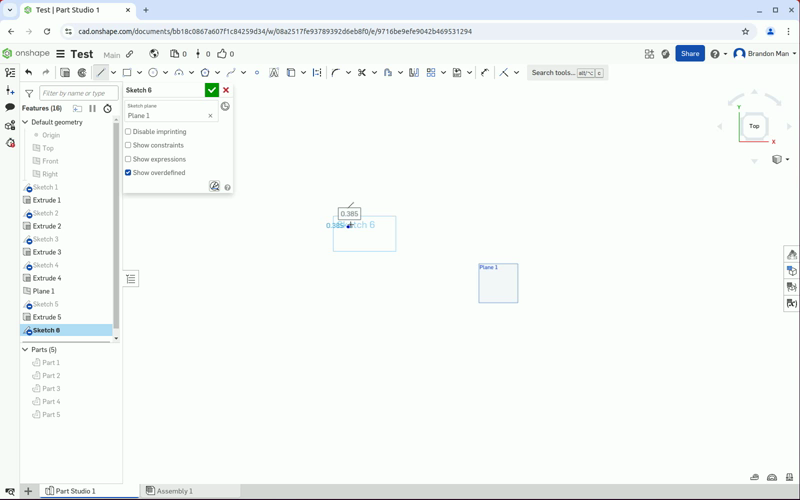
scroll(6)
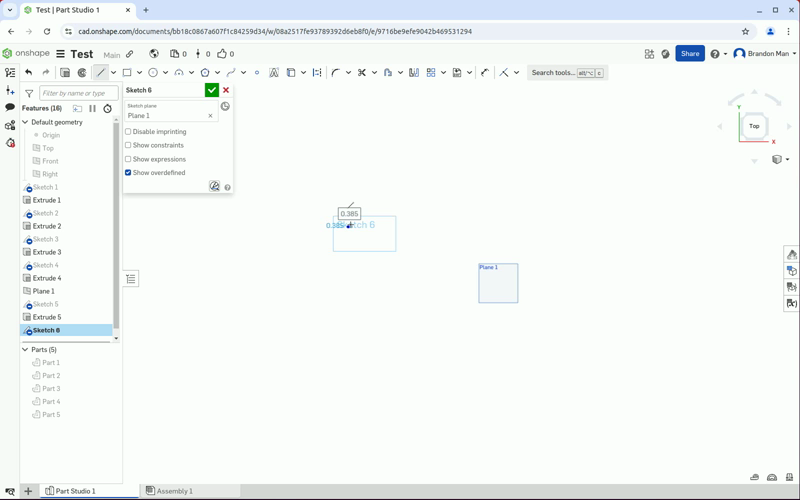
scroll(6)
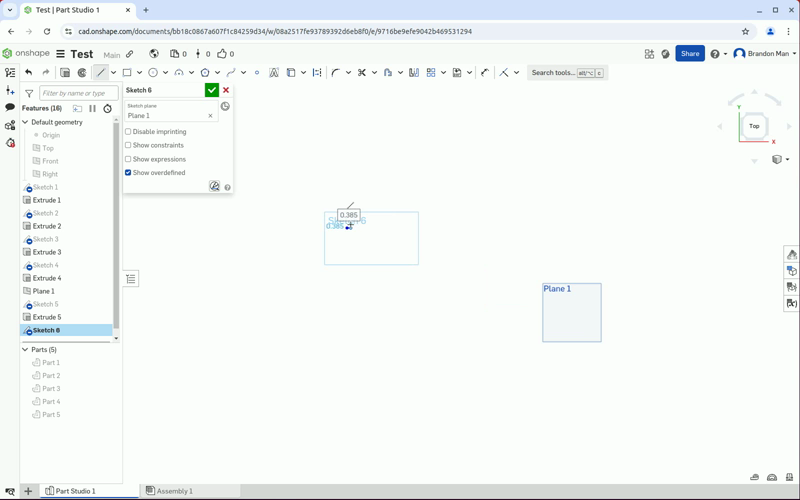
scroll(6)
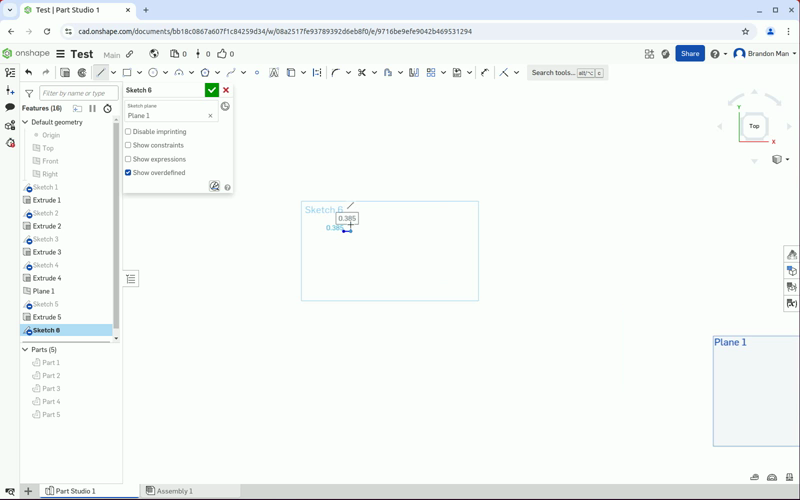
scroll(6)
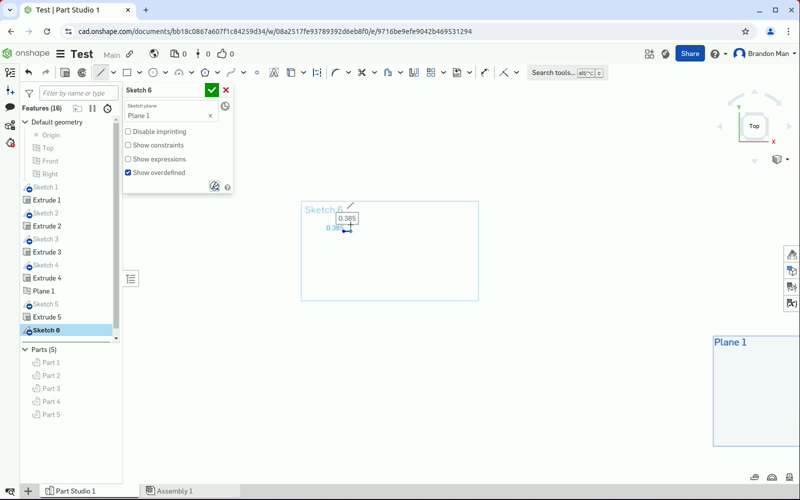
scroll(6)
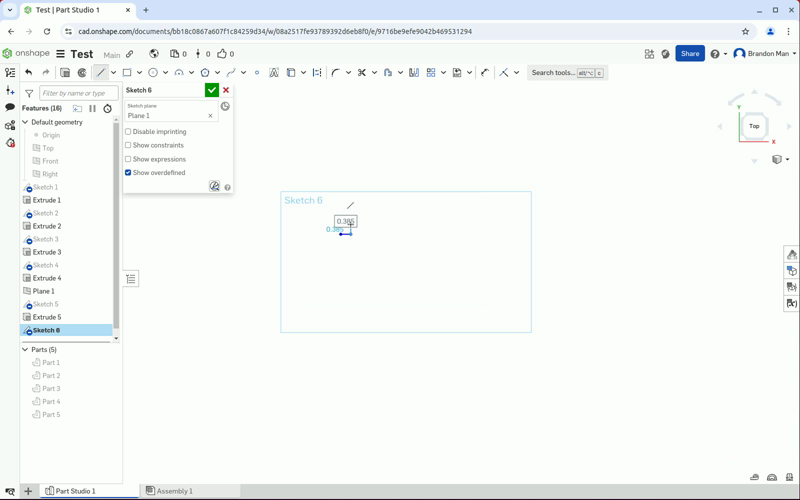
scroll(6)
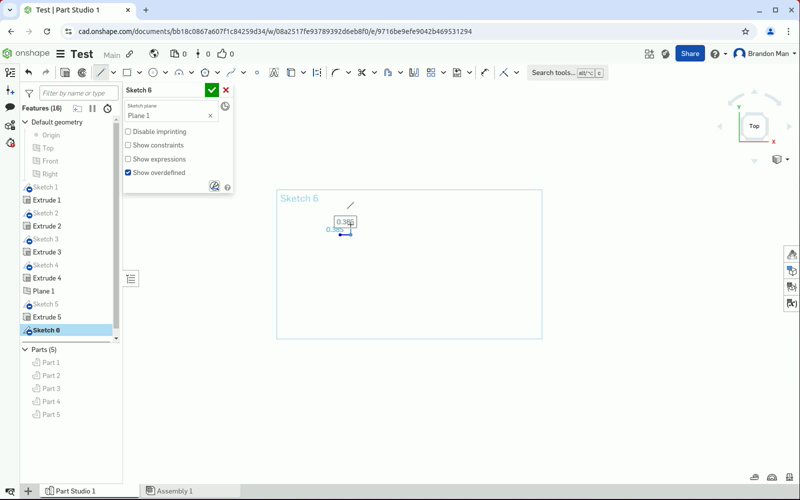
scroll(6)
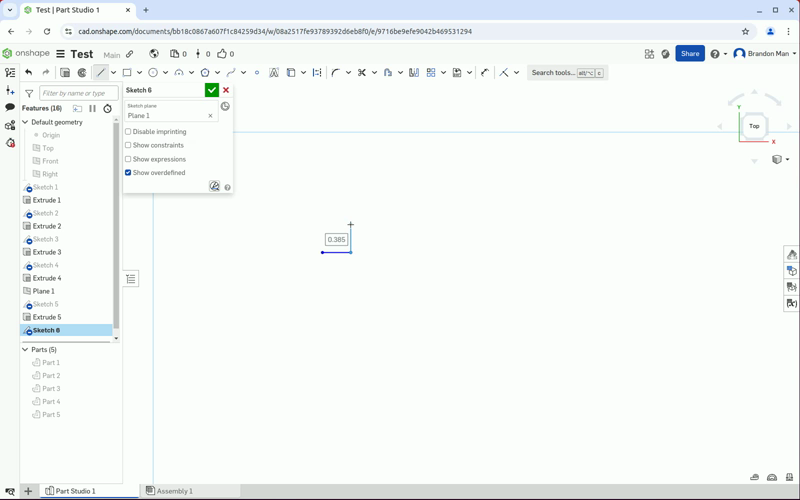
click(350, 224)
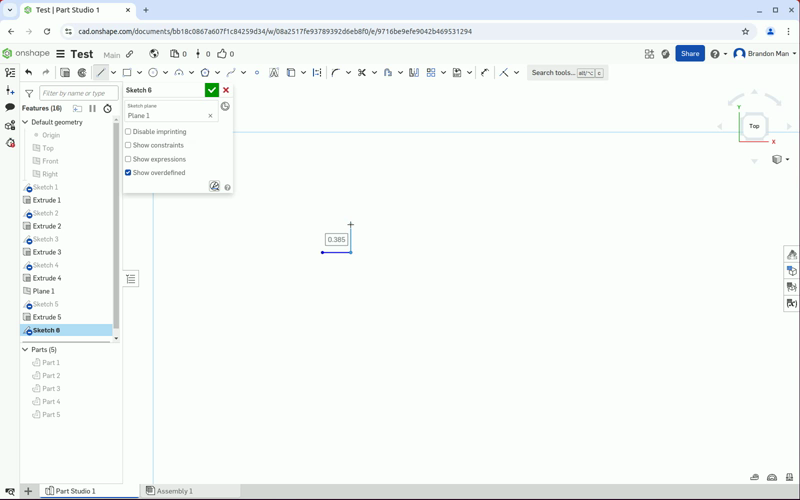
scroll(-6)
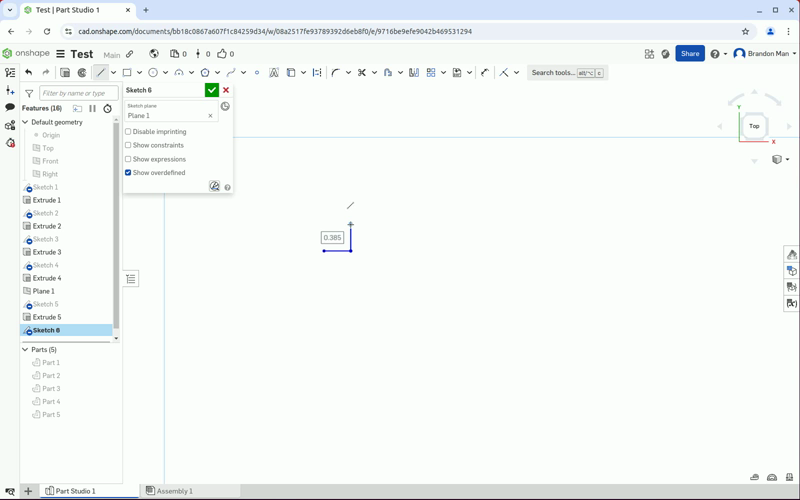
scroll(-6)
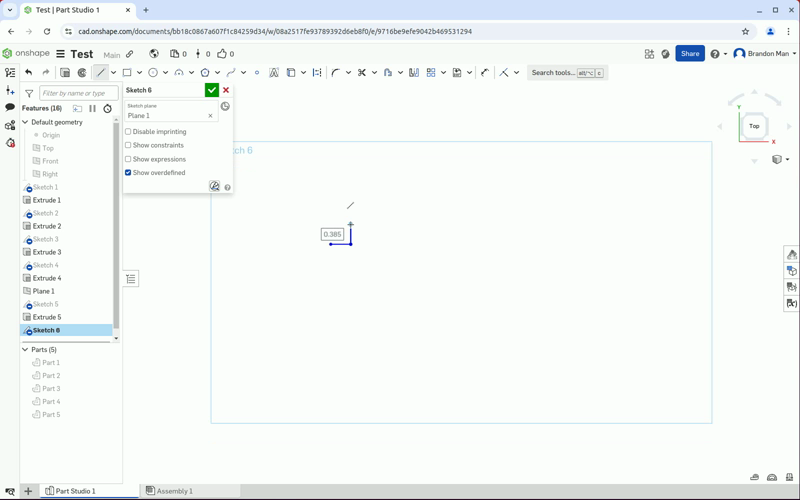
scroll(-6)
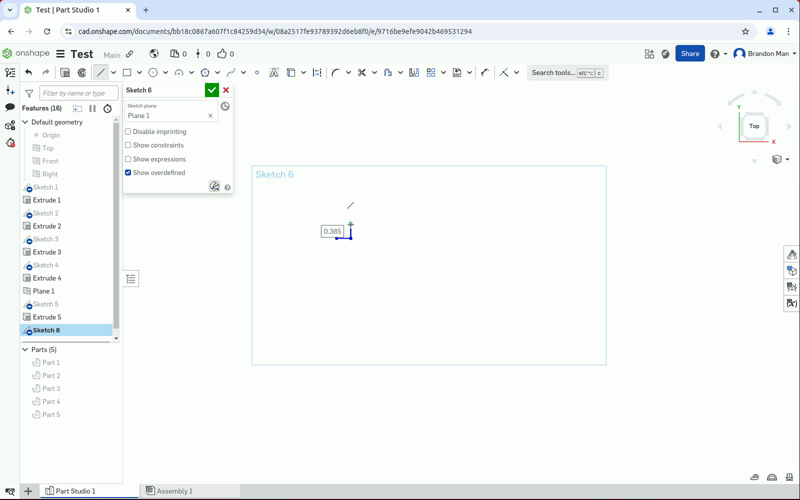
scroll(-6)
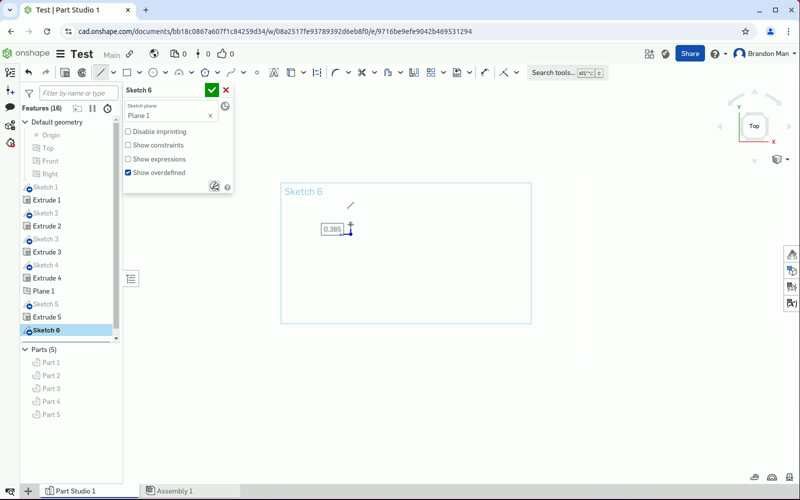
scroll(-6)
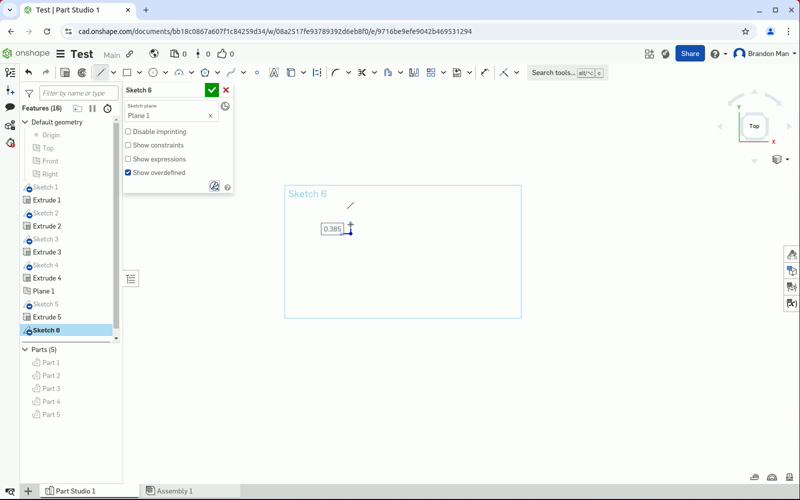
scroll(-6)
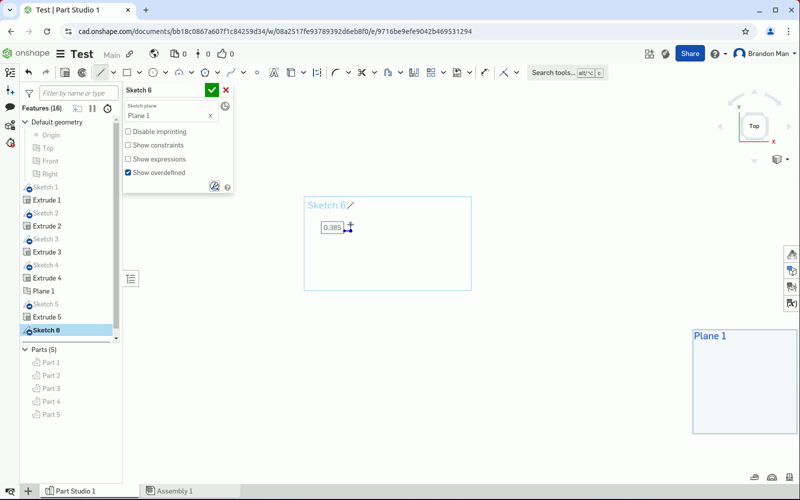
scroll(-6)
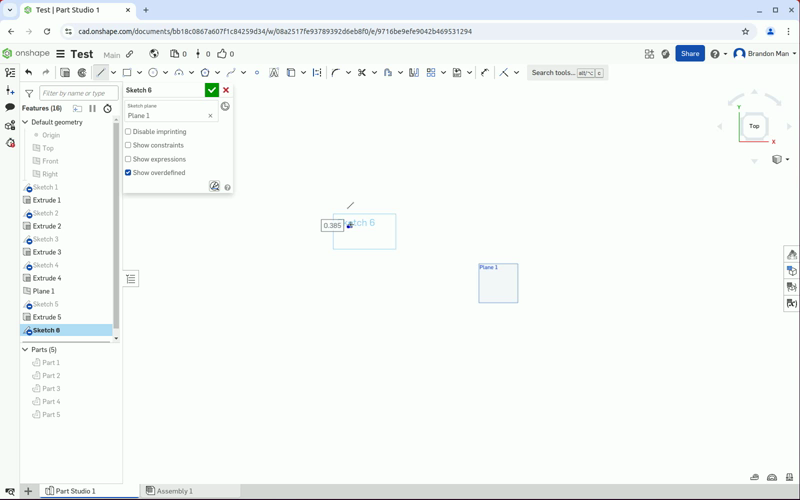
key_up(shift)
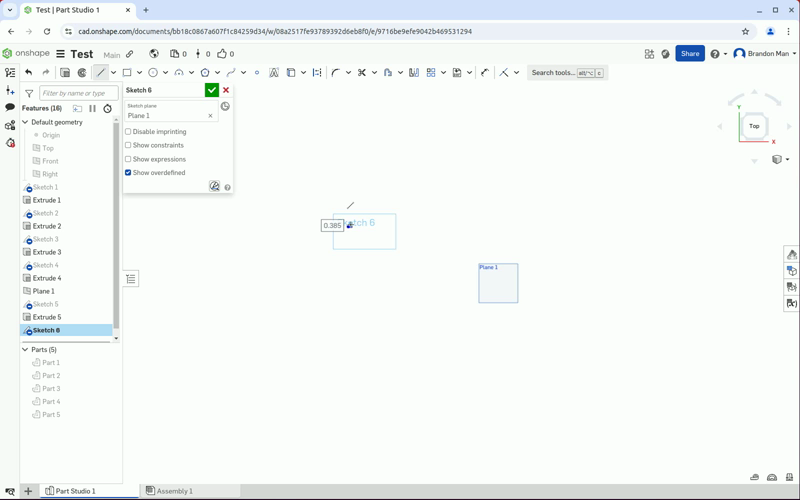
key_down(shift)
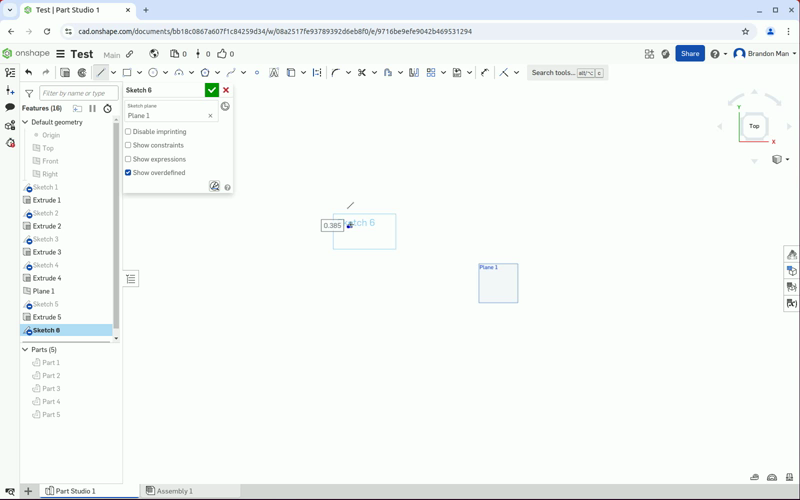
mouse_move(380, 224)
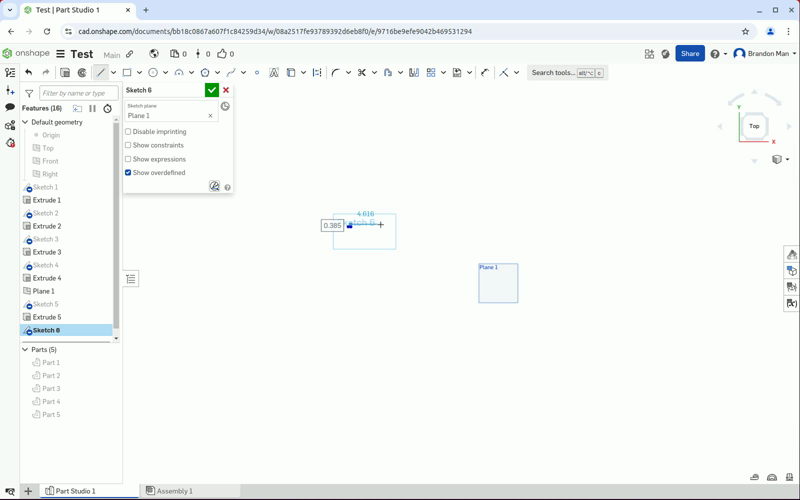
mouse_move(348, 224)
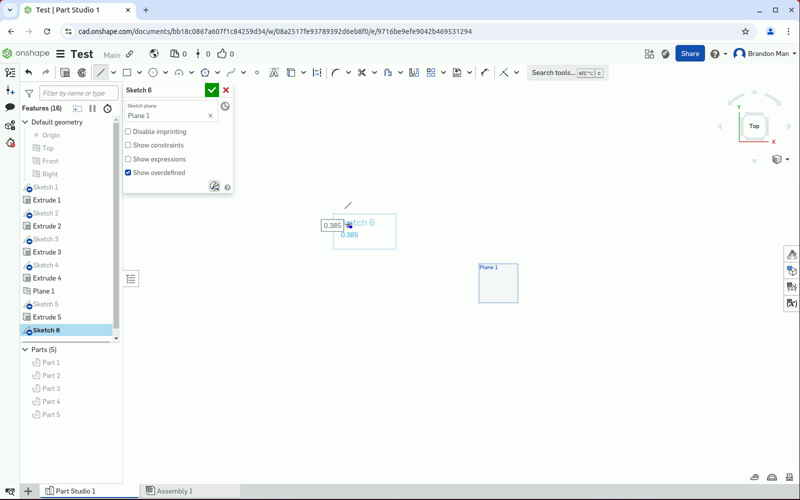
scroll(6)
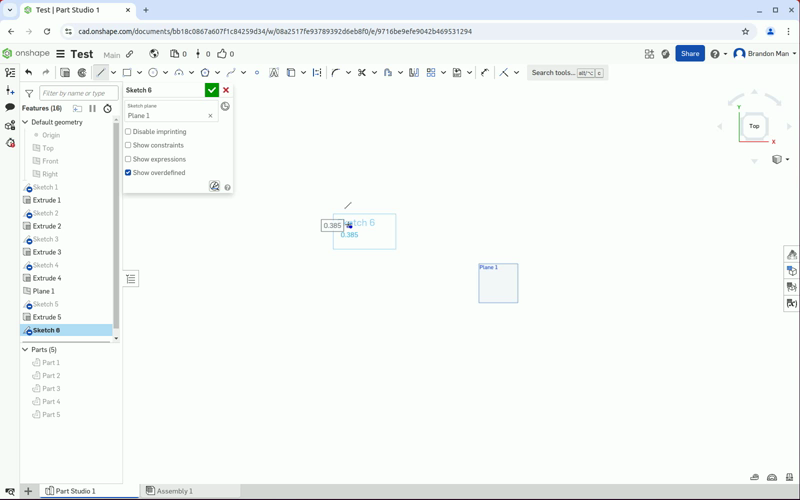
scroll(6)
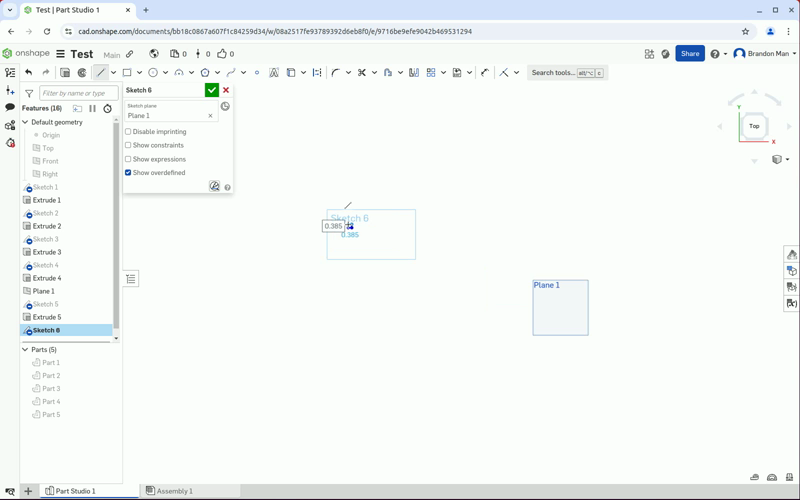
scroll(6)
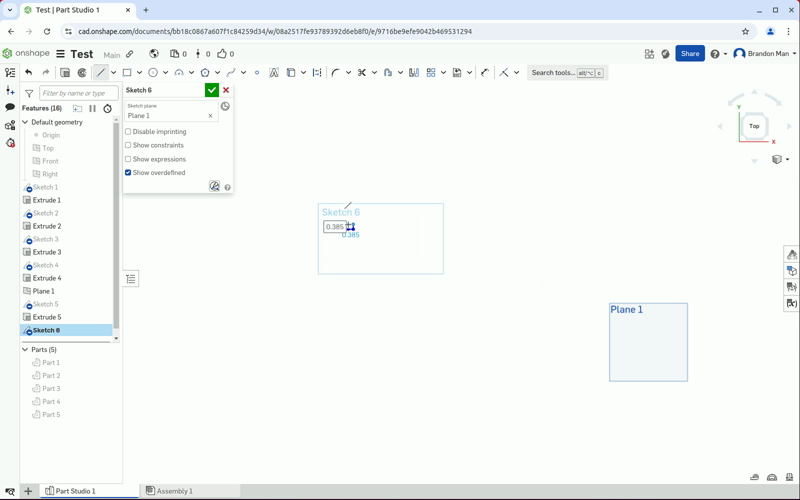
scroll(6)
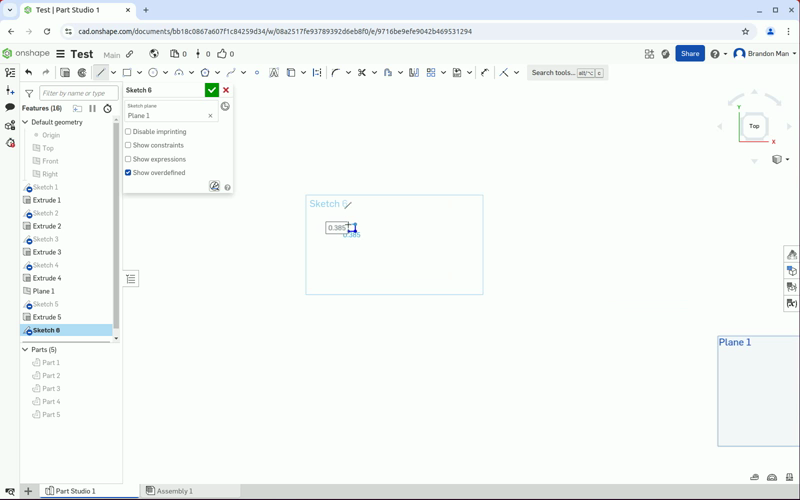
scroll(6)
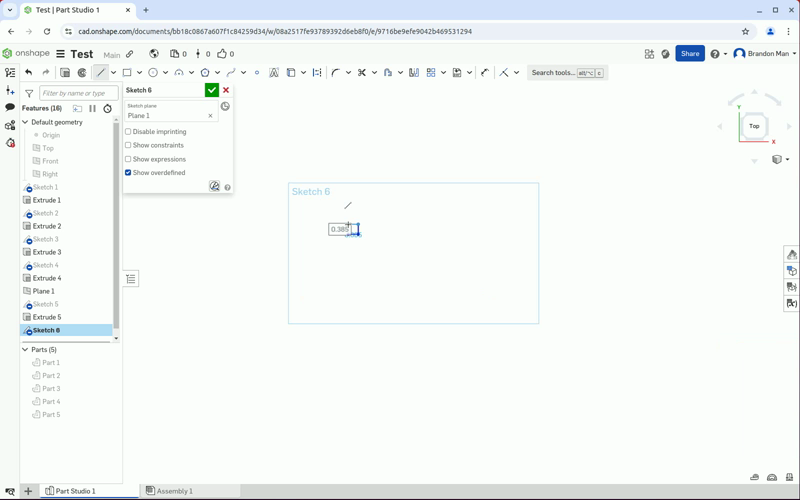
scroll(6)
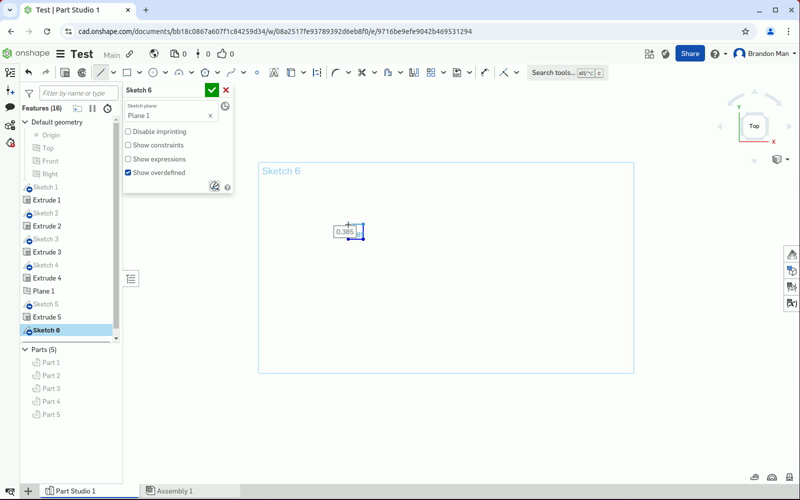
scroll(6)
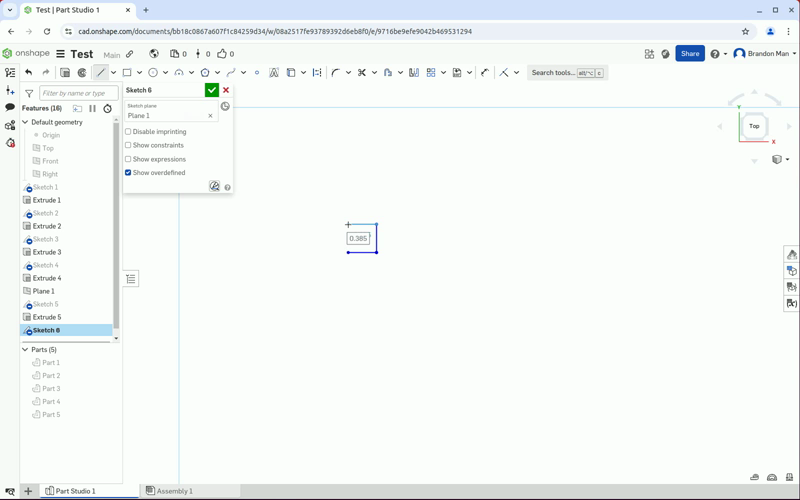
click(348, 224)
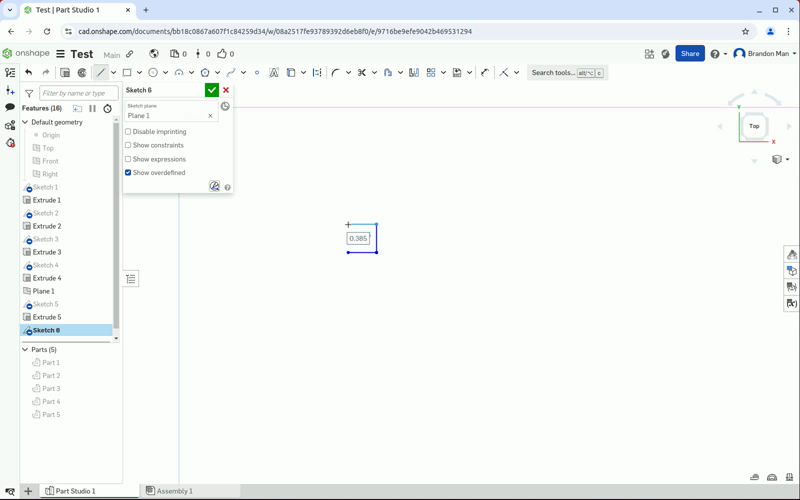
scroll(-6)
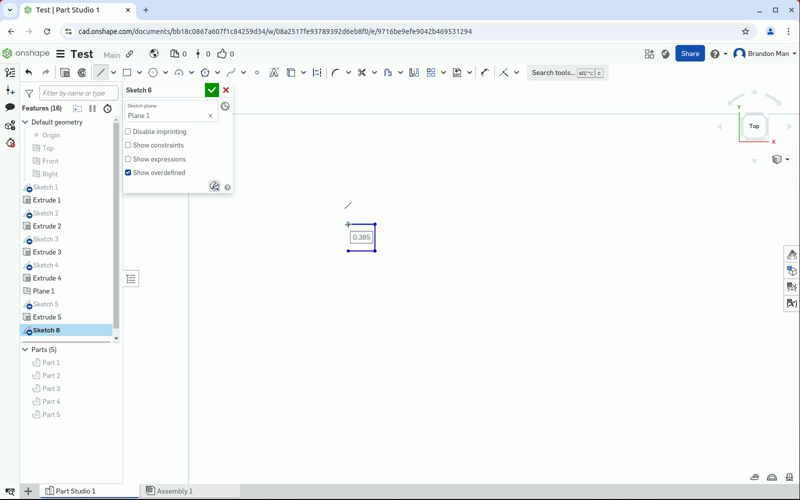
scroll(-6)
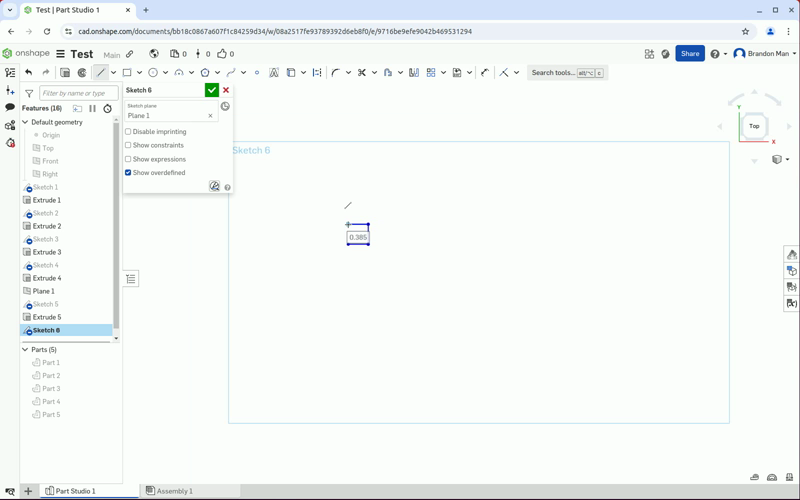
scroll(-6)
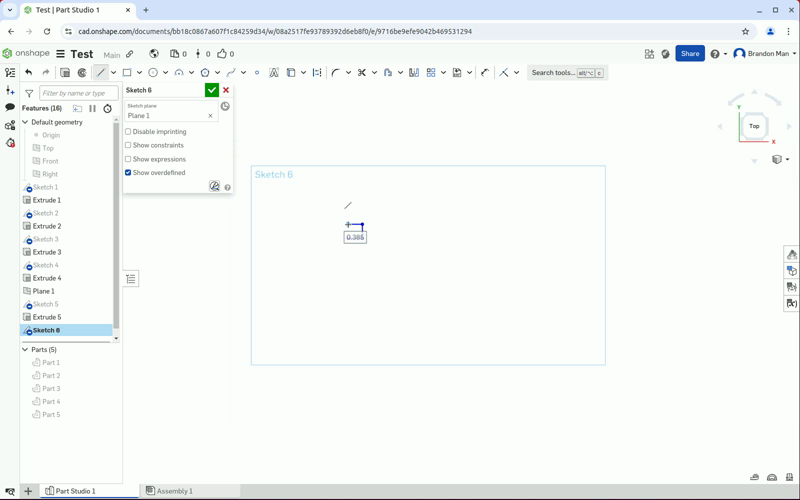
scroll(-6)
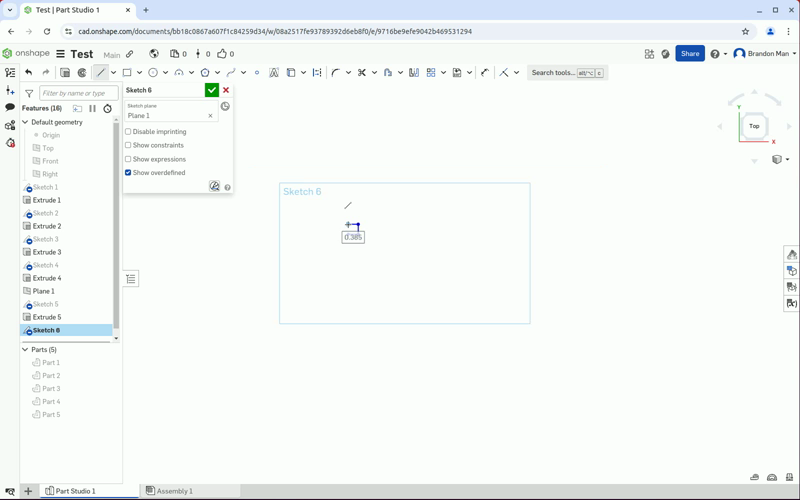
scroll(-6)
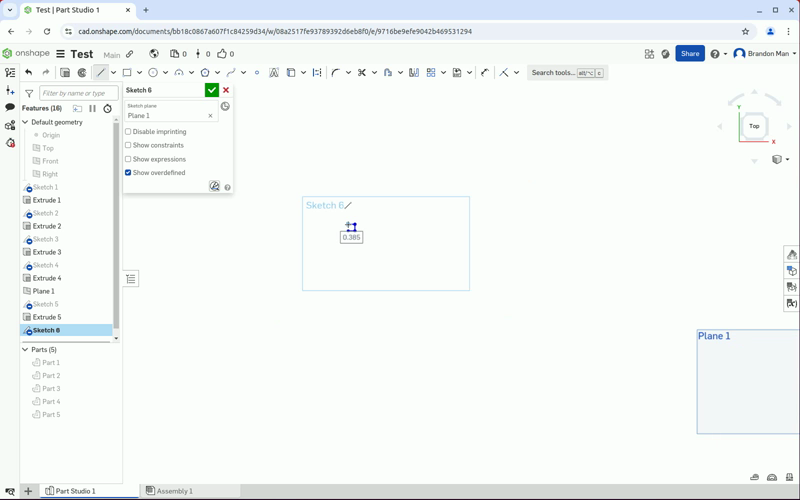
scroll(-6)
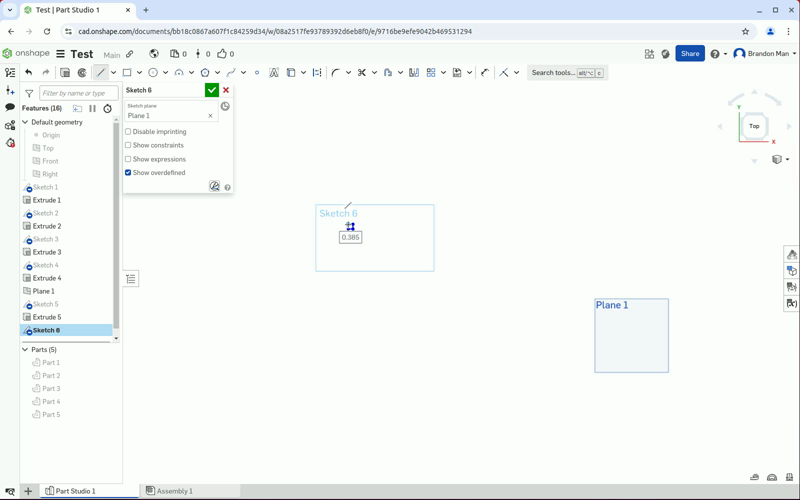
scroll(-6)
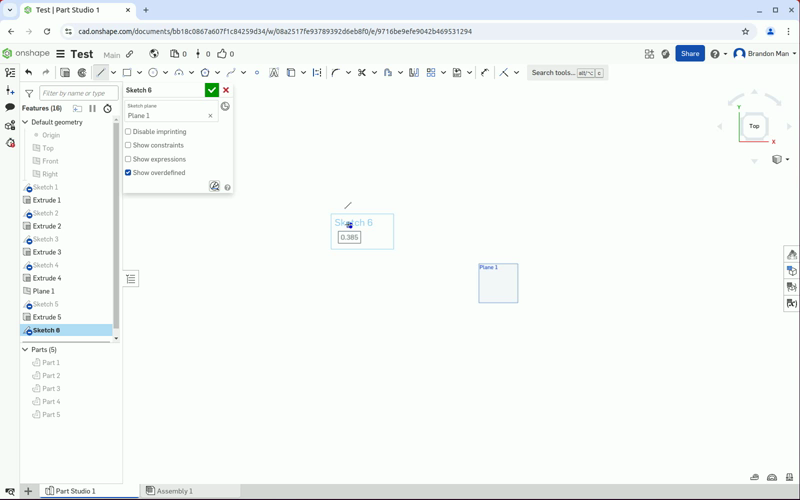
key_up(shift)
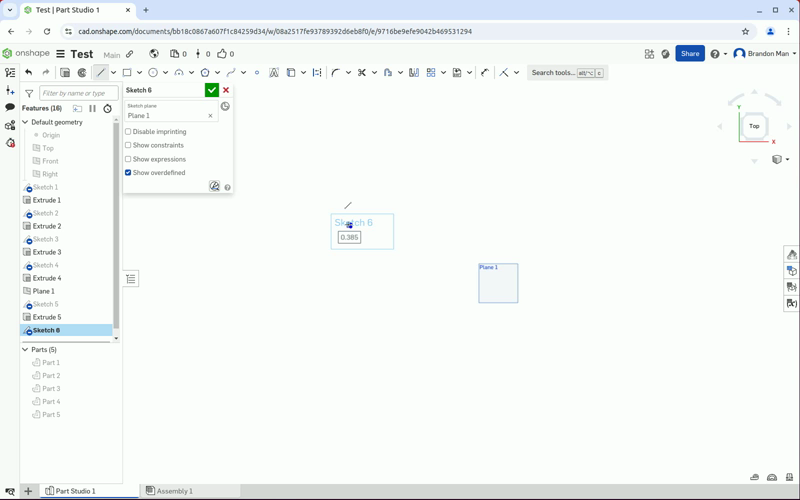
mouse_move(378, 224)
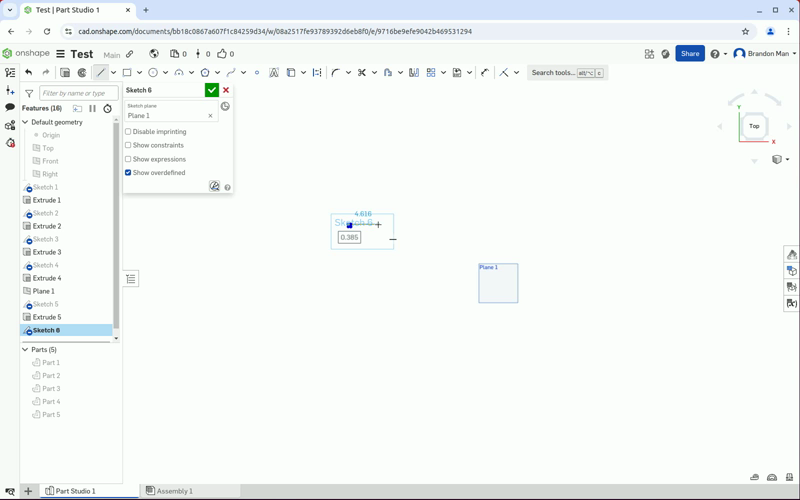
key_down(shift)
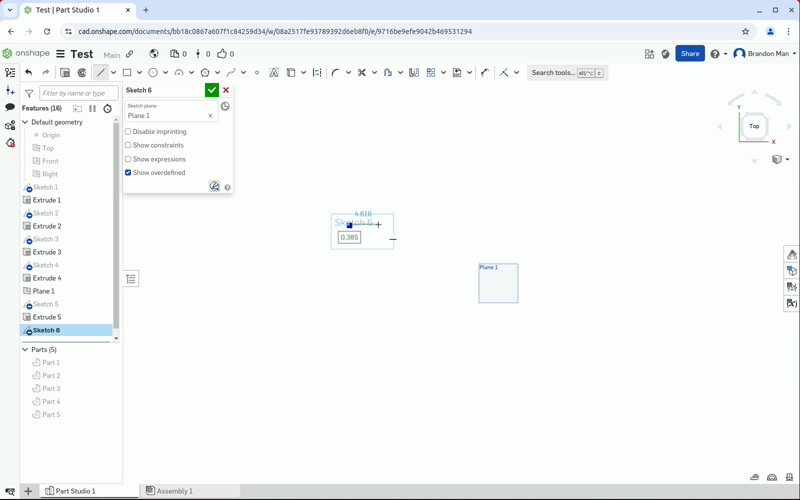
mouse_move(348, 226)
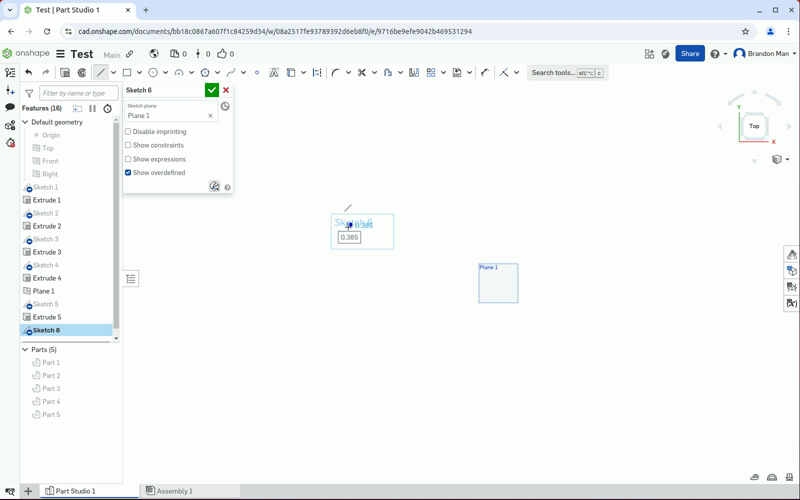
scroll(6)
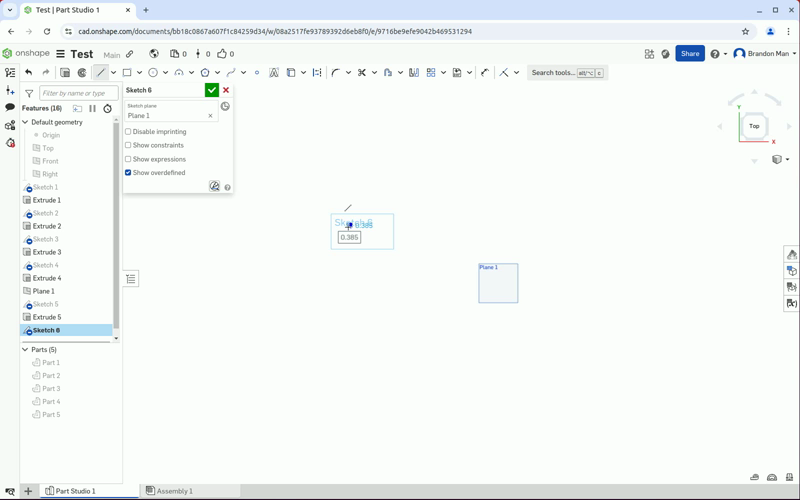
scroll(6)
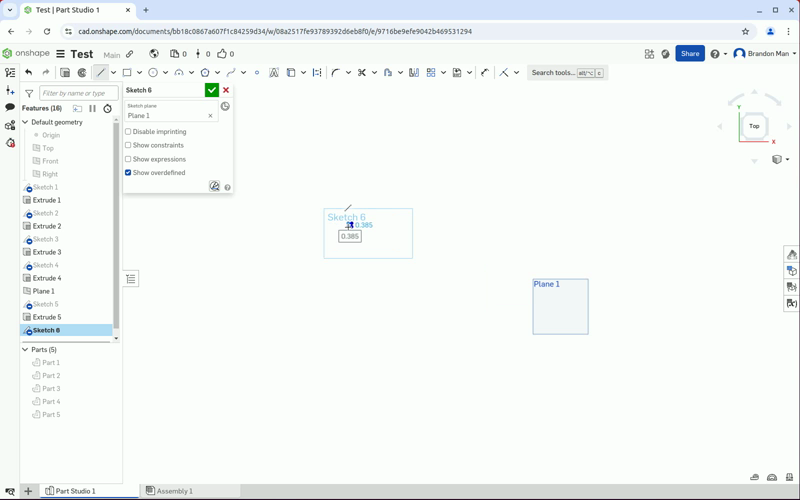
scroll(6)
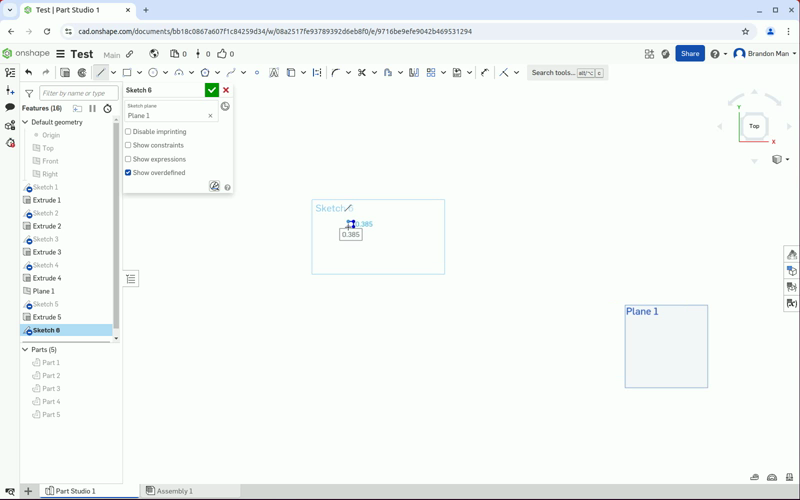
scroll(6)
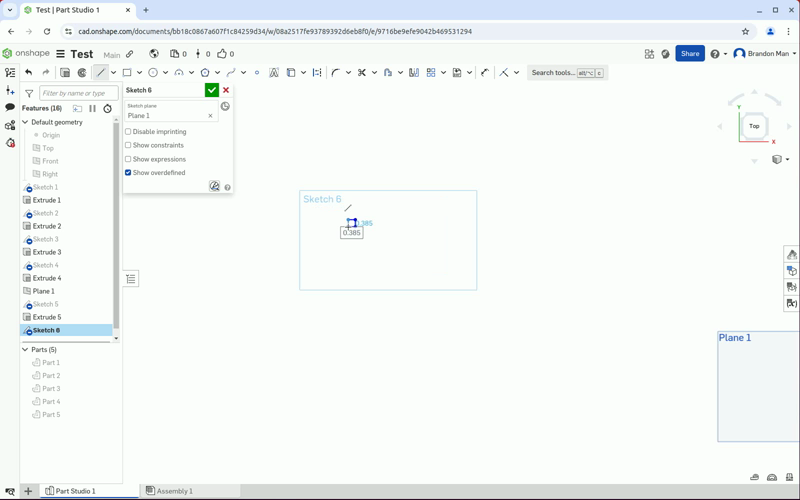
scroll(6)
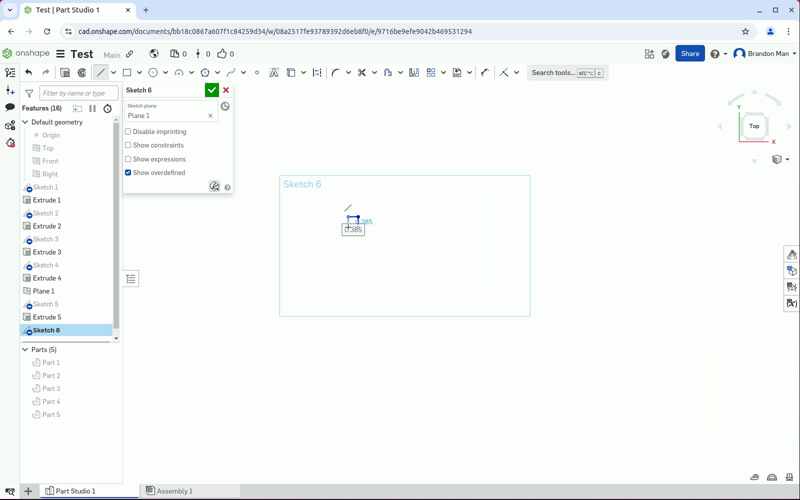
scroll(6)
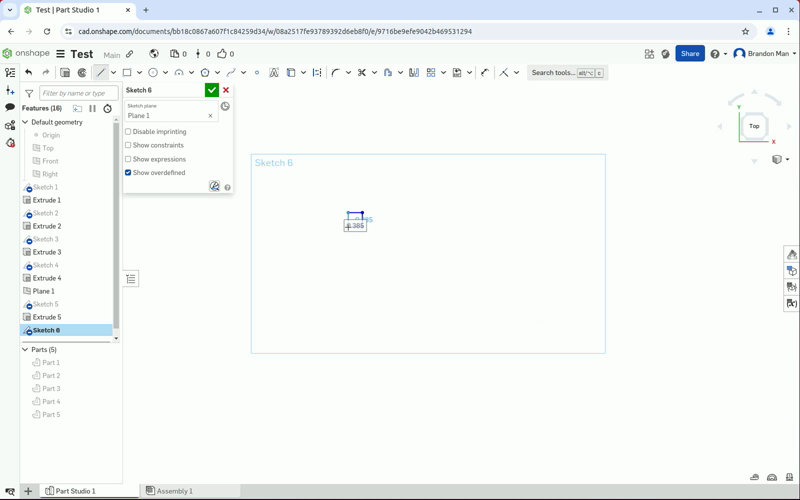
scroll(6)
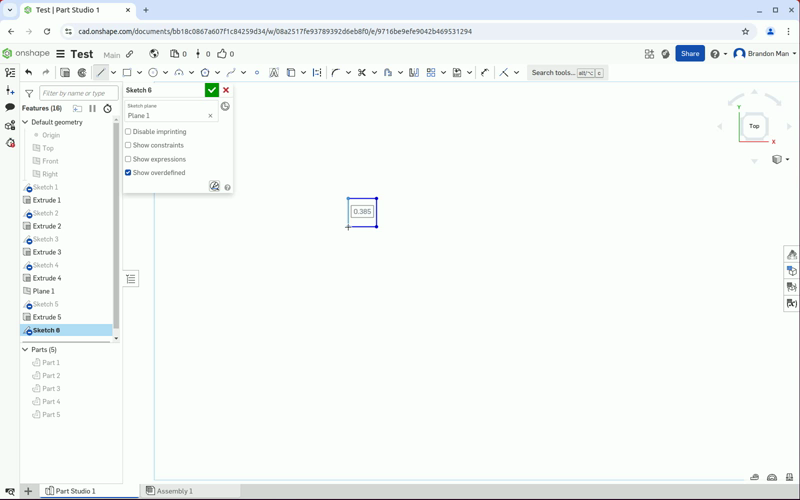
key_up(shift)
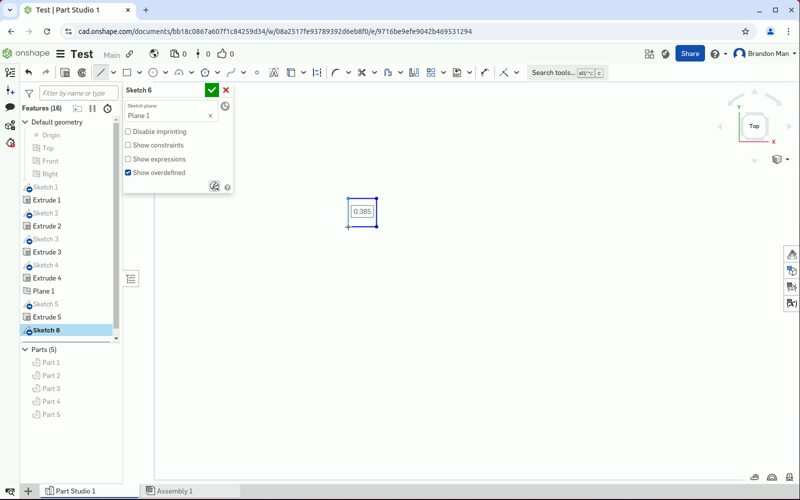
click(348, 226)
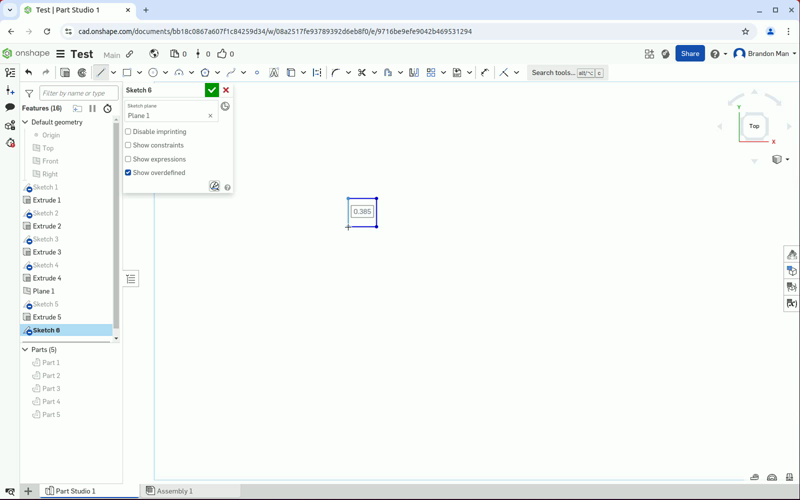
scroll(-6)
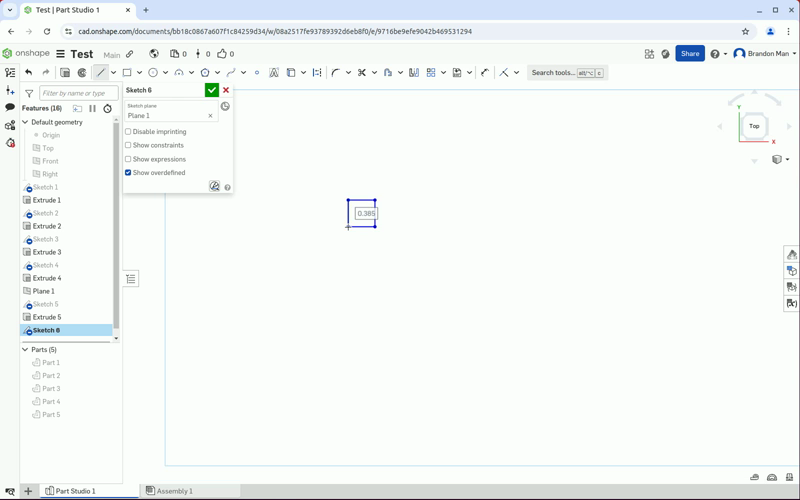
scroll(-6)
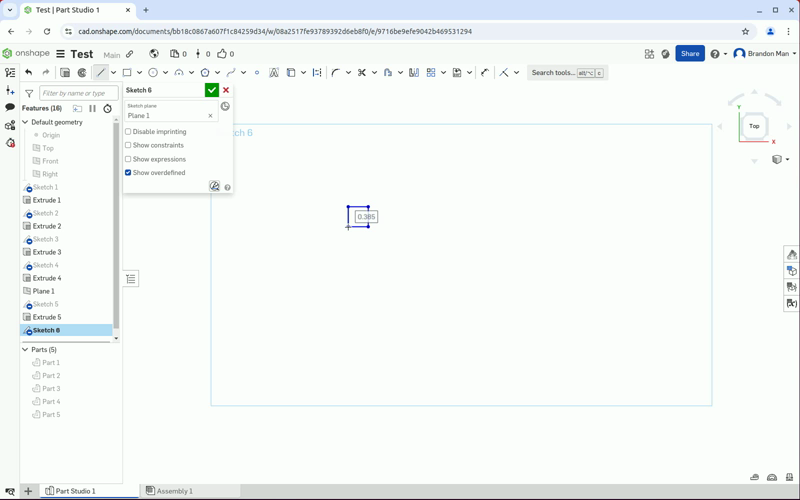
scroll(-6)
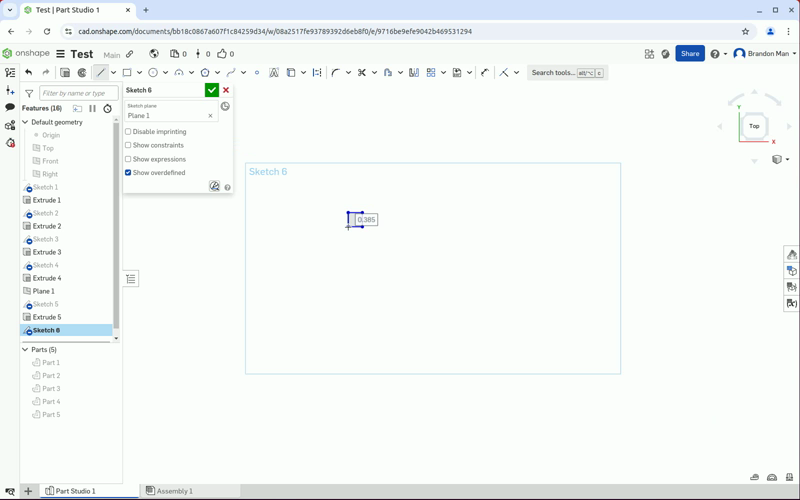
scroll(-6)
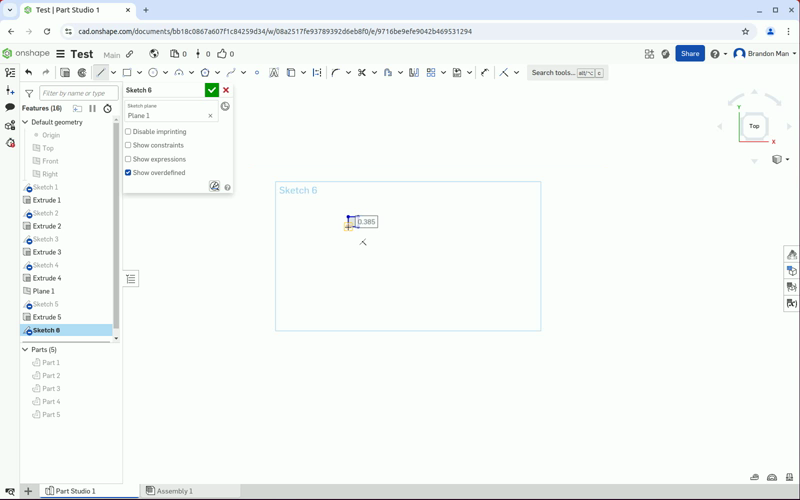
scroll(-6)
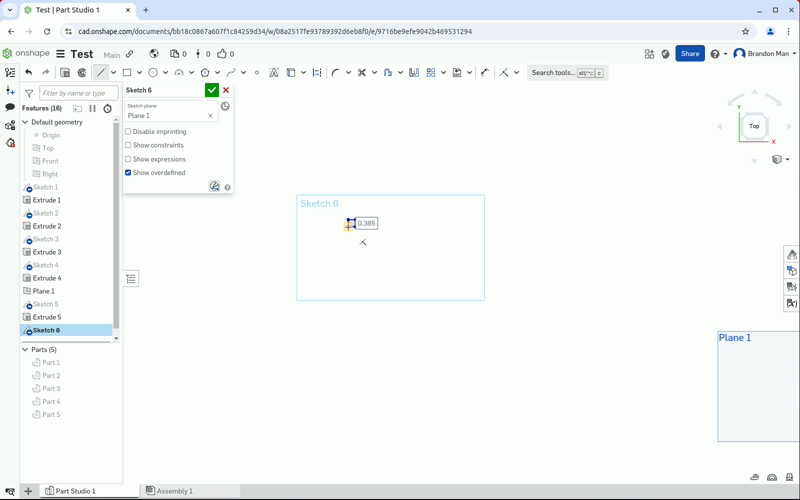
scroll(-6)
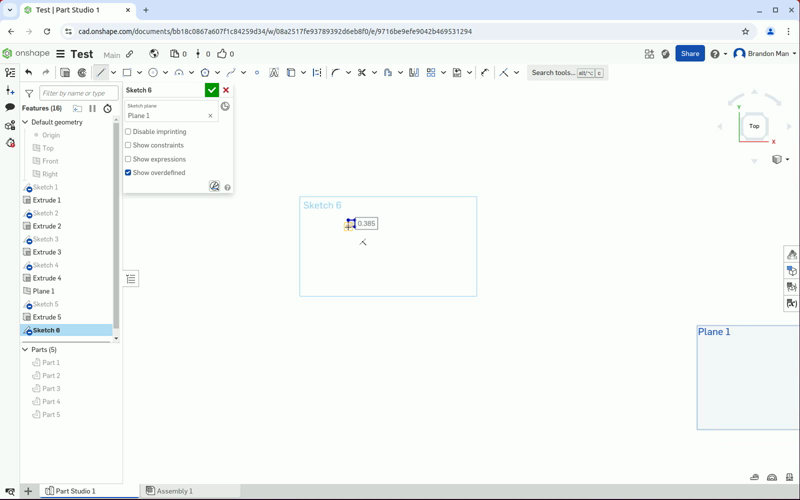
scroll(-6)
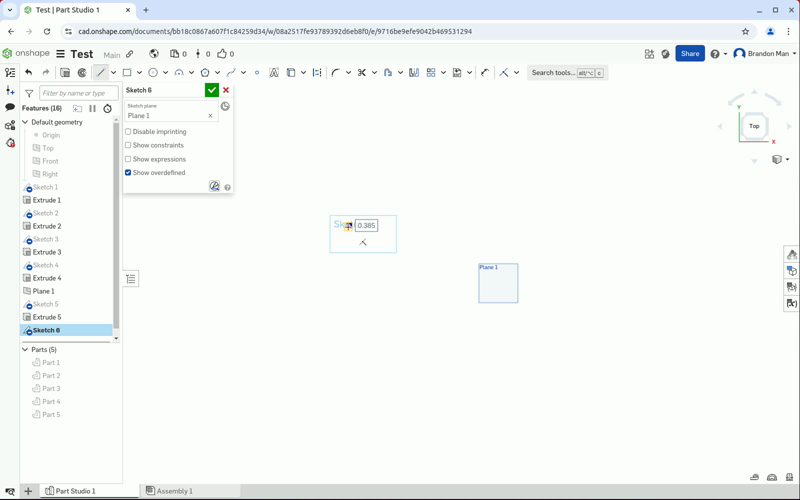
key(esc)
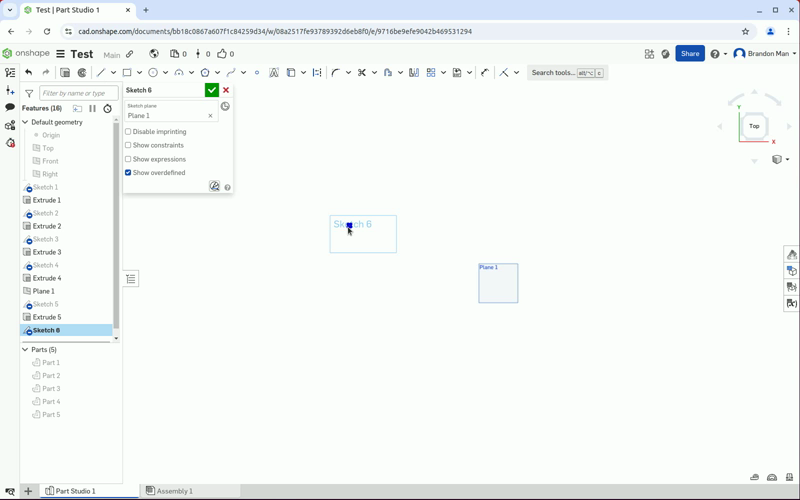
mouse_move(350, 225)
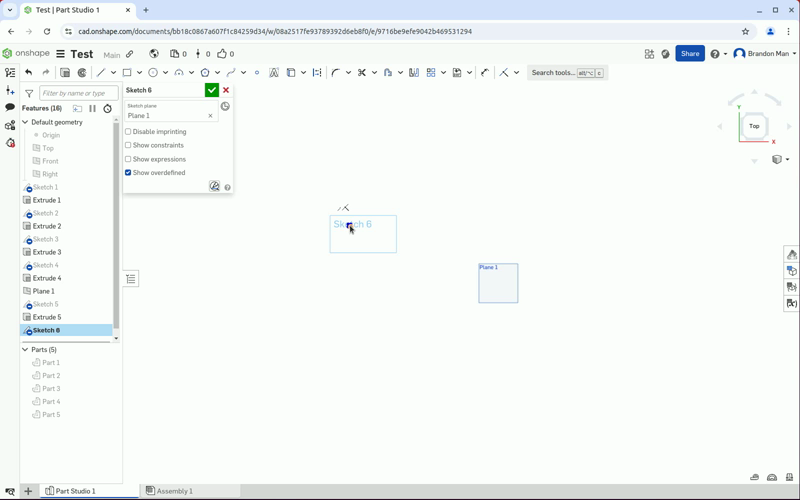
scroll(6)
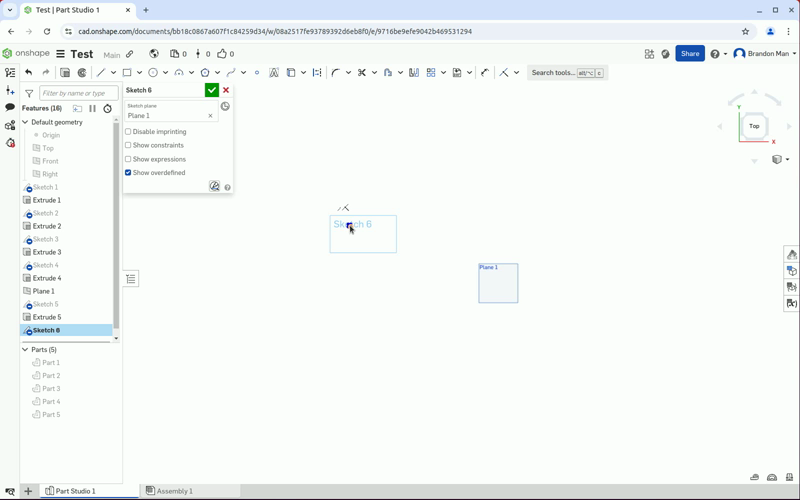
scroll(6)
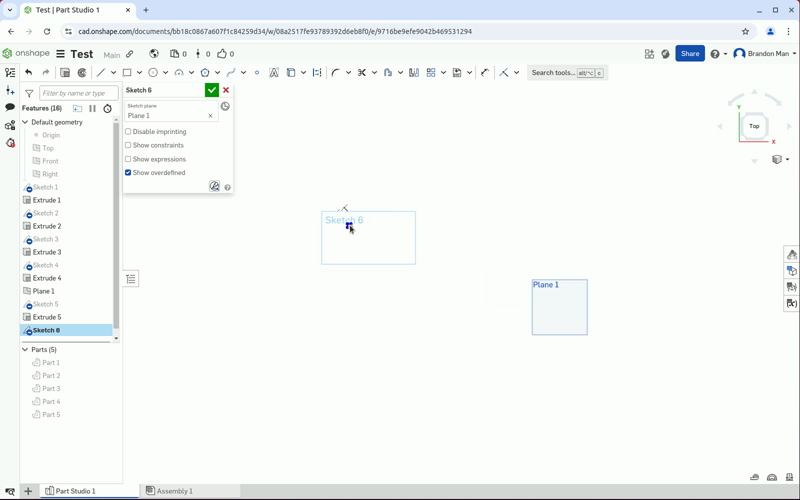
scroll(6)
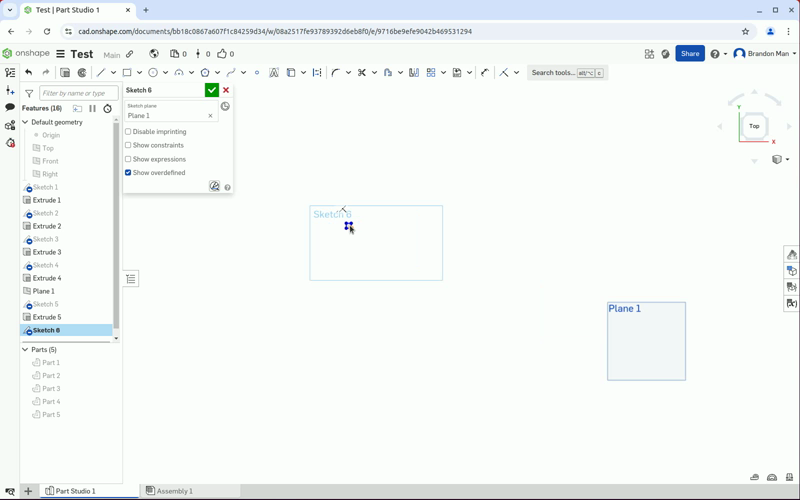
scroll(6)
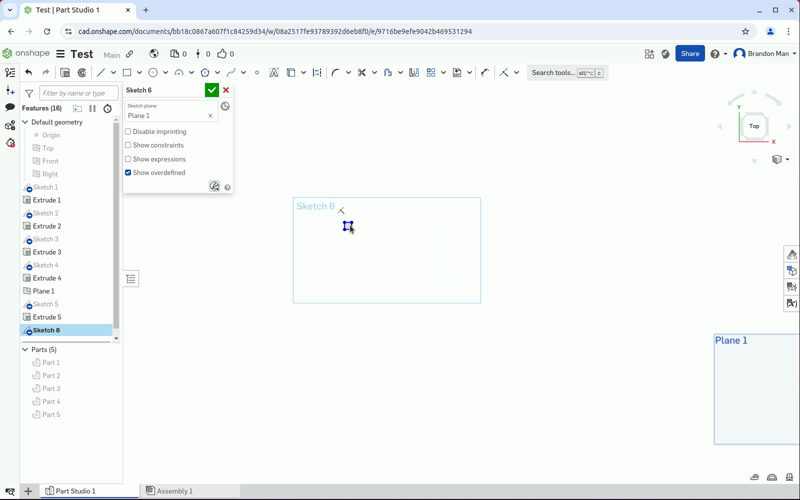
scroll(6)
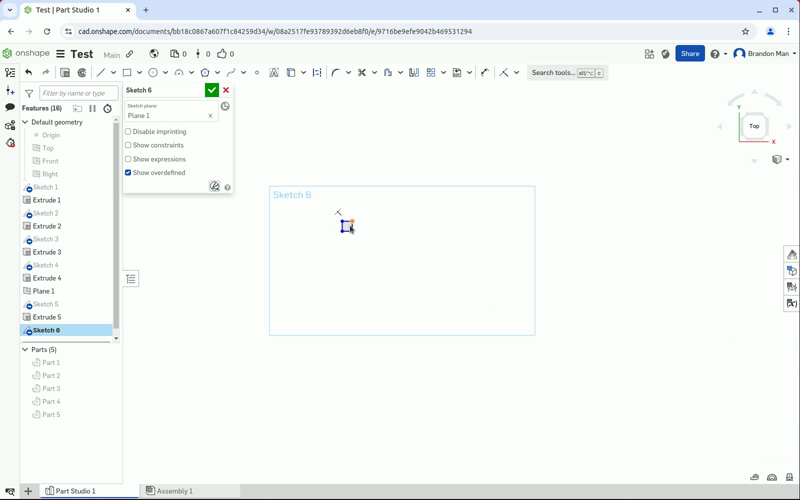
scroll(6)
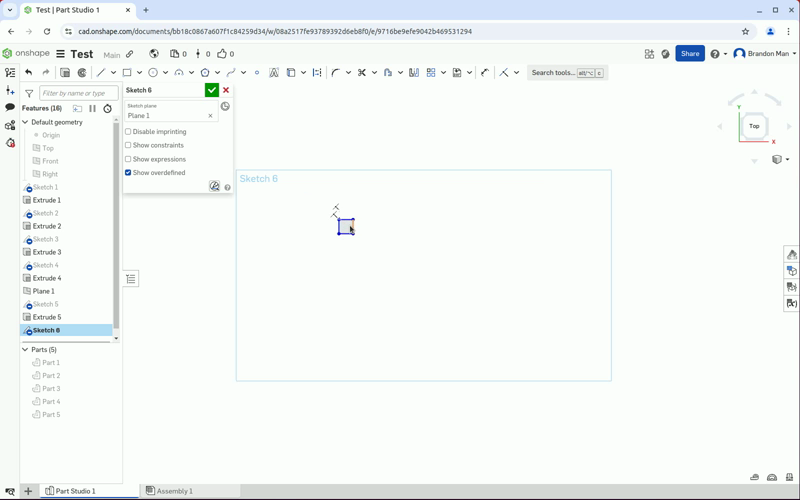
scroll(6)
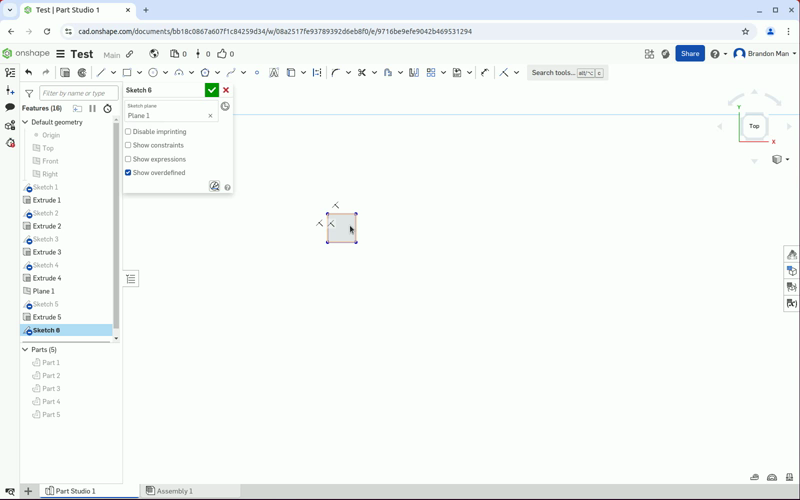
click(350, 225)
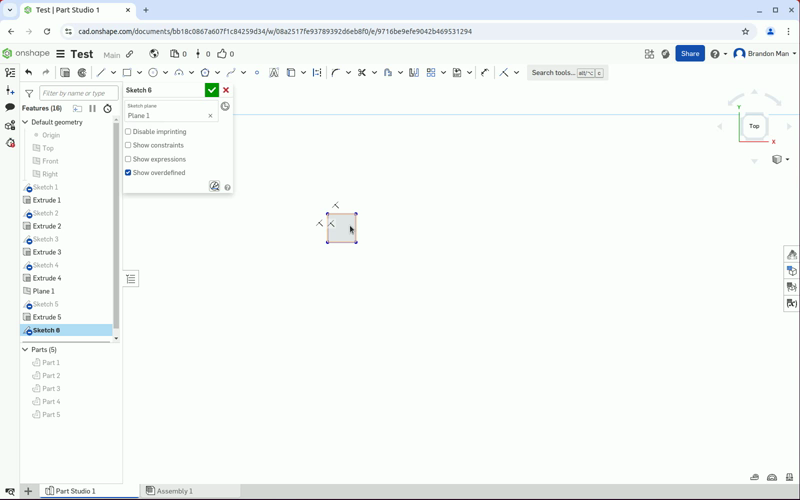
scroll(-6)
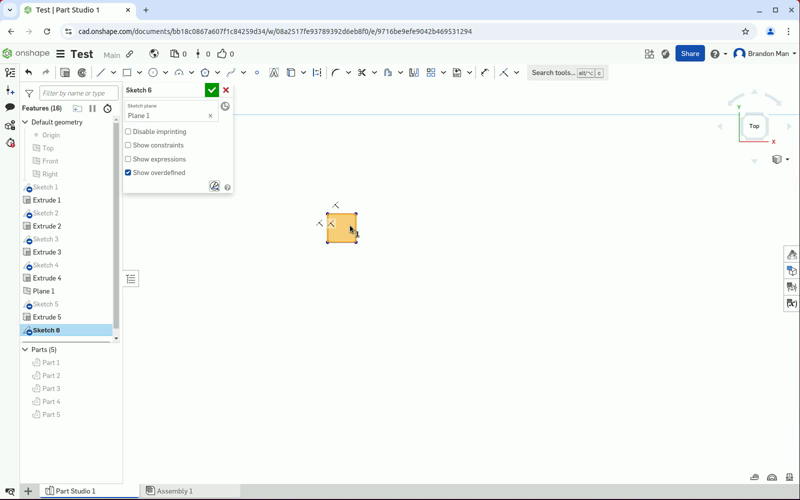
scroll(-6)
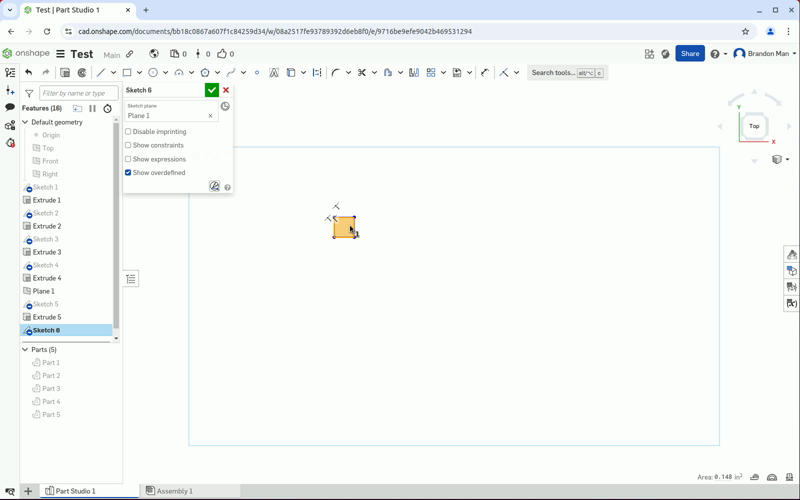
scroll(-6)
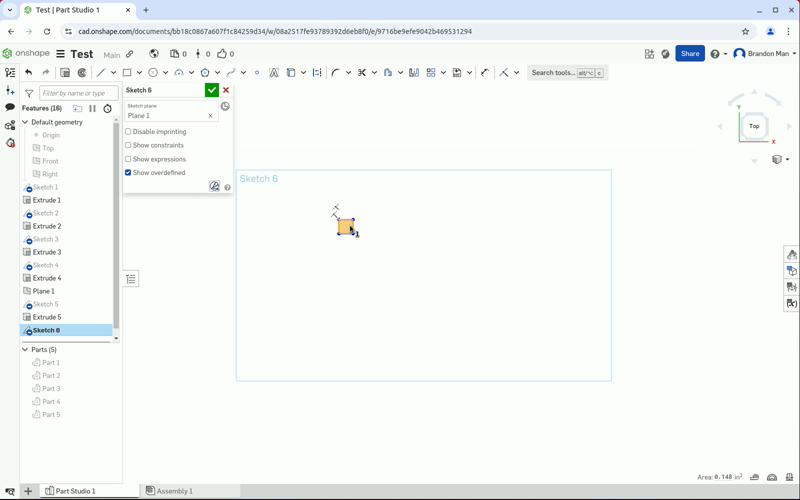
scroll(-6)
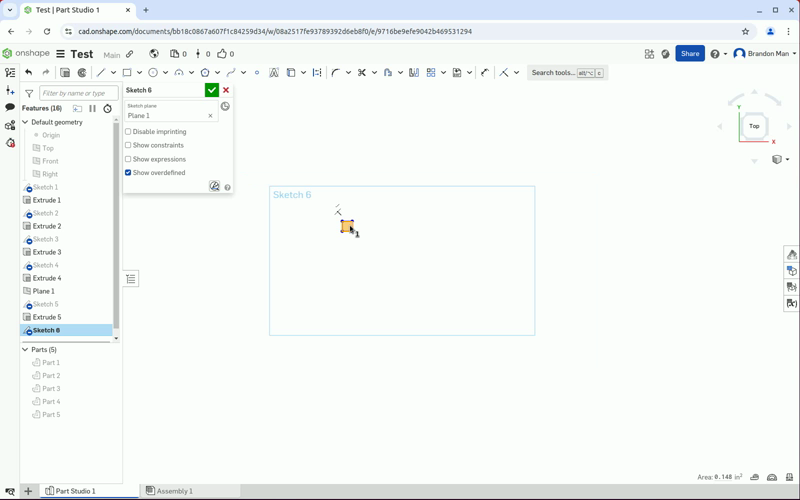
scroll(-6)
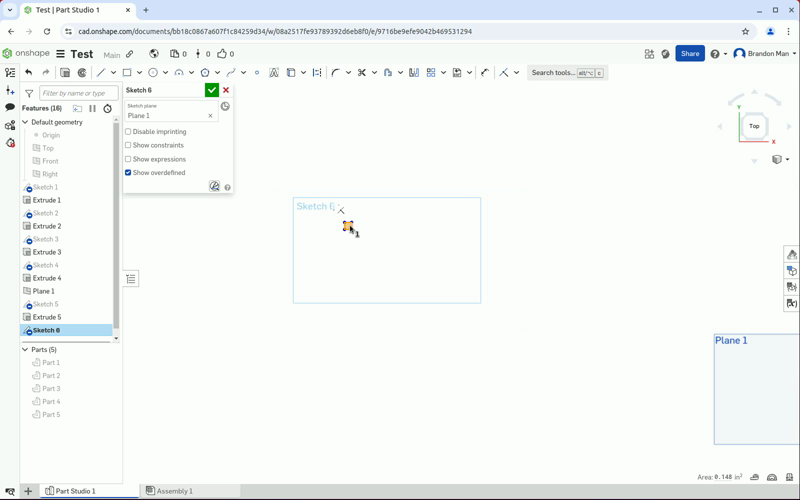
scroll(-6)
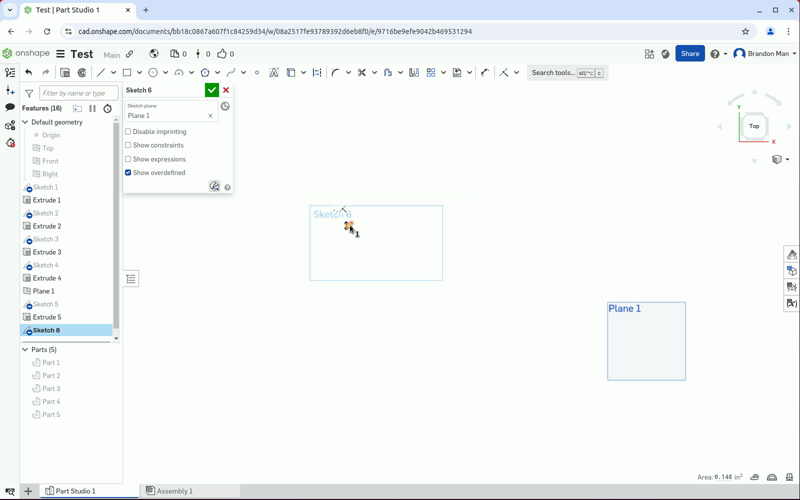
scroll(-6)
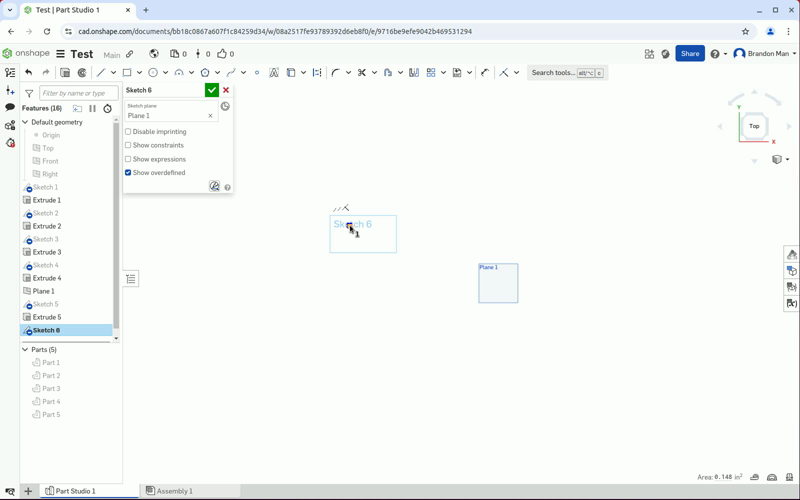
mouse_move(73, 352)
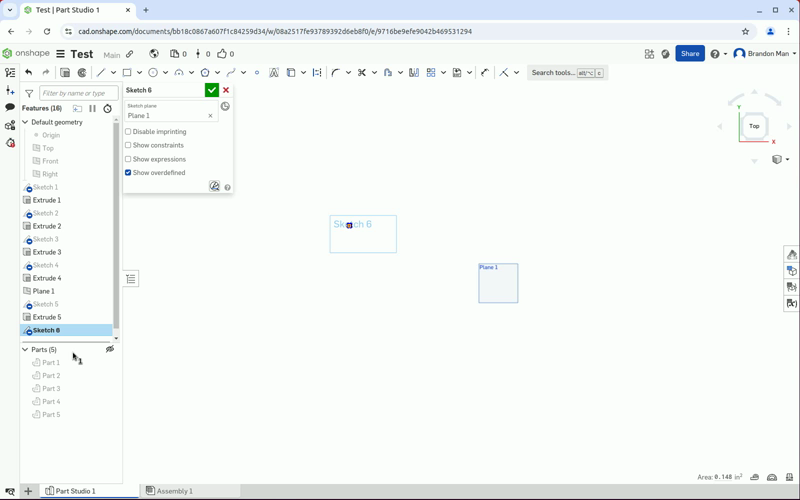
key(shift+y)
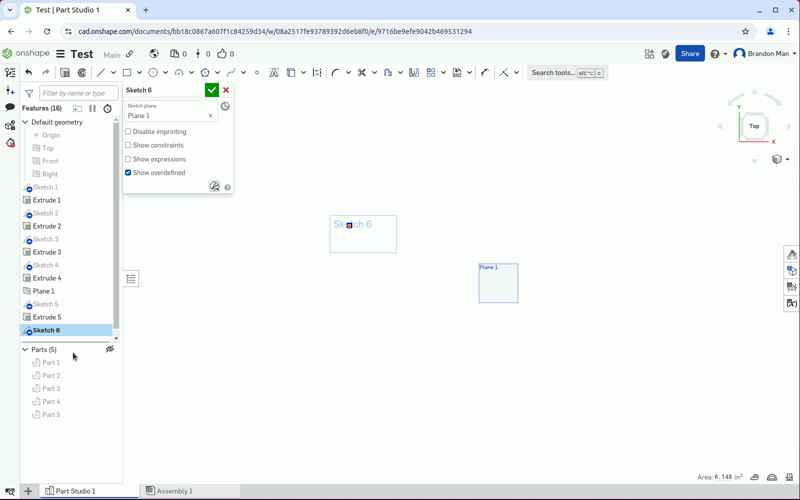
key(shift+e)
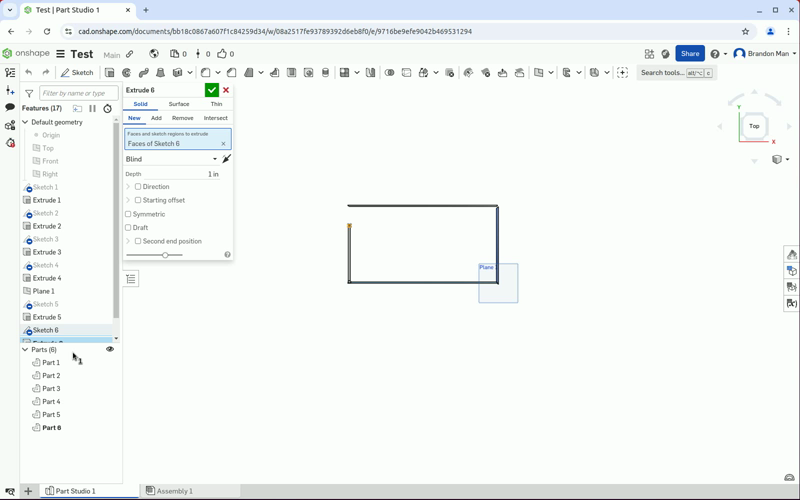
mouse_move(143, 106)
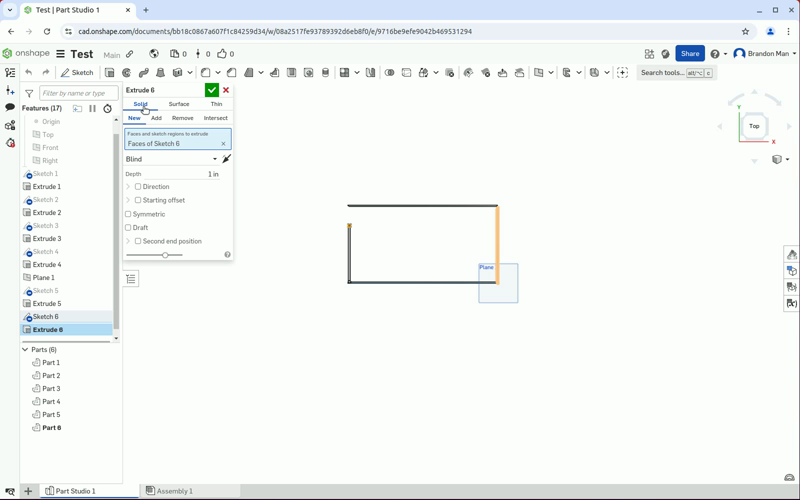
click(143, 106)
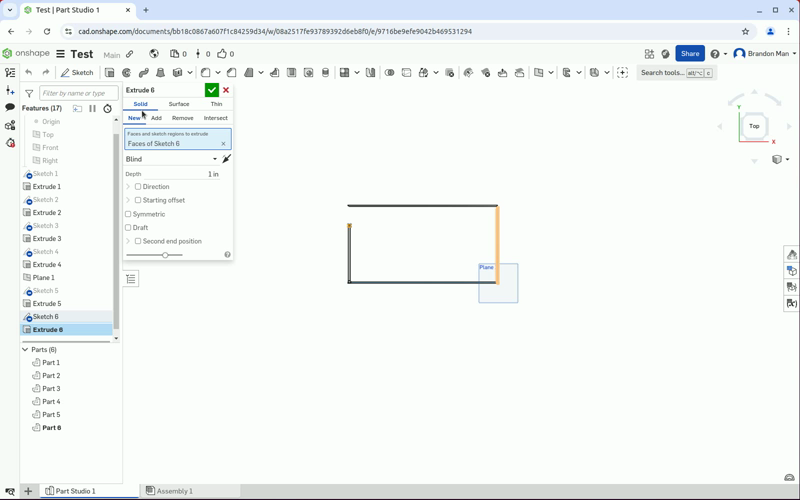
mouse_move(137, 120)
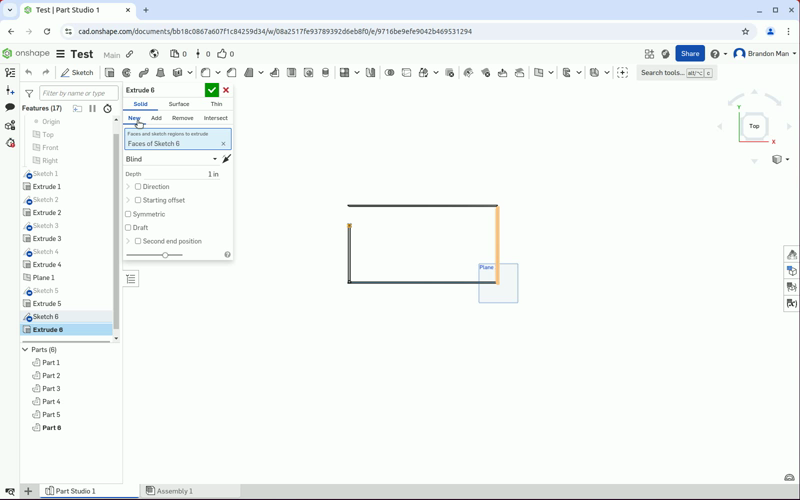
click(137, 120)
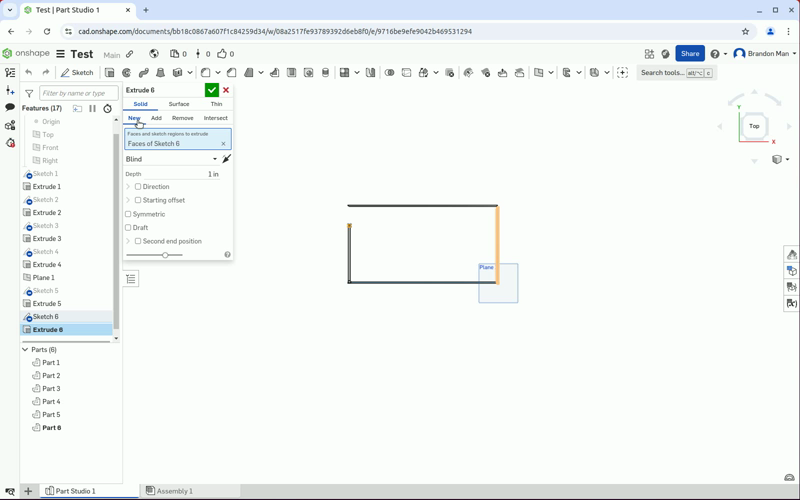
key(tab, 4)
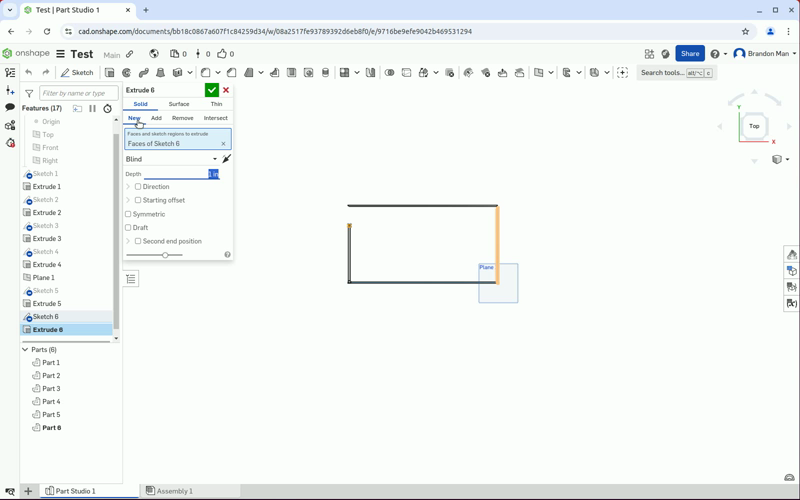
text(6.499)
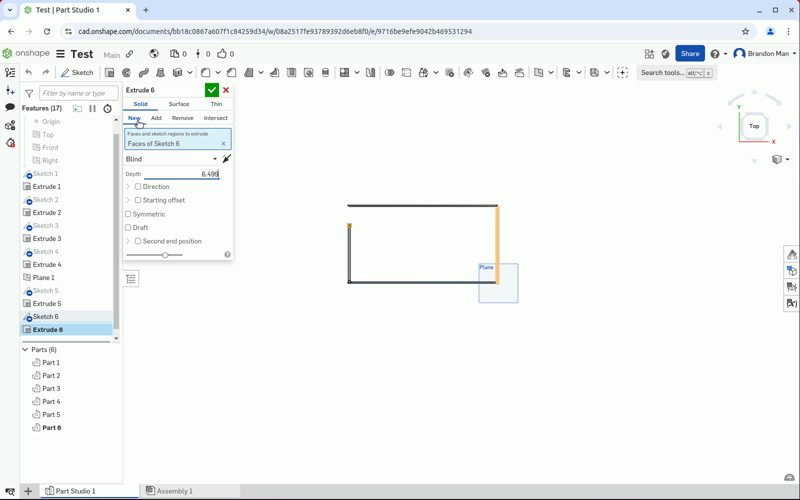
key(enter)
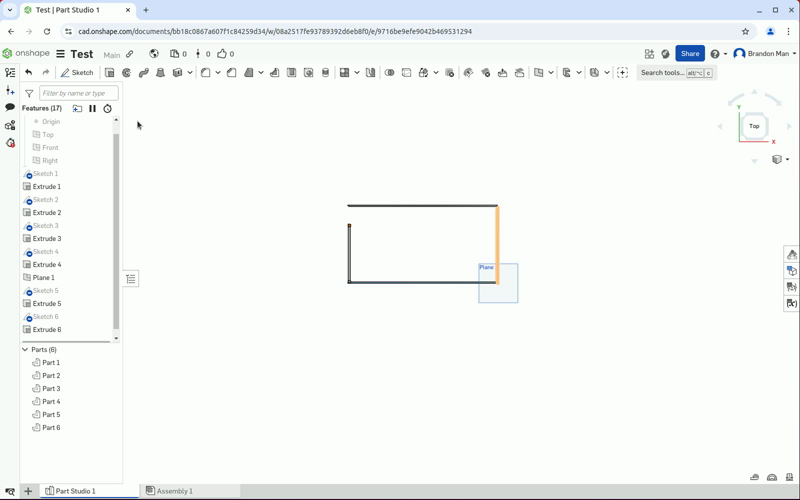
key(shift+h)
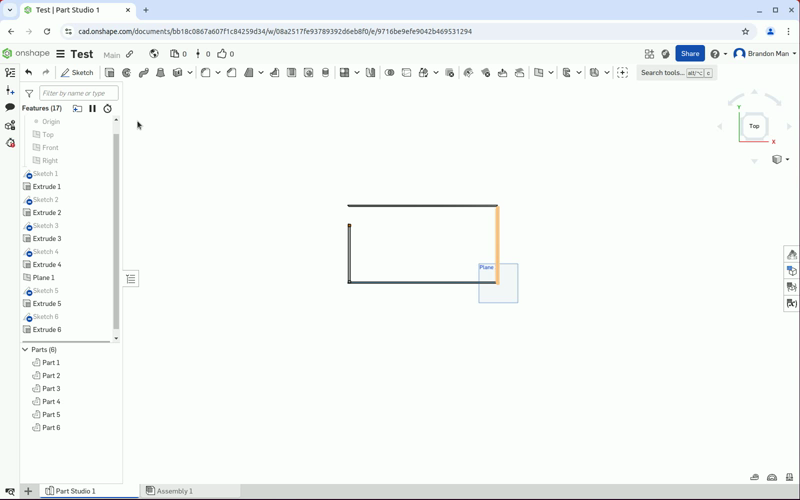
key(shift+h)
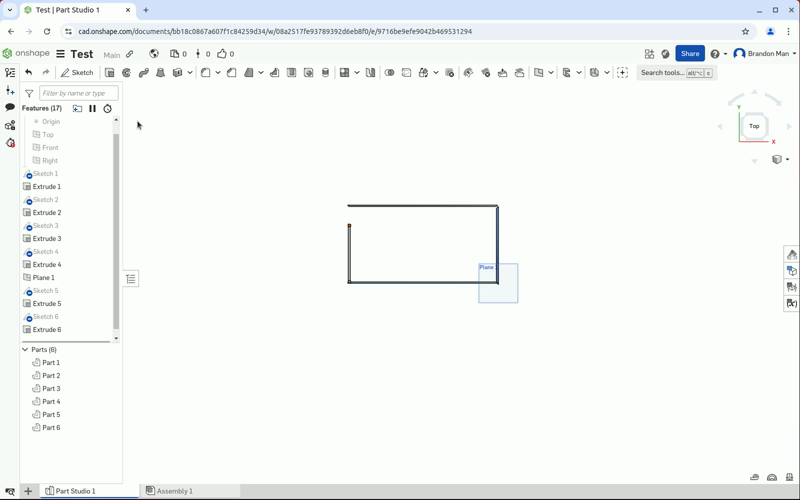
mouse_move(69, 176)
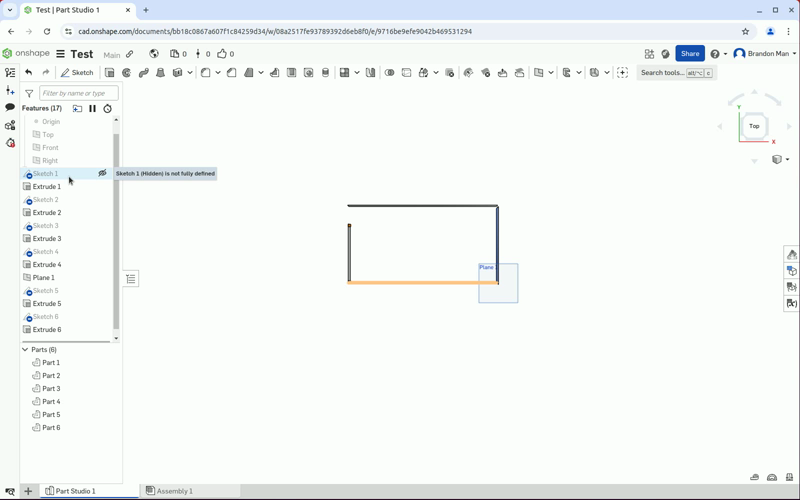
click(69, 176)
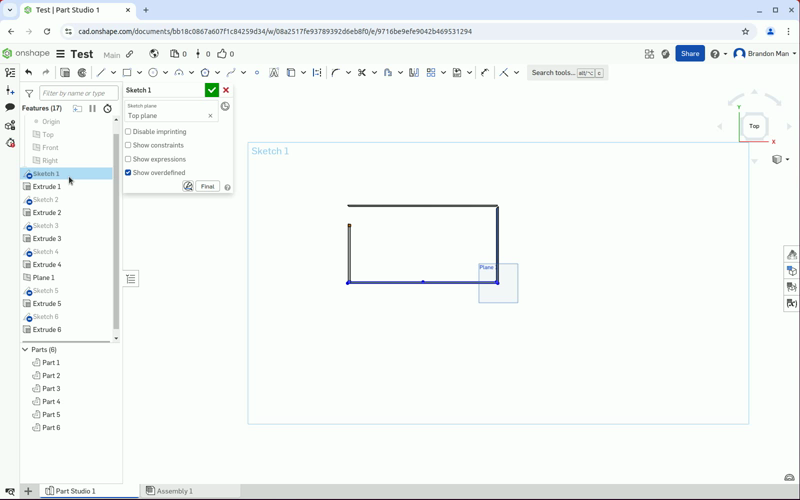
mouse_move(229, 92)
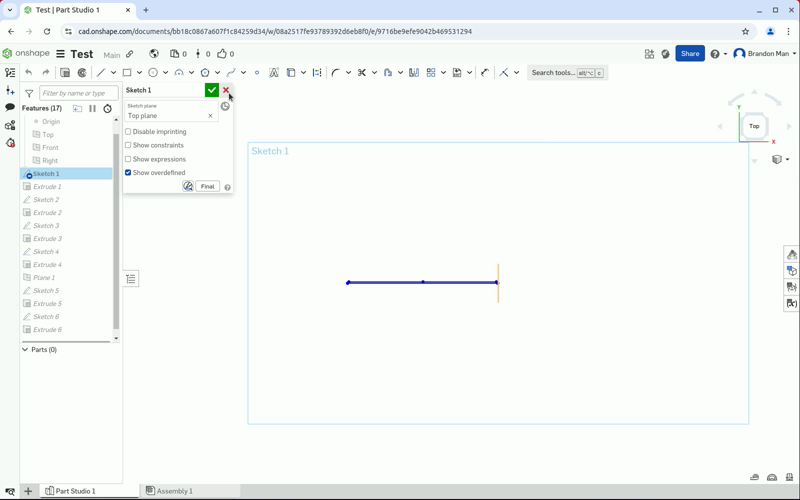
click(229, 92)
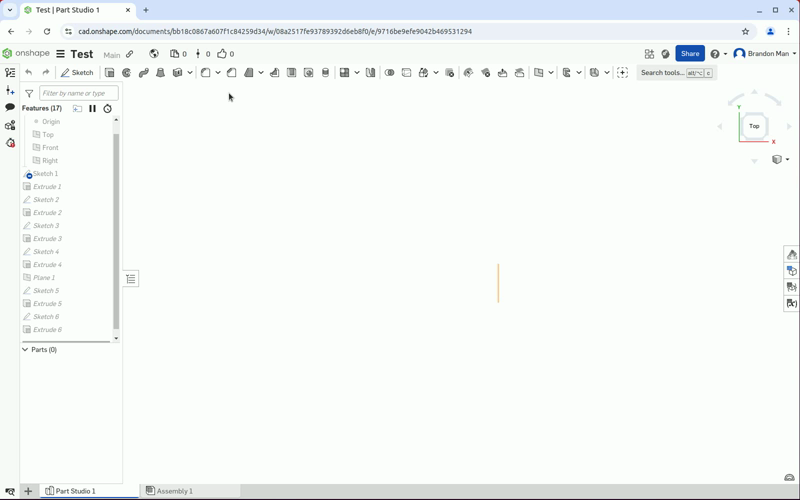
key(shift+s)
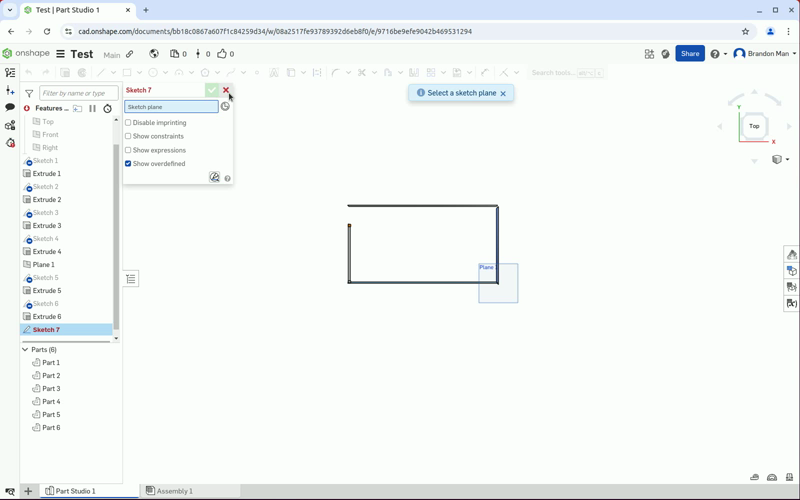
mouse_move(69, 267)
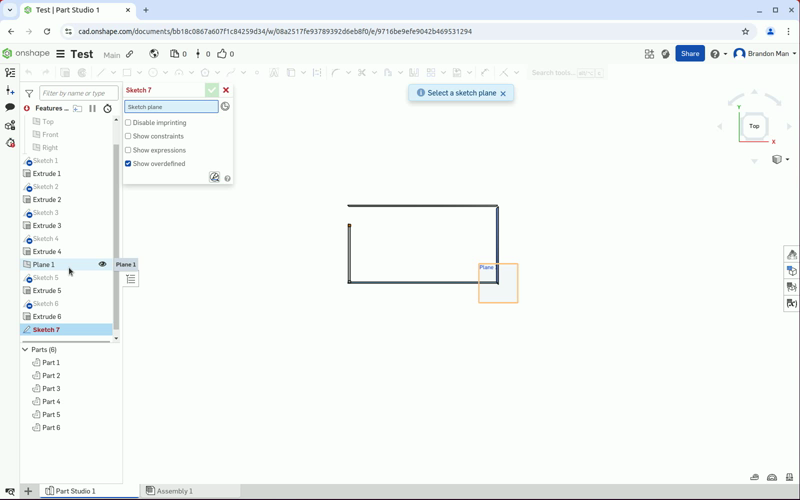
click(69, 267)
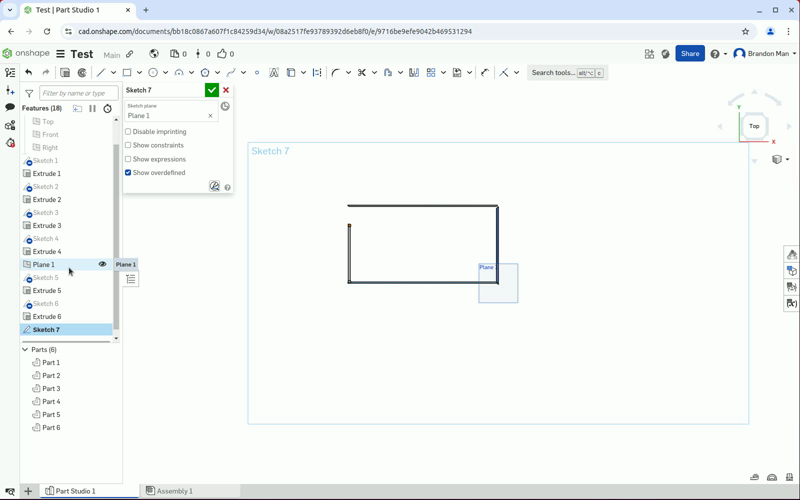
mouse_move(73, 352)
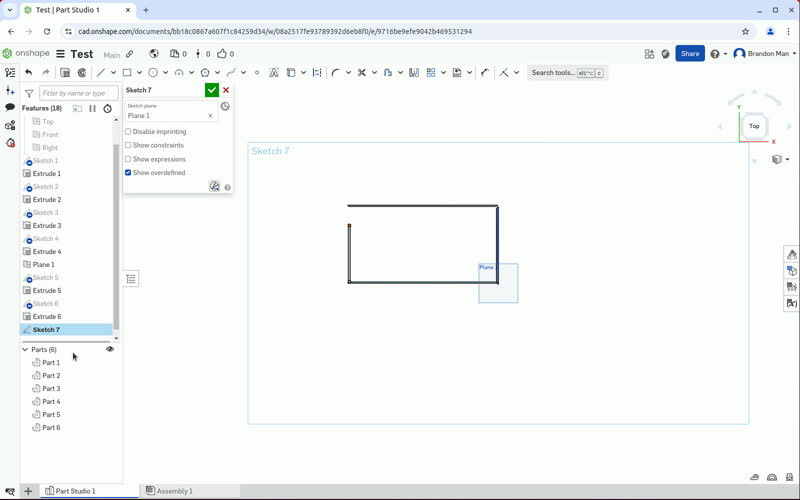
key(y)
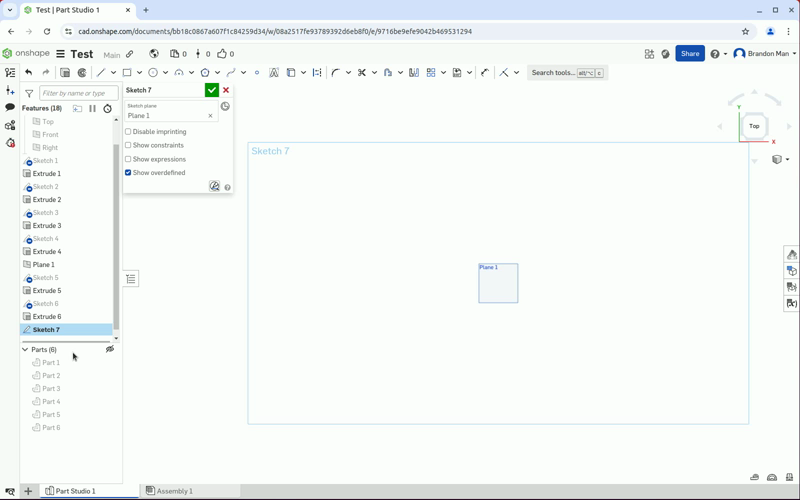
key(l)
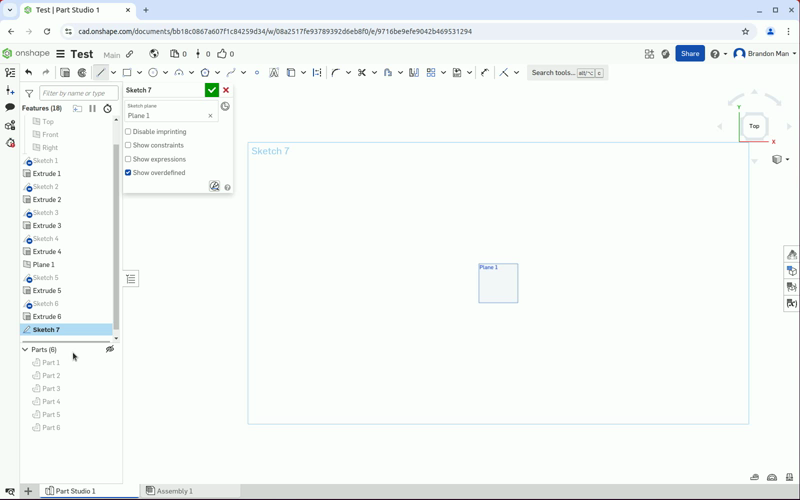
key_down(shift)
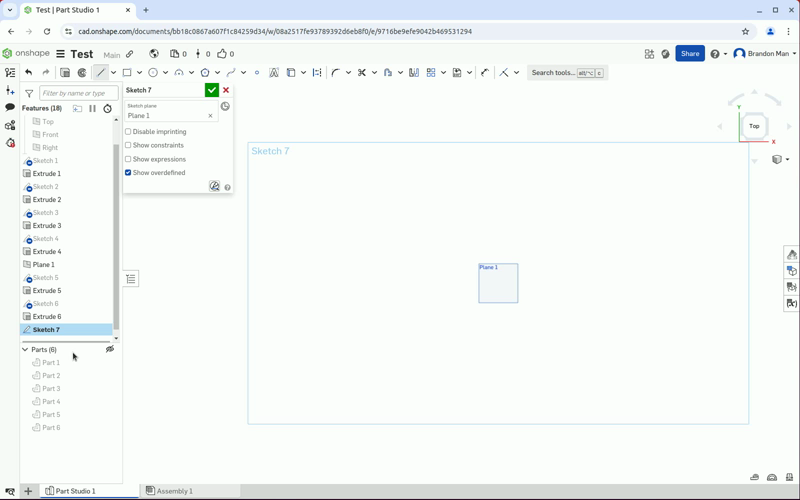
mouse_move(459, 282)
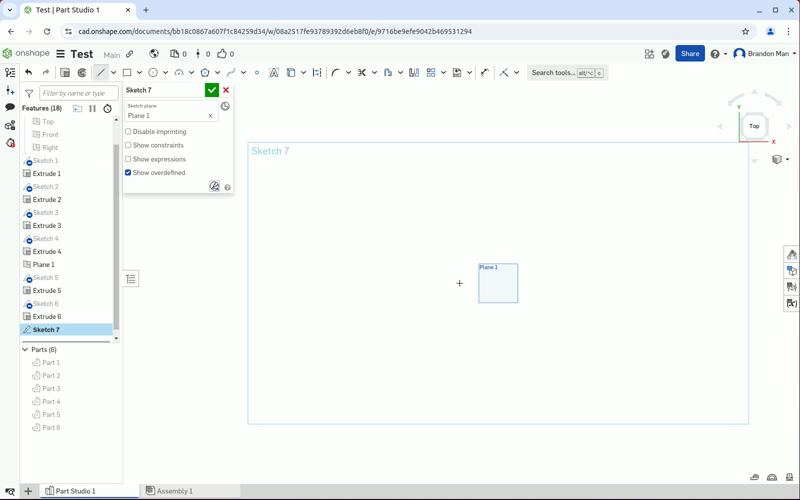
click(459, 282)
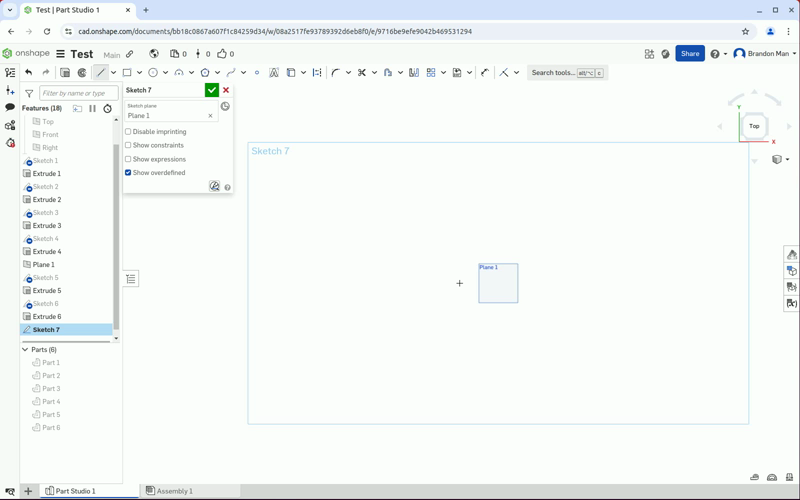
key_up(shift)
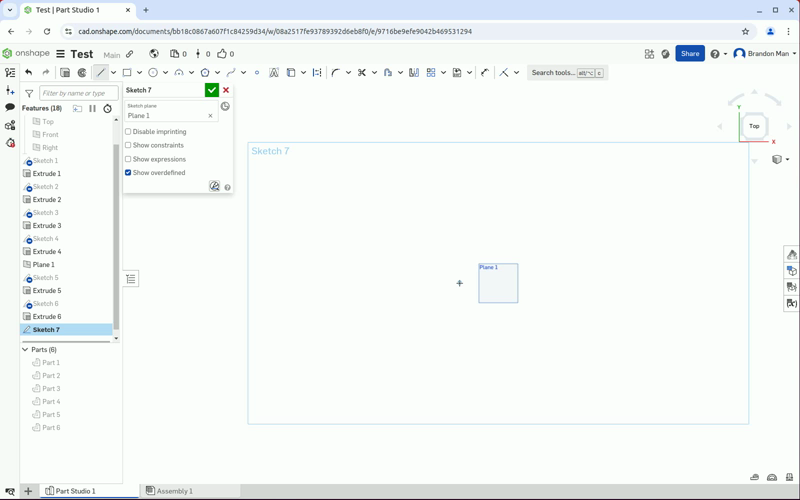
key_down(shift)
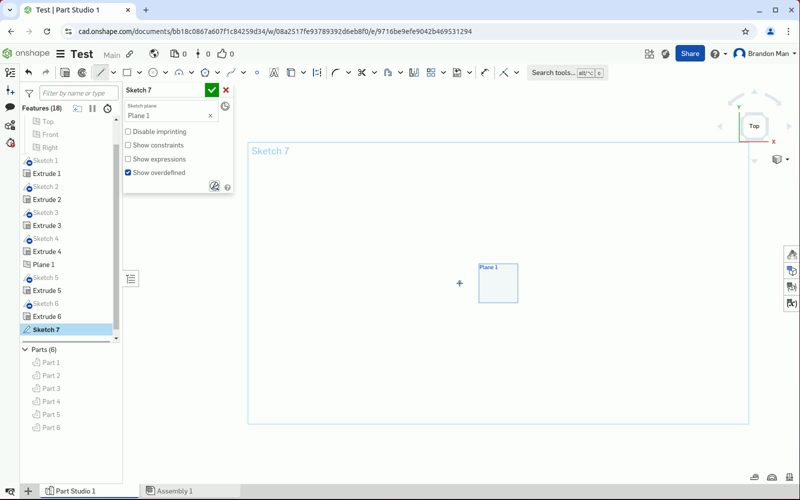
mouse_move(489, 282)
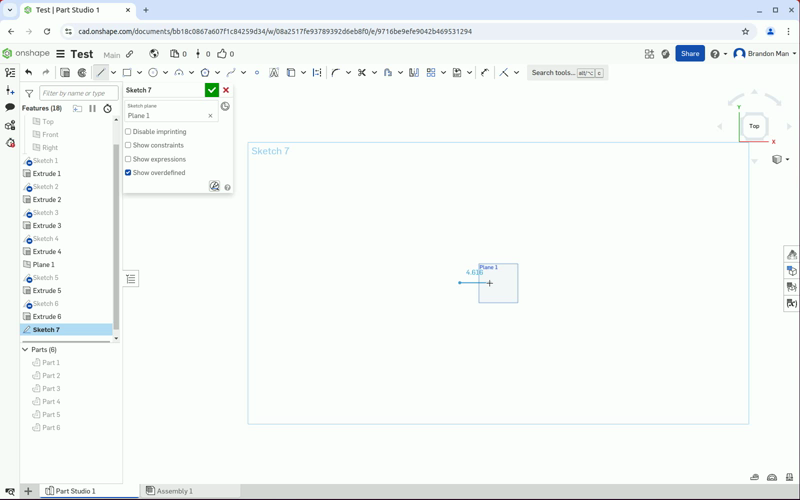
mouse_move(461, 282)
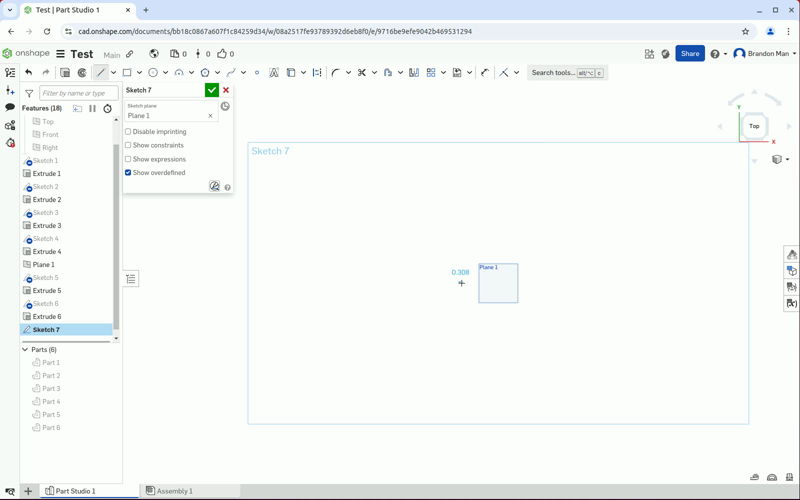
scroll(6)
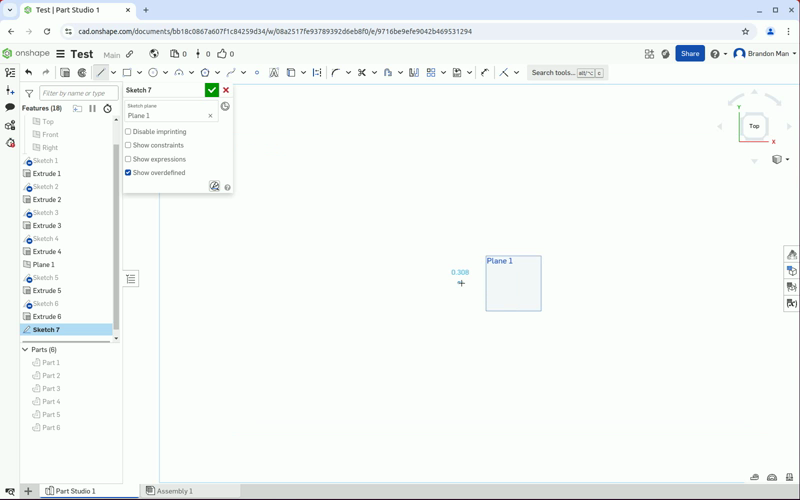
scroll(6)
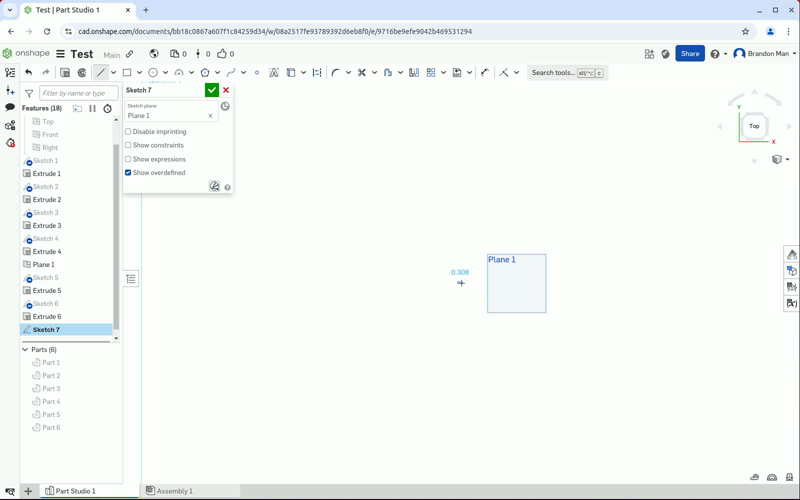
scroll(6)
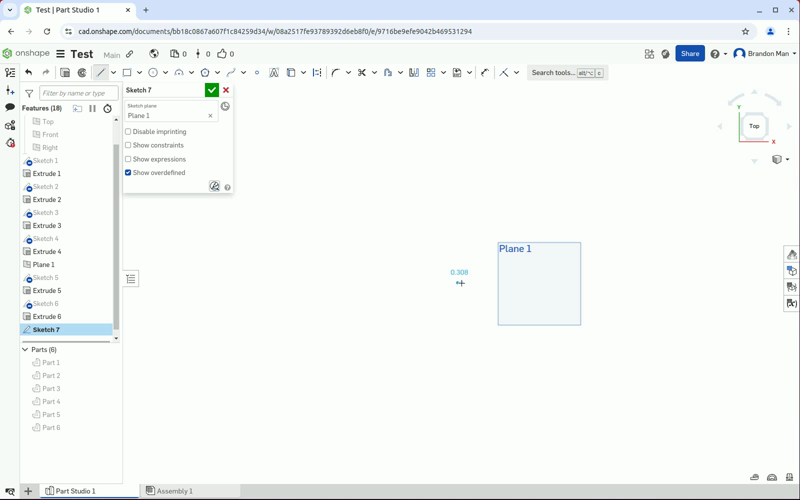
scroll(6)
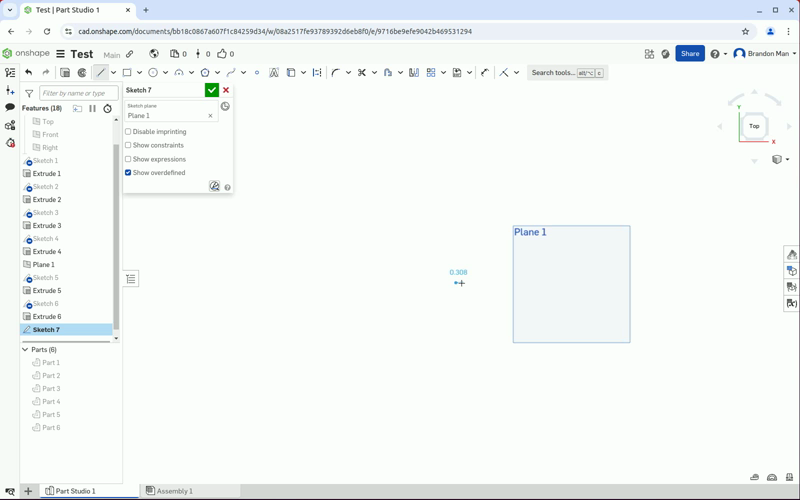
scroll(6)
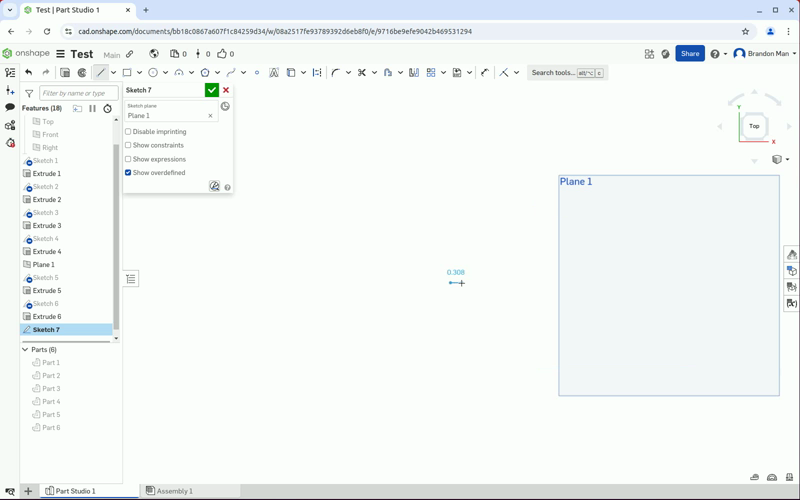
scroll(6)
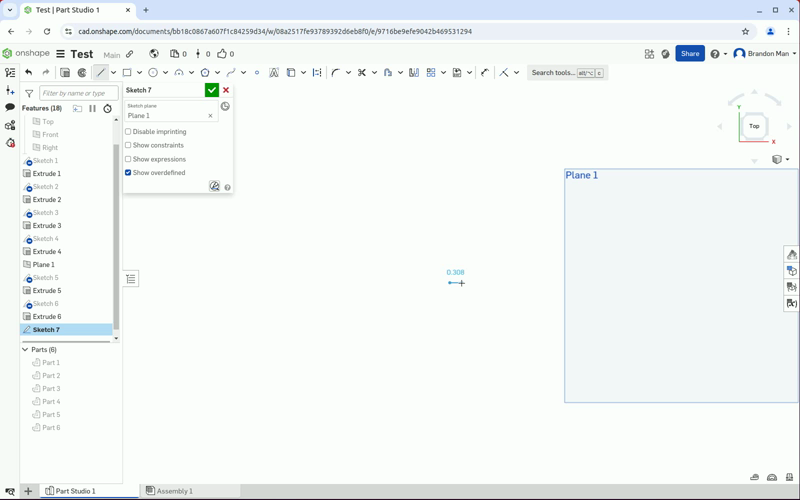
scroll(6)
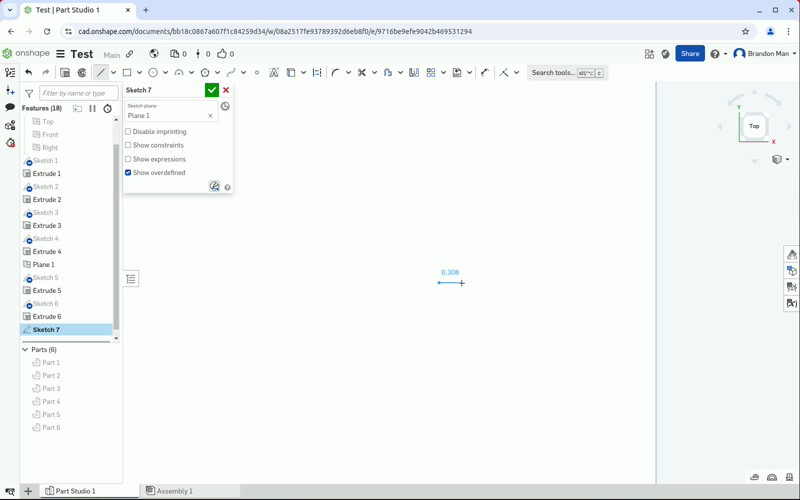
click(461, 282)
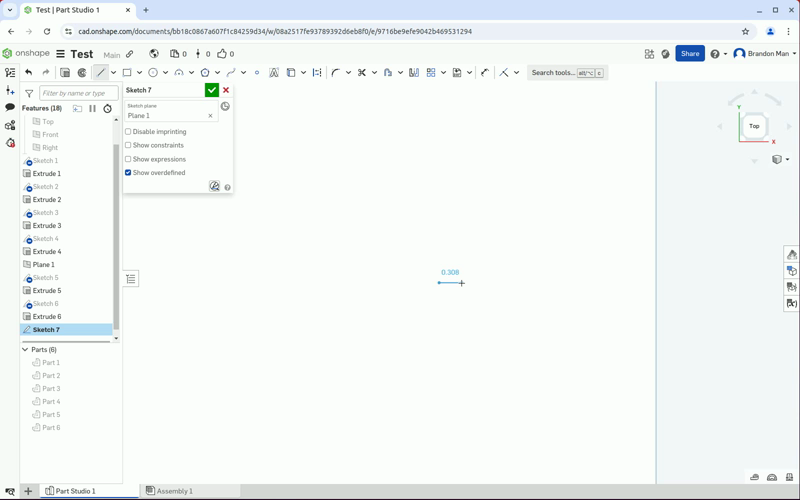
scroll(-6)
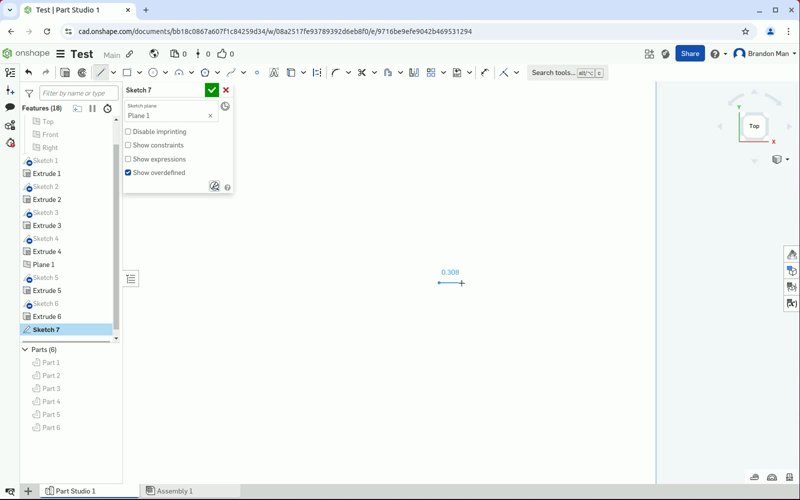
scroll(-6)
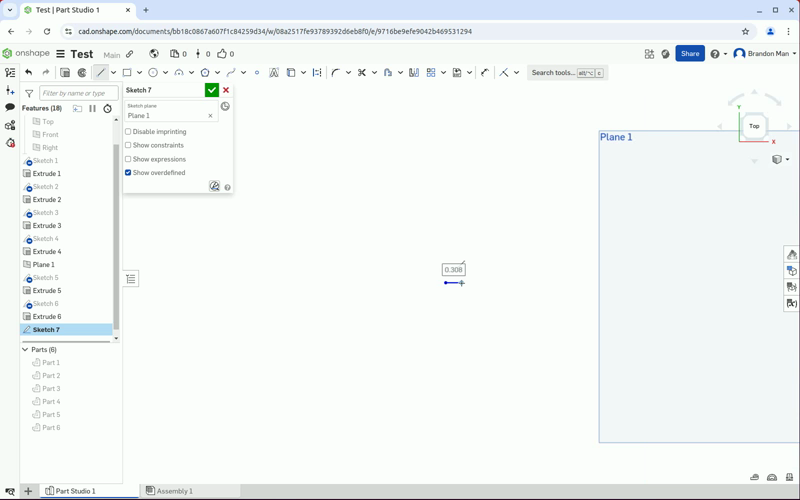
scroll(-6)
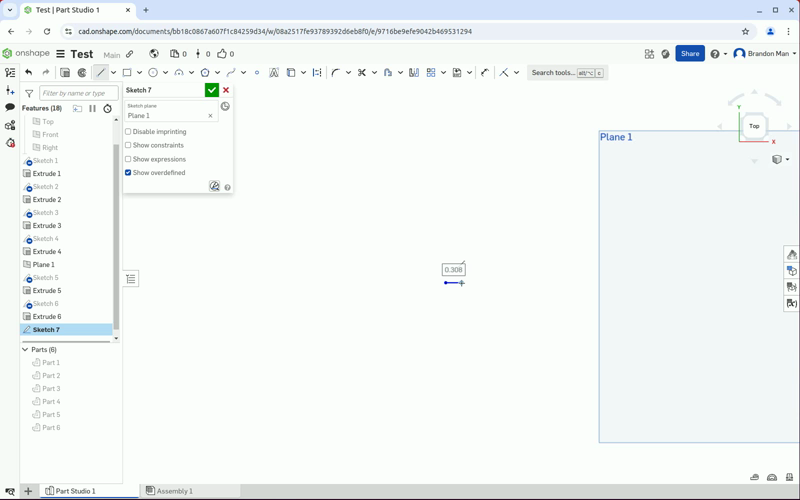
scroll(-6)
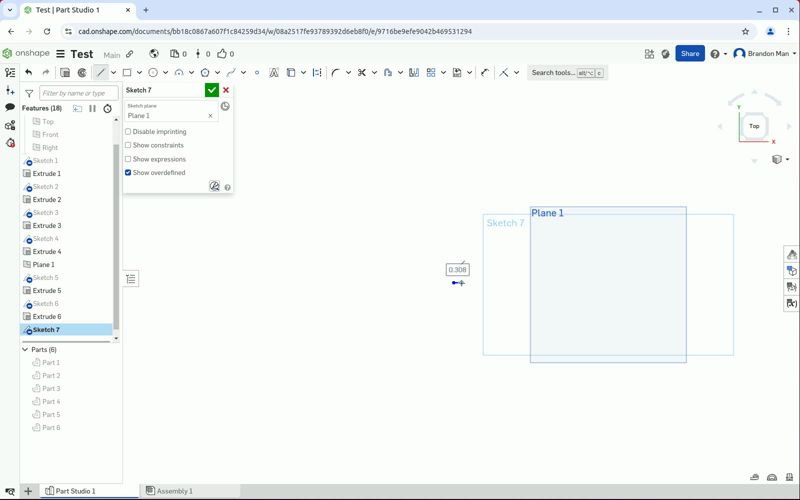
scroll(-6)
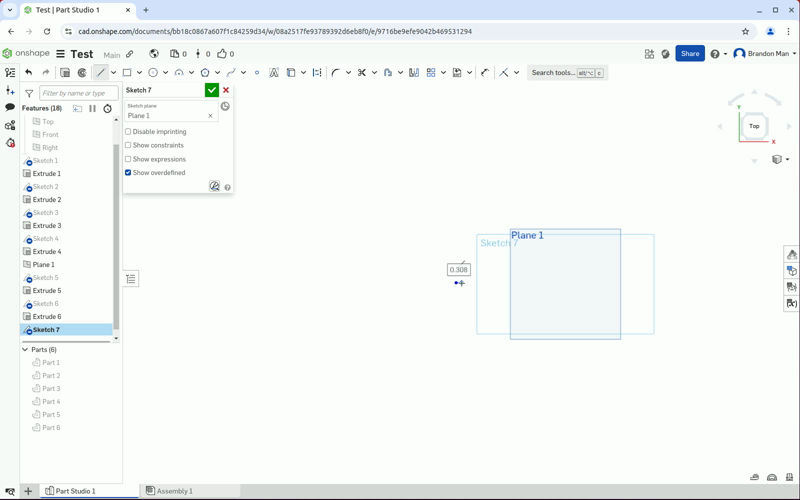
scroll(-6)
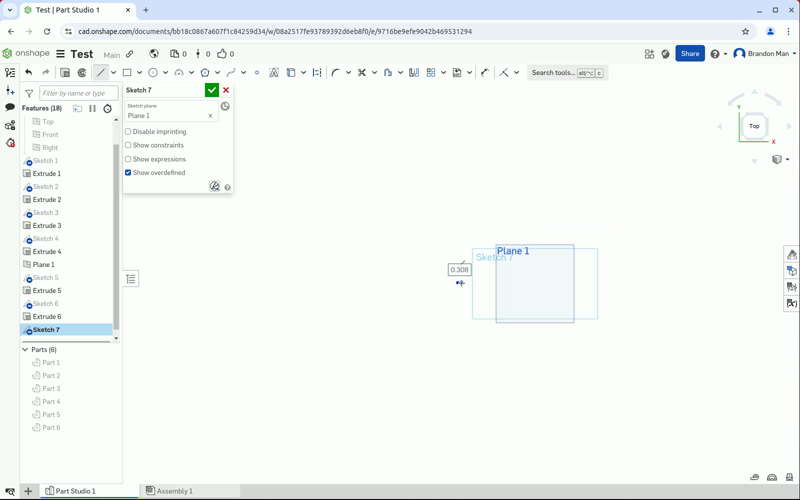
scroll(-6)
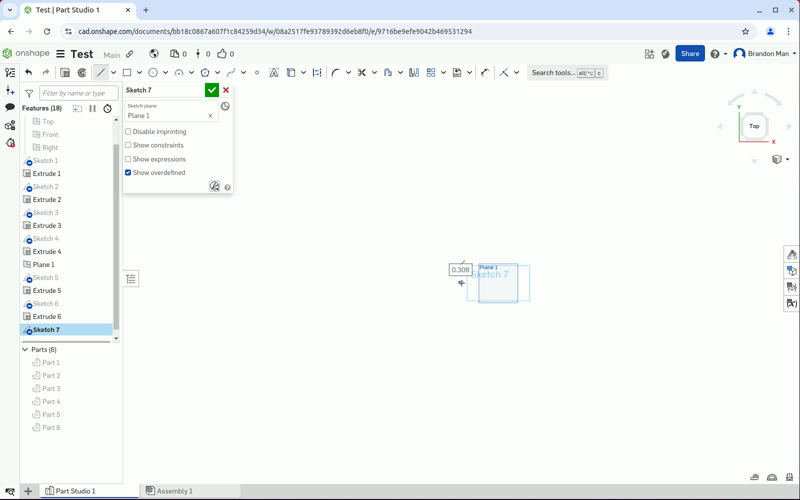
key_up(shift)
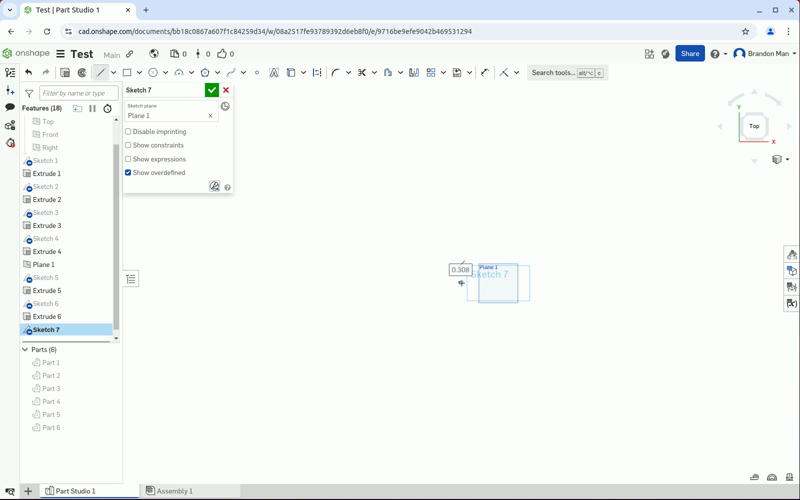
key_down(shift)
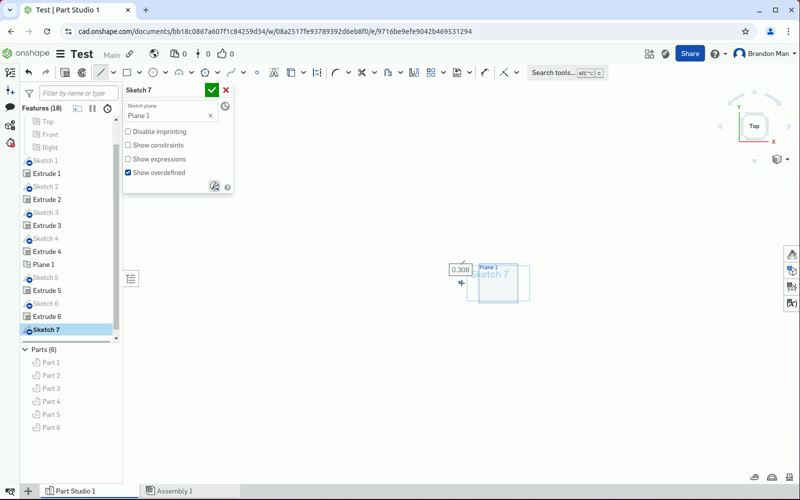
mouse_move(492, 282)
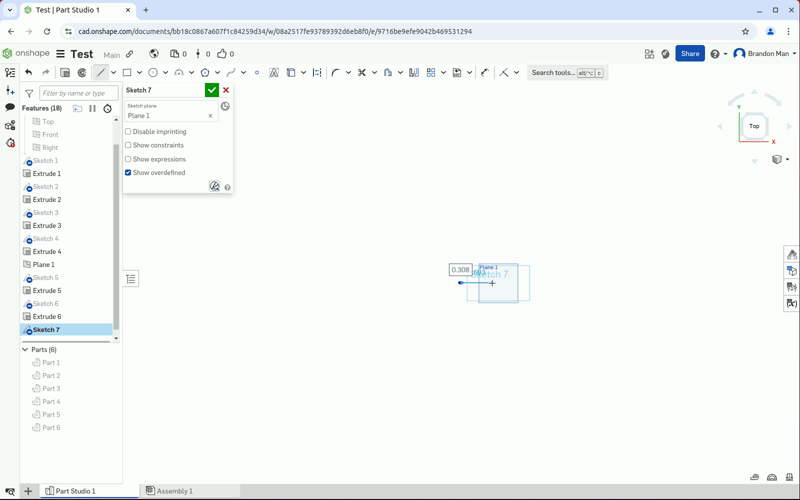
mouse_move(461, 280)
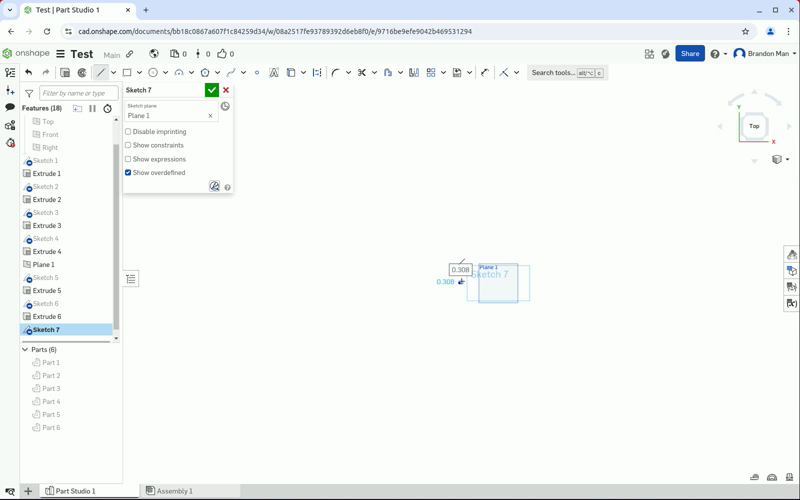
scroll(6)
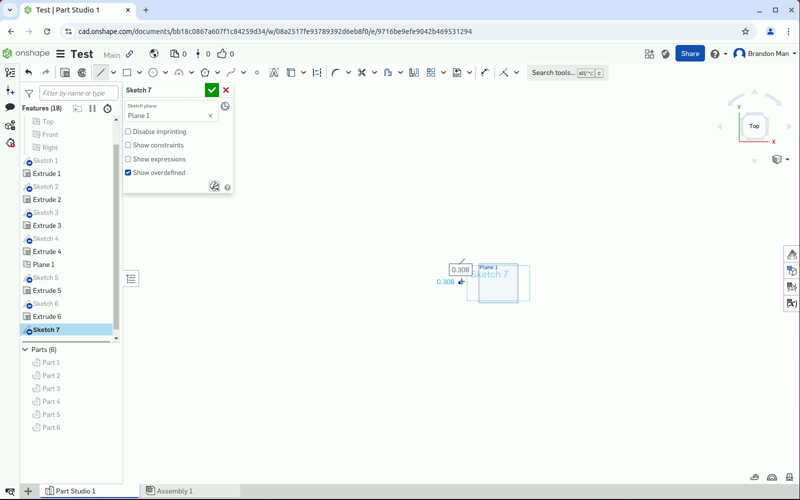
scroll(6)
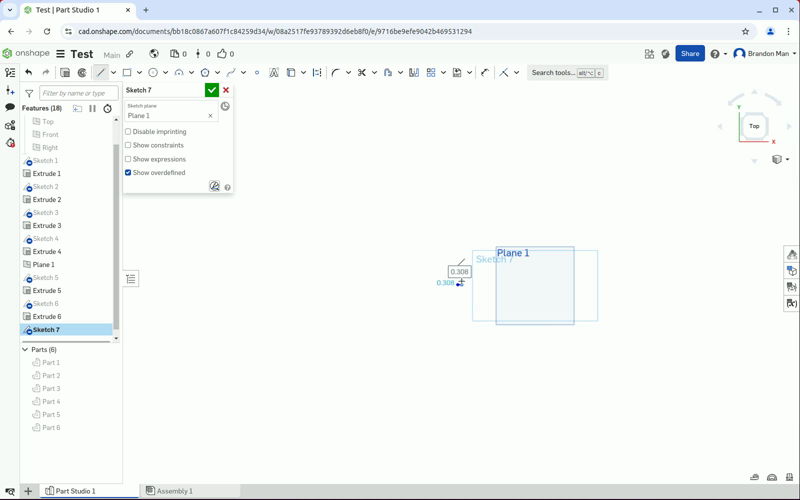
scroll(6)
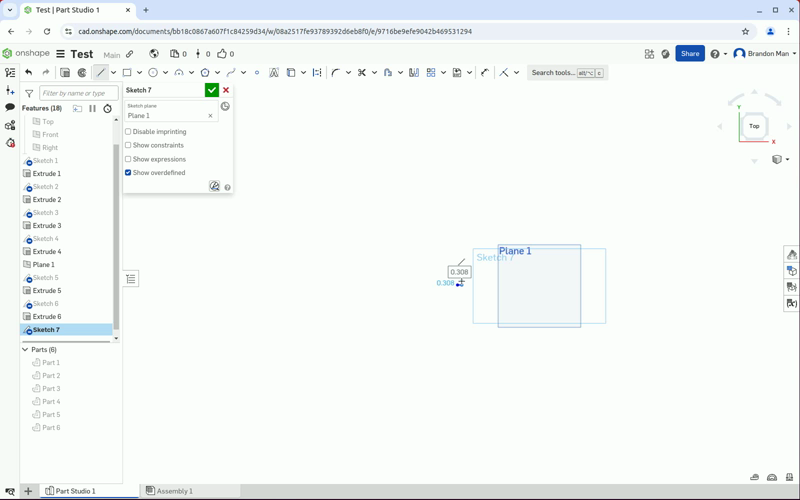
scroll(6)
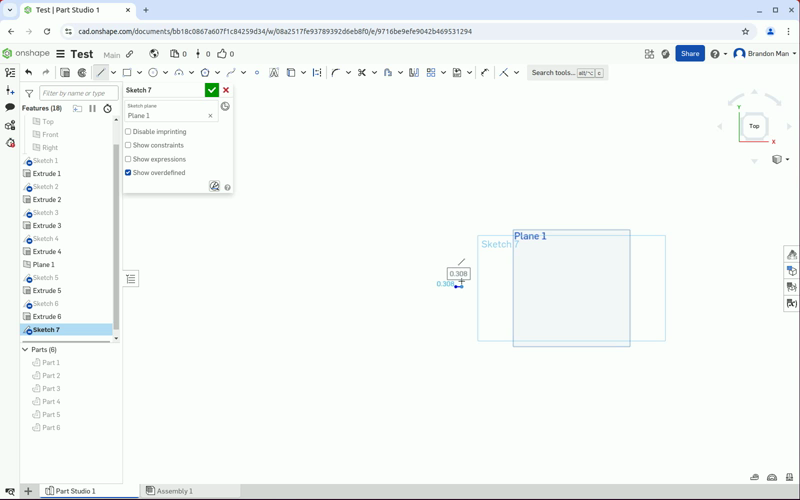
scroll(6)
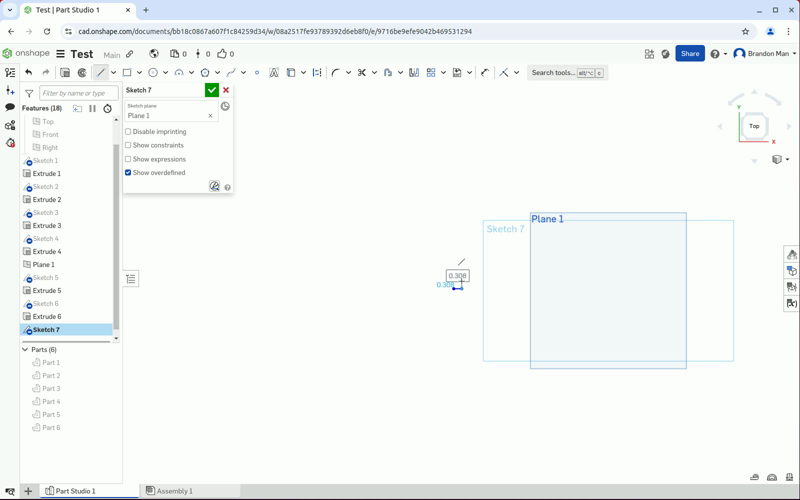
scroll(6)
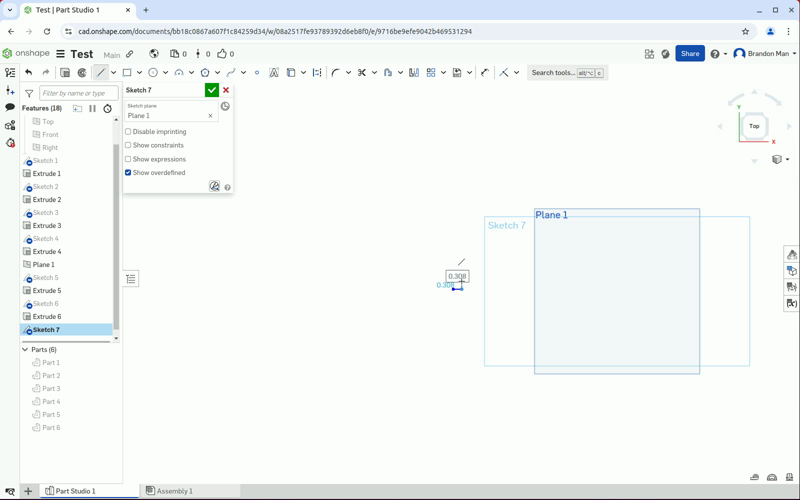
scroll(6)
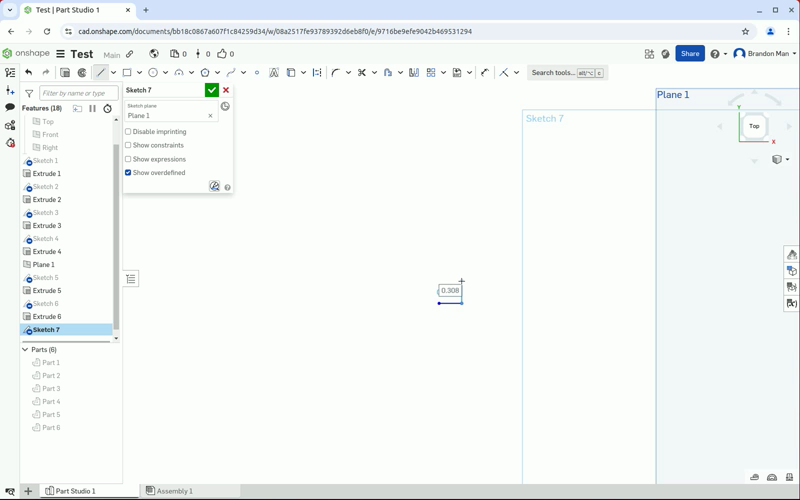
click(461, 280)
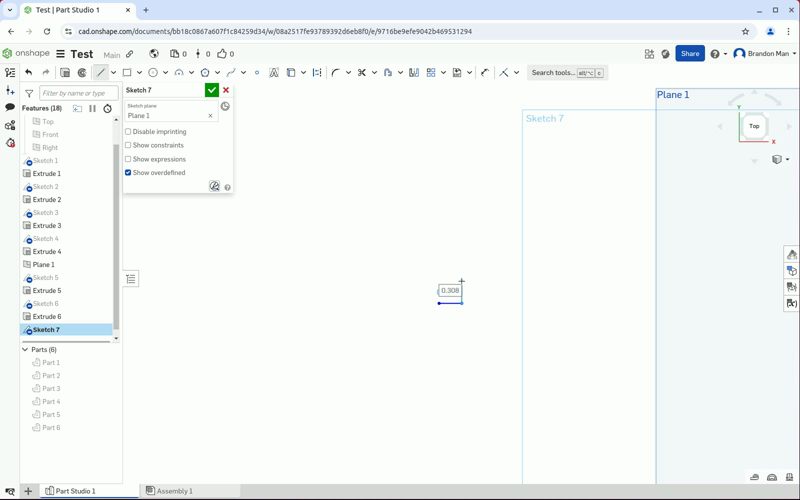
scroll(-6)
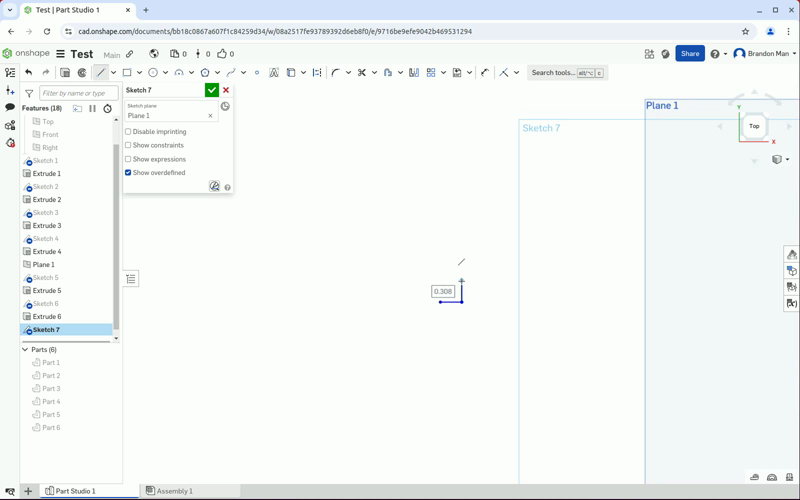
scroll(-6)
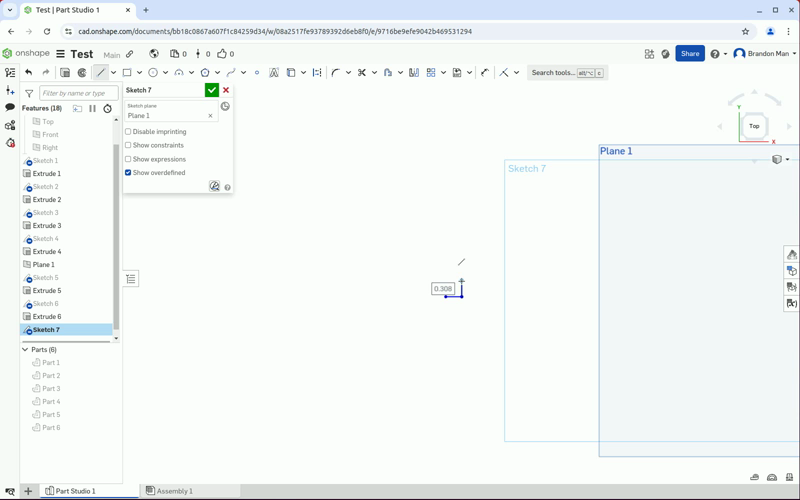
scroll(-6)
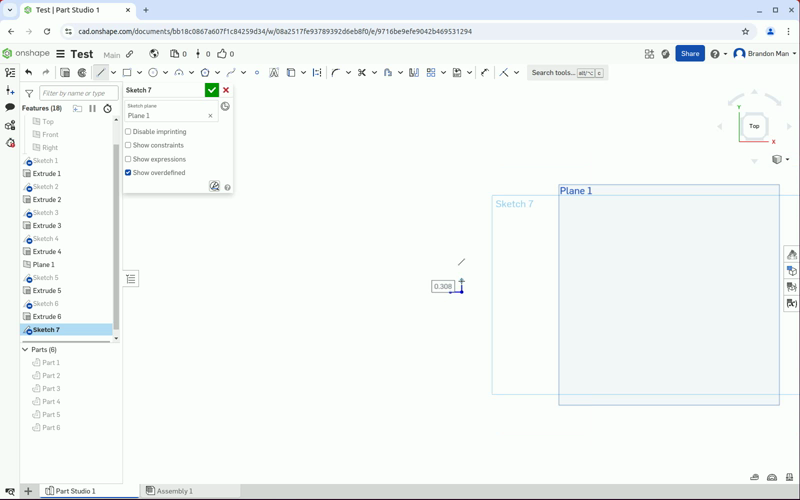
scroll(-6)
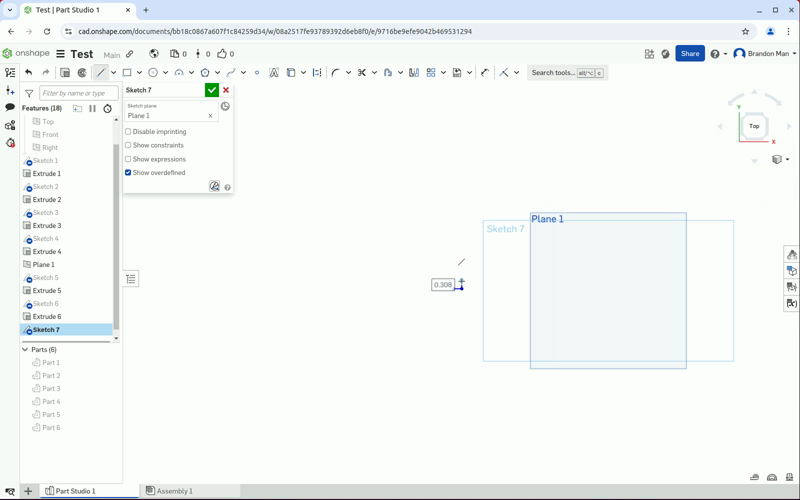
scroll(-6)
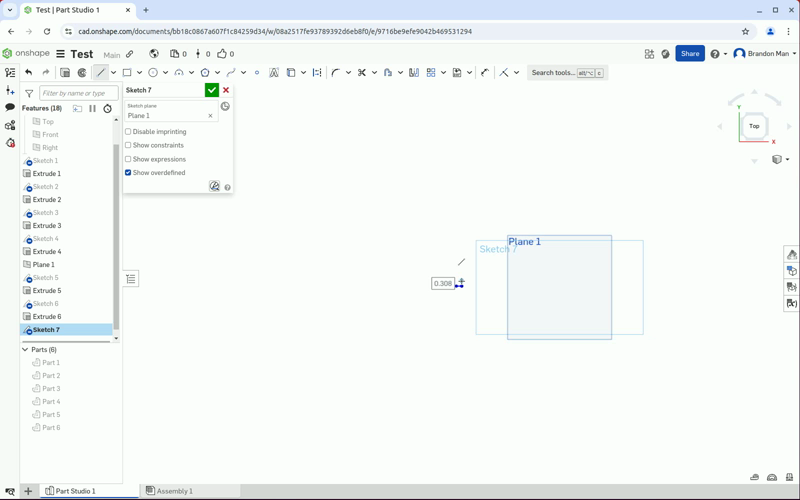
scroll(-6)
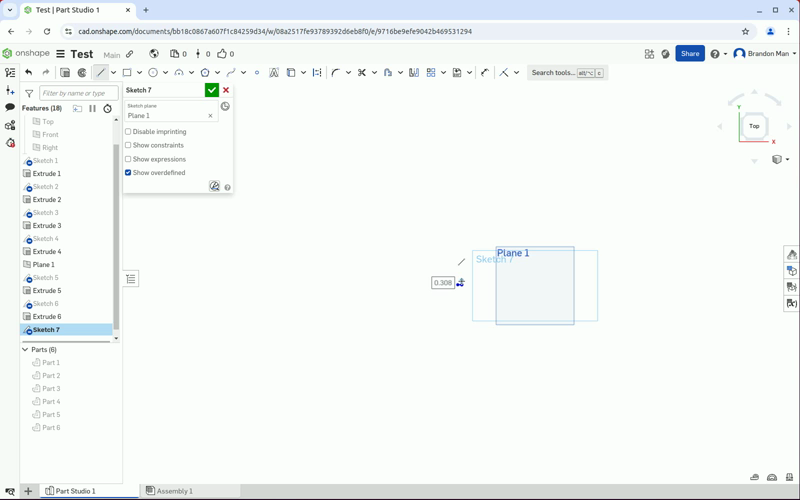
scroll(-6)
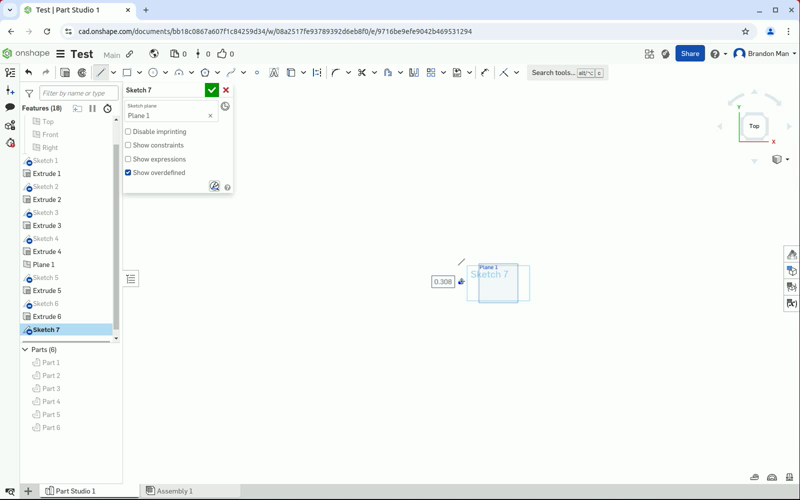
key_up(shift)
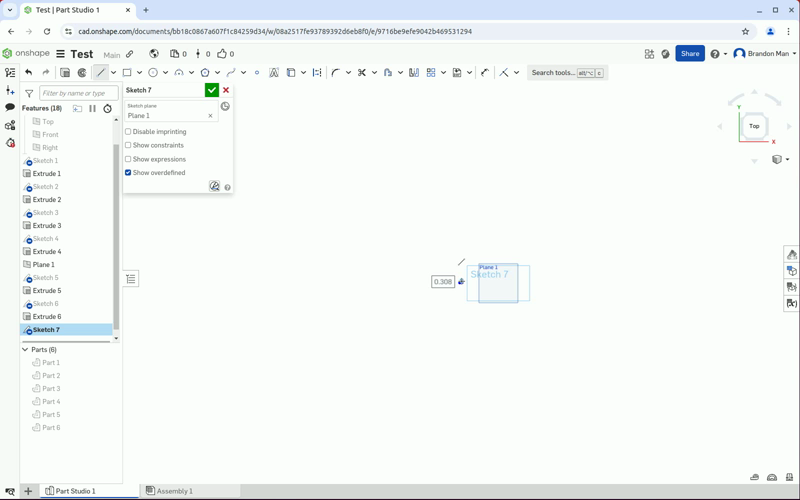
key_down(shift)
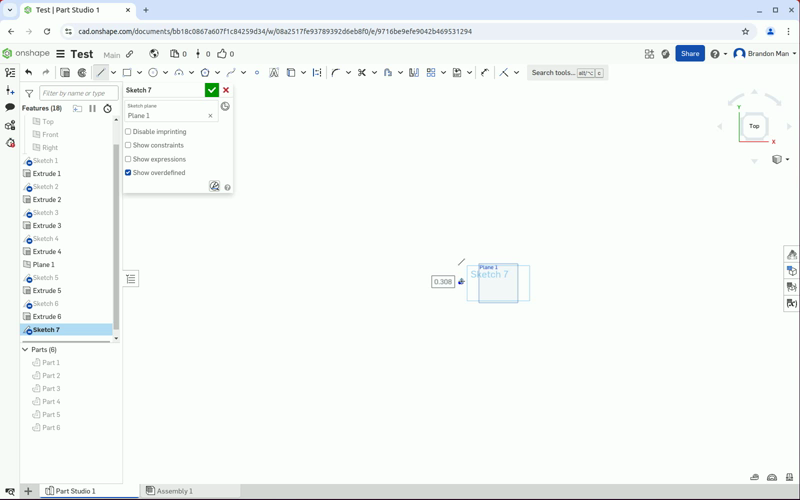
mouse_move(492, 280)
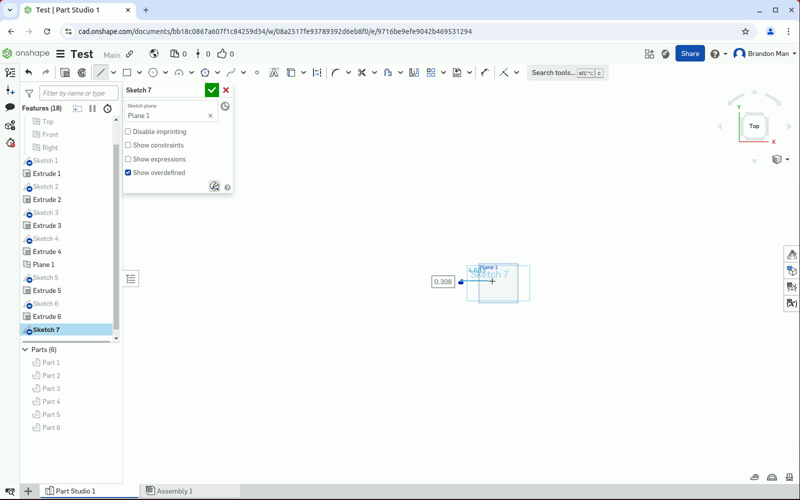
mouse_move(459, 280)
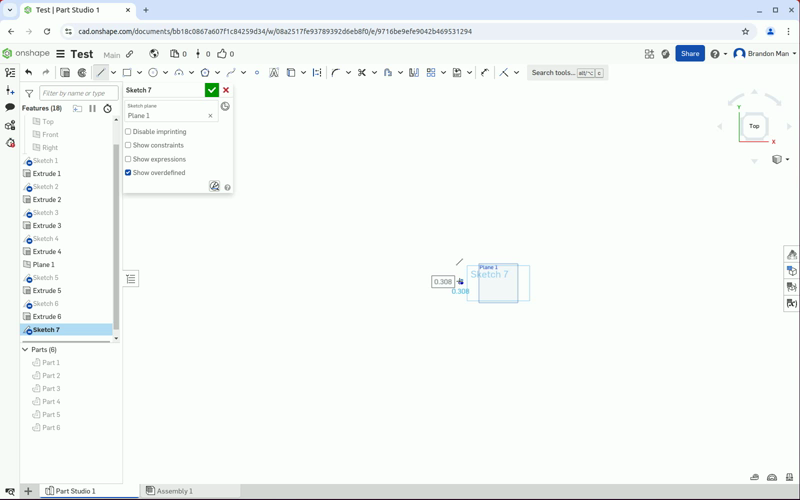
scroll(6)
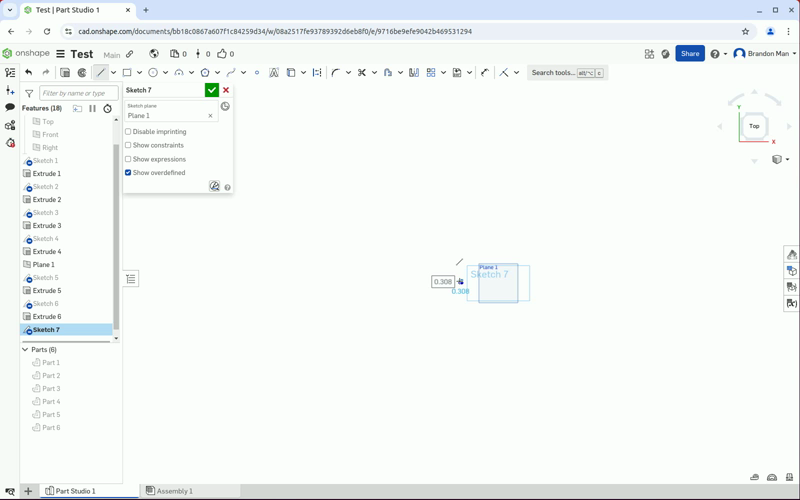
scroll(6)
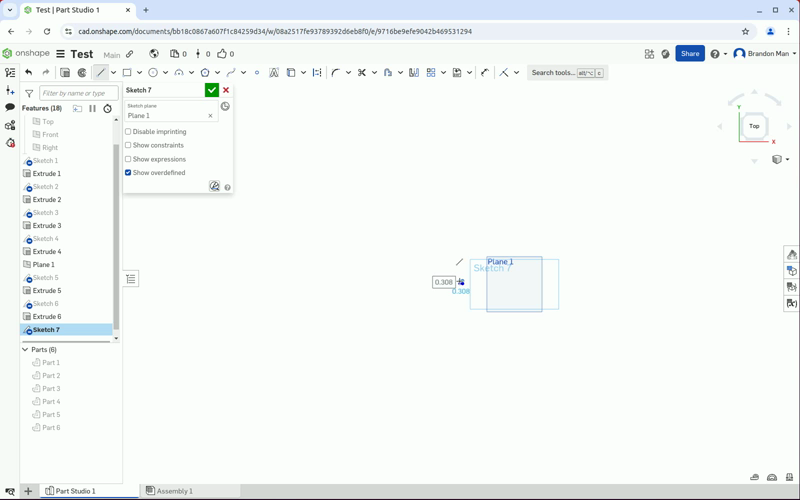
scroll(6)
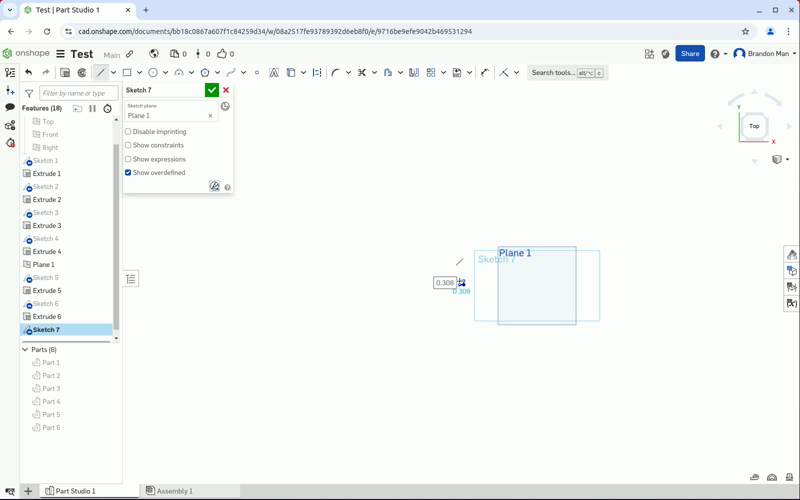
scroll(6)
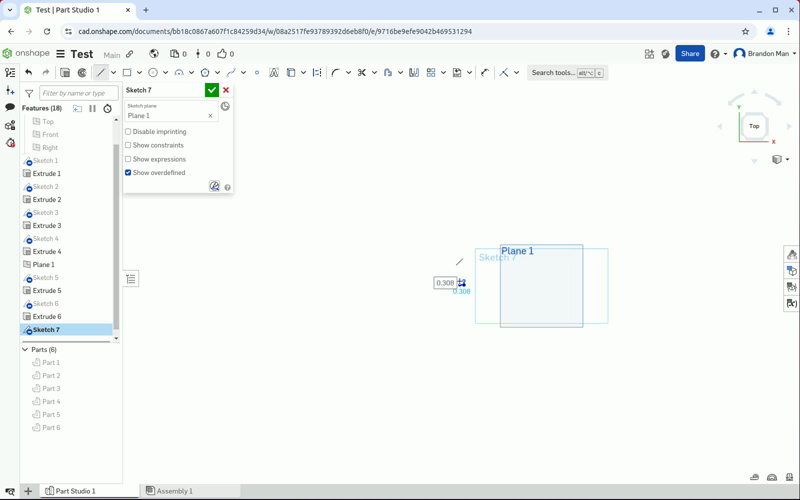
scroll(6)
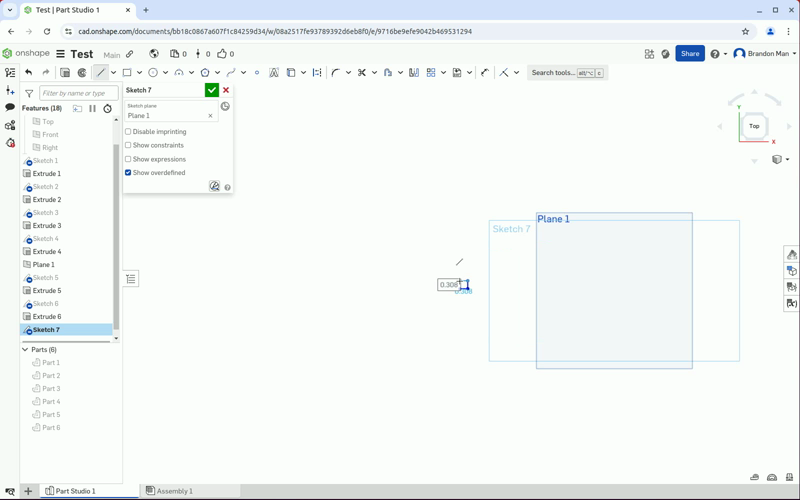
scroll(6)
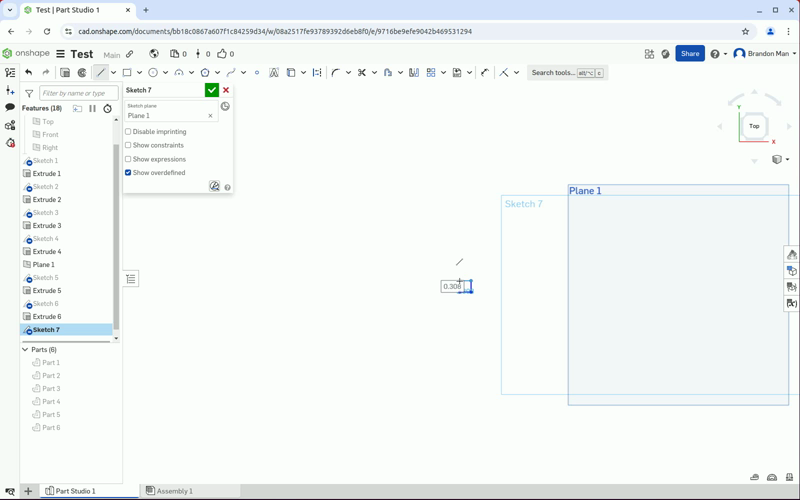
scroll(6)
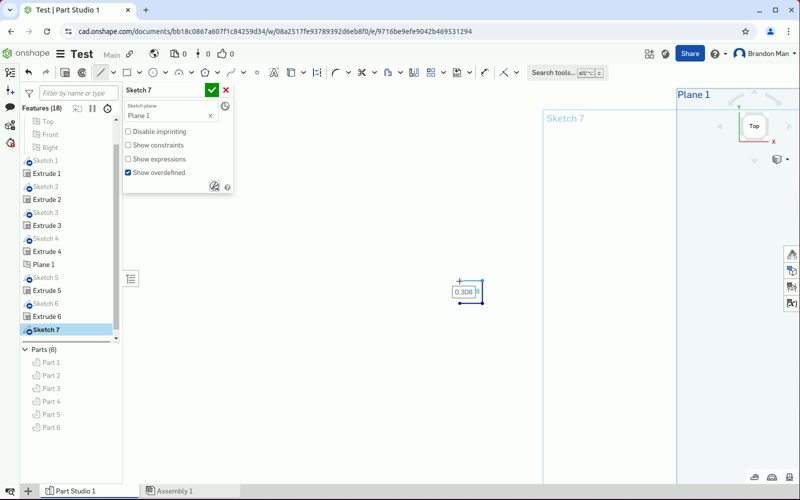
click(459, 280)
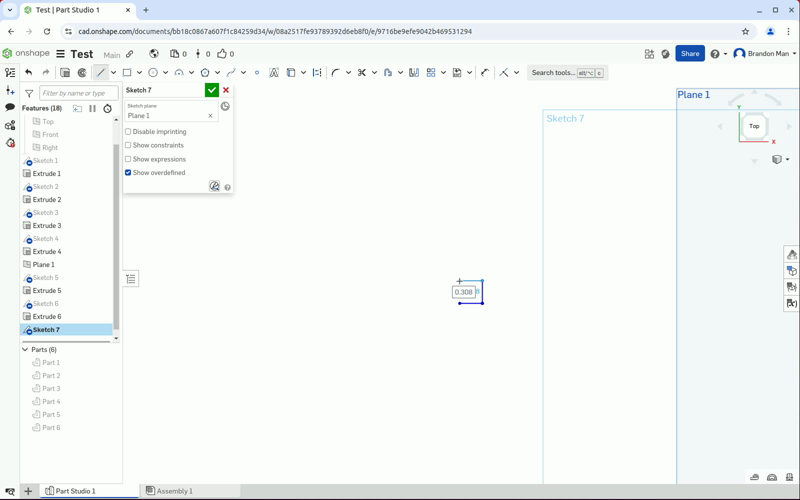
scroll(-6)
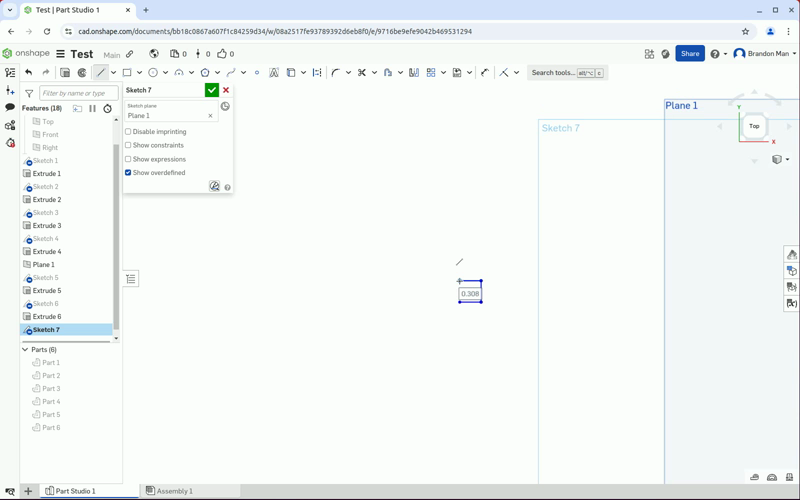
scroll(-6)
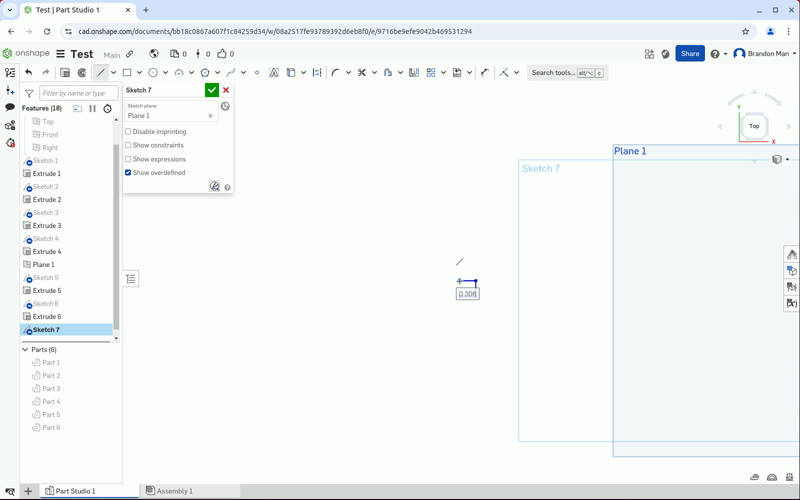
scroll(-6)
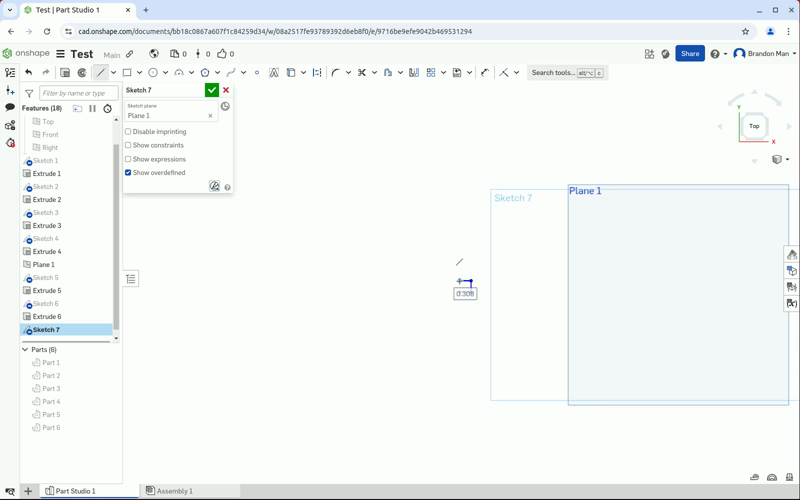
scroll(-6)
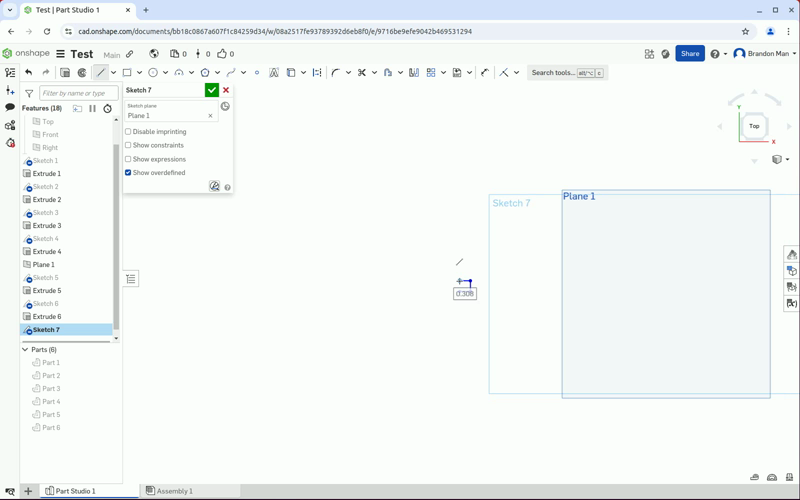
scroll(-6)
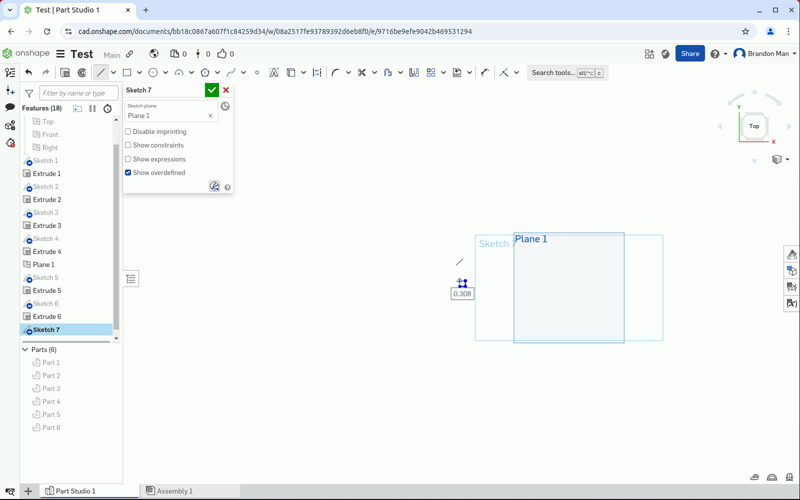
scroll(-6)
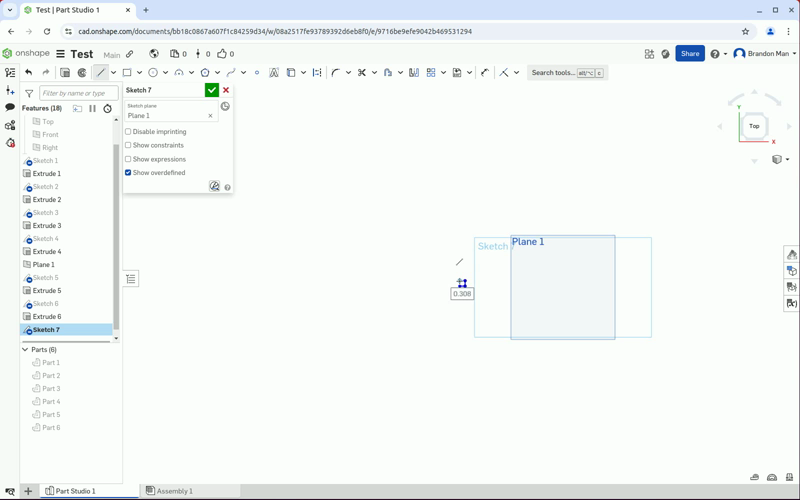
scroll(-6)
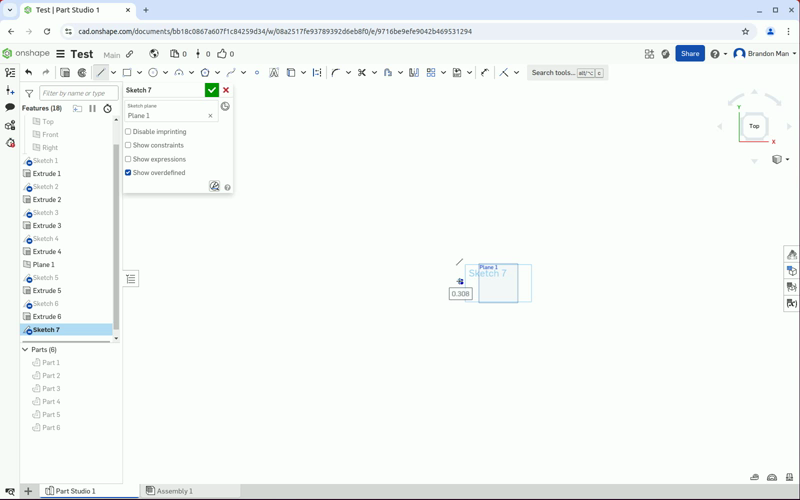
key_up(shift)
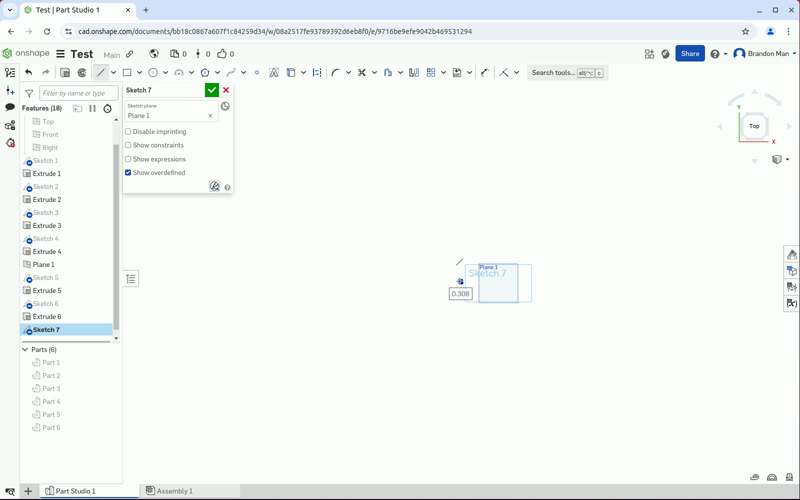
mouse_move(489, 280)
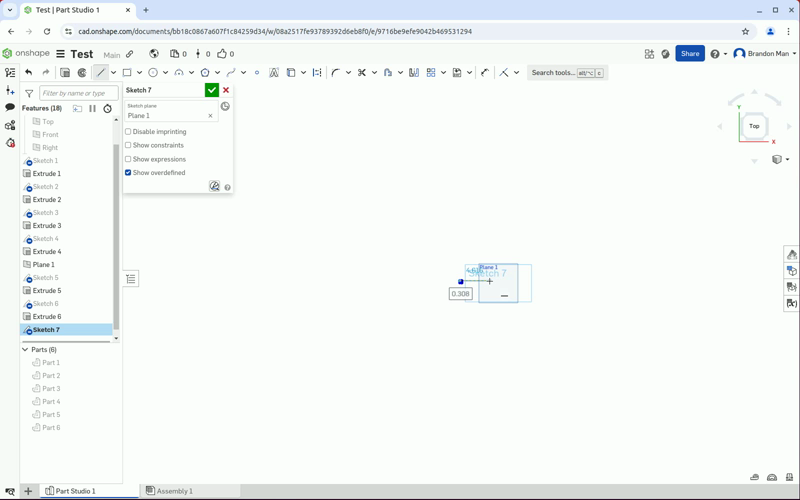
key_down(shift)
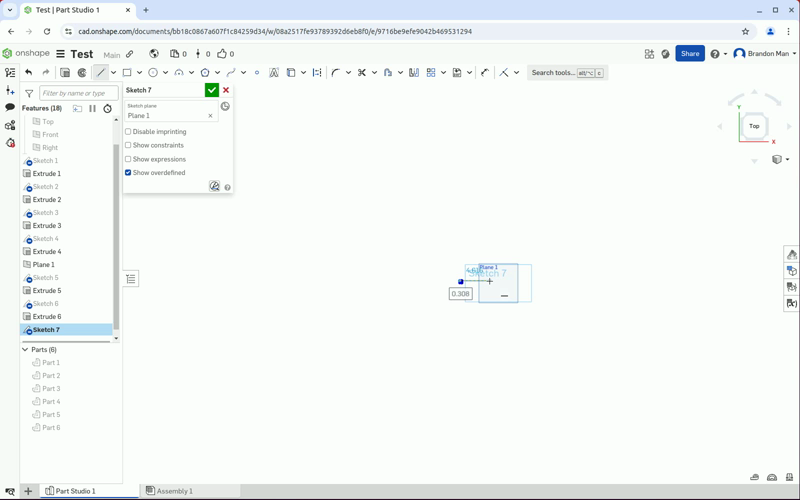
mouse_move(459, 282)
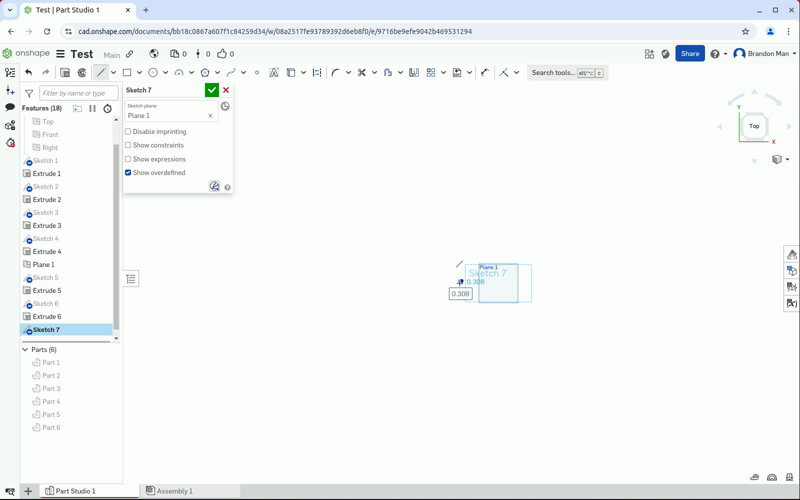
scroll(6)
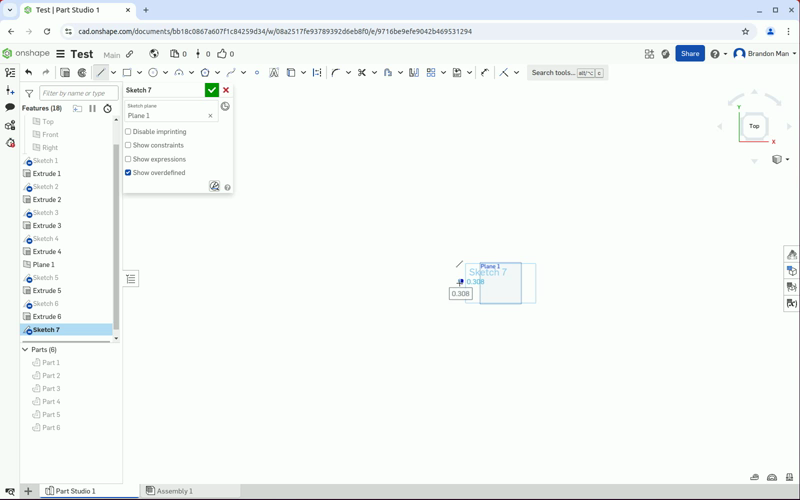
scroll(6)
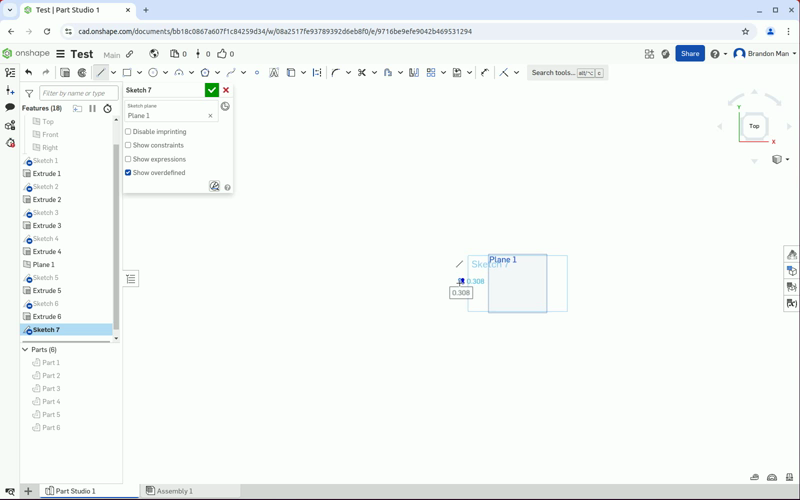
scroll(6)
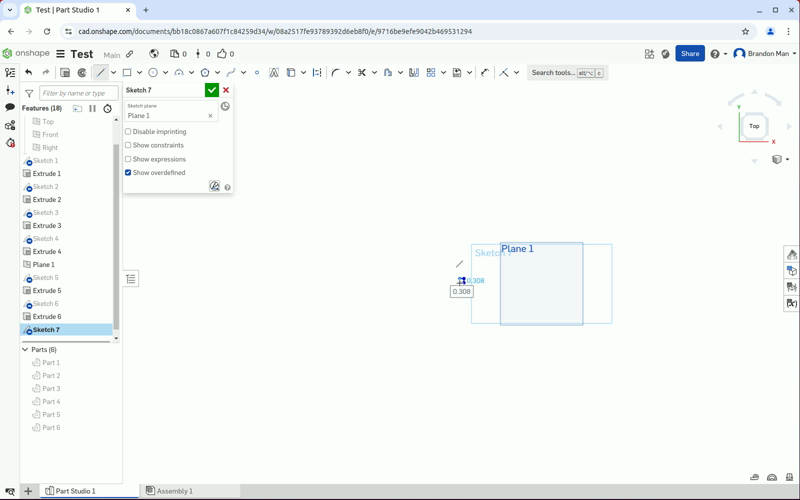
scroll(6)
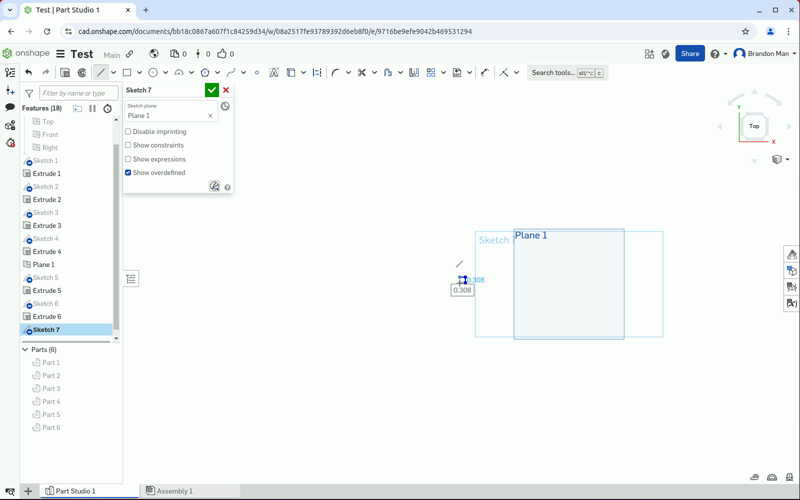
scroll(6)
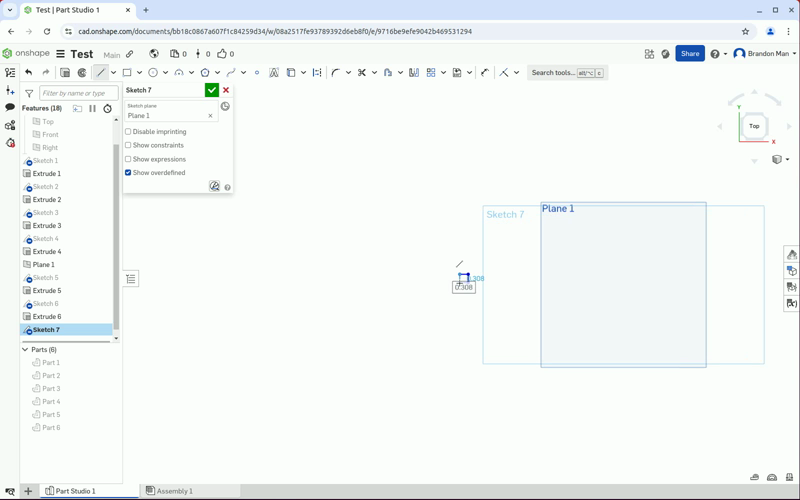
scroll(6)
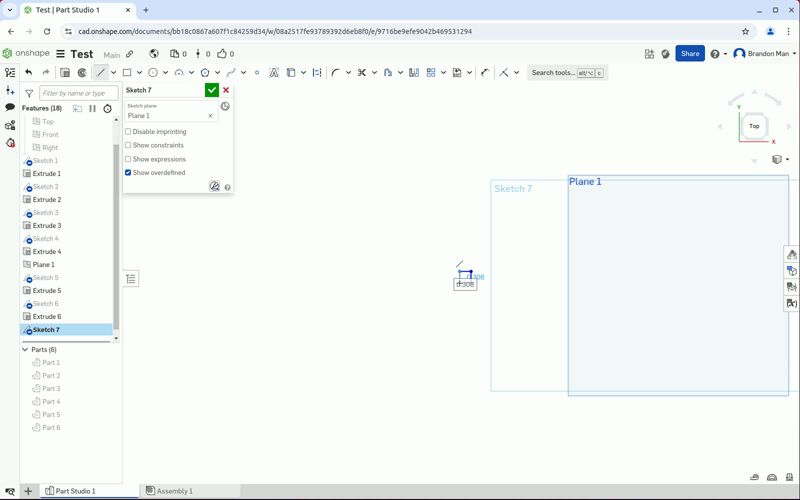
scroll(6)
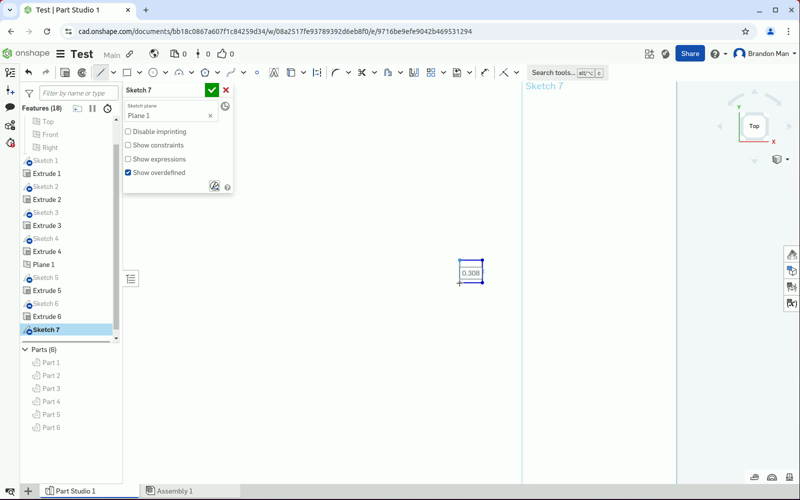
key_up(shift)
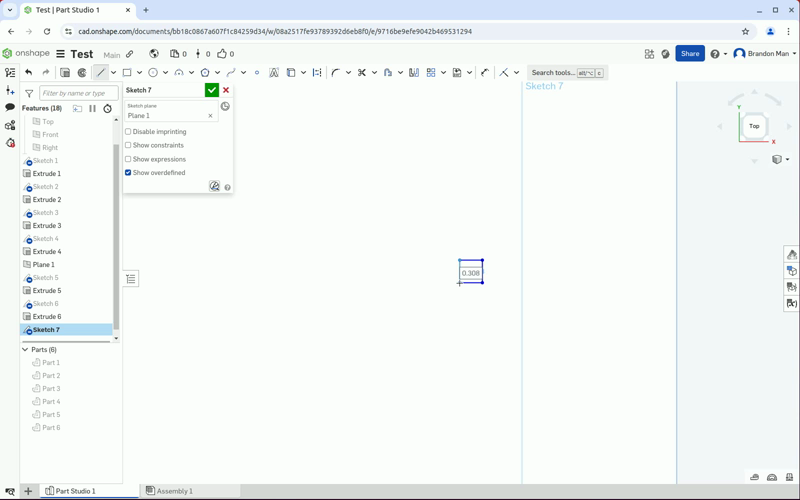
click(459, 282)
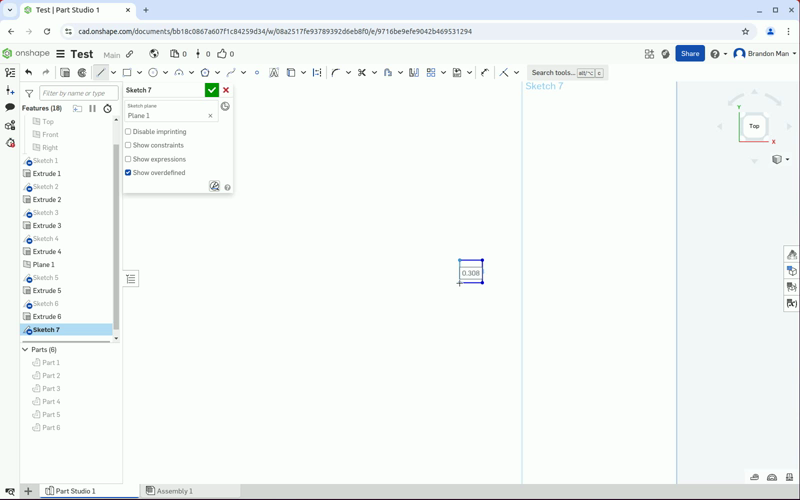
scroll(-6)
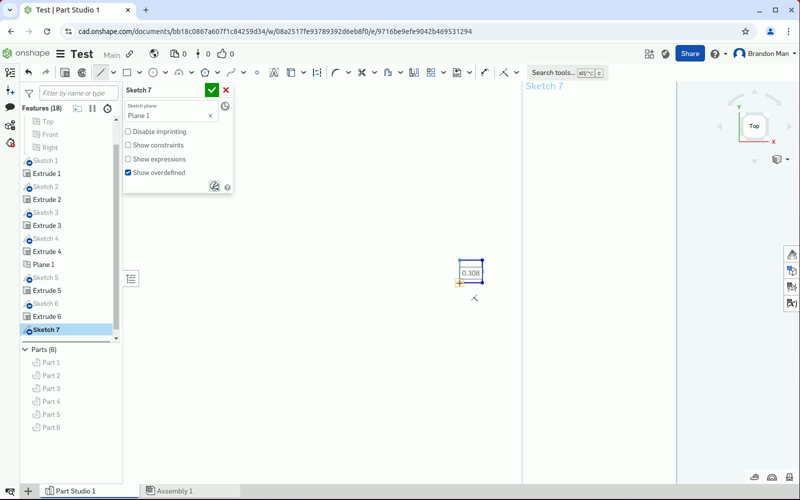
scroll(-6)
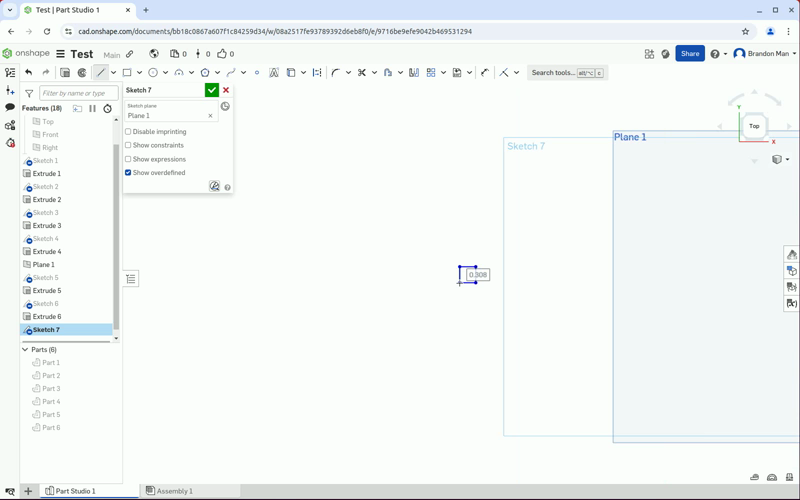
scroll(-6)
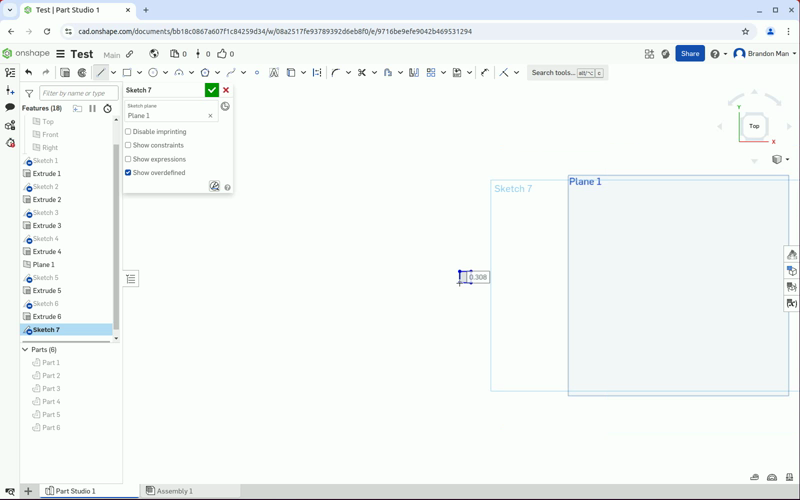
scroll(-6)
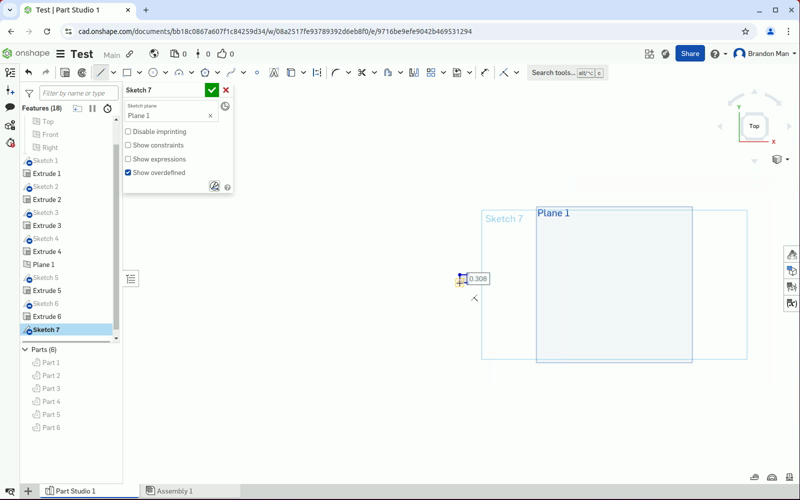
scroll(-6)
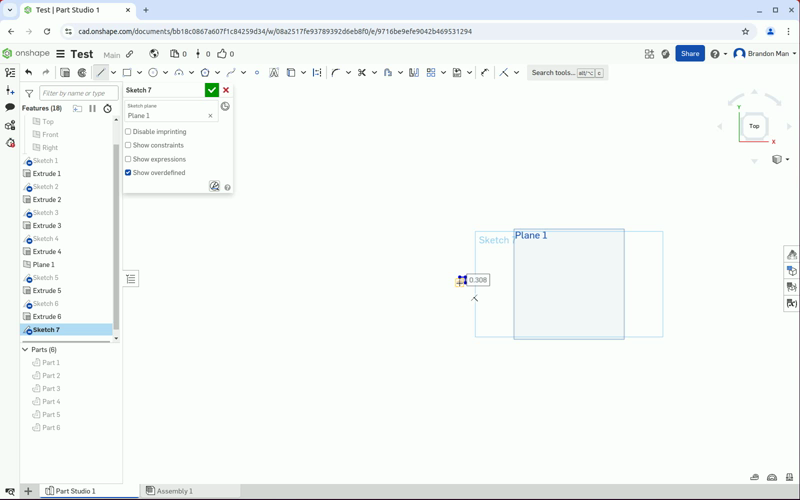
scroll(-6)
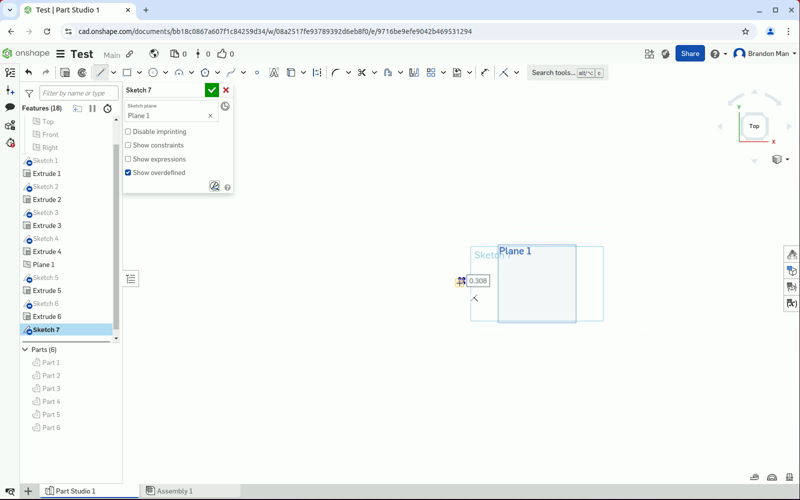
scroll(-6)
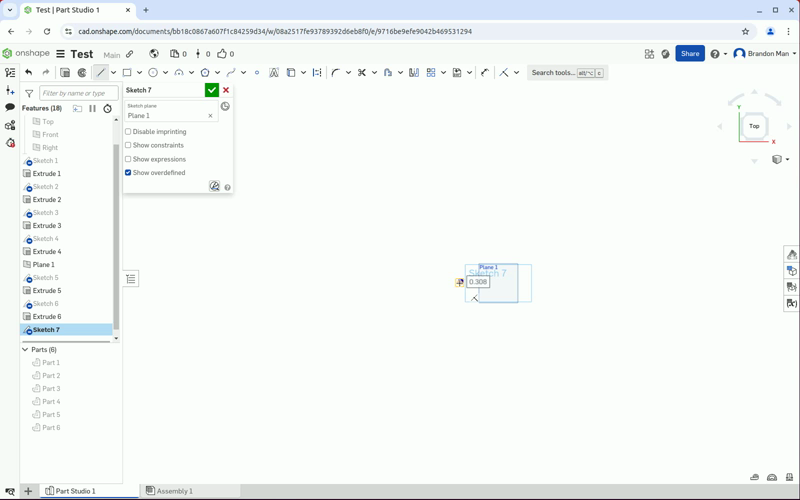
key(esc)
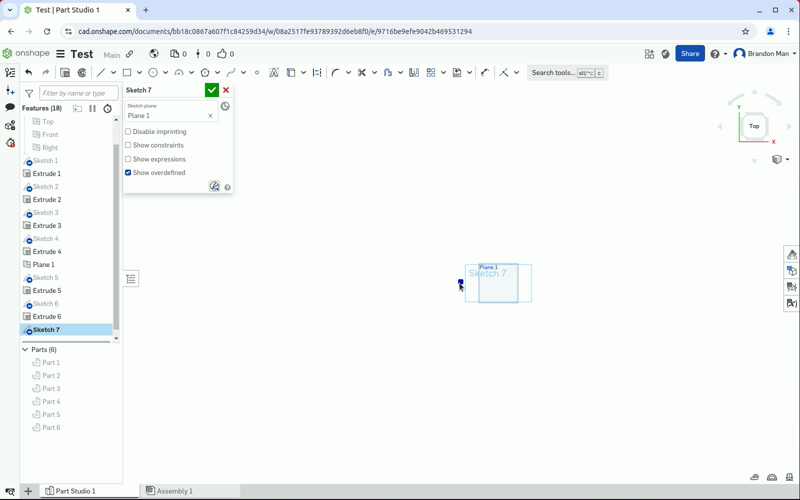
mouse_move(460, 280)
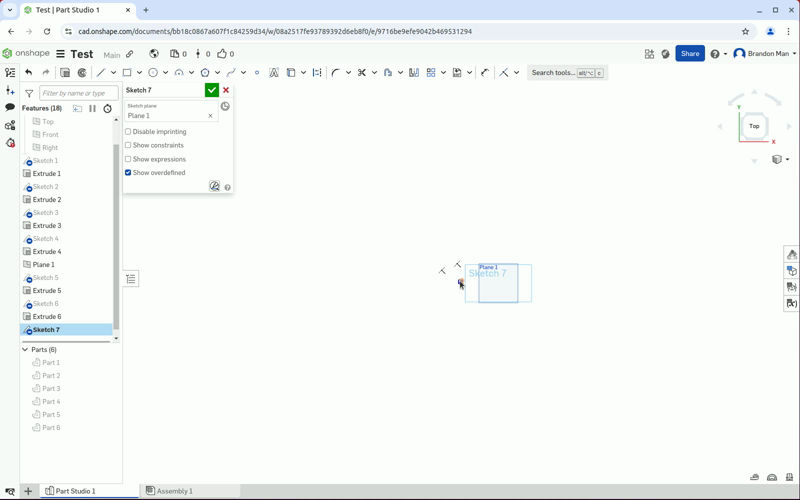
scroll(6)
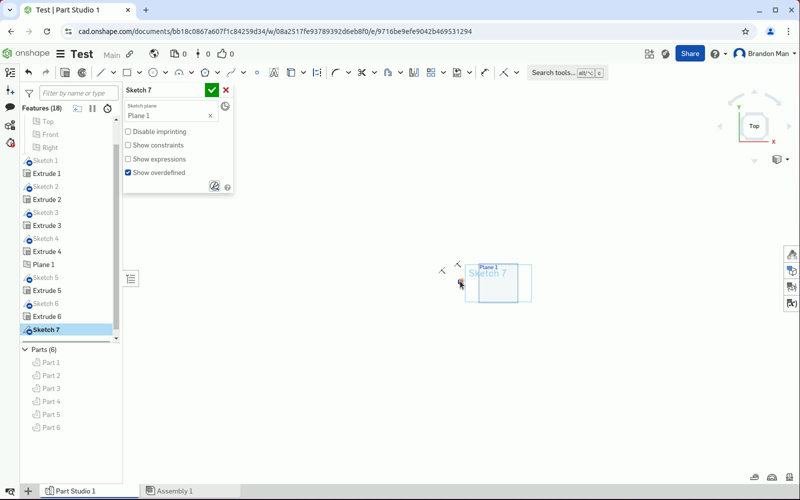
scroll(6)
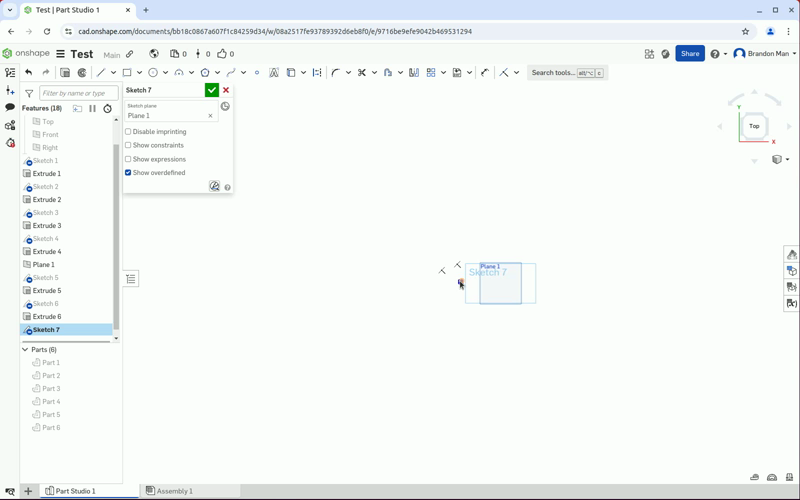
scroll(6)
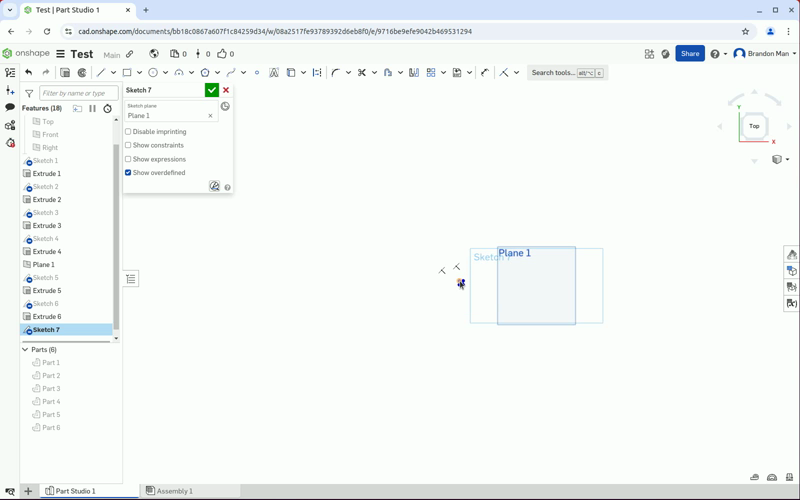
scroll(6)
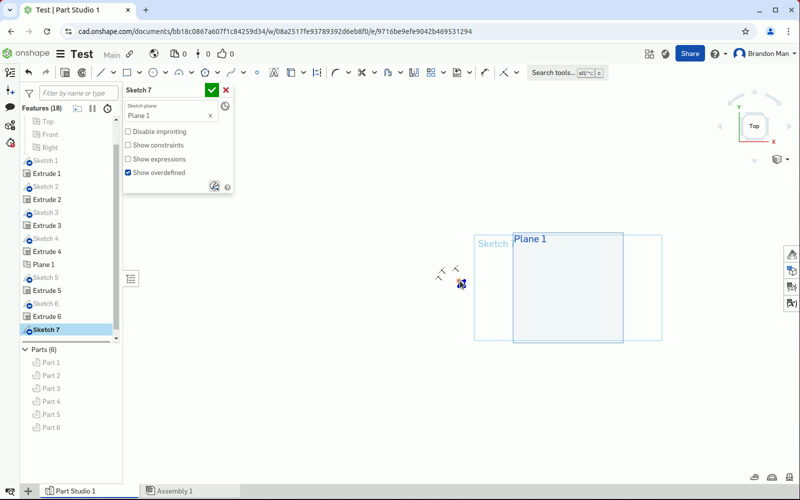
scroll(6)
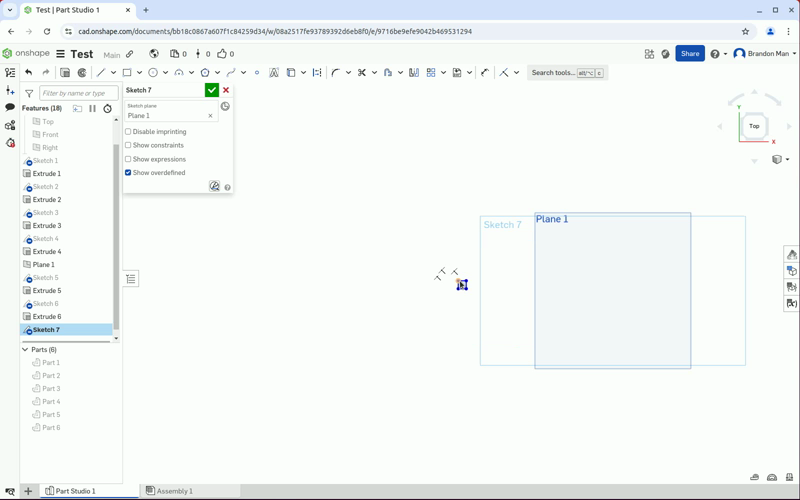
scroll(6)
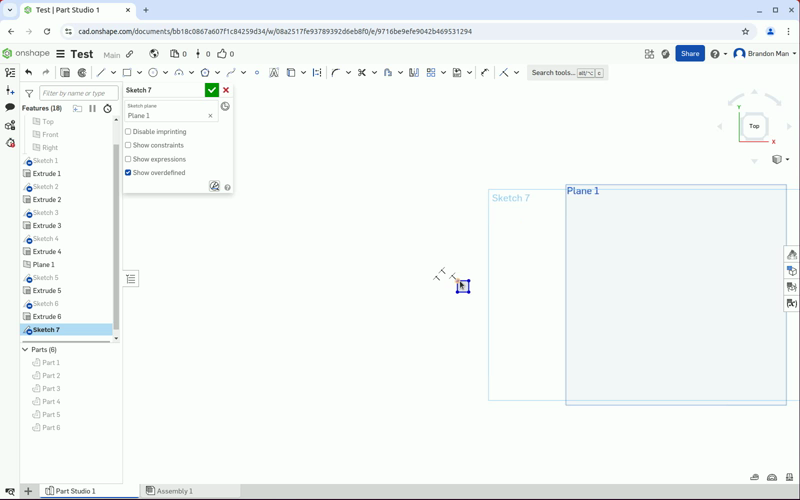
scroll(6)
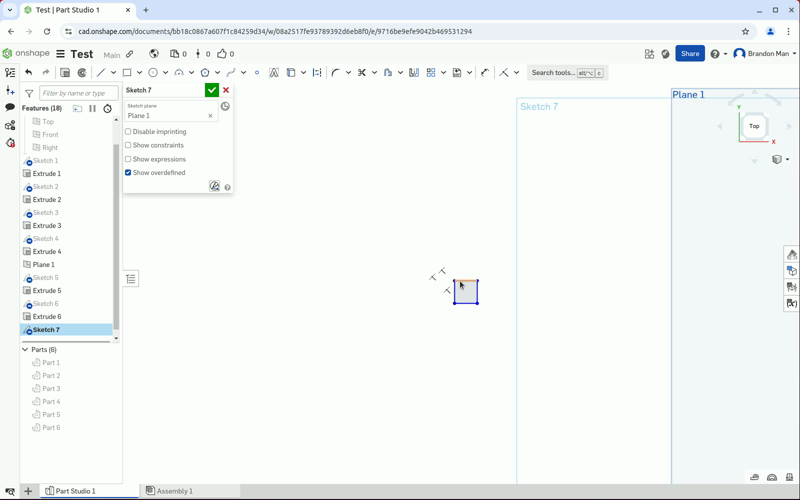
click(460, 280)
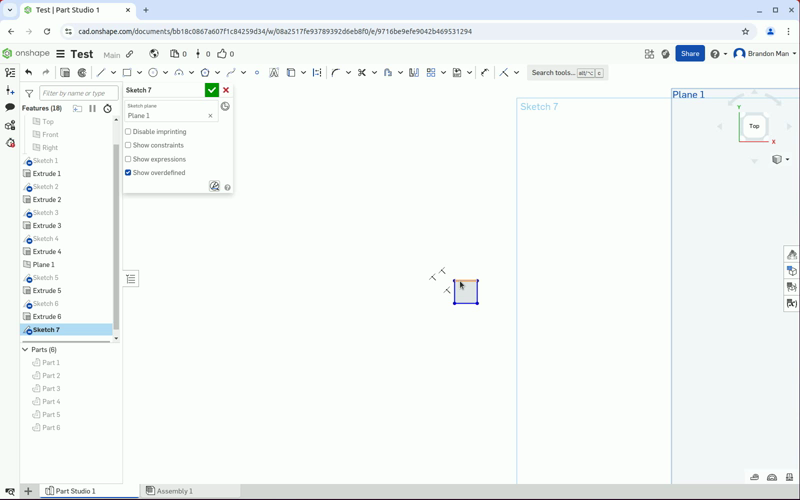
scroll(-6)
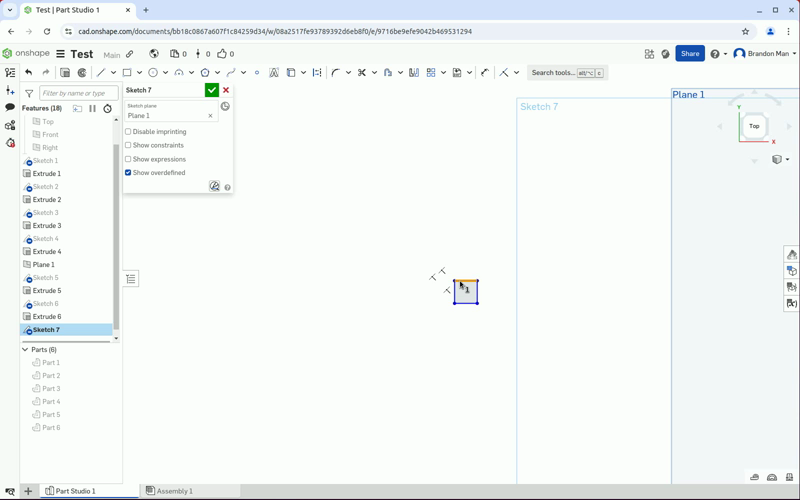
scroll(-6)
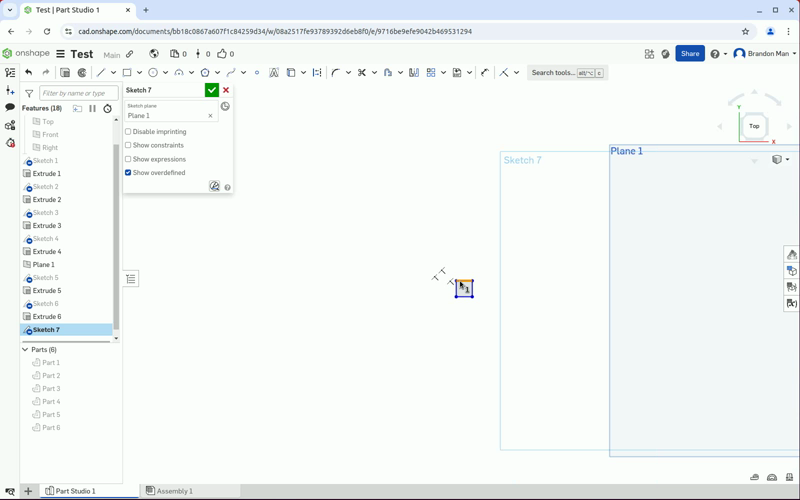
scroll(-6)
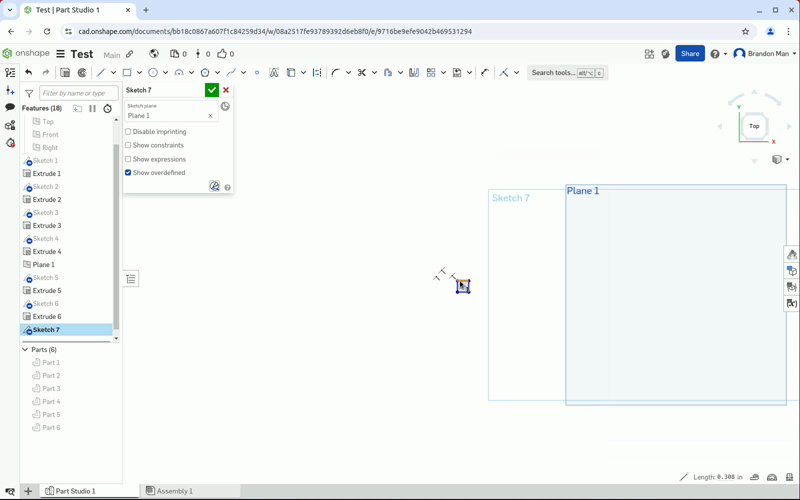
scroll(-6)
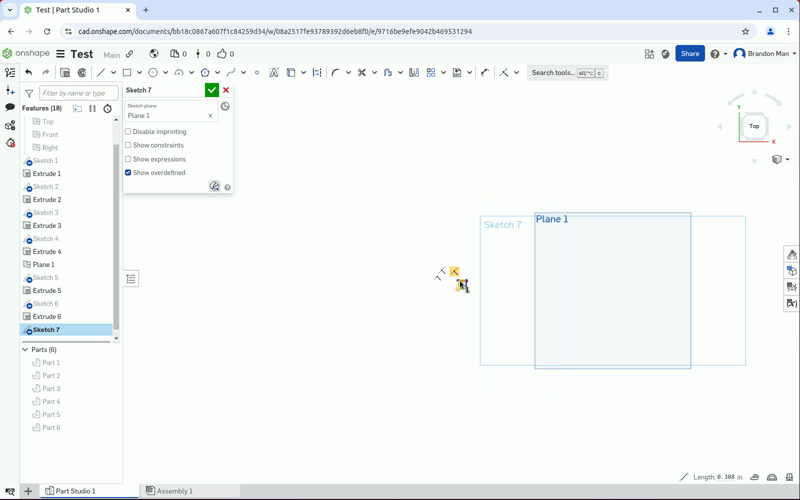
scroll(-6)
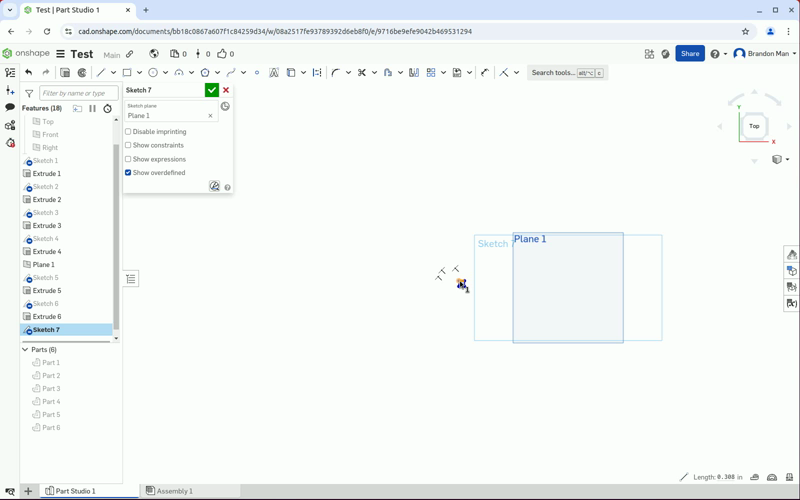
scroll(-6)
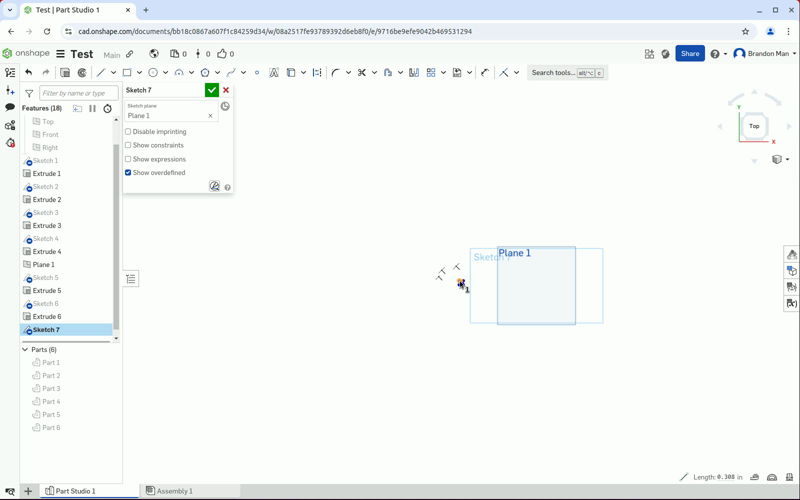
scroll(-6)
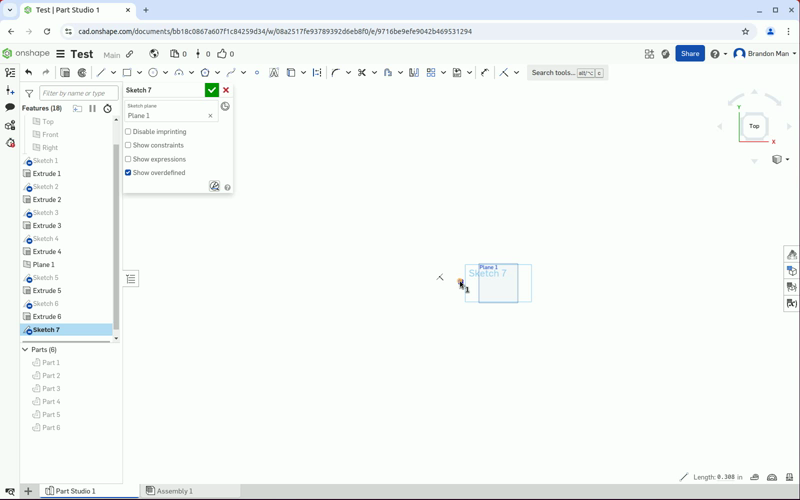
mouse_move(73, 352)
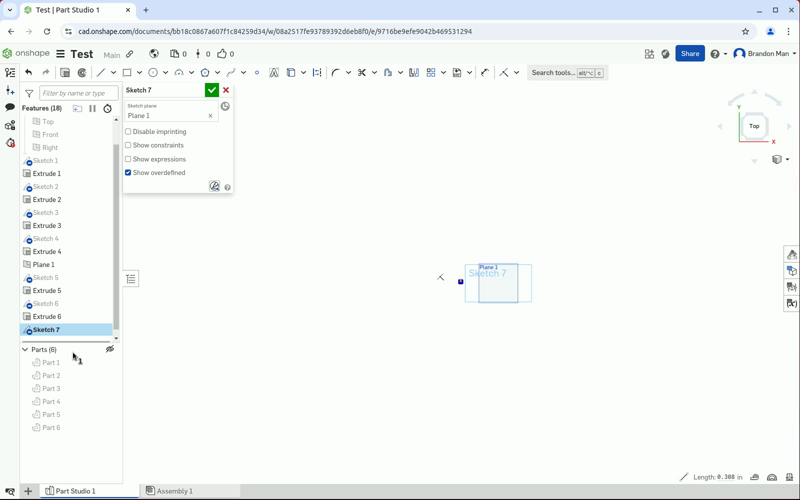
key(shift+y)
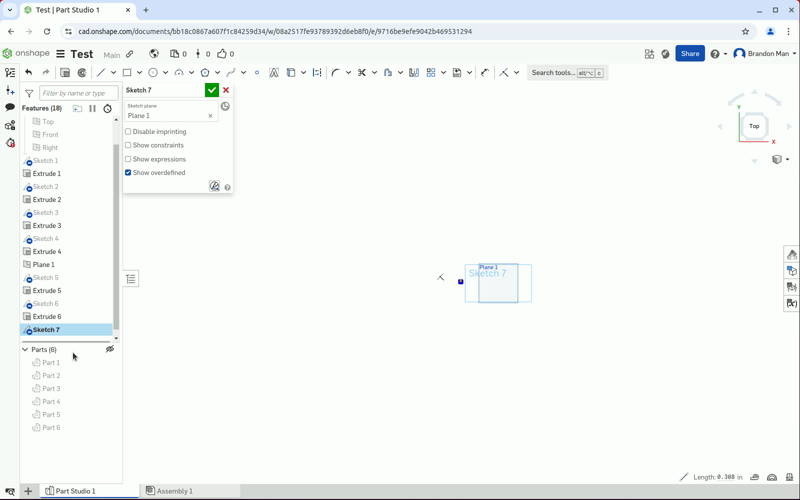
key(shift+e)
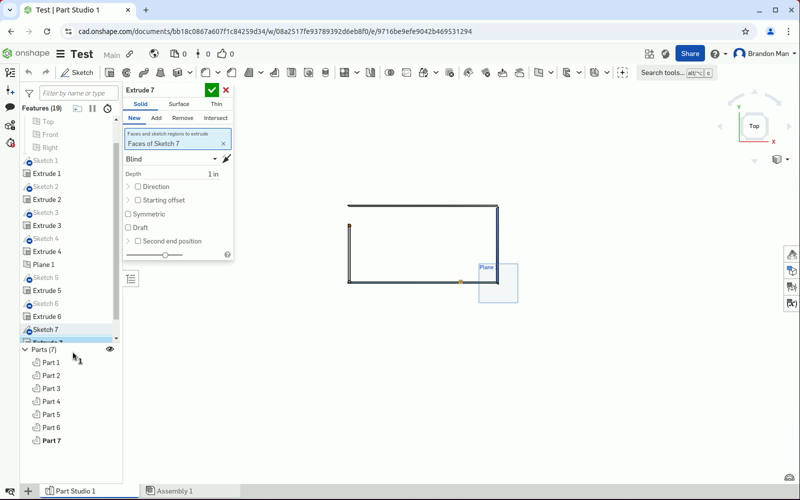
mouse_move(143, 106)
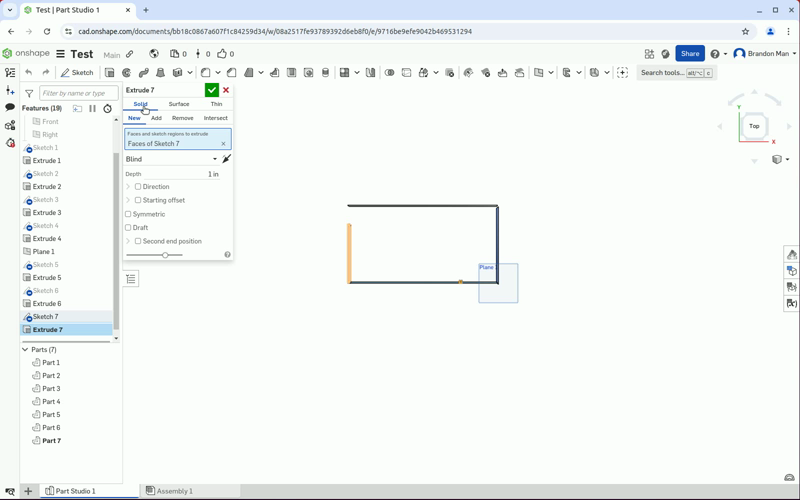
click(143, 106)
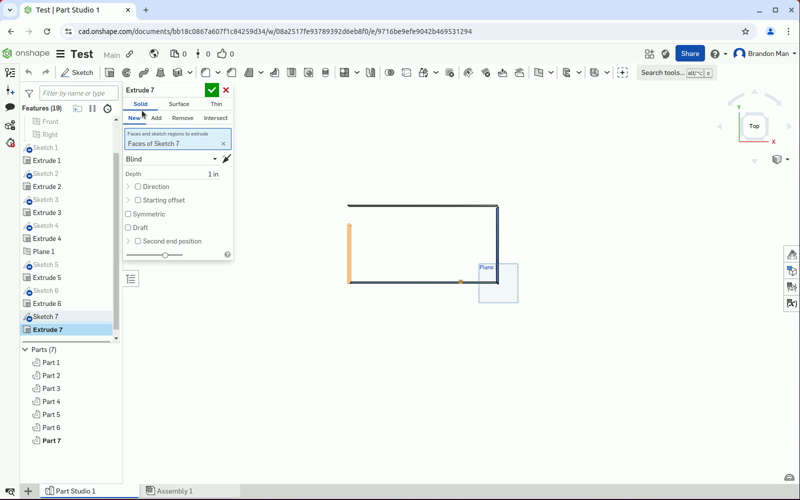
mouse_move(137, 120)
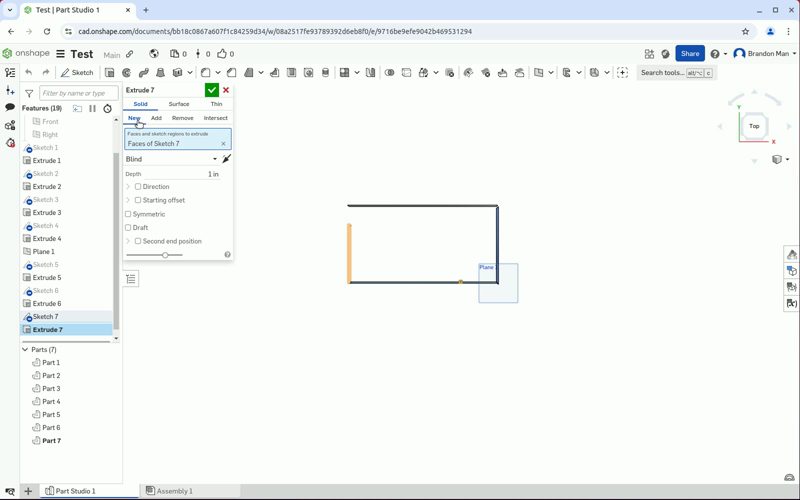
click(137, 120)
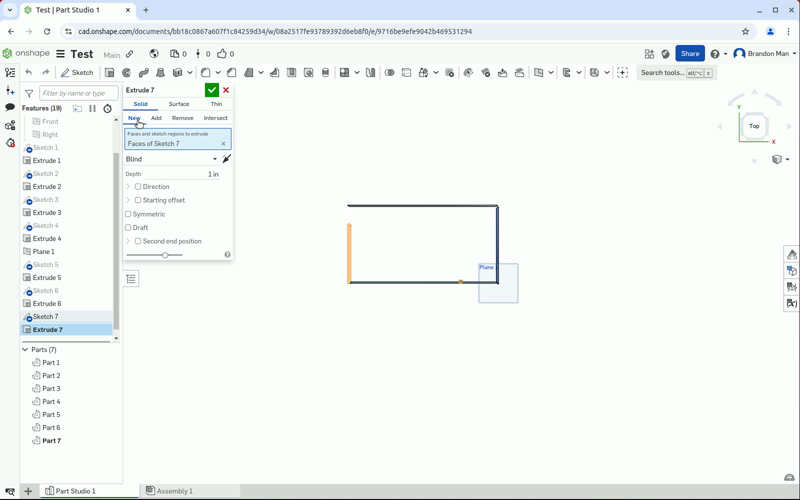
key(tab, 4)
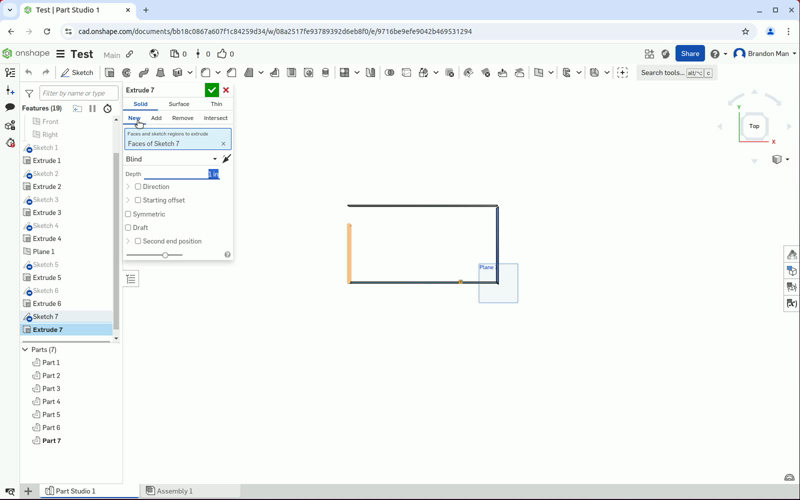
text(6.499)
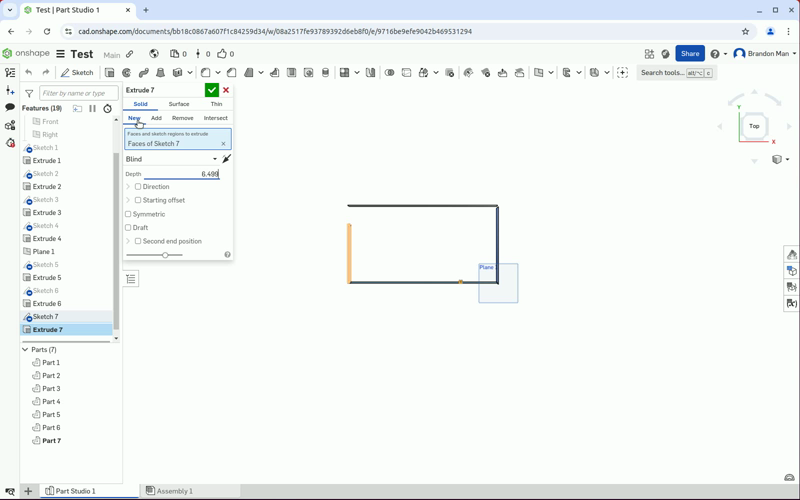
key(enter)
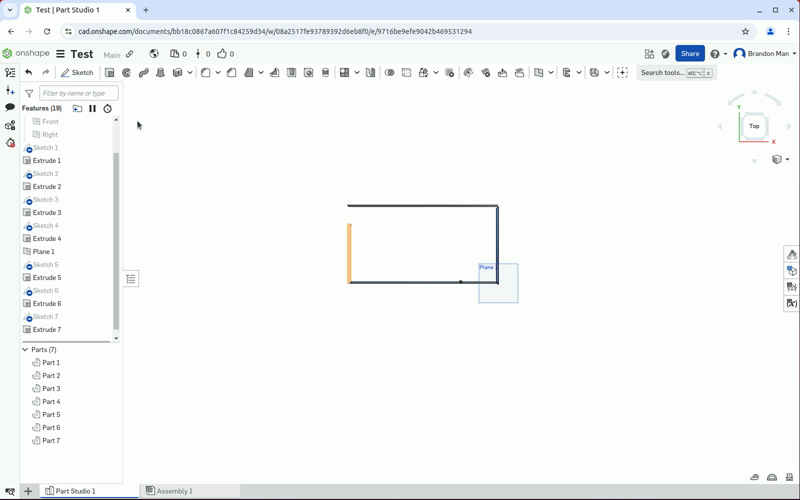
key(shift+h)
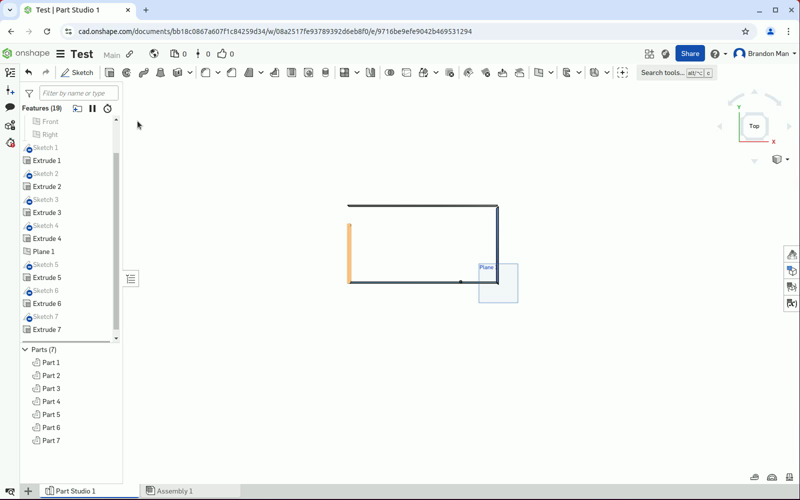
key(shift+h)
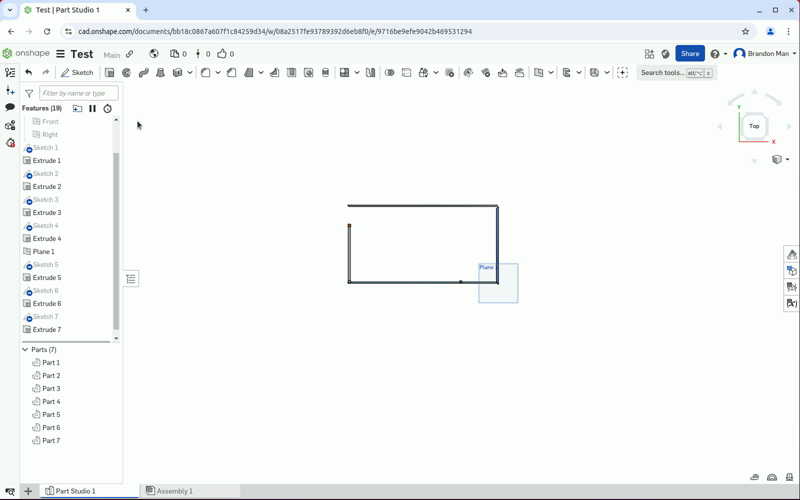
mouse_move(69, 150)
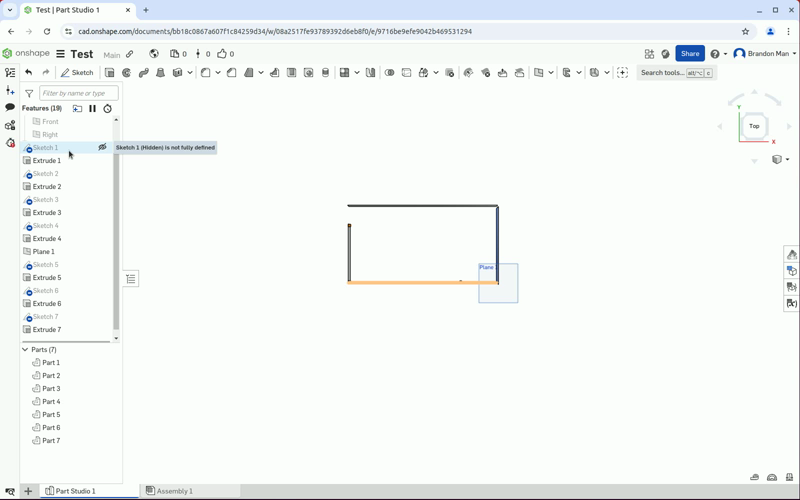
click(69, 150)
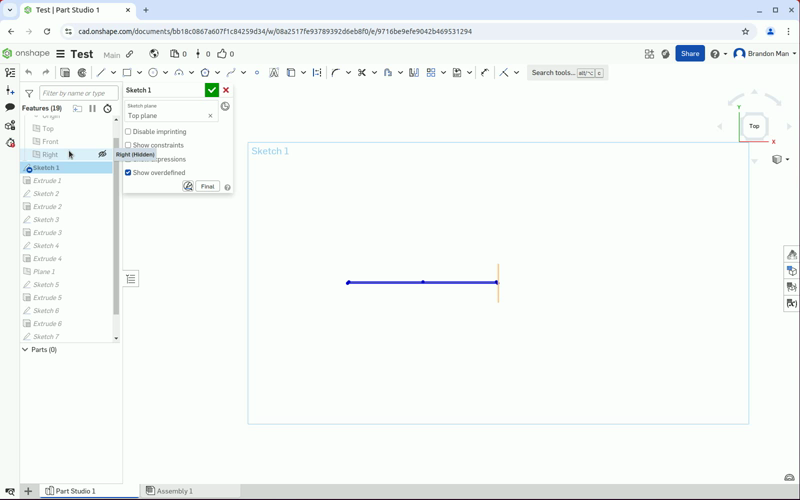
mouse_move(229, 92)
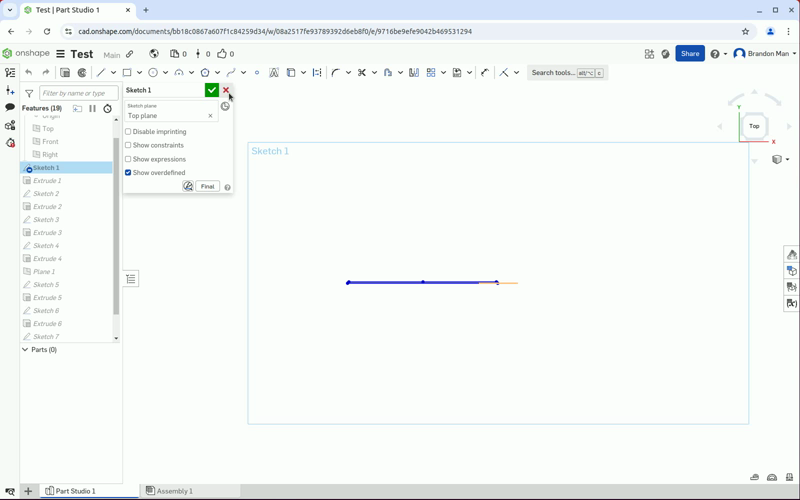
click(229, 92)
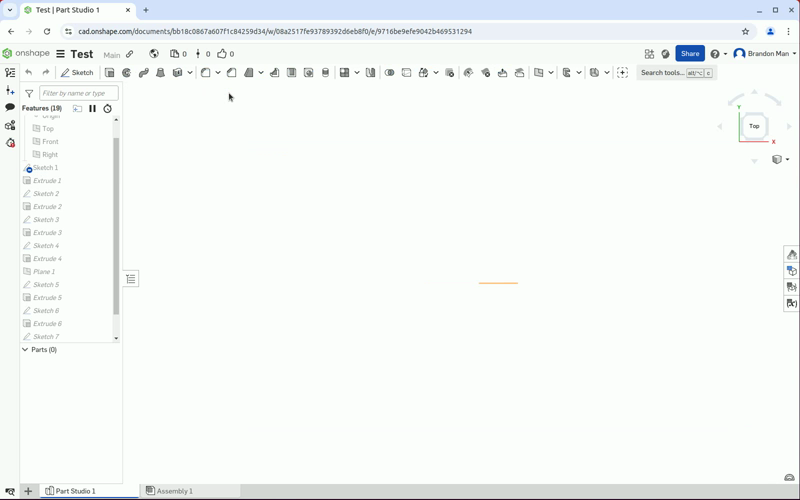
key(shift+s)
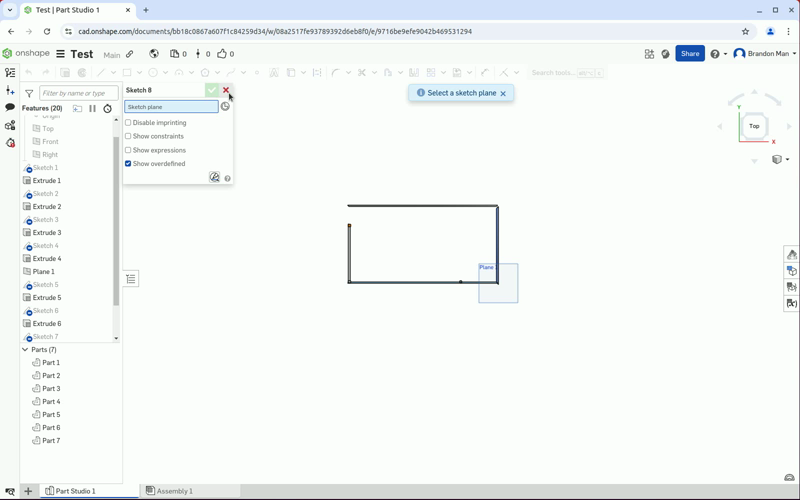
mouse_move(69, 241)
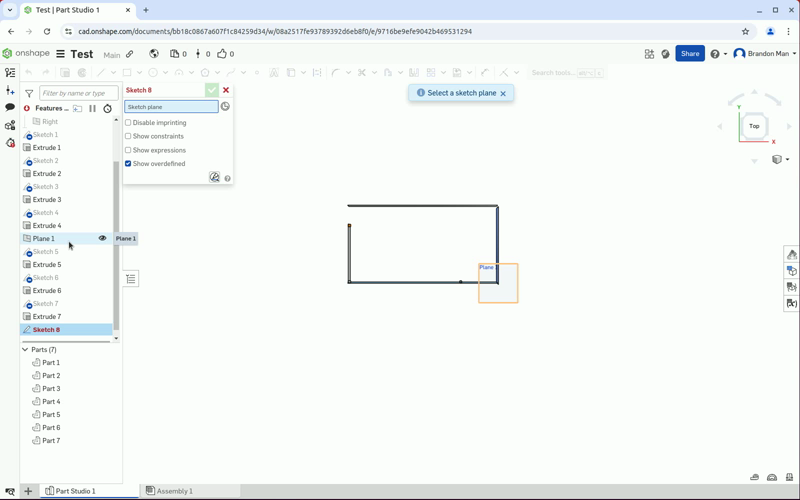
click(69, 241)
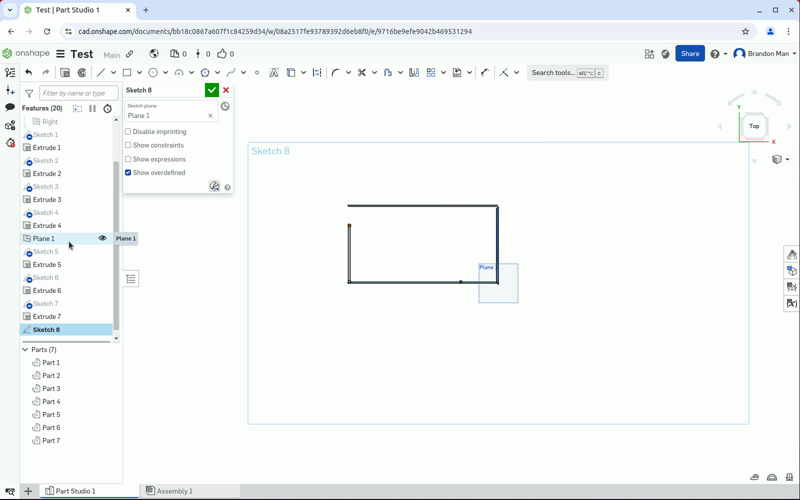
mouse_move(73, 352)
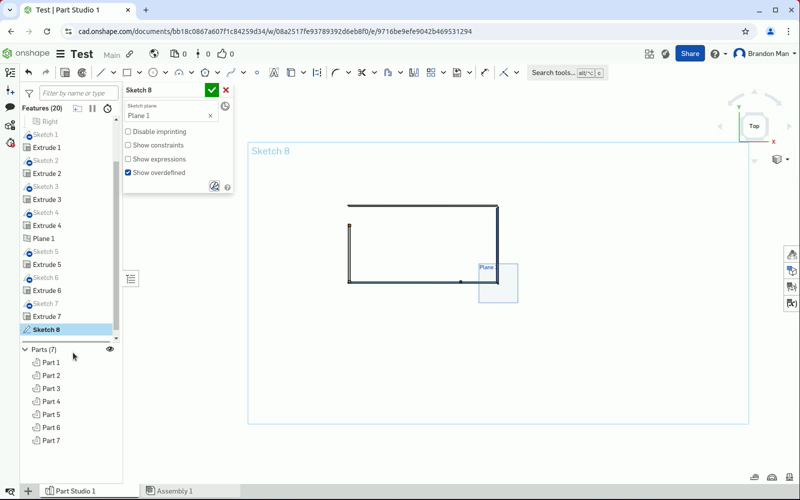
key(y)
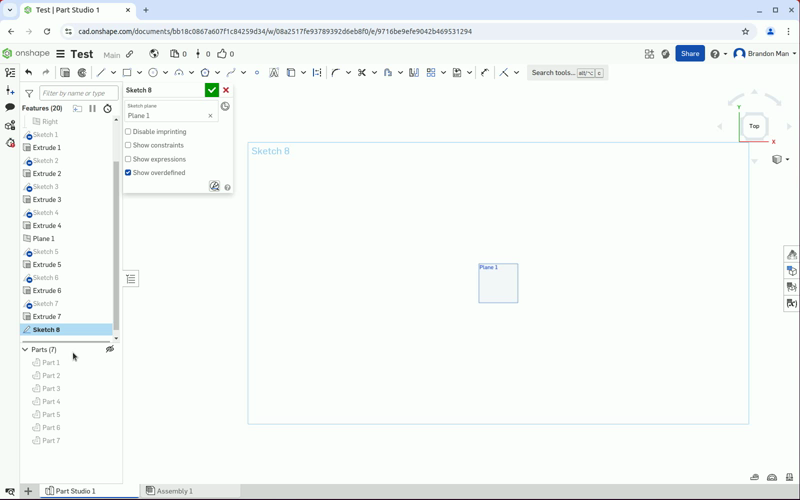
key(l)
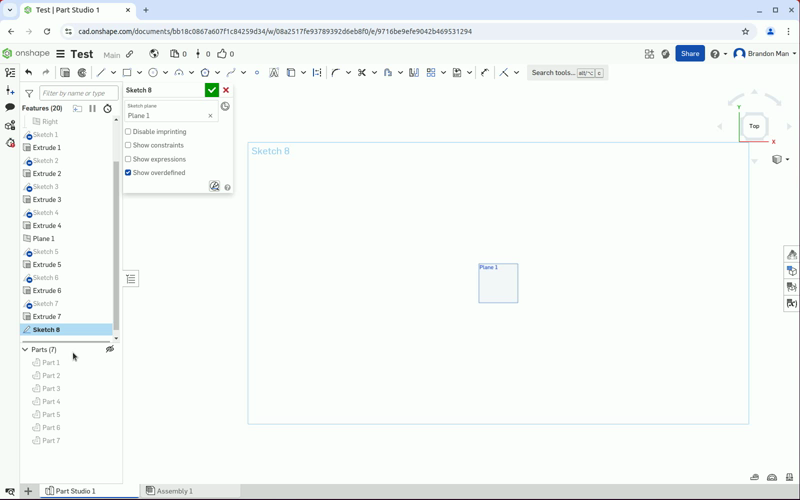
key_down(shift)
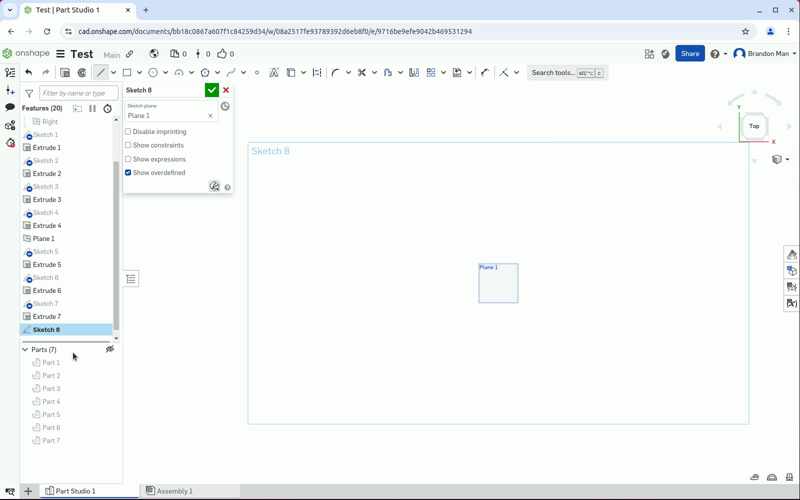
mouse_move(459, 226)
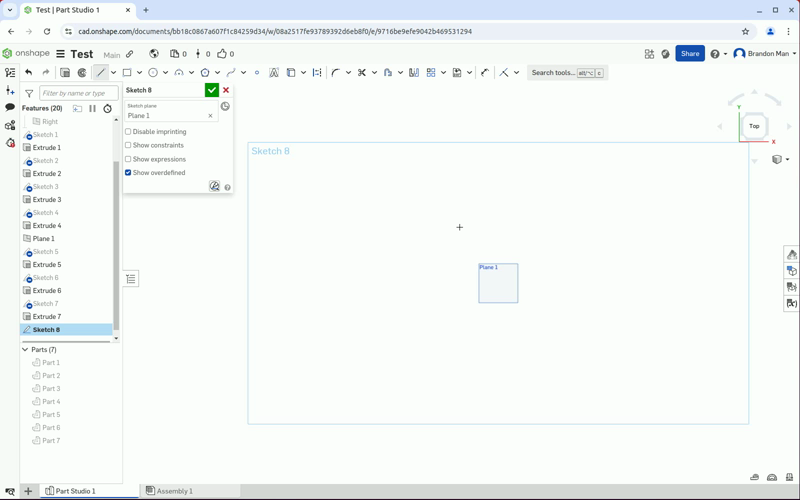
click(459, 226)
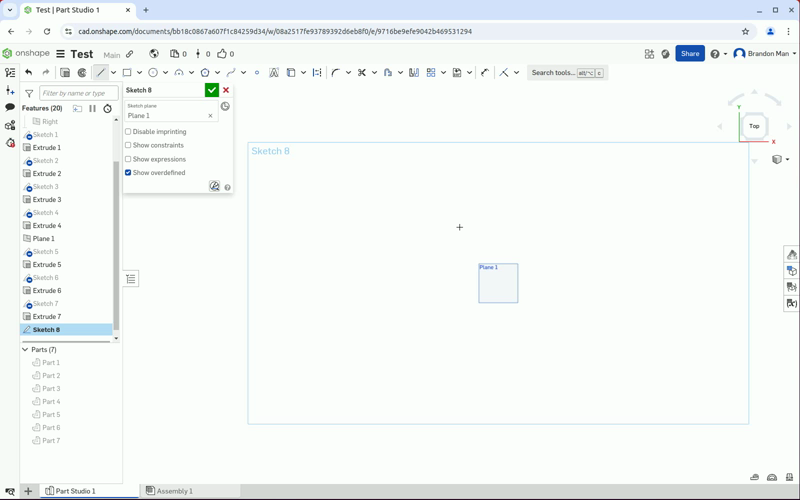
key_up(shift)
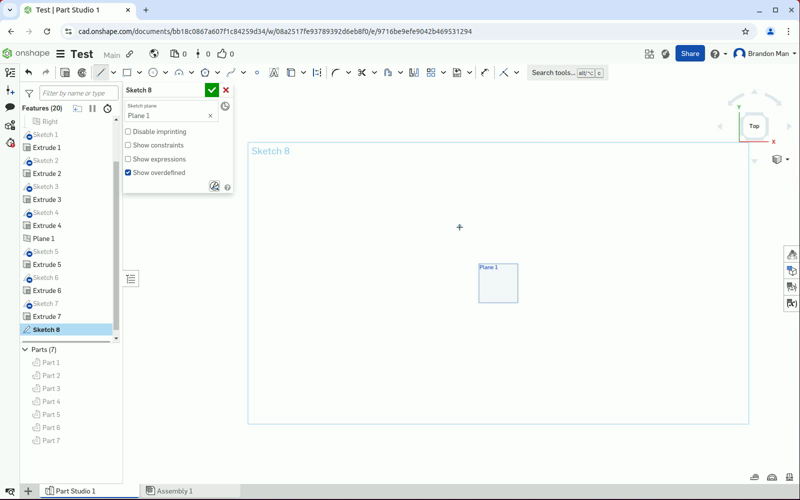
key_down(shift)
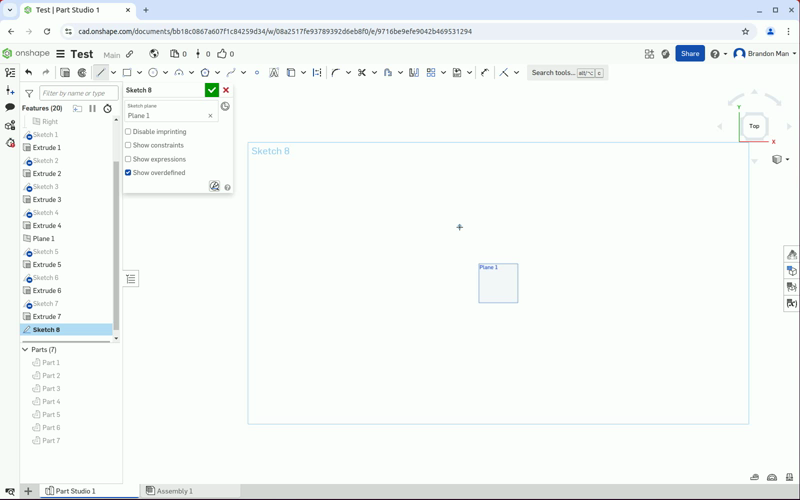
mouse_move(489, 226)
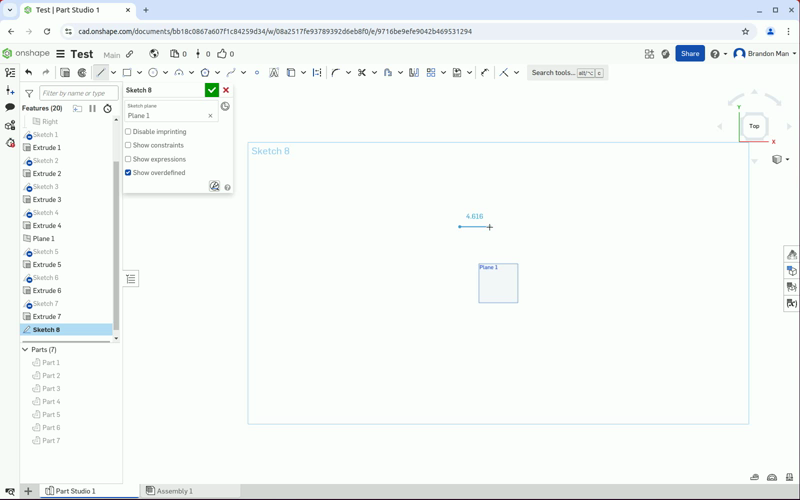
mouse_move(461, 226)
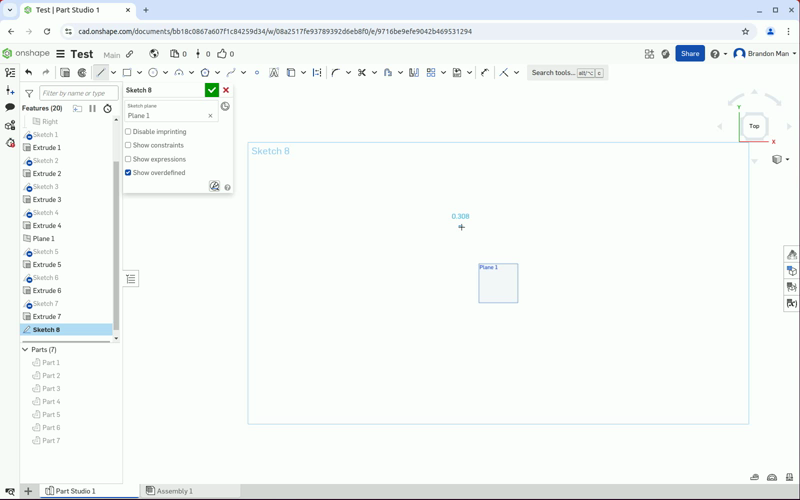
scroll(6)
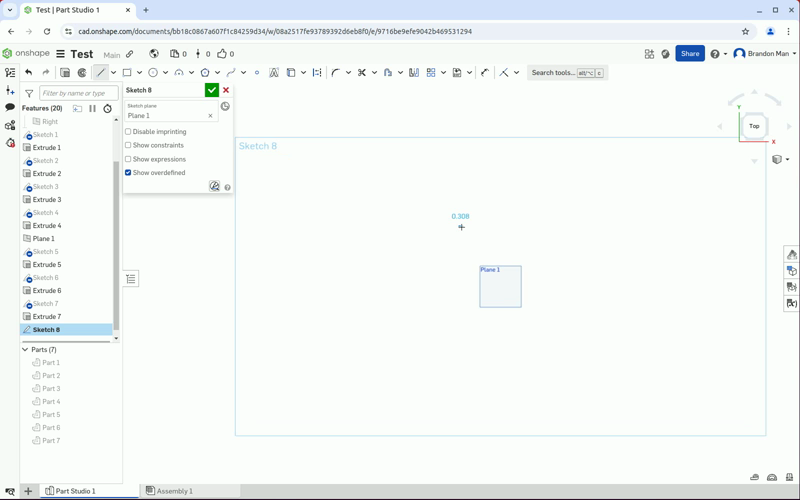
scroll(6)
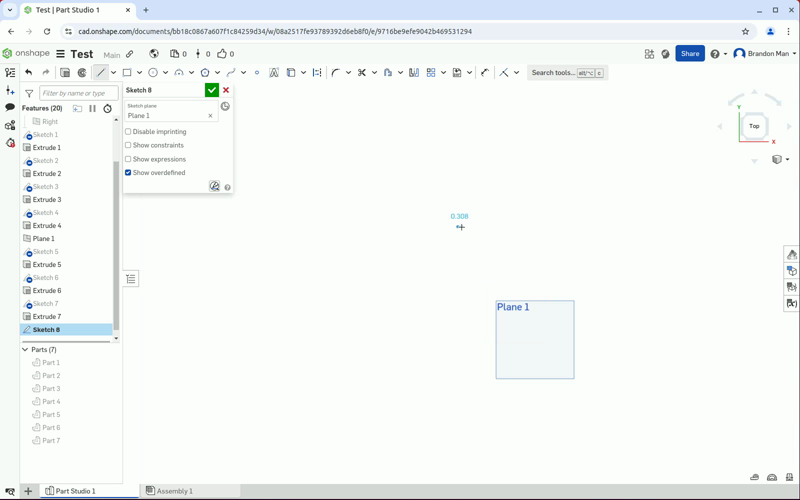
scroll(6)
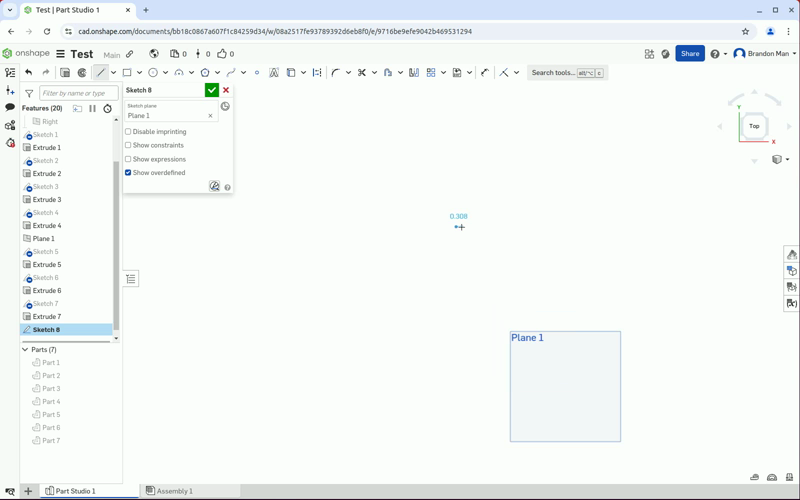
scroll(6)
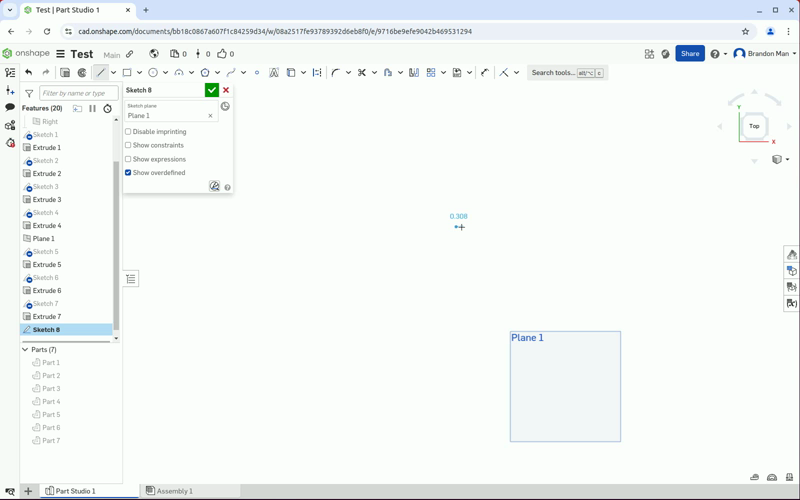
scroll(6)
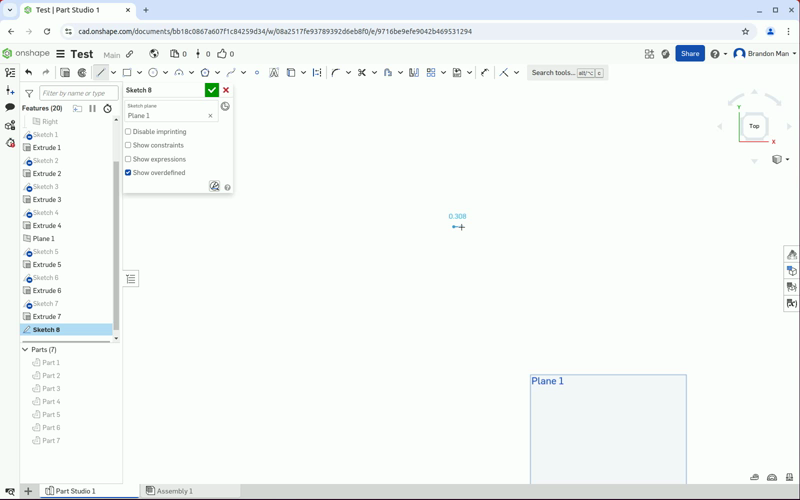
scroll(6)
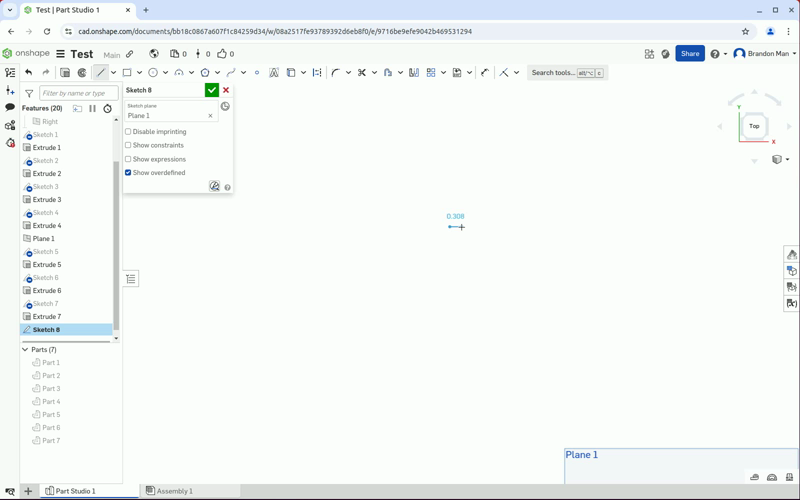
scroll(6)
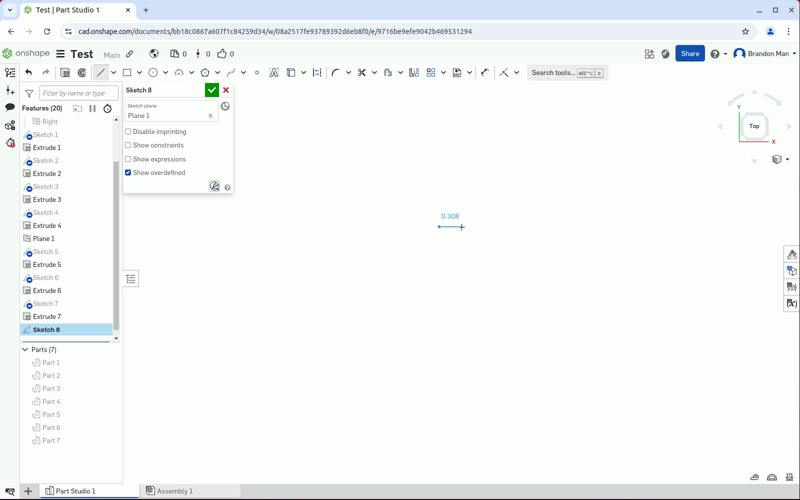
click(461, 226)
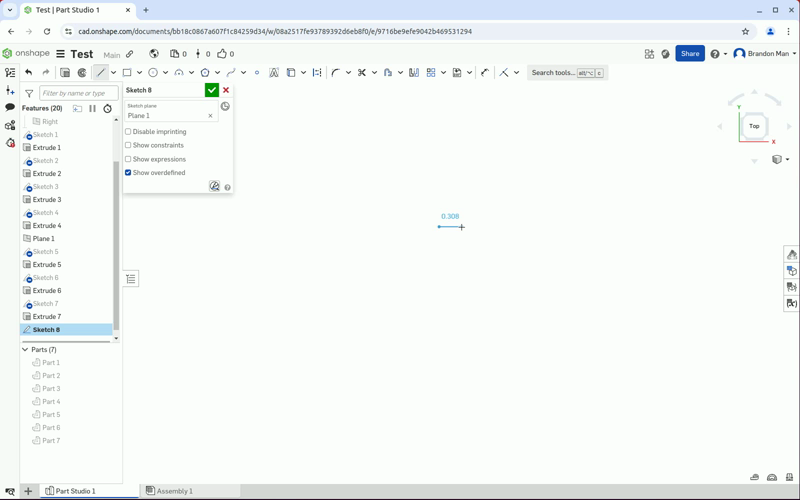
scroll(-6)
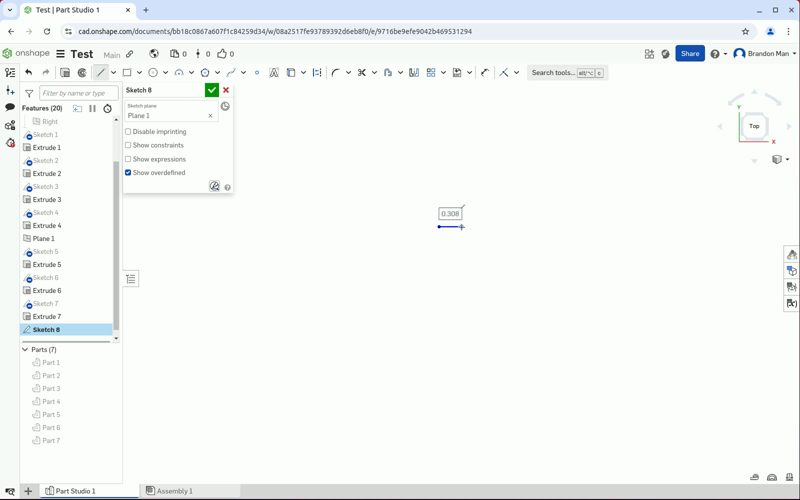
scroll(-6)
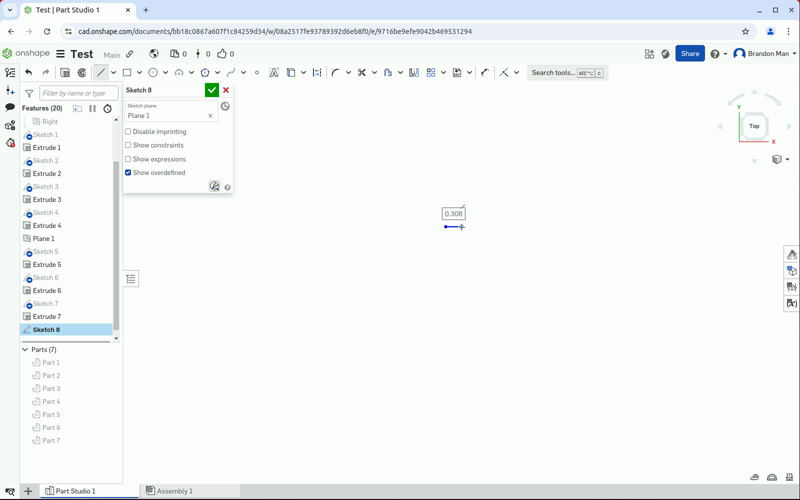
scroll(-6)
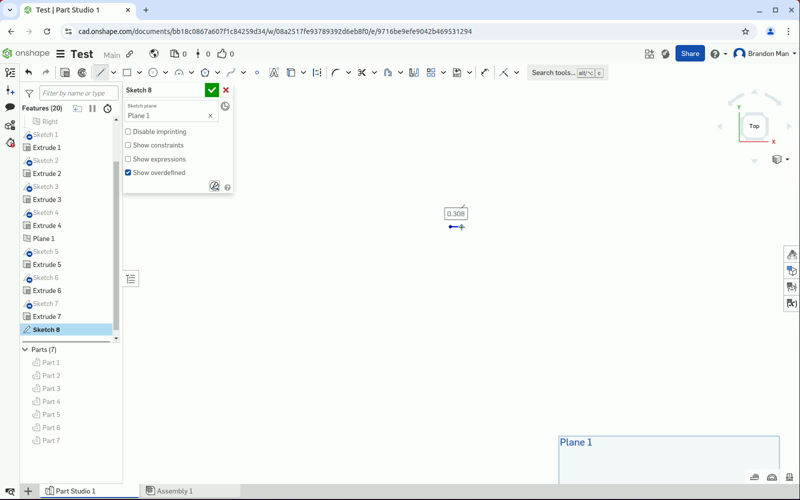
scroll(-6)
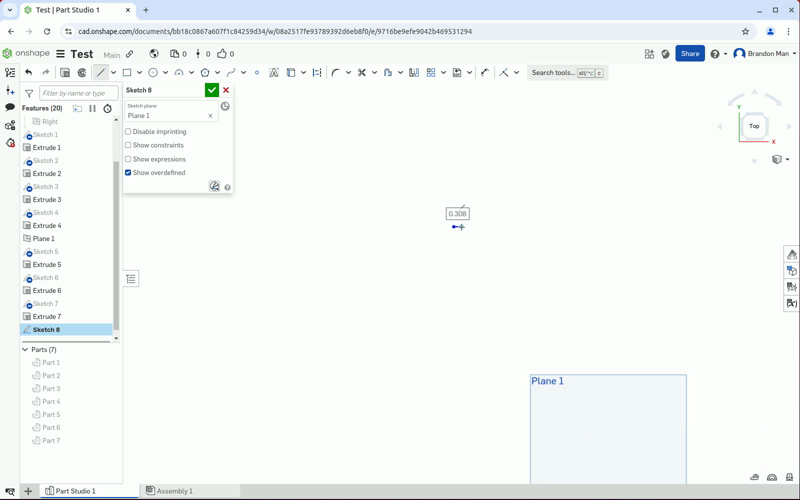
scroll(-6)
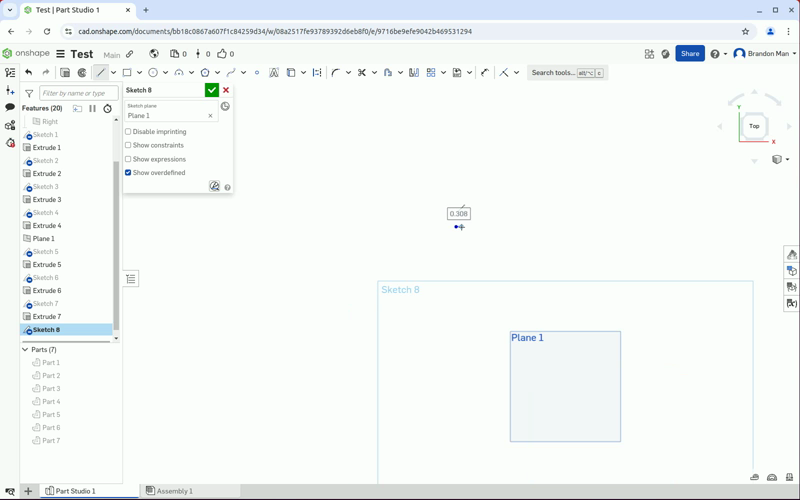
scroll(-6)
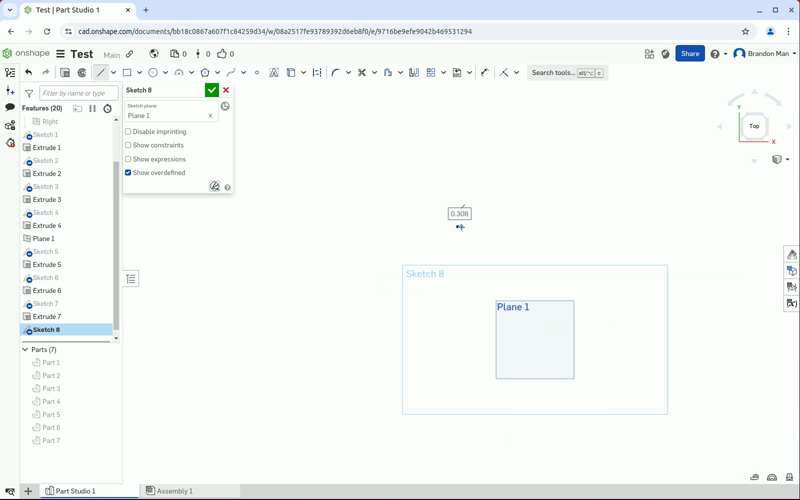
scroll(-6)
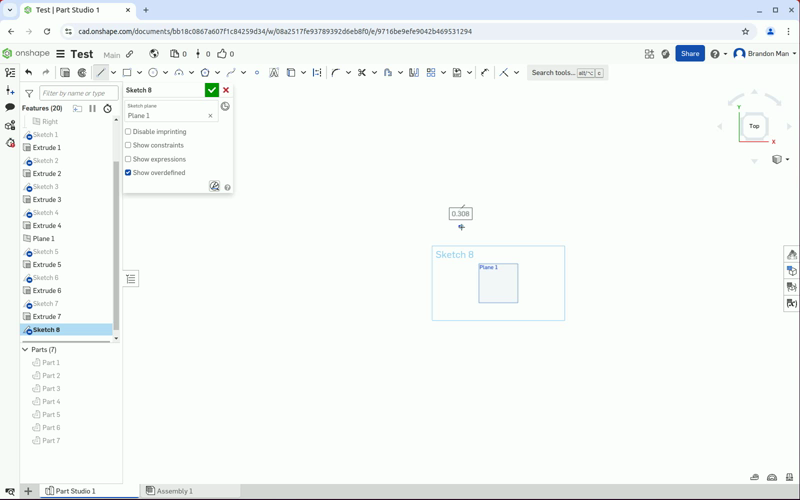
key_up(shift)
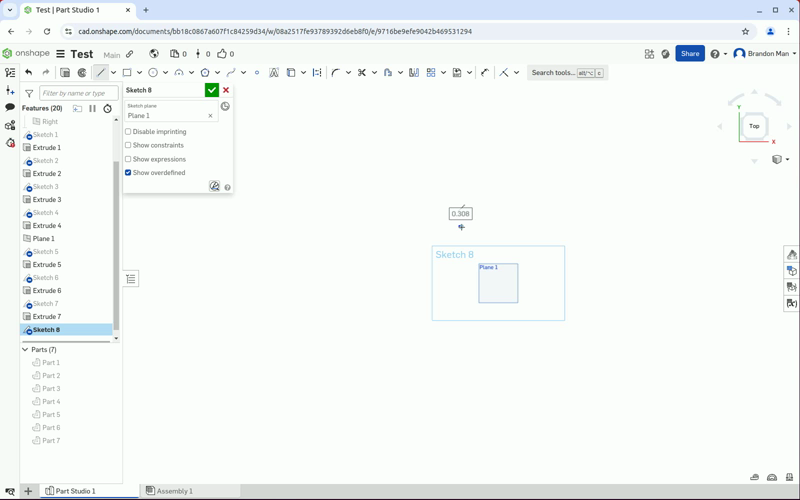
key_down(shift)
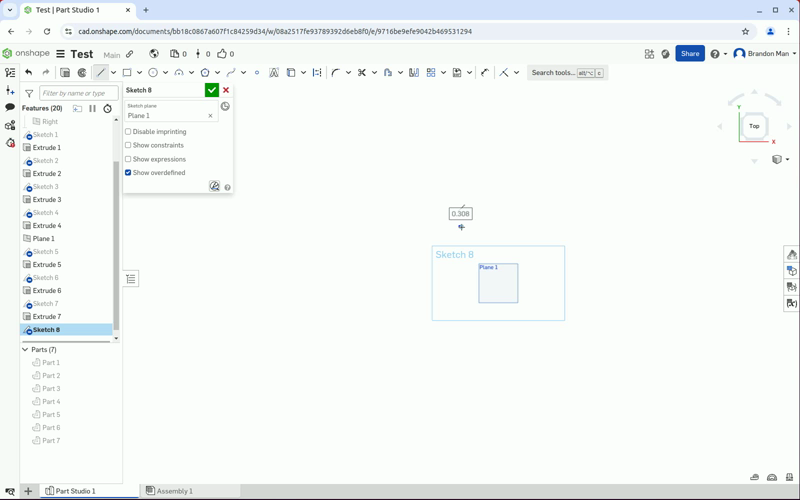
mouse_move(492, 226)
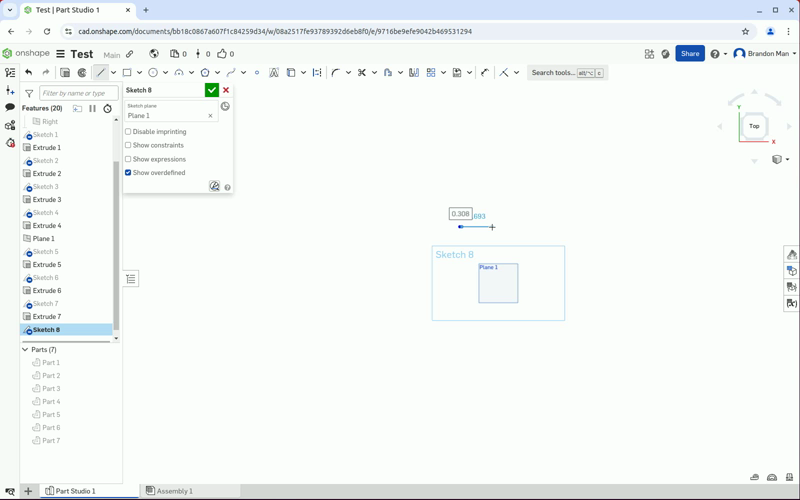
mouse_move(461, 224)
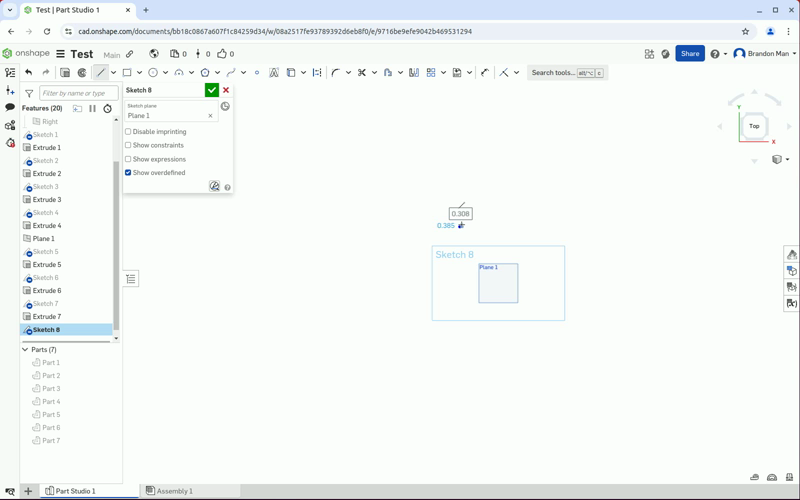
scroll(6)
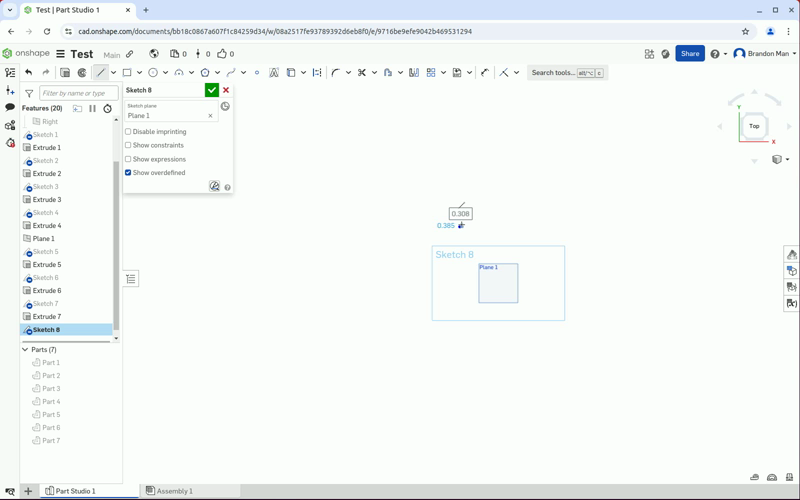
scroll(6)
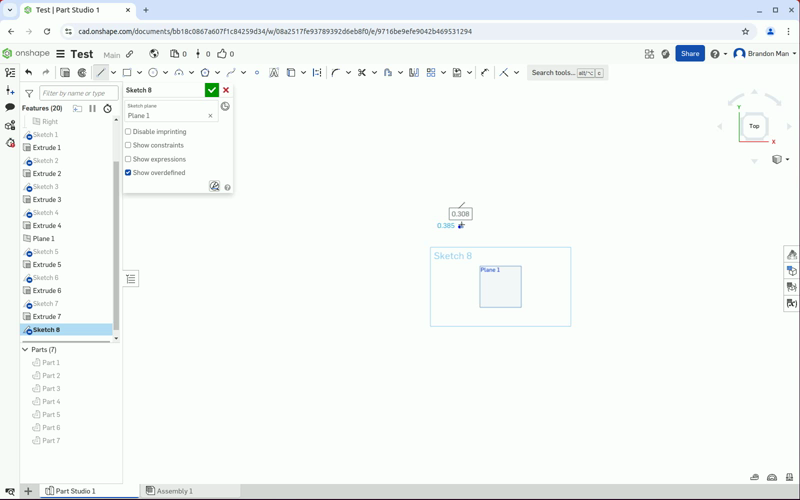
scroll(6)
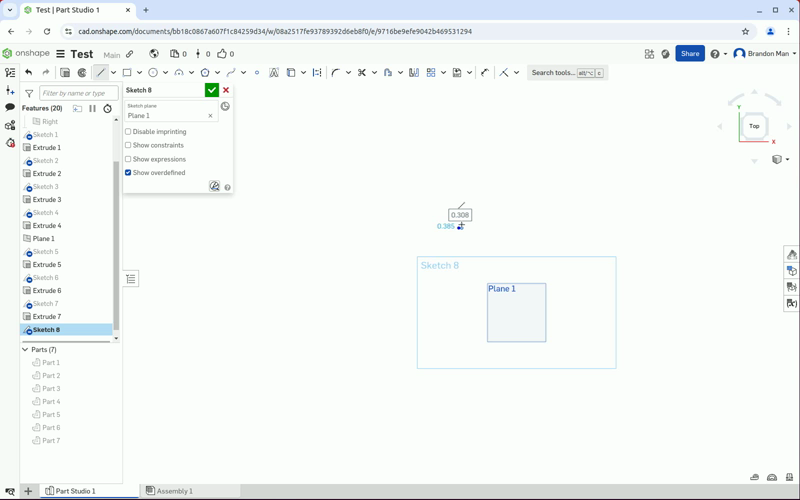
scroll(6)
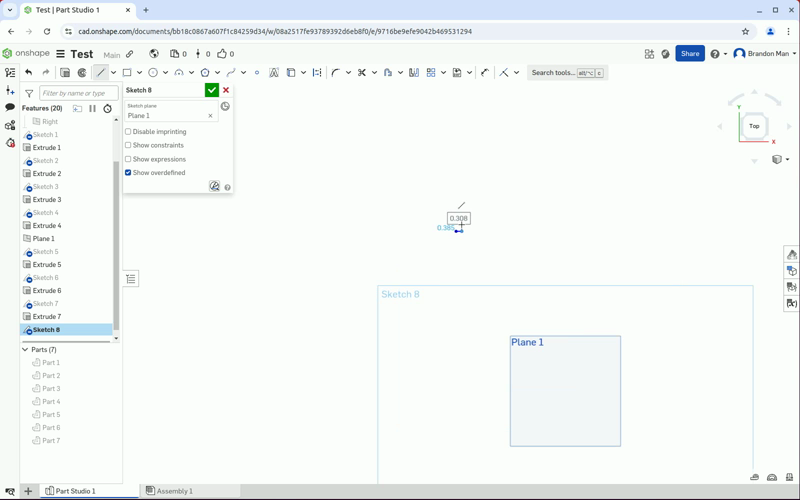
scroll(6)
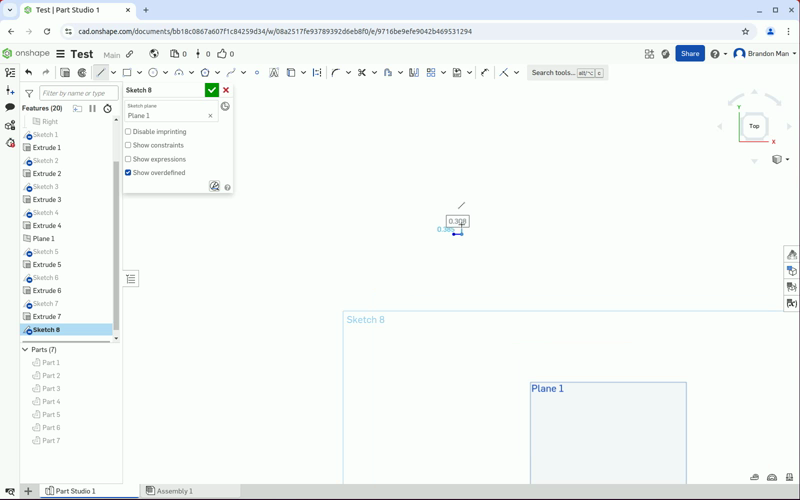
scroll(6)
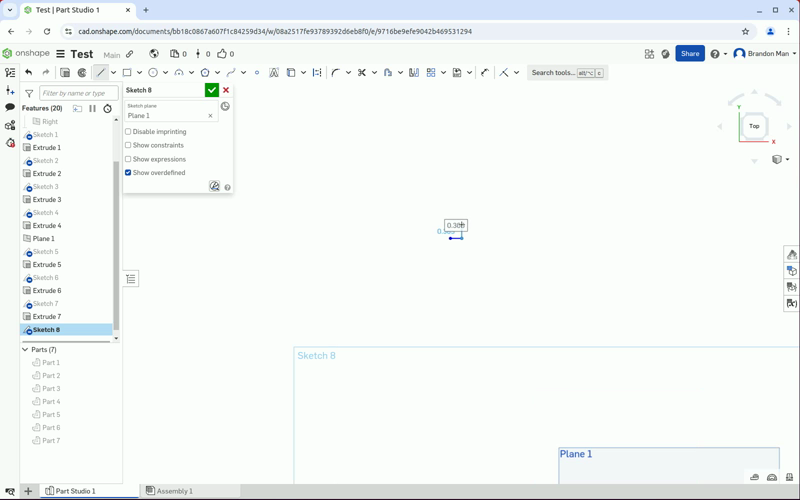
scroll(6)
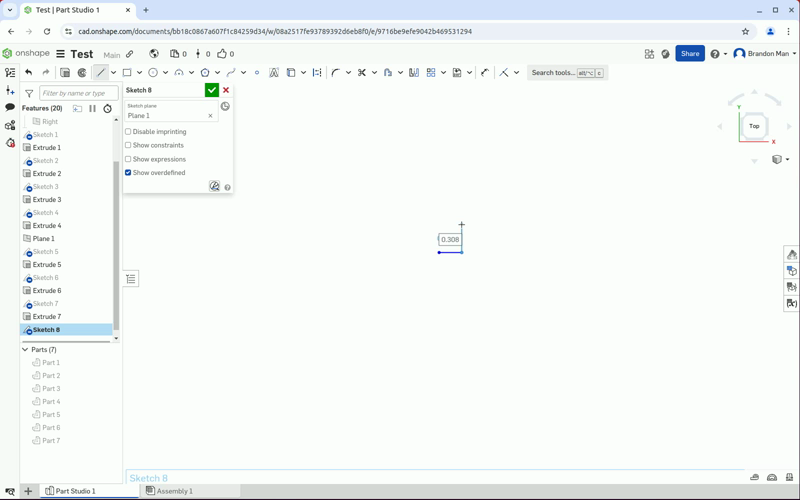
click(461, 224)
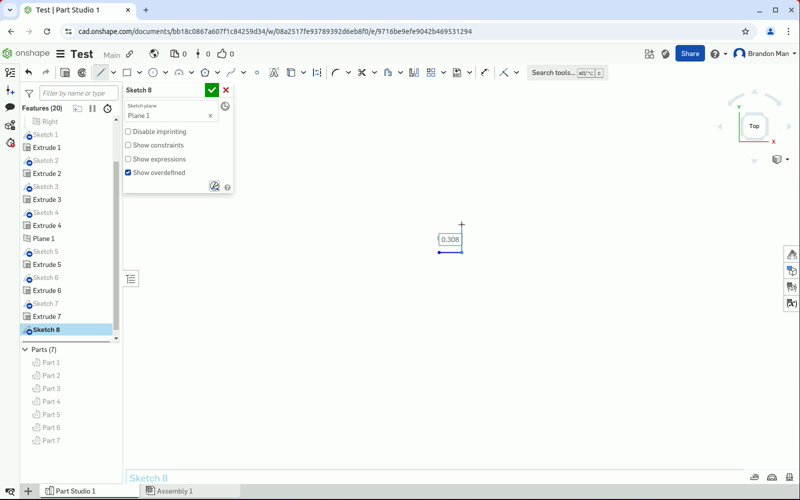
scroll(-6)
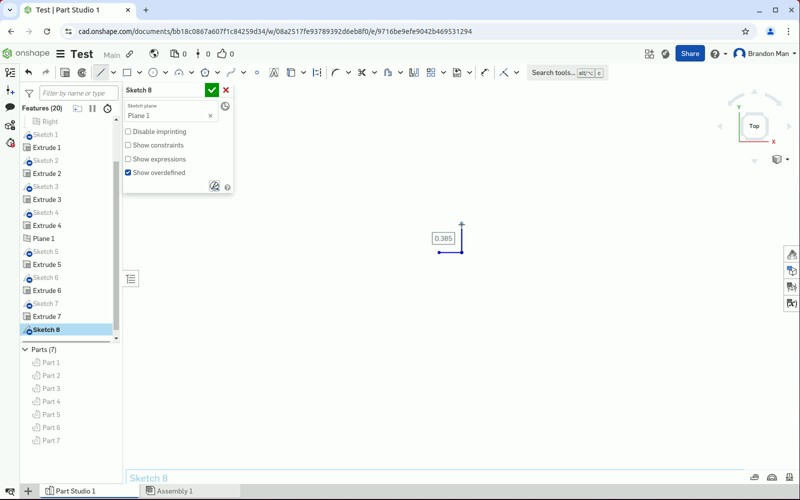
scroll(-6)
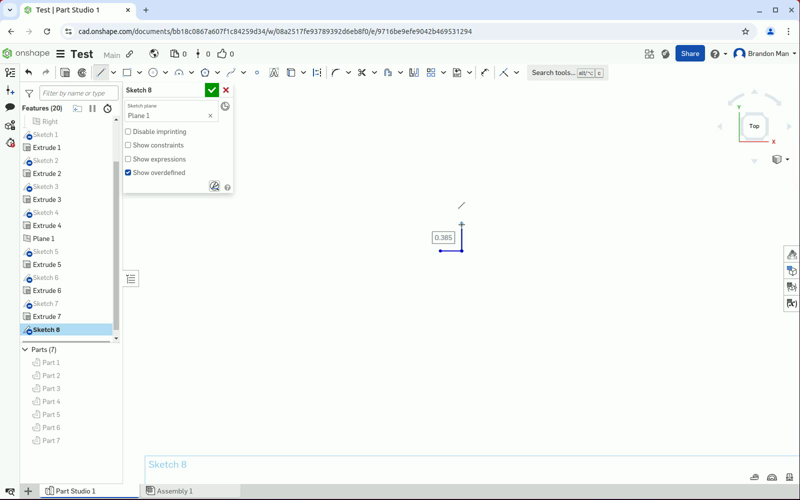
scroll(-6)
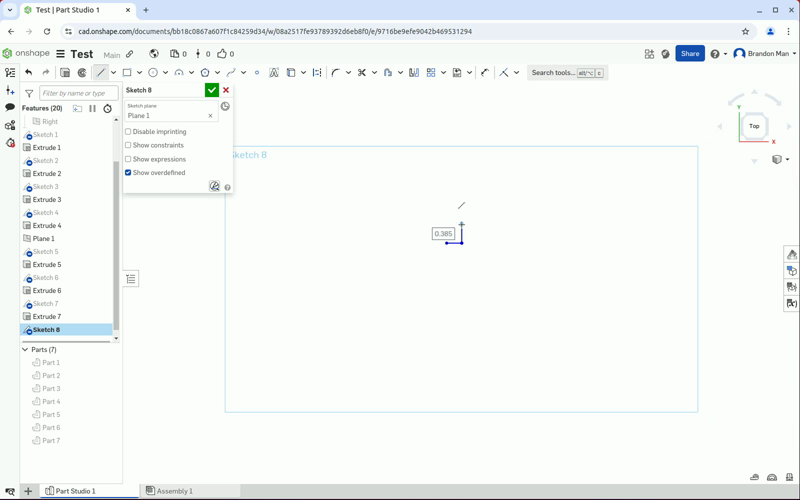
scroll(-6)
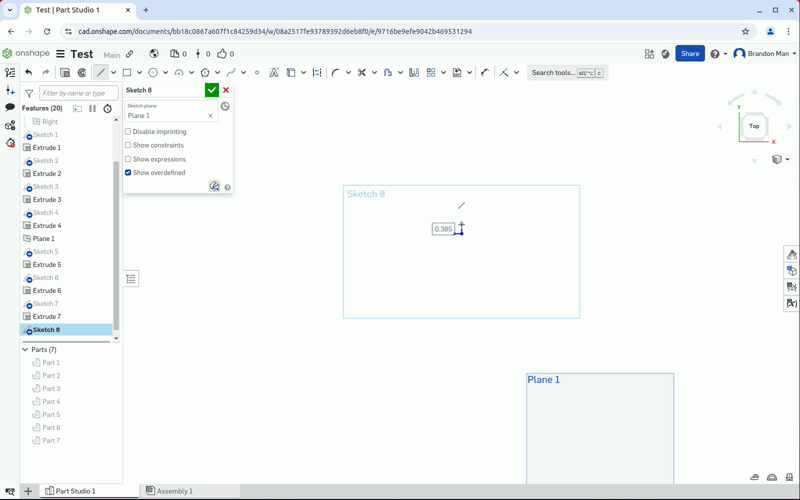
scroll(-6)
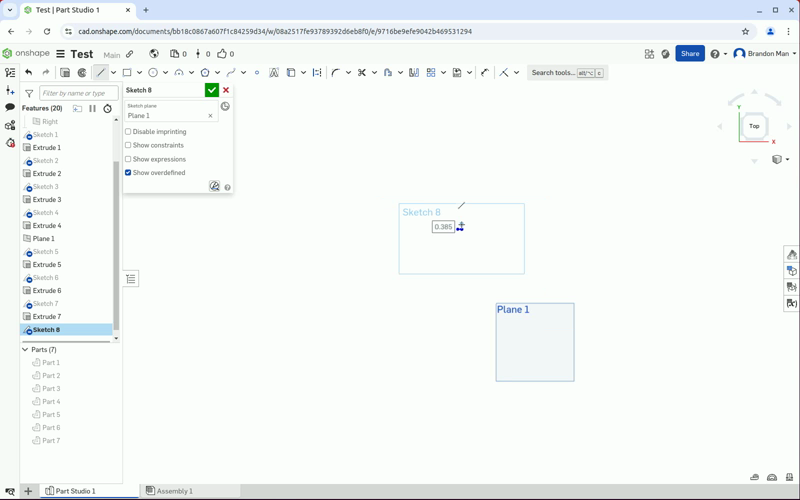
scroll(-6)
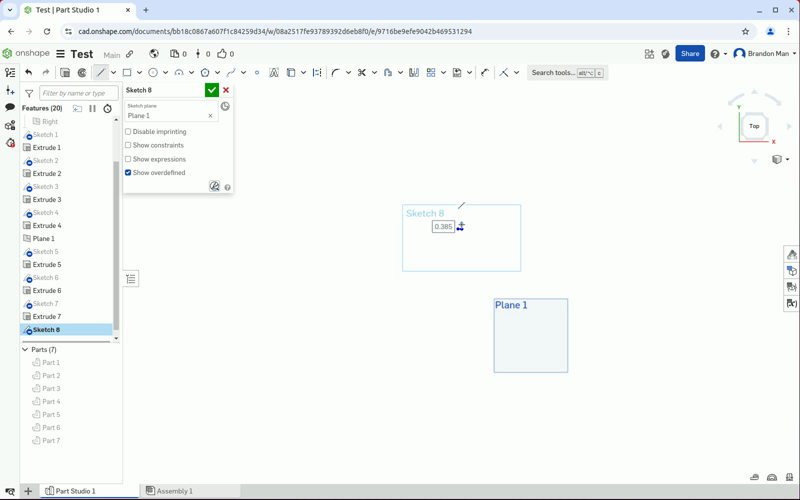
scroll(-6)
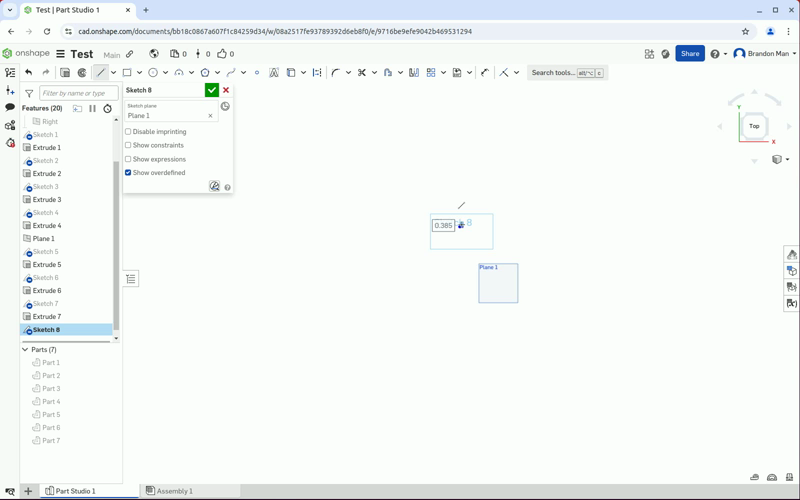
key_up(shift)
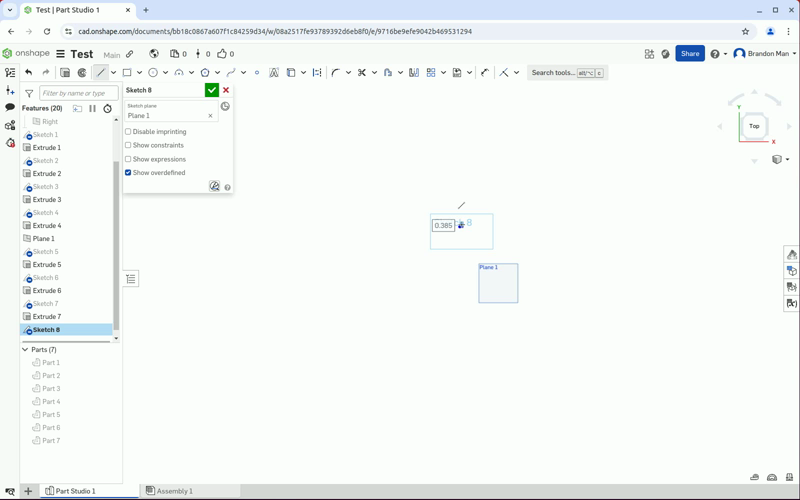
key_down(shift)
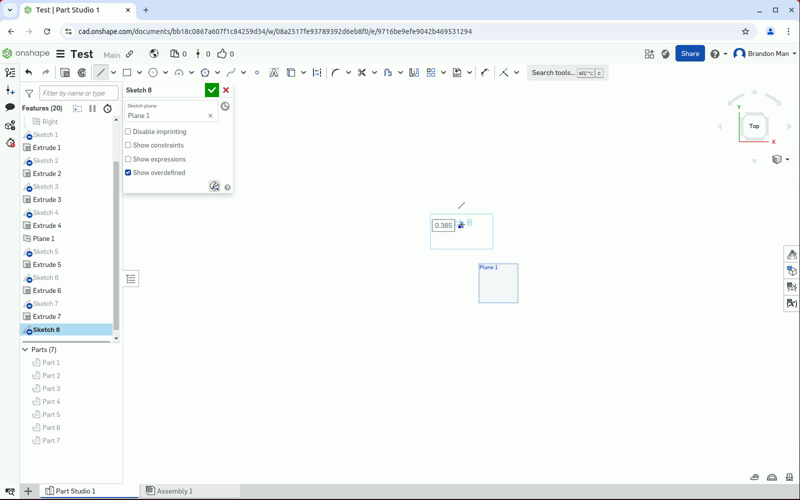
mouse_move(492, 224)
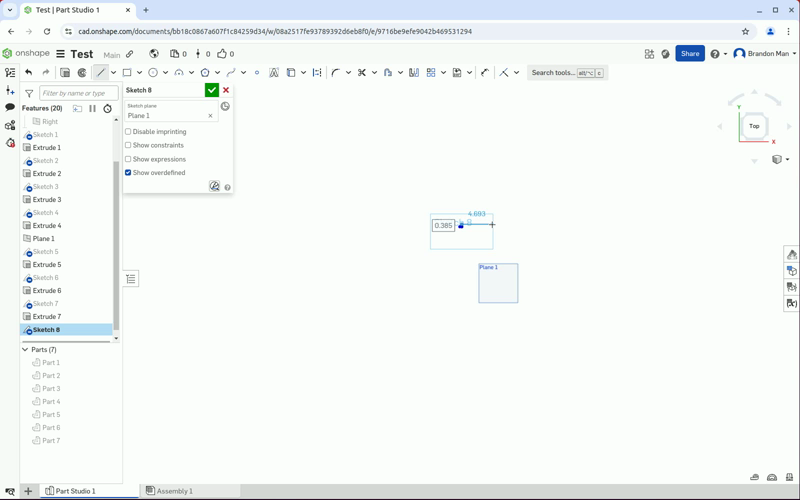
mouse_move(459, 224)
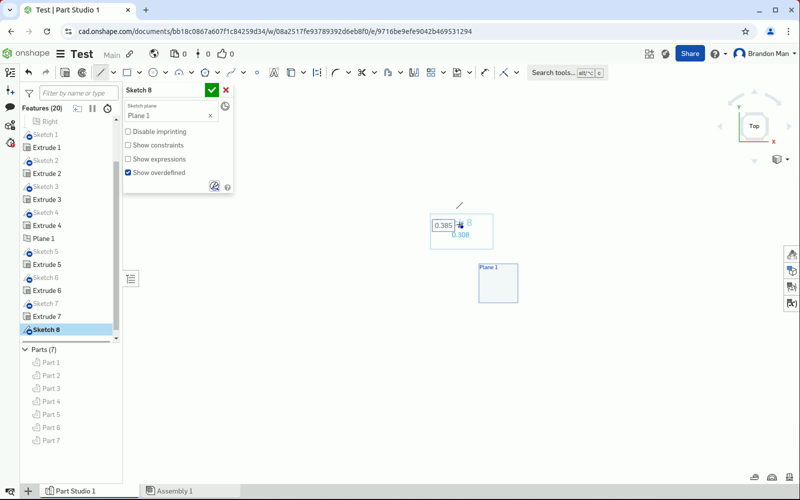
scroll(6)
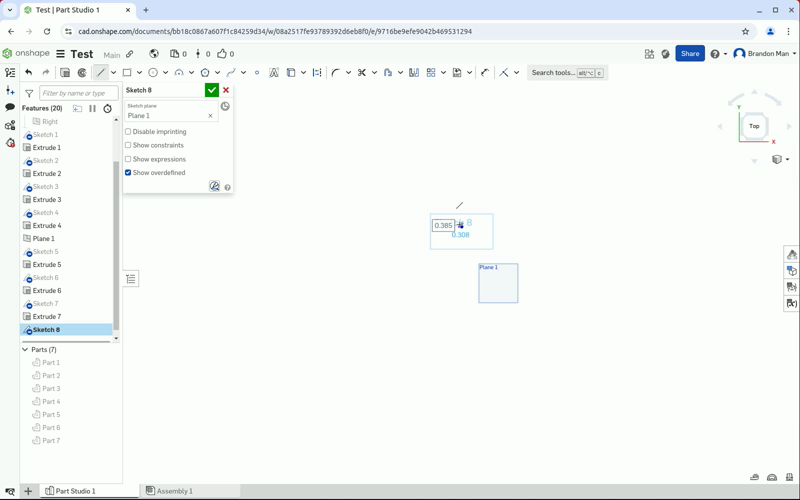
scroll(6)
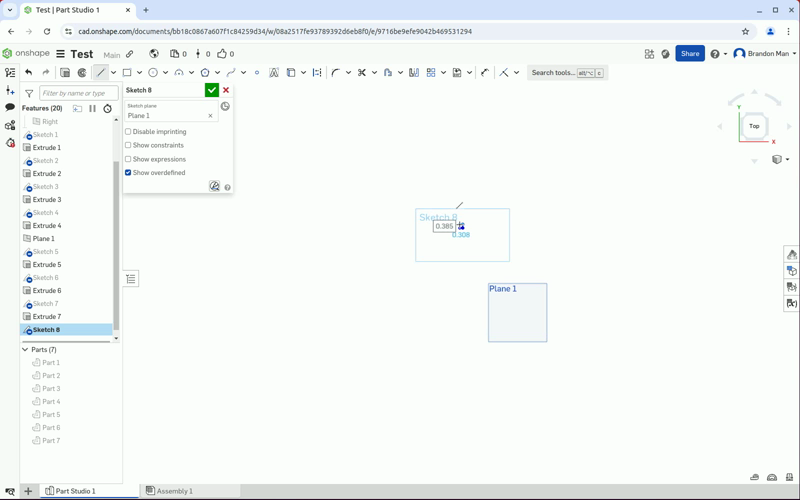
scroll(6)
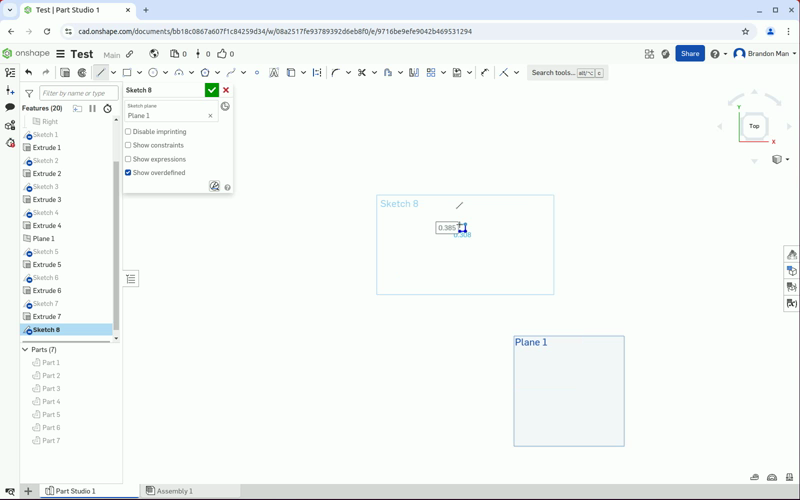
scroll(6)
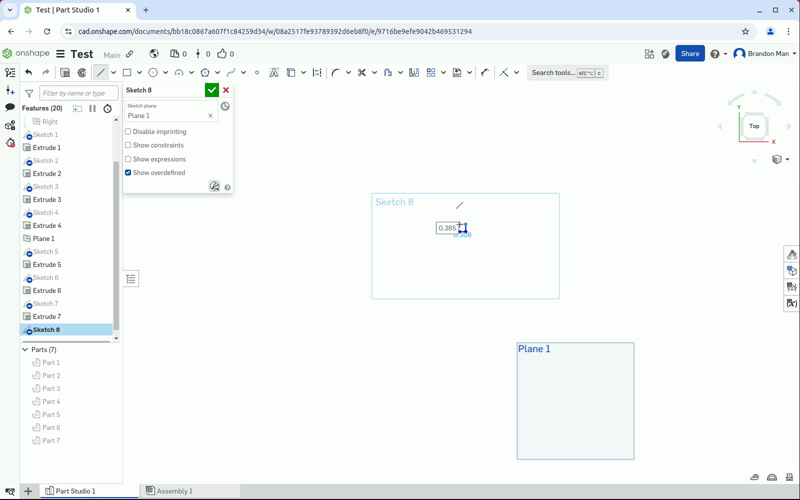
scroll(6)
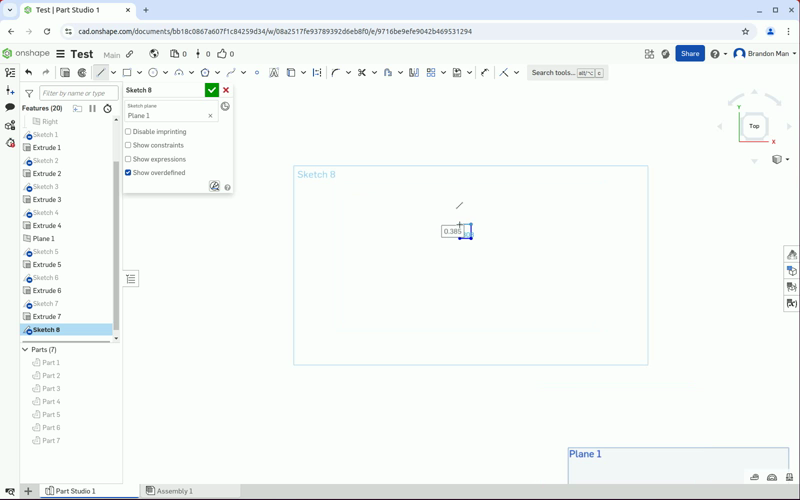
scroll(6)
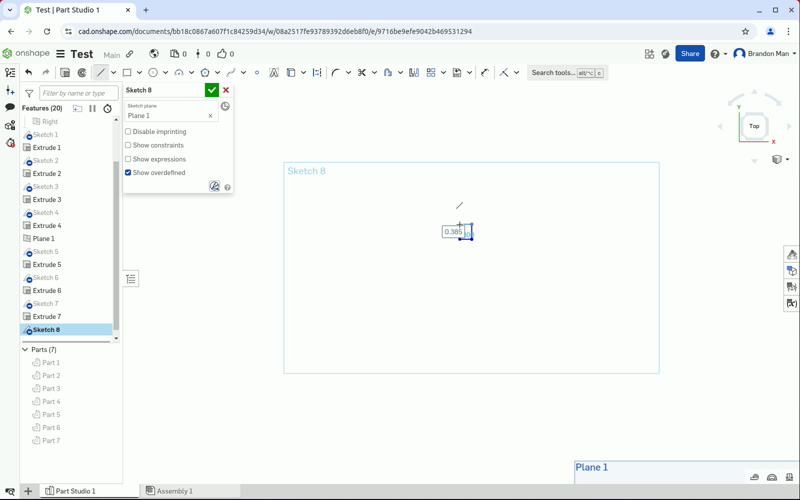
scroll(6)
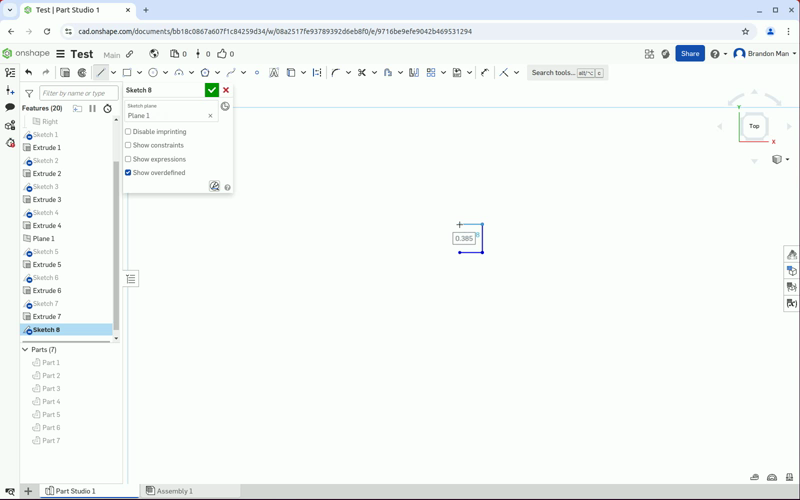
click(459, 224)
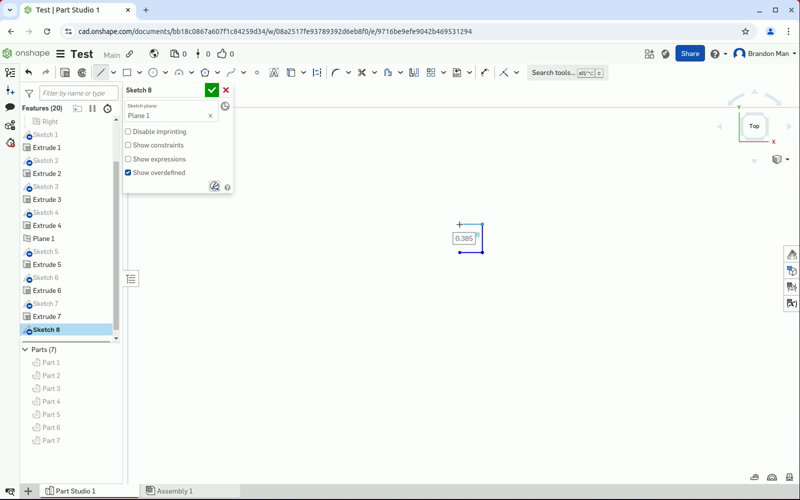
scroll(-6)
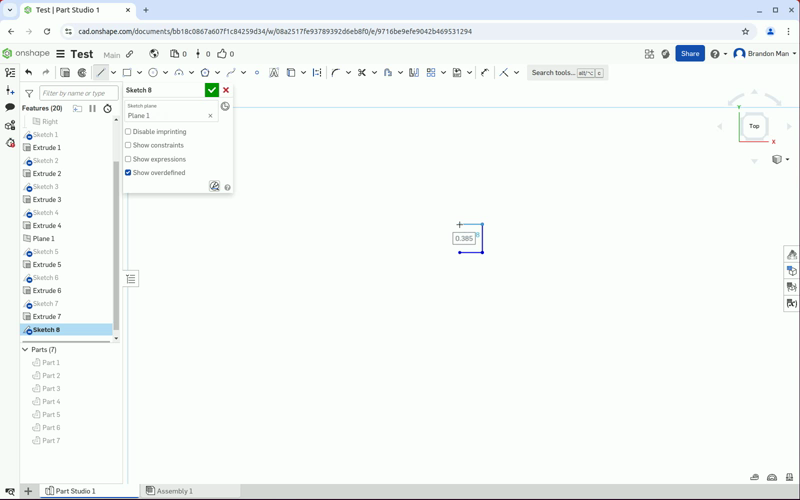
scroll(-6)
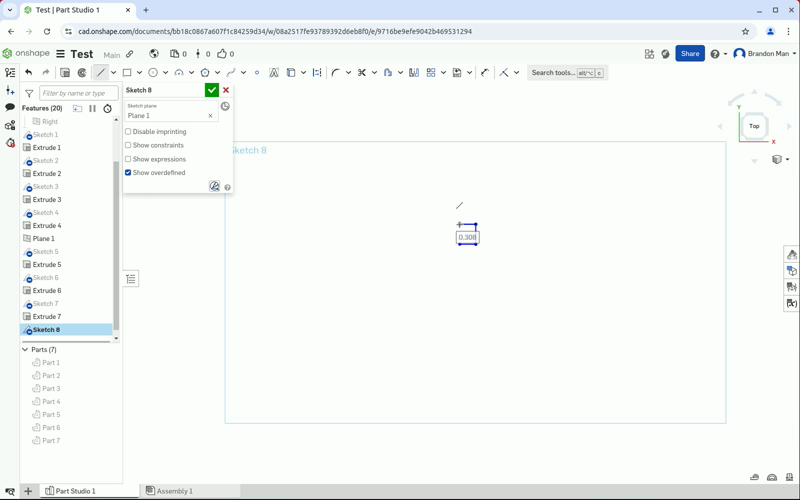
scroll(-6)
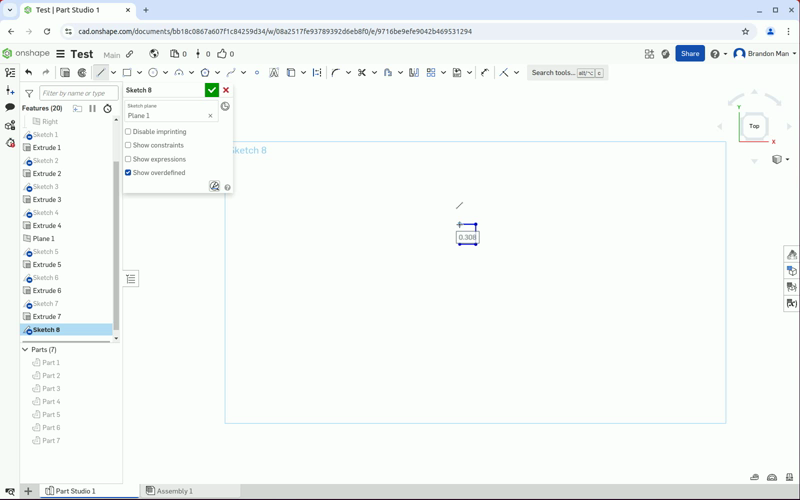
scroll(-6)
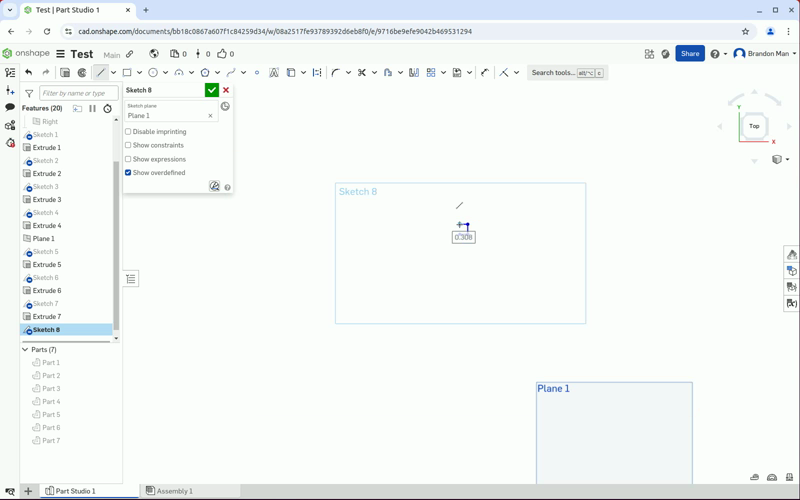
scroll(-6)
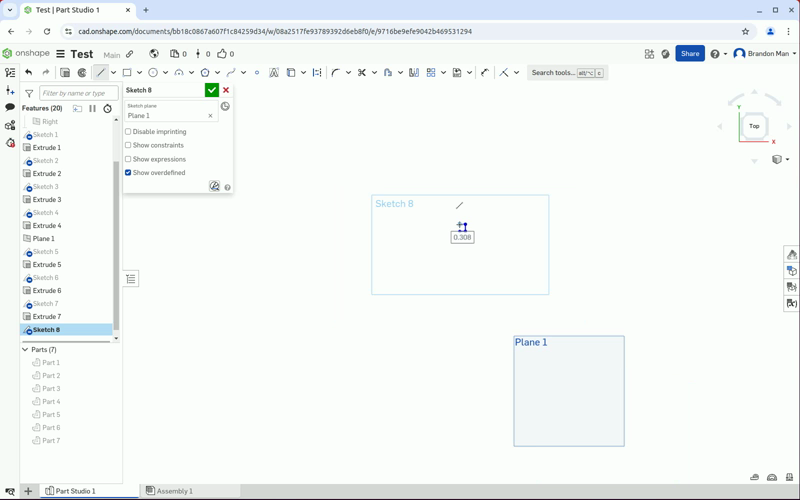
scroll(-6)
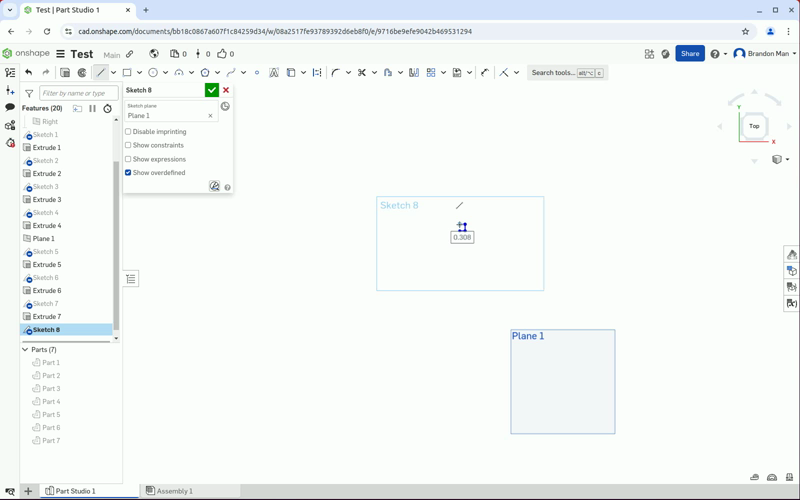
scroll(-6)
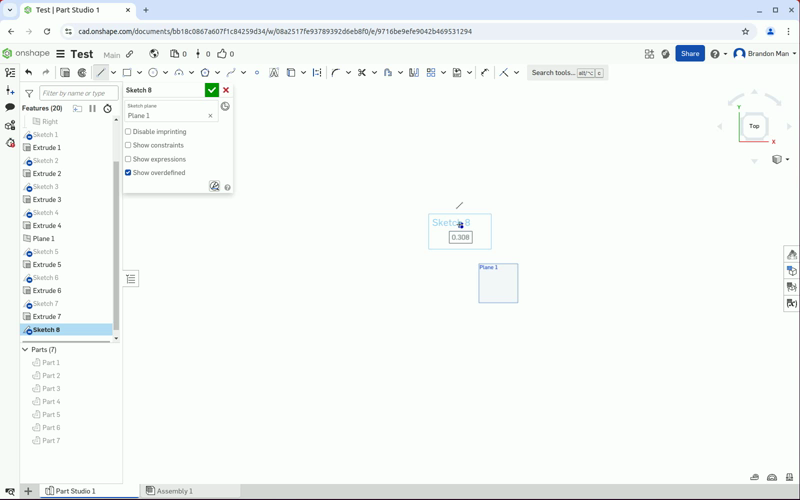
key_up(shift)
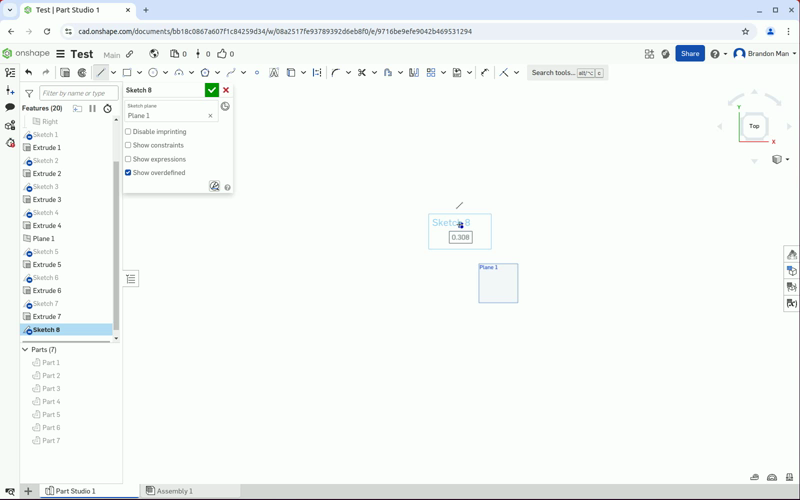
mouse_move(489, 224)
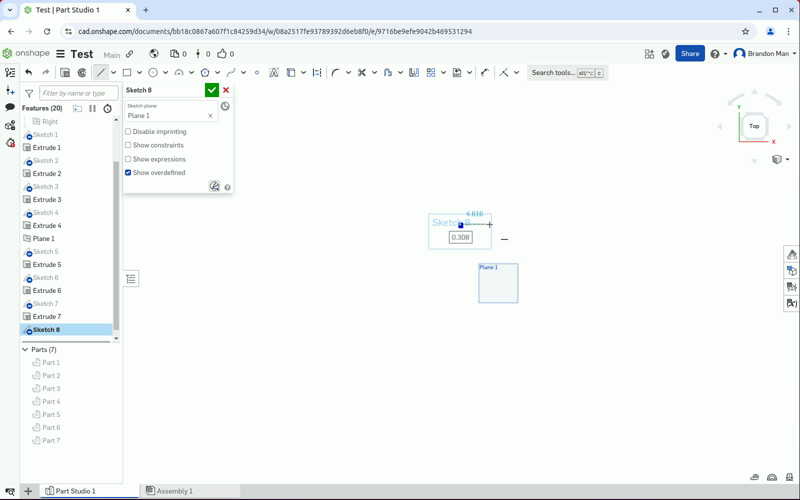
key_down(shift)
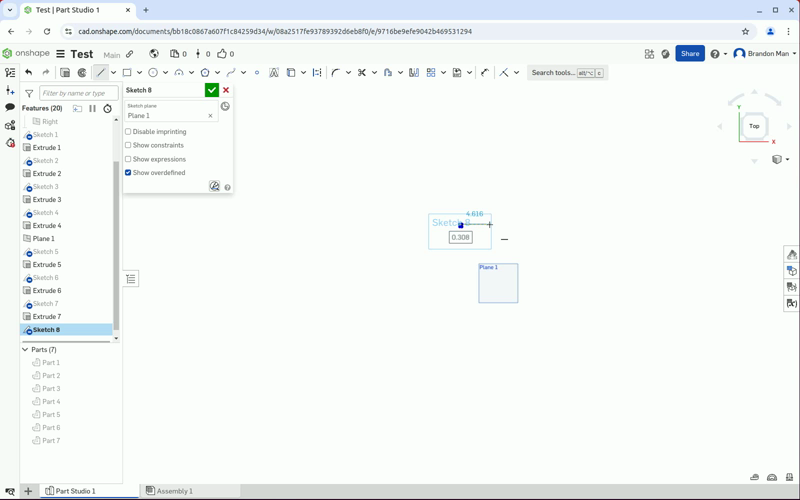
mouse_move(459, 226)
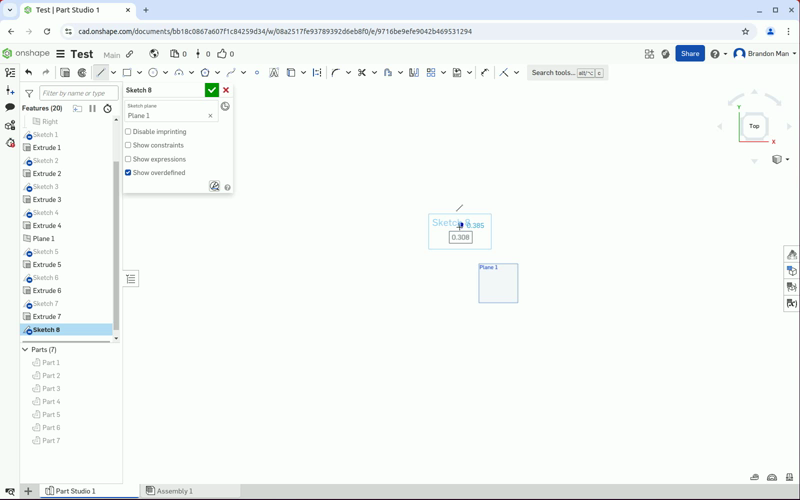
scroll(6)
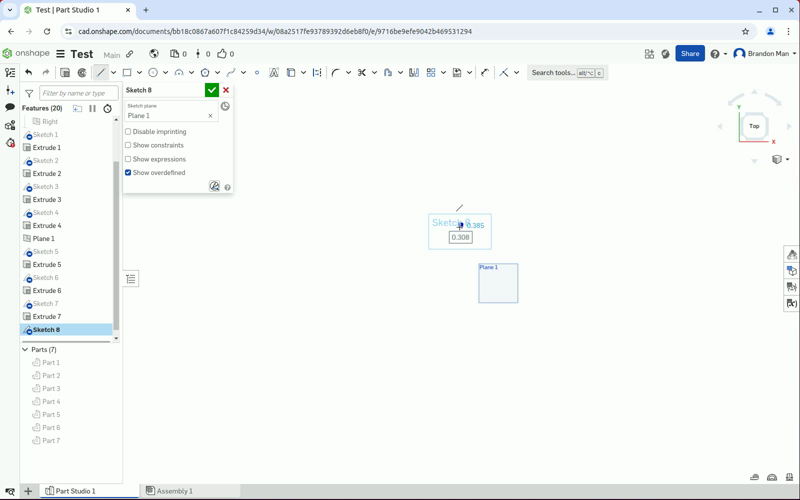
scroll(6)
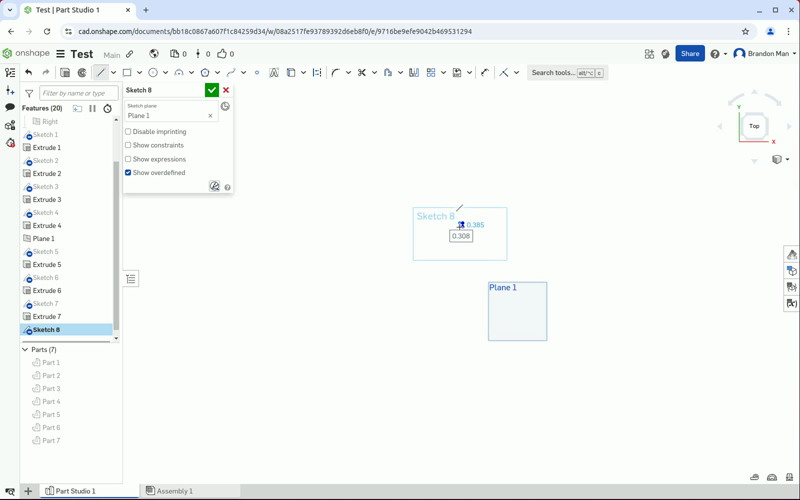
scroll(6)
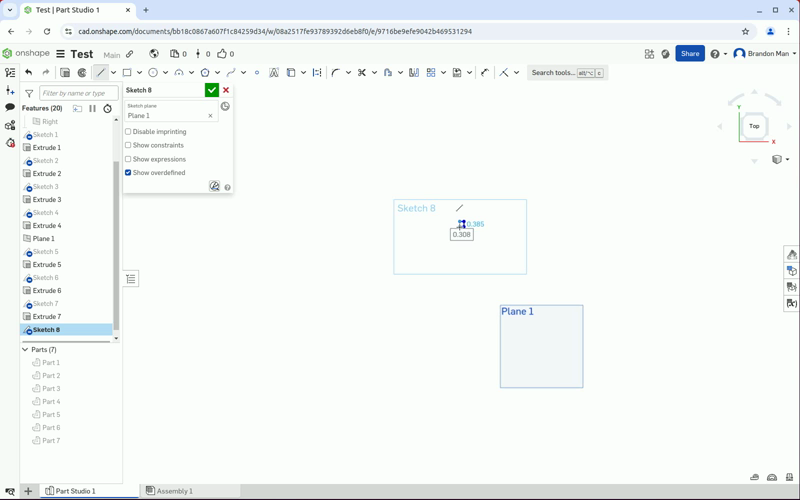
scroll(6)
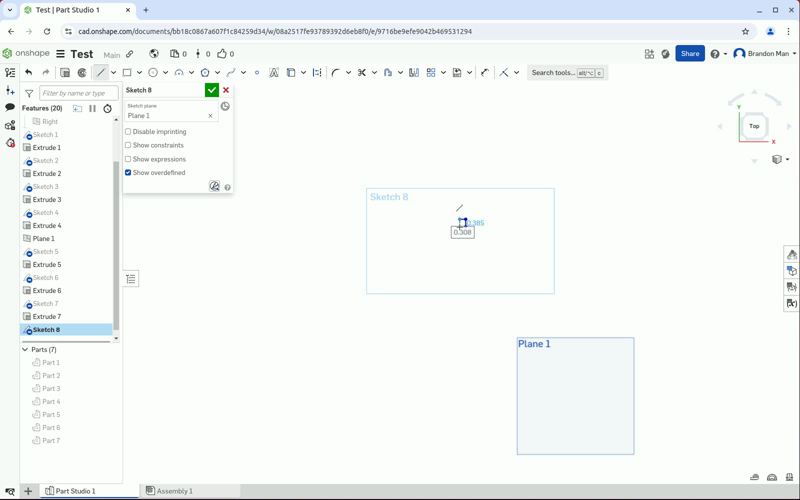
scroll(6)
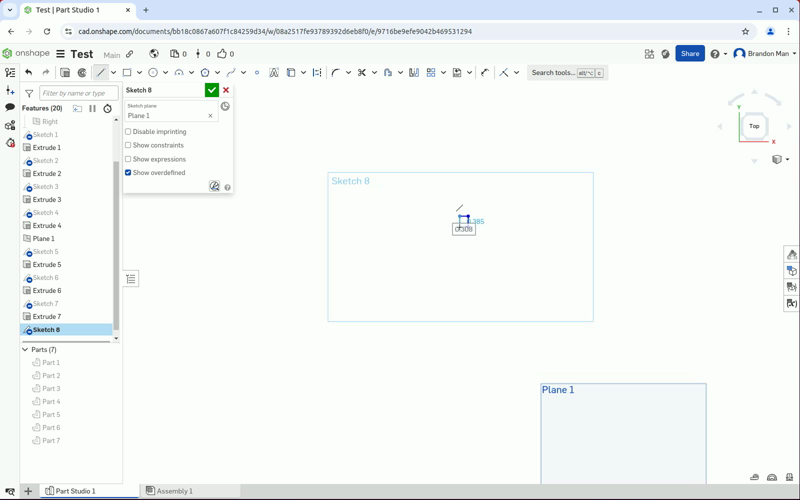
scroll(6)
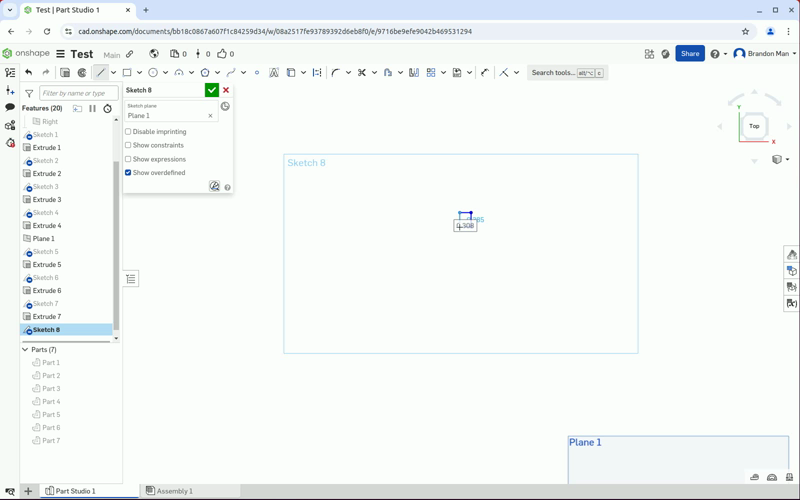
scroll(6)
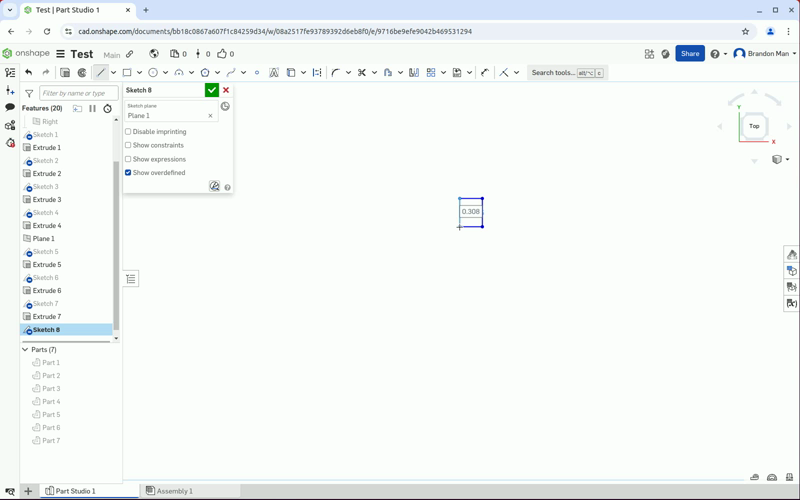
key_up(shift)
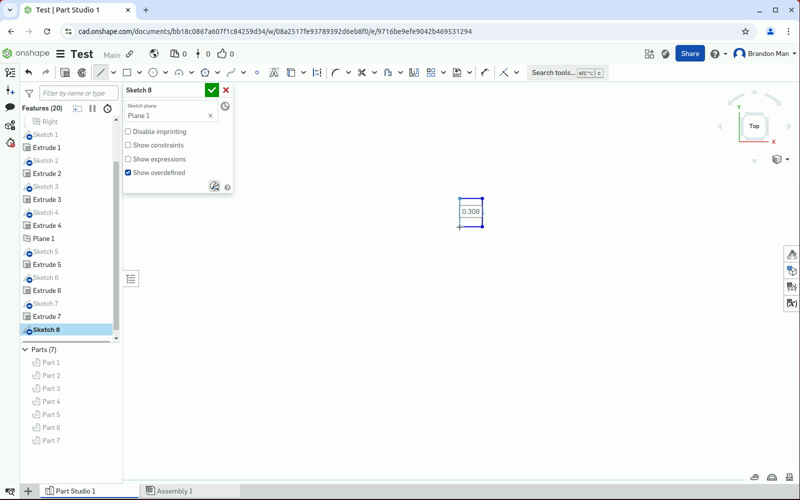
click(459, 226)
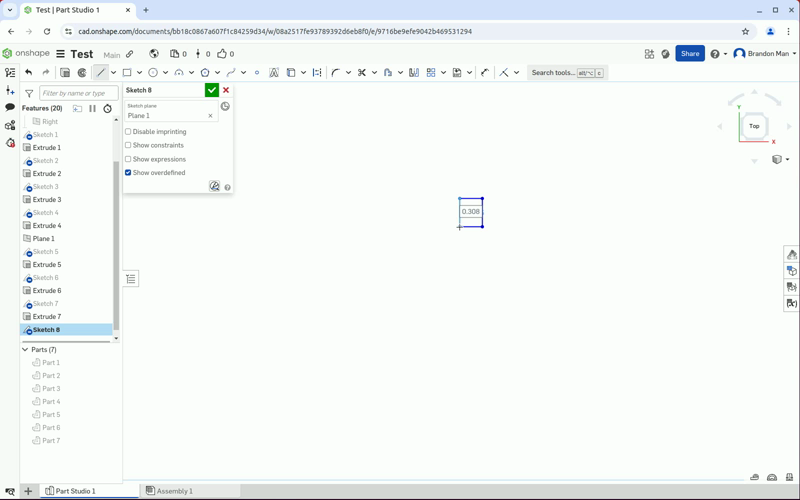
scroll(-6)
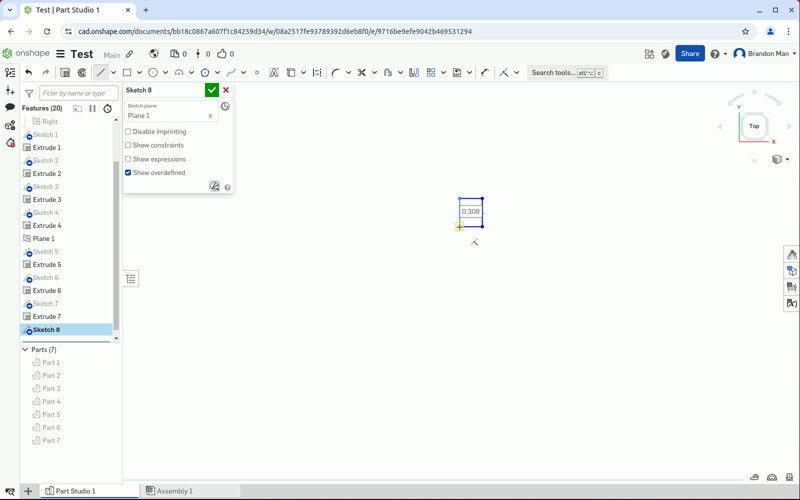
scroll(-6)
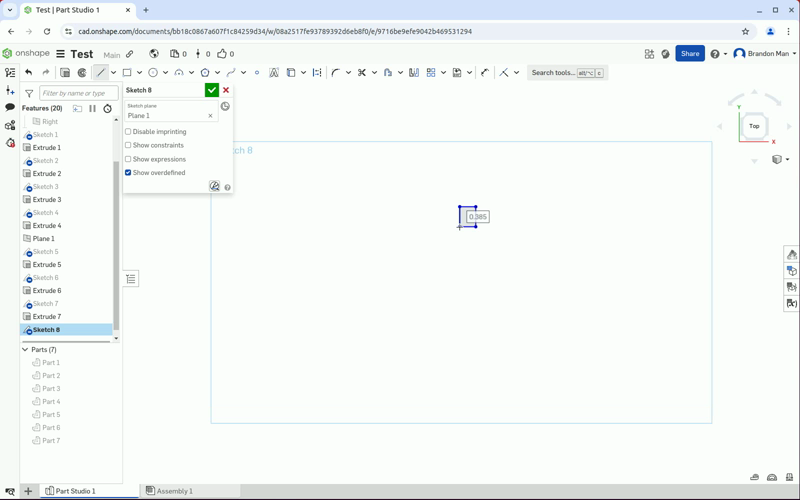
scroll(-6)
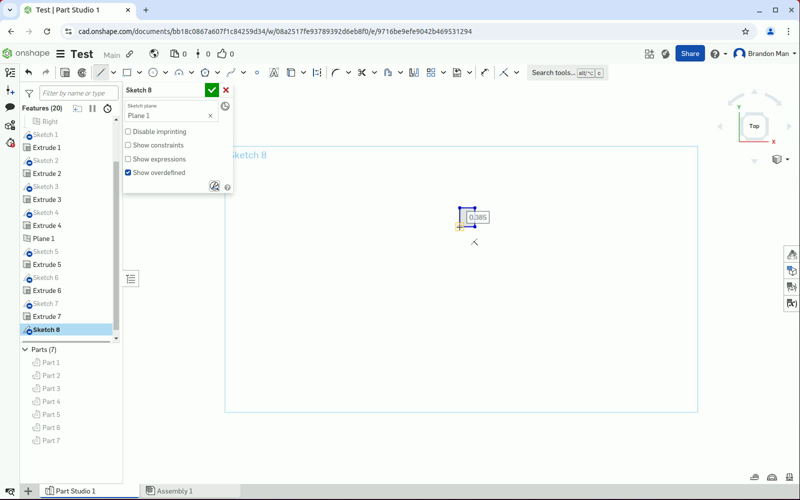
scroll(-6)
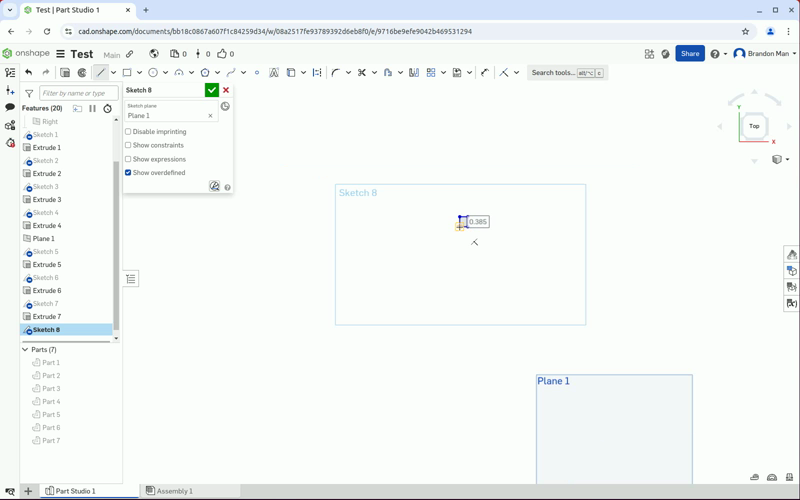
scroll(-6)
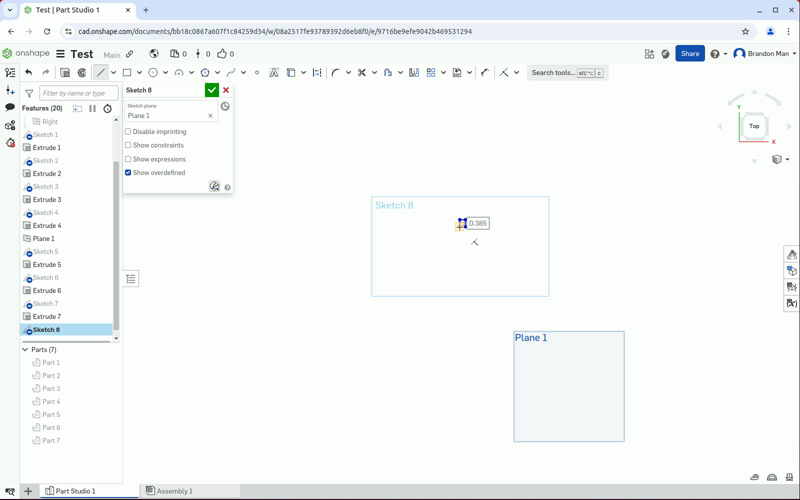
scroll(-6)
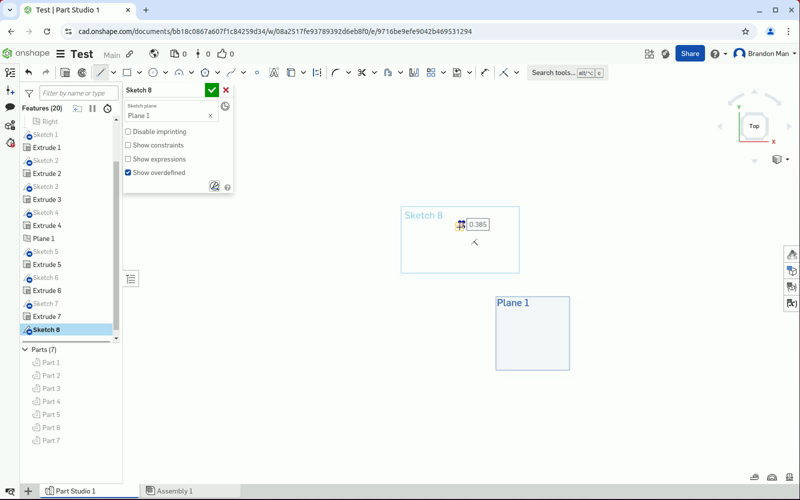
scroll(-6)
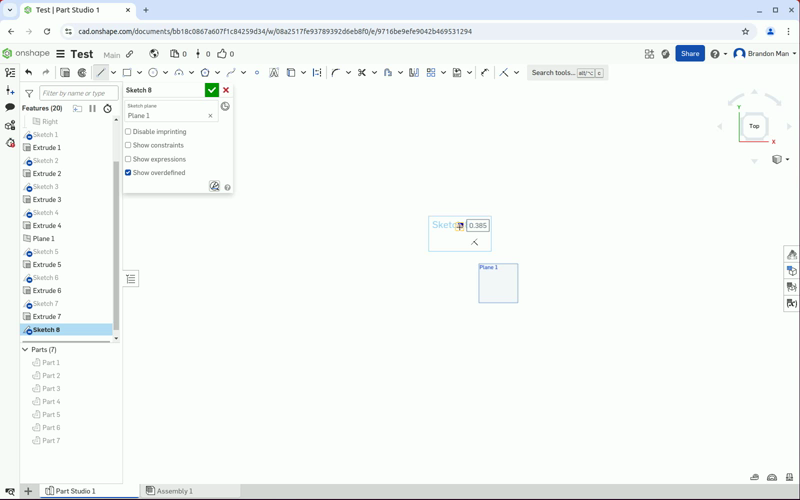
key(esc)
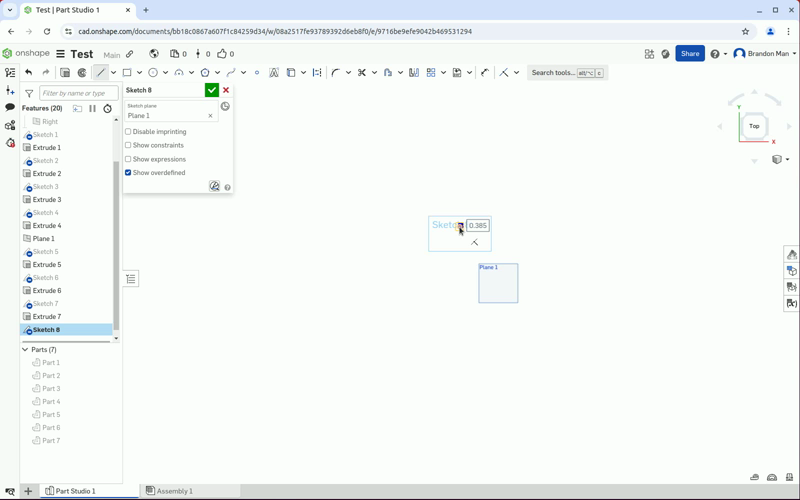
mouse_move(460, 225)
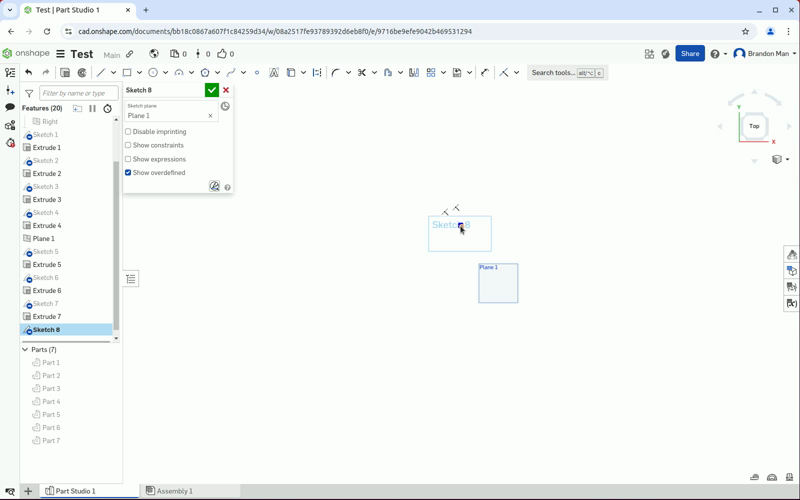
scroll(6)
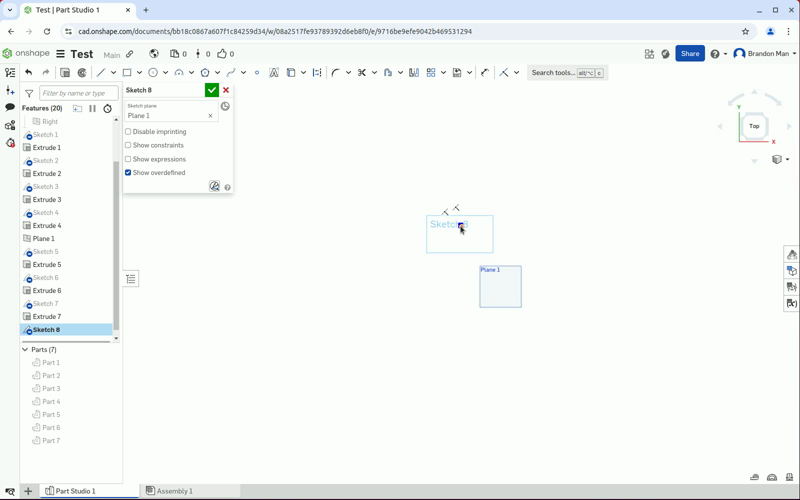
scroll(6)
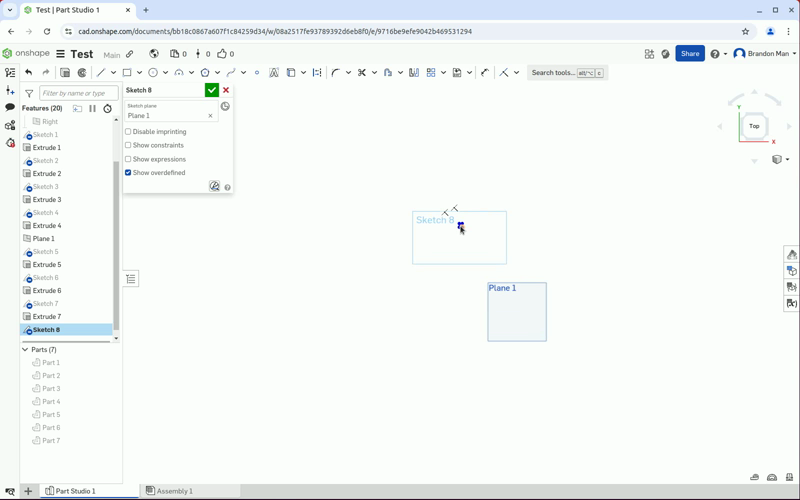
scroll(6)
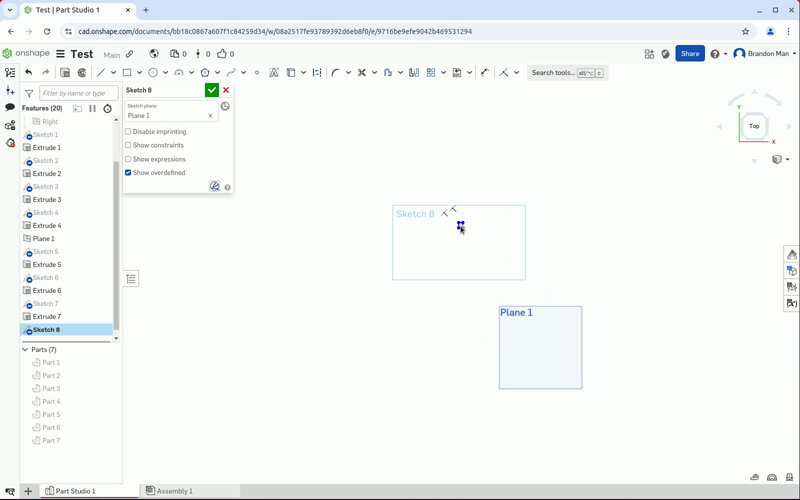
scroll(6)
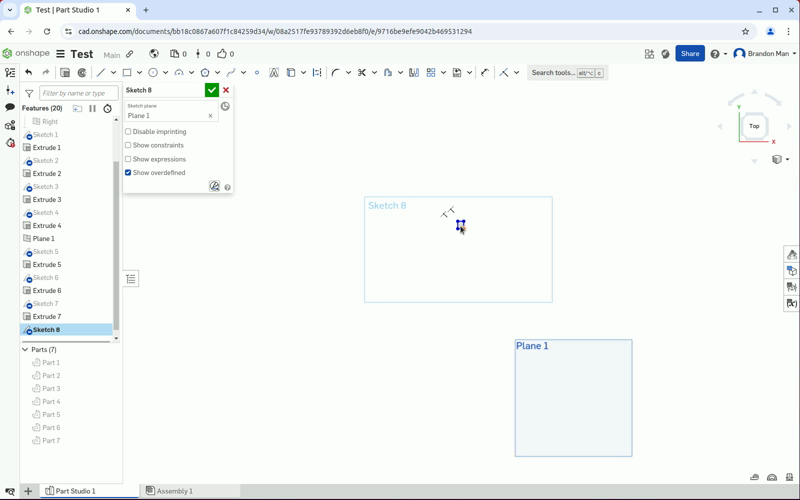
scroll(6)
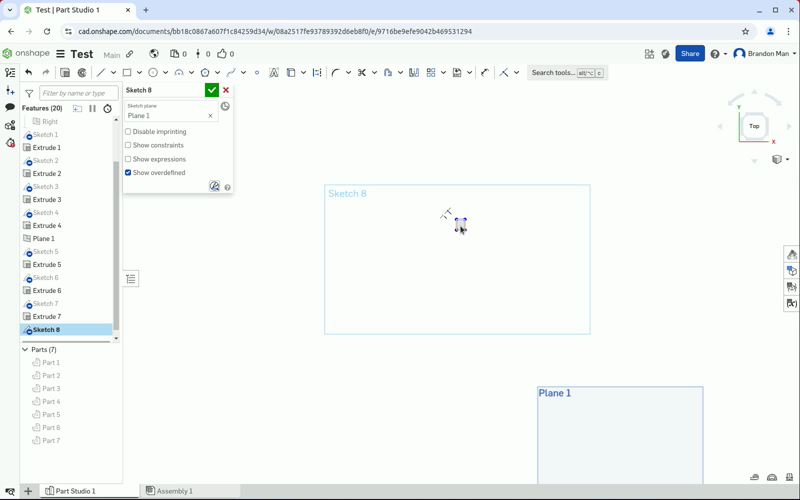
scroll(6)
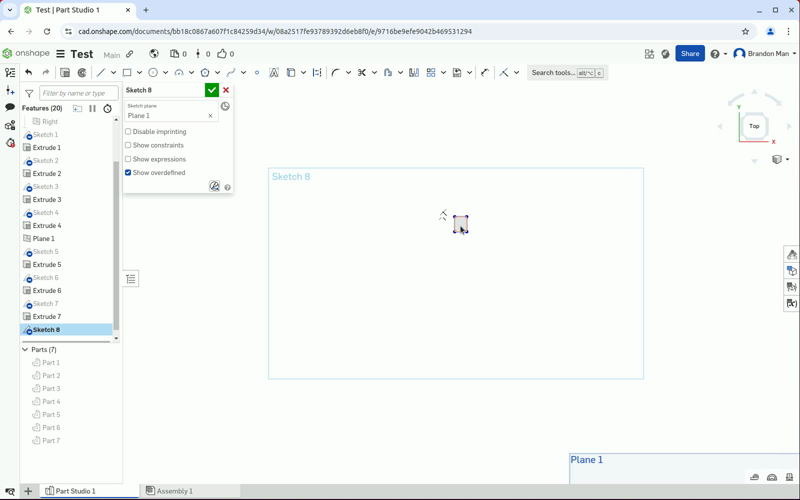
scroll(6)
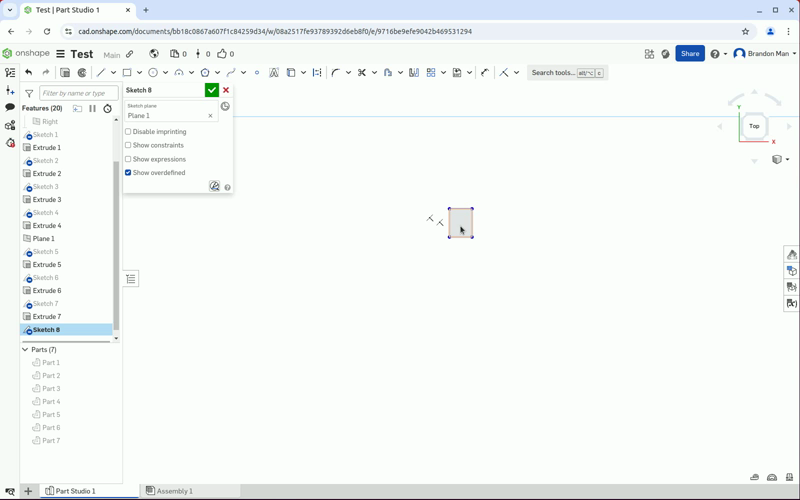
click(460, 225)
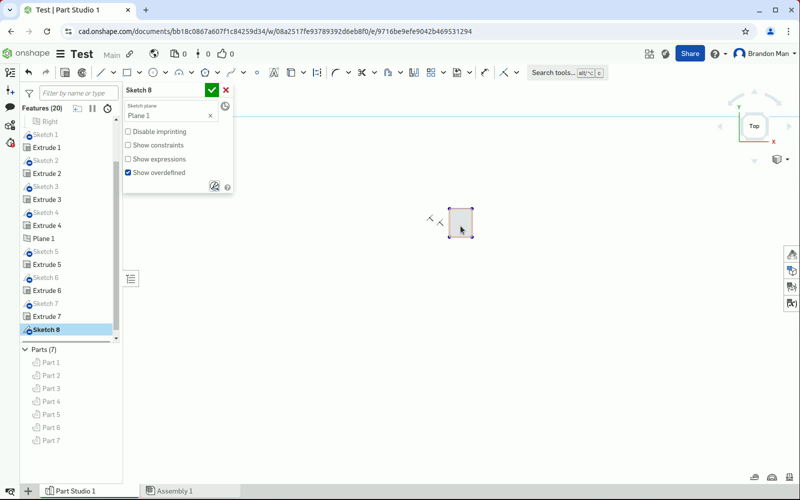
scroll(-6)
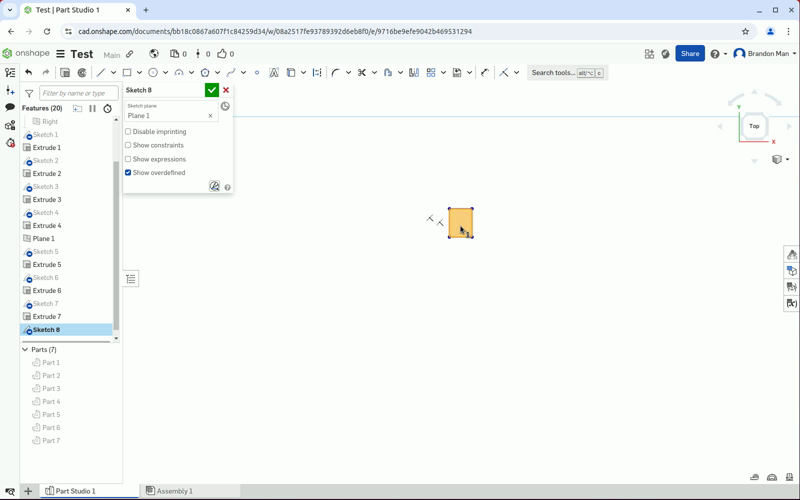
scroll(-6)
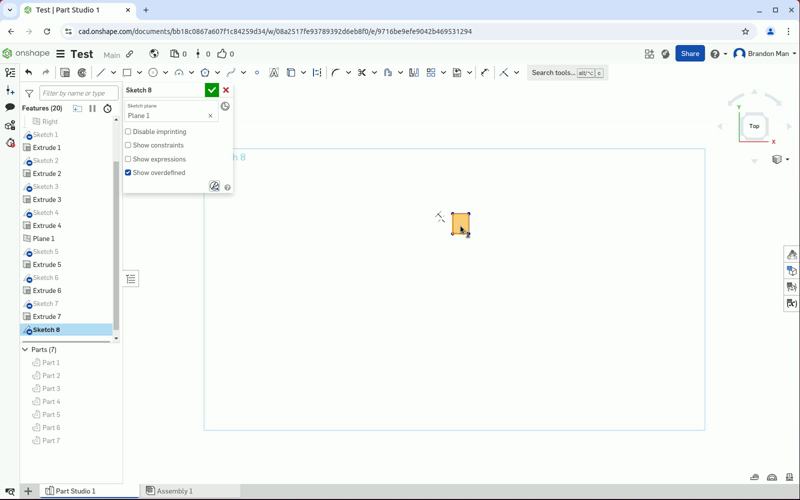
scroll(-6)
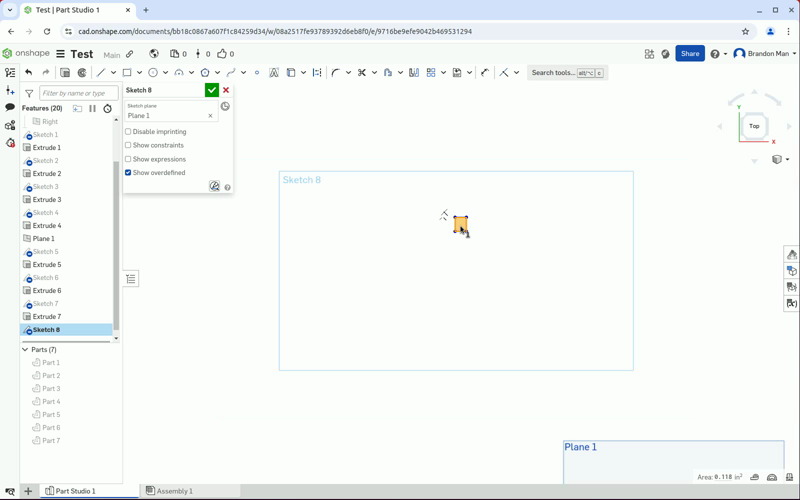
scroll(-6)
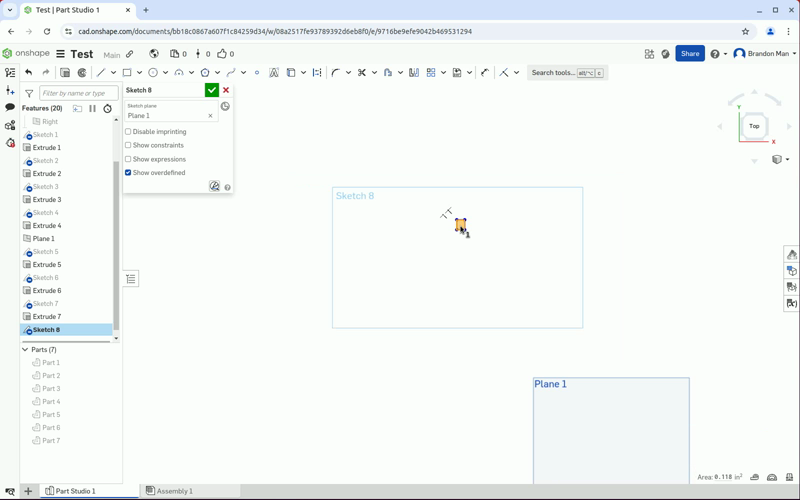
scroll(-6)
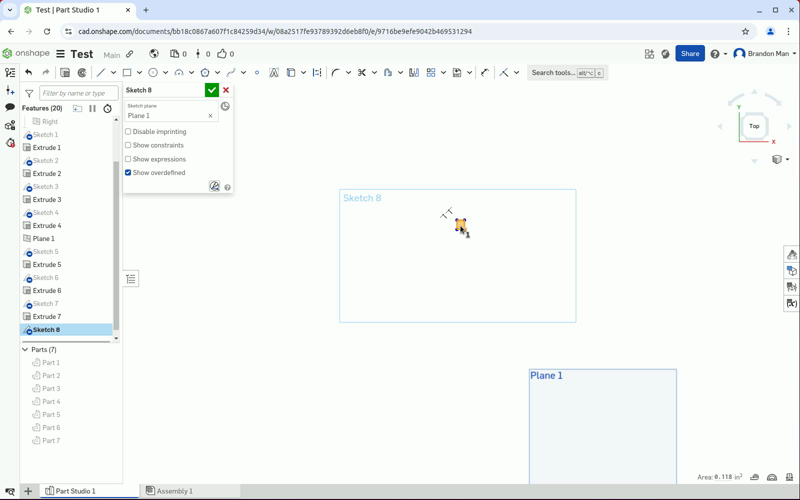
scroll(-6)
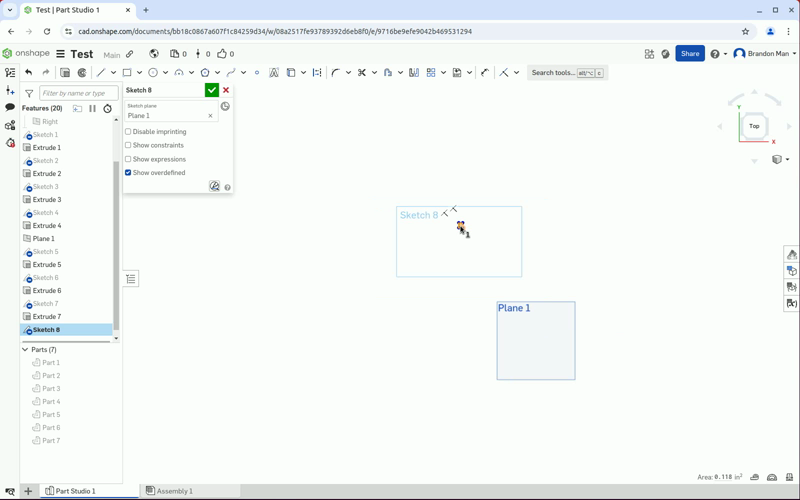
scroll(-6)
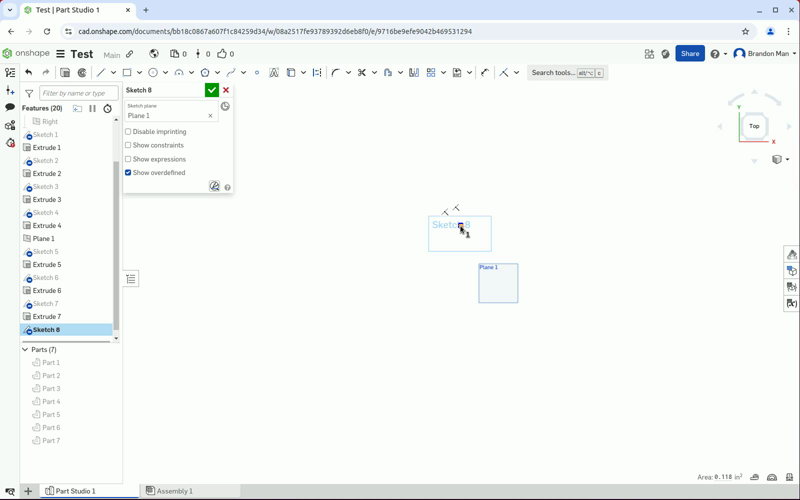
mouse_move(73, 352)
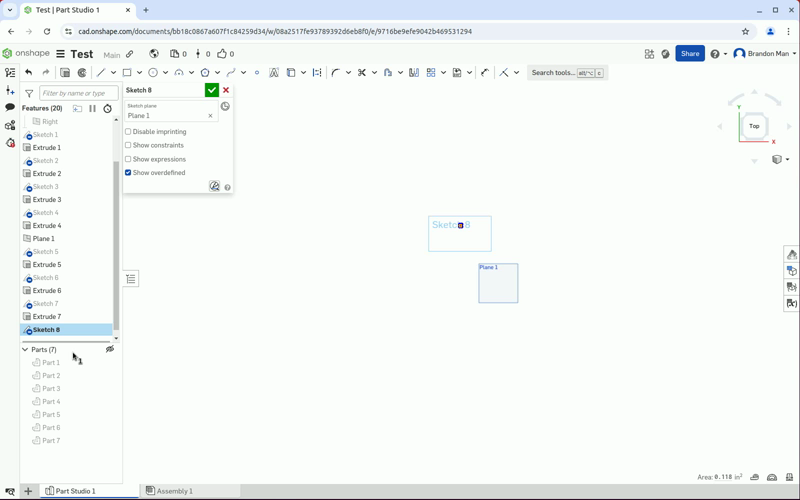
key(shift+y)
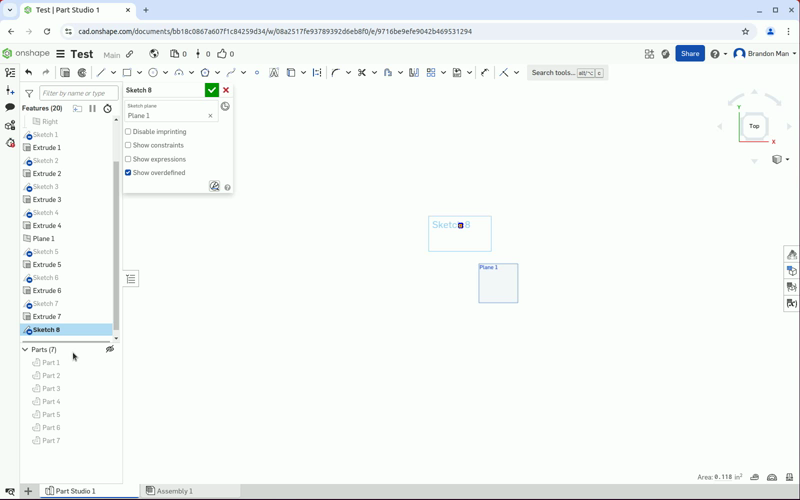
key(shift+e)
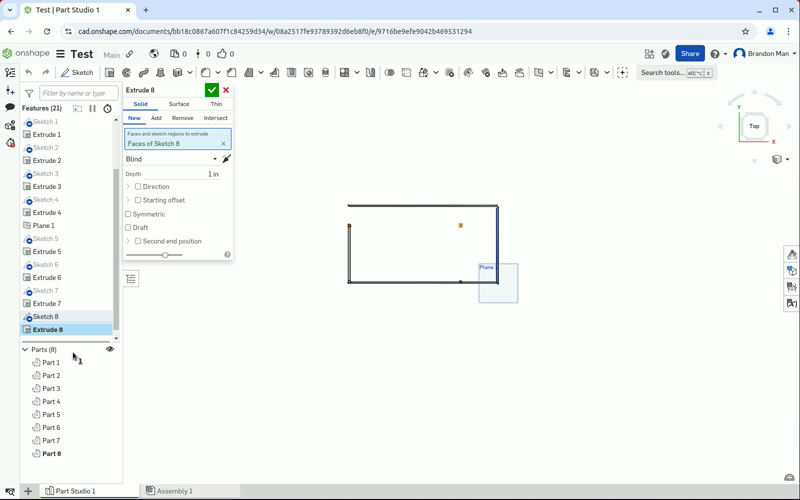
mouse_move(143, 106)
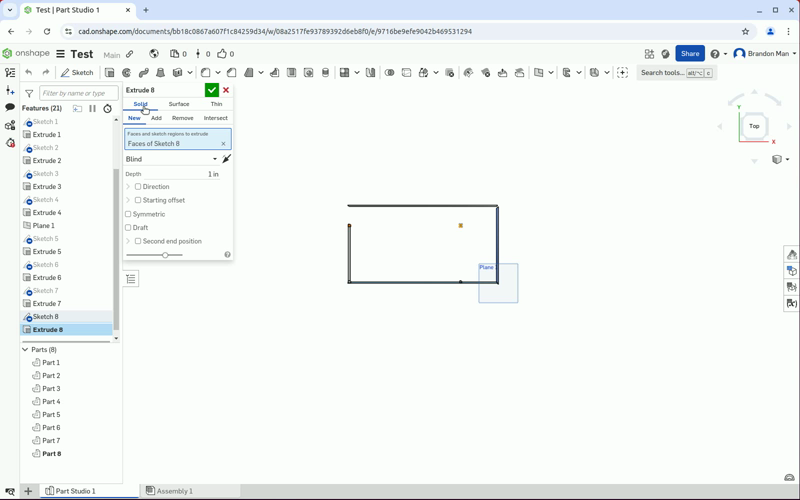
click(143, 106)
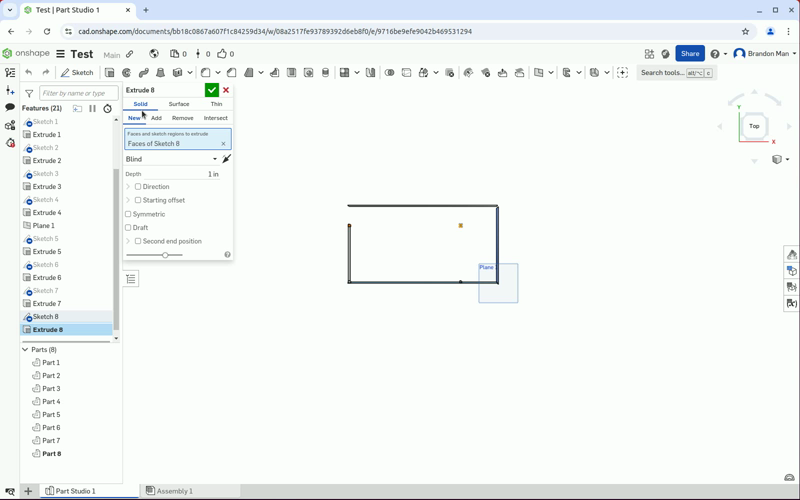
mouse_move(137, 120)
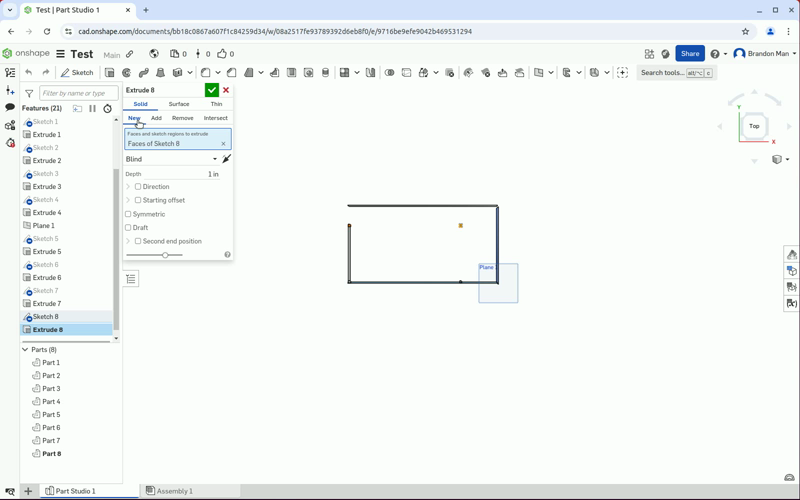
click(137, 120)
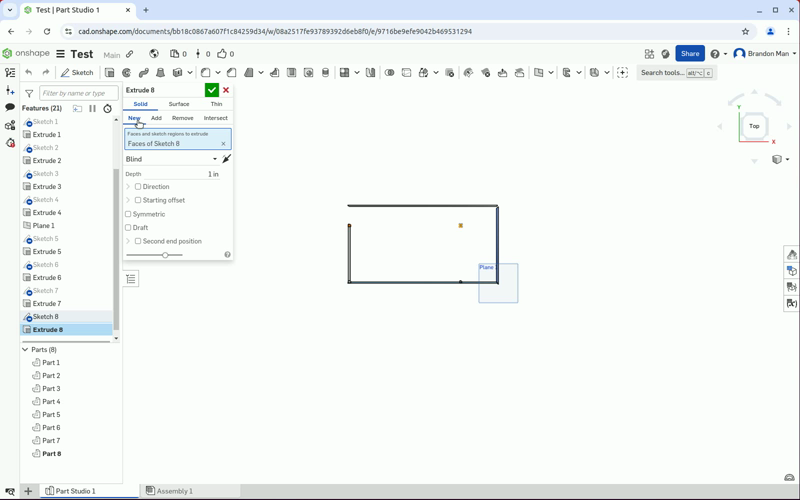
key(tab, 4)
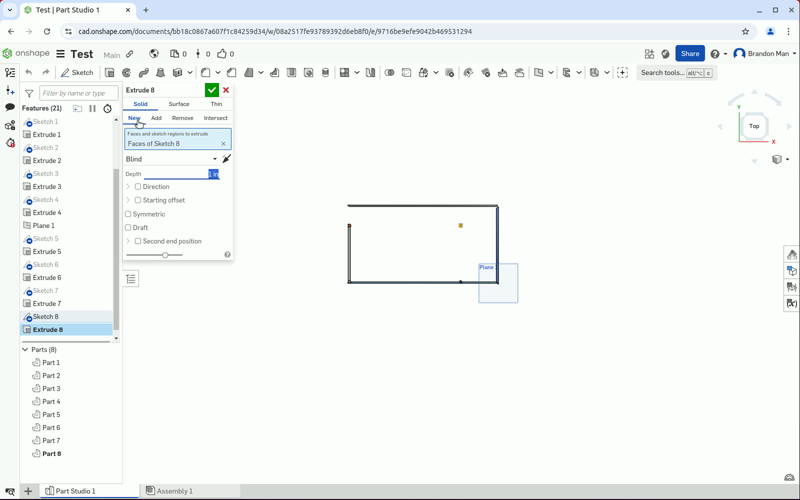
text(6.499)
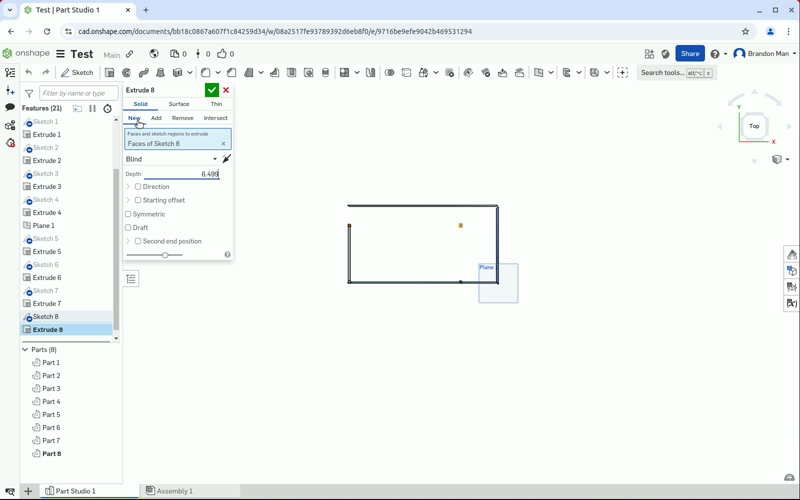
key(enter)
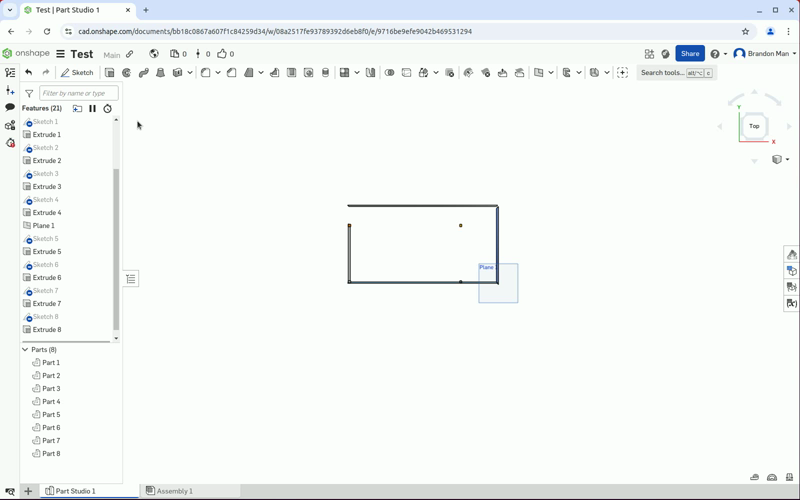
key(shift+h)
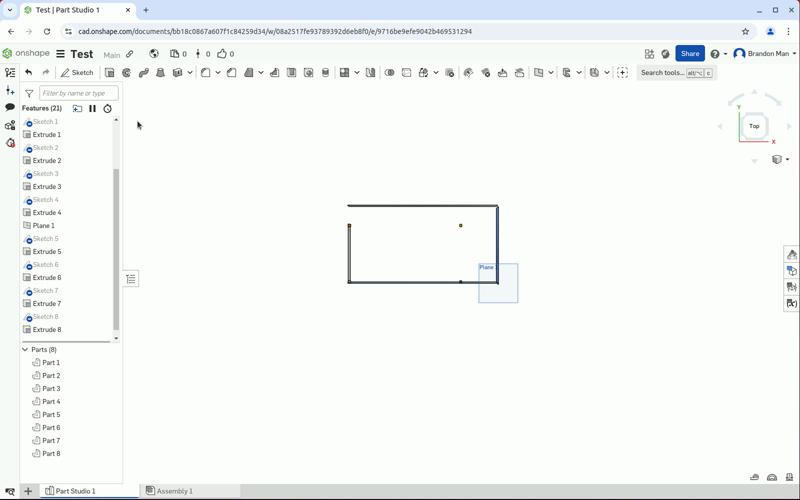
key(shift+h)
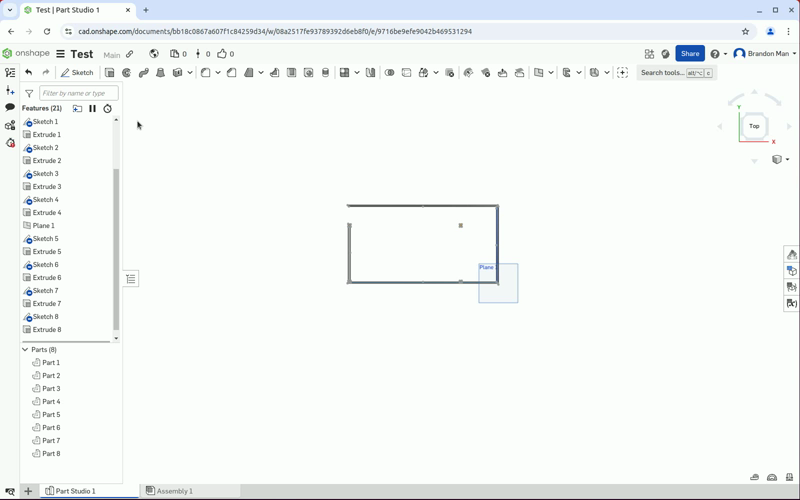
key(shift+7)
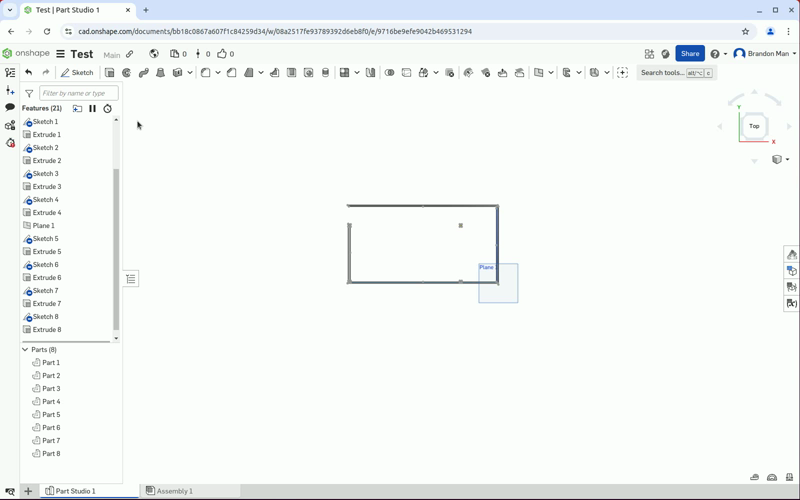
key(up, 3)
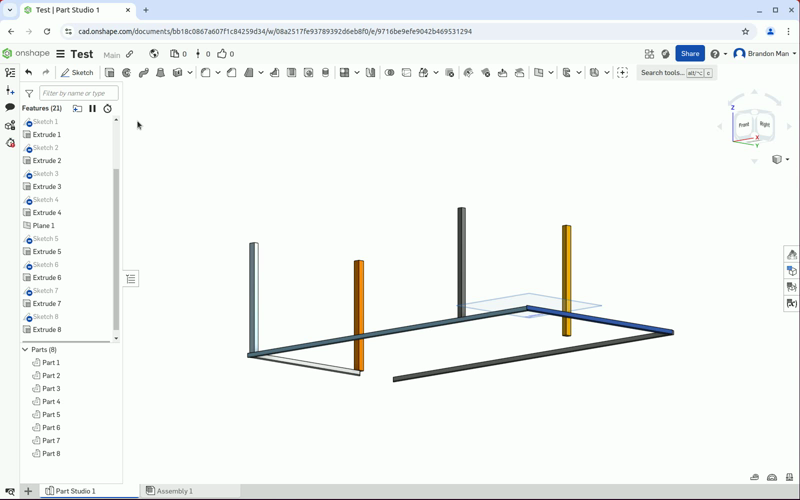
key(left, 3)
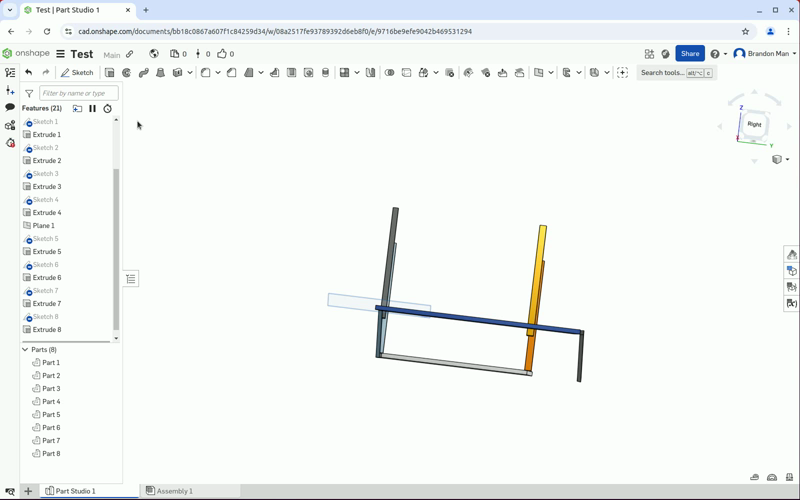
key(right, 3)
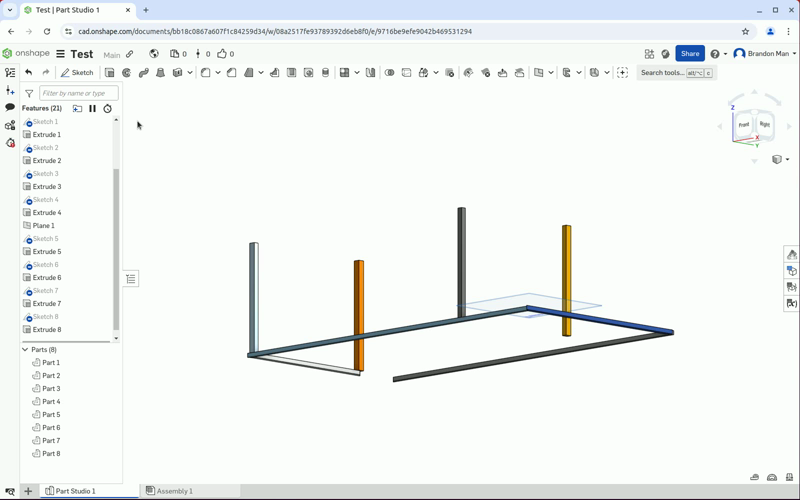
key(down, 3)
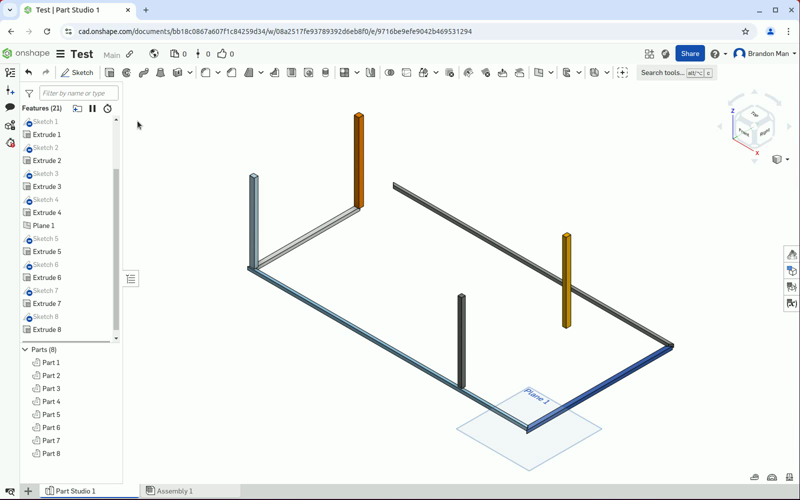
mouse_move(69, 124)
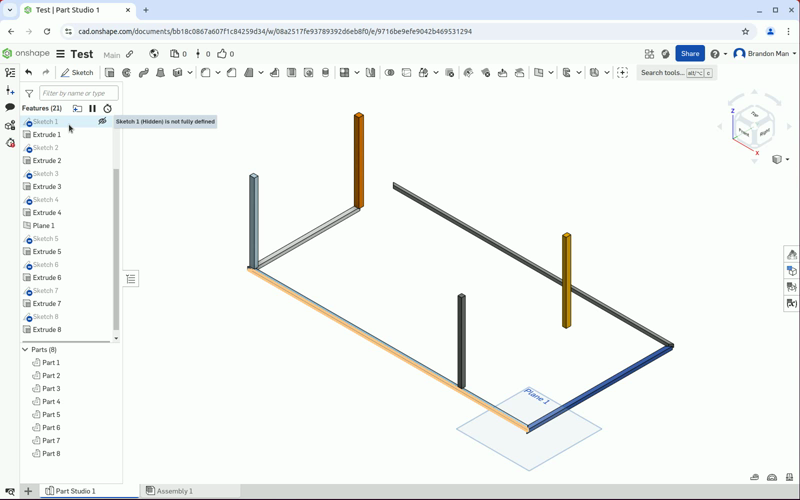
click(69, 124)